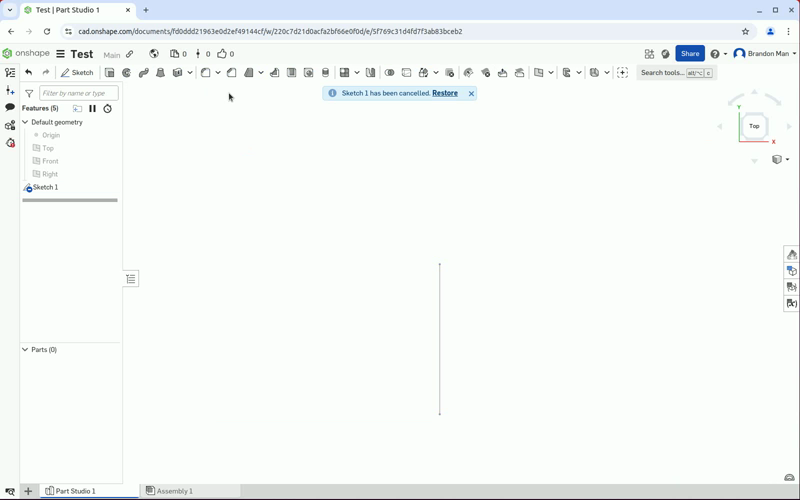
key(shift+h)
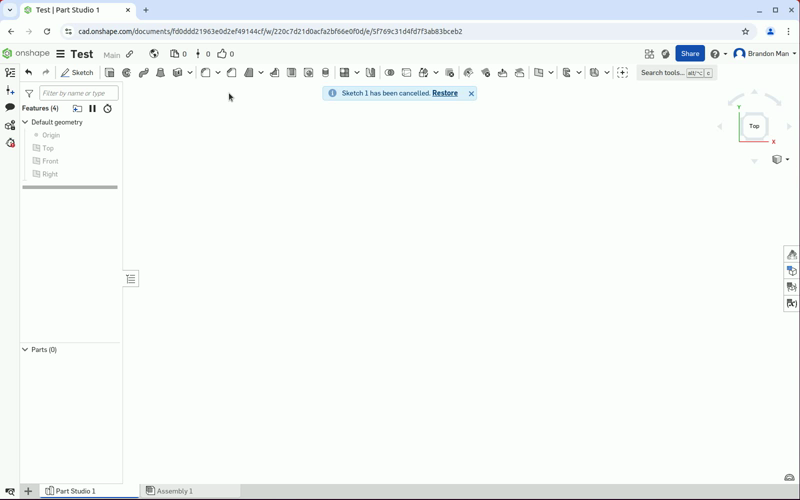
mouse_move(73, 352)
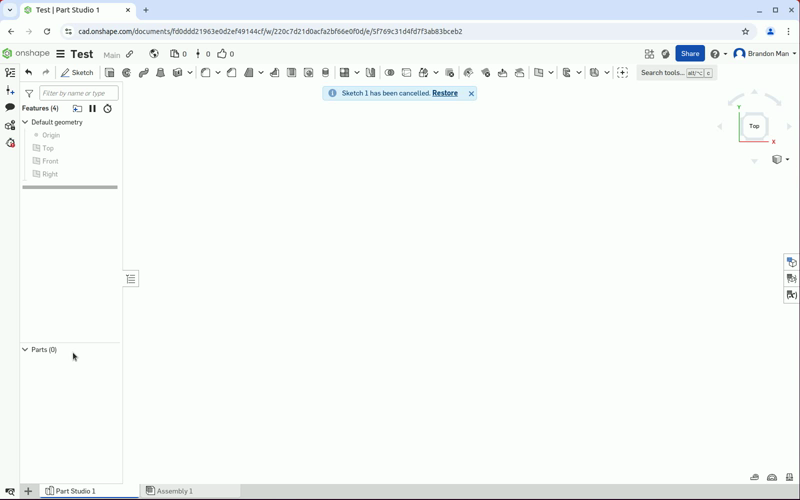
key(y)
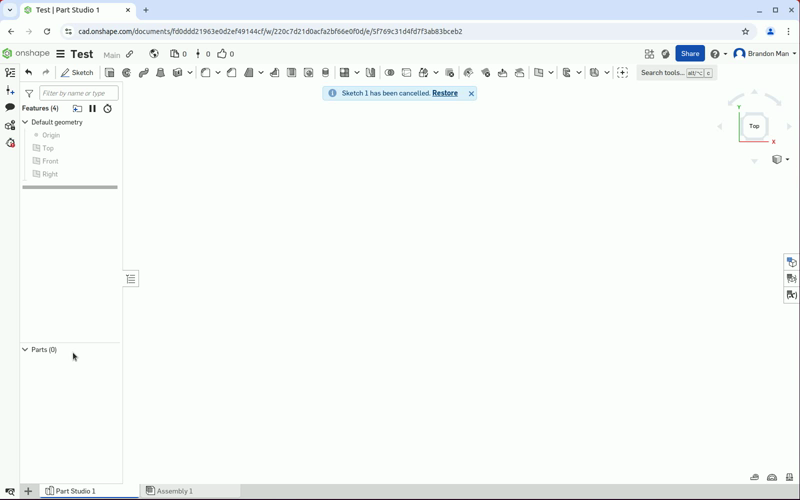
key(shift+p)
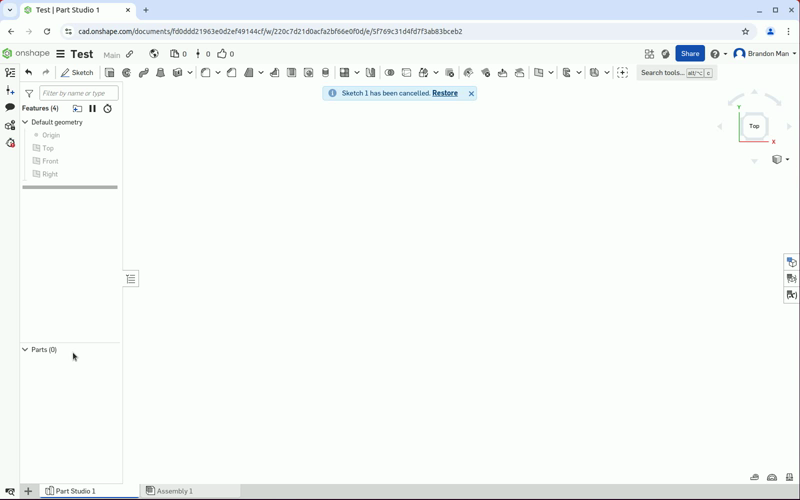
key(space)
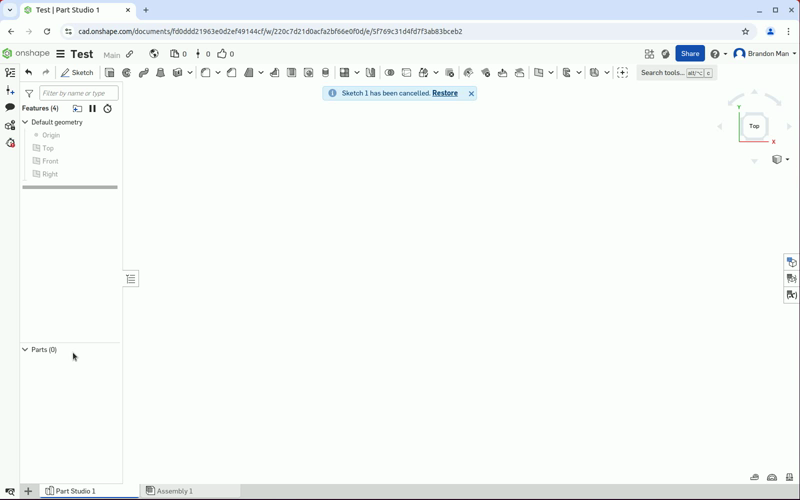
key_down(shift)
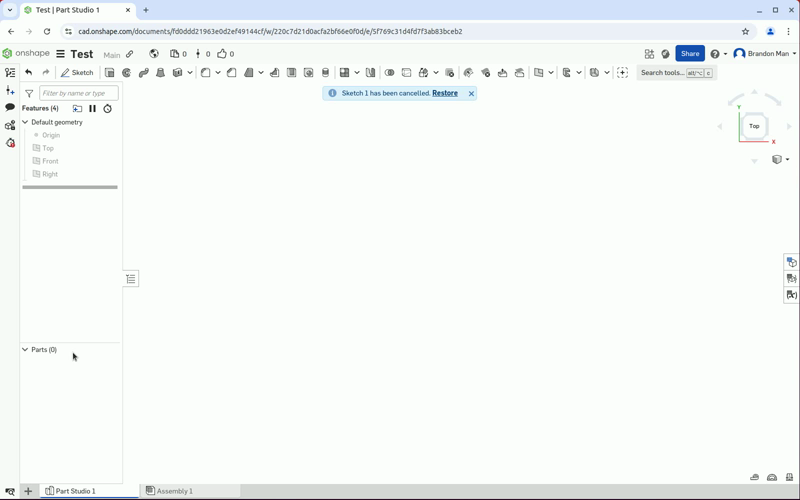
key(up)
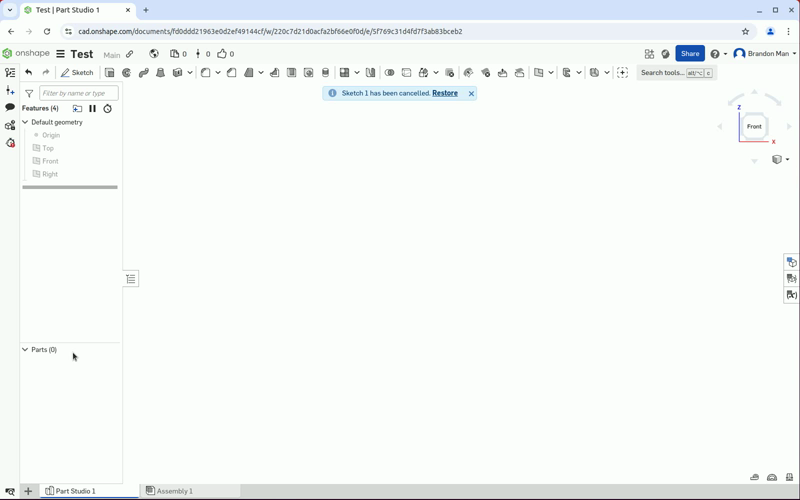
key_up(shift)
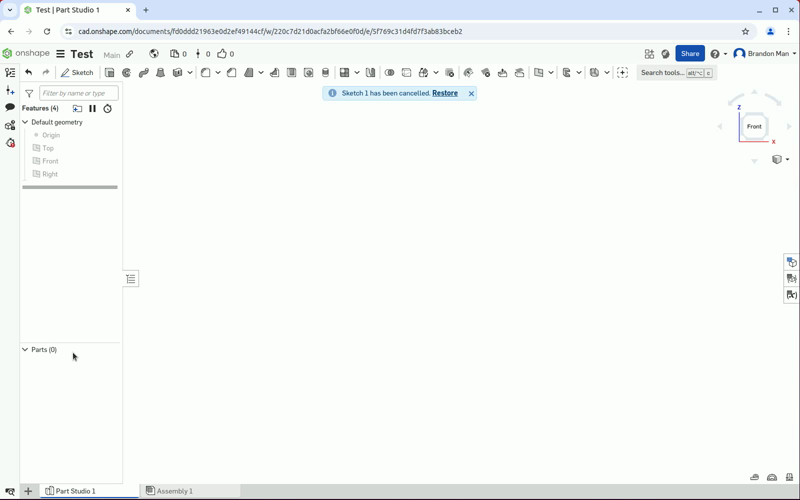
key(space)
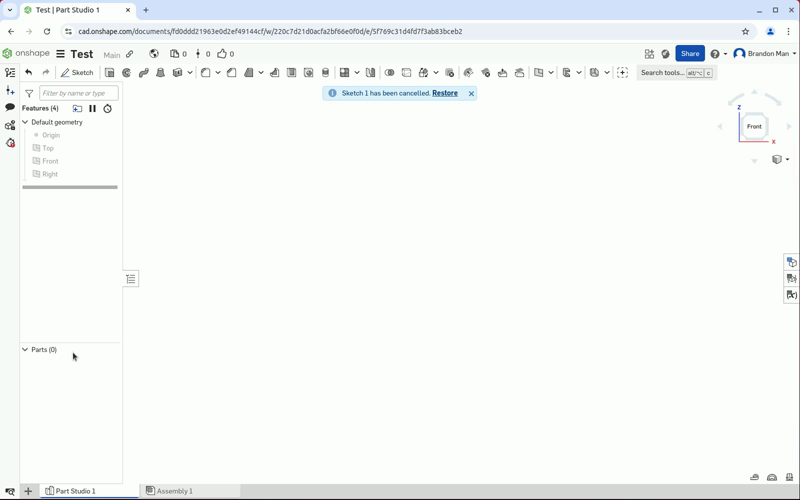
key_down(shift)
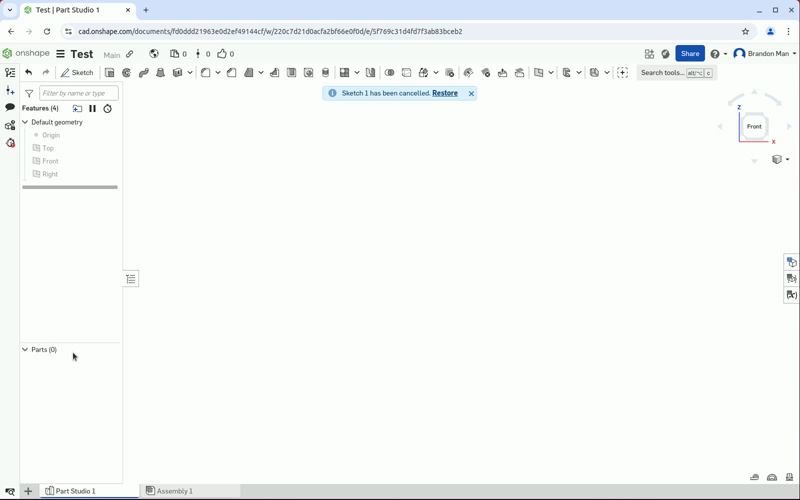
key(left)
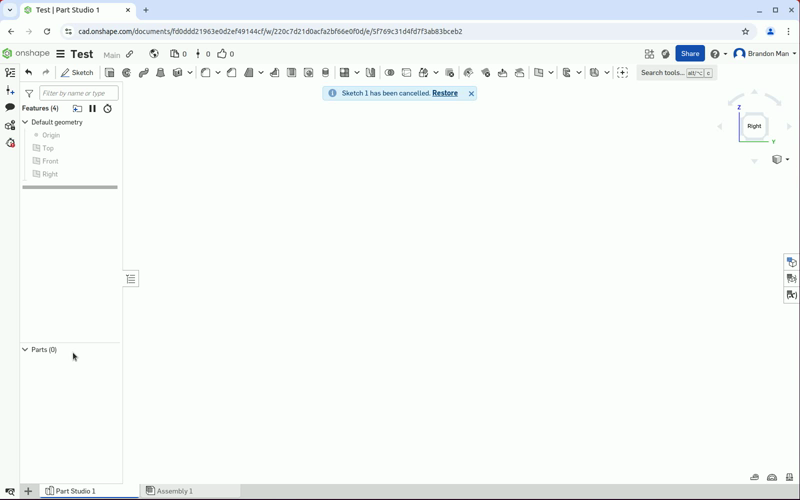
key_up(shift)
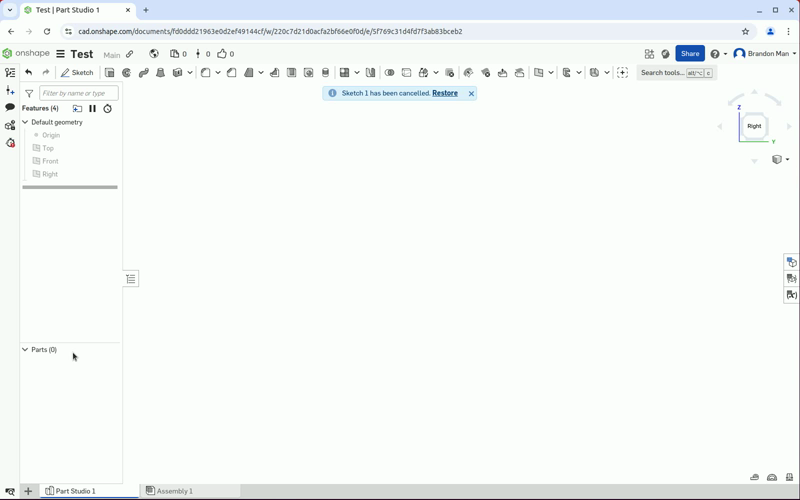
mouse_move(73, 352)
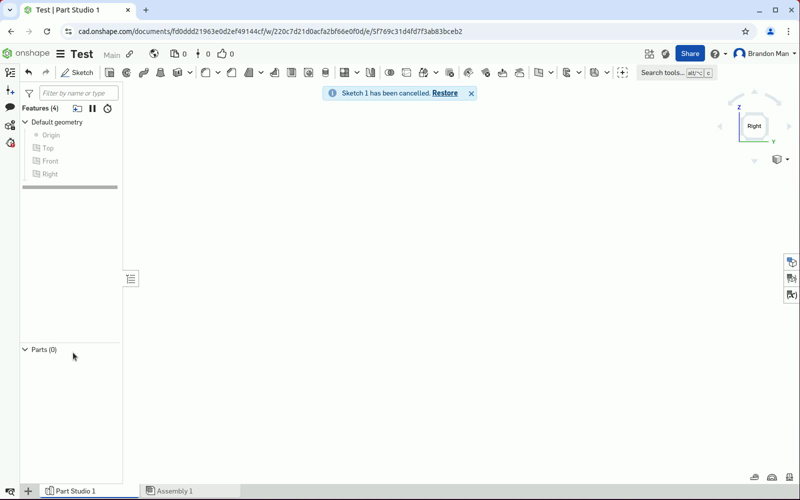
key(shift+y)
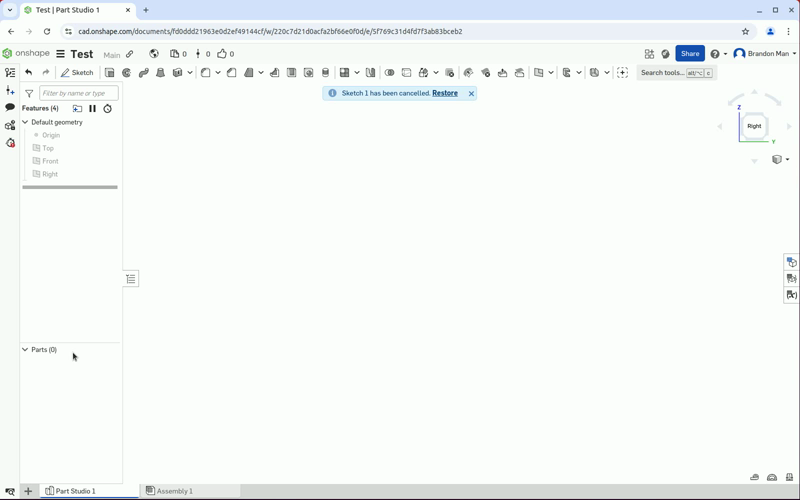
key(shift+s)
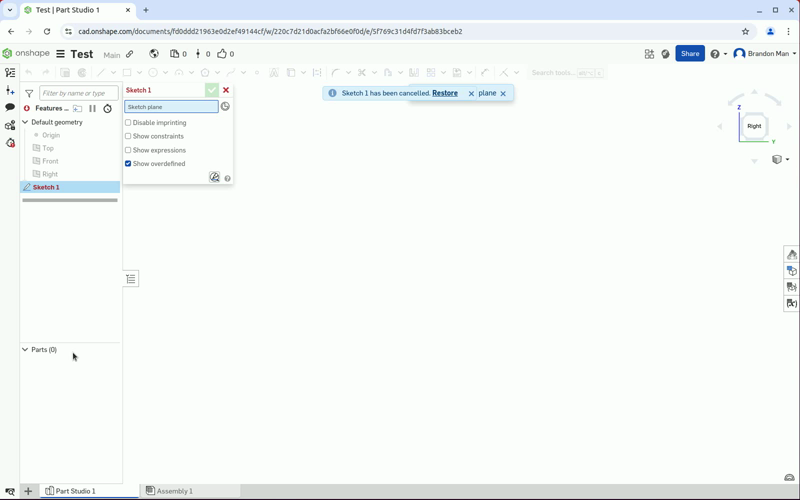
mouse_move(73, 176)
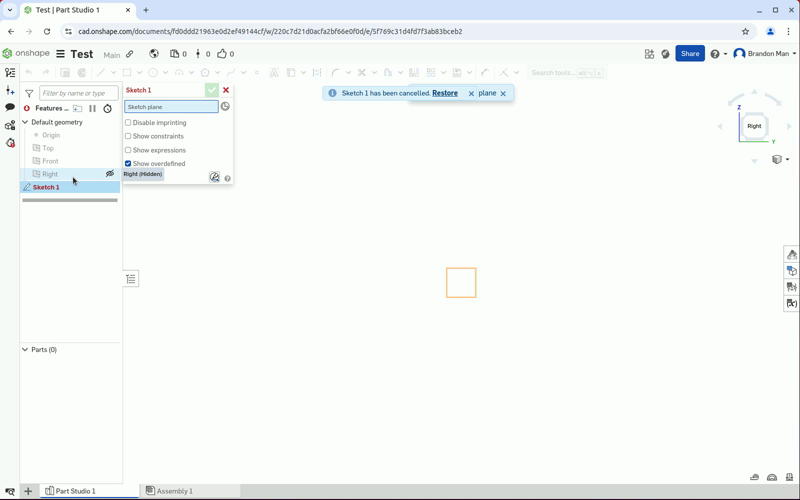
click(73, 176)
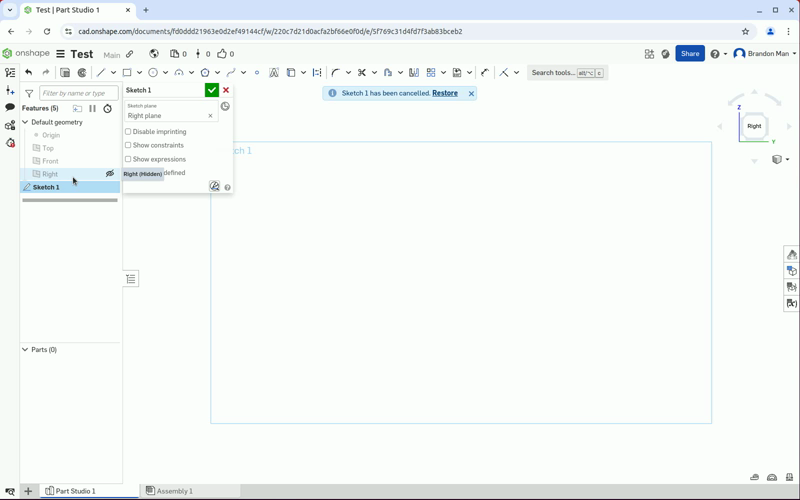
mouse_move(73, 352)
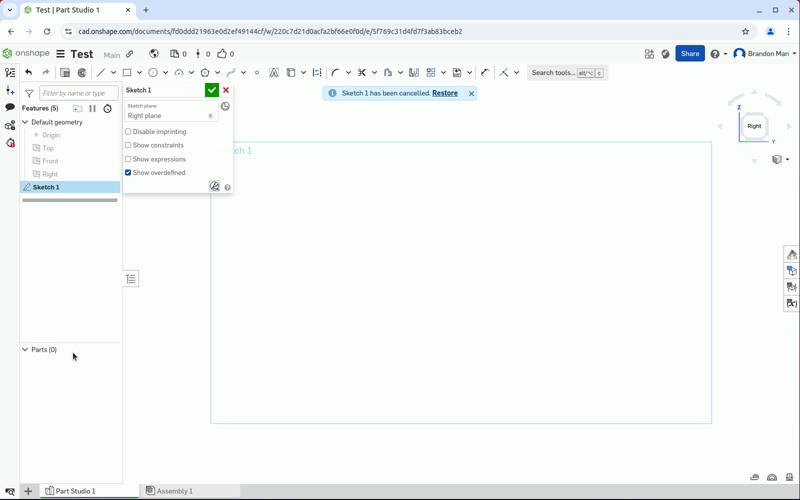
key(y)
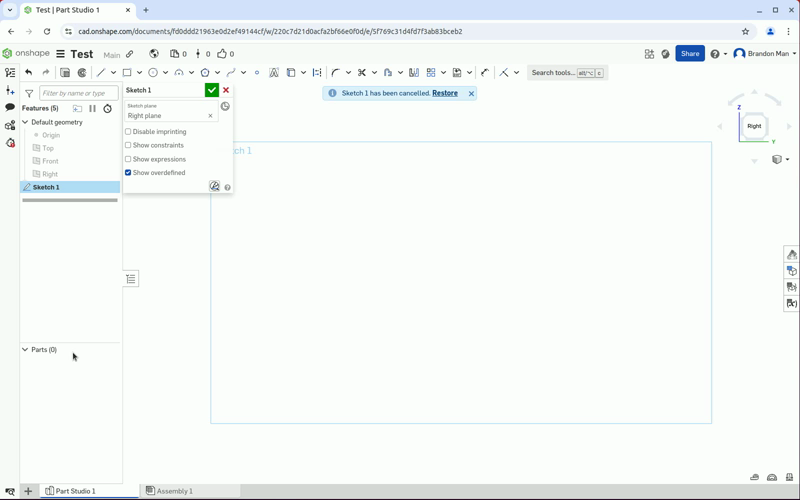
key(l)
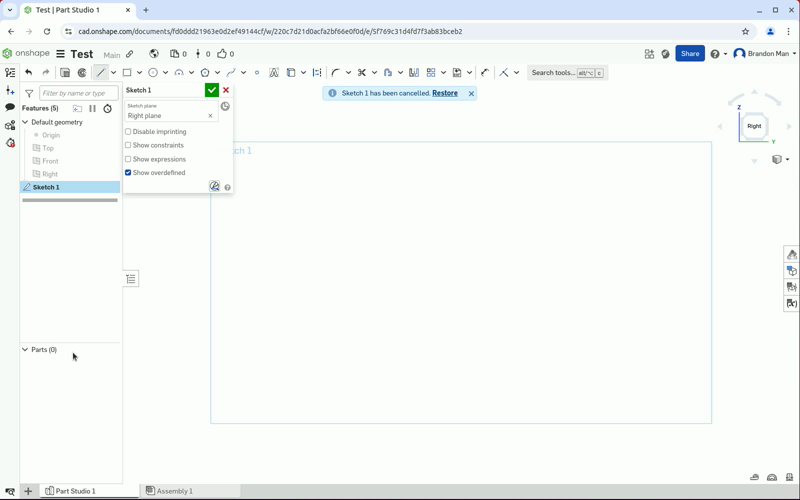
key_down(shift)
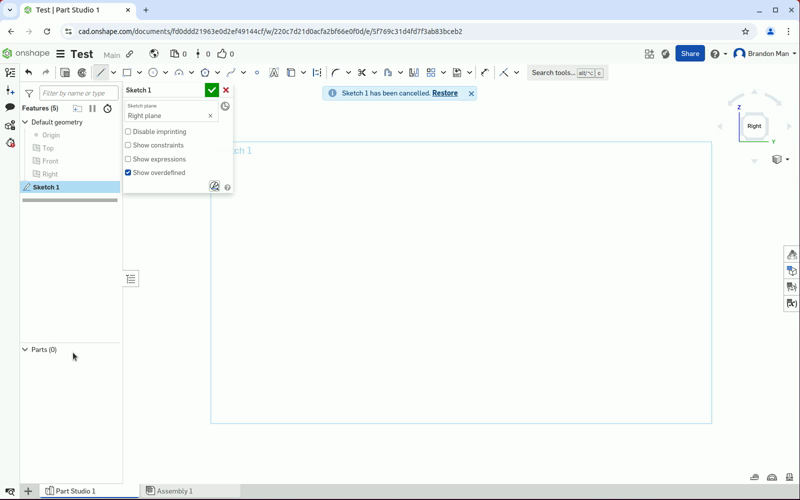
mouse_move(458, 285)
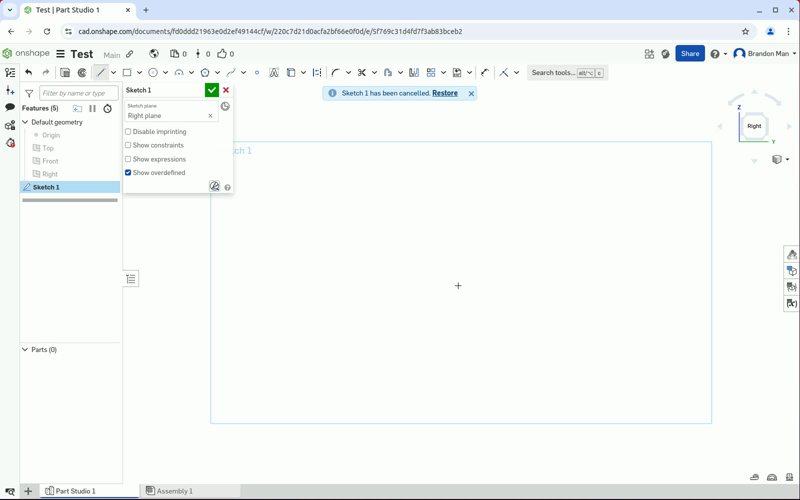
click(458, 285)
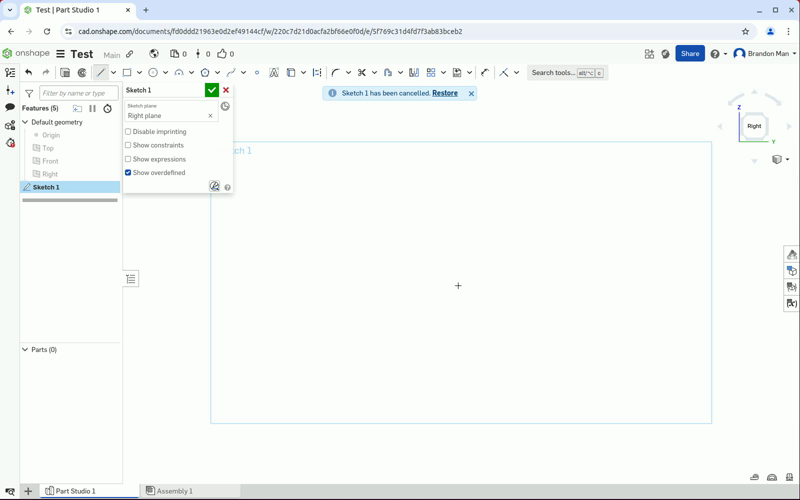
key_up(shift)
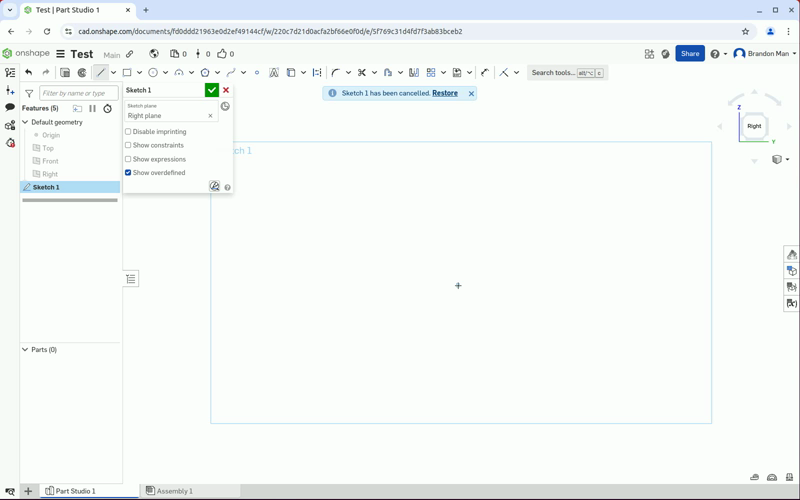
key_down(shift)
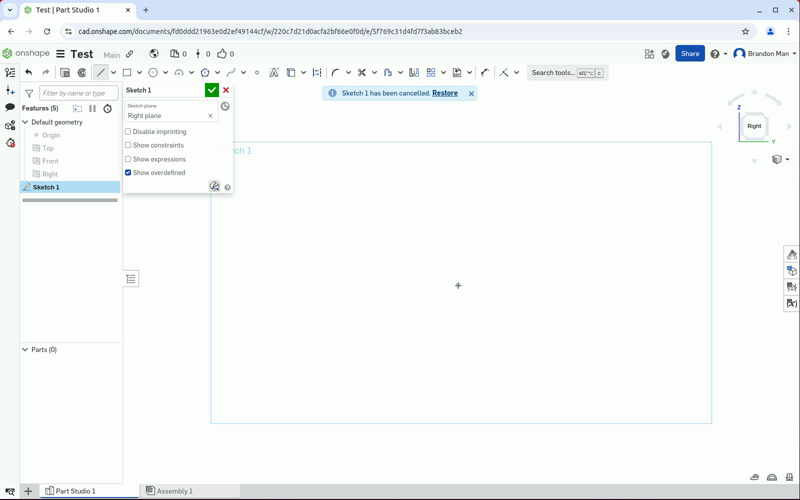
mouse_move(488, 285)
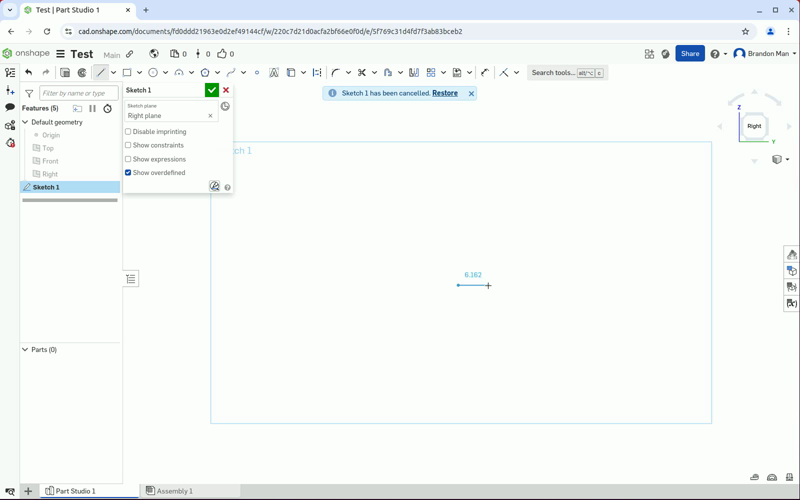
mouse_move(462, 285)
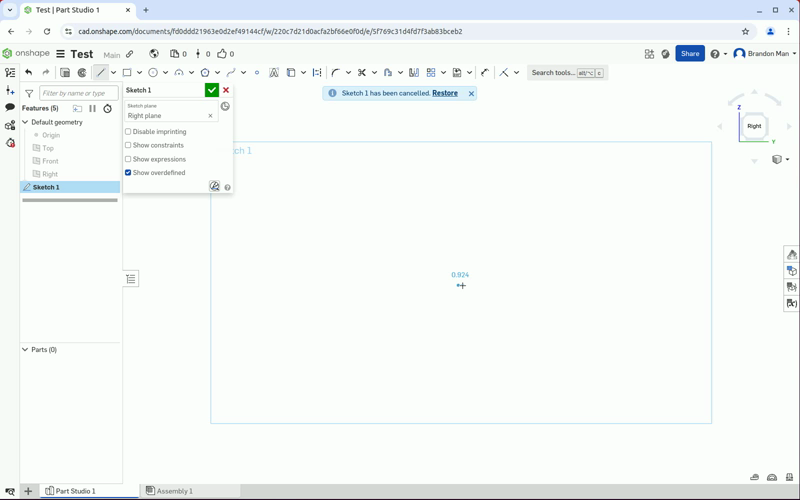
scroll(6)
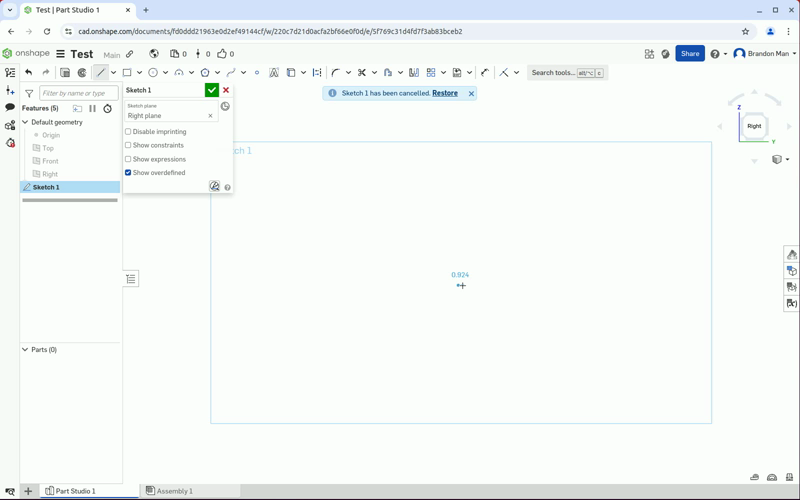
scroll(6)
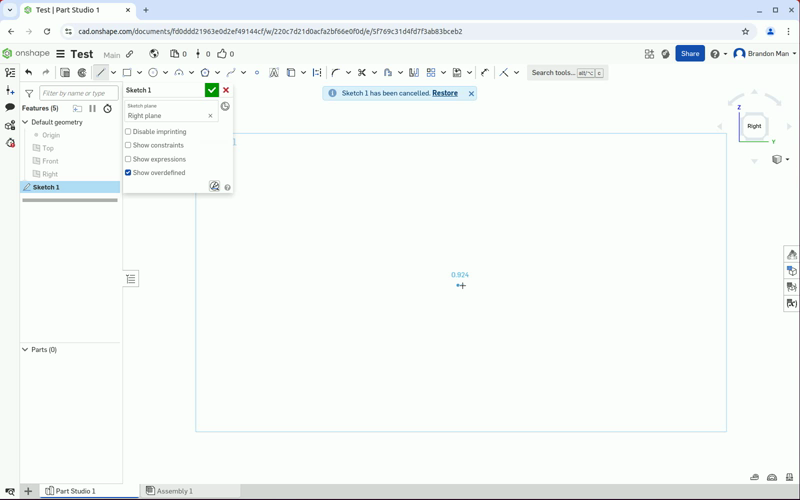
scroll(6)
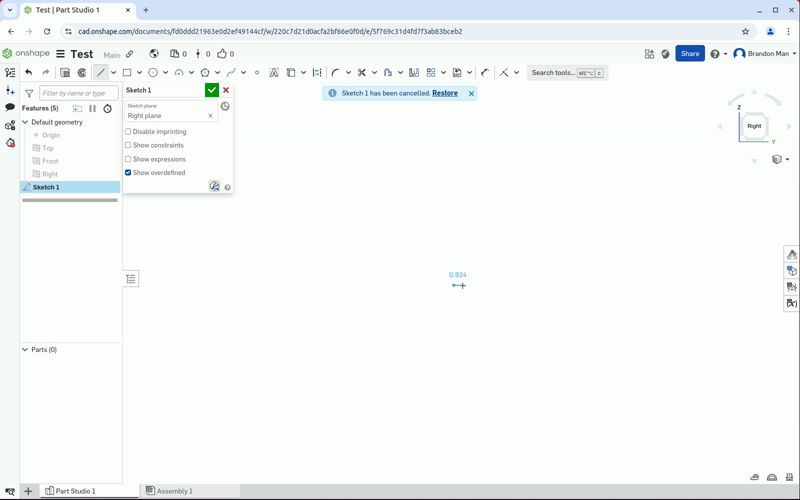
scroll(6)
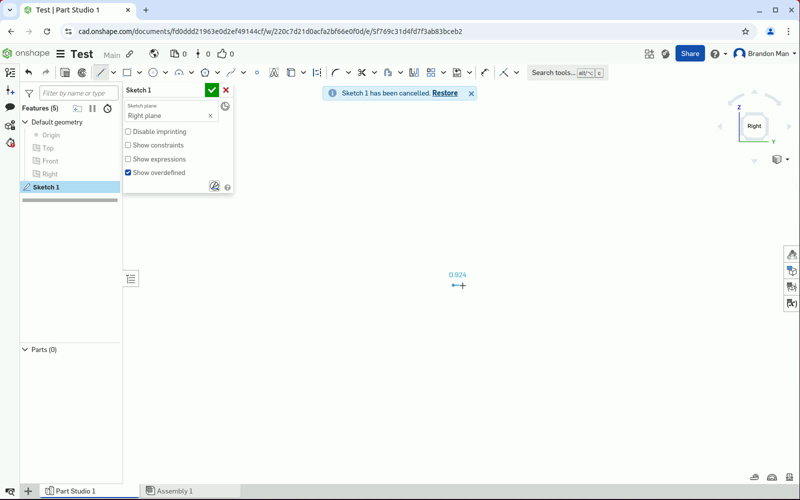
scroll(6)
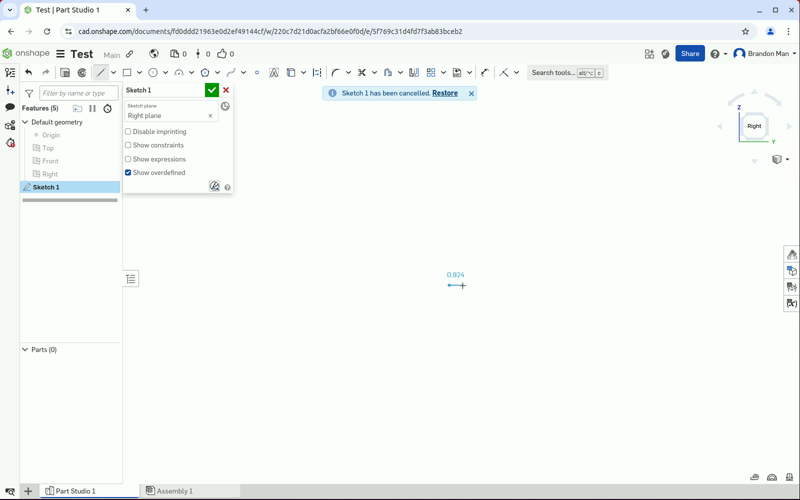
scroll(6)
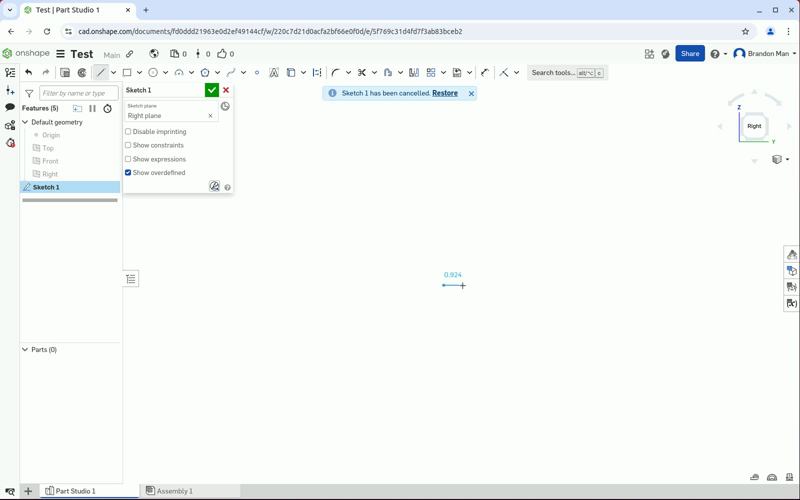
scroll(6)
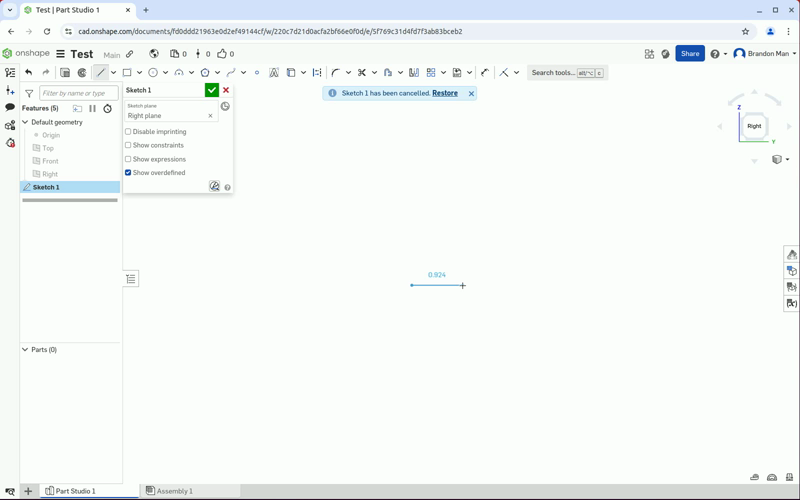
click(462, 285)
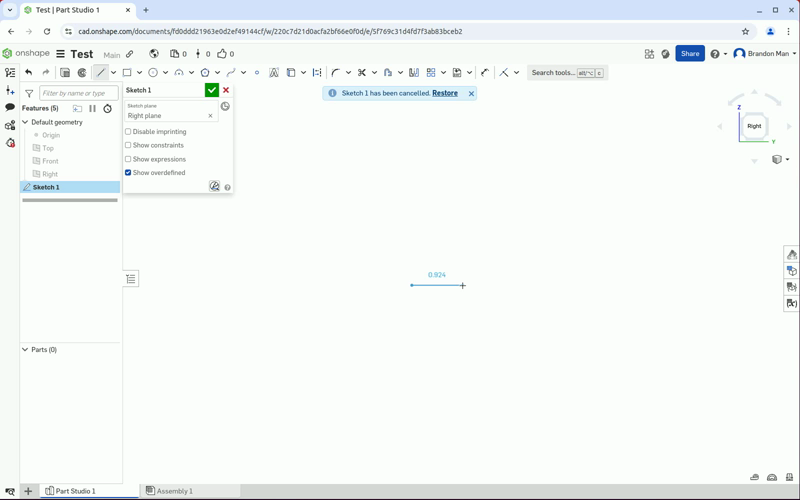
scroll(-6)
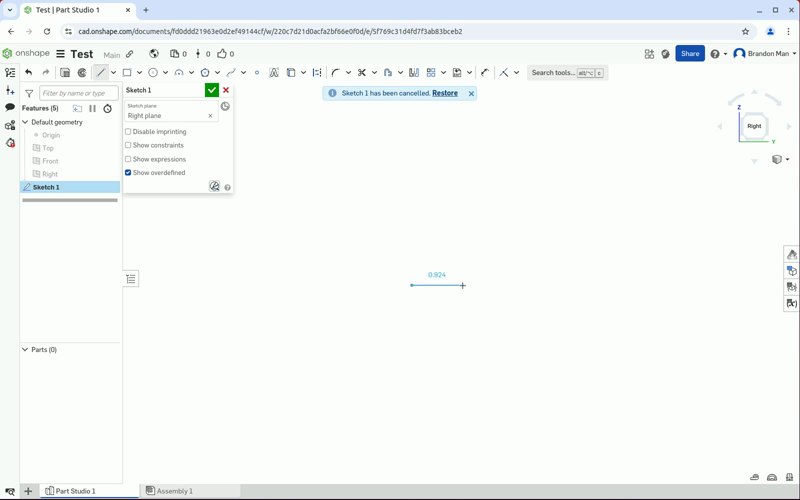
scroll(-6)
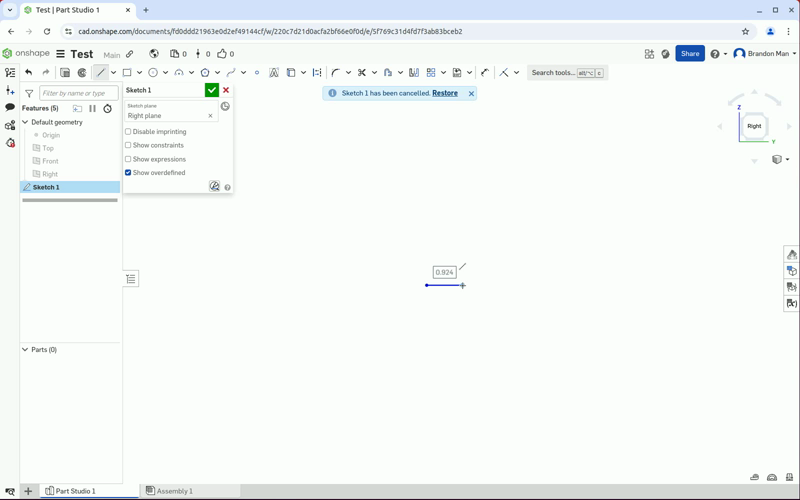
scroll(-6)
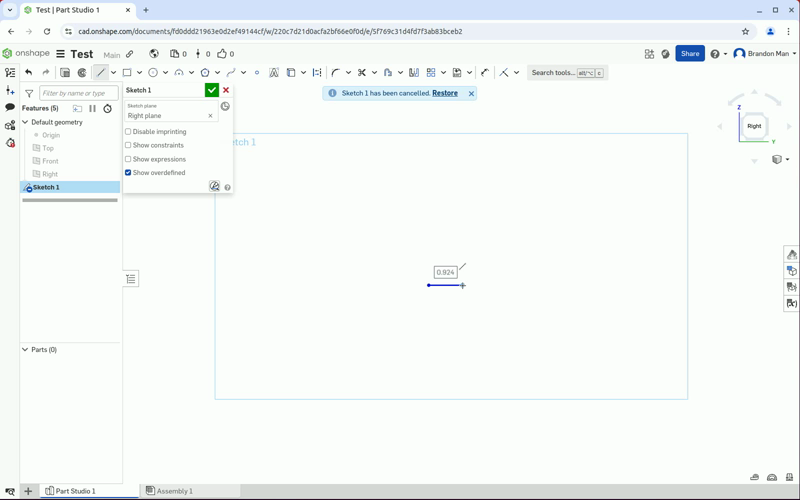
scroll(-6)
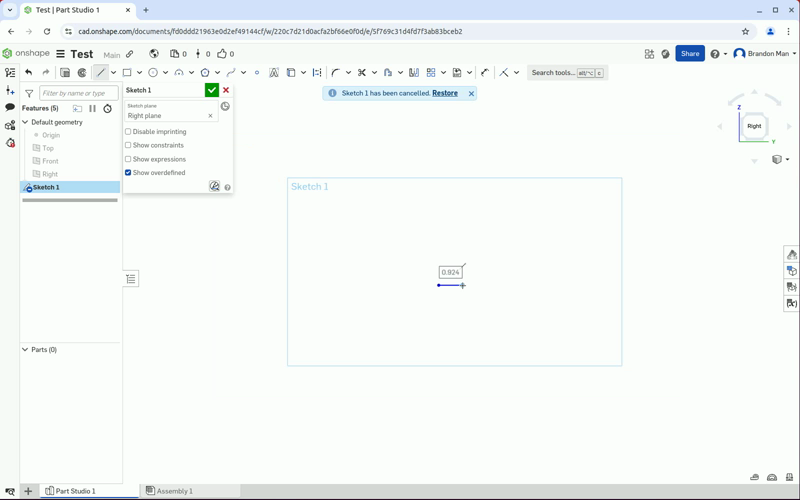
scroll(-6)
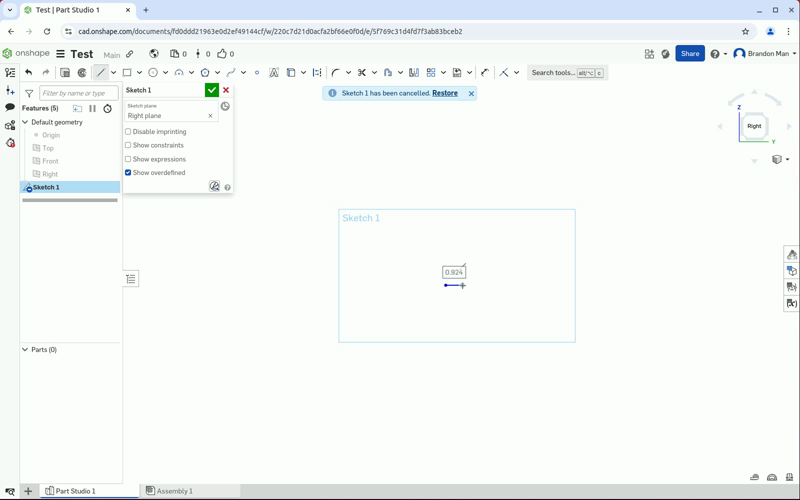
scroll(-6)
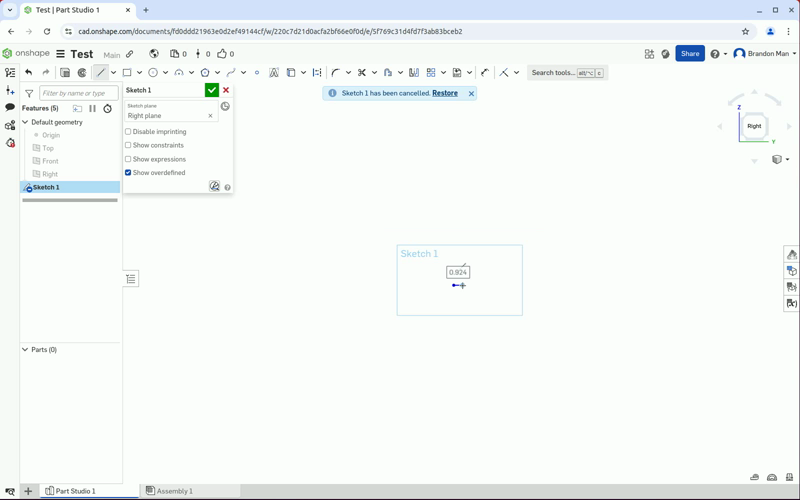
scroll(-6)
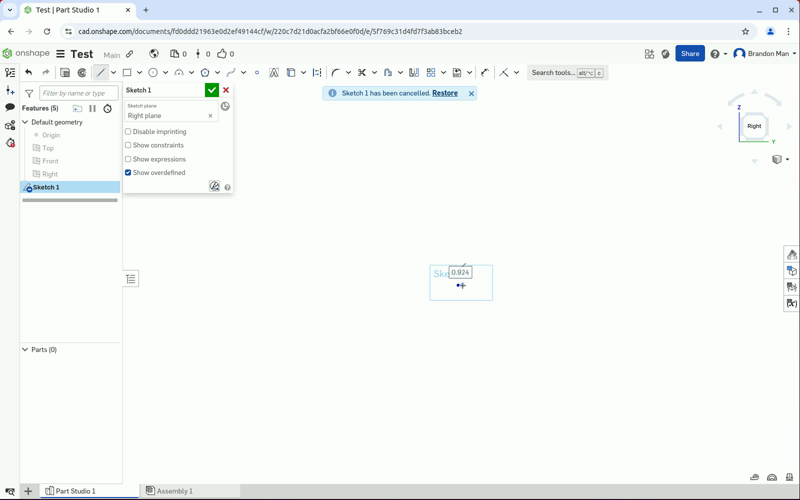
key_up(shift)
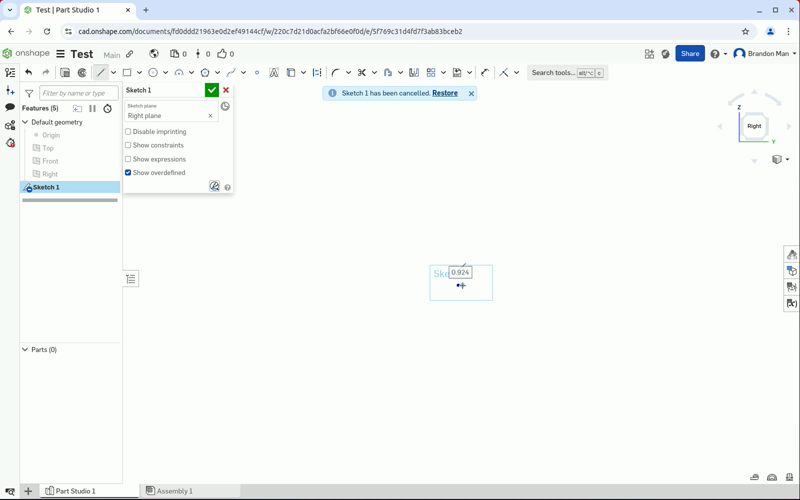
key_down(shift)
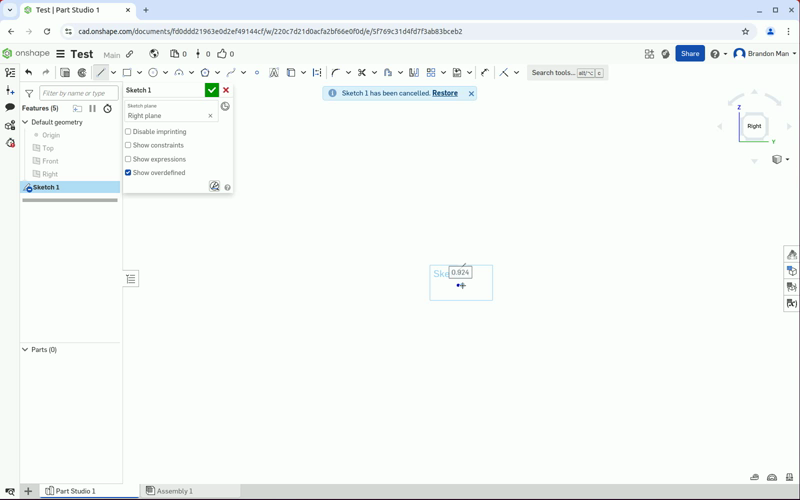
mouse_move(492, 285)
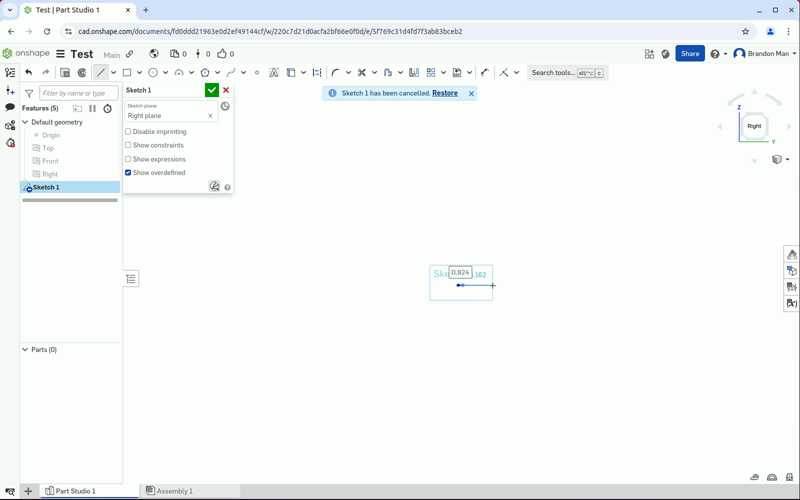
mouse_move(462, 280)
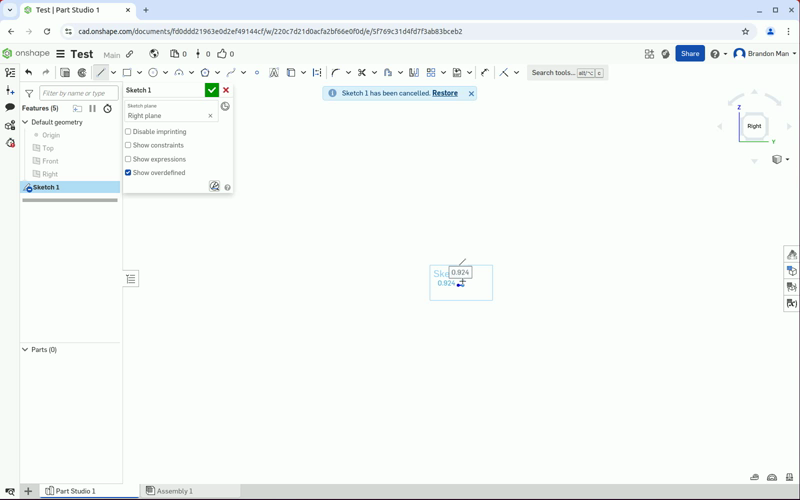
scroll(6)
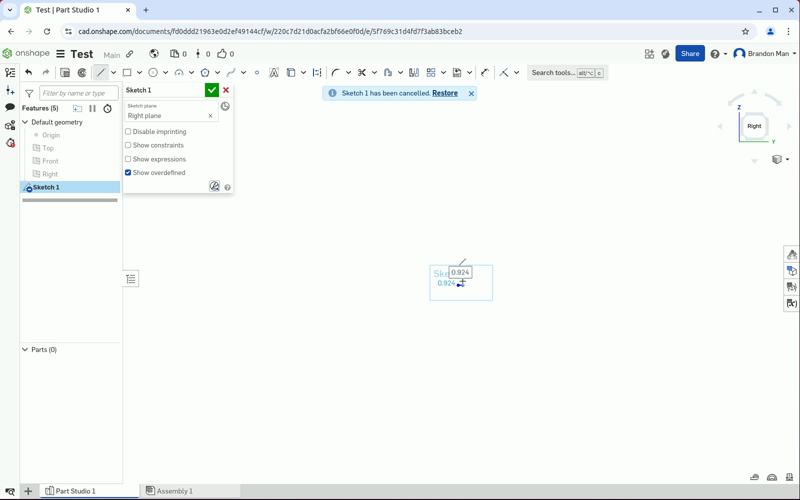
scroll(6)
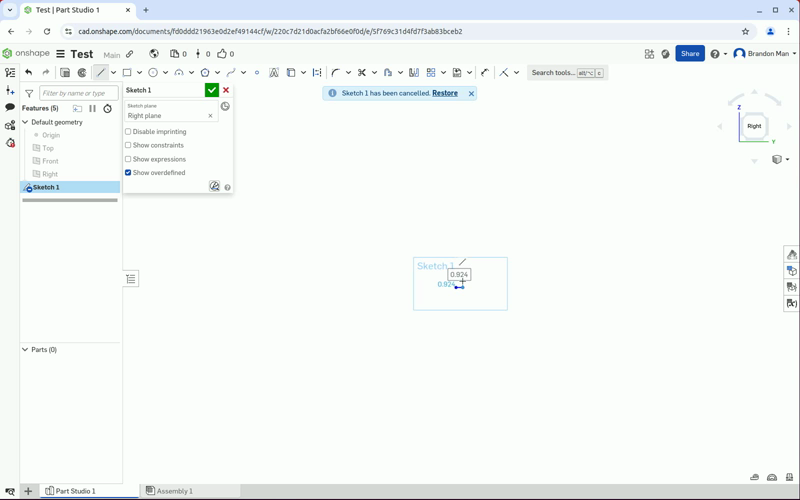
scroll(6)
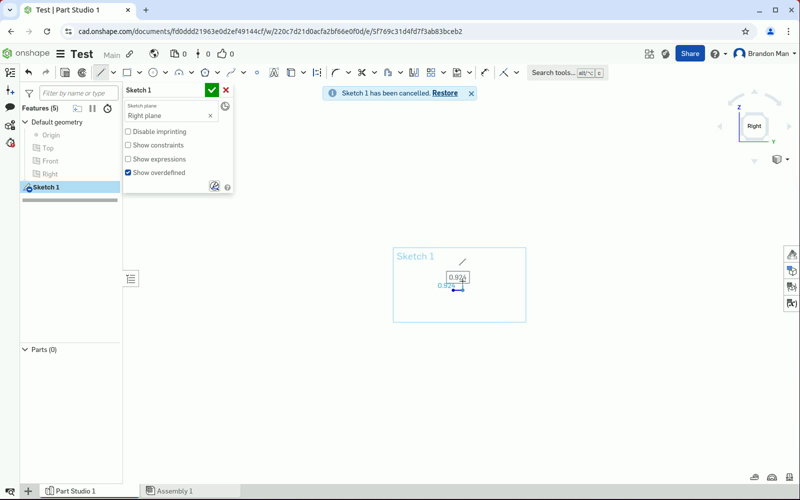
scroll(6)
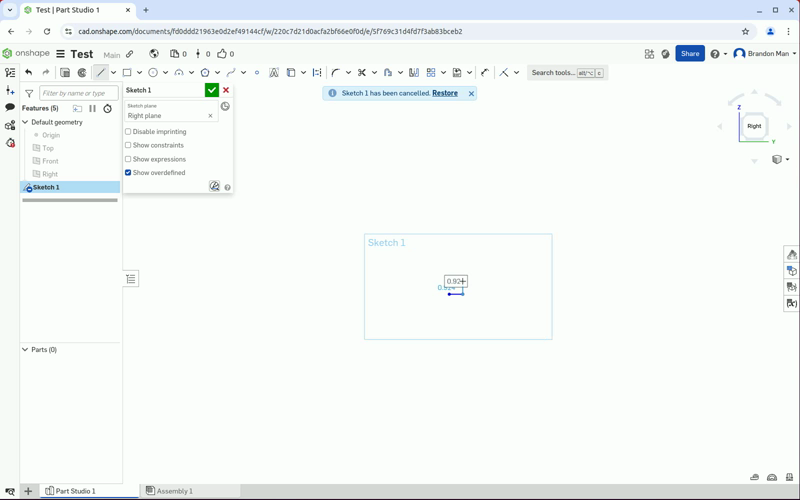
scroll(6)
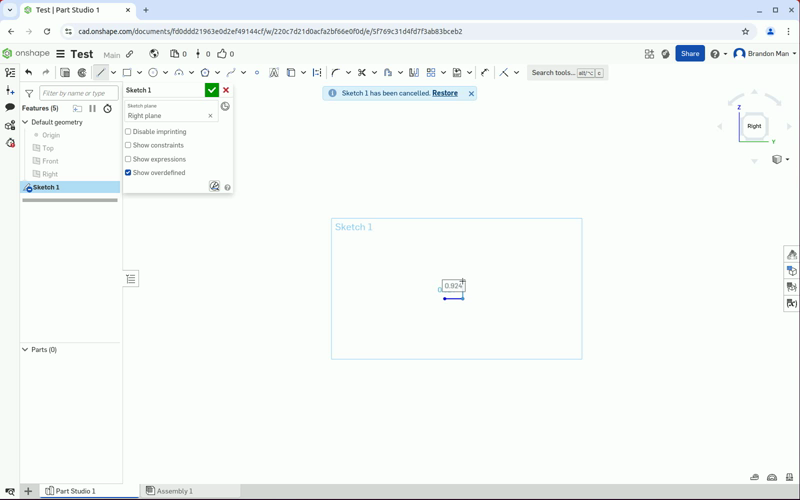
scroll(6)
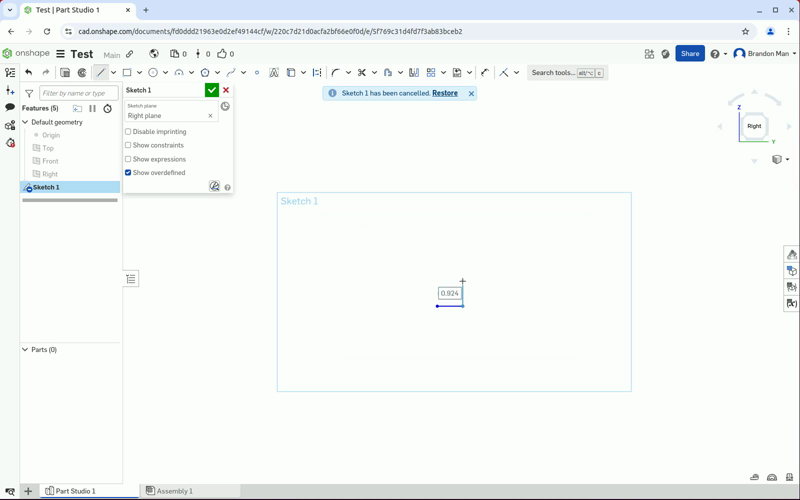
scroll(6)
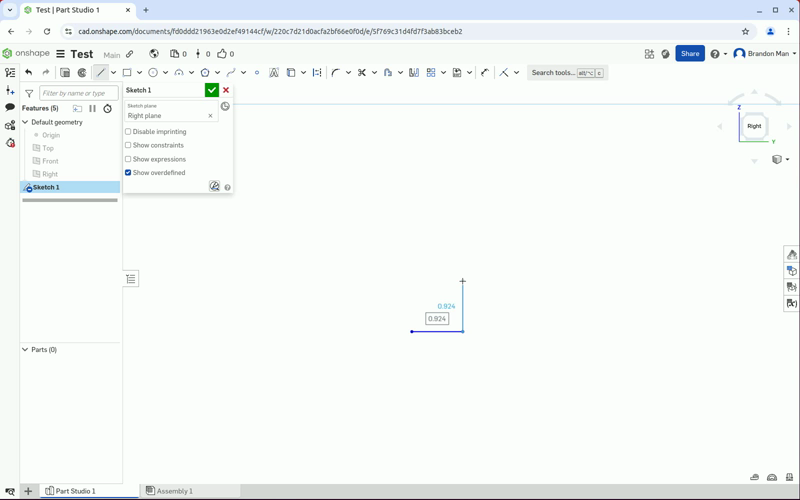
click(462, 280)
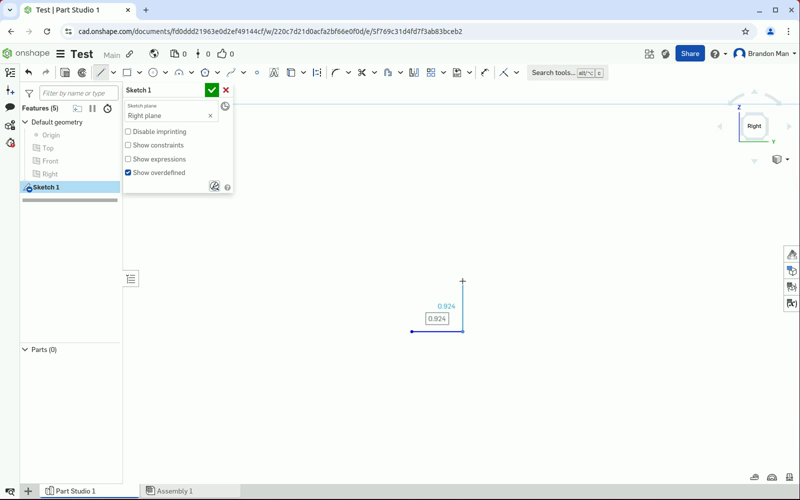
scroll(-6)
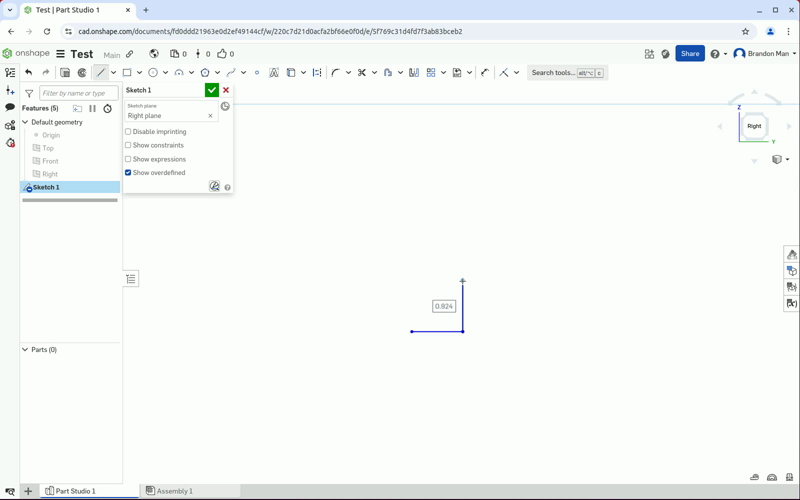
scroll(-6)
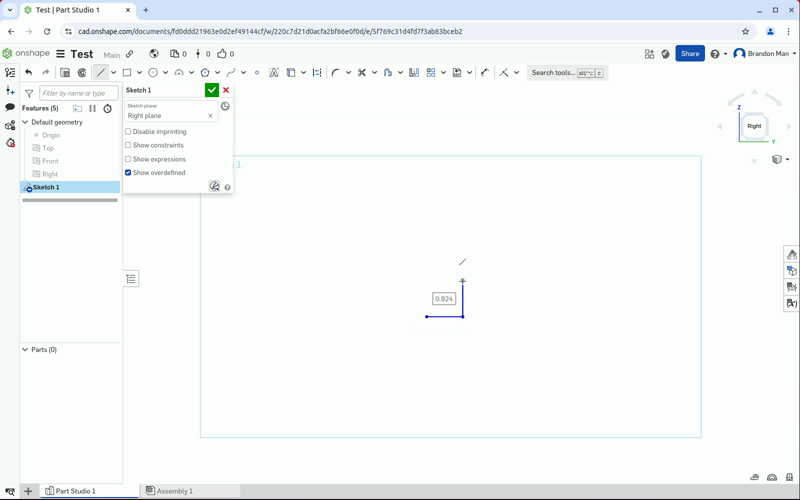
scroll(-6)
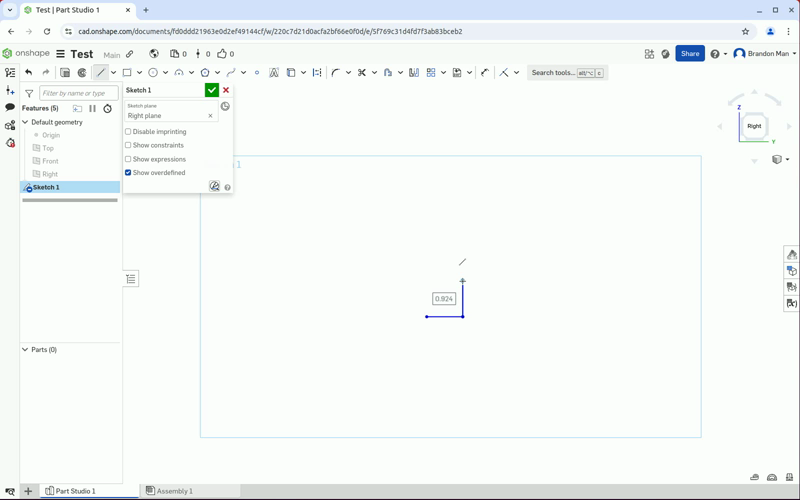
scroll(-6)
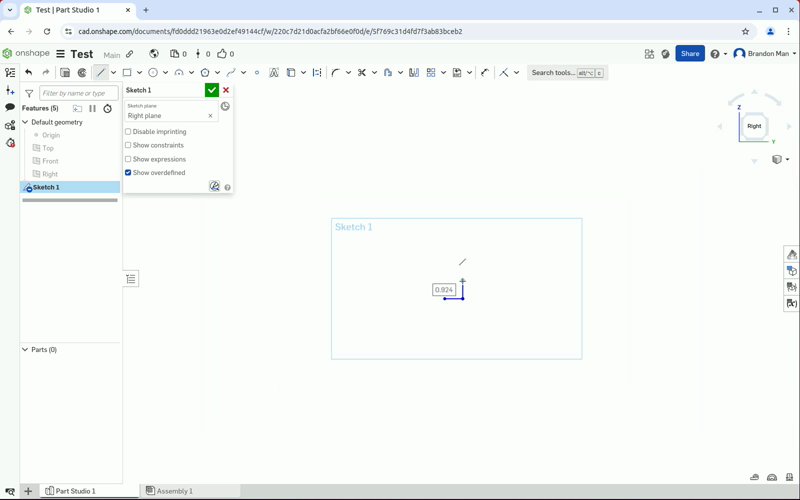
scroll(-6)
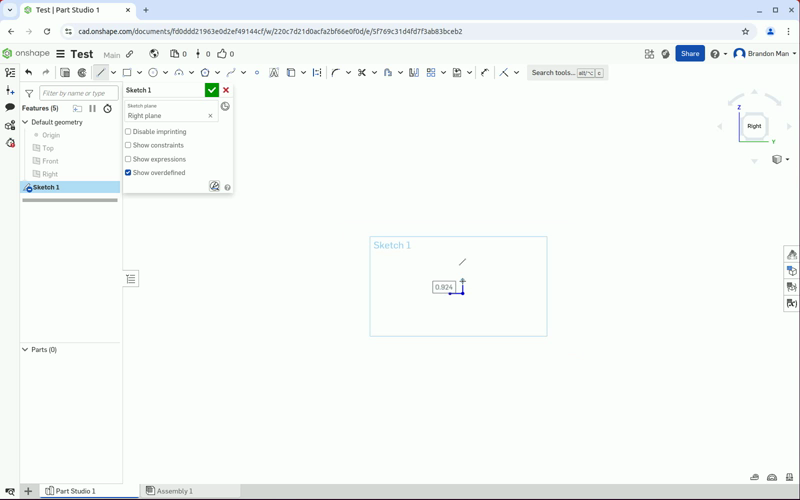
scroll(-6)
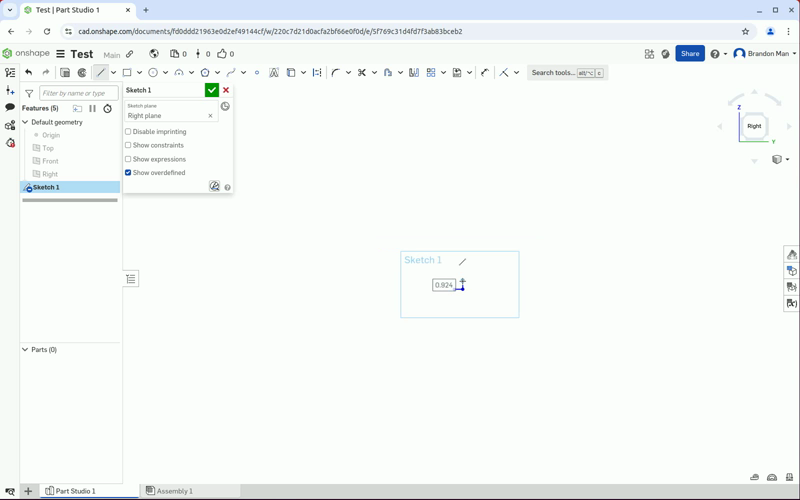
scroll(-6)
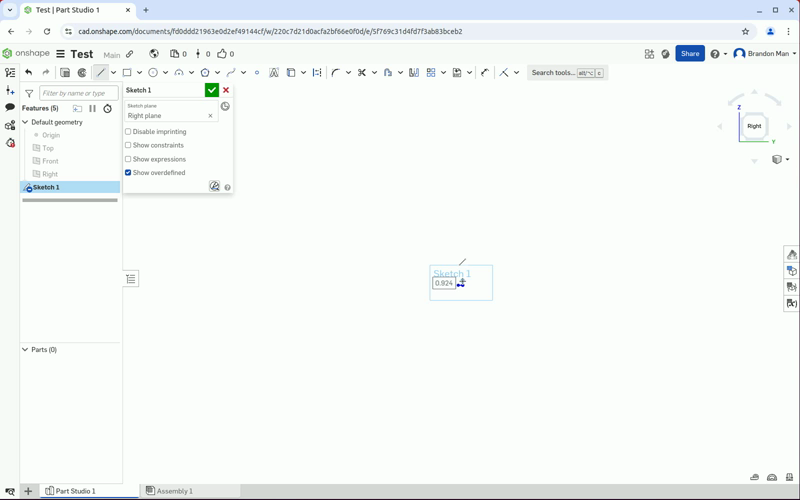
key_up(shift)
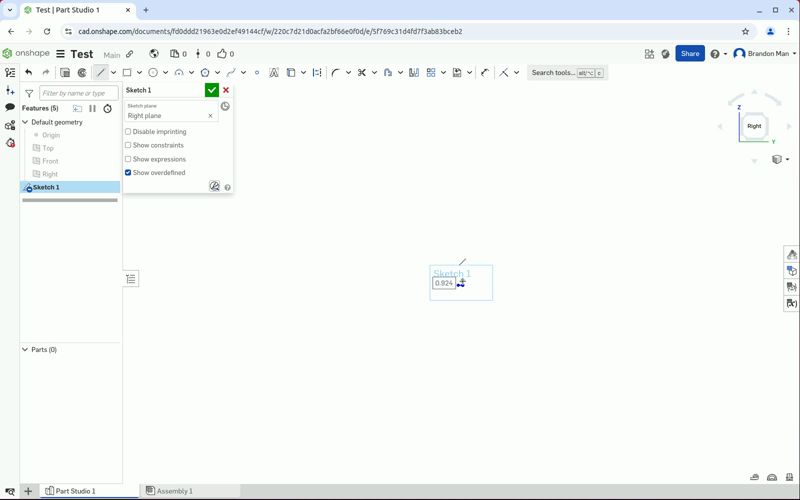
key_down(shift)
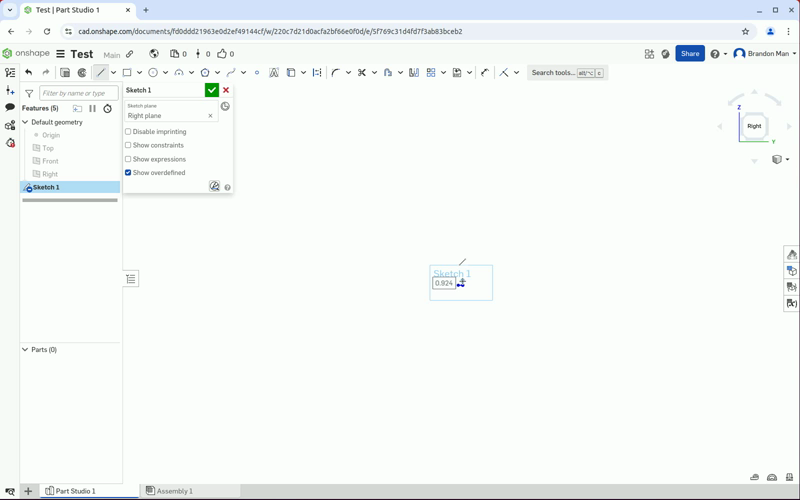
mouse_move(492, 280)
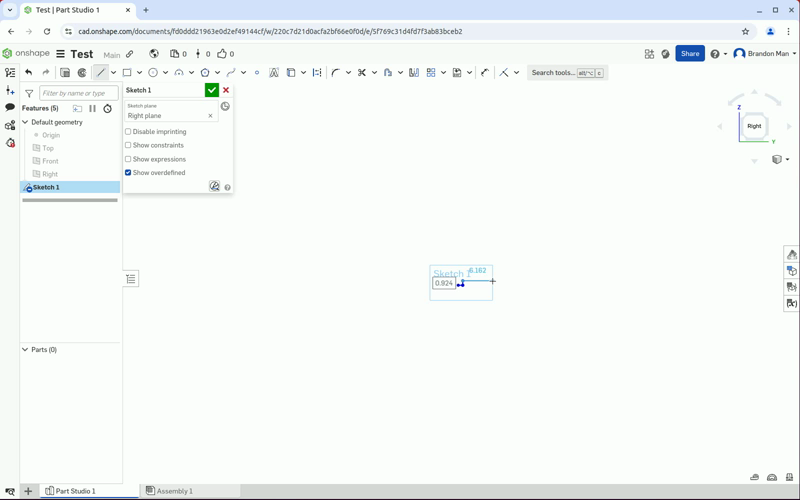
mouse_move(458, 280)
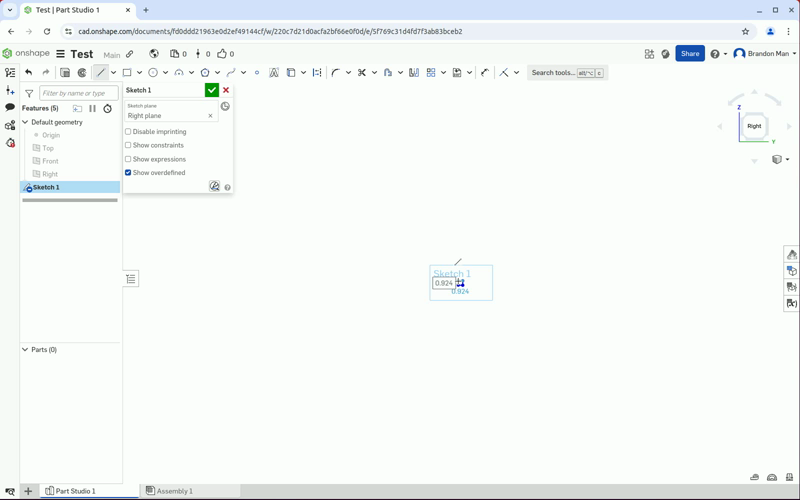
scroll(6)
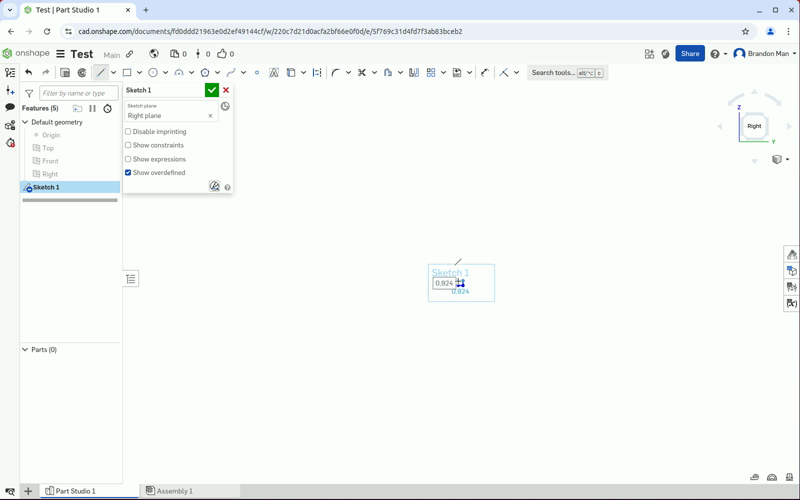
scroll(6)
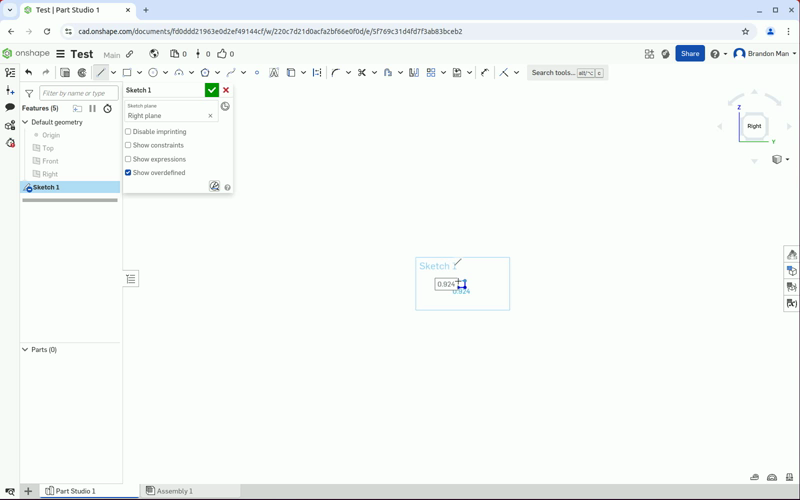
scroll(6)
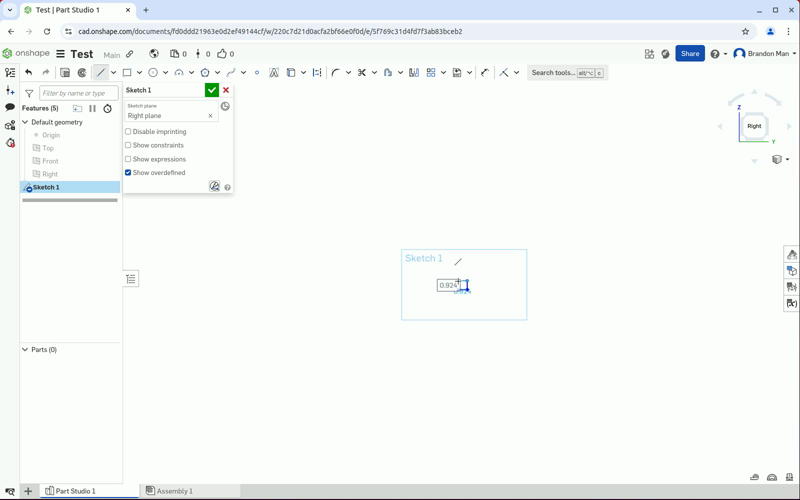
scroll(6)
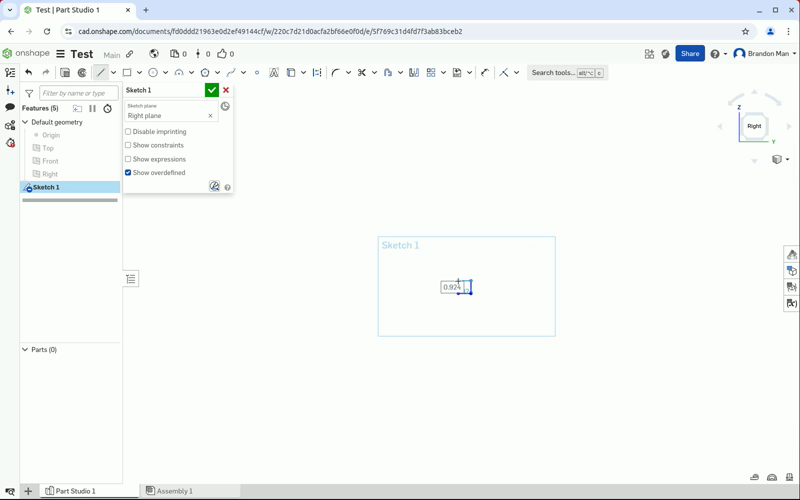
scroll(6)
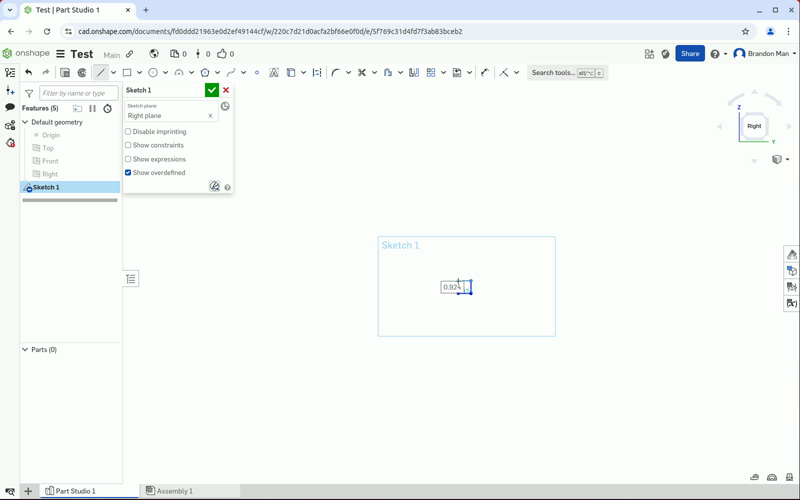
scroll(6)
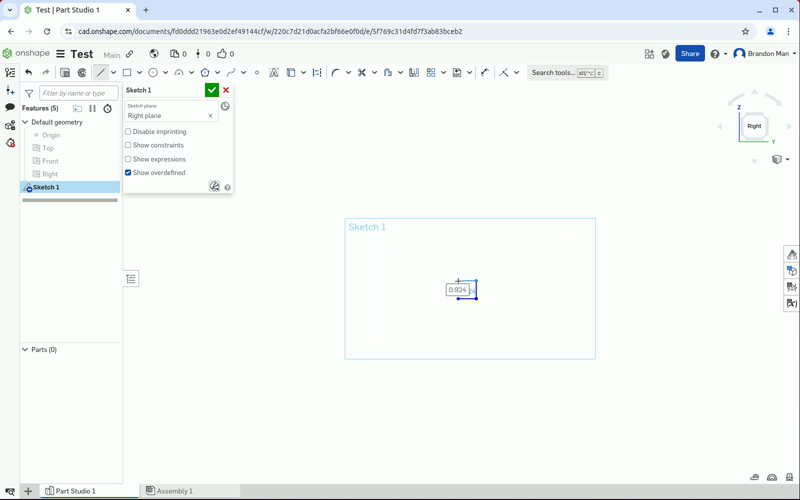
scroll(6)
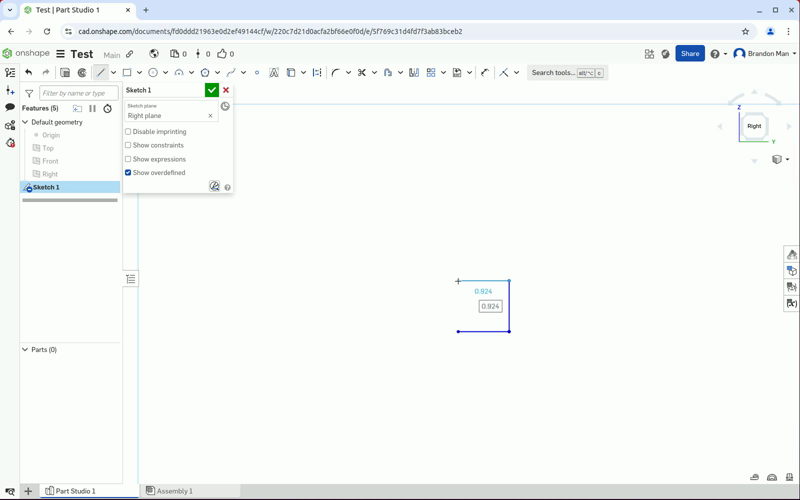
click(458, 280)
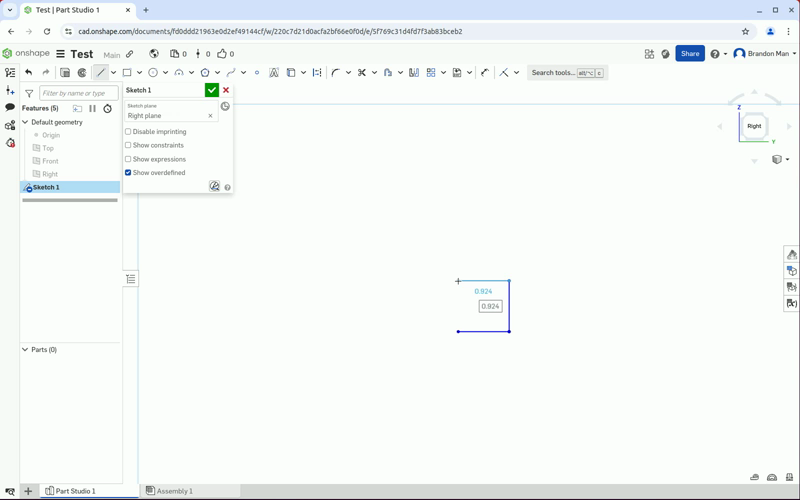
scroll(-6)
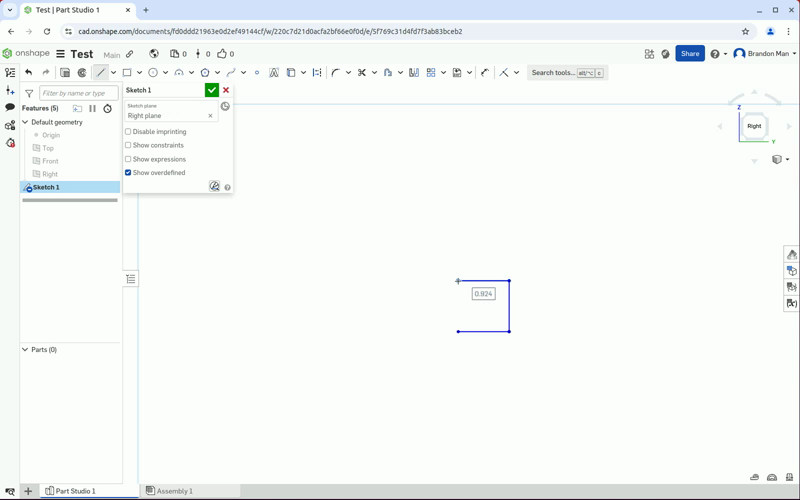
scroll(-6)
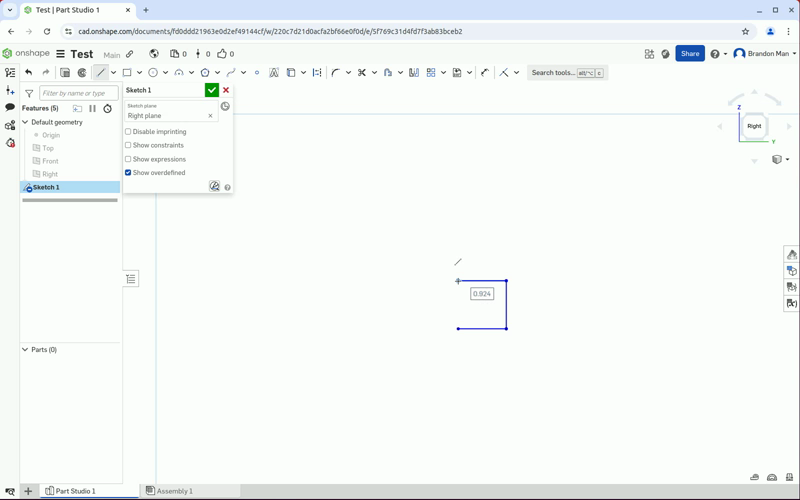
scroll(-6)
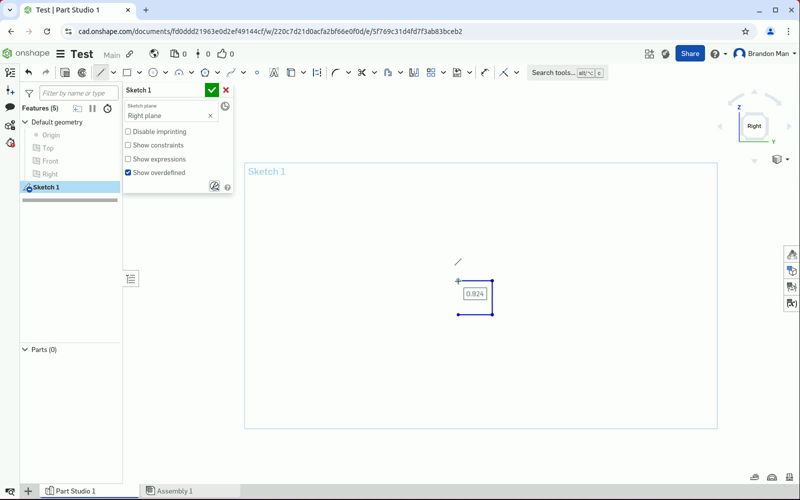
scroll(-6)
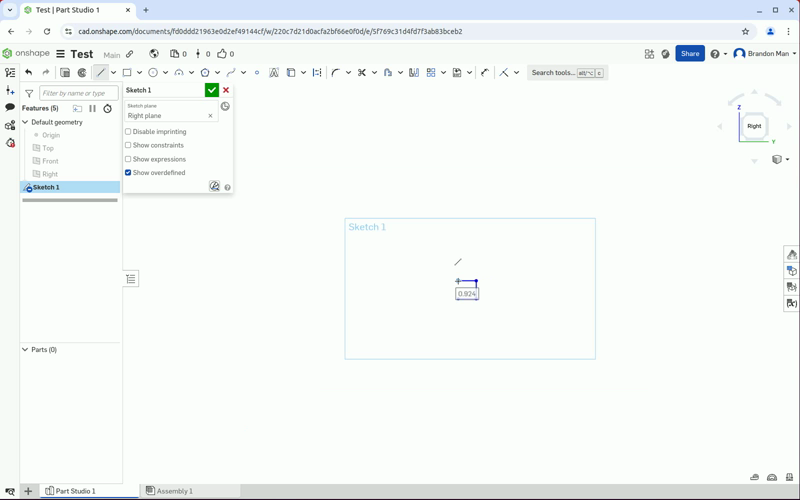
scroll(-6)
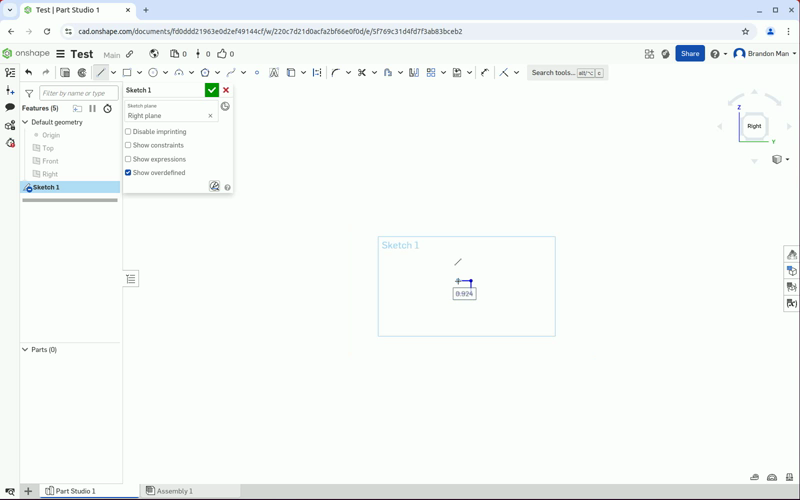
scroll(-6)
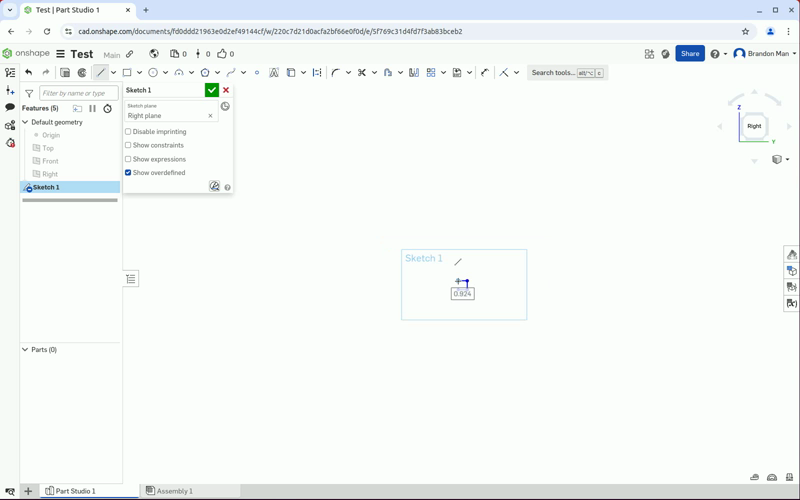
scroll(-6)
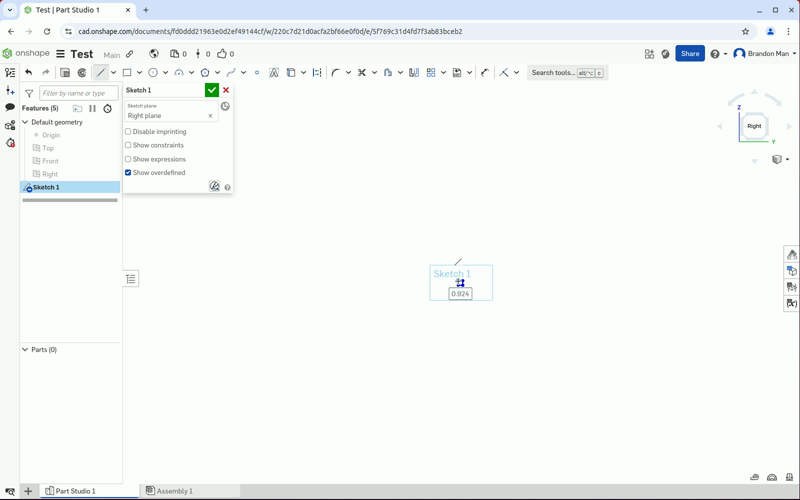
key_up(shift)
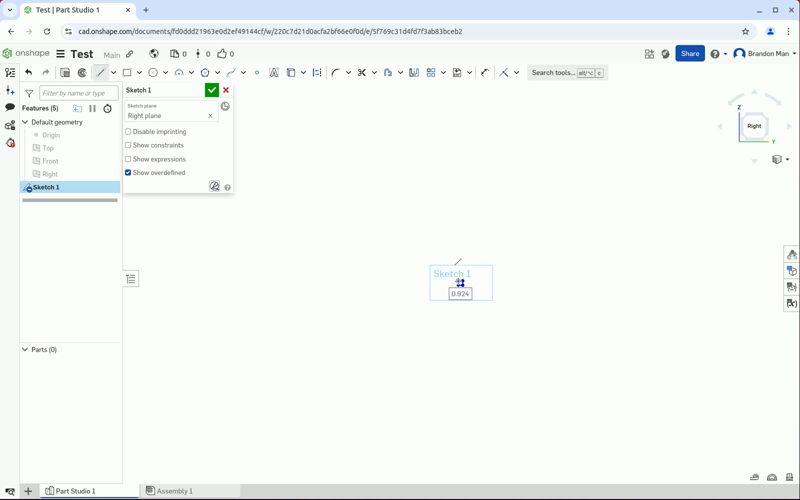
mouse_move(488, 280)
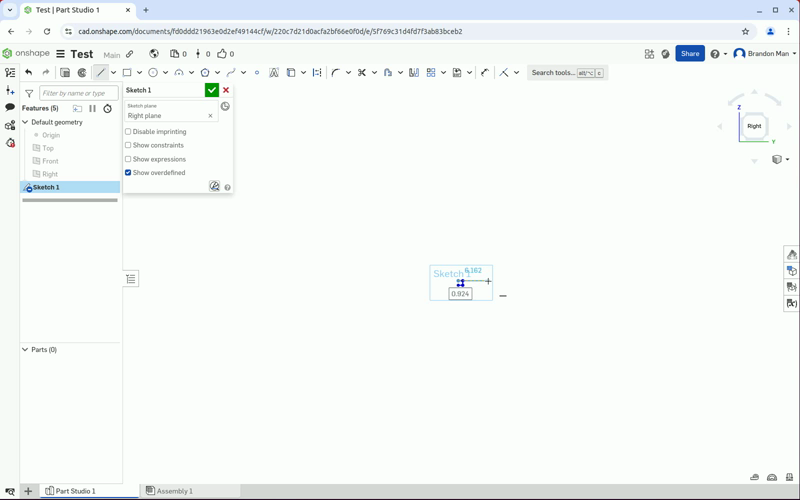
key_down(shift)
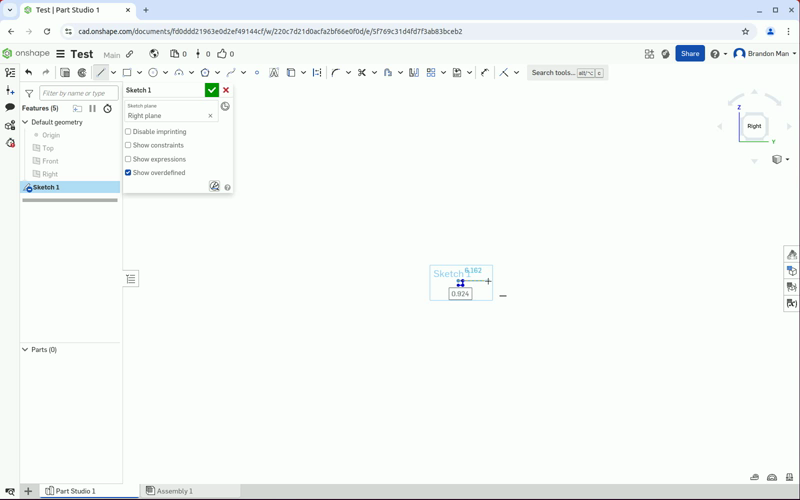
mouse_move(458, 285)
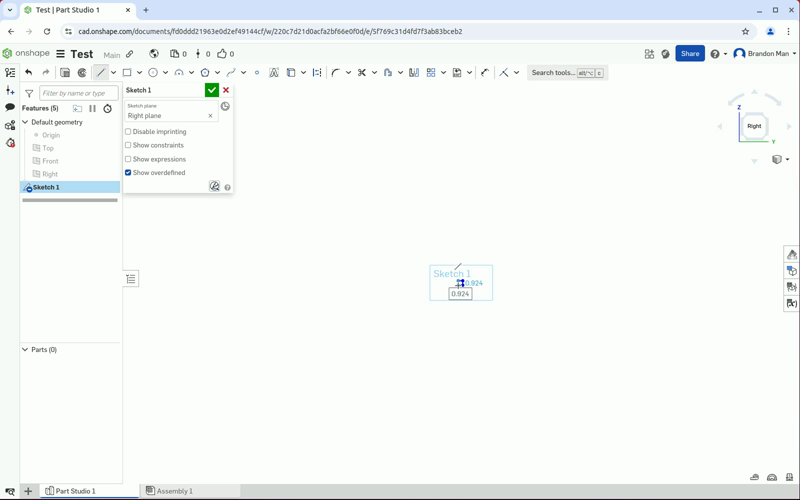
scroll(6)
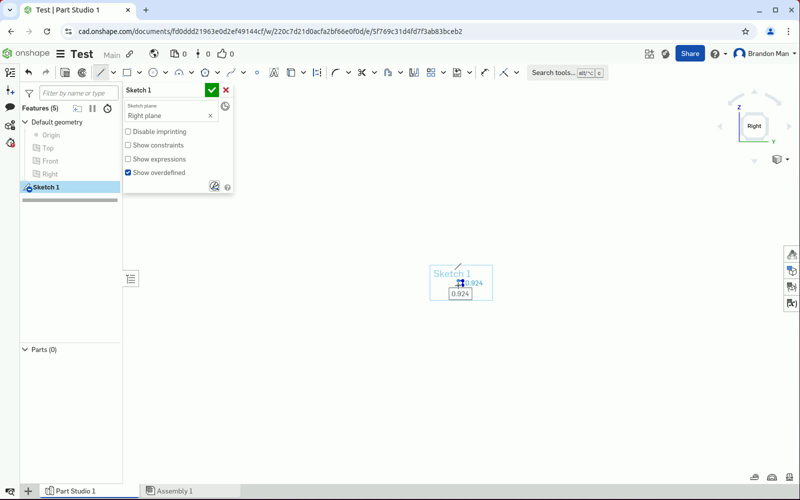
scroll(6)
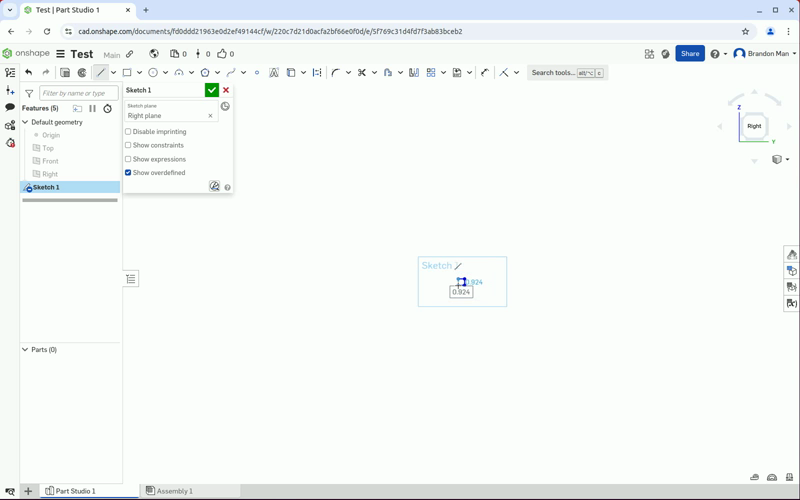
scroll(6)
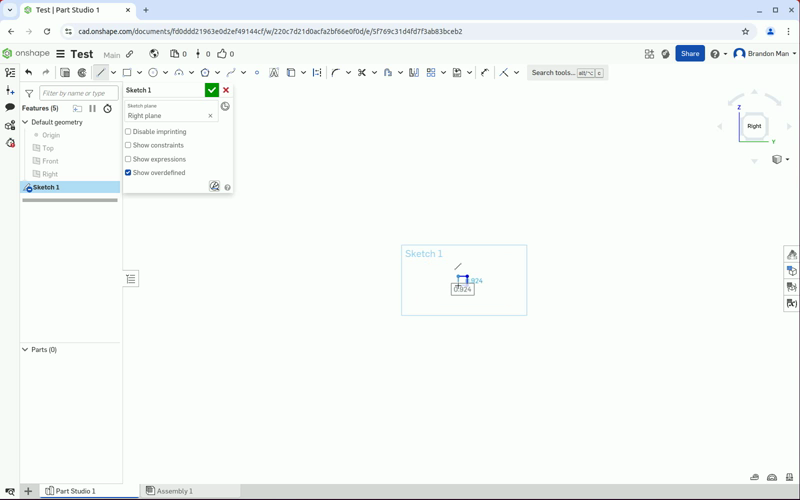
scroll(6)
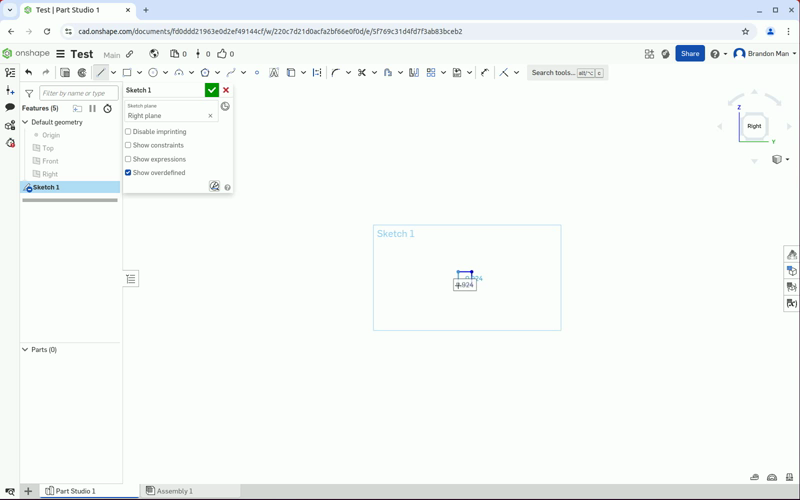
scroll(6)
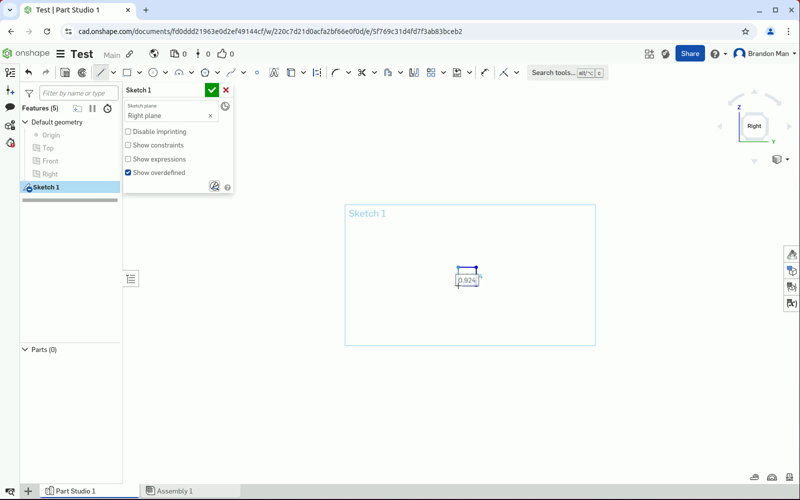
scroll(6)
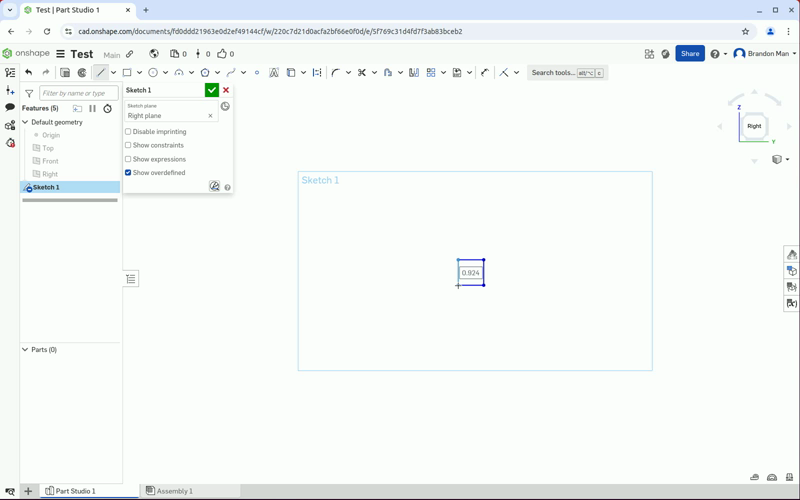
scroll(6)
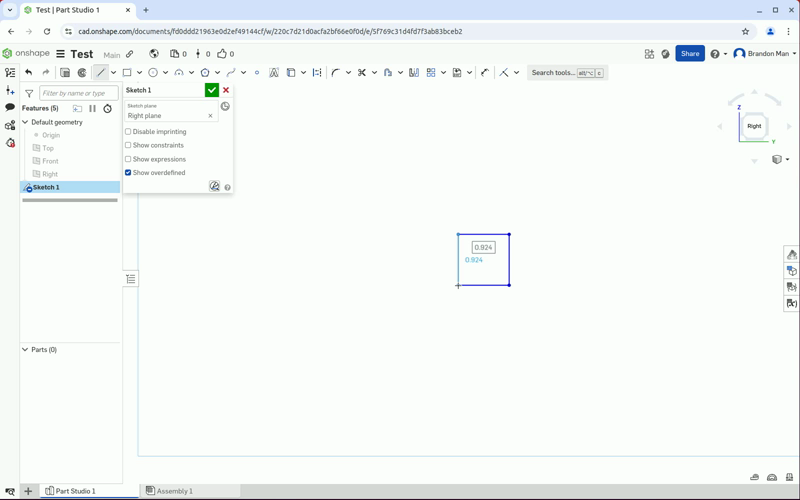
key_up(shift)
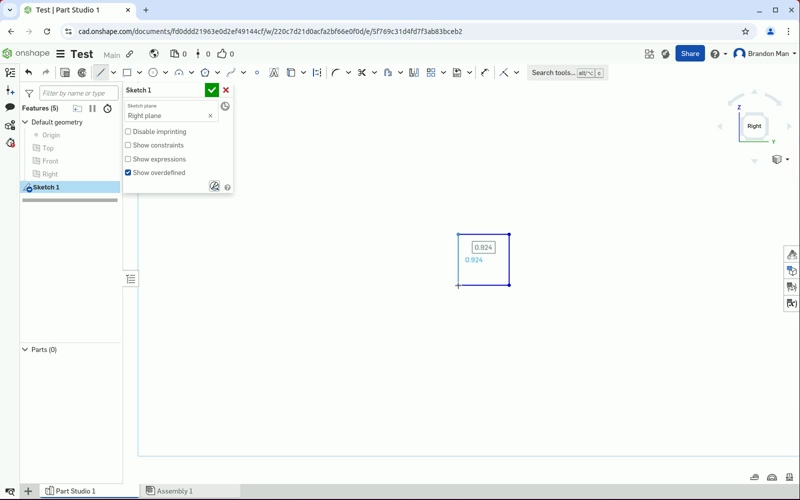
click(458, 285)
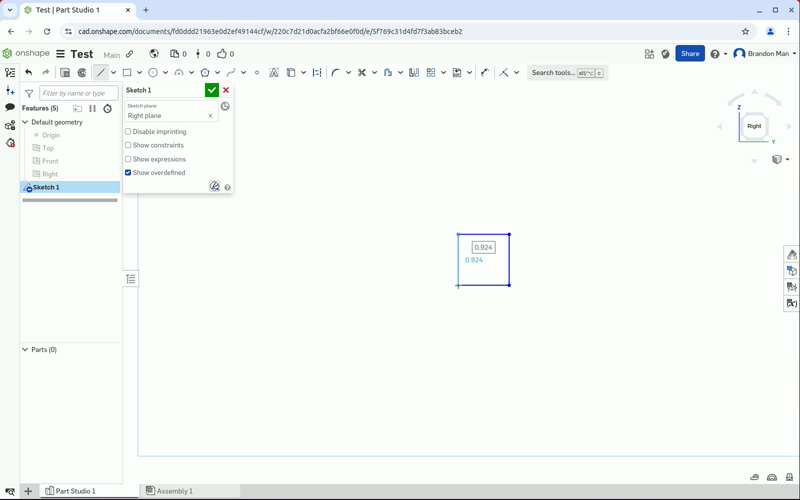
scroll(-6)
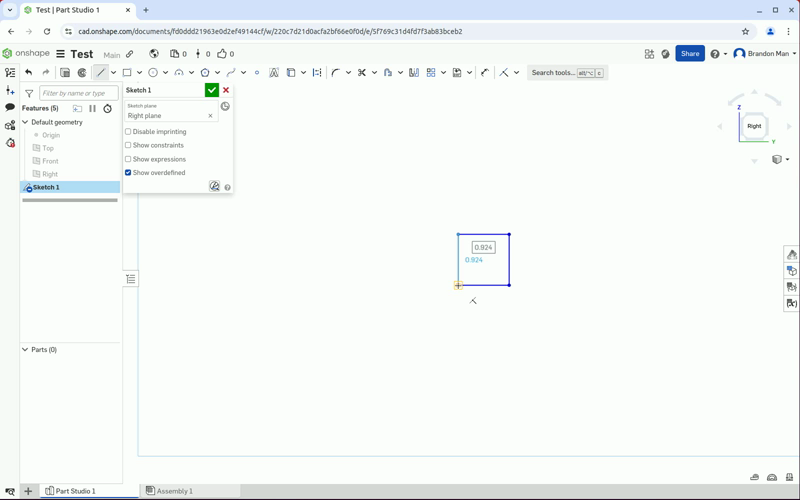
scroll(-6)
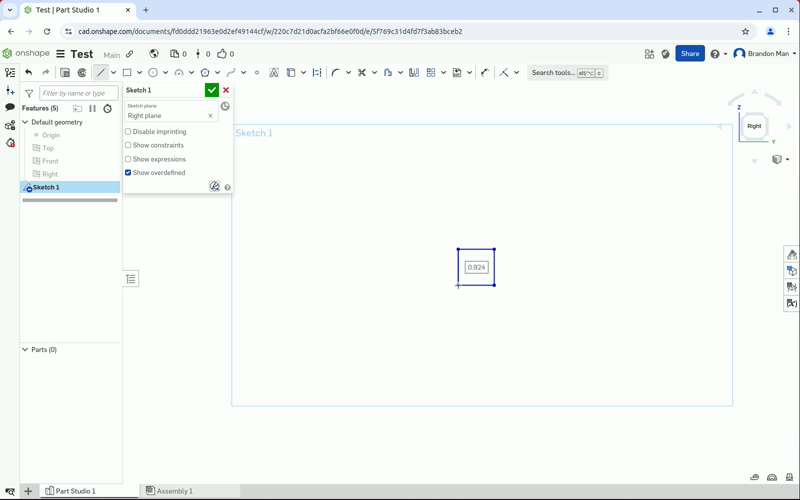
scroll(-6)
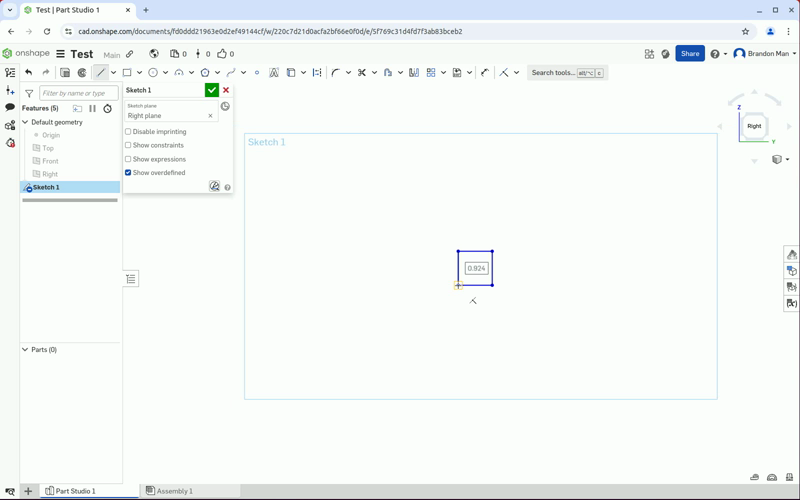
scroll(-6)
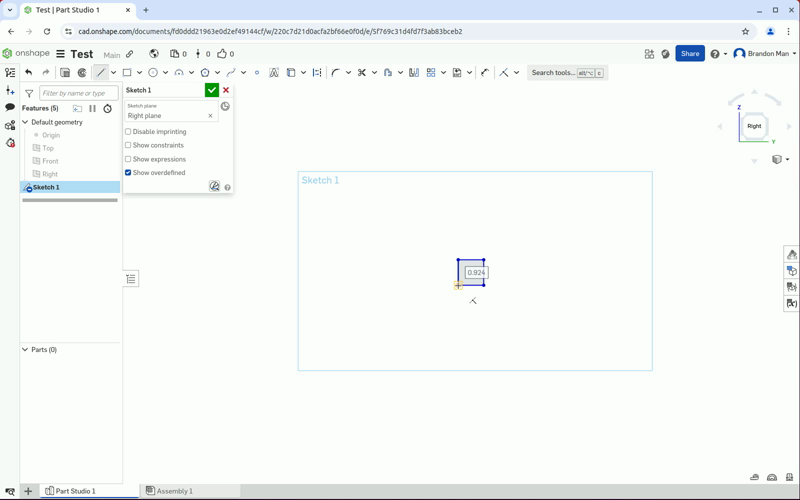
scroll(-6)
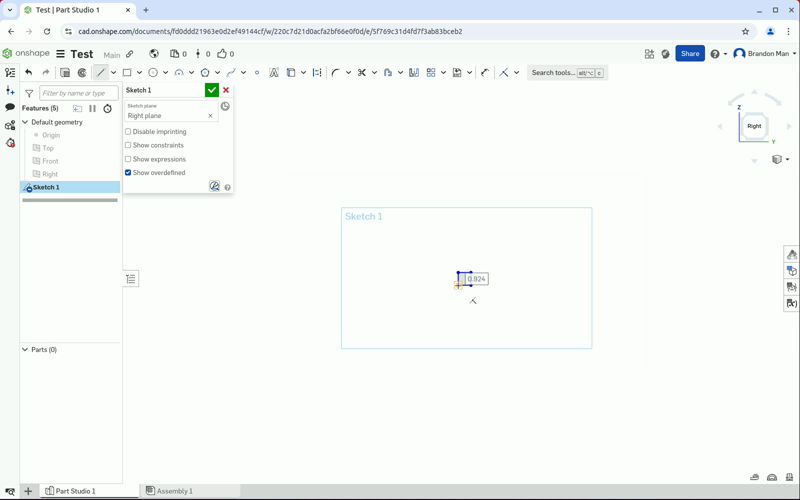
scroll(-6)
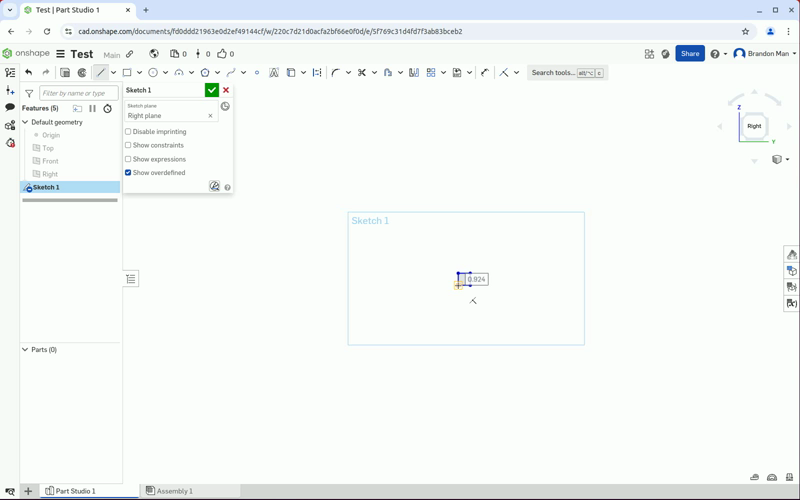
scroll(-6)
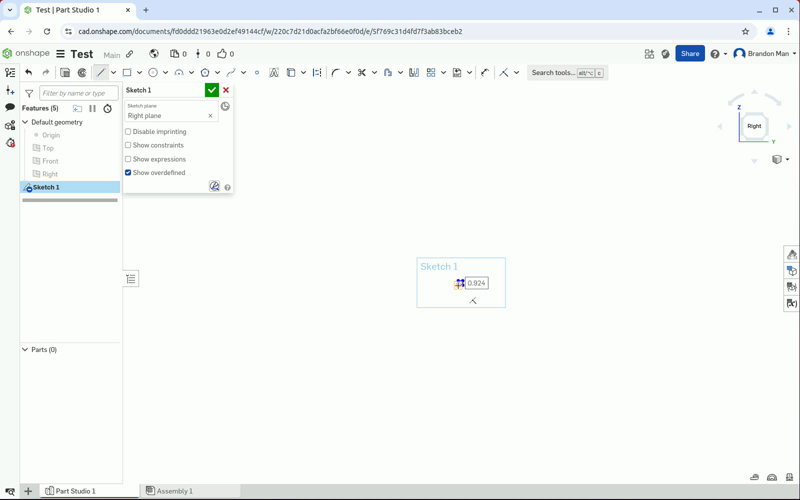
key(esc)
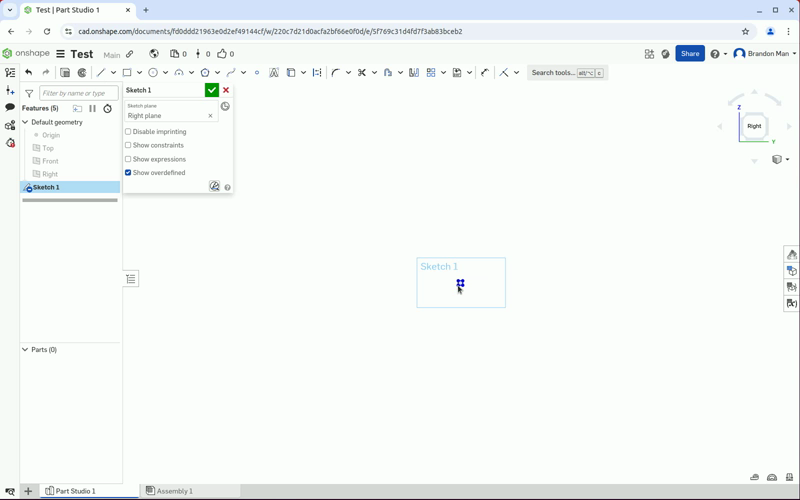
key(l)
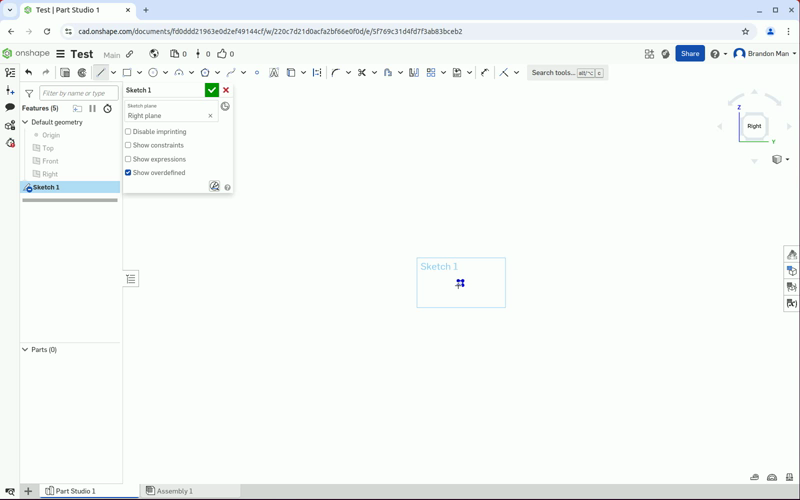
key_down(shift)
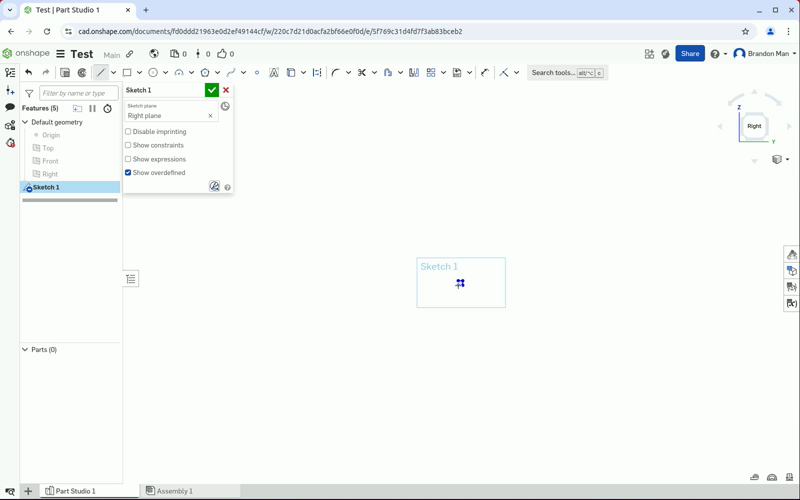
mouse_move(458, 285)
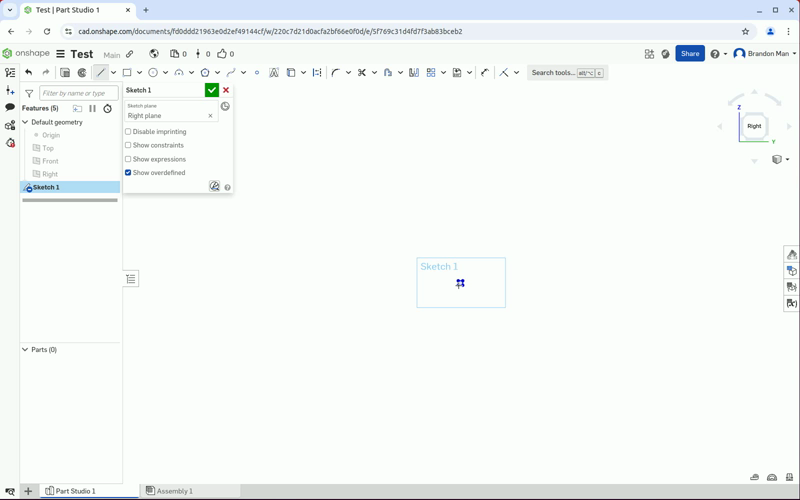
scroll(6)
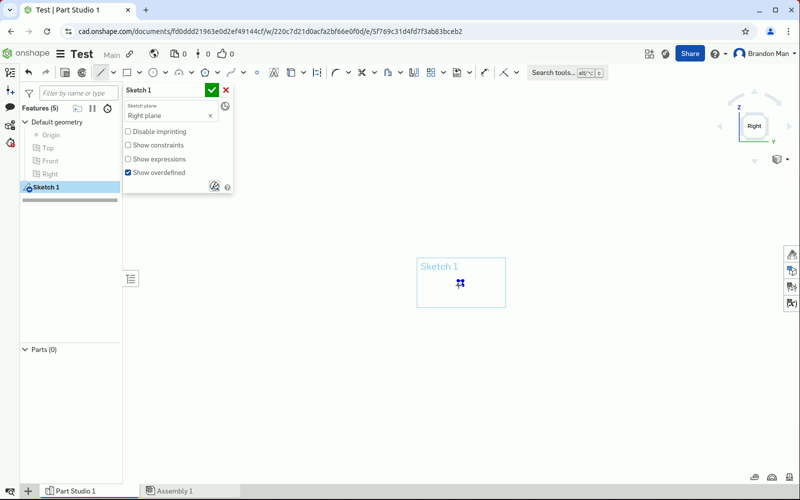
scroll(6)
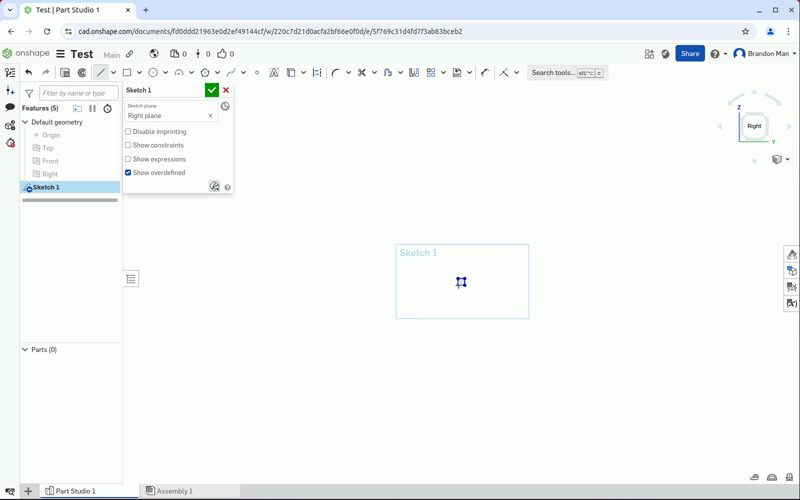
scroll(6)
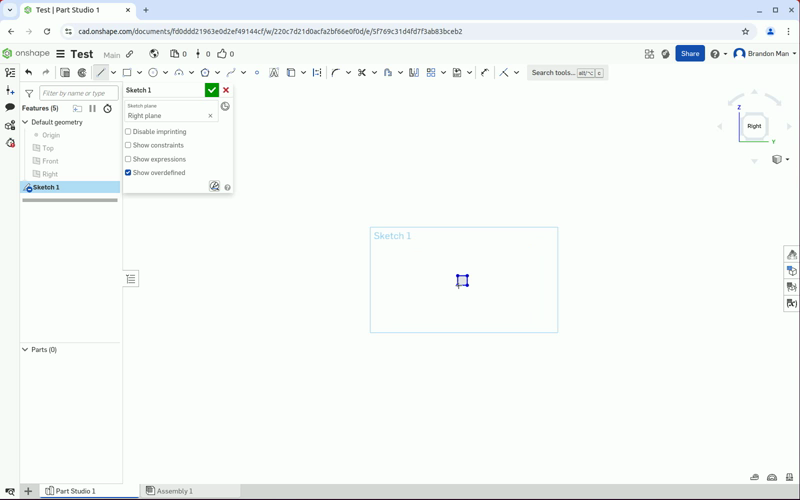
scroll(6)
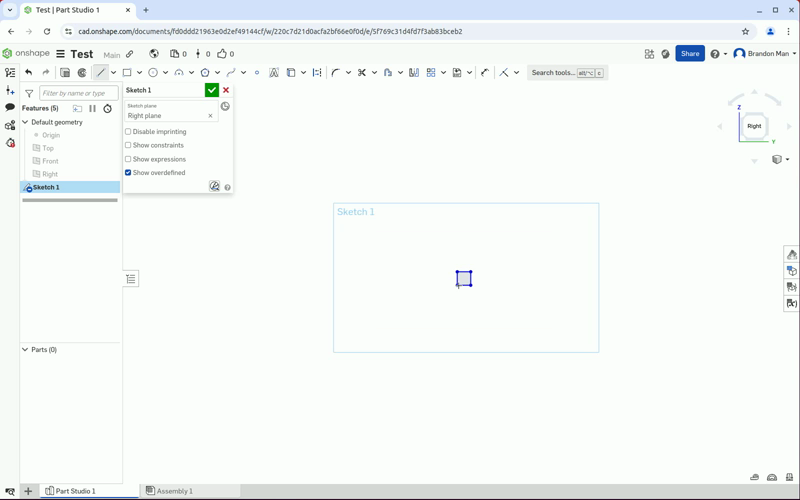
scroll(6)
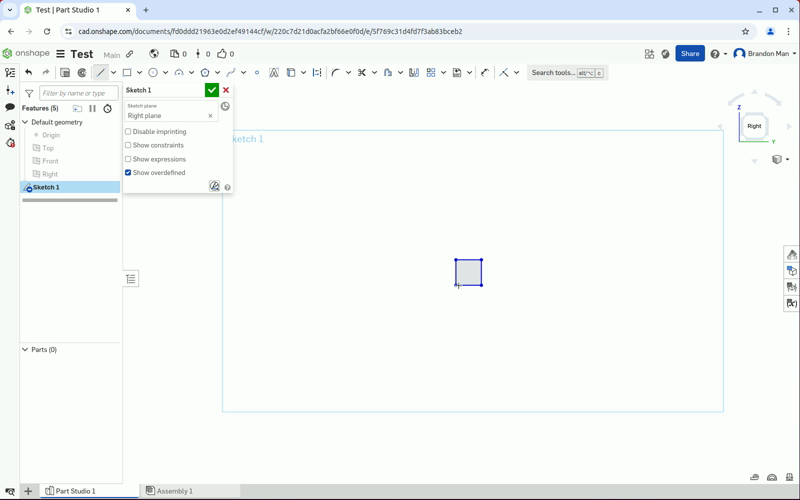
scroll(6)
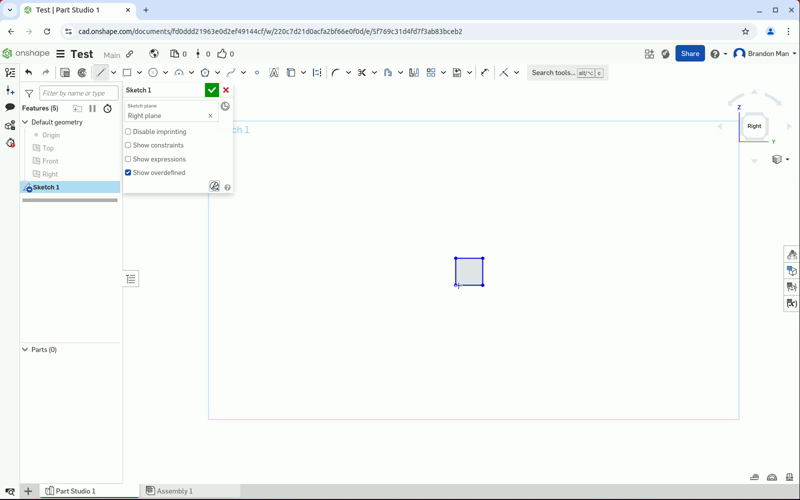
scroll(6)
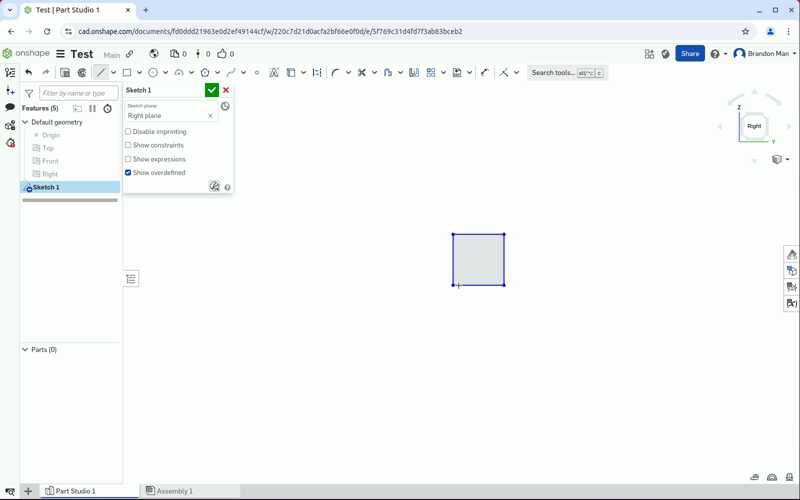
click(458, 285)
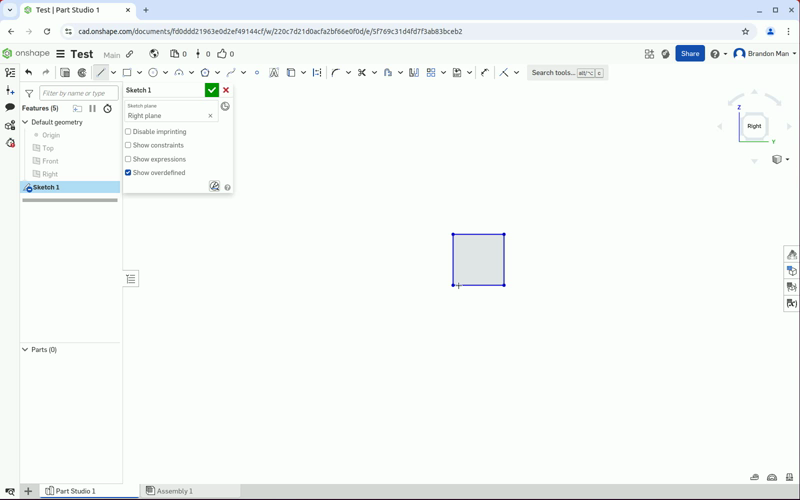
scroll(-6)
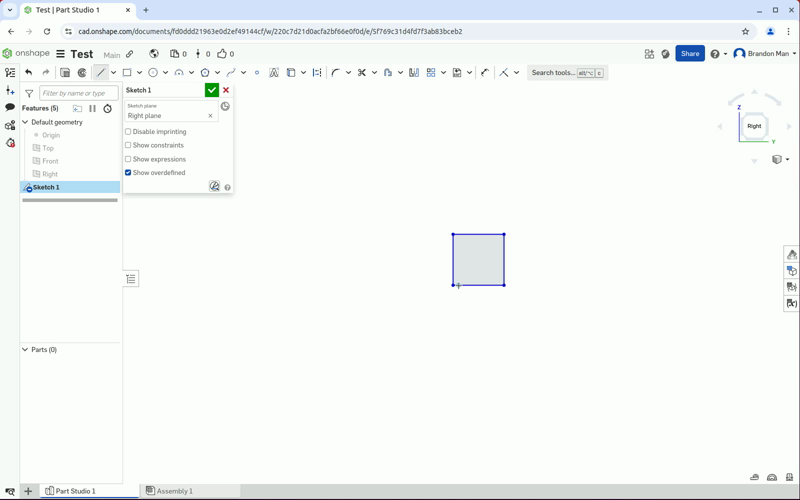
scroll(-6)
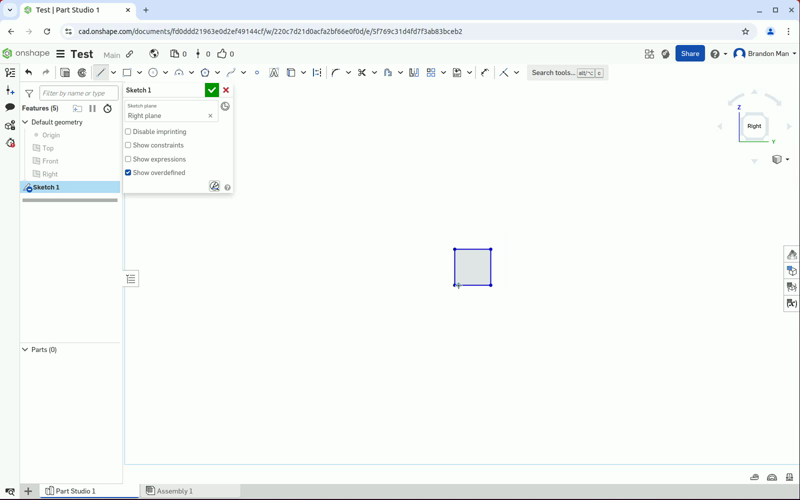
scroll(-6)
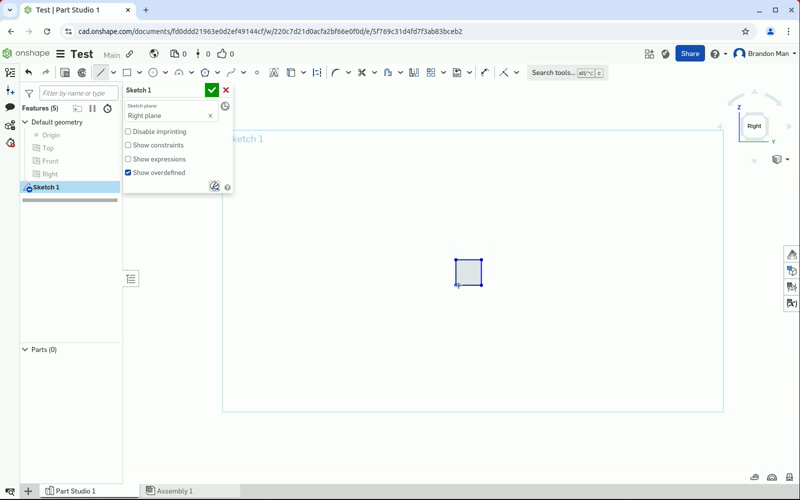
scroll(-6)
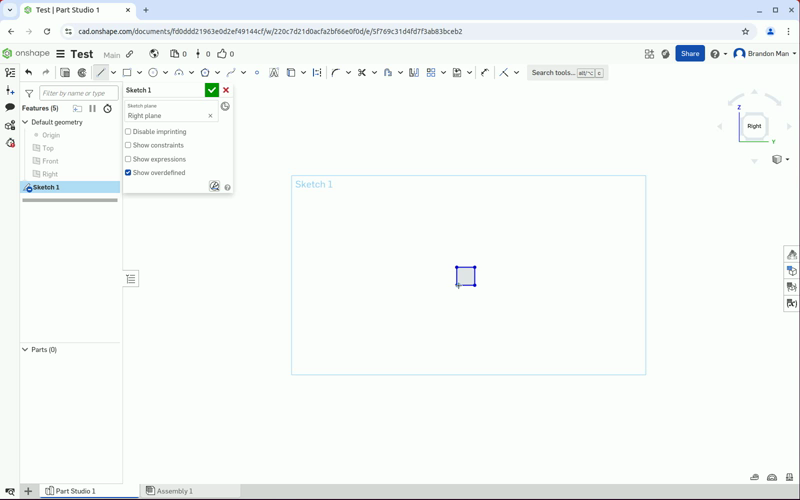
scroll(-6)
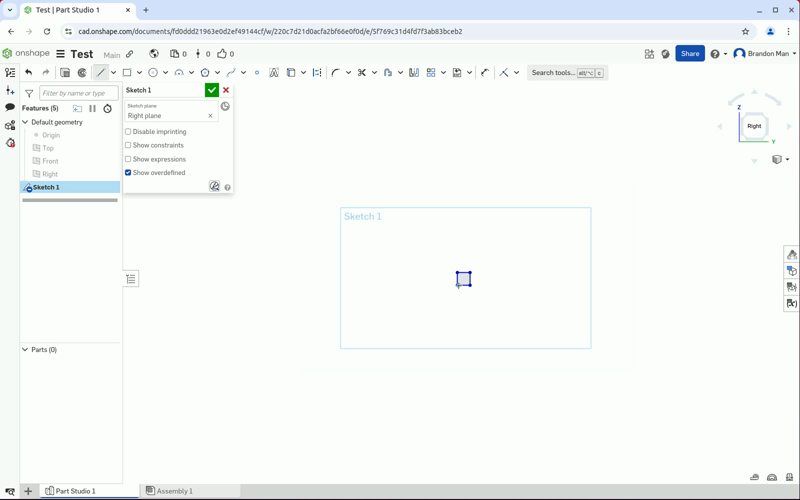
scroll(-6)
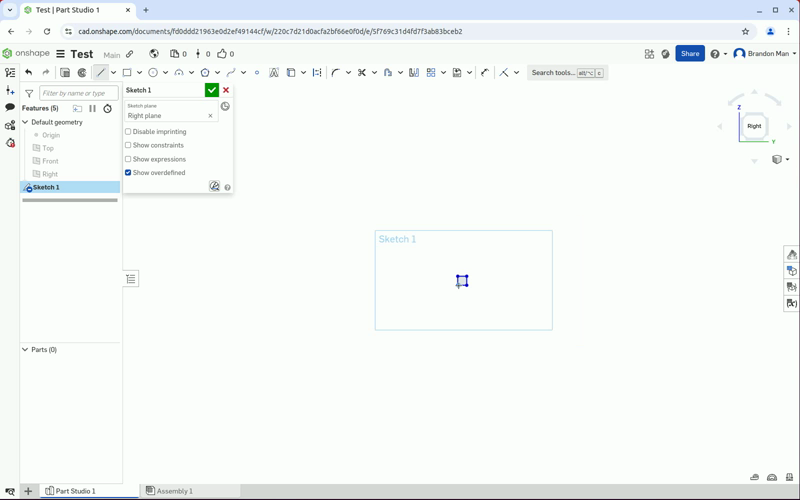
scroll(-6)
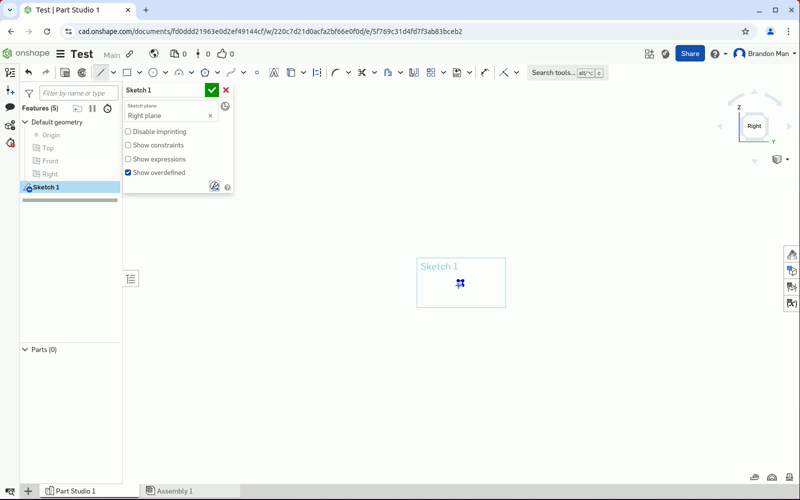
key_up(shift)
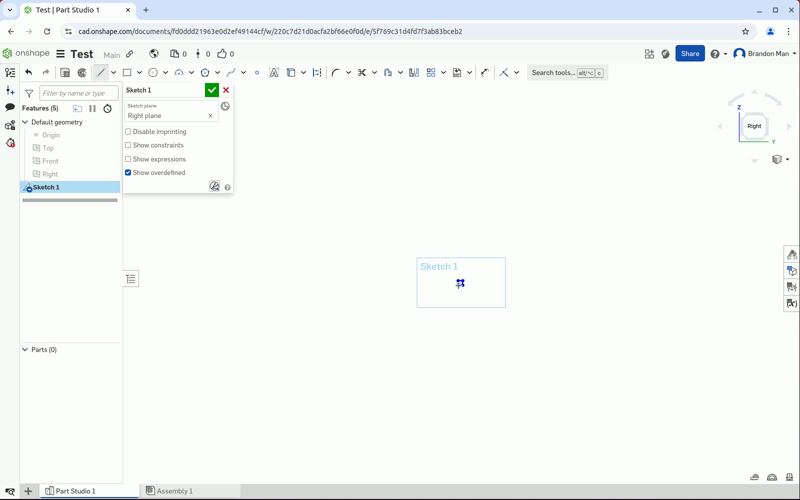
key_down(shift)
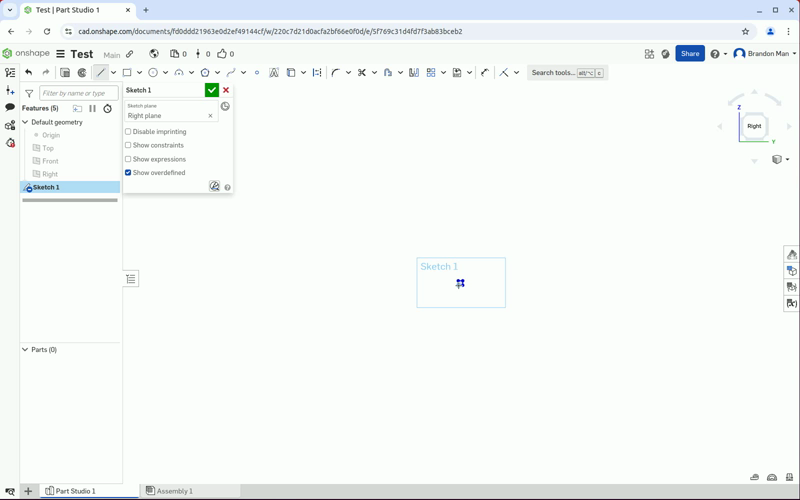
mouse_move(488, 285)
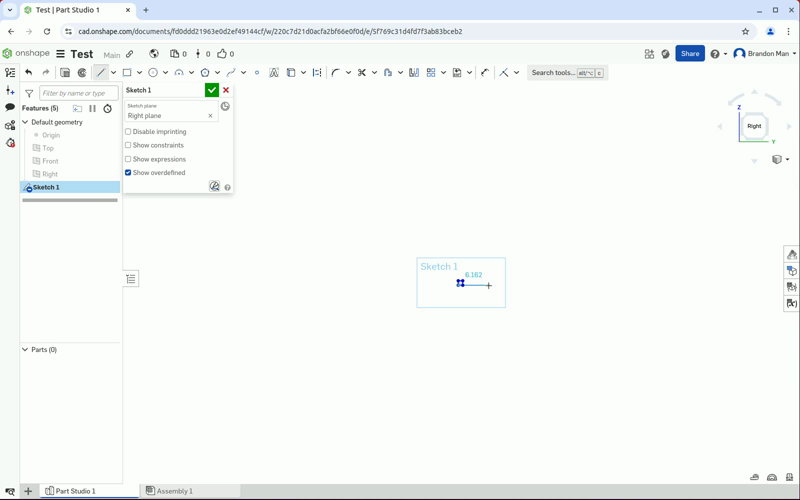
mouse_move(462, 285)
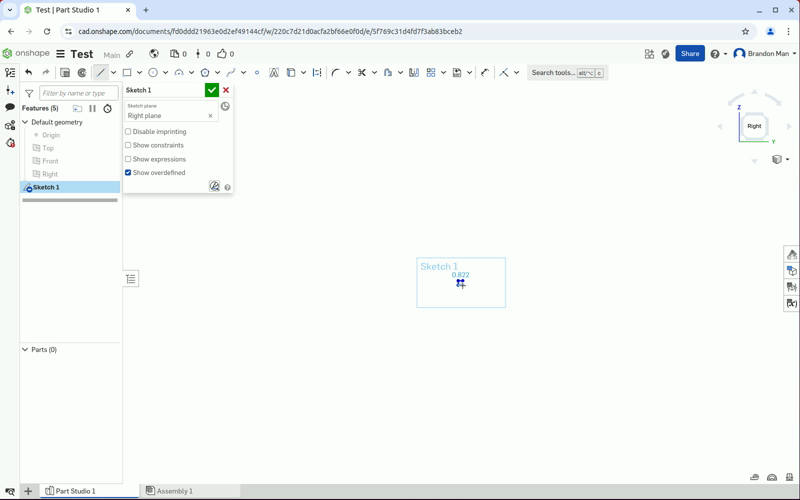
scroll(6)
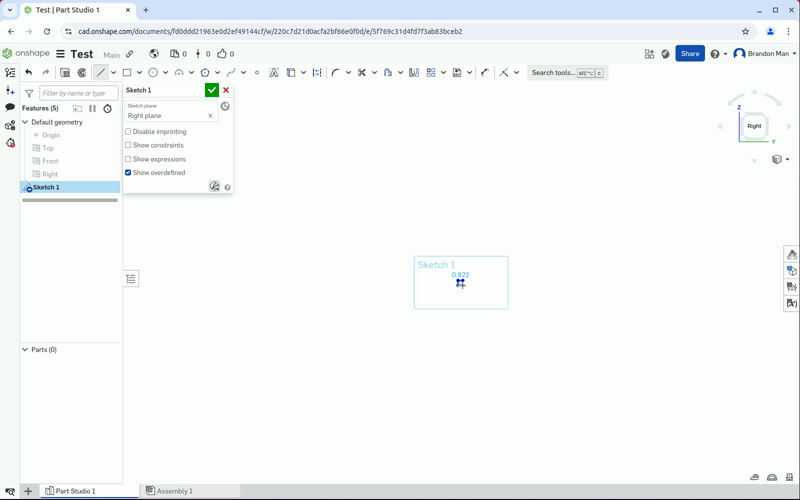
scroll(6)
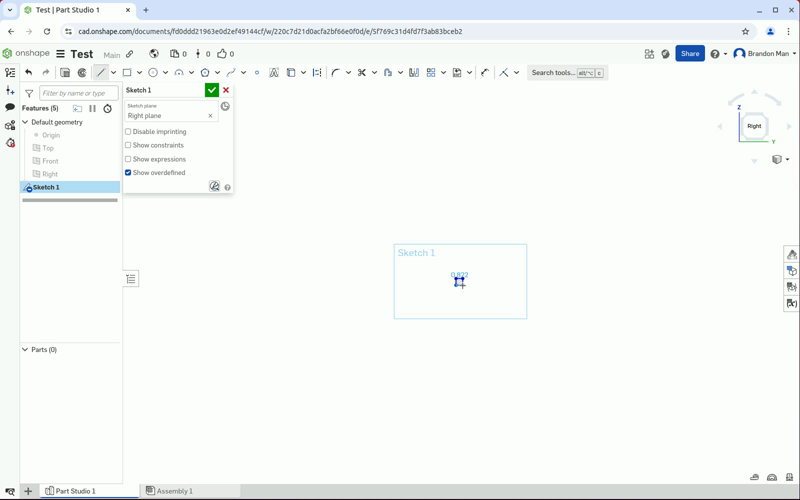
scroll(6)
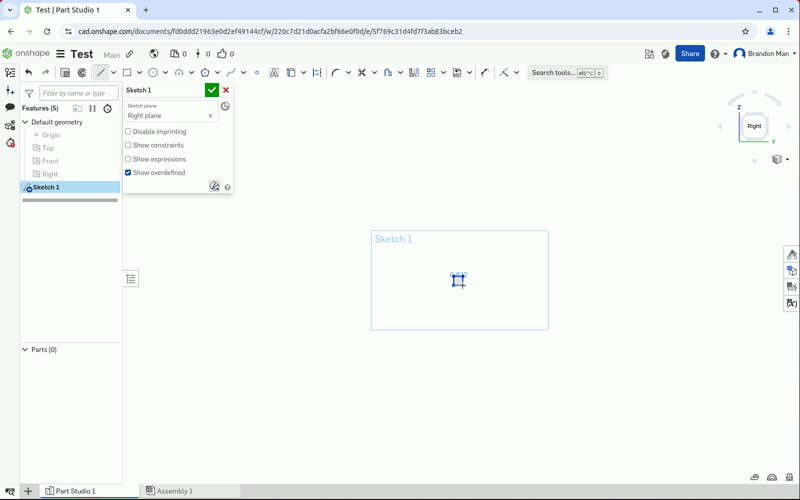
scroll(6)
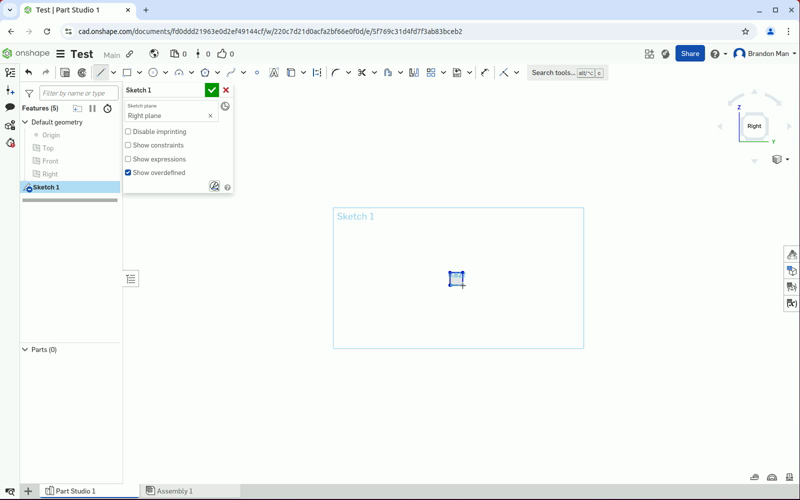
scroll(6)
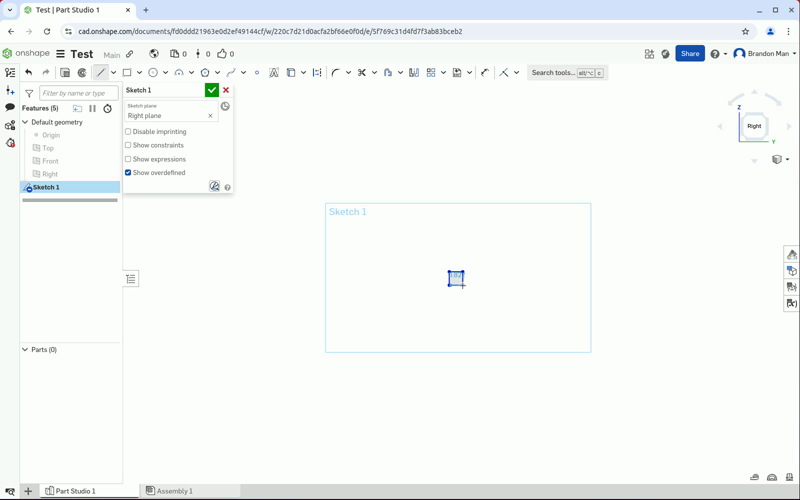
scroll(6)
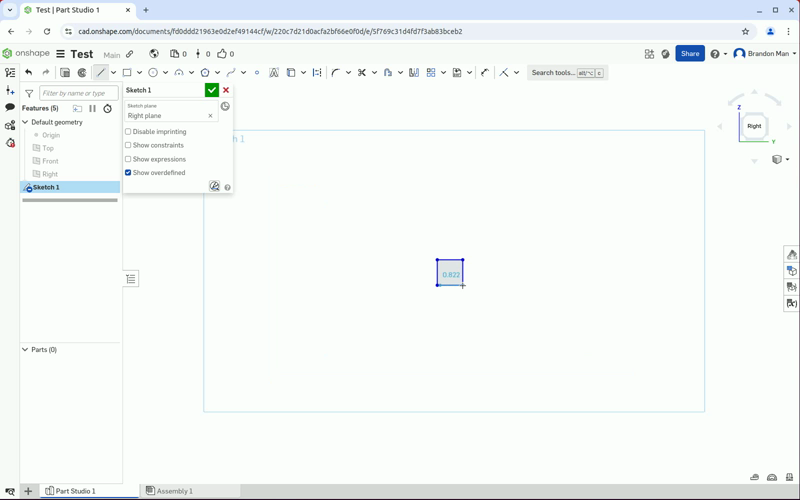
scroll(6)
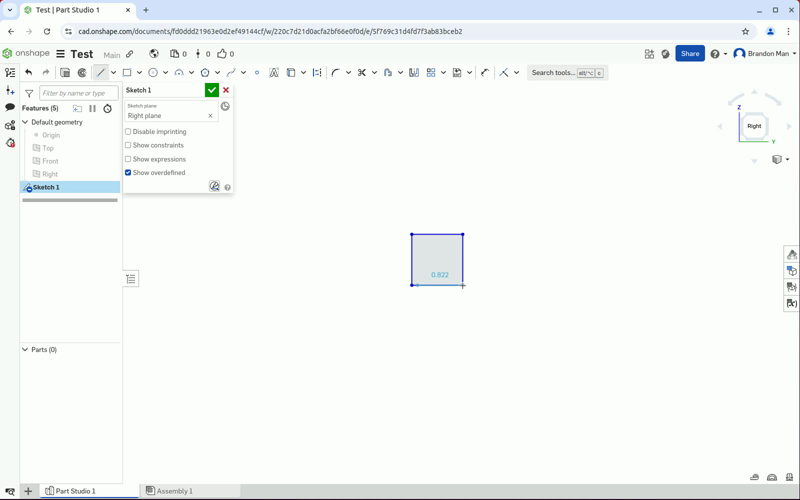
click(462, 285)
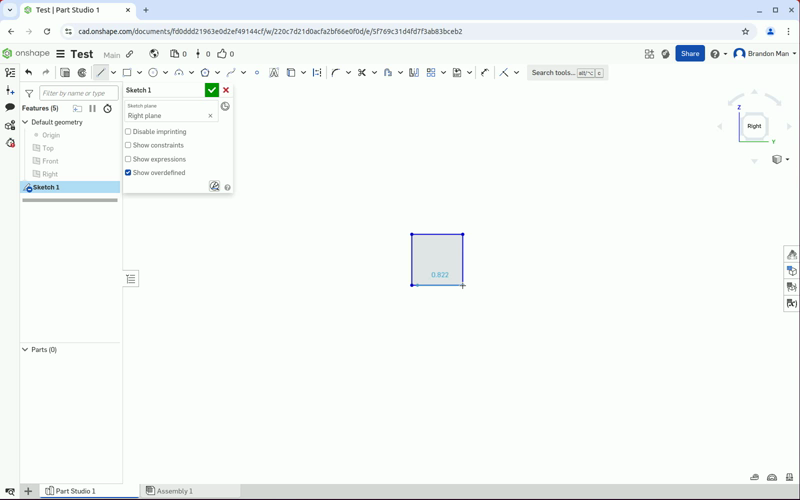
scroll(-6)
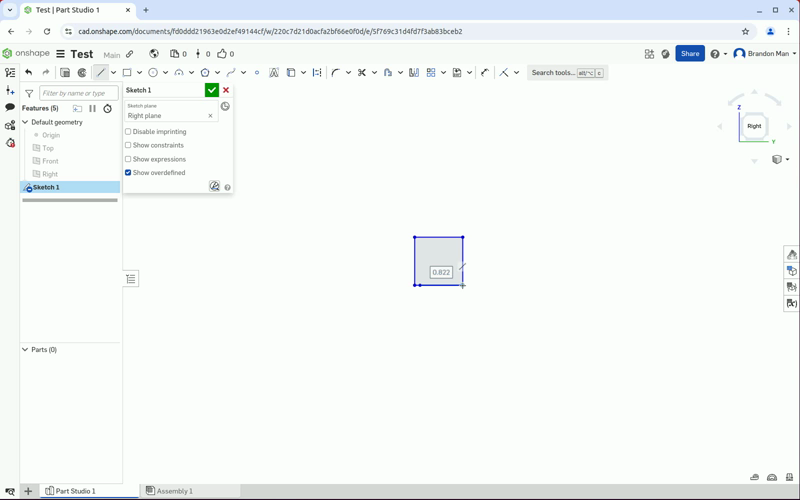
scroll(-6)
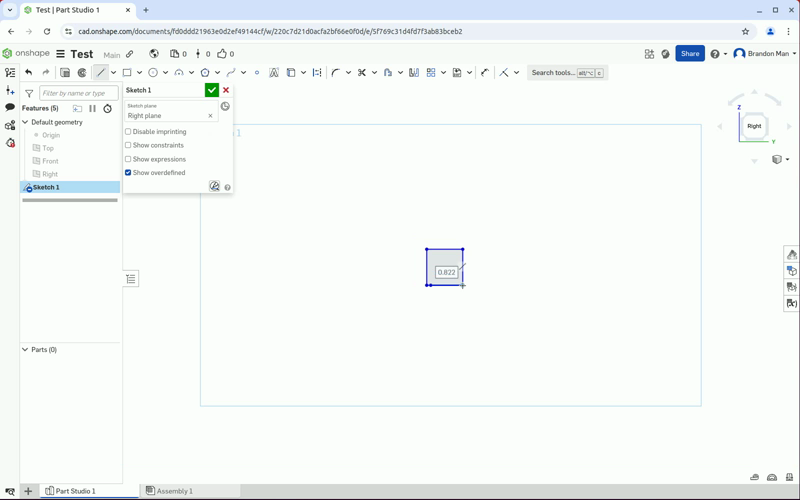
scroll(-6)
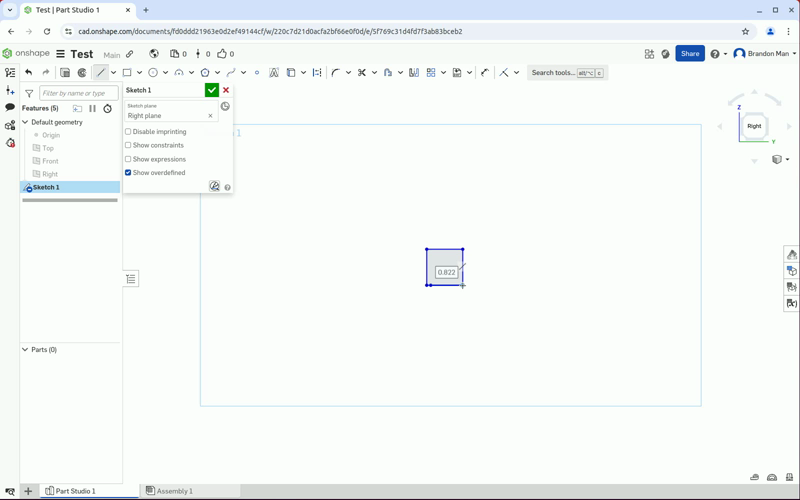
scroll(-6)
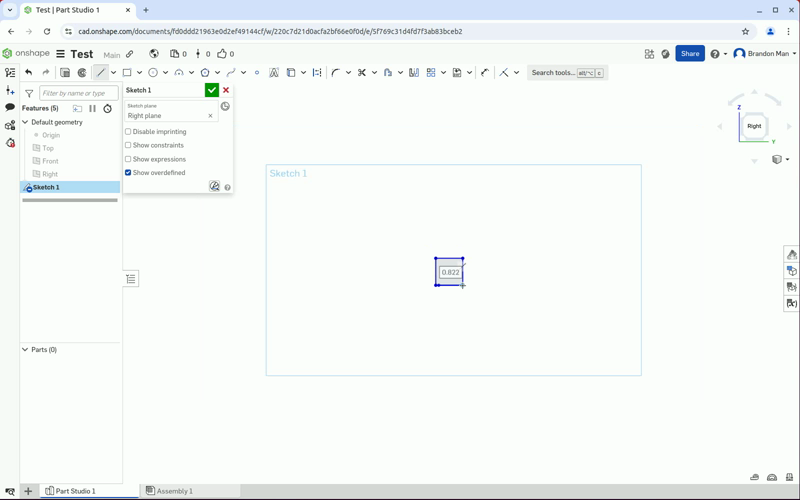
scroll(-6)
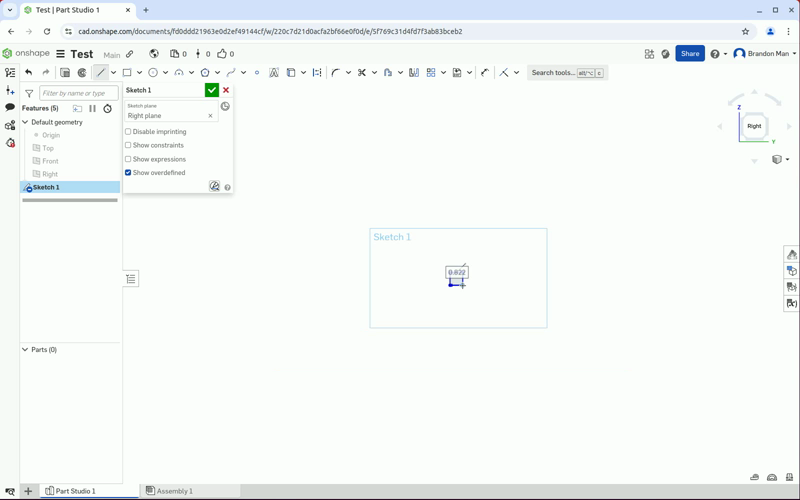
scroll(-6)
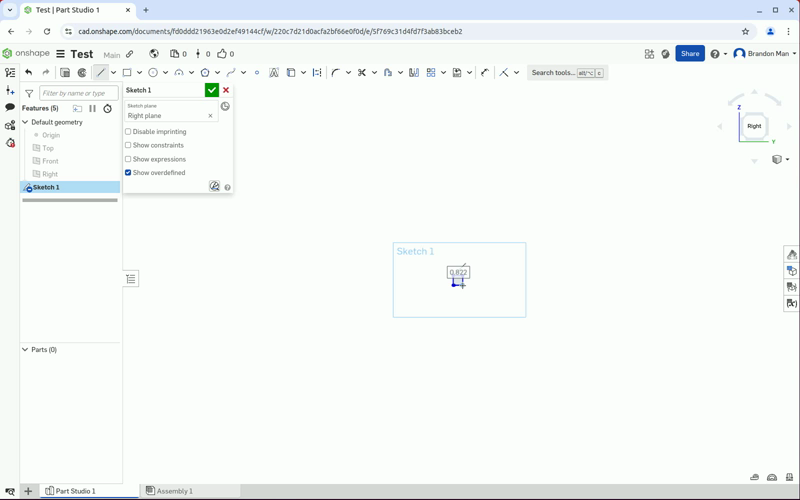
scroll(-6)
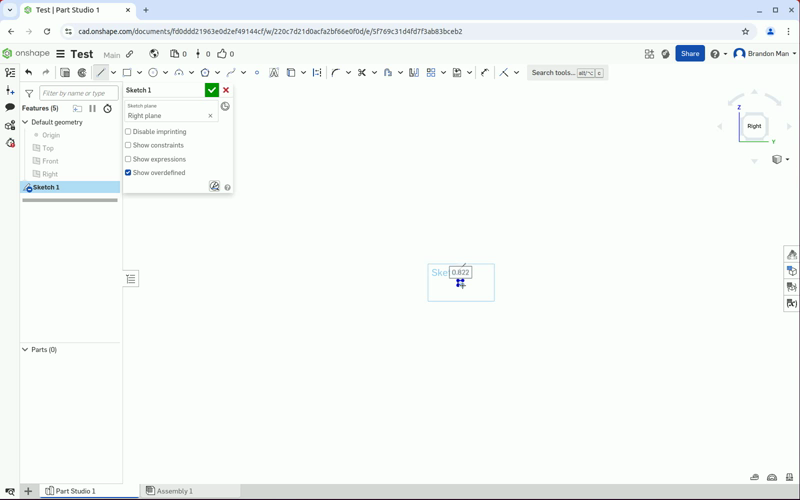
key_up(shift)
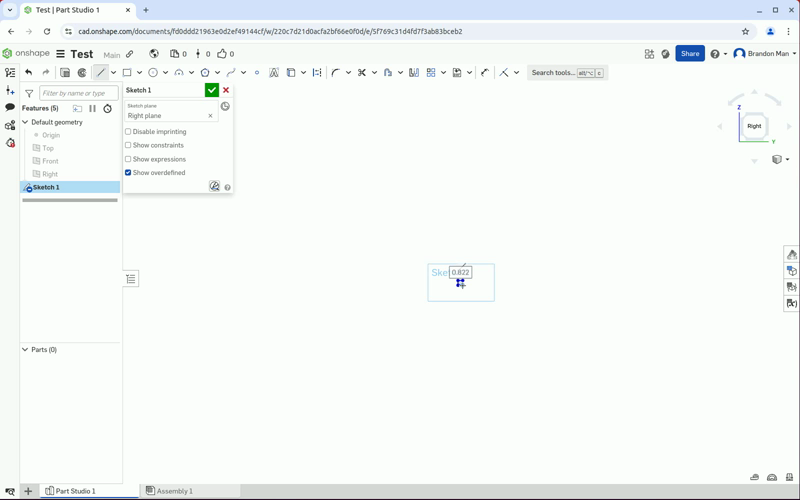
key_down(shift)
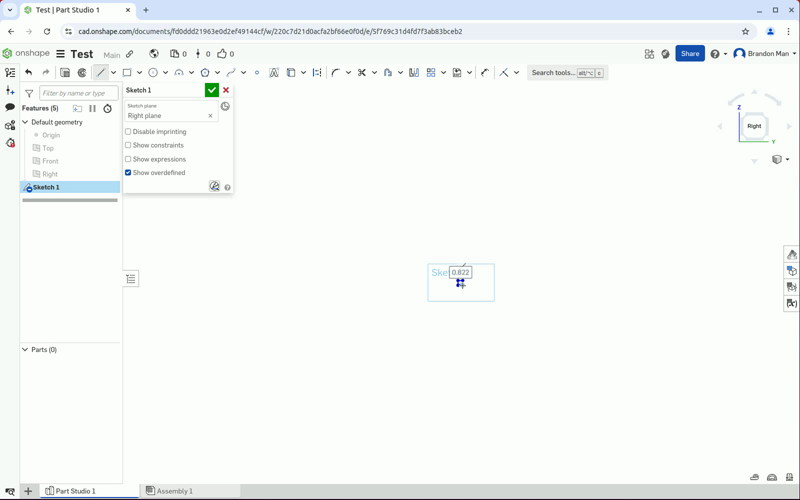
mouse_move(492, 285)
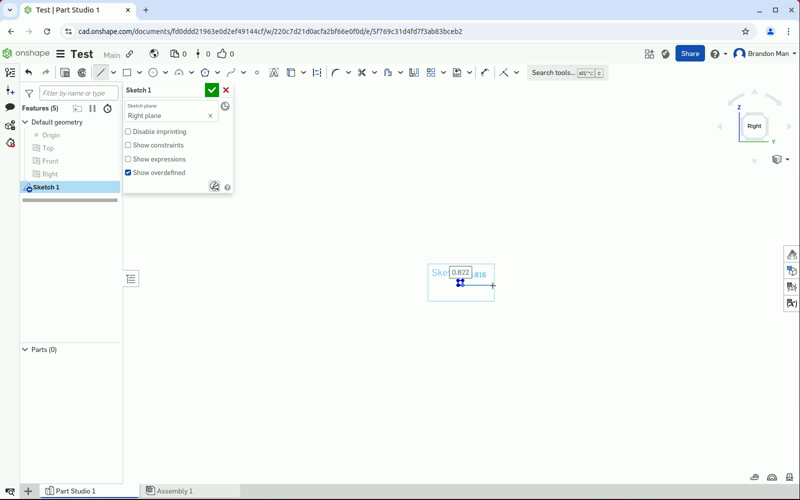
mouse_move(462, 280)
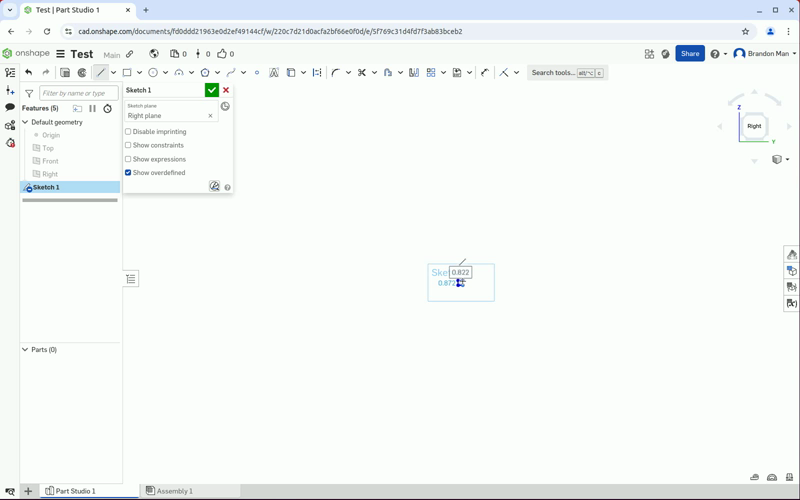
scroll(6)
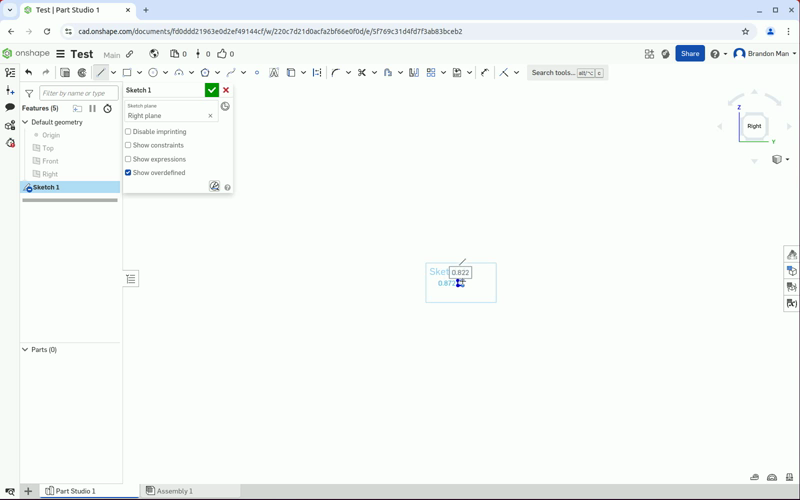
scroll(6)
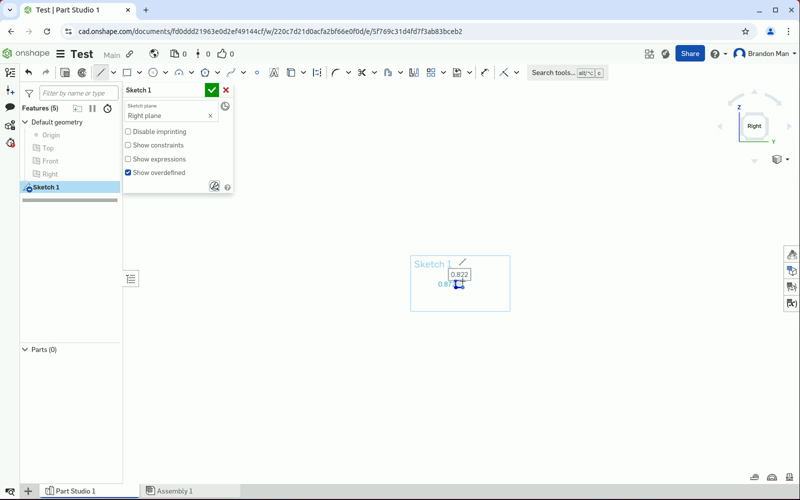
scroll(6)
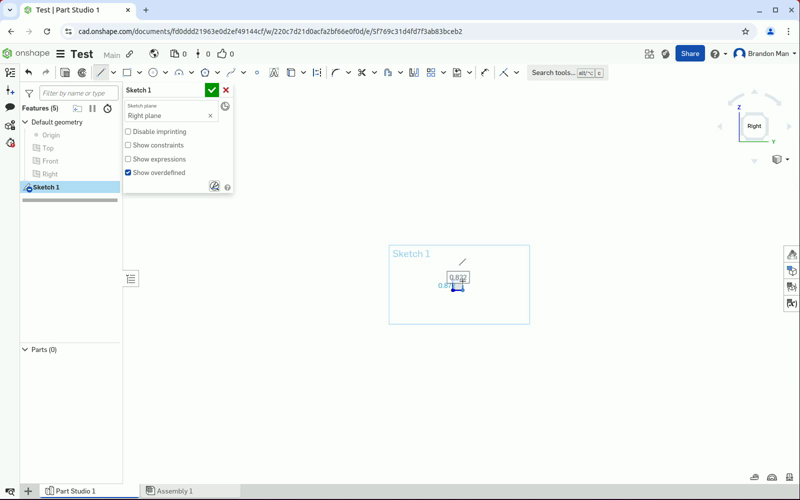
scroll(6)
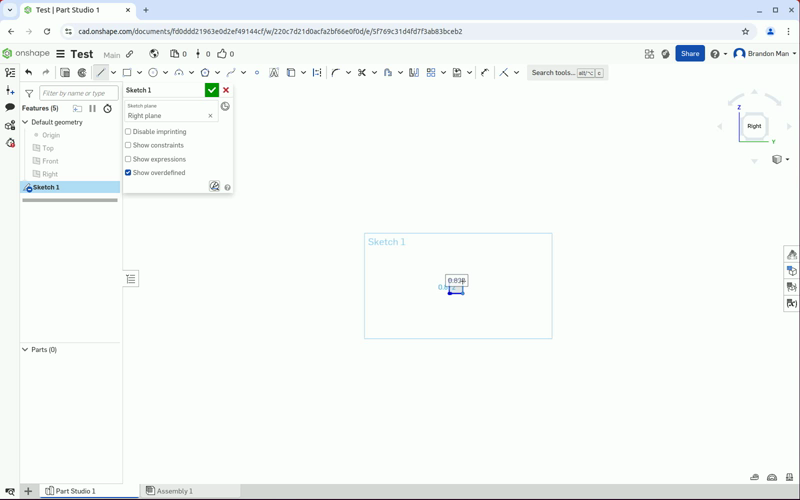
scroll(6)
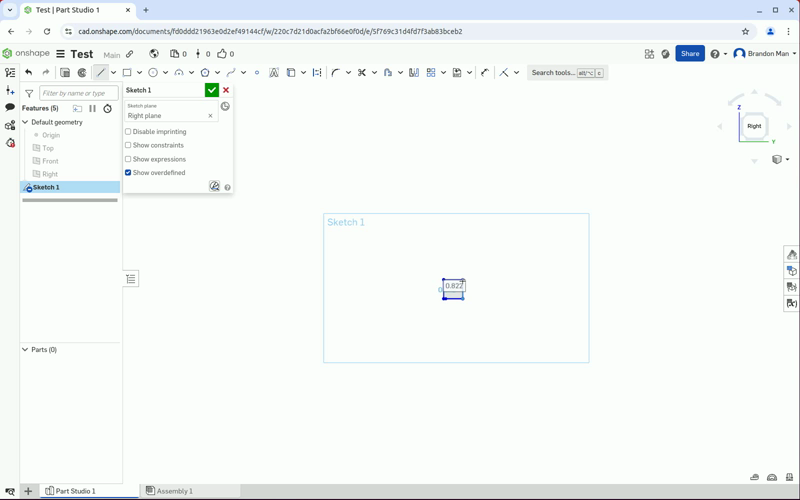
scroll(6)
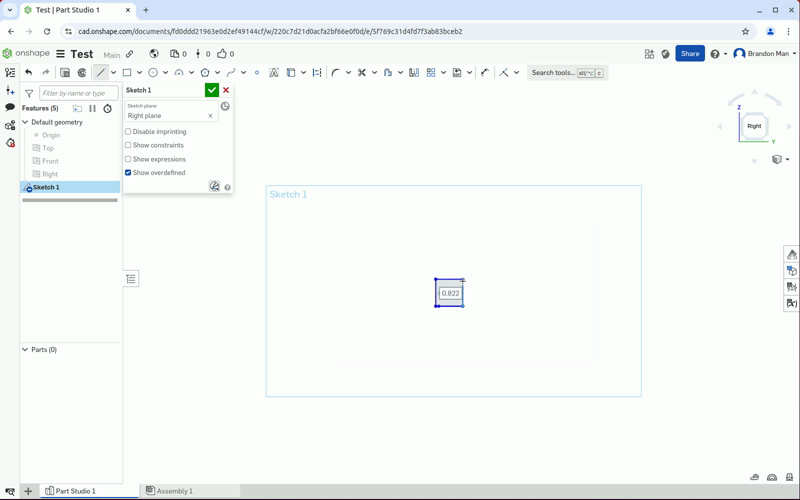
scroll(6)
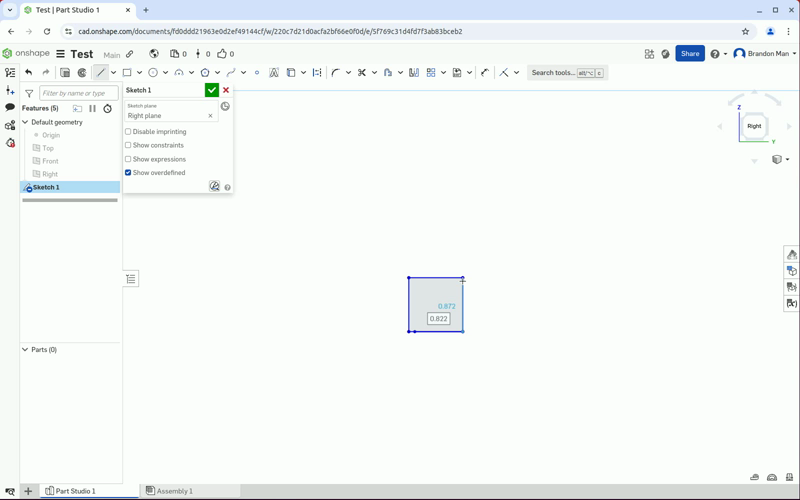
click(462, 280)
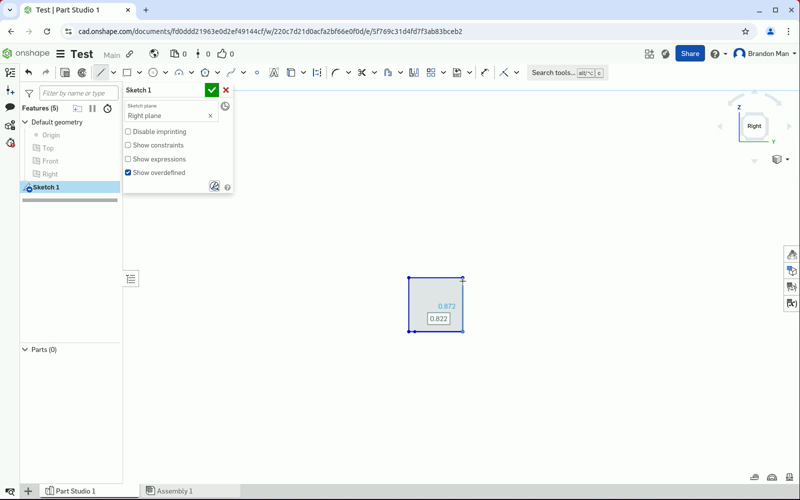
scroll(-6)
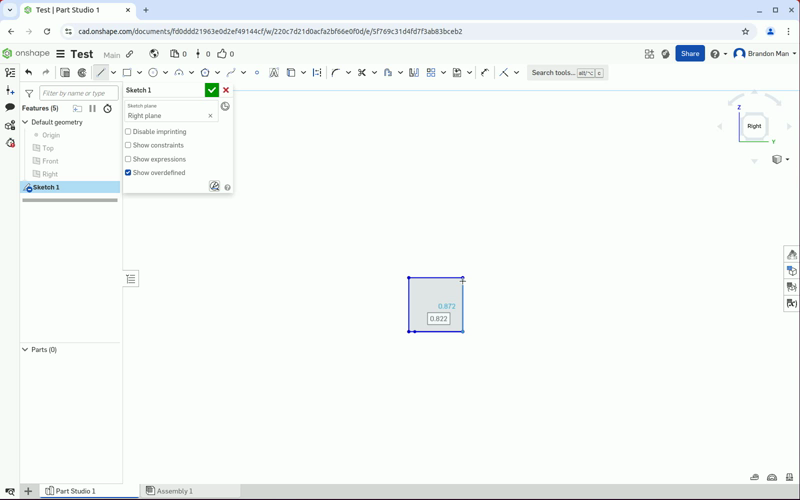
scroll(-6)
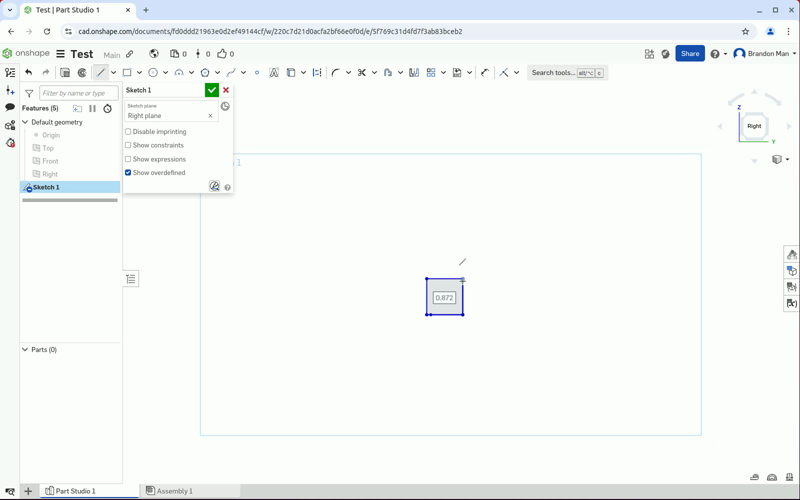
scroll(-6)
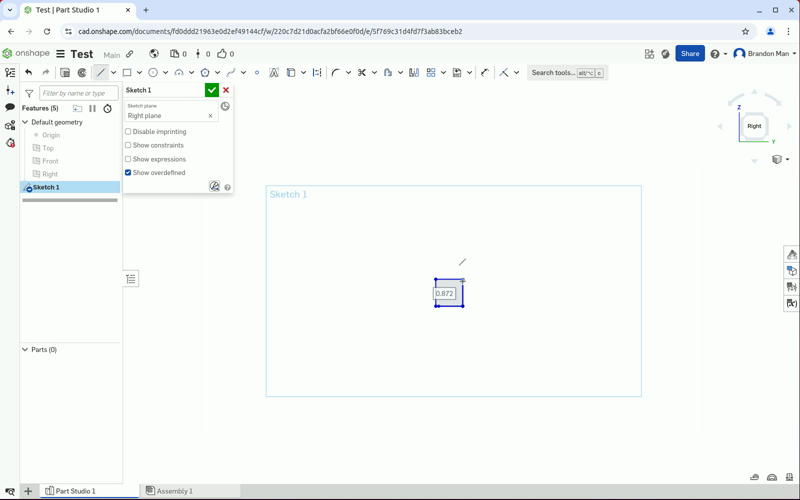
scroll(-6)
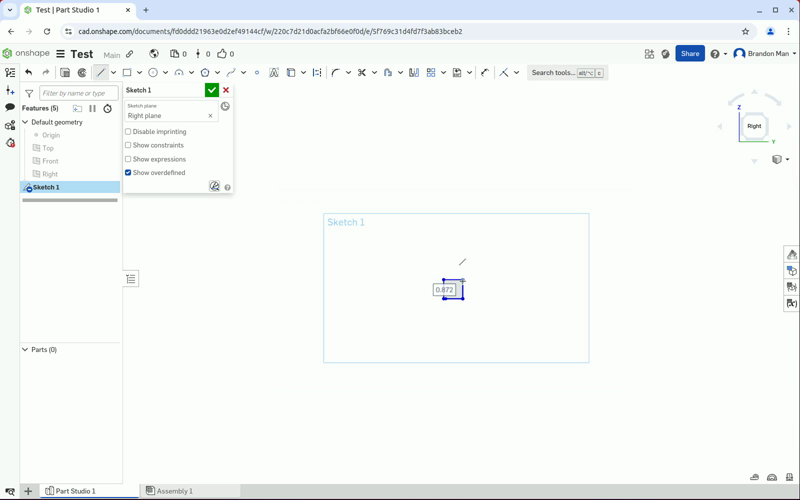
scroll(-6)
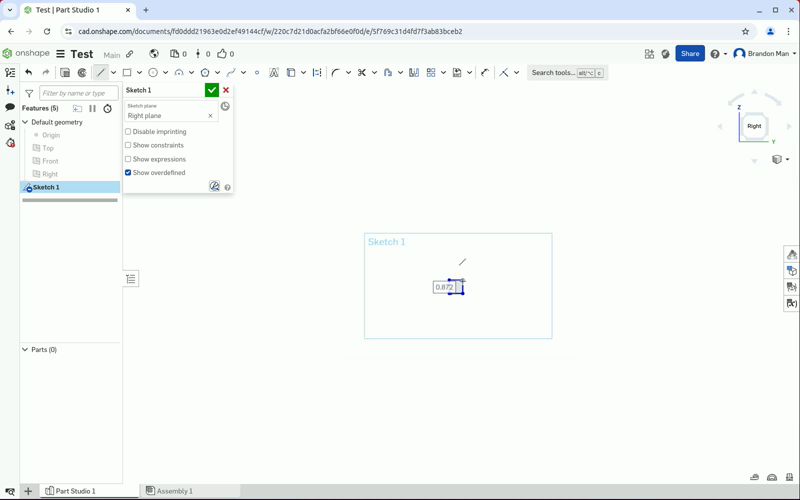
scroll(-6)
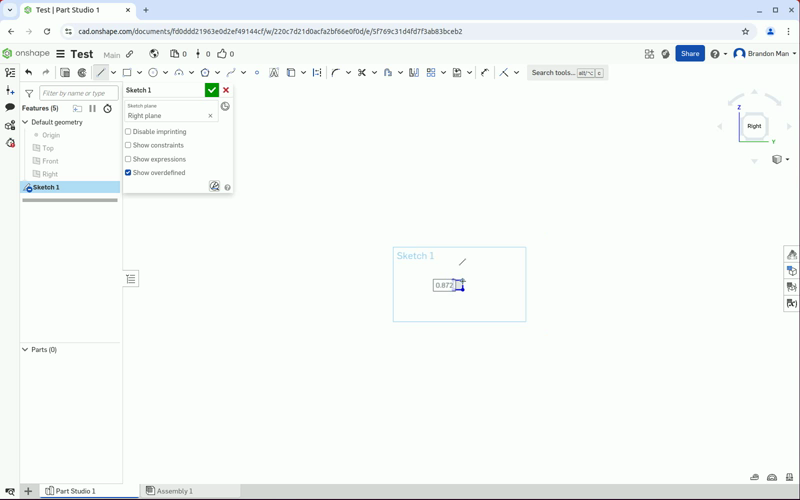
scroll(-6)
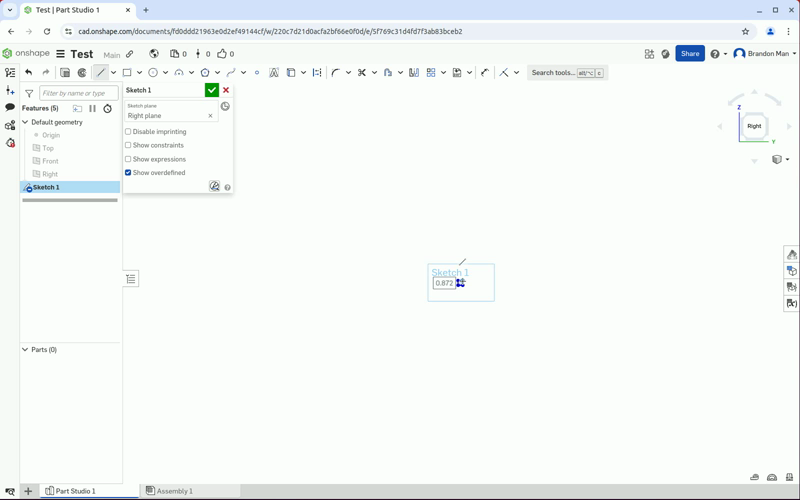
key_up(shift)
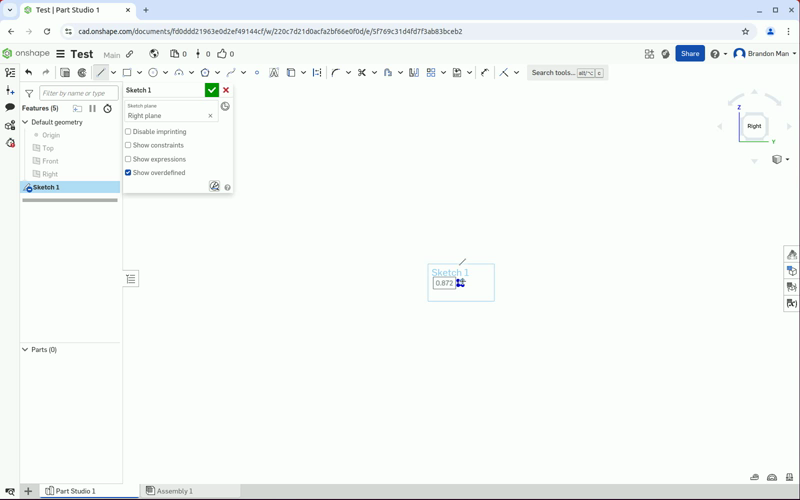
key_down(shift)
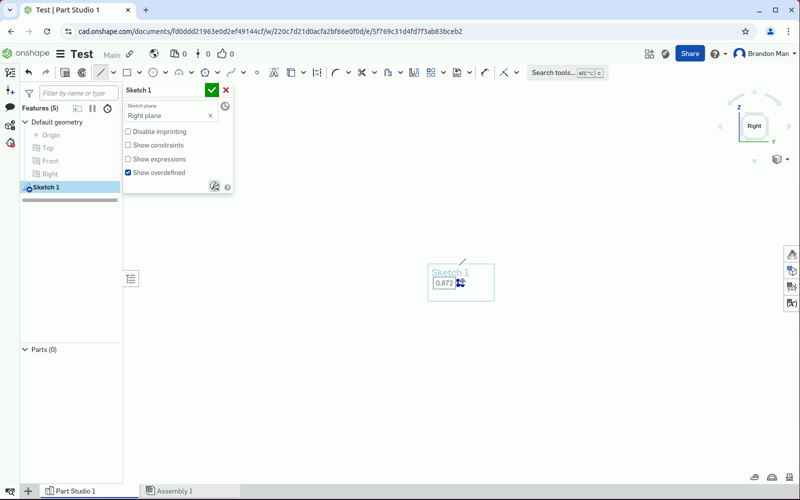
mouse_move(492, 280)
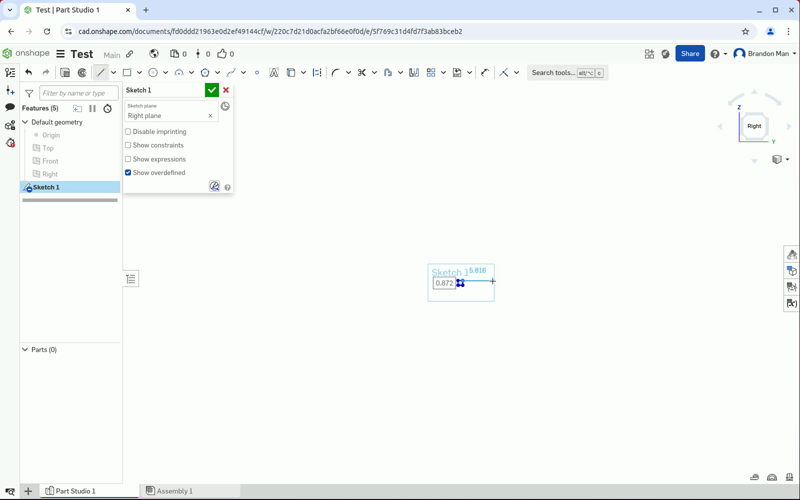
mouse_move(458, 280)
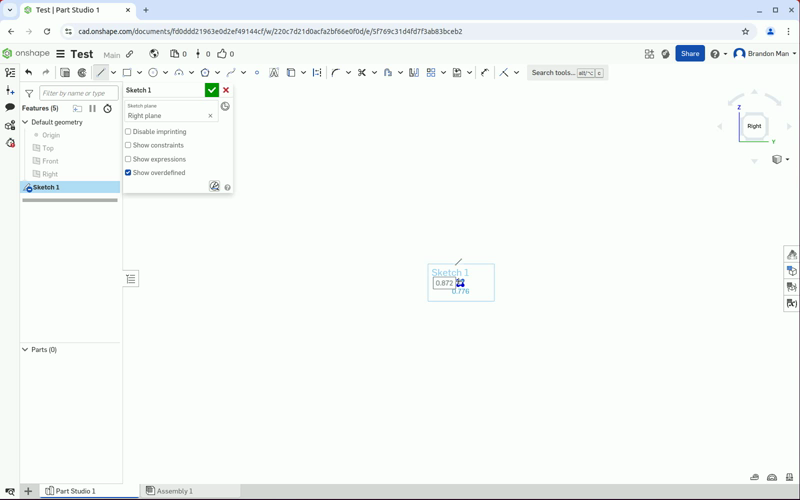
scroll(6)
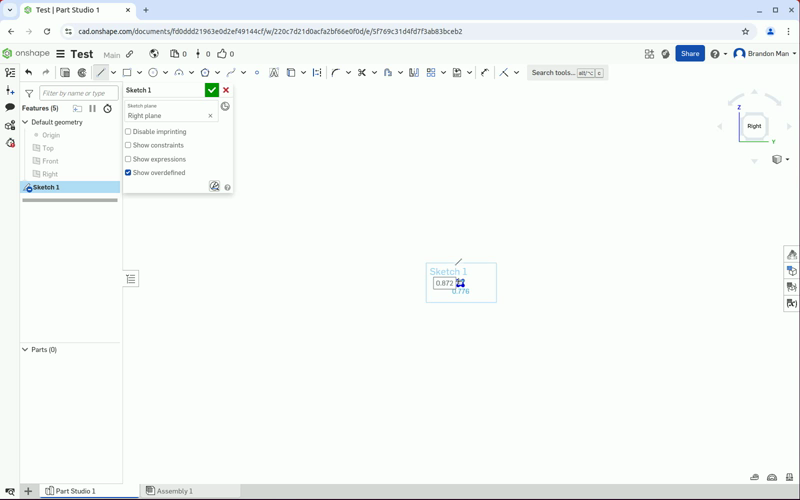
scroll(6)
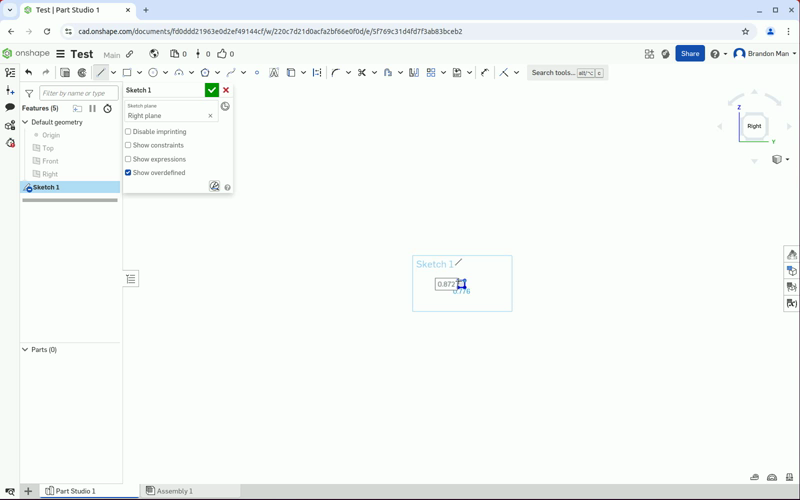
scroll(6)
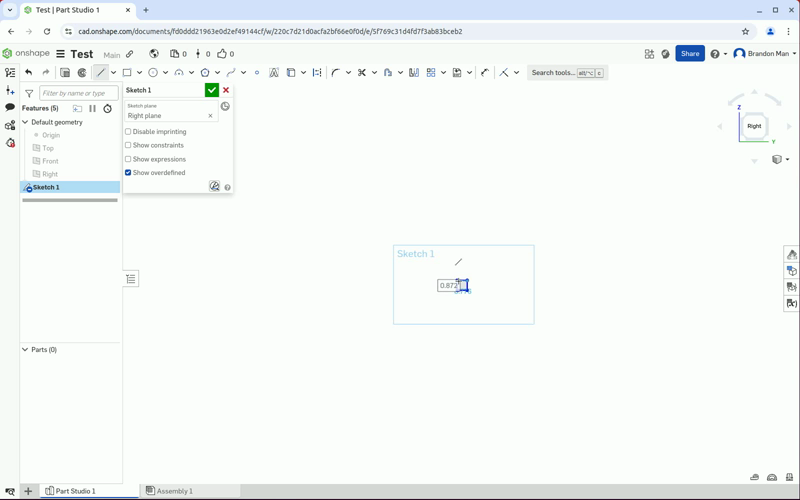
scroll(6)
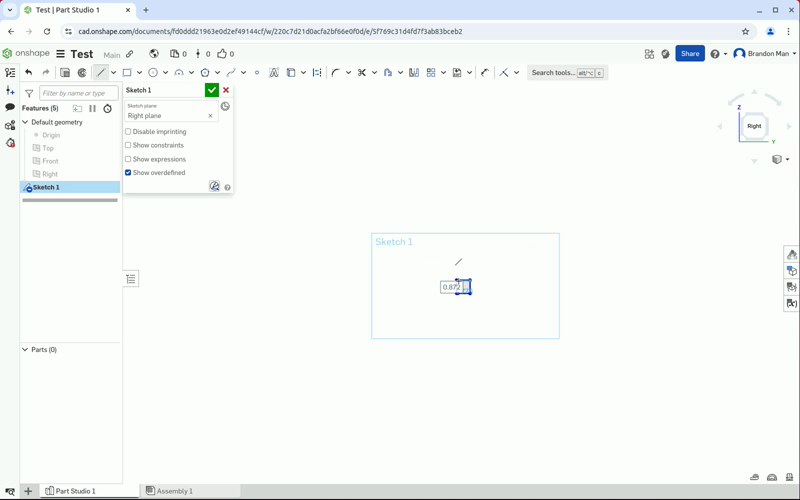
scroll(6)
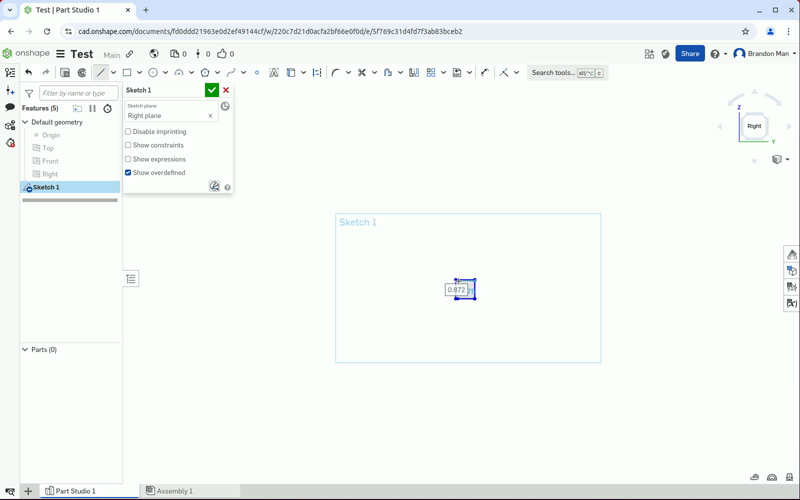
scroll(6)
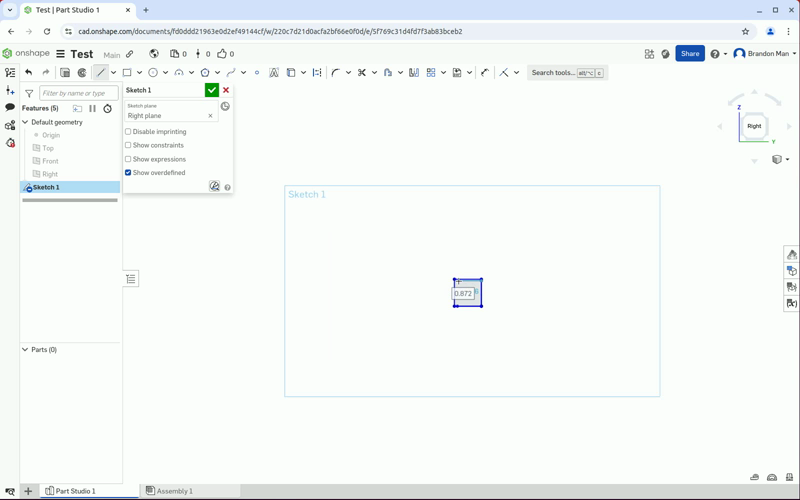
scroll(6)
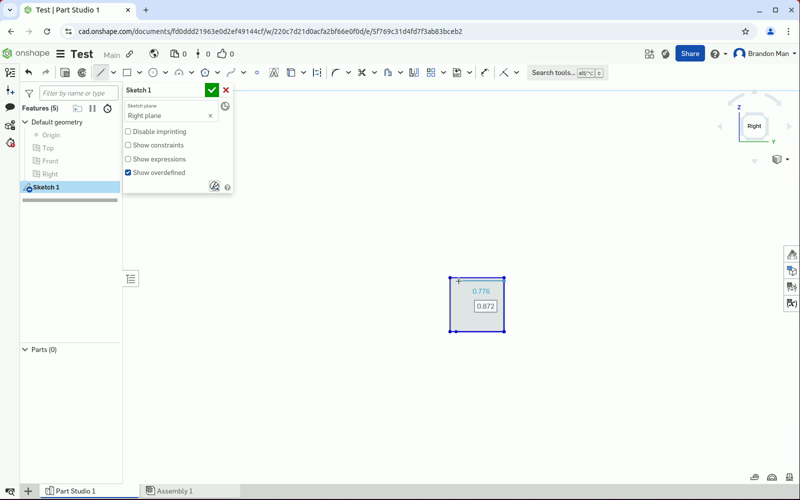
click(458, 280)
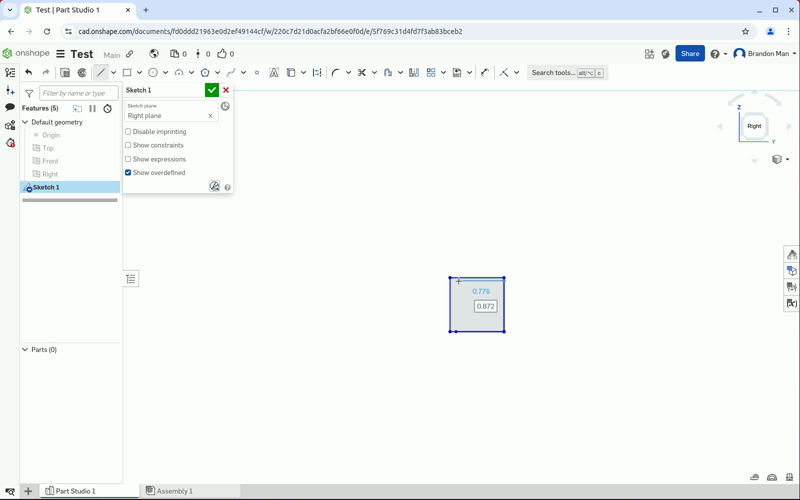
scroll(-6)
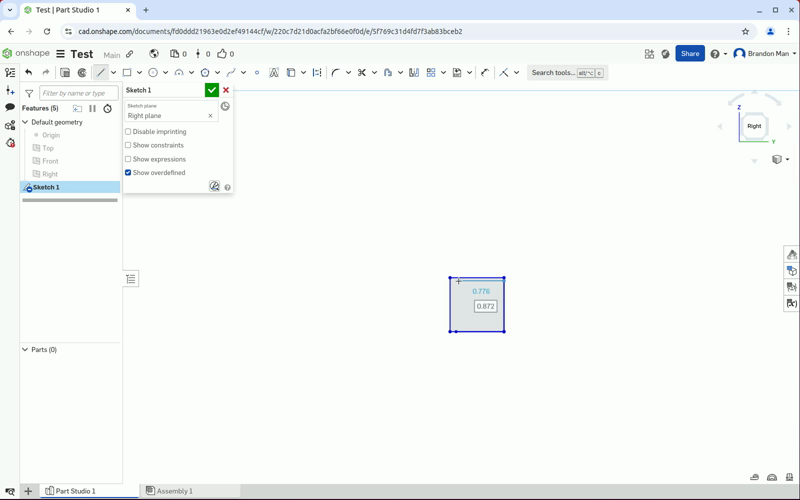
scroll(-6)
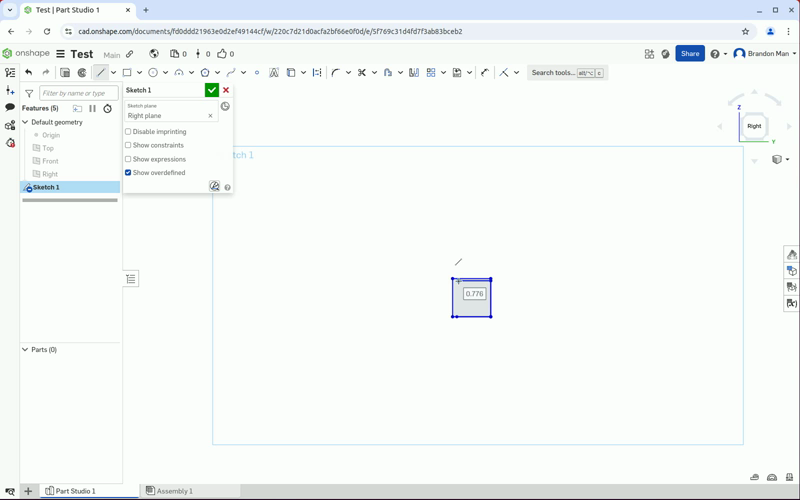
scroll(-6)
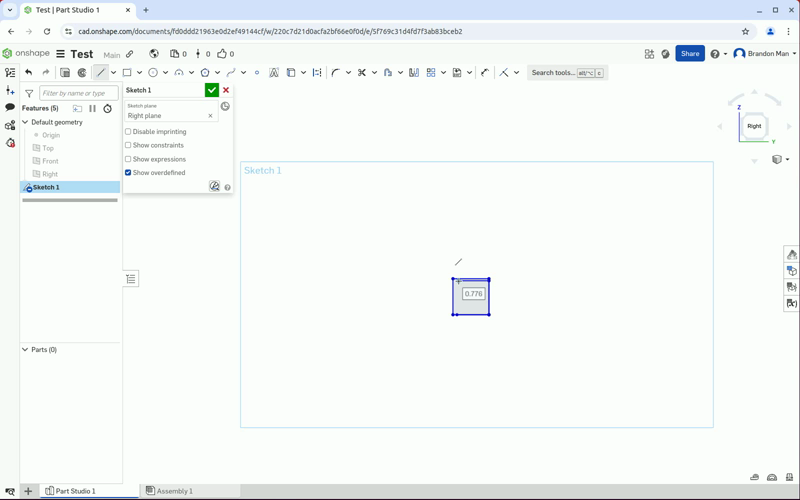
scroll(-6)
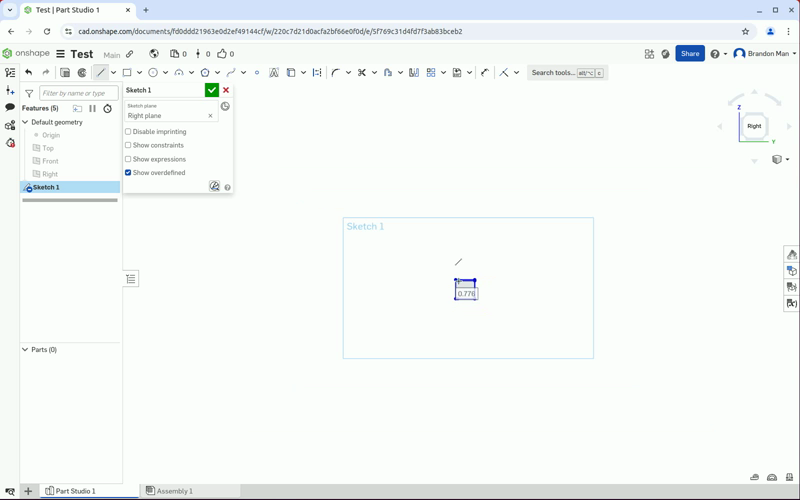
scroll(-6)
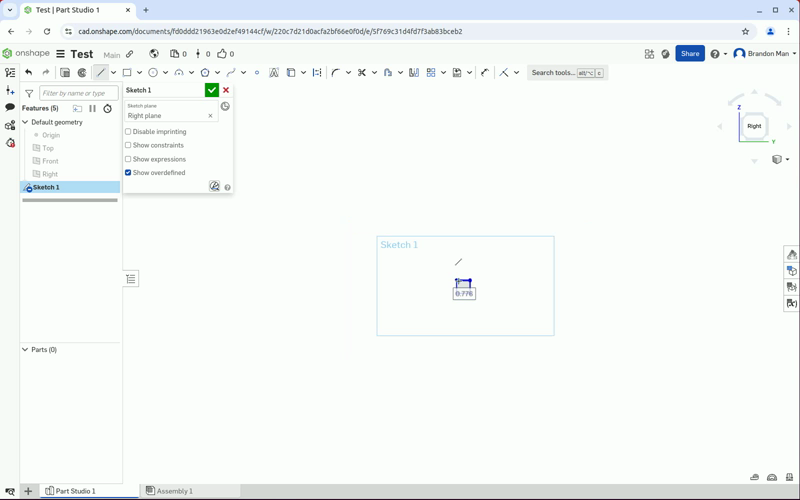
scroll(-6)
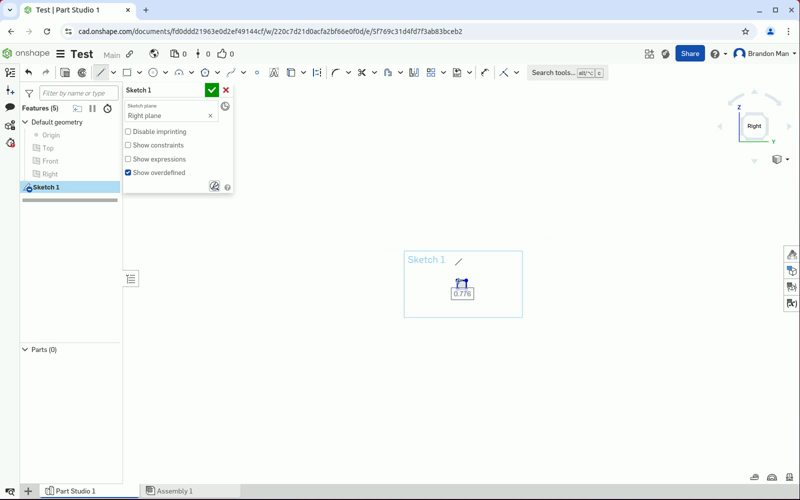
scroll(-6)
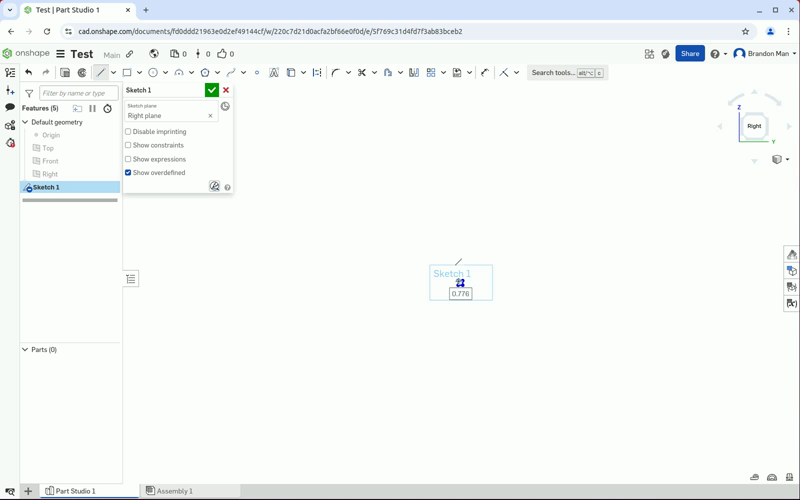
key_up(shift)
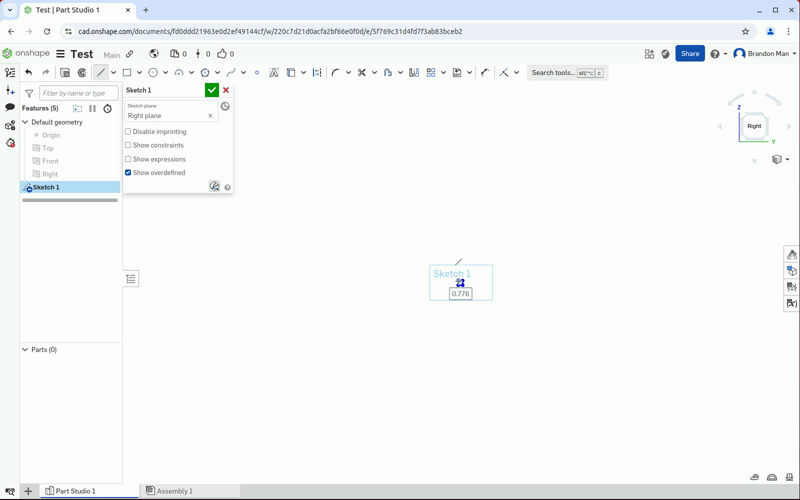
mouse_move(488, 280)
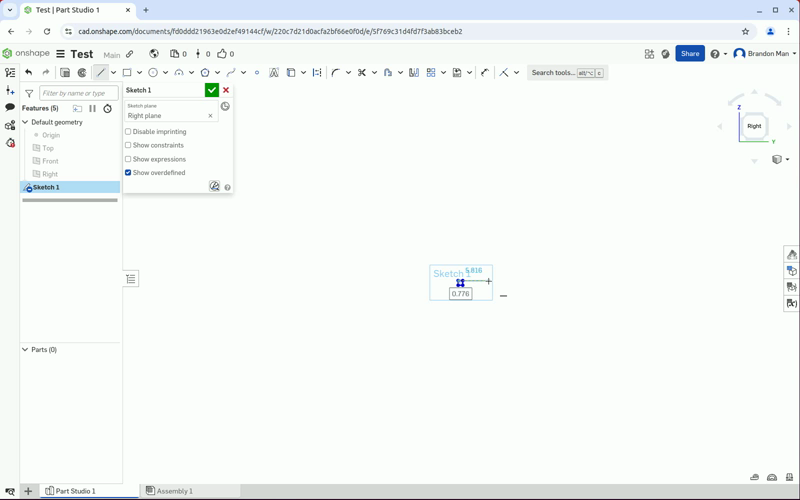
key_down(shift)
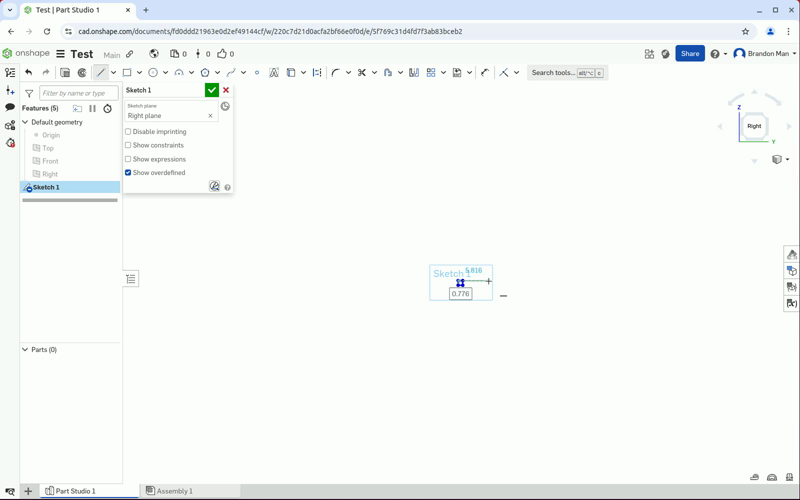
mouse_move(458, 285)
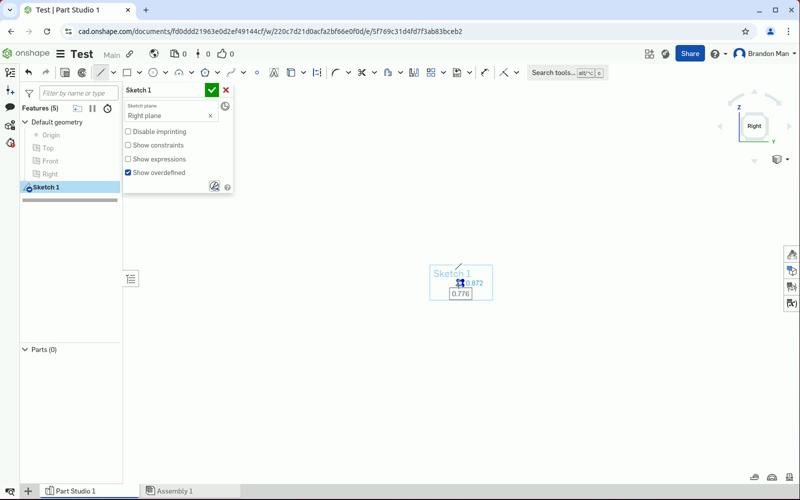
scroll(6)
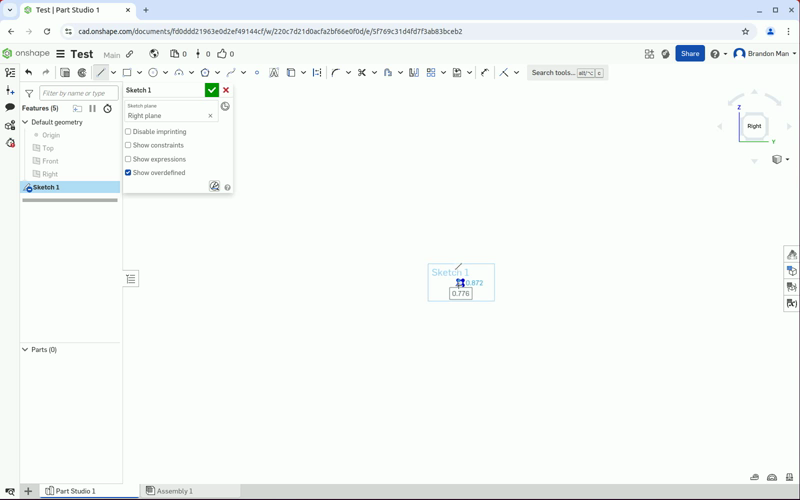
scroll(6)
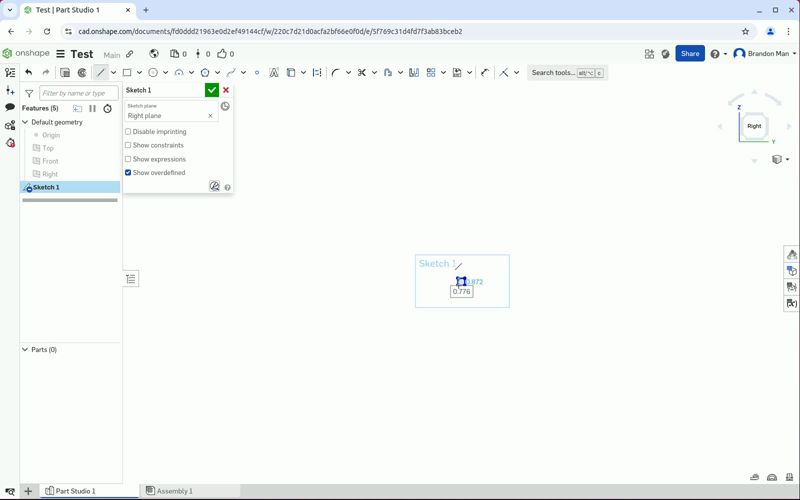
scroll(6)
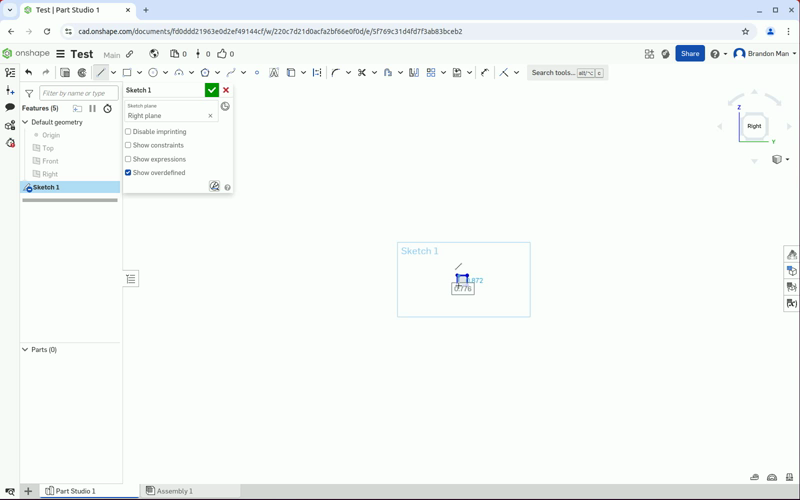
scroll(6)
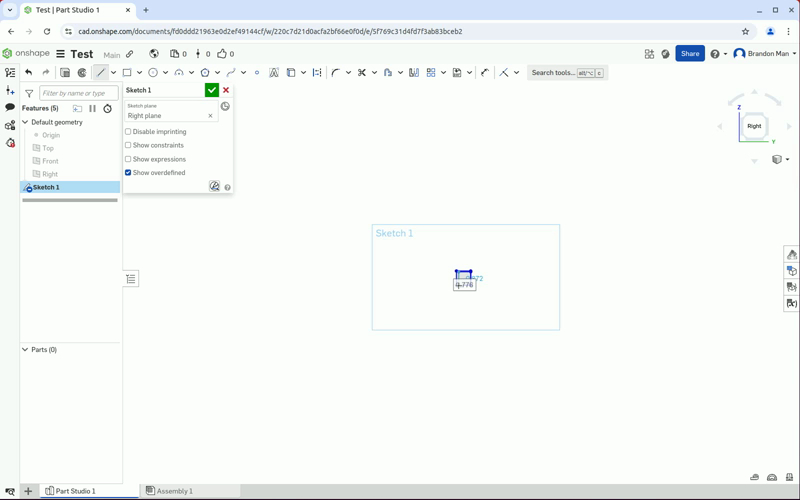
scroll(6)
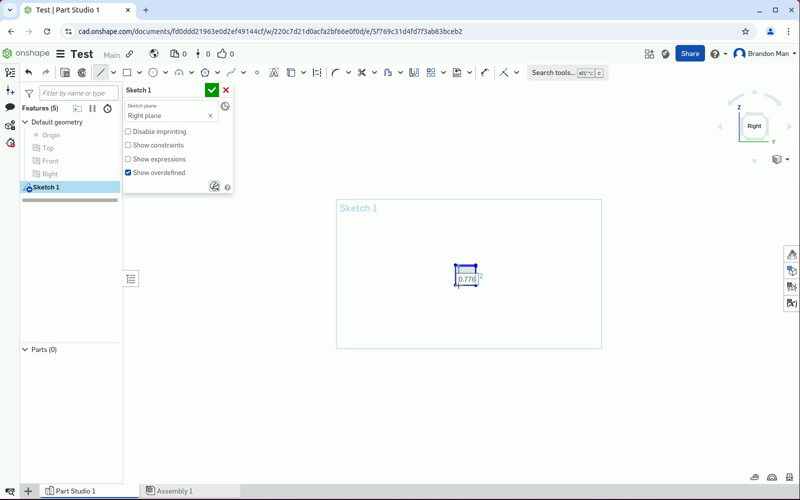
scroll(6)
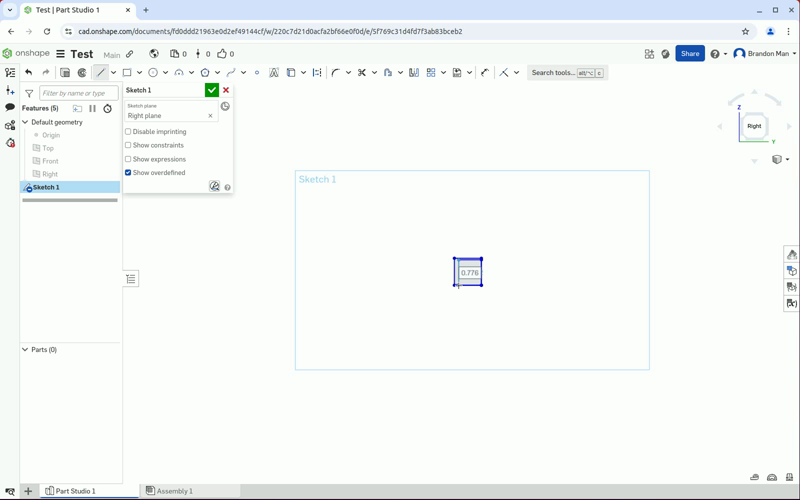
scroll(6)
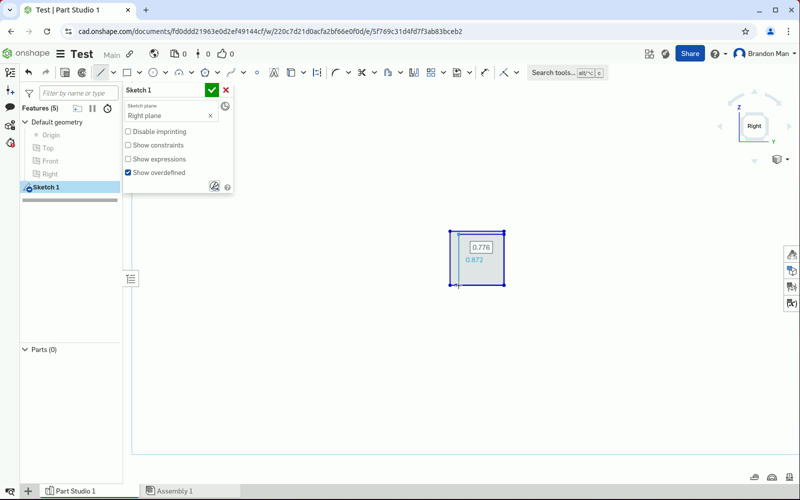
key_up(shift)
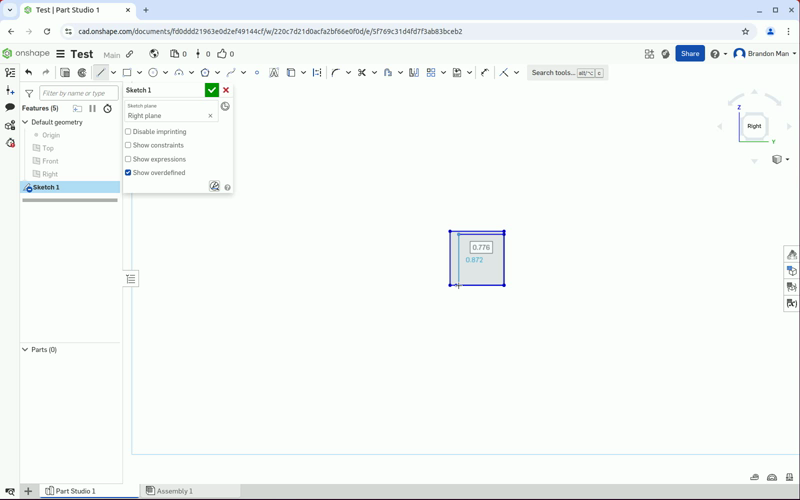
click(458, 285)
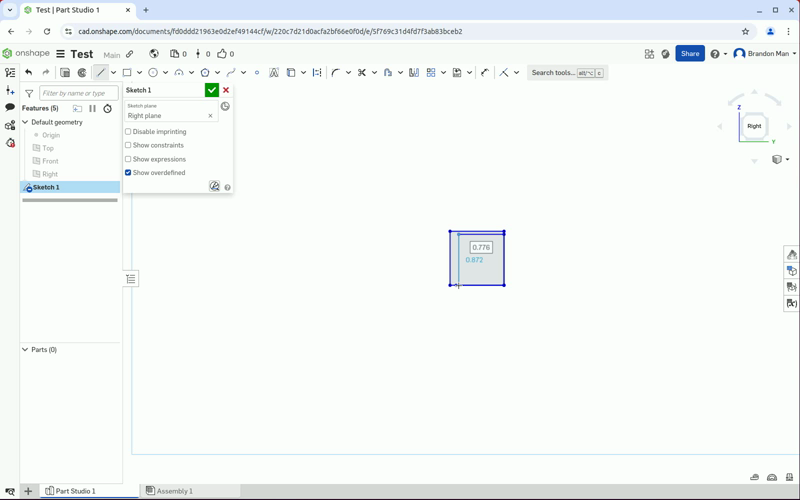
scroll(-6)
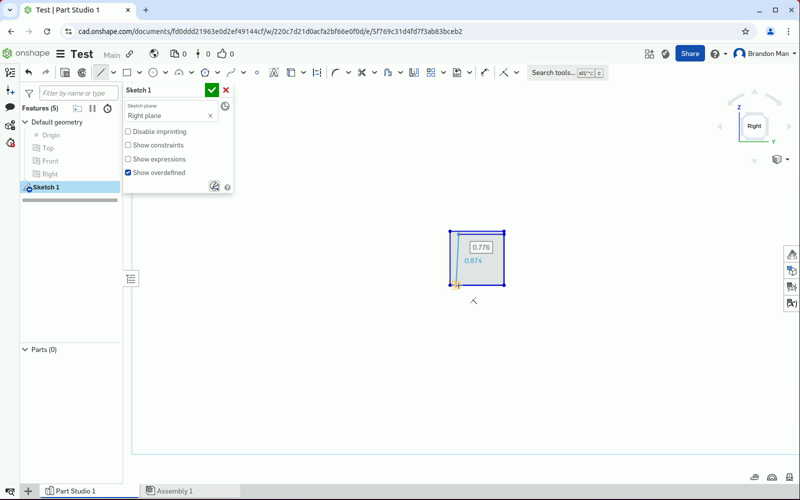
scroll(-6)
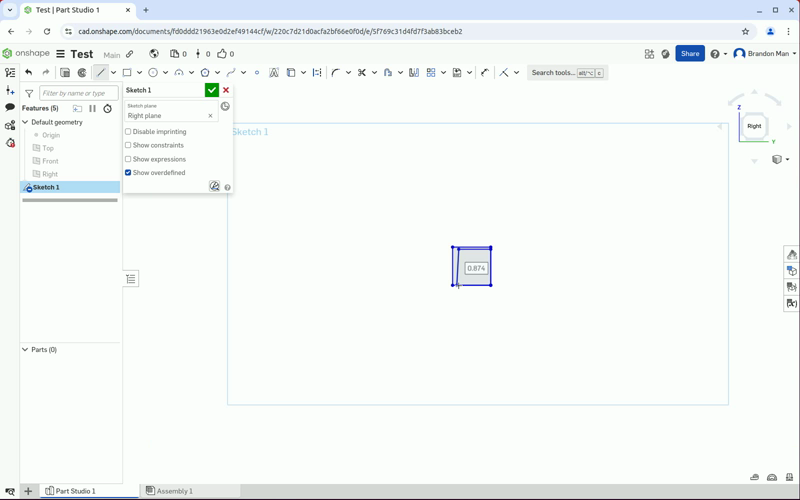
scroll(-6)
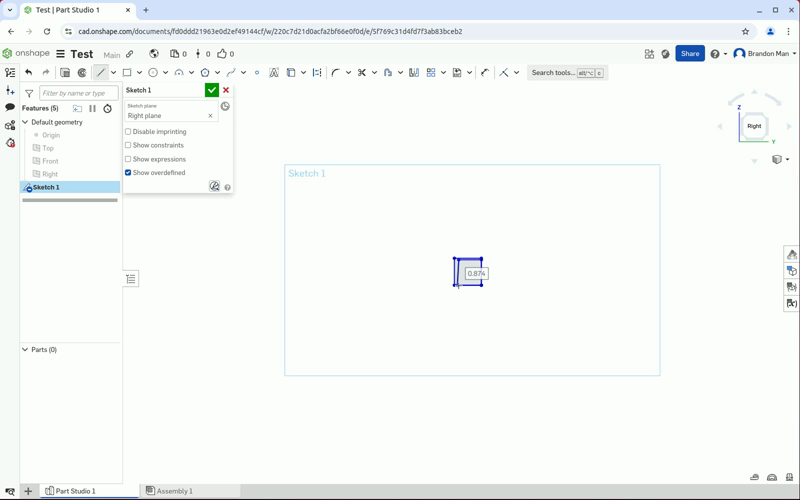
scroll(-6)
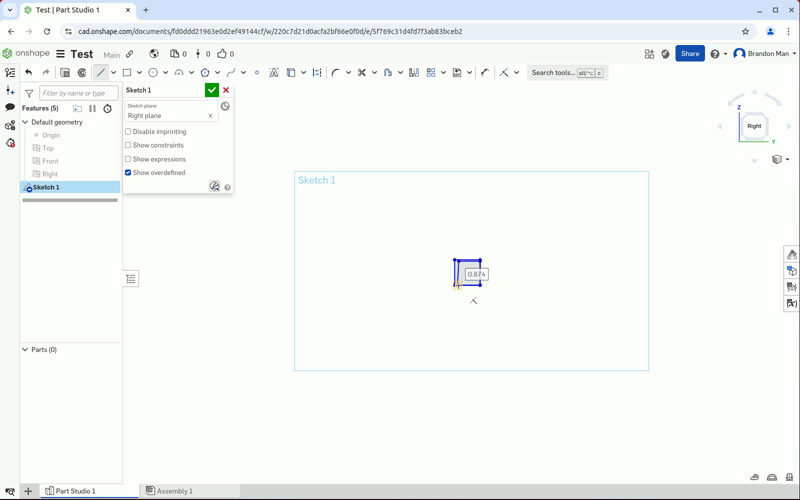
scroll(-6)
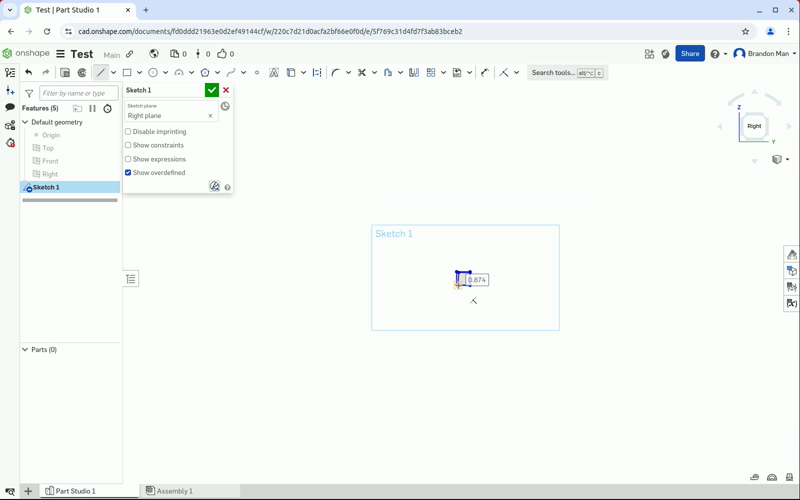
scroll(-6)
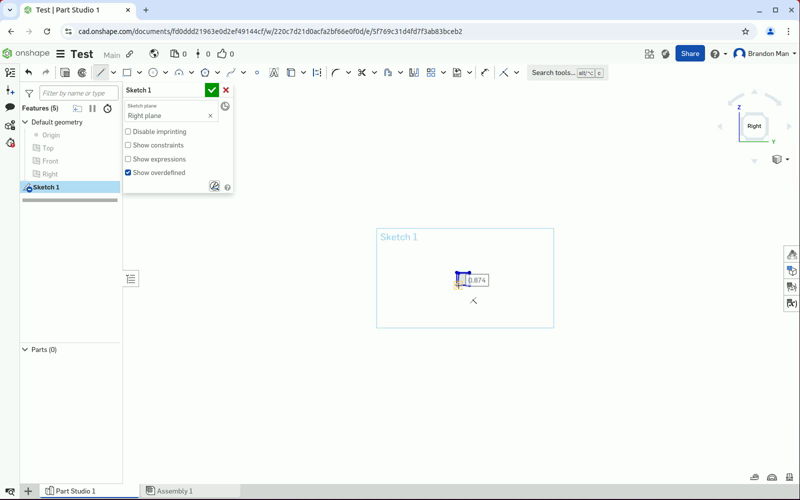
scroll(-6)
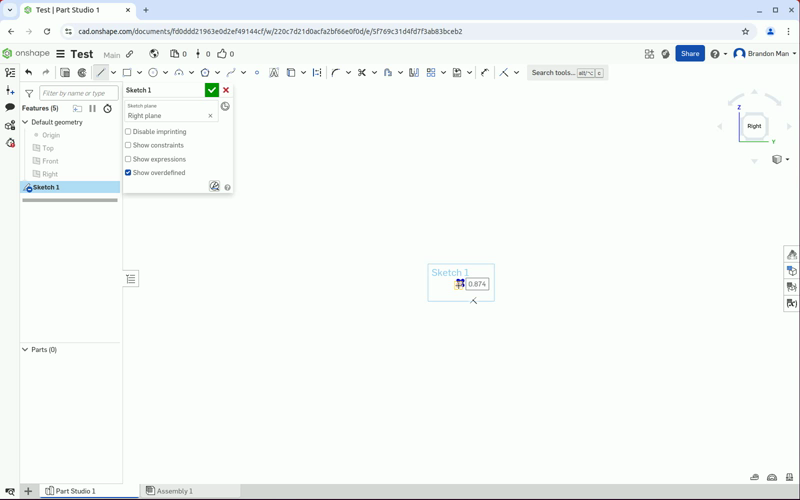
key(esc)
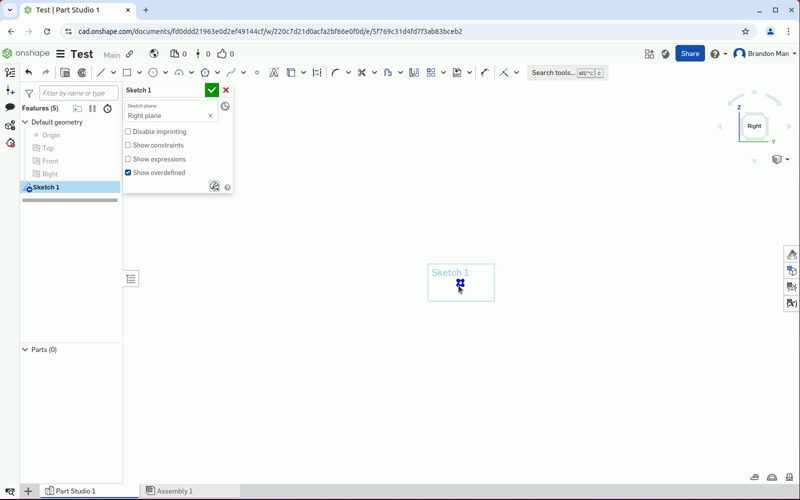
mouse_move(458, 281)
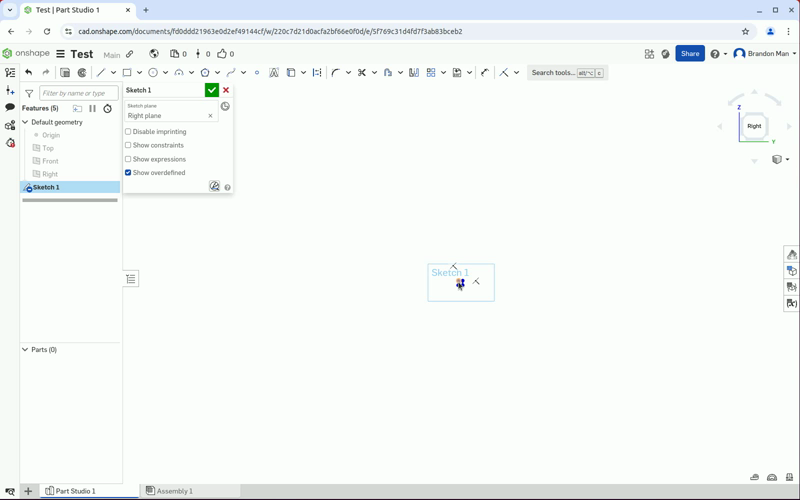
scroll(6)
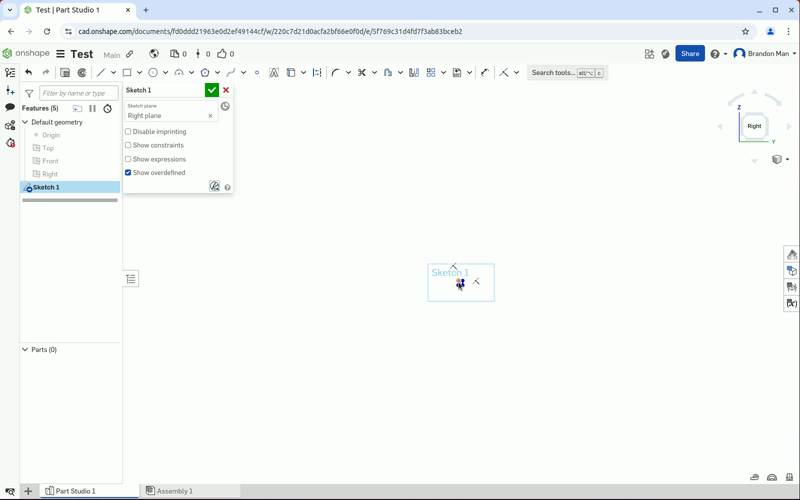
scroll(6)
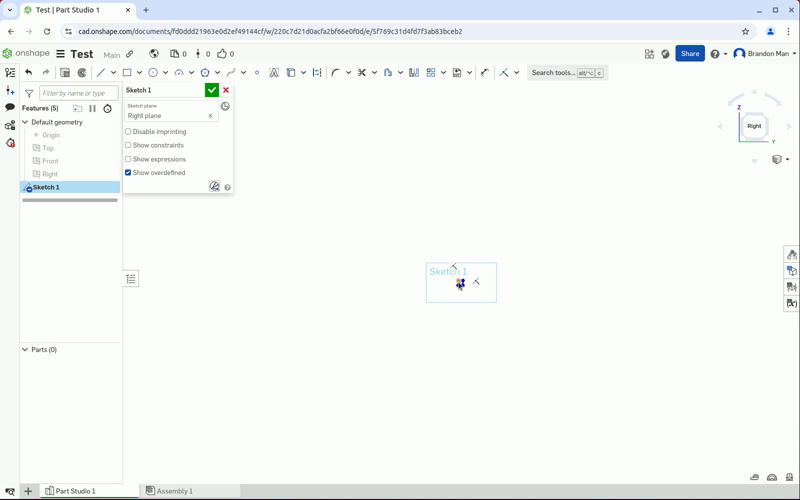
scroll(6)
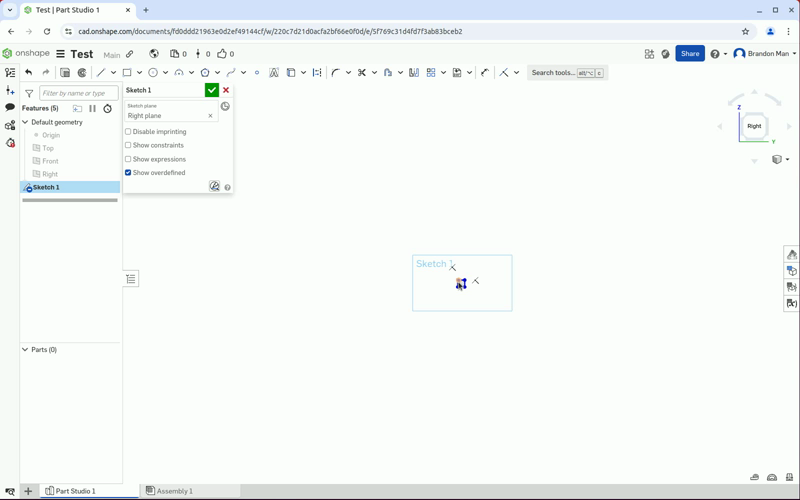
scroll(6)
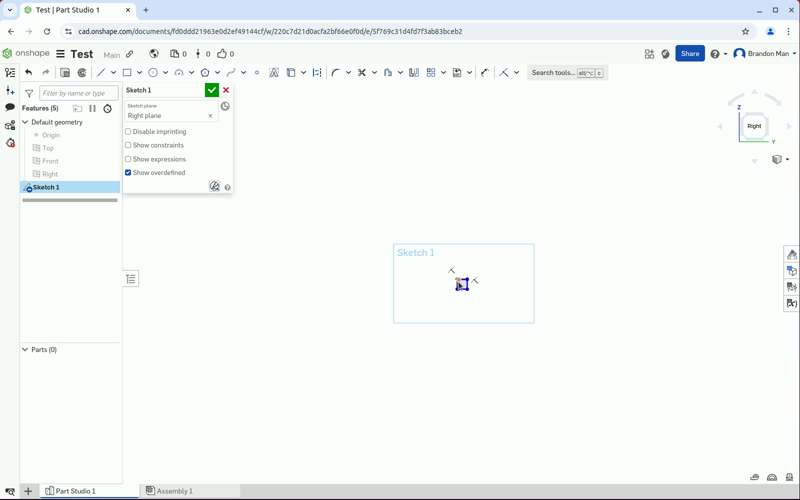
scroll(6)
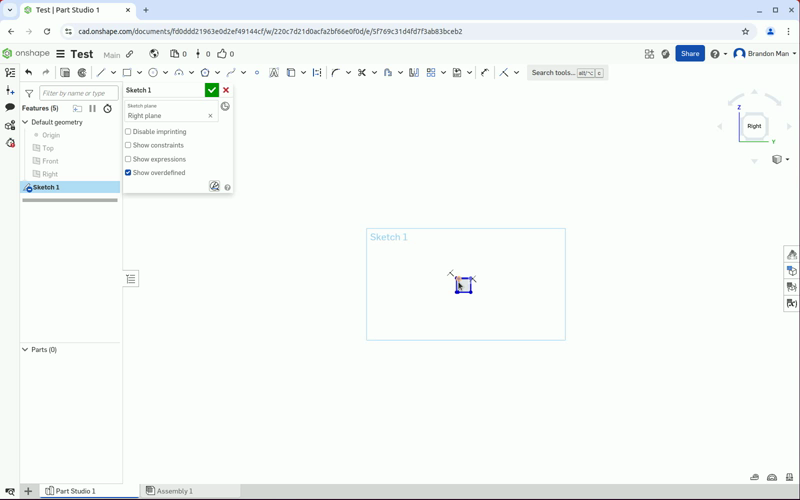
scroll(6)
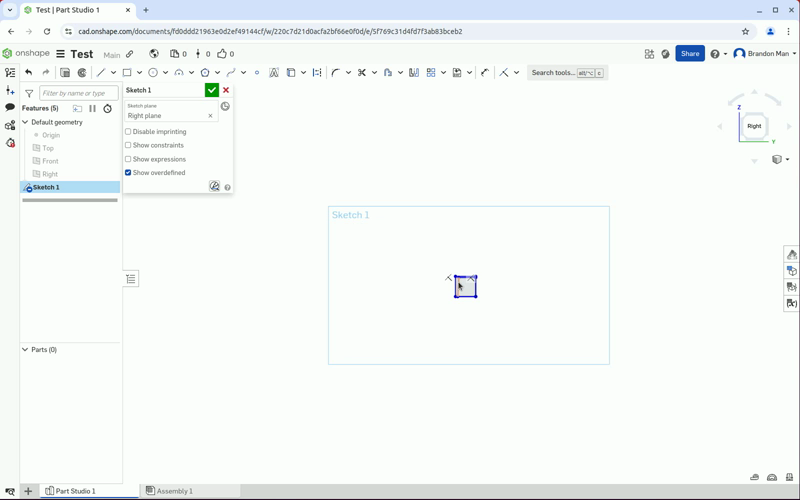
scroll(6)
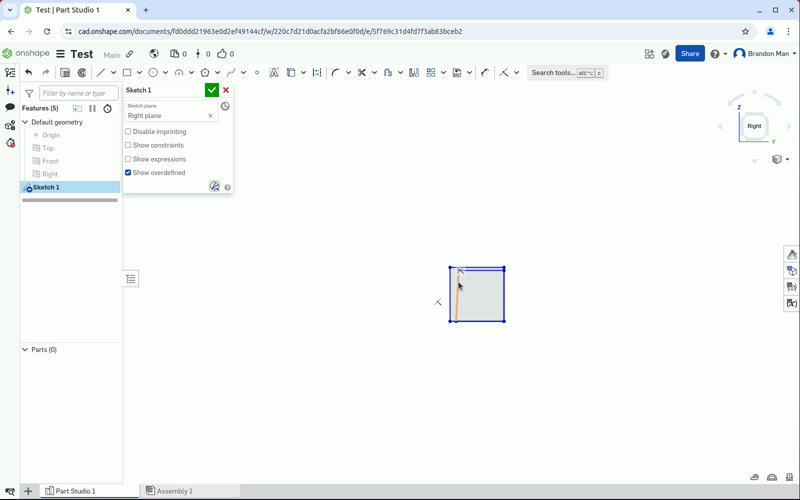
click(458, 281)
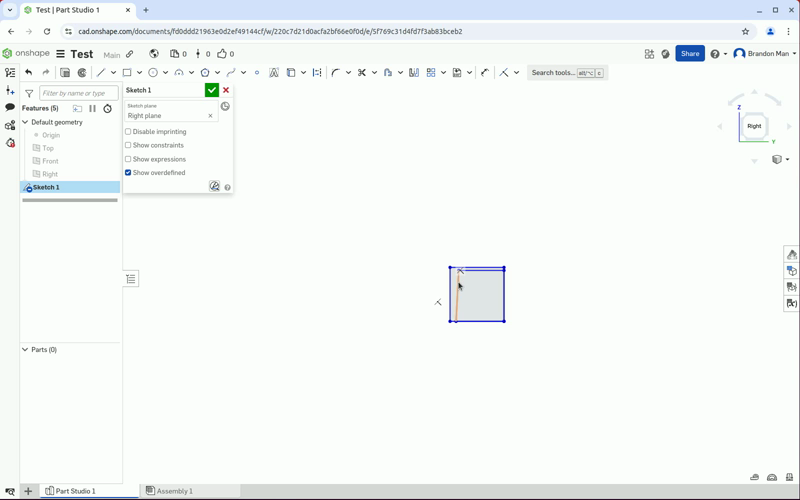
scroll(-6)
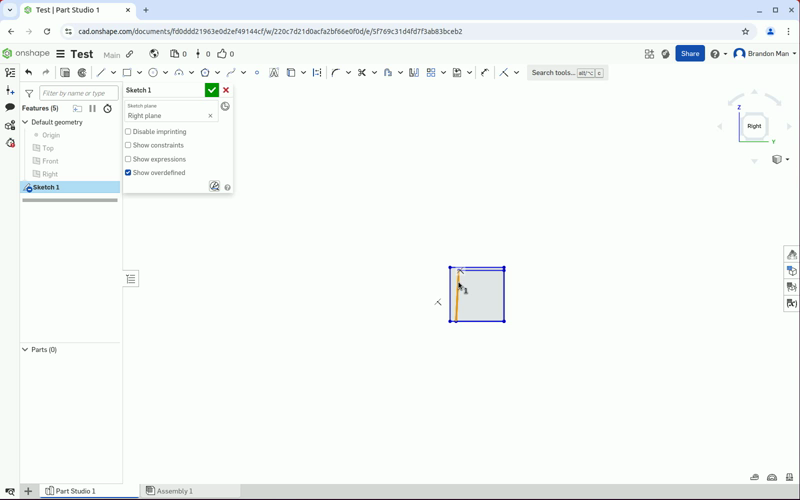
scroll(-6)
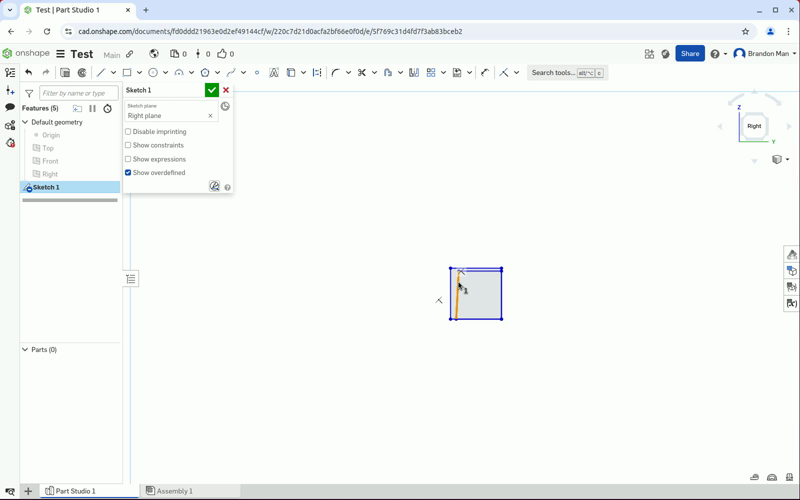
scroll(-6)
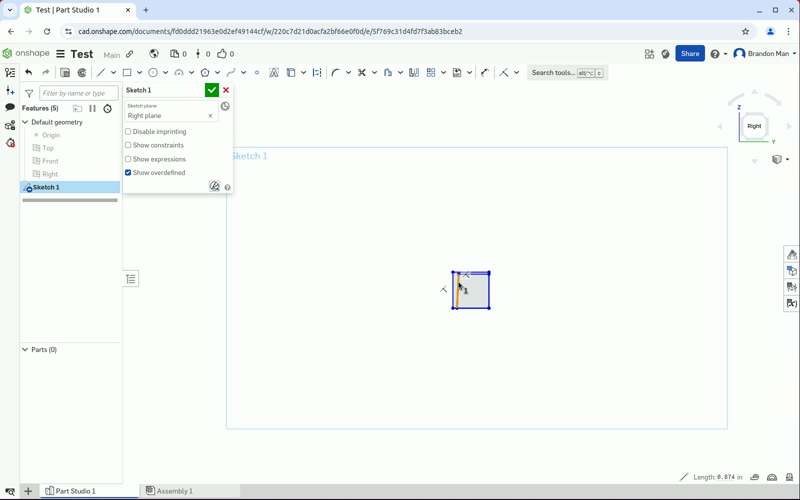
scroll(-6)
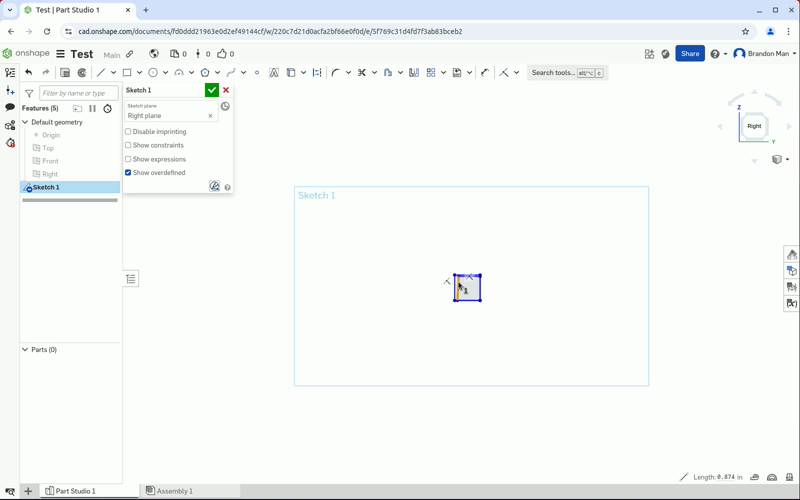
scroll(-6)
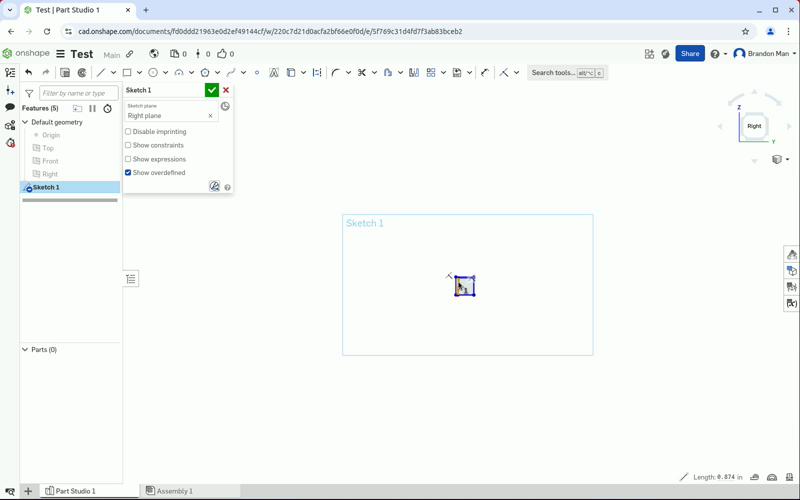
scroll(-6)
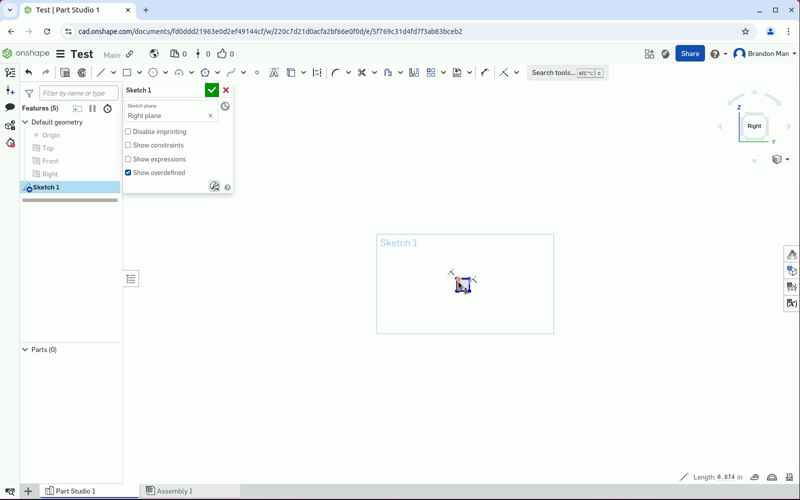
scroll(-6)
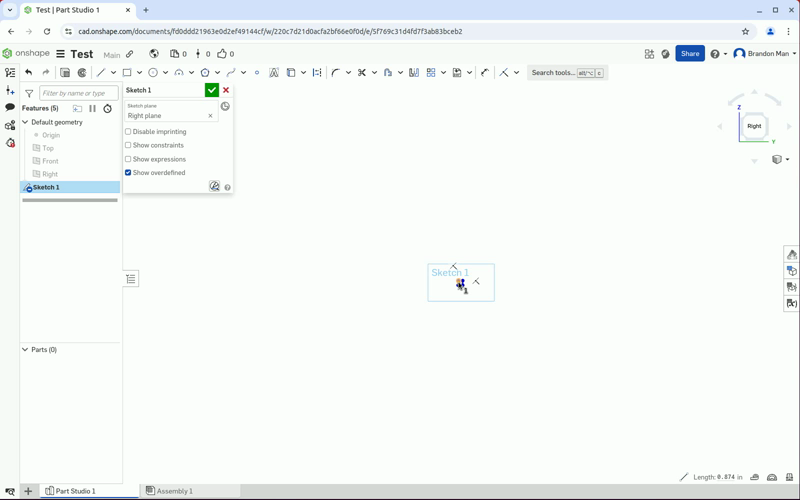
mouse_move(73, 352)
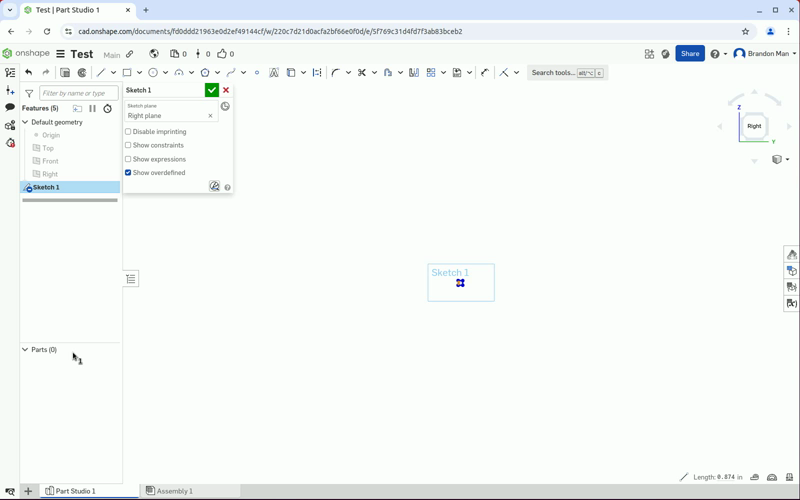
key(shift+y)
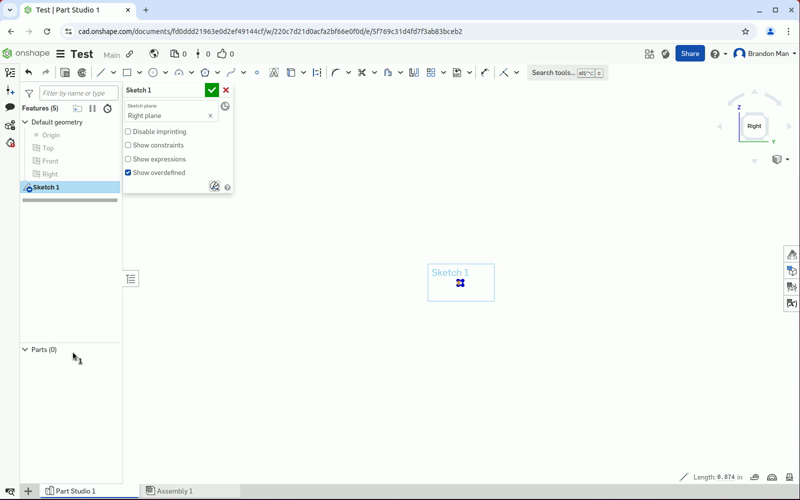
key(shift+e)
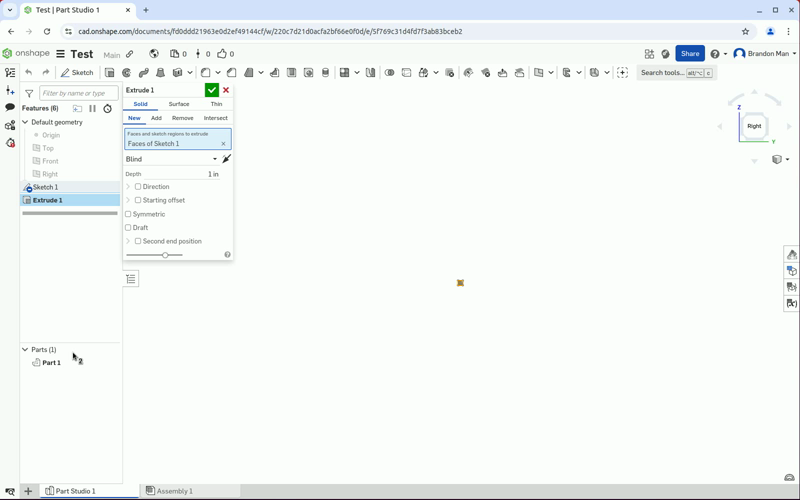
mouse_move(143, 106)
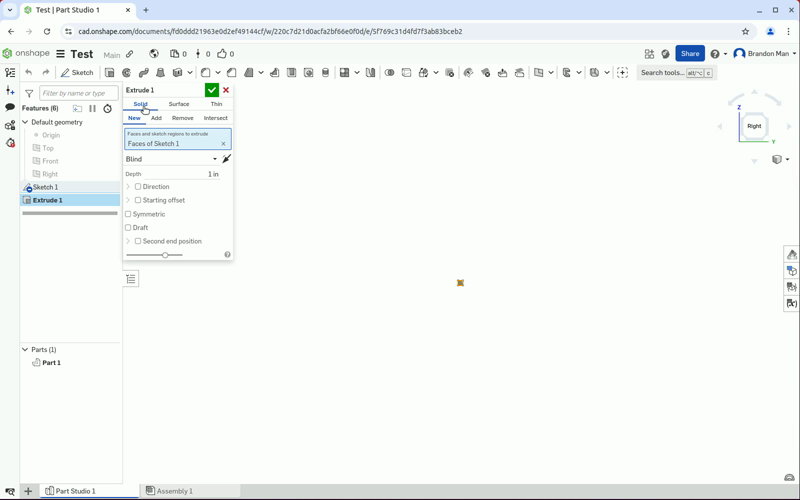
click(143, 106)
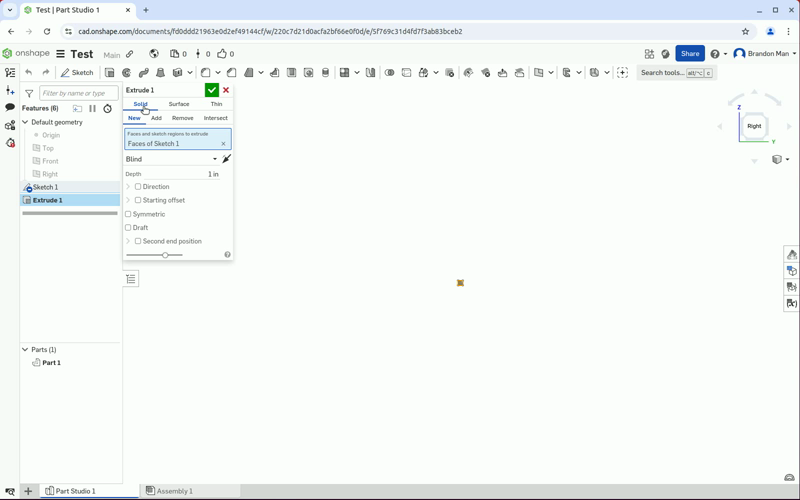
mouse_move(137, 120)
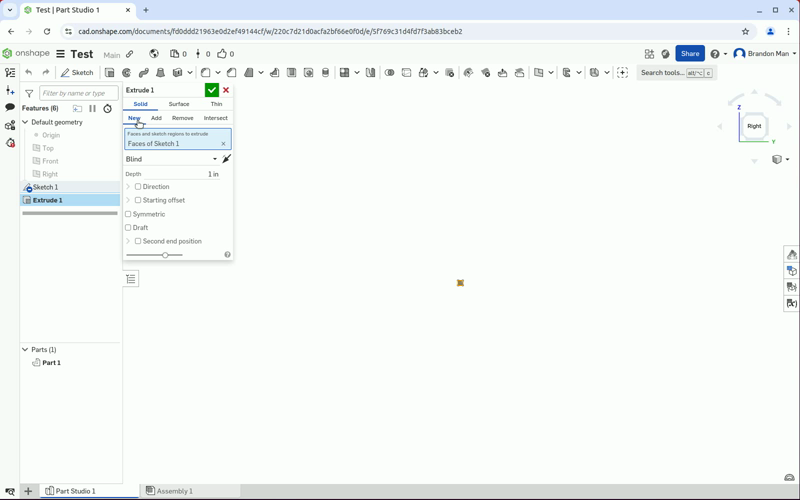
click(137, 120)
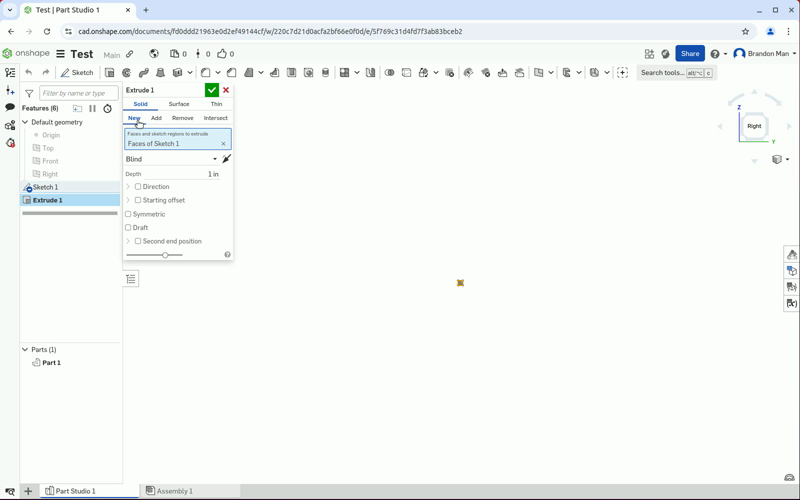
key(tab, 4)
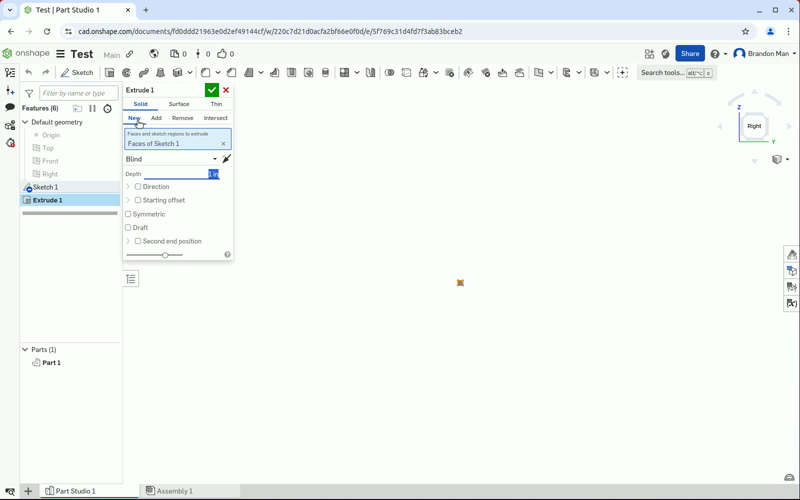
text(23.108)
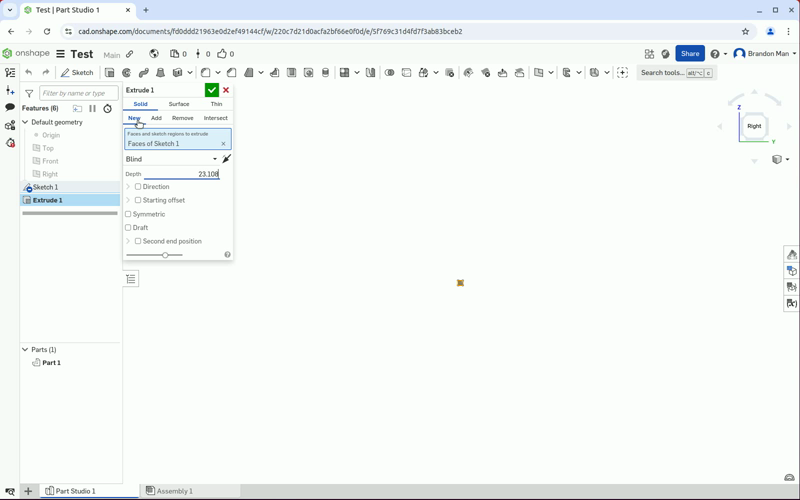
key(enter)
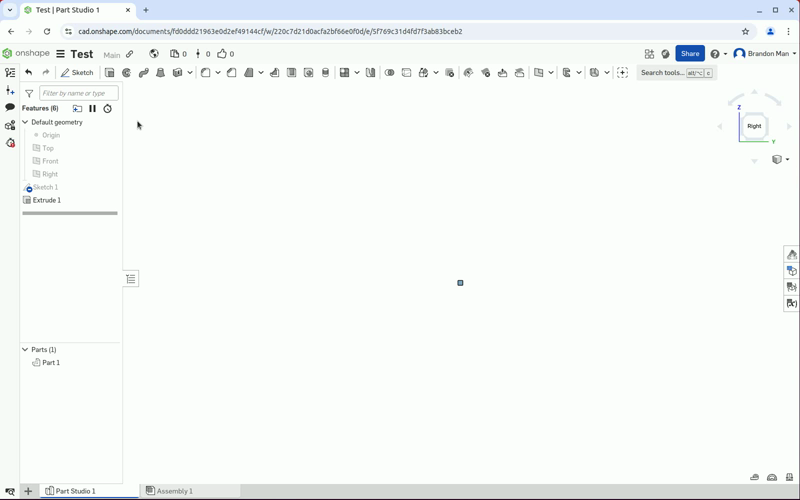
key(shift+h)
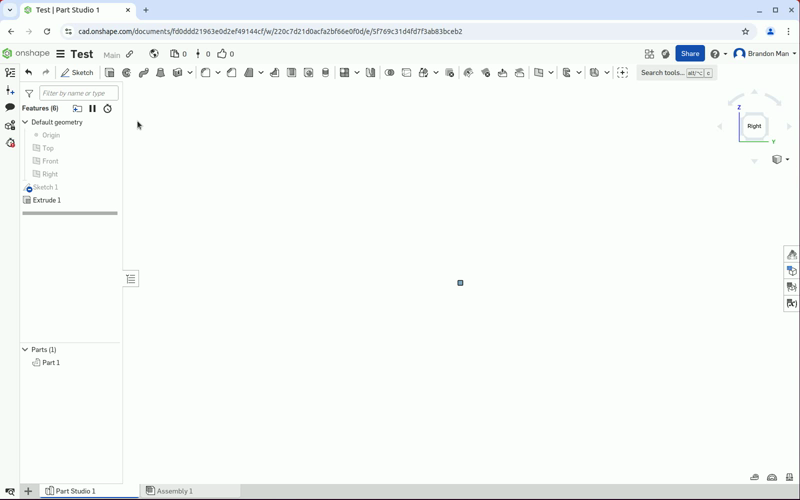
key(shift+h)
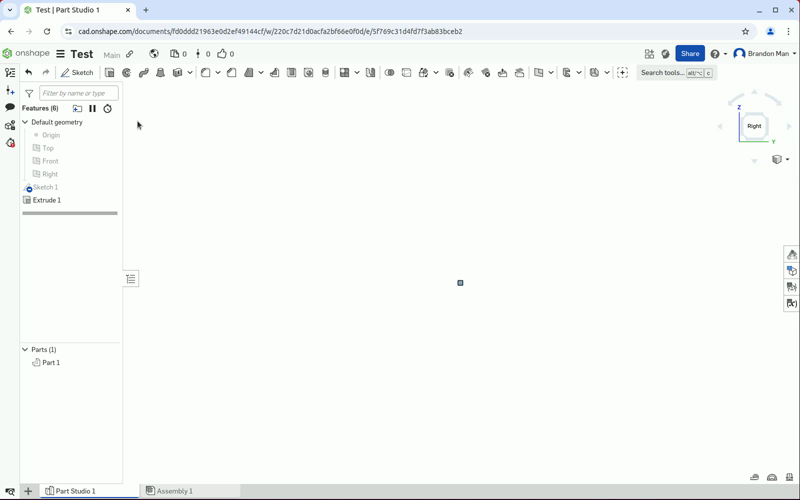
mouse_move(73, 189)
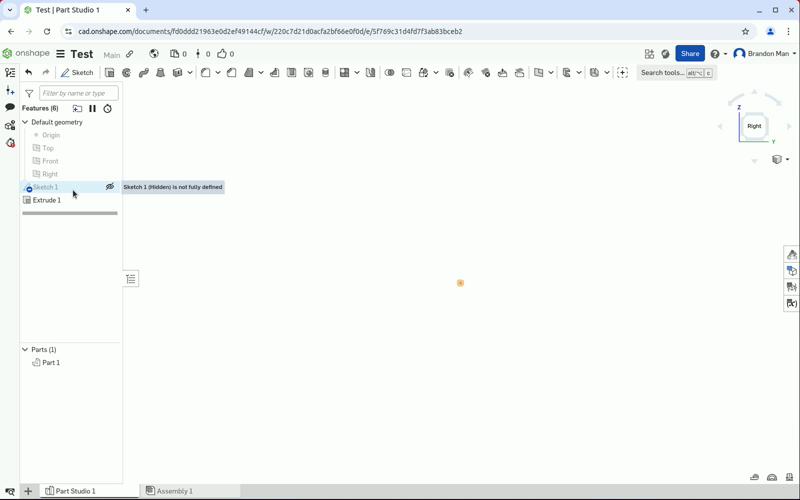
click(73, 189)
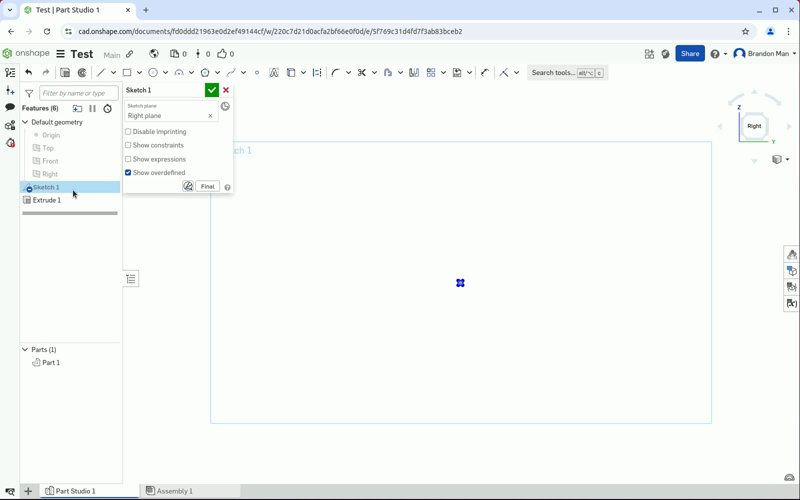
mouse_move(229, 92)
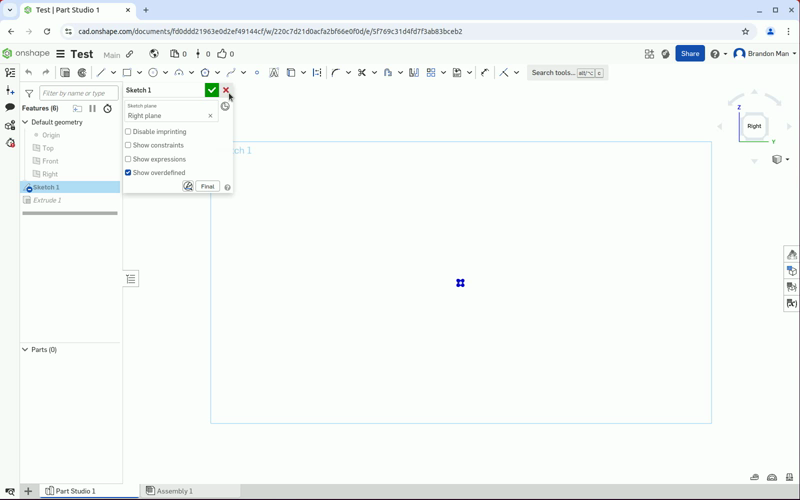
click(229, 92)
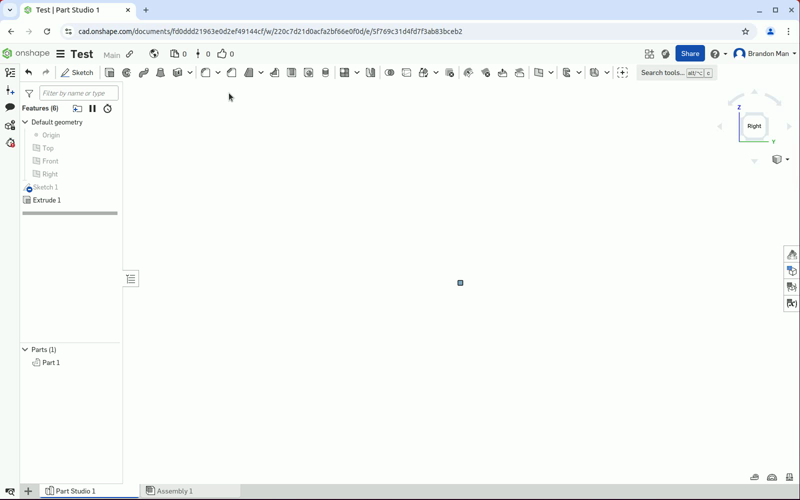
mouse_move(541, 75)
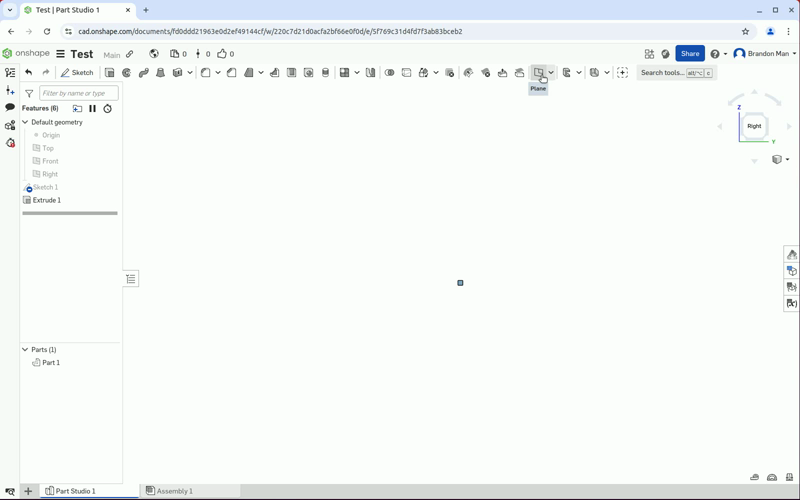
click(541, 75)
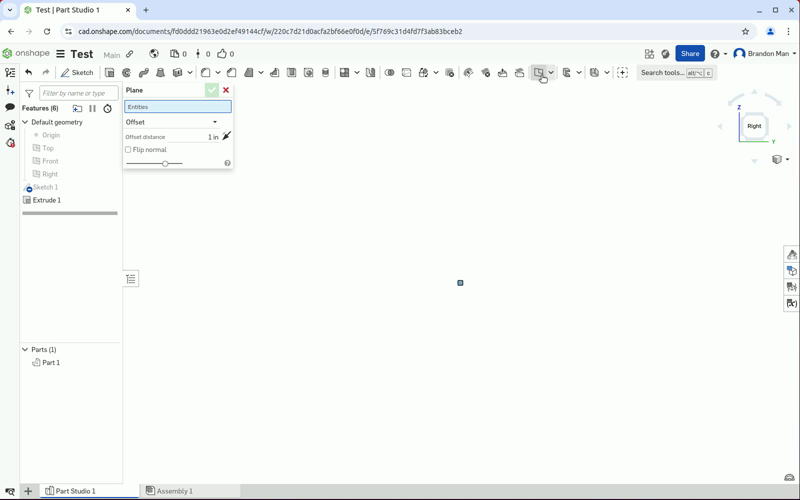
mouse_move(73, 176)
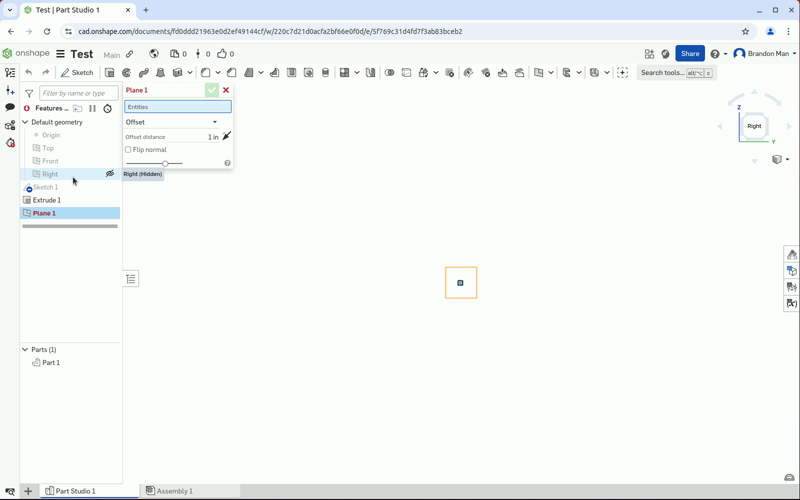
click(73, 176)
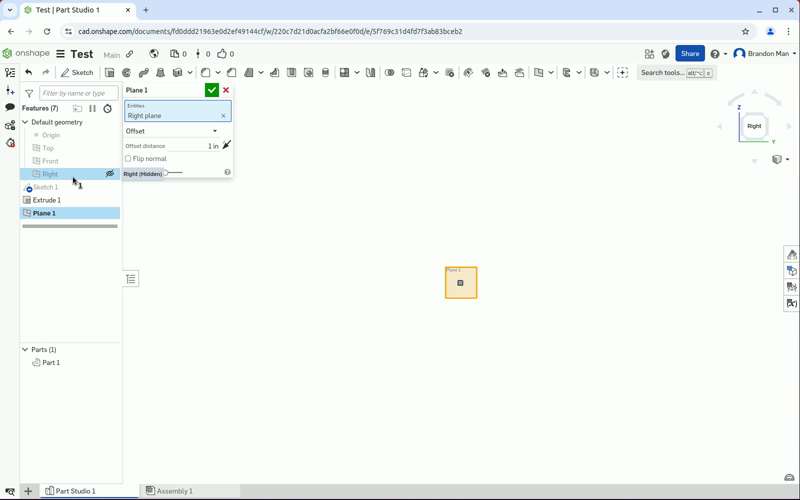
key(tab, 2)
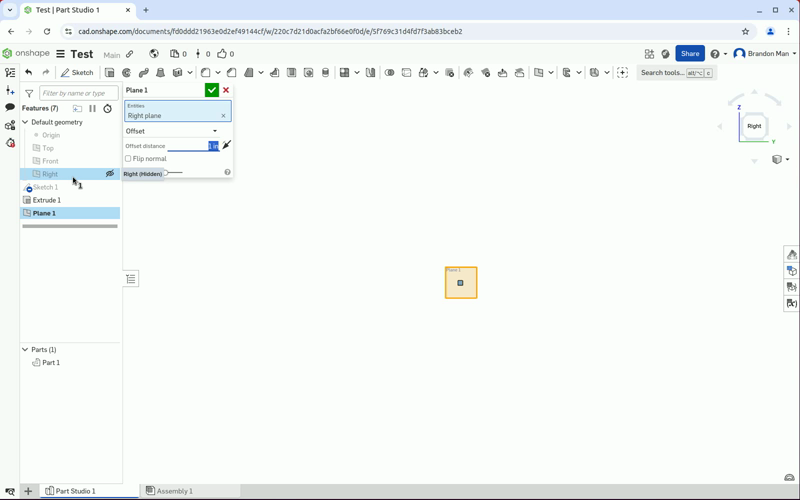
text(23.108)
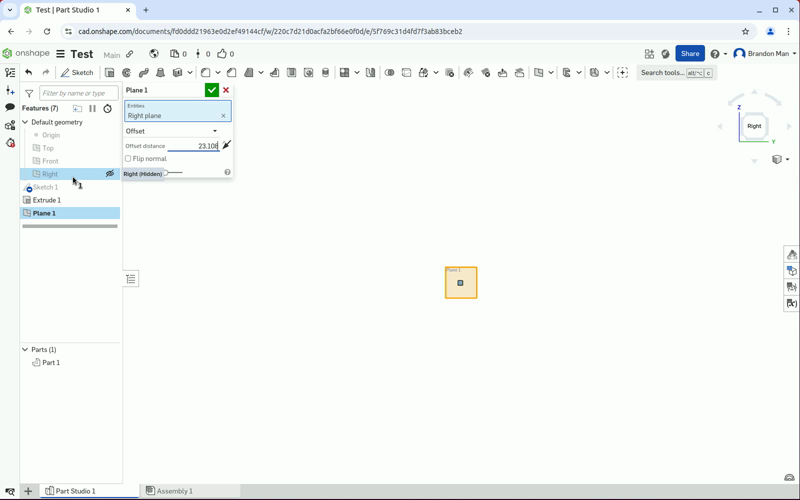
key(enter, 2)
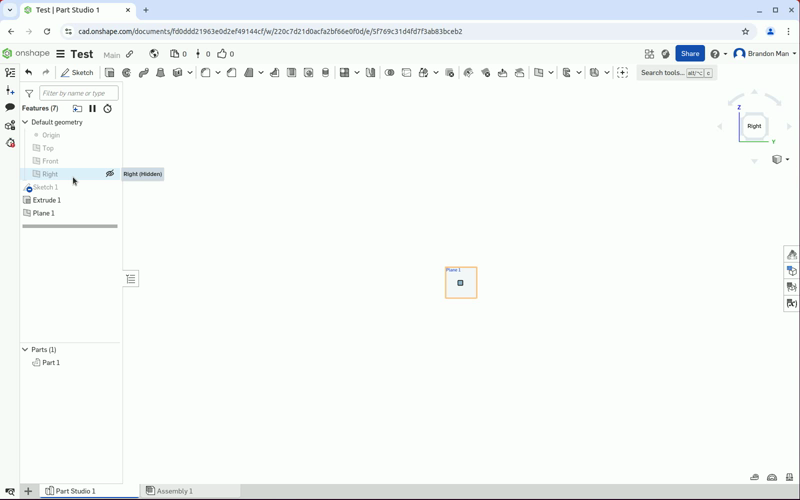
key(shift+s)
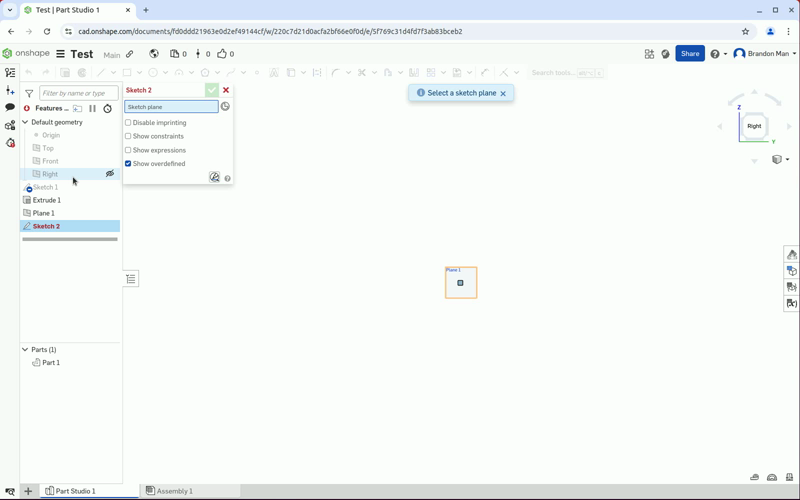
mouse_move(73, 215)
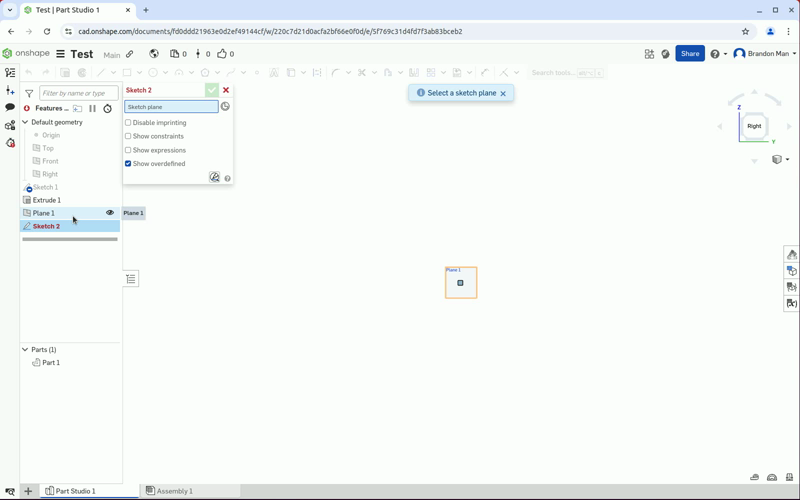
click(73, 215)
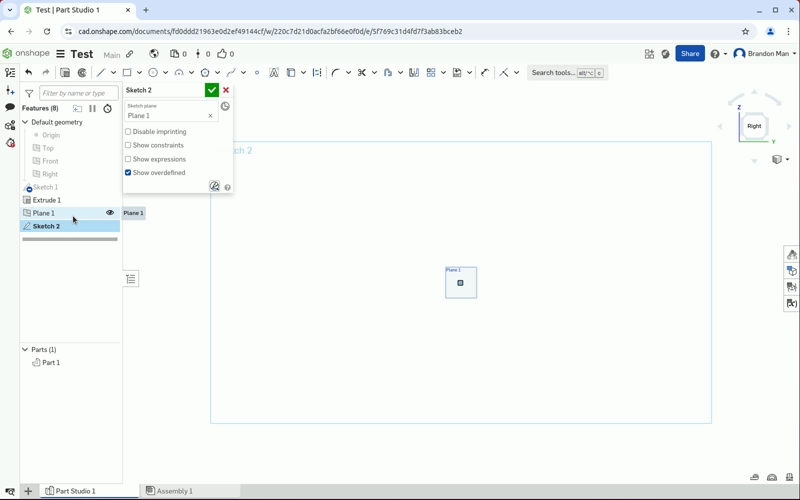
mouse_move(73, 352)
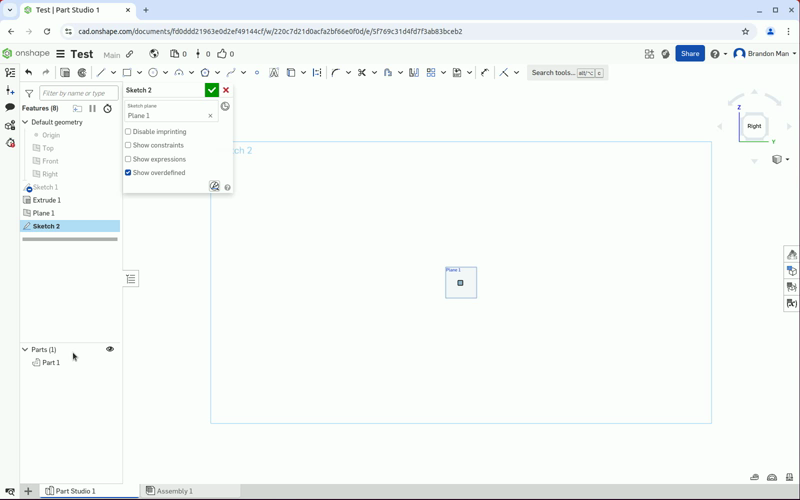
key(y)
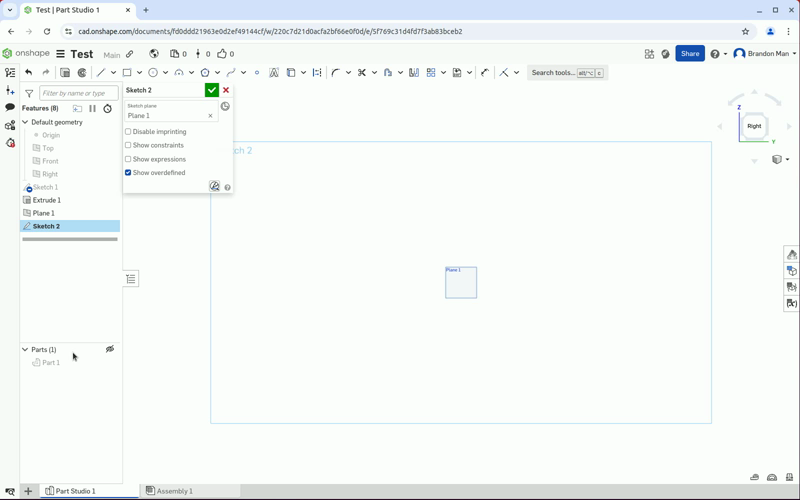
key(l)
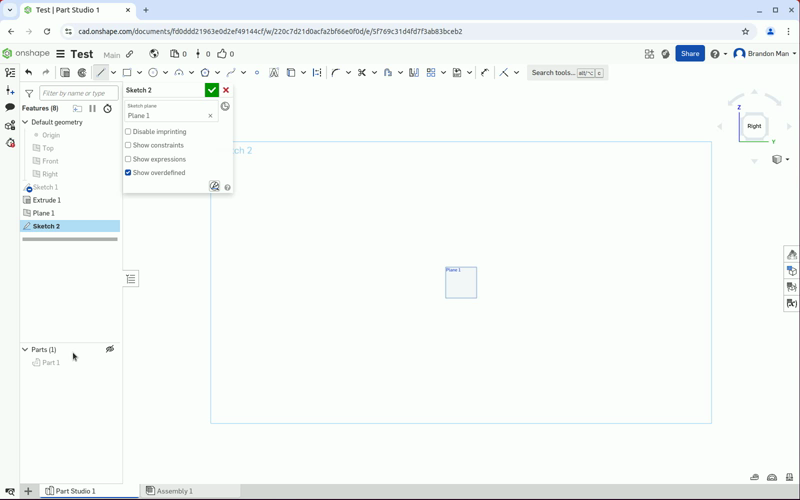
key_down(shift)
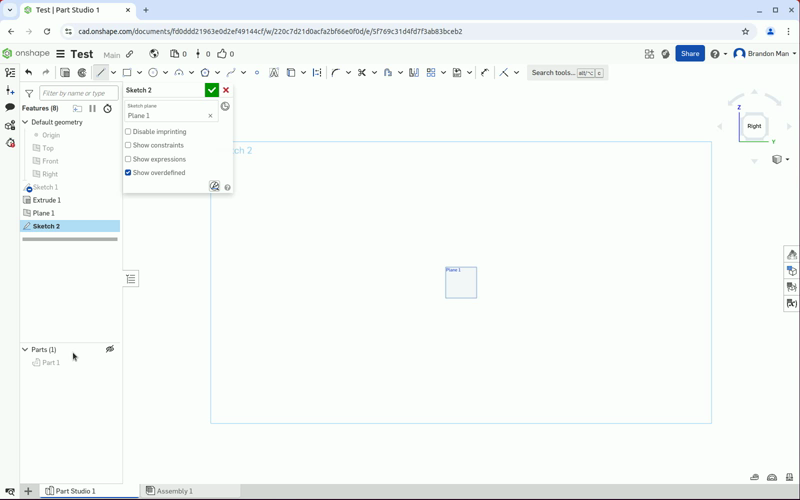
mouse_move(458, 285)
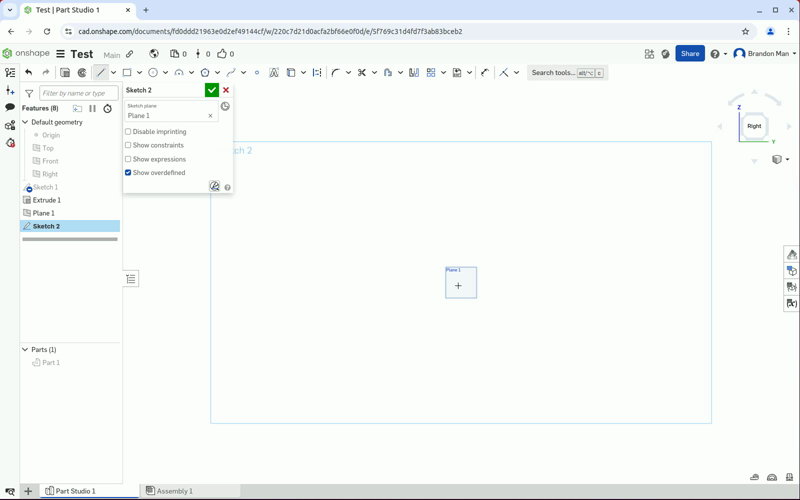
click(458, 285)
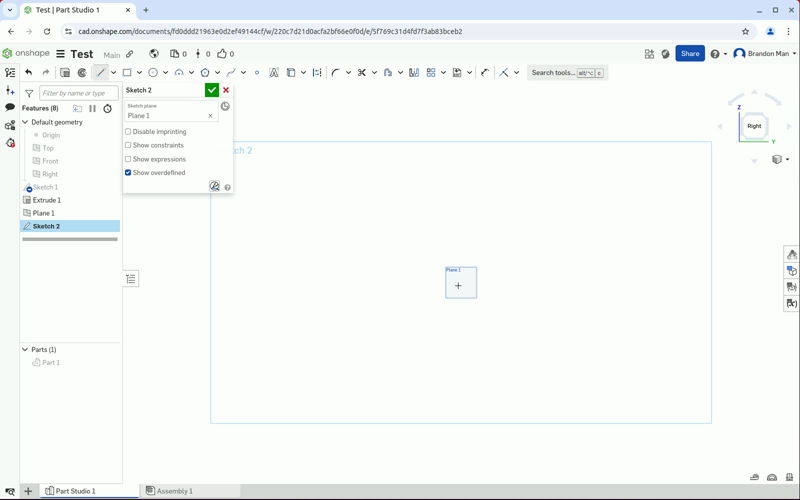
key_up(shift)
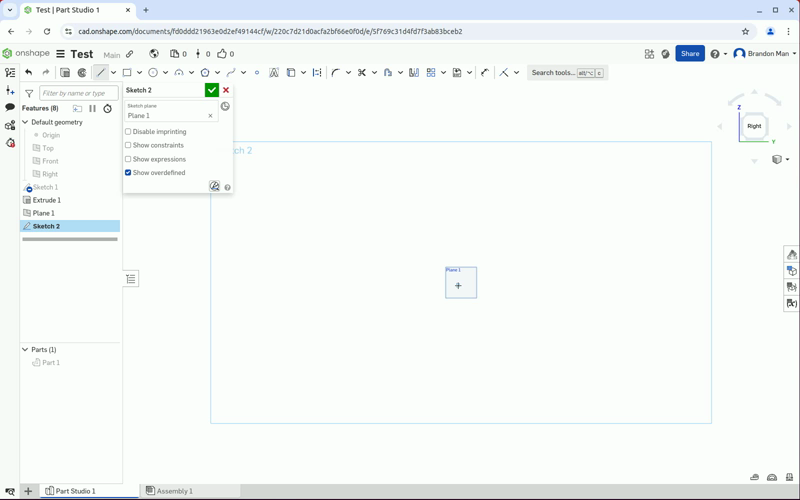
key_down(shift)
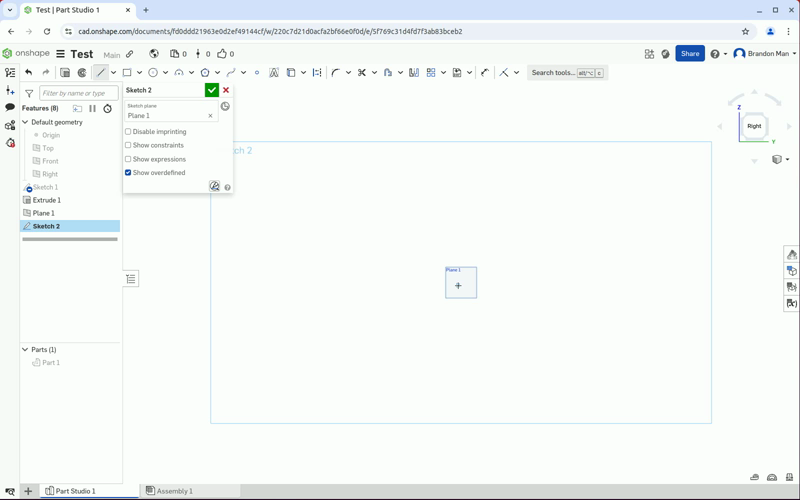
mouse_move(488, 285)
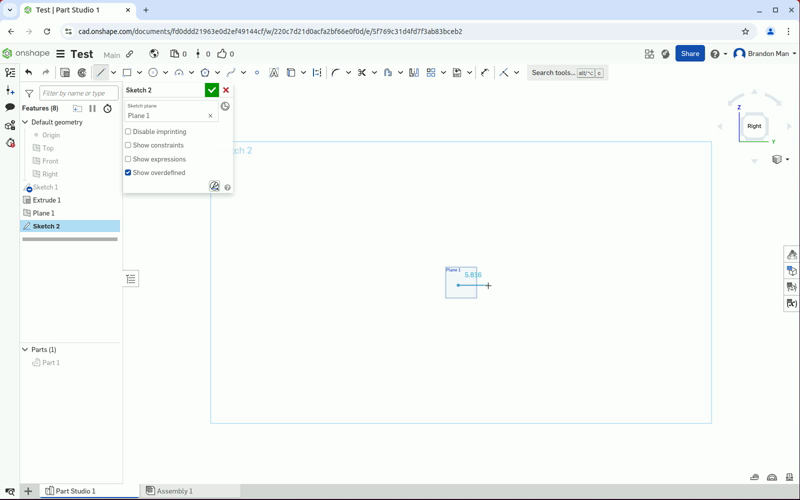
mouse_move(462, 285)
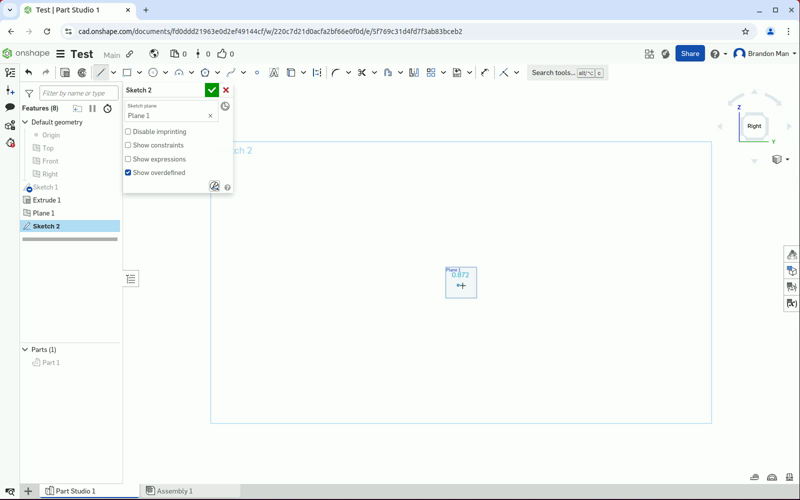
scroll(6)
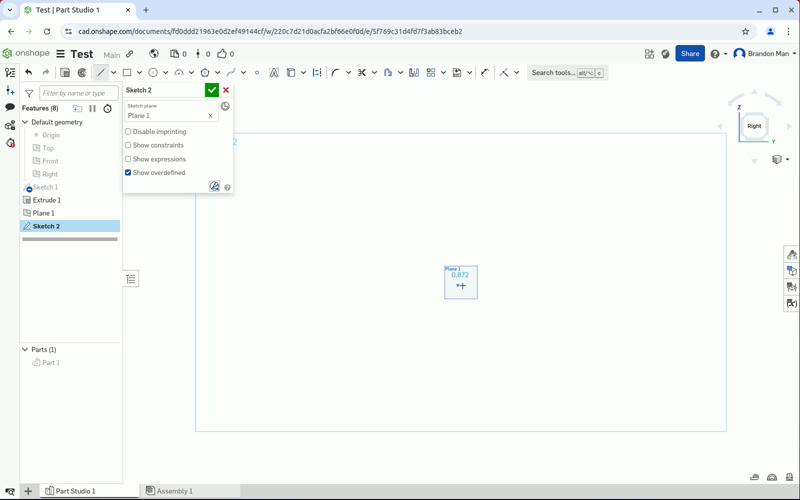
scroll(6)
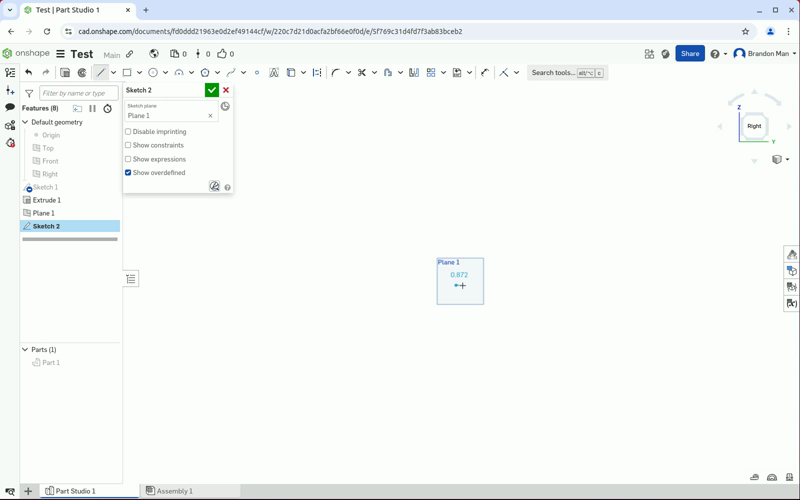
scroll(6)
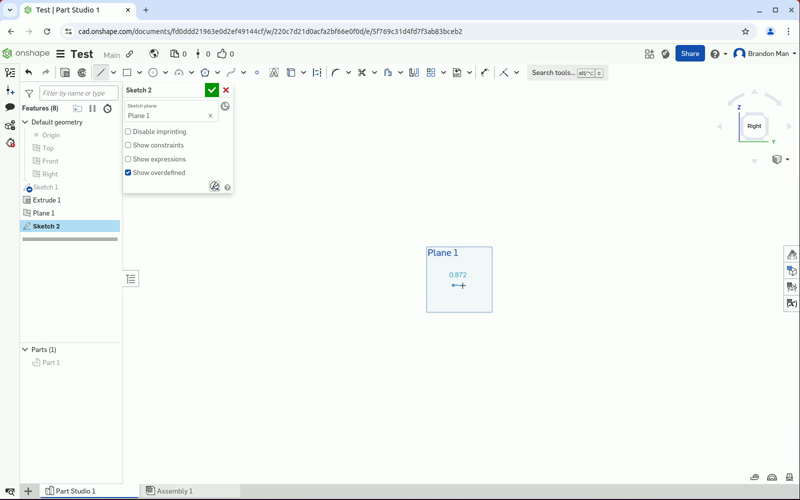
scroll(6)
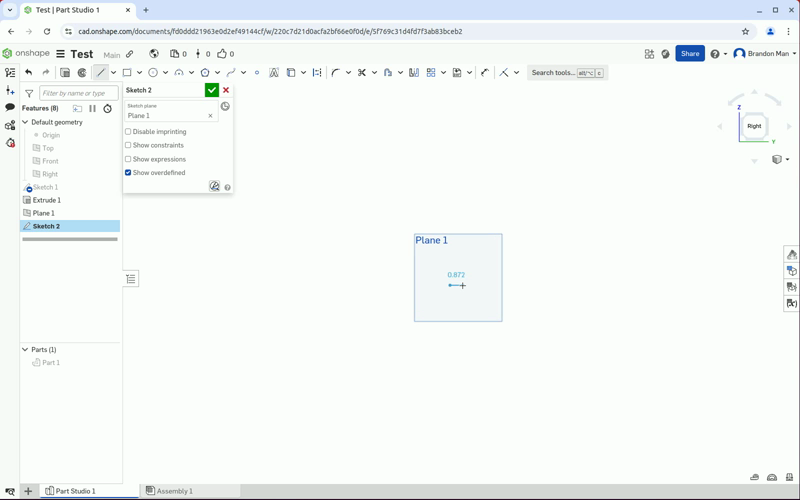
scroll(6)
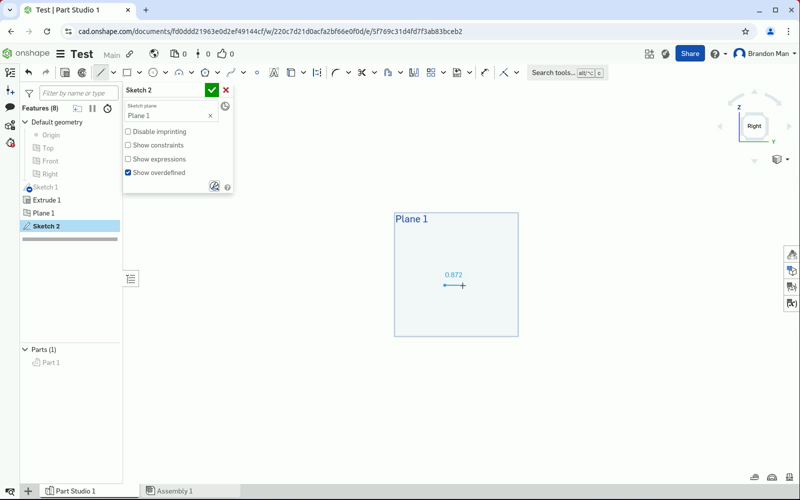
scroll(6)
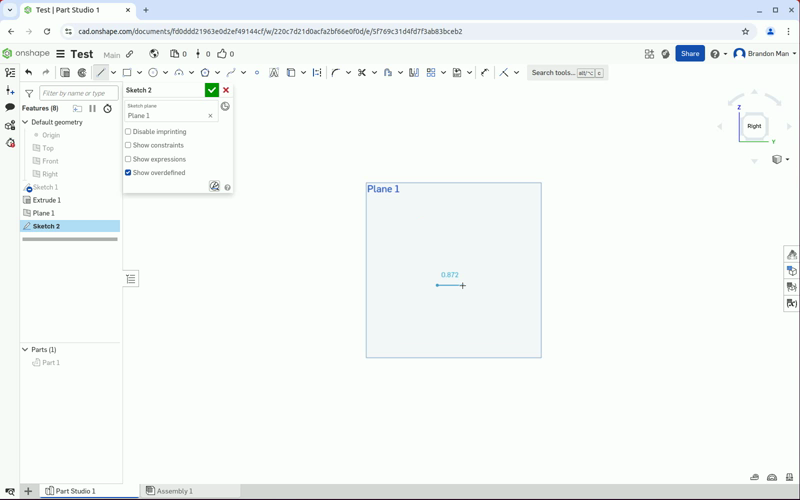
scroll(6)
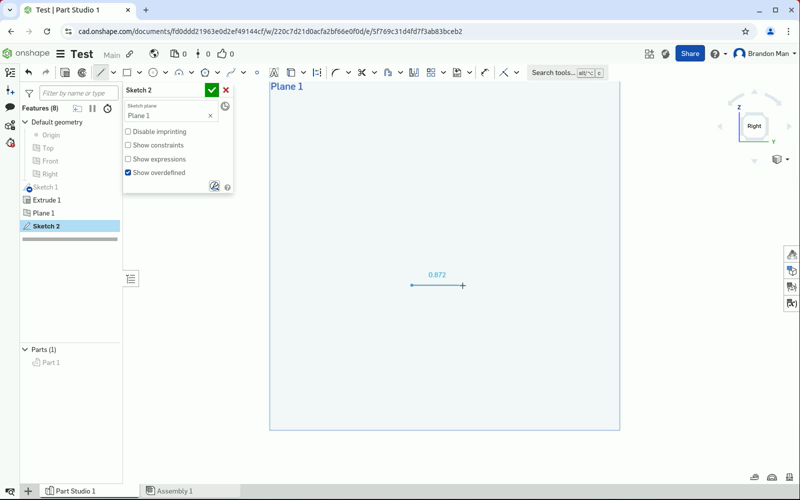
click(462, 285)
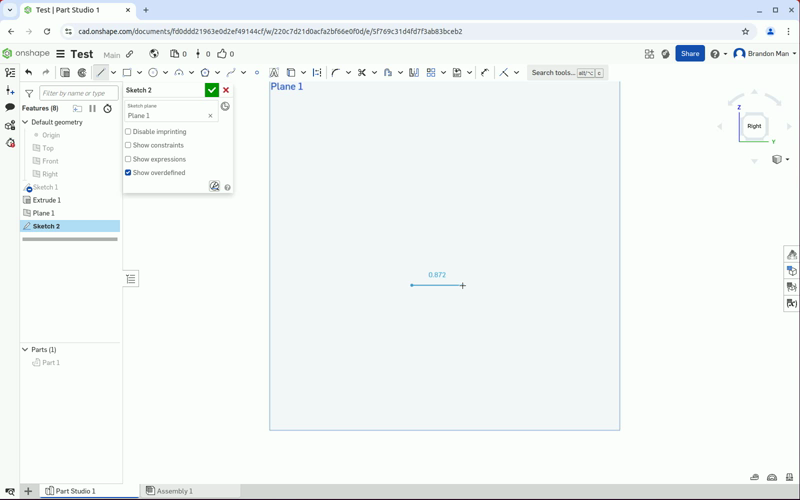
scroll(-6)
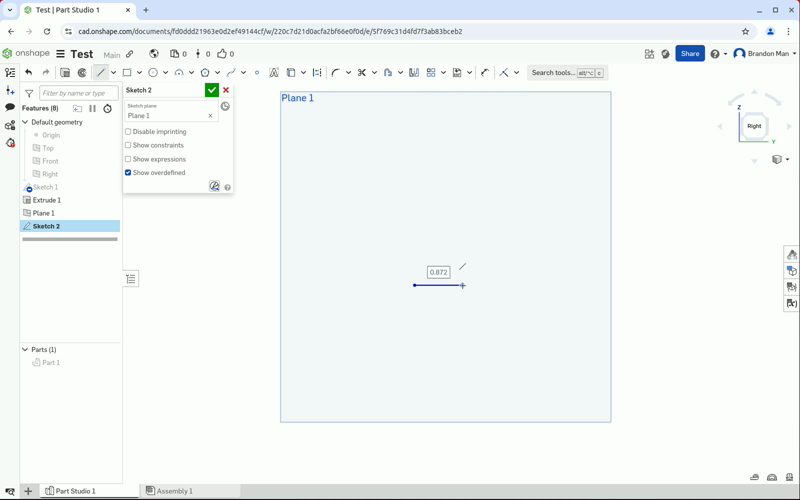
scroll(-6)
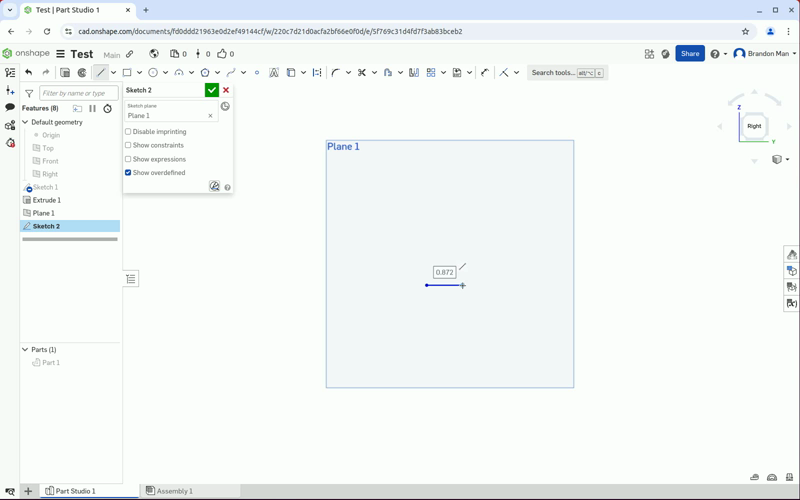
scroll(-6)
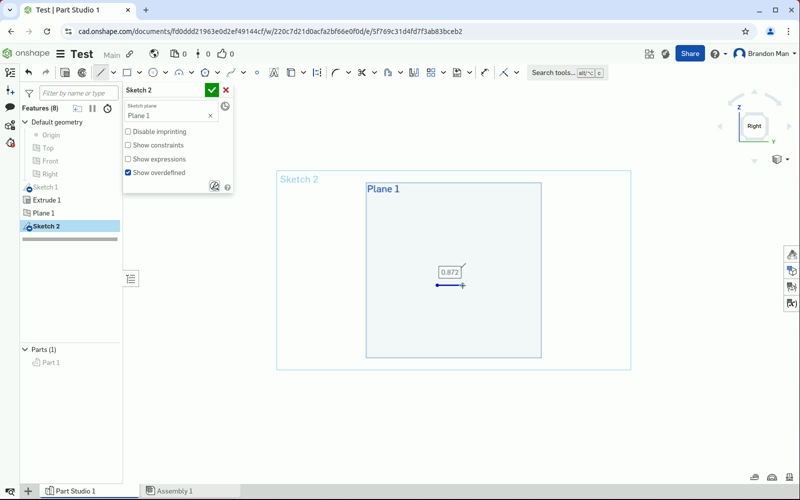
scroll(-6)
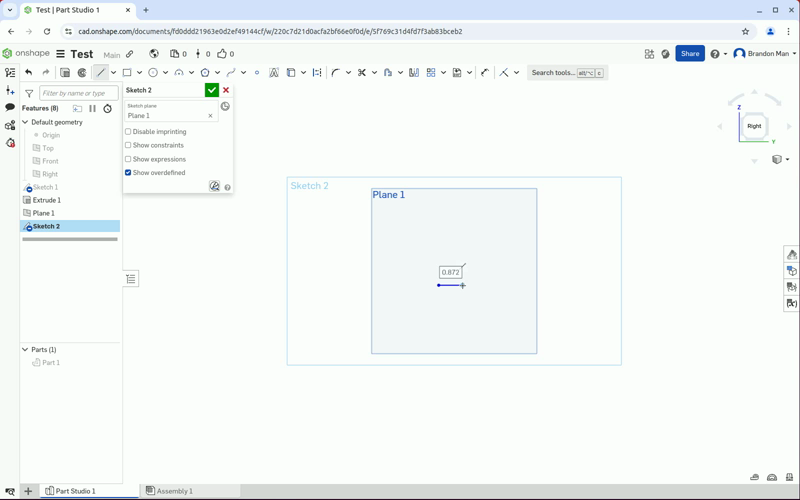
scroll(-6)
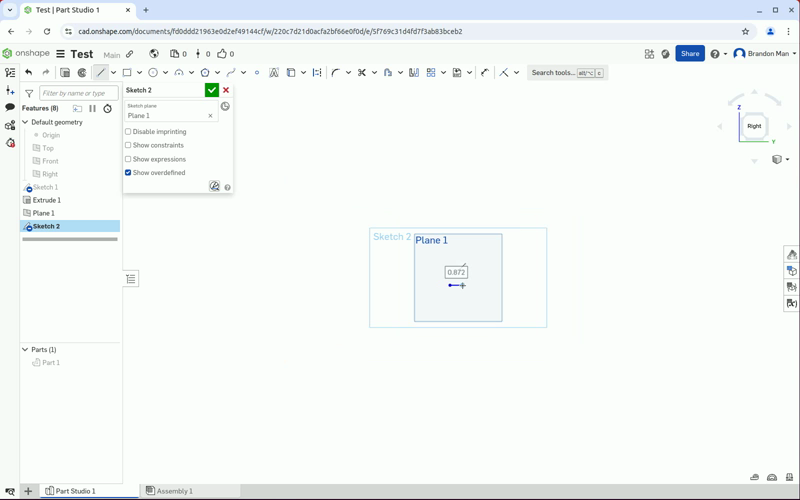
scroll(-6)
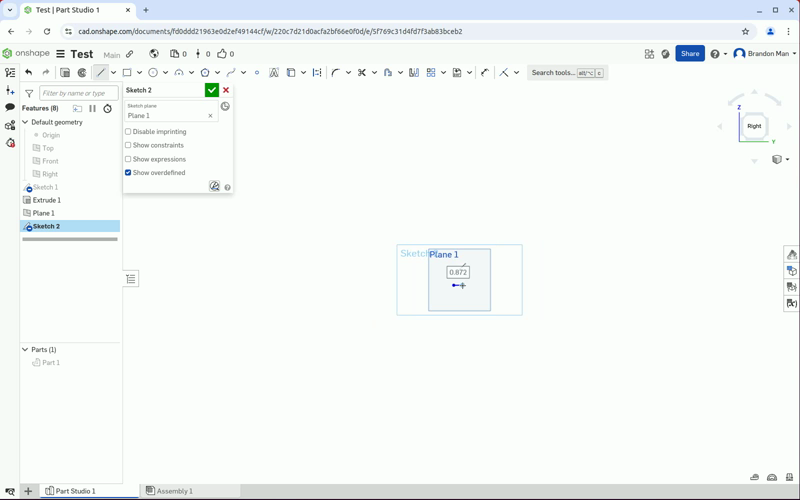
scroll(-6)
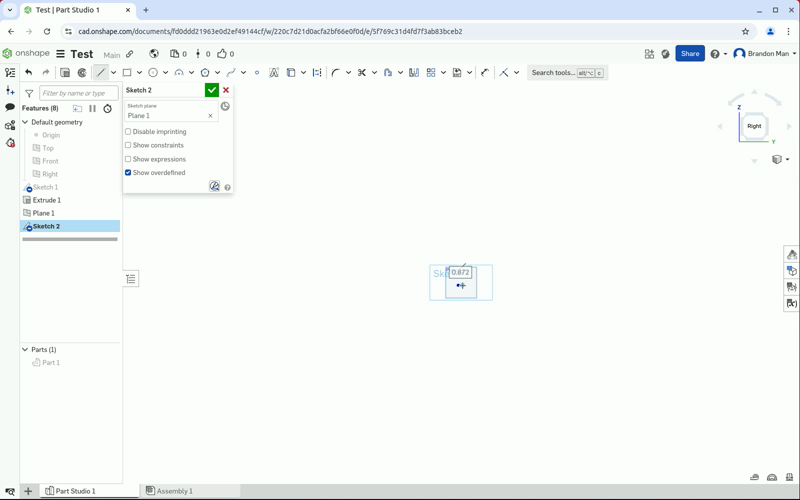
key_up(shift)
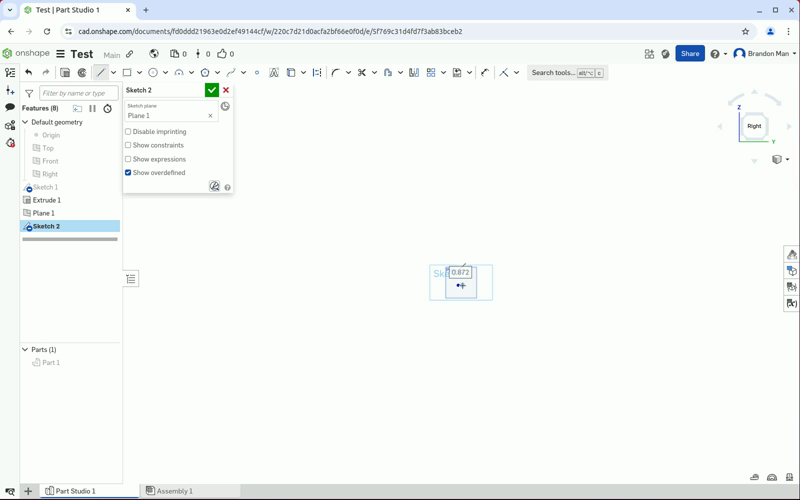
key_down(shift)
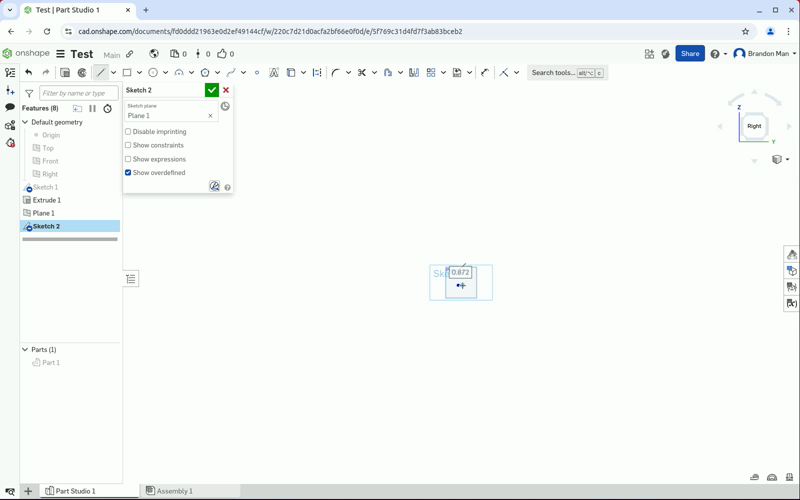
mouse_move(492, 285)
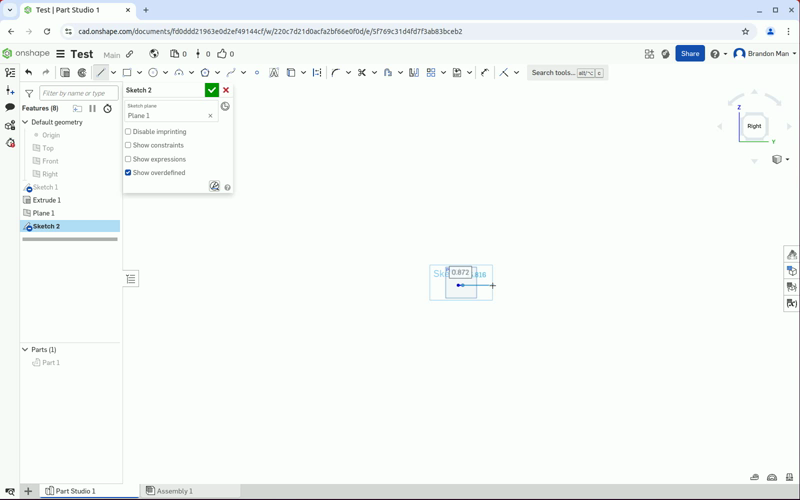
mouse_move(462, 280)
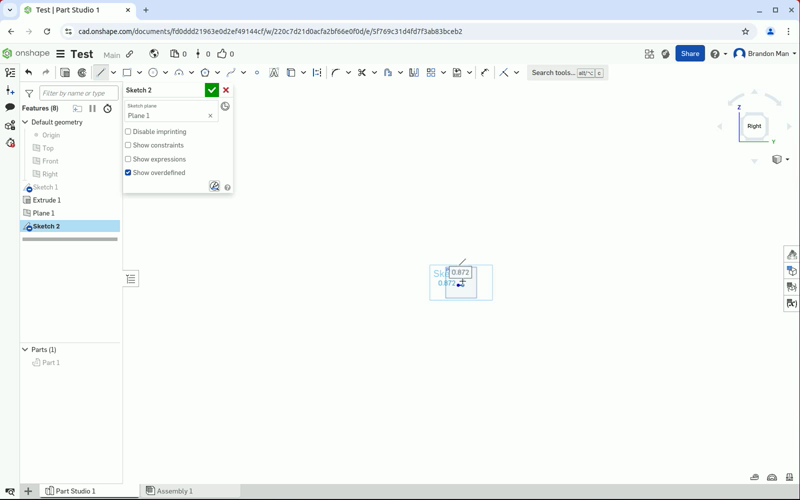
scroll(6)
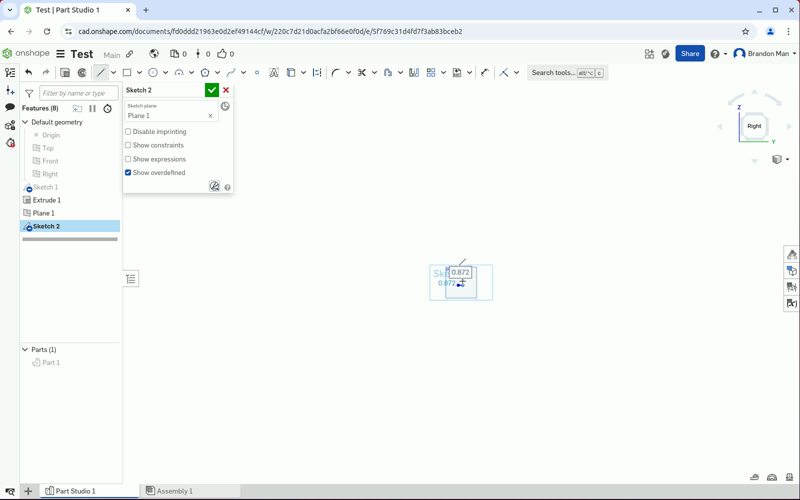
scroll(6)
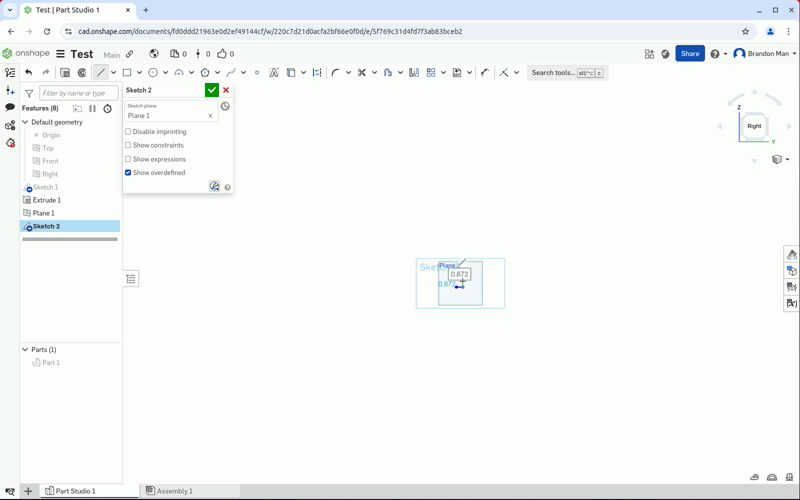
scroll(6)
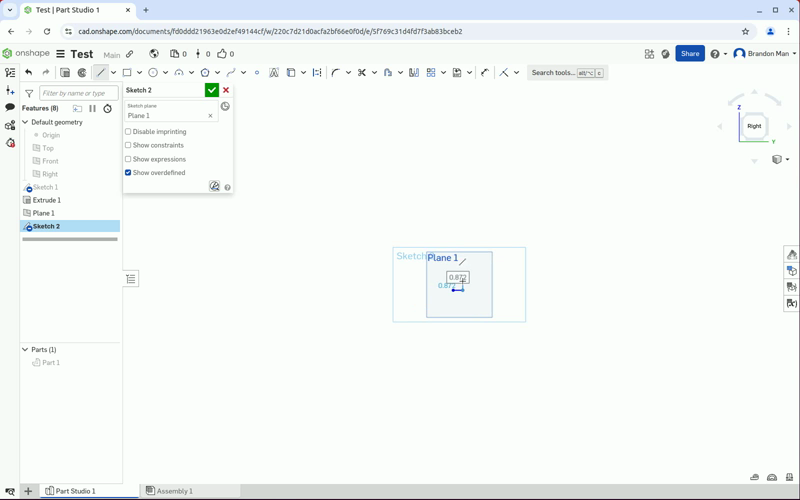
scroll(6)
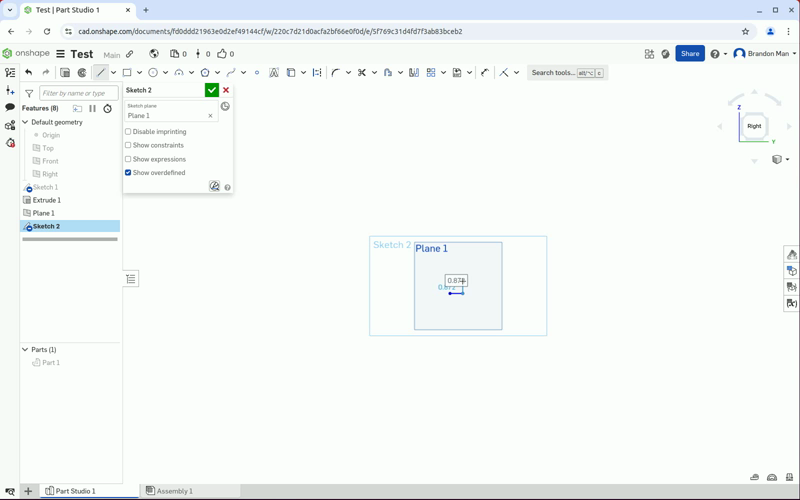
scroll(6)
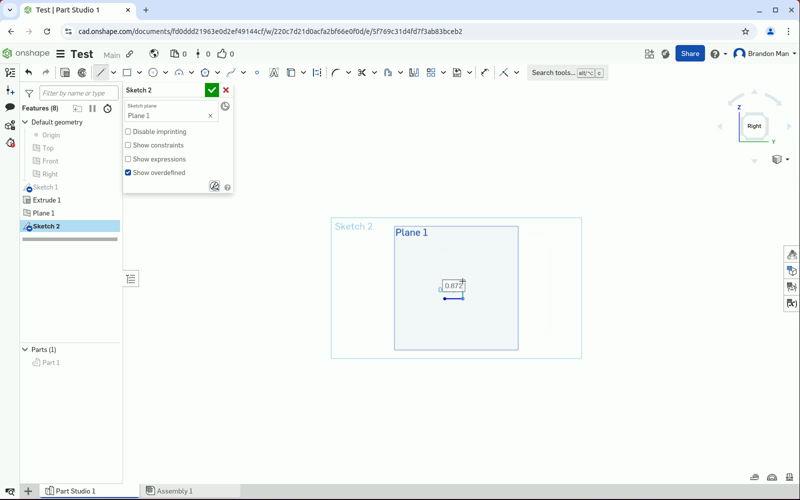
scroll(6)
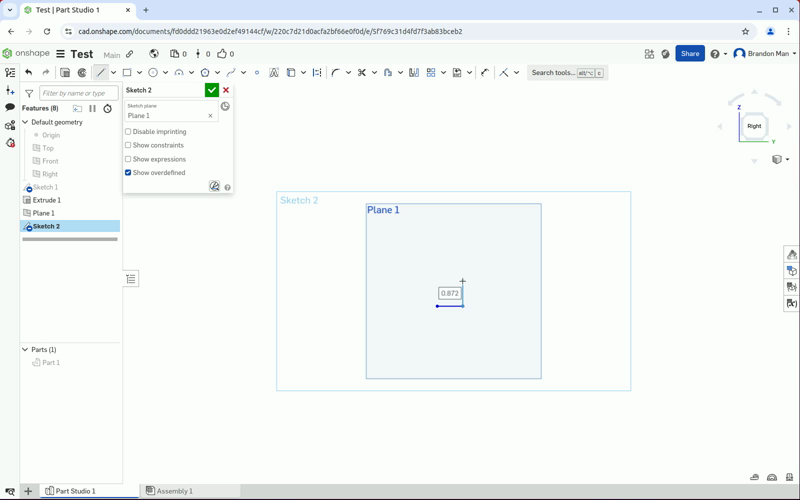
scroll(6)
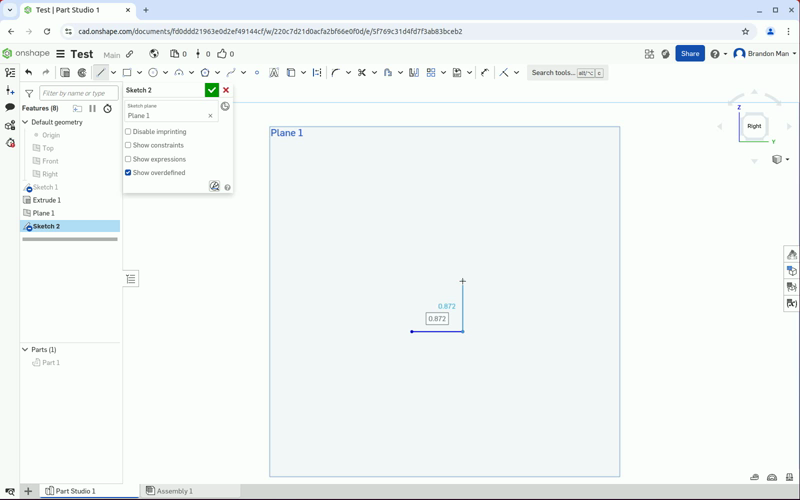
click(462, 280)
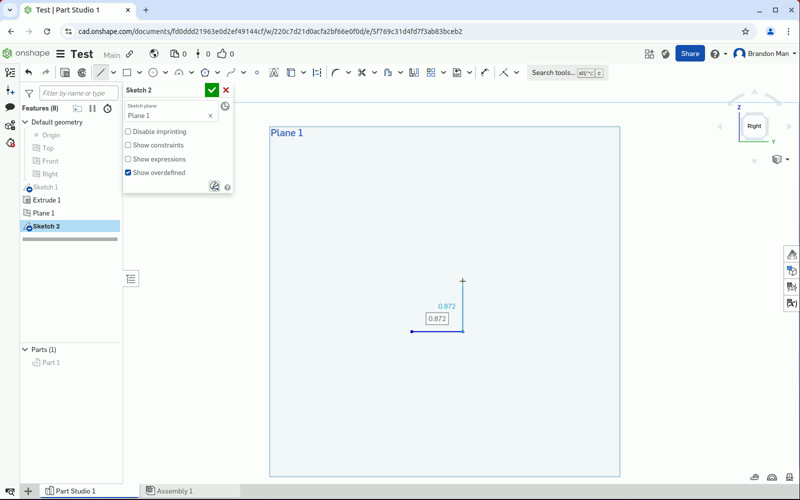
scroll(-6)
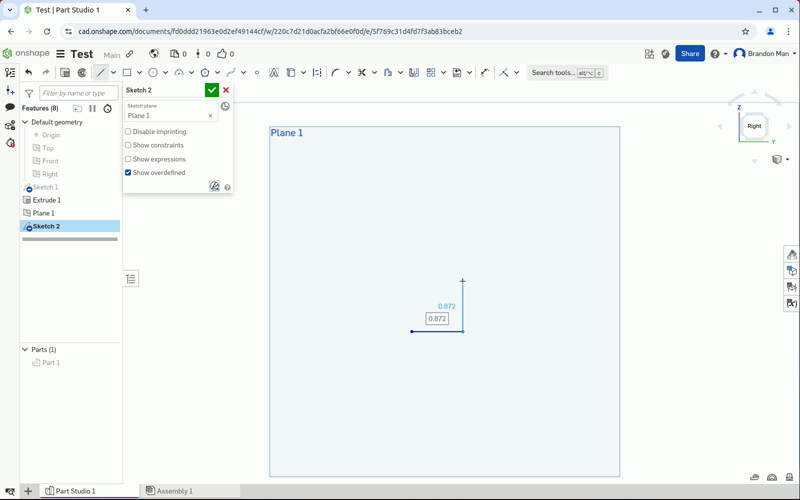
scroll(-6)
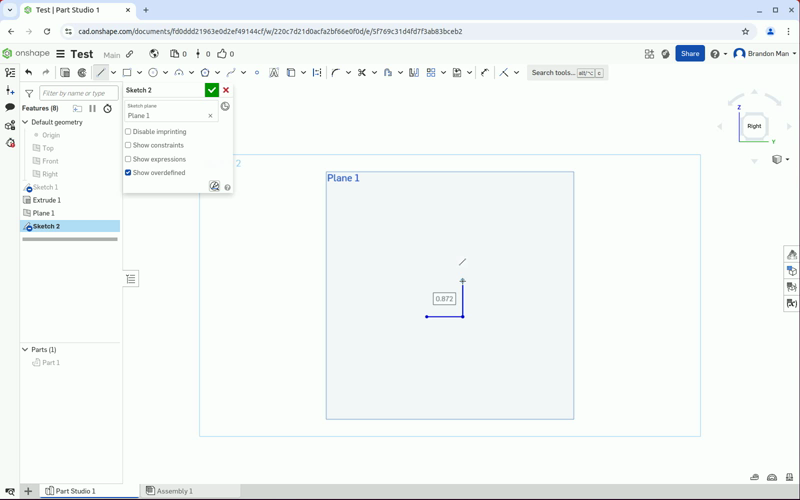
scroll(-6)
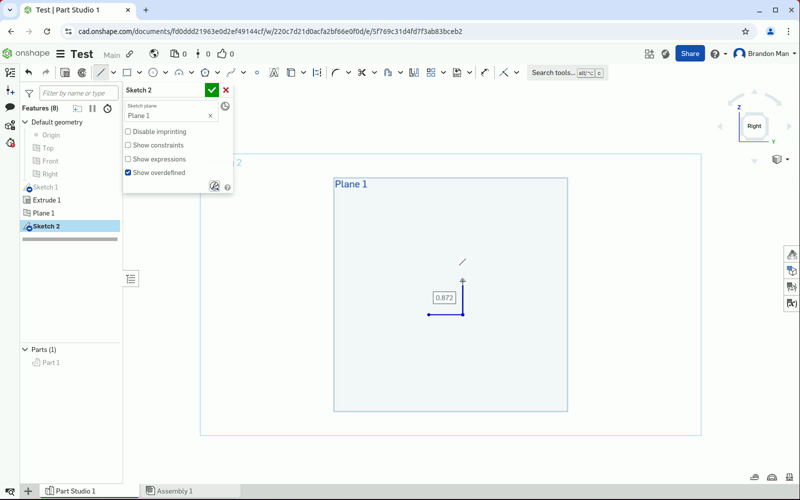
scroll(-6)
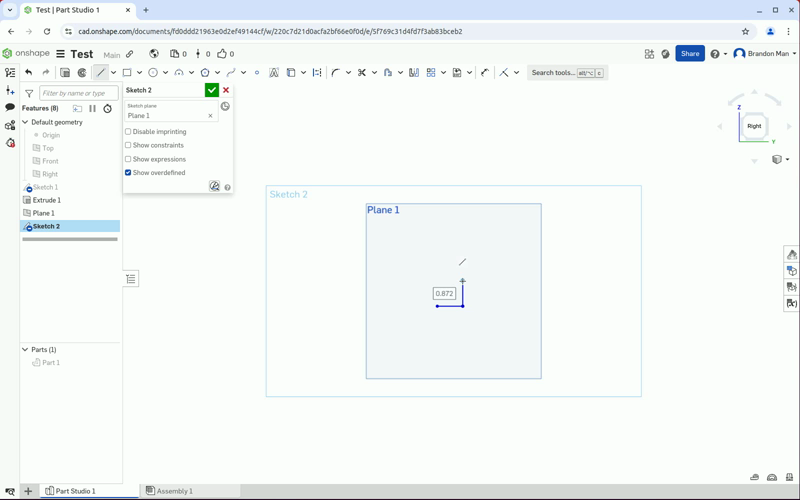
scroll(-6)
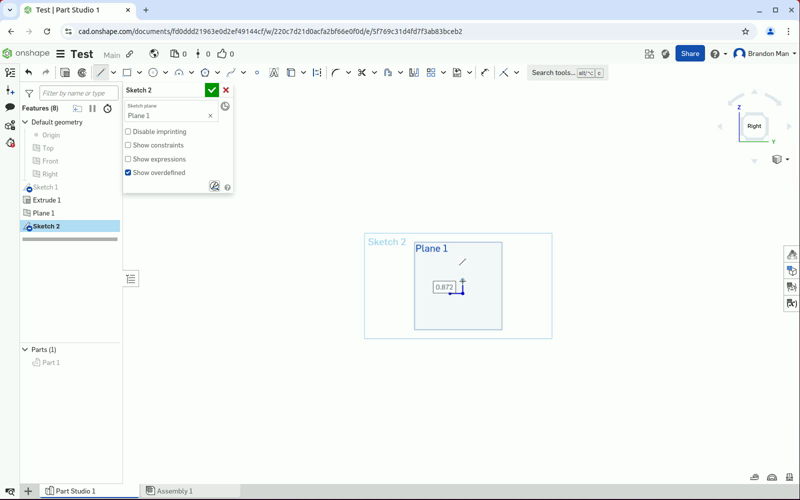
scroll(-6)
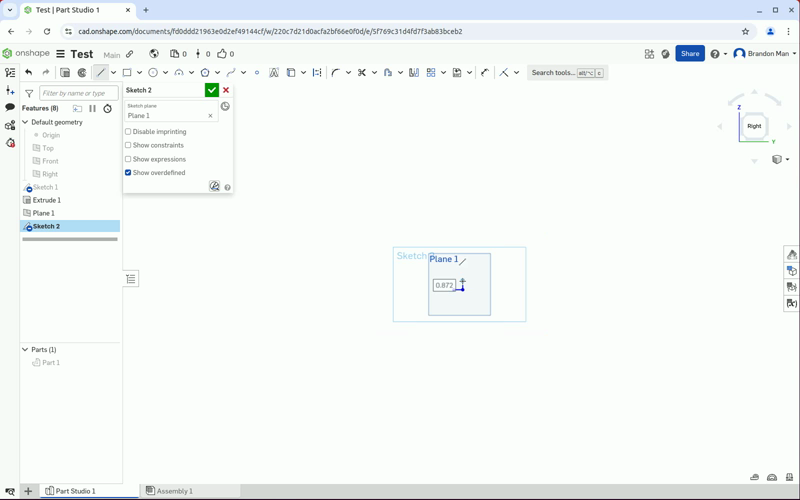
scroll(-6)
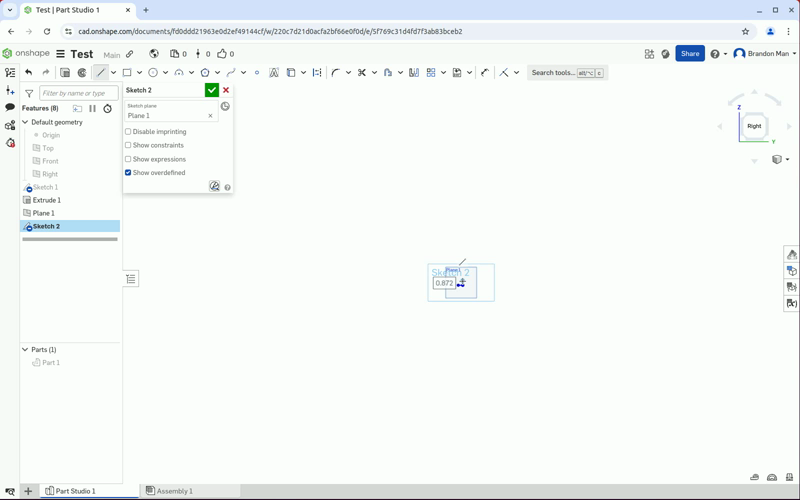
key_up(shift)
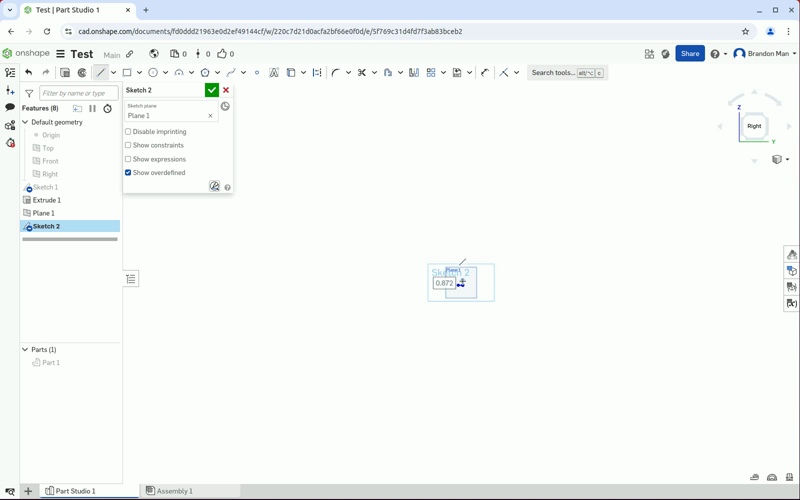
key_down(shift)
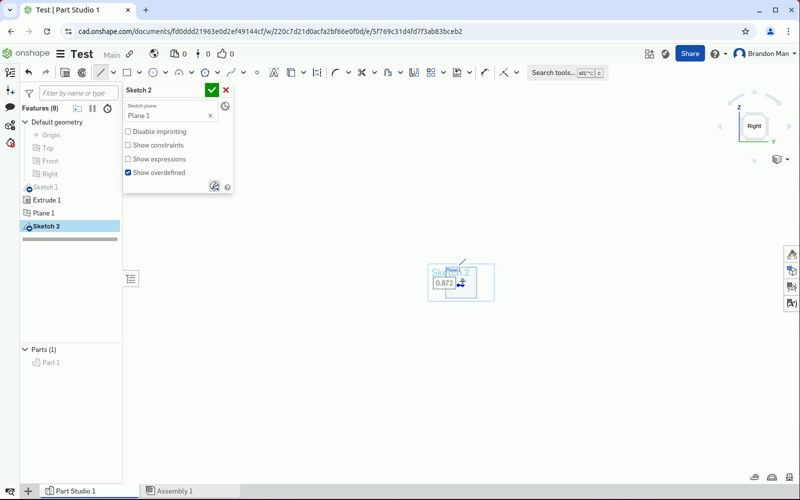
mouse_move(492, 280)
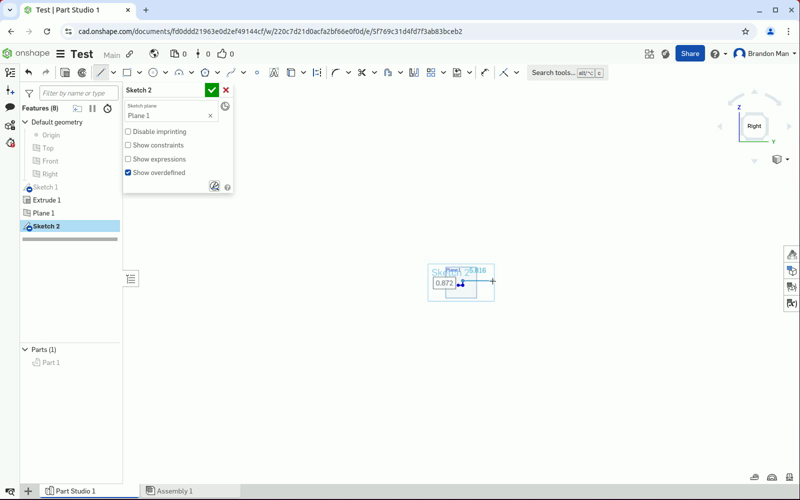
mouse_move(458, 280)
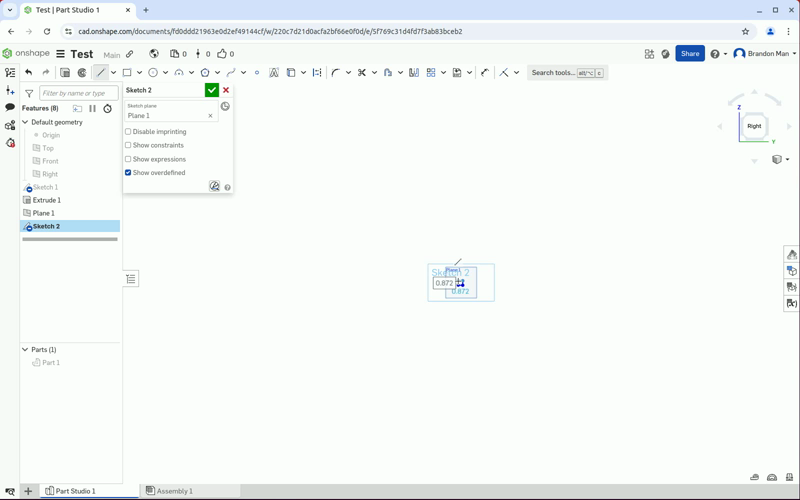
scroll(6)
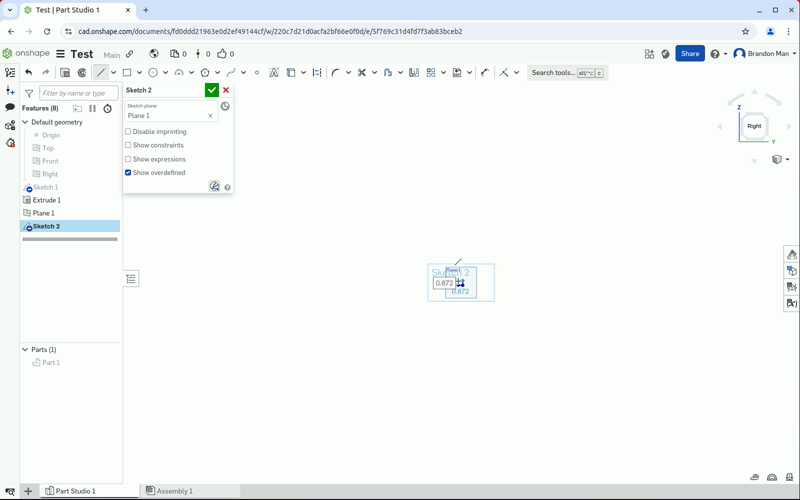
scroll(6)
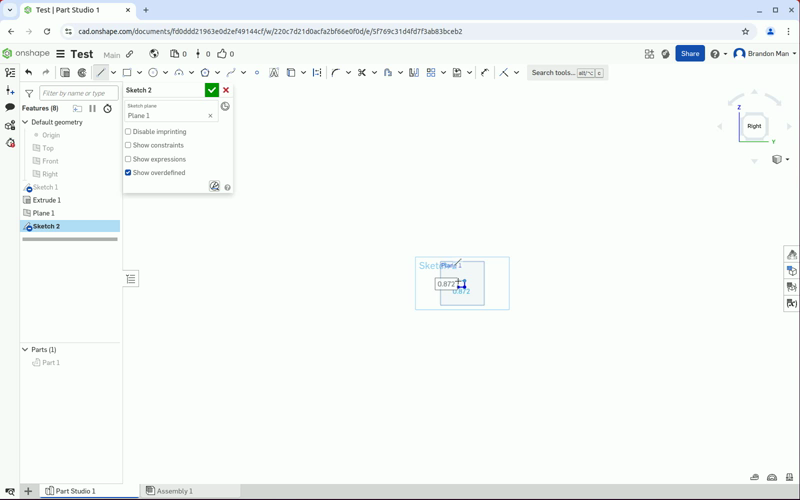
scroll(6)
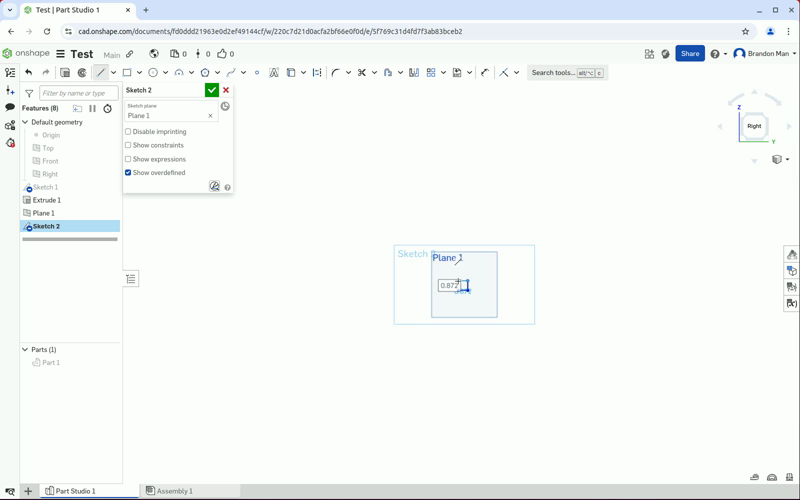
scroll(6)
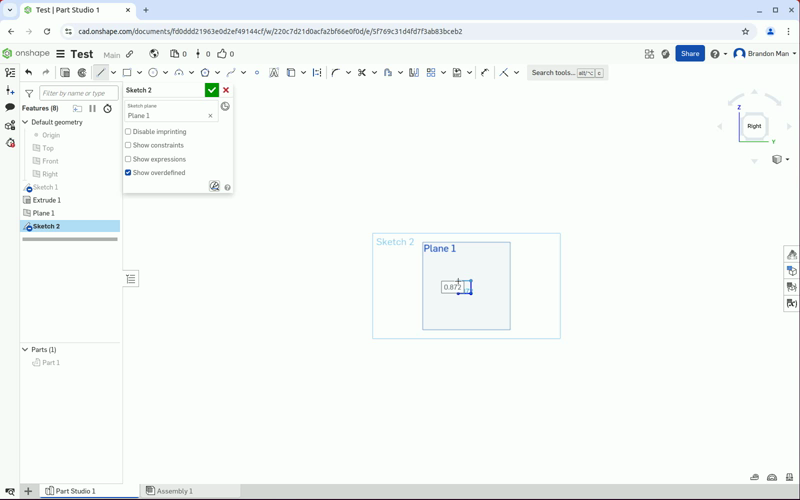
scroll(6)
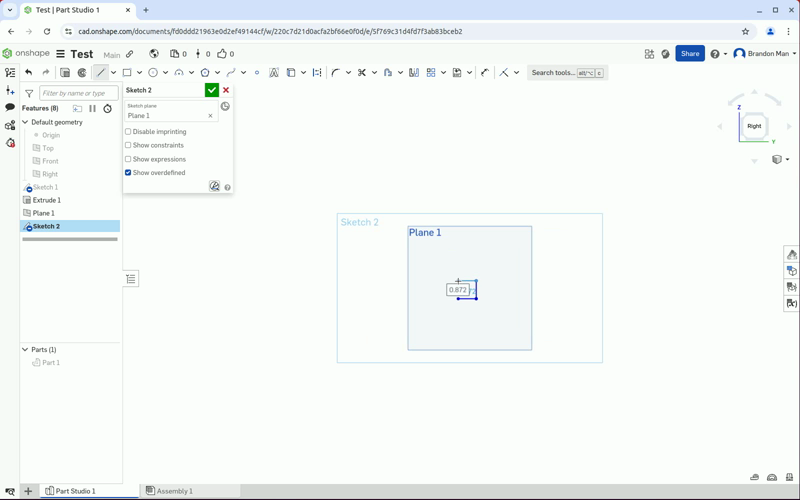
scroll(6)
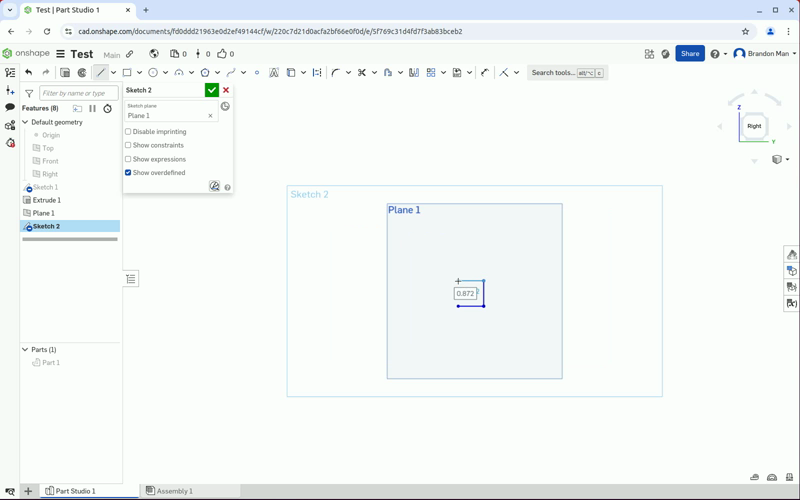
scroll(6)
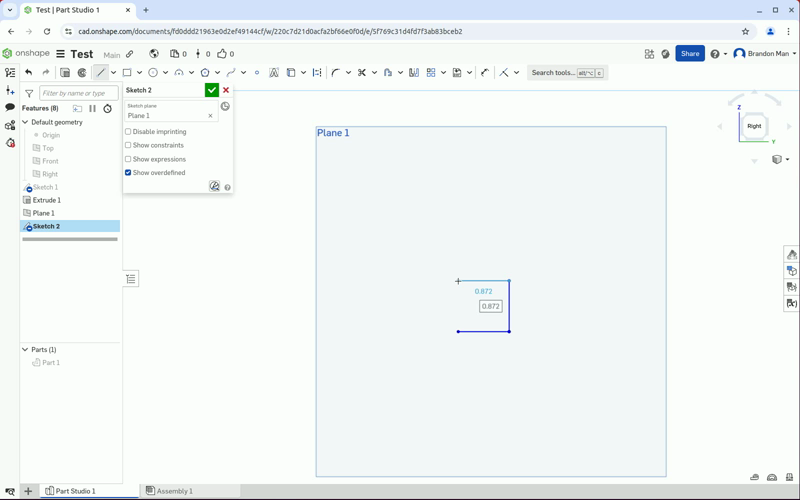
click(458, 280)
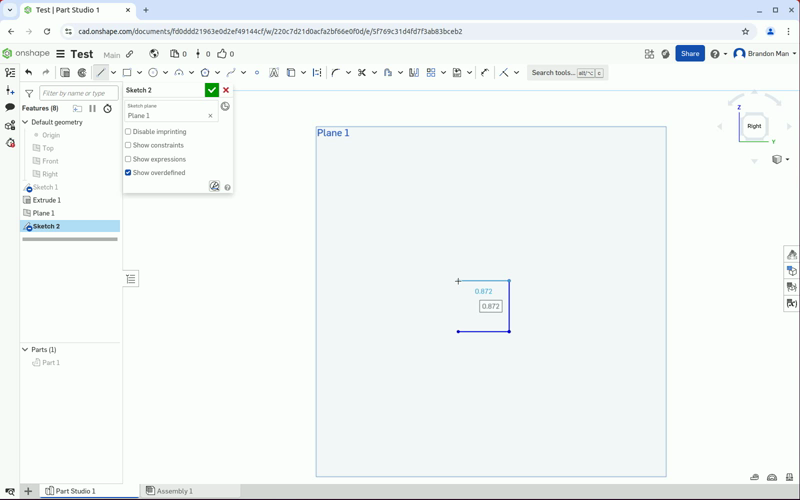
scroll(-6)
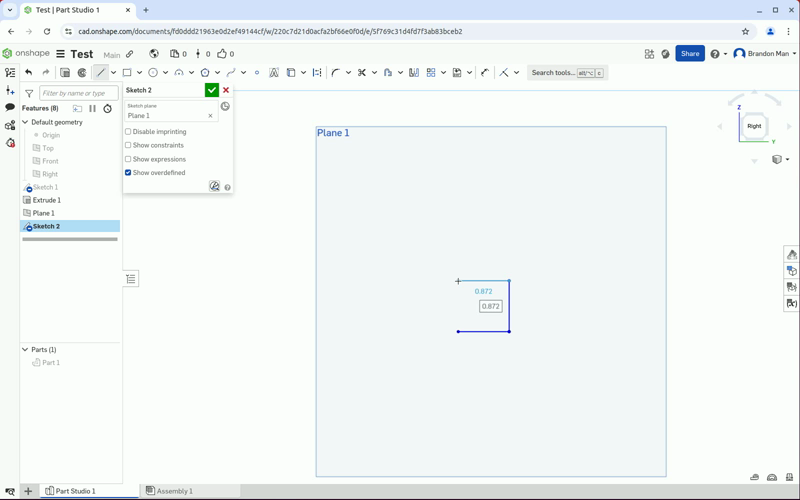
scroll(-6)
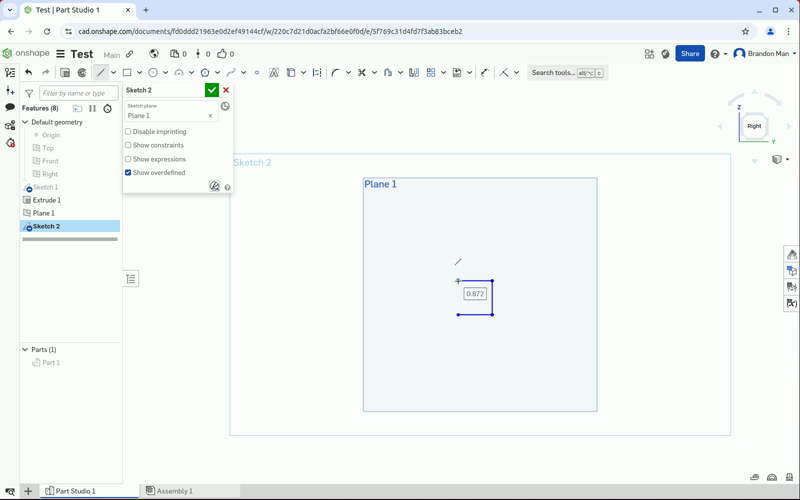
scroll(-6)
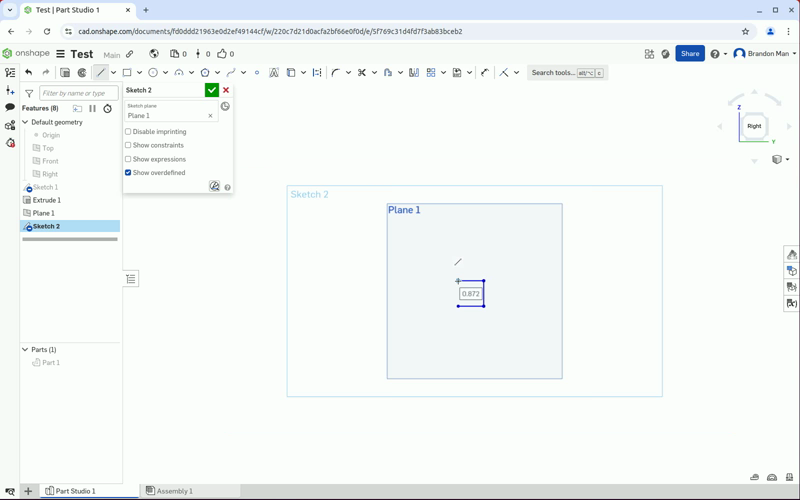
scroll(-6)
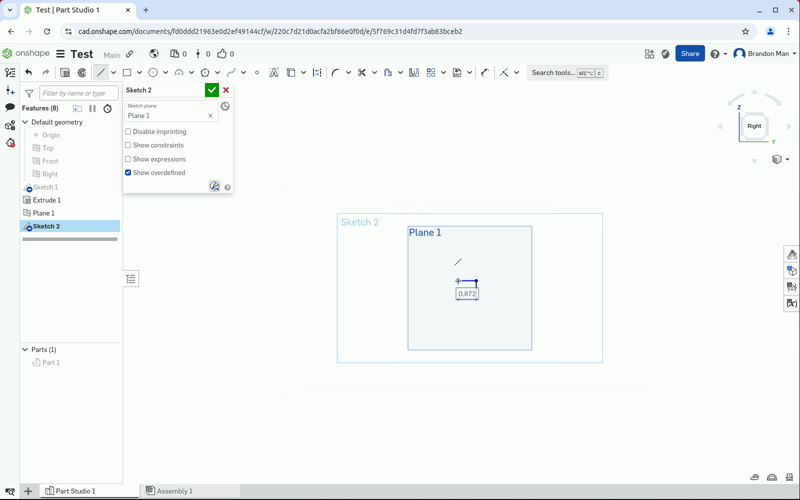
scroll(-6)
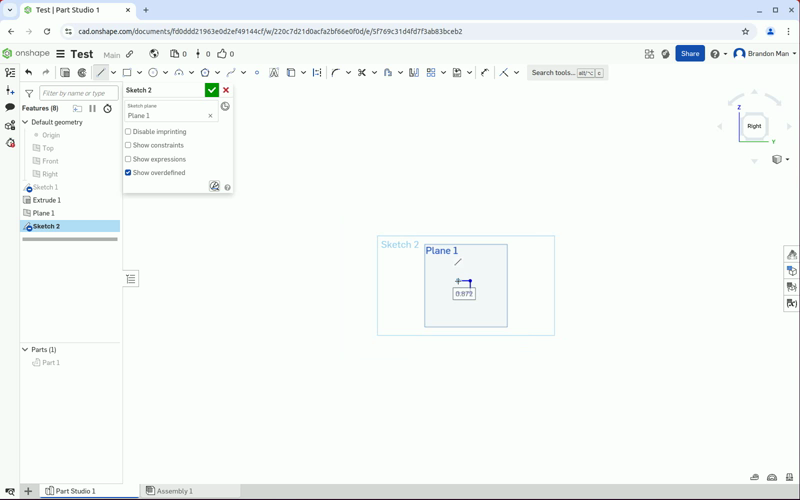
scroll(-6)
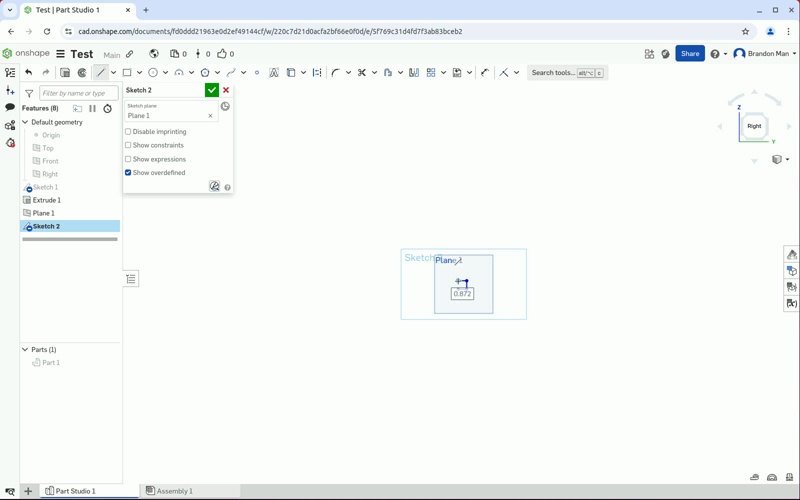
scroll(-6)
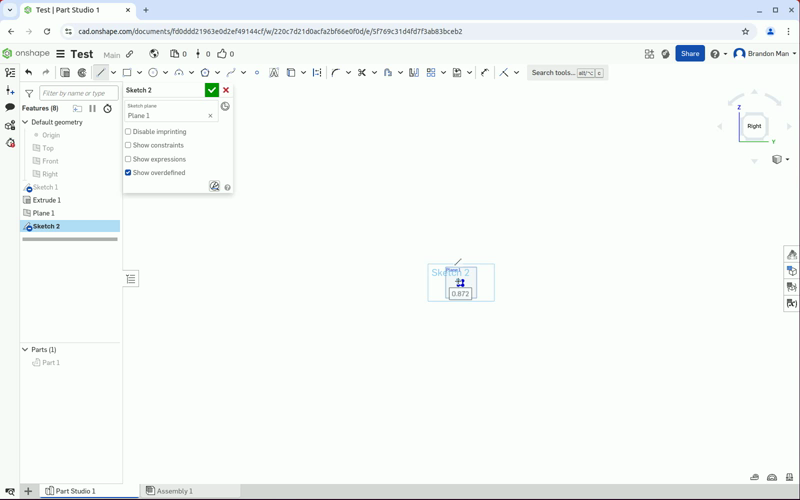
key_up(shift)
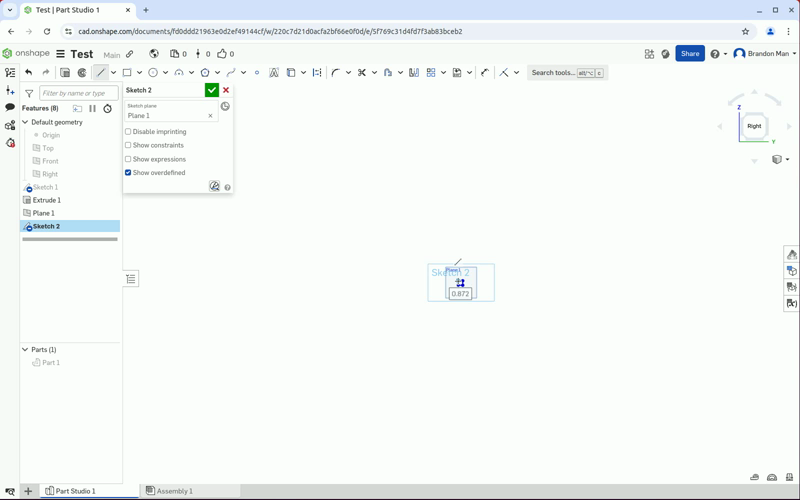
mouse_move(488, 280)
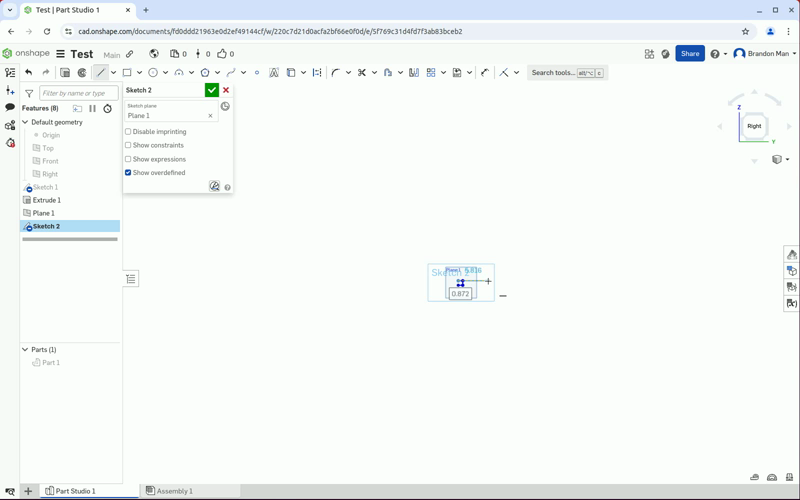
key_down(shift)
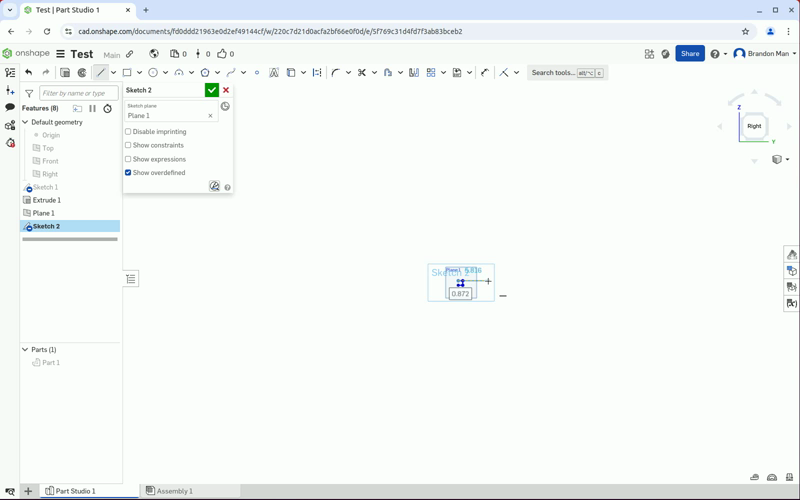
mouse_move(458, 285)
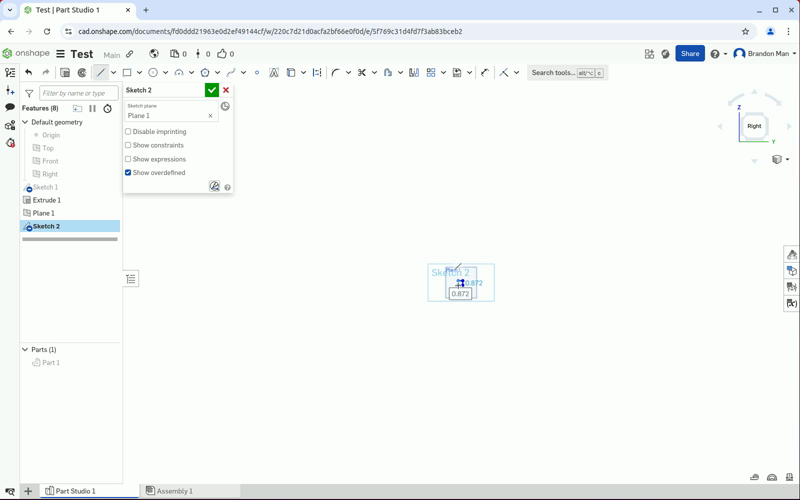
scroll(6)
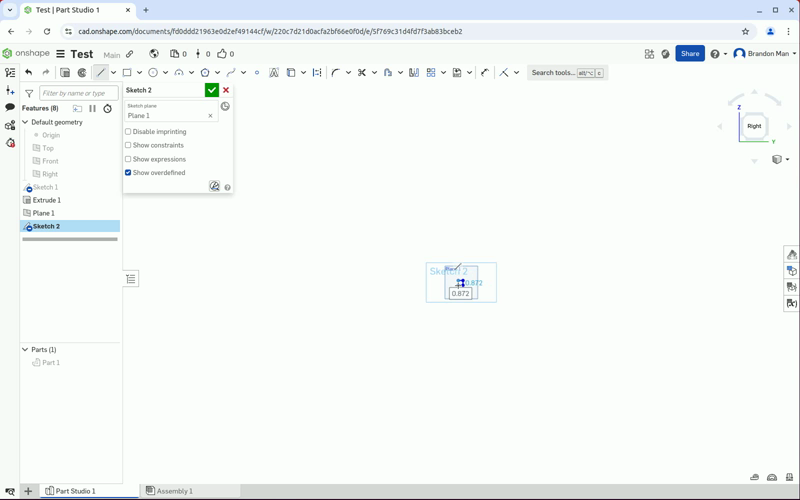
scroll(6)
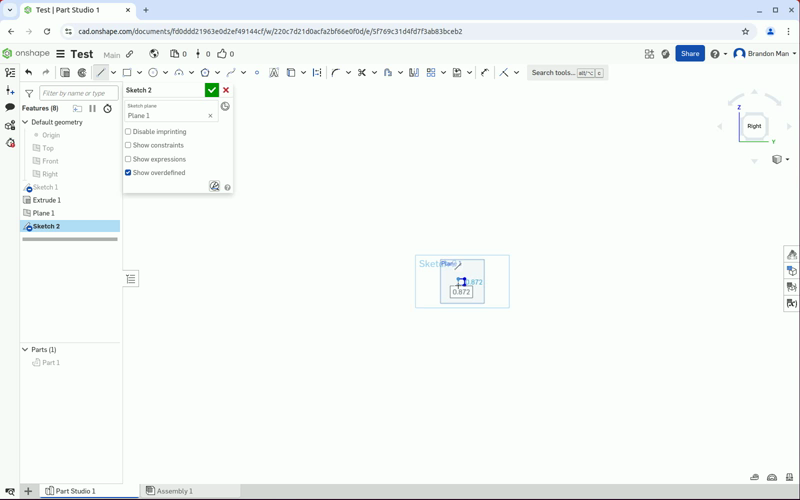
scroll(6)
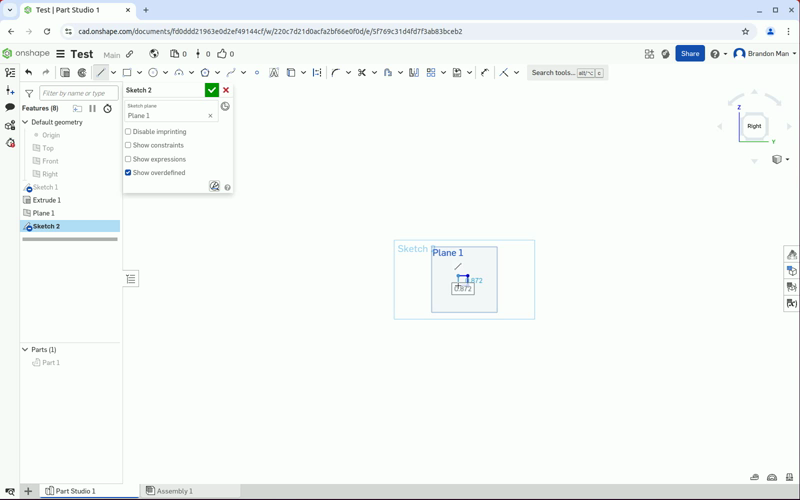
scroll(6)
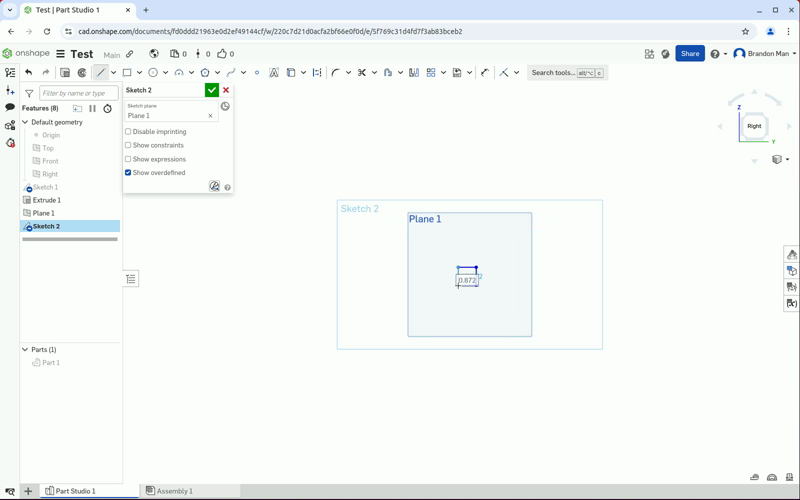
scroll(6)
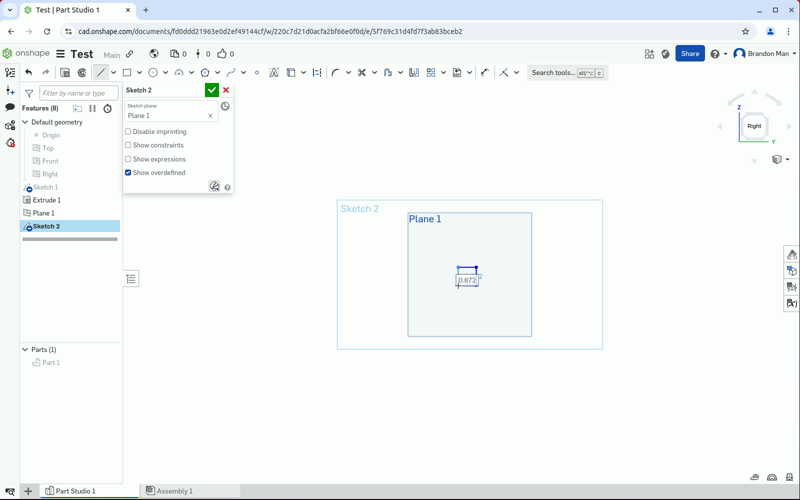
scroll(6)
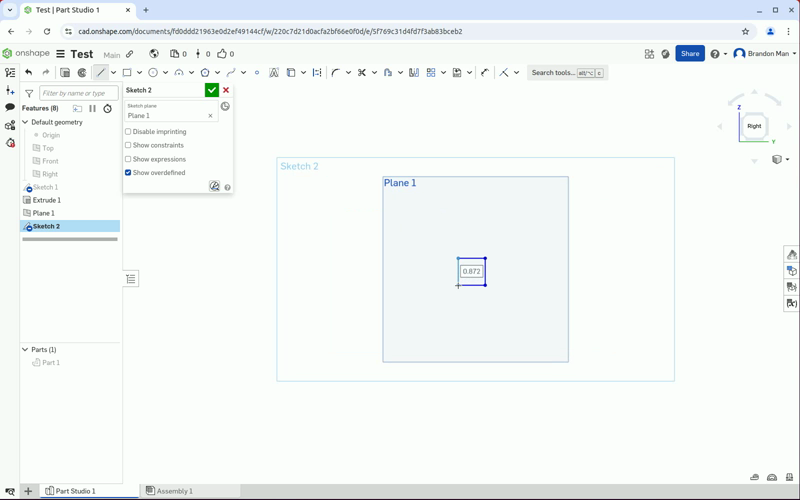
scroll(6)
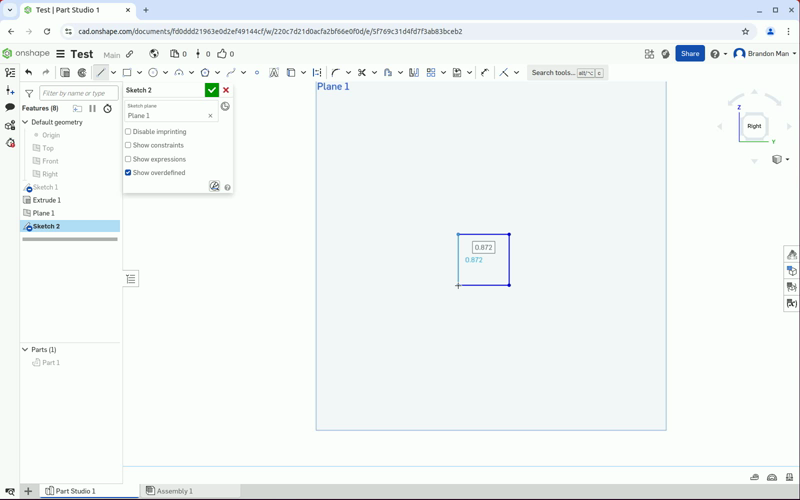
key_up(shift)
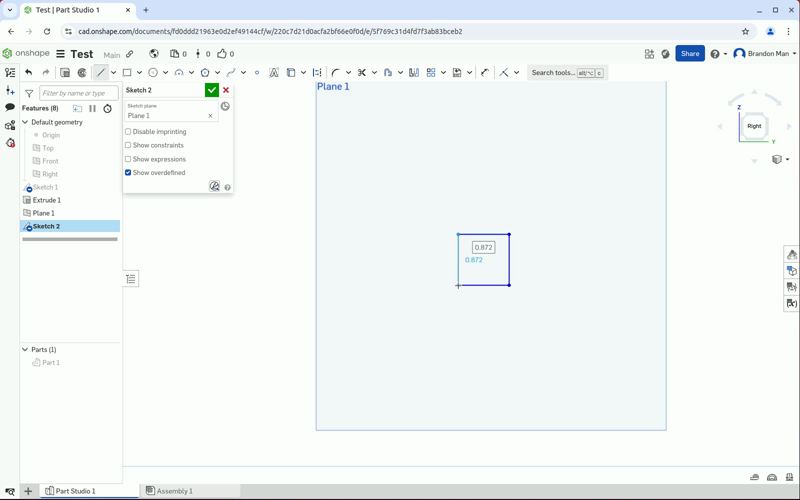
click(458, 285)
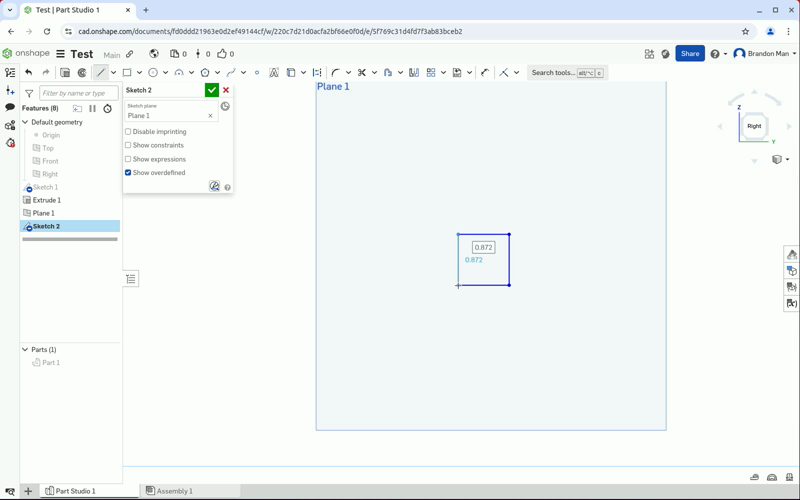
scroll(-6)
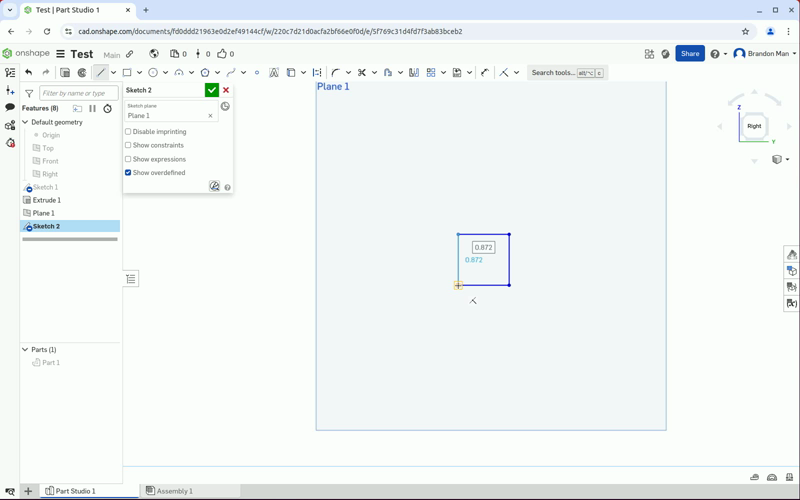
scroll(-6)
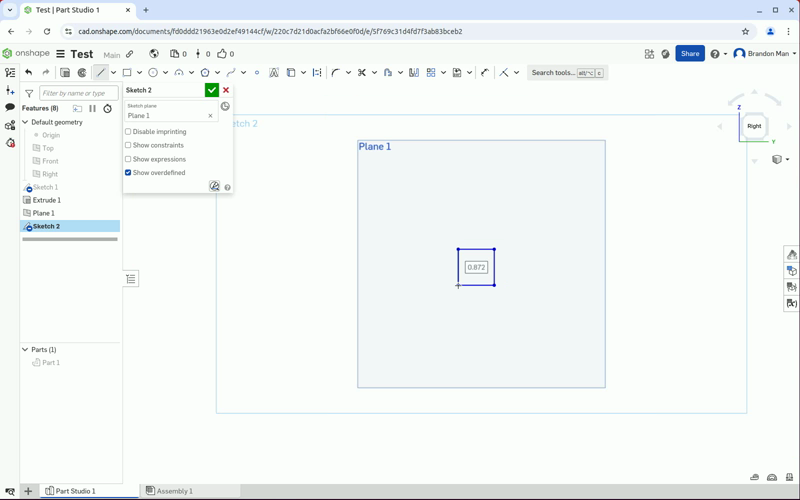
scroll(-6)
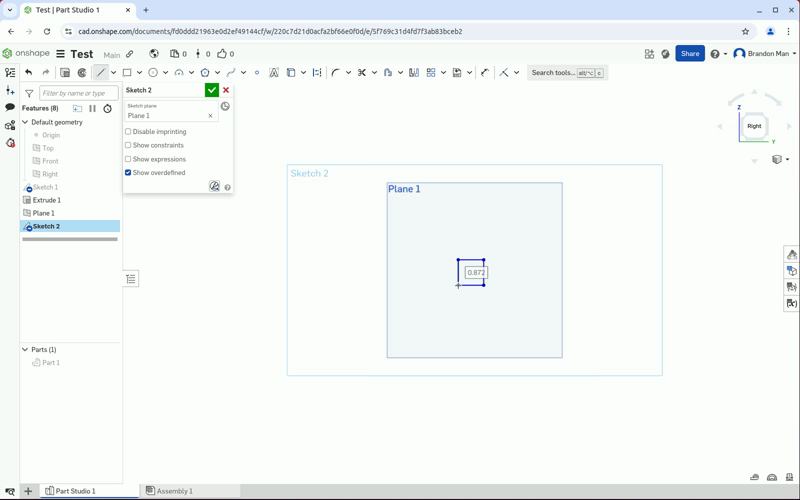
scroll(-6)
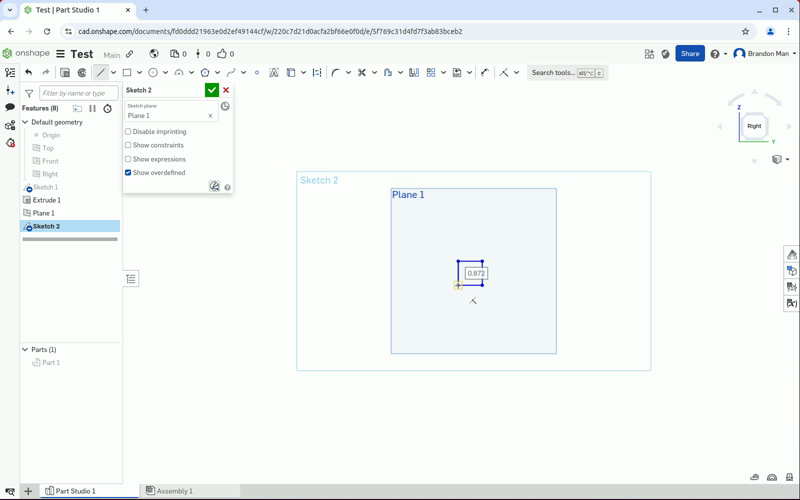
scroll(-6)
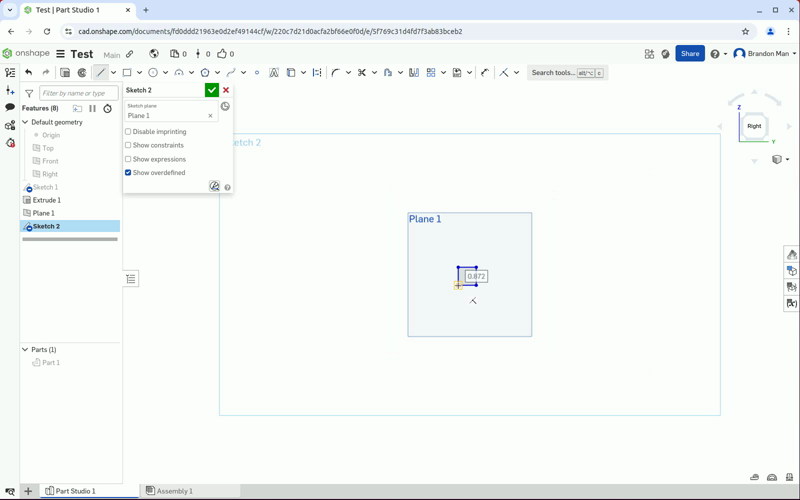
scroll(-6)
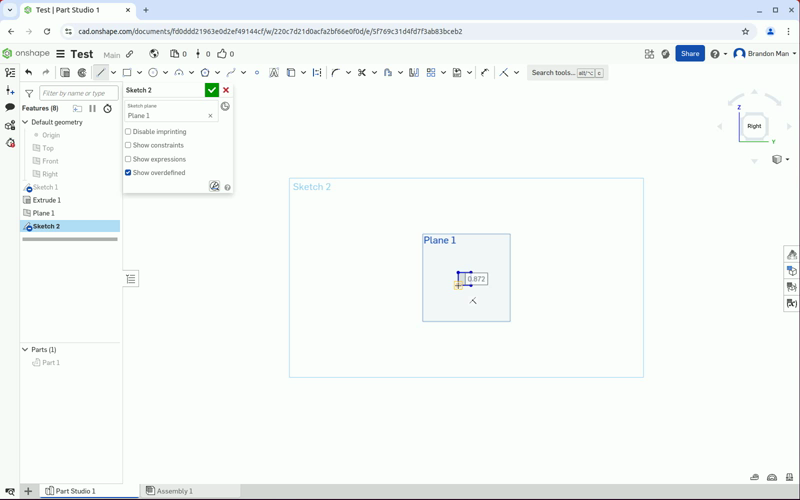
scroll(-6)
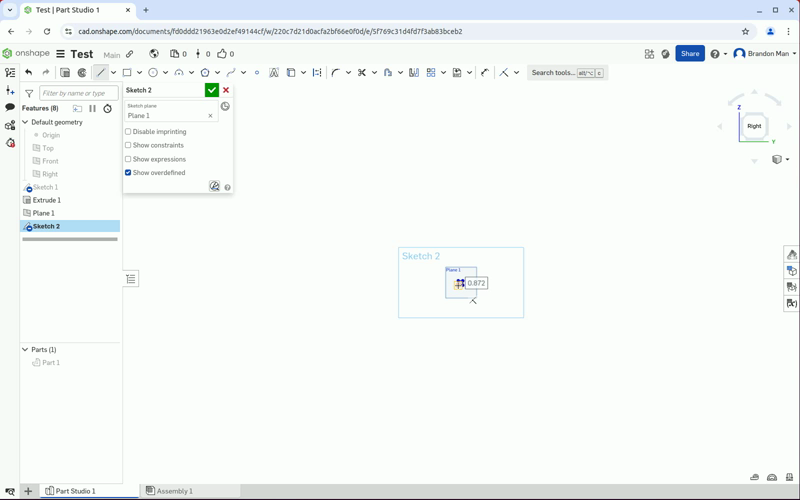
key(esc)
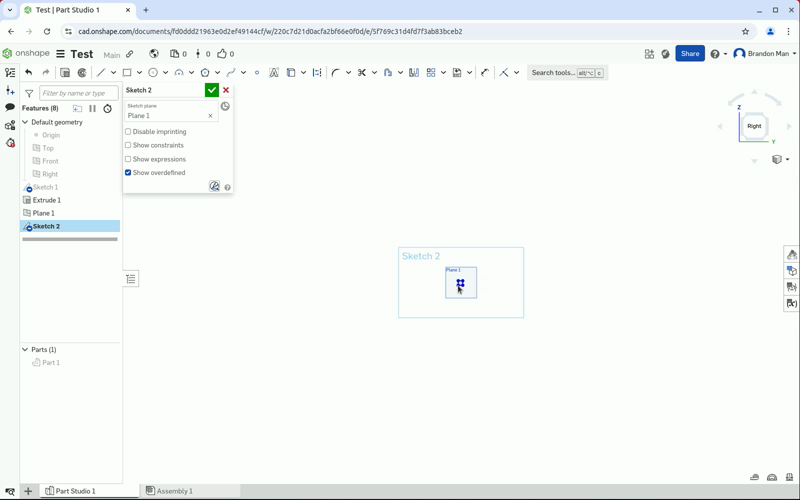
key(l)
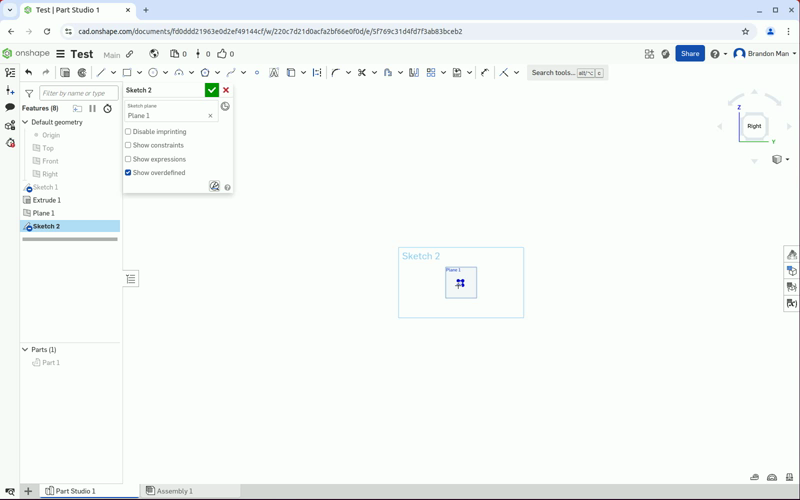
key_down(shift)
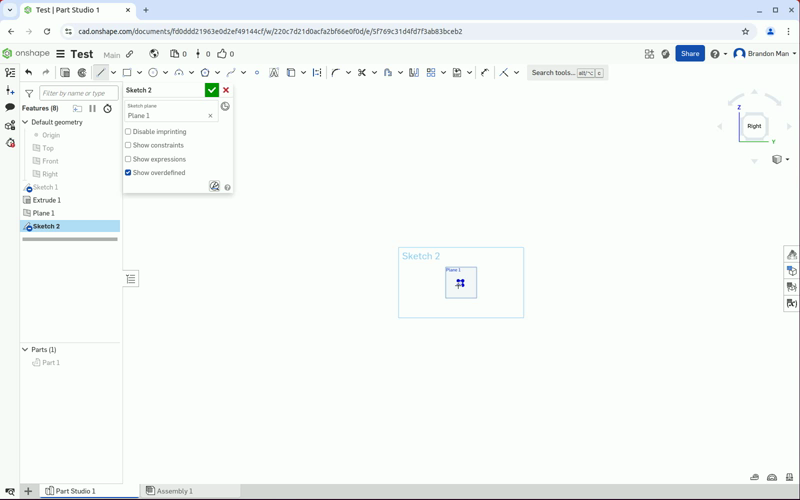
mouse_move(458, 285)
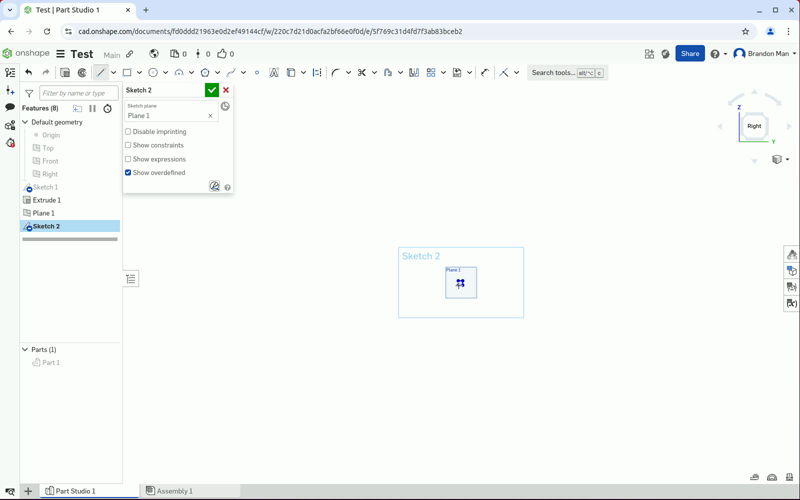
scroll(6)
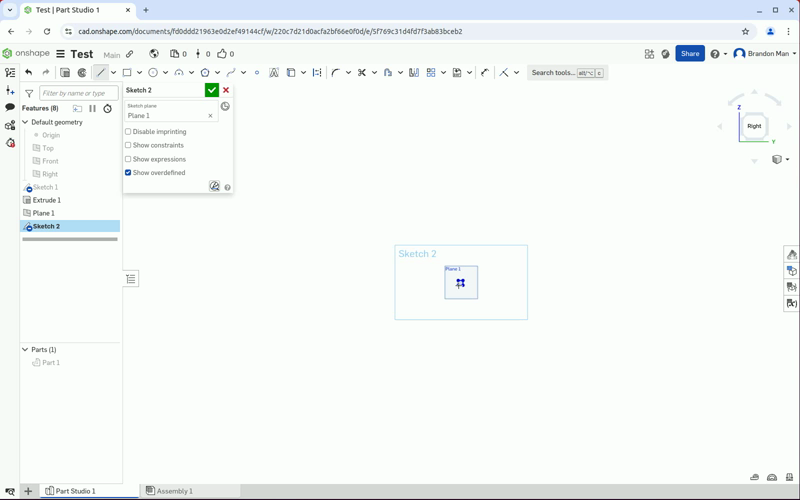
scroll(6)
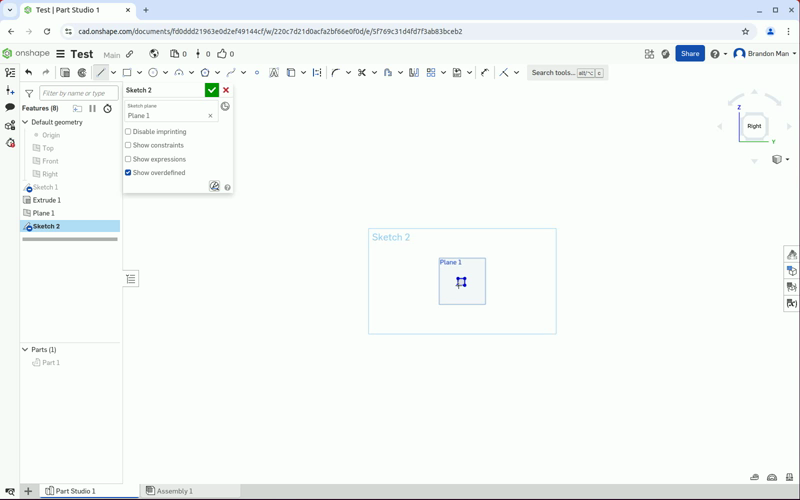
scroll(6)
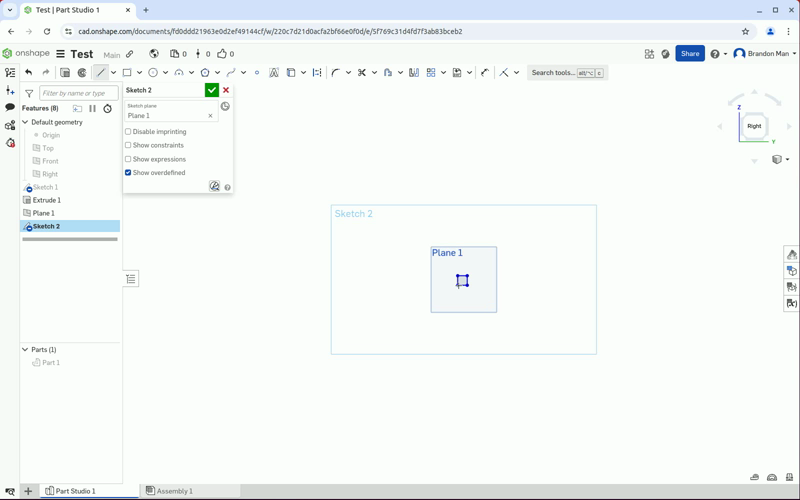
scroll(6)
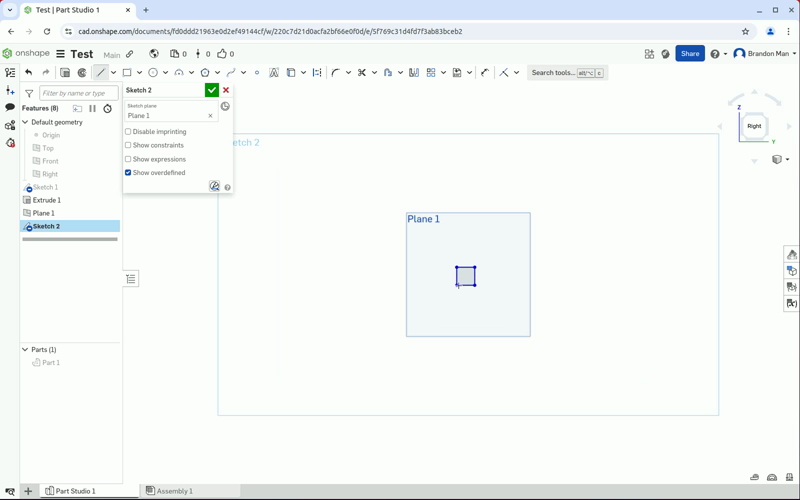
scroll(6)
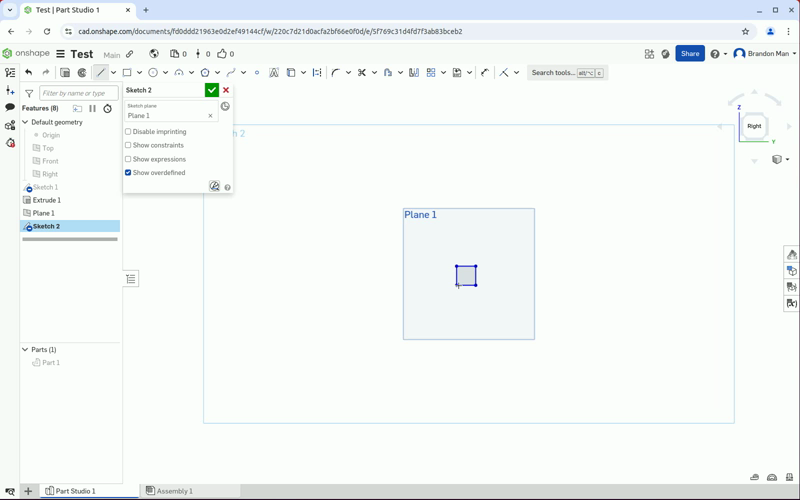
scroll(6)
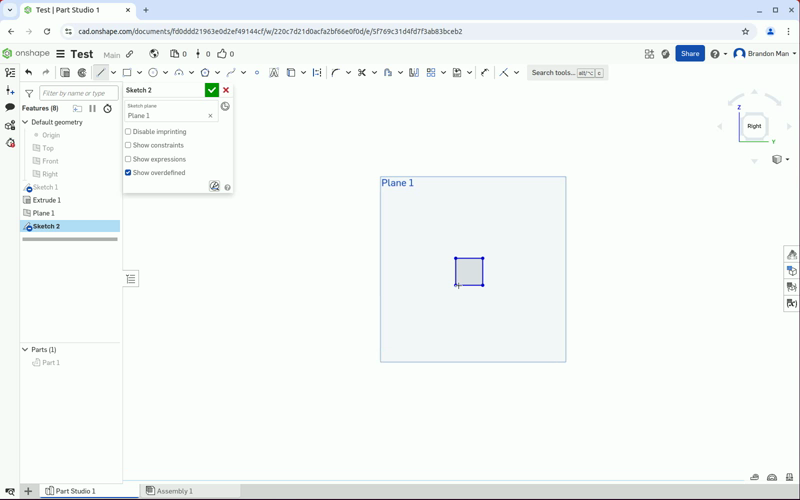
scroll(6)
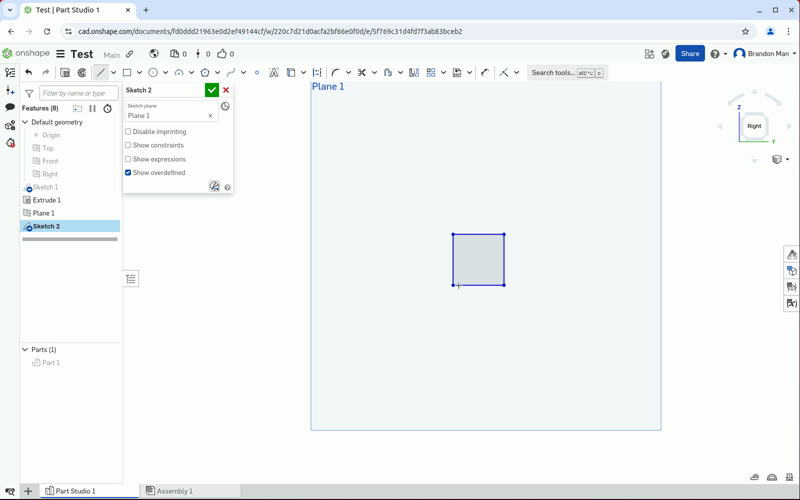
click(458, 285)
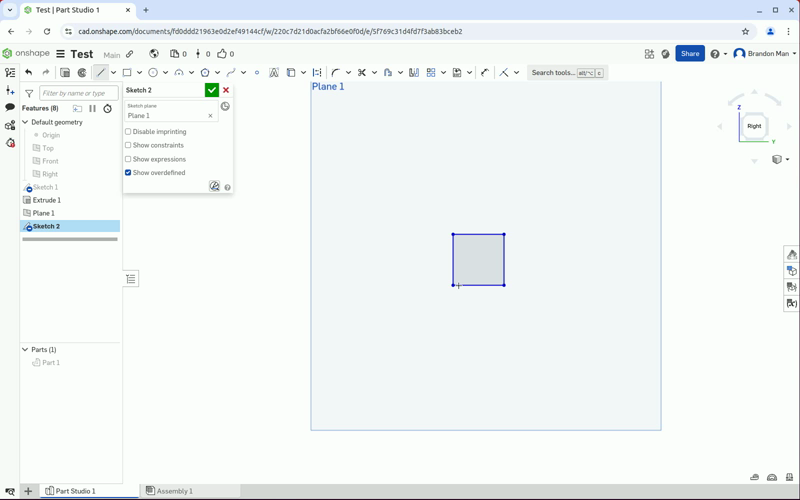
scroll(-6)
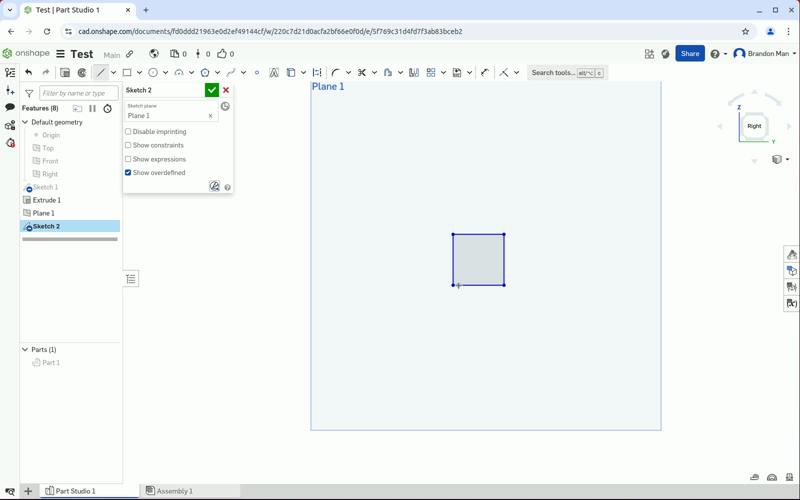
scroll(-6)
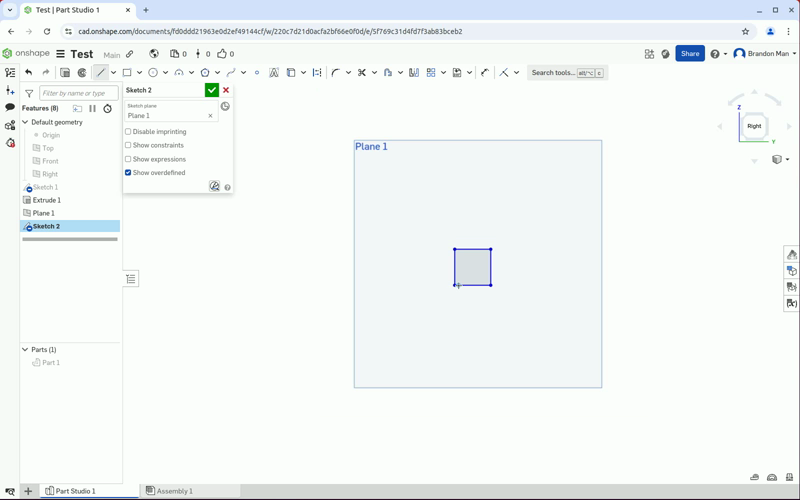
scroll(-6)
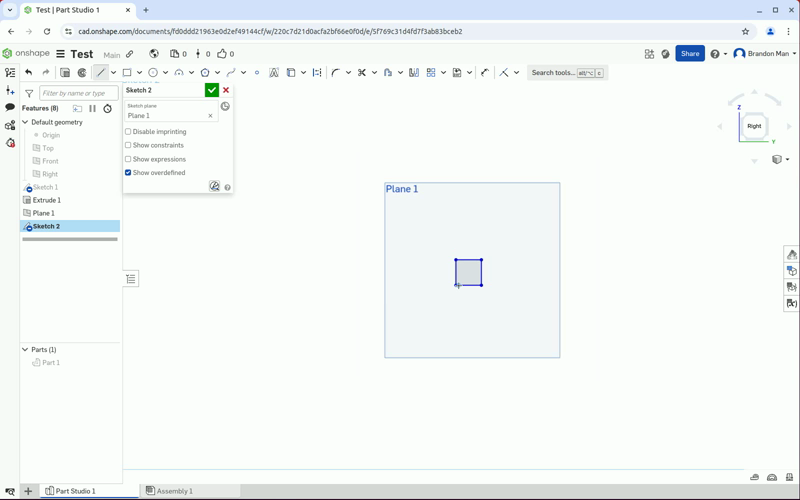
scroll(-6)
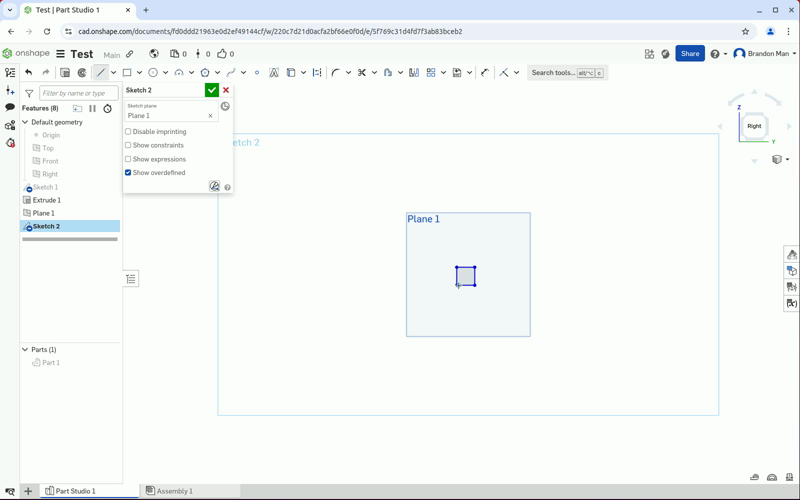
scroll(-6)
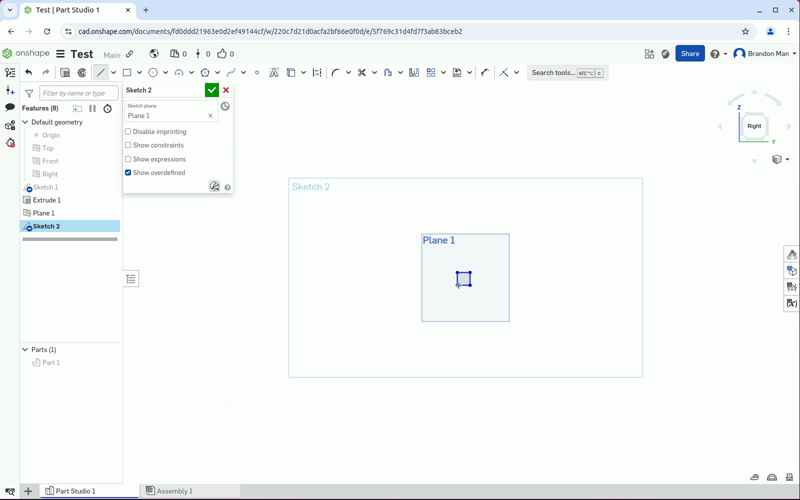
scroll(-6)
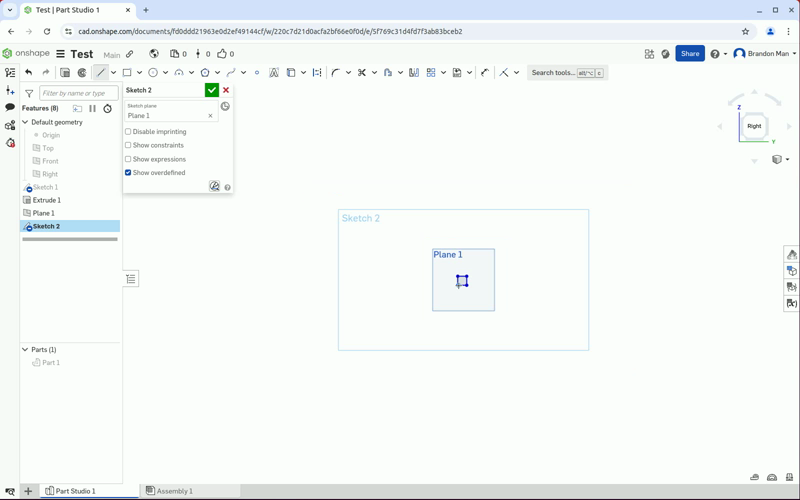
scroll(-6)
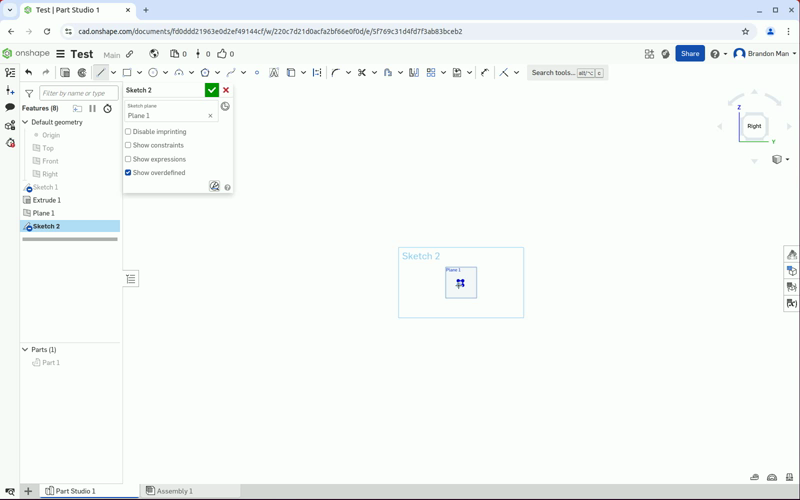
key_up(shift)
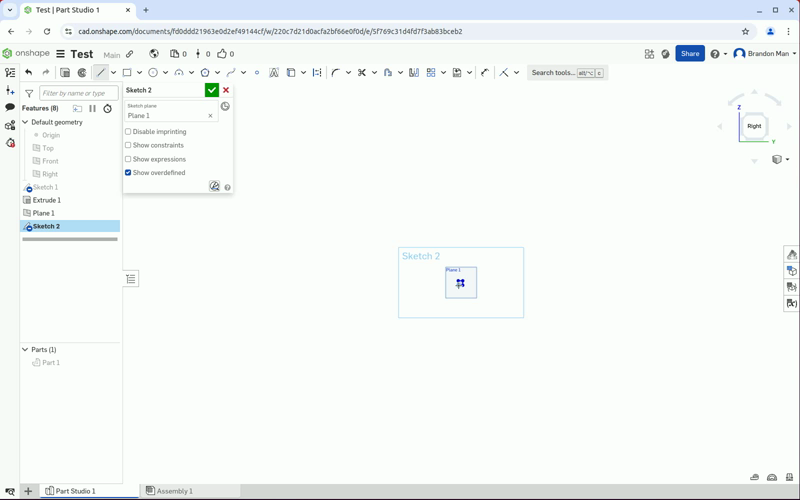
key_down(shift)
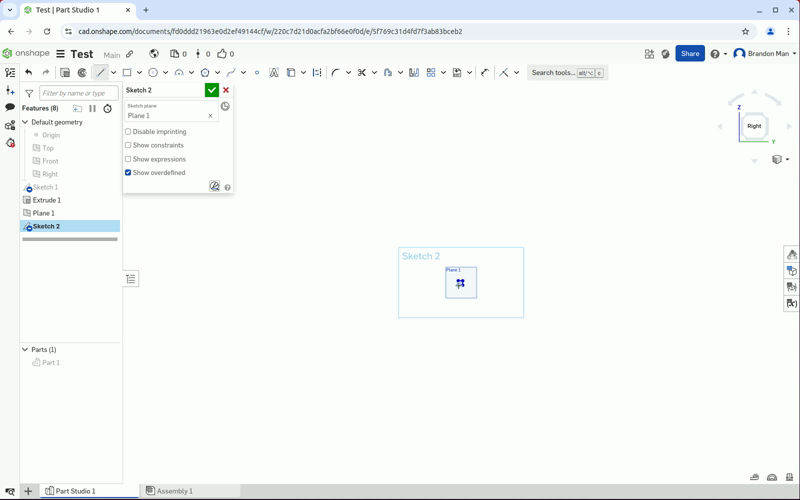
mouse_move(488, 285)
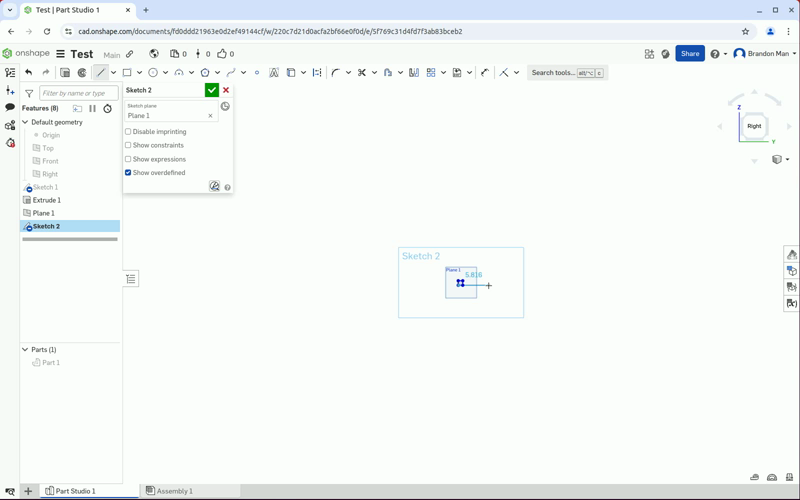
mouse_move(462, 285)
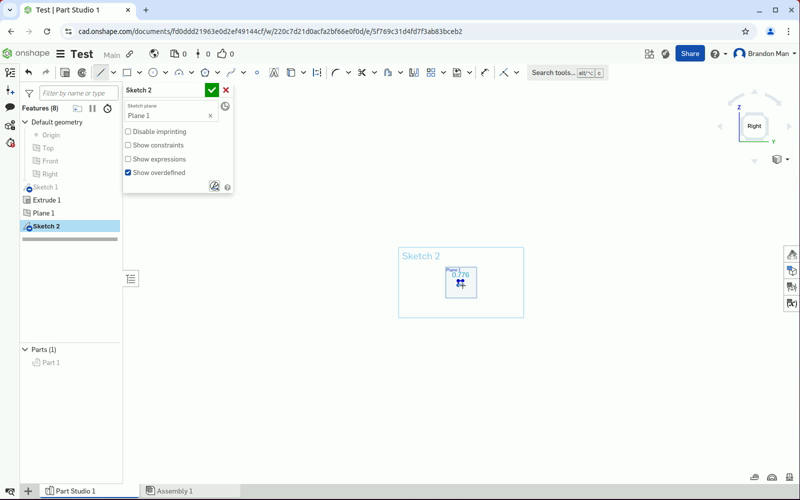
scroll(6)
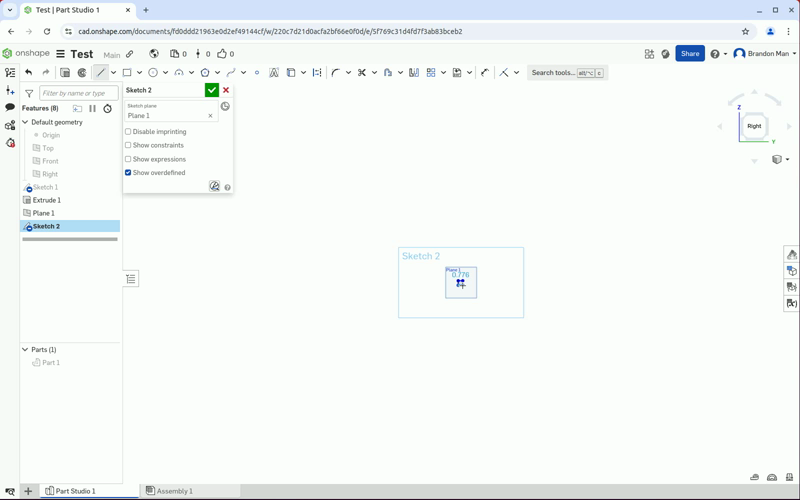
scroll(6)
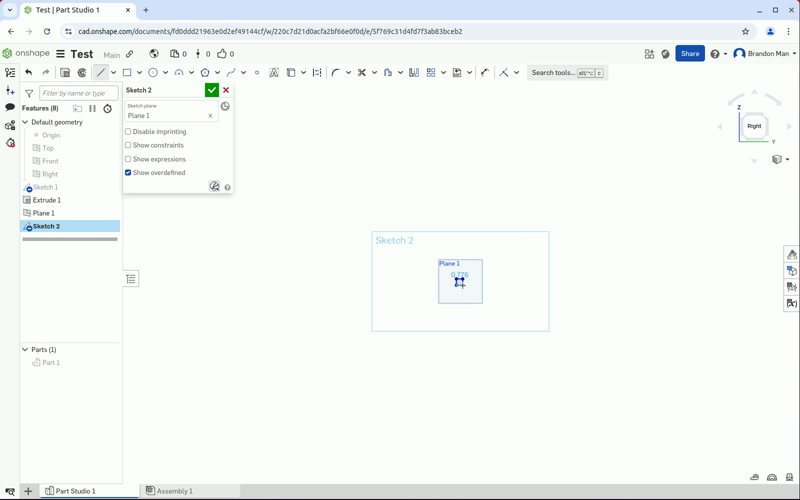
scroll(6)
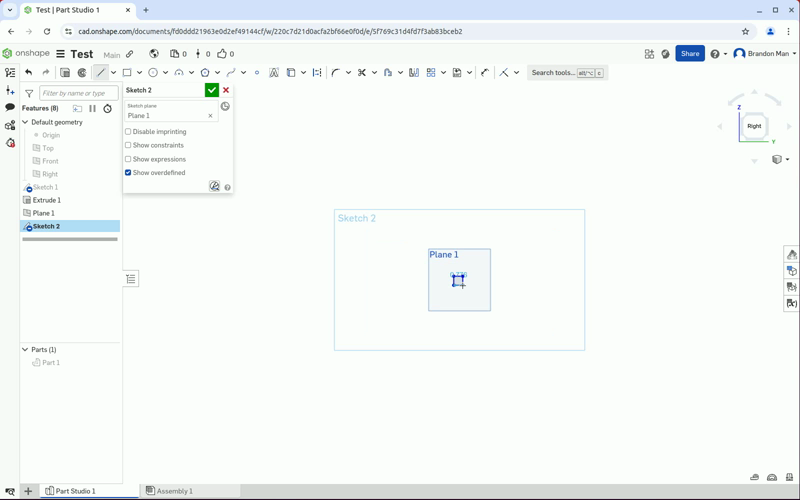
scroll(6)
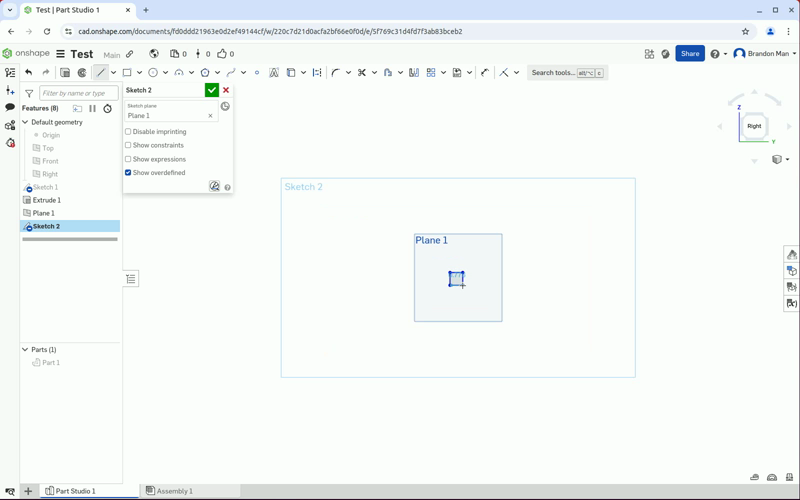
scroll(6)
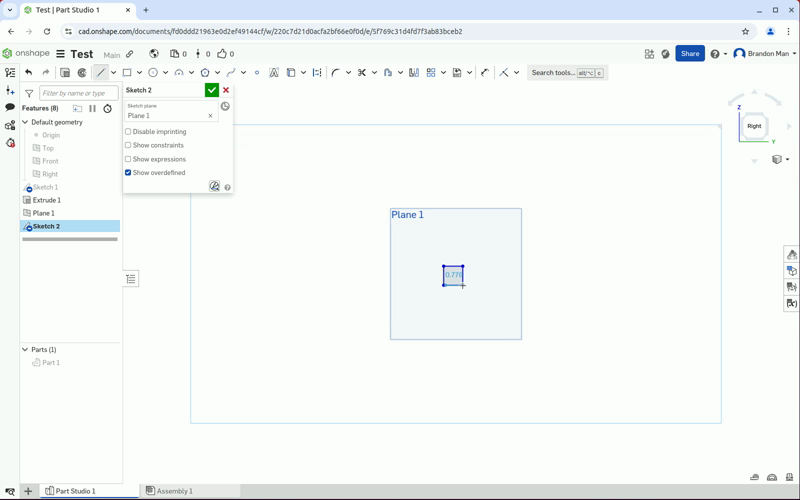
scroll(6)
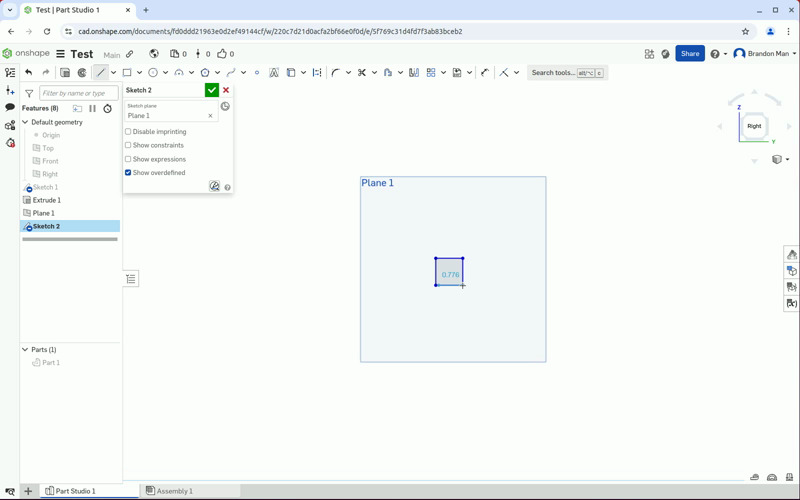
scroll(6)
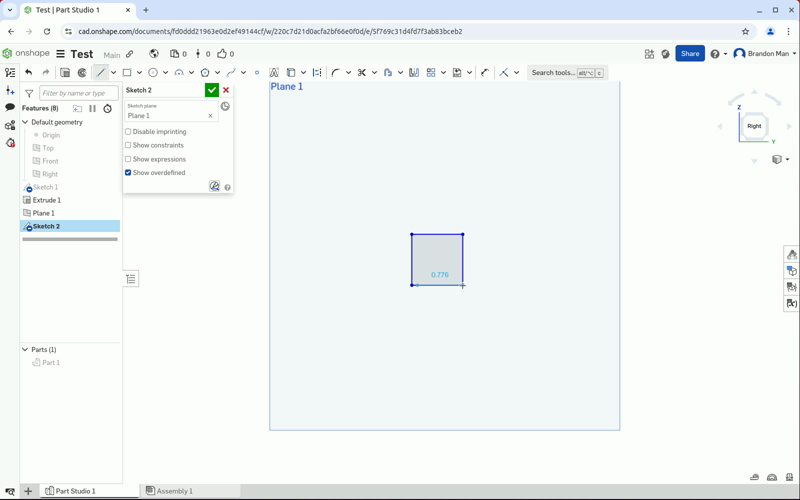
click(462, 285)
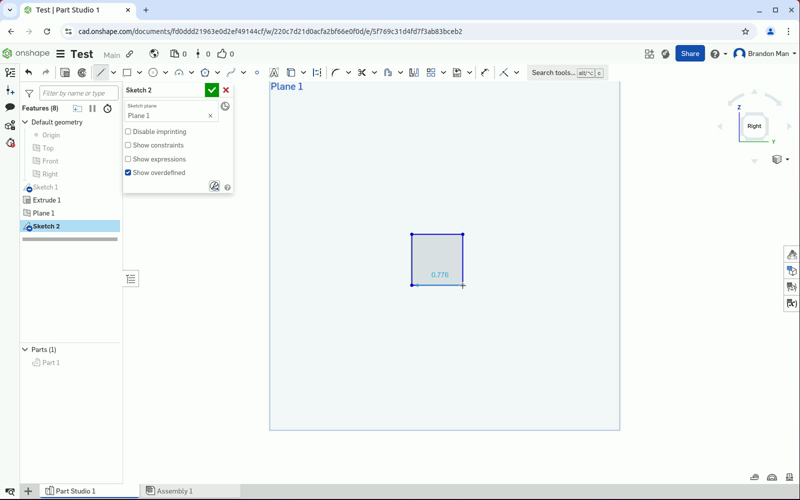
scroll(-6)
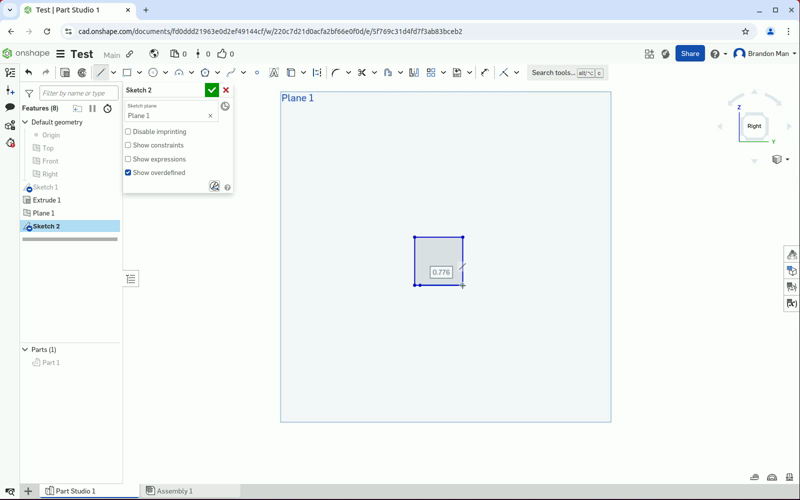
scroll(-6)
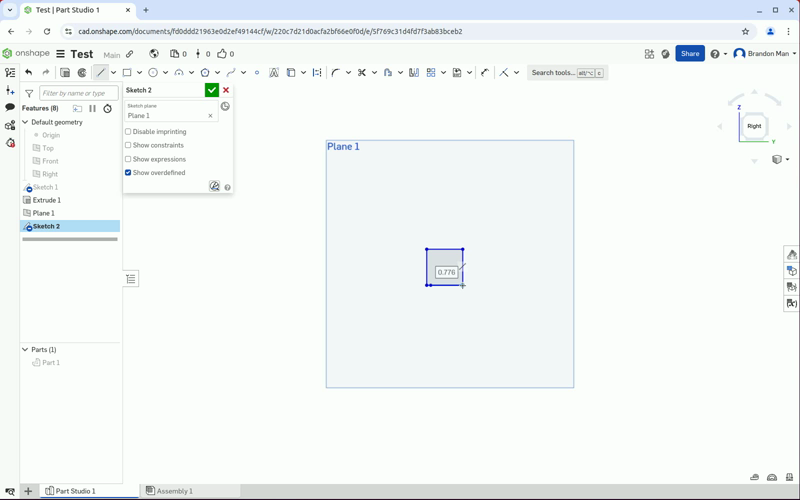
scroll(-6)
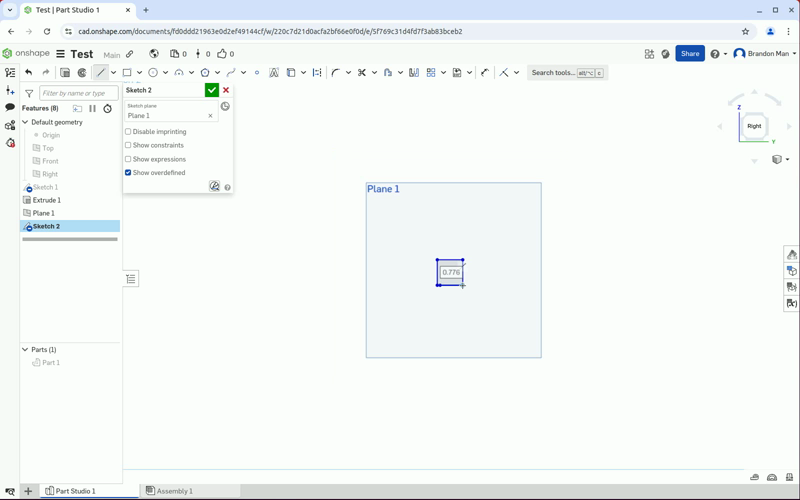
scroll(-6)
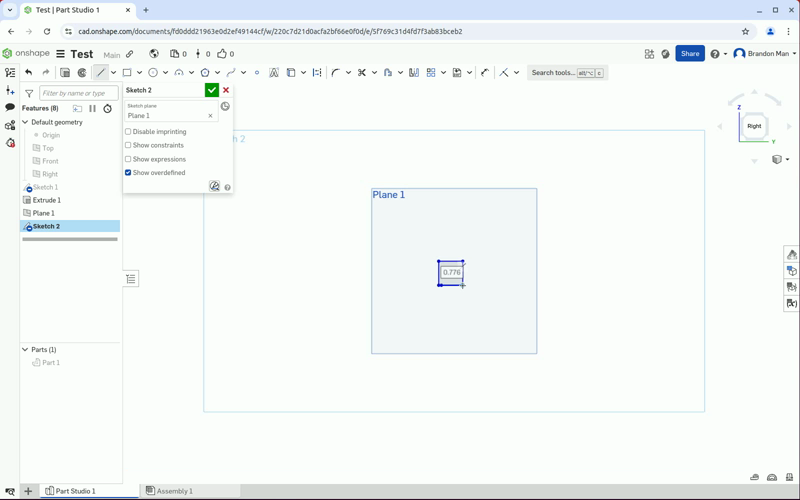
scroll(-6)
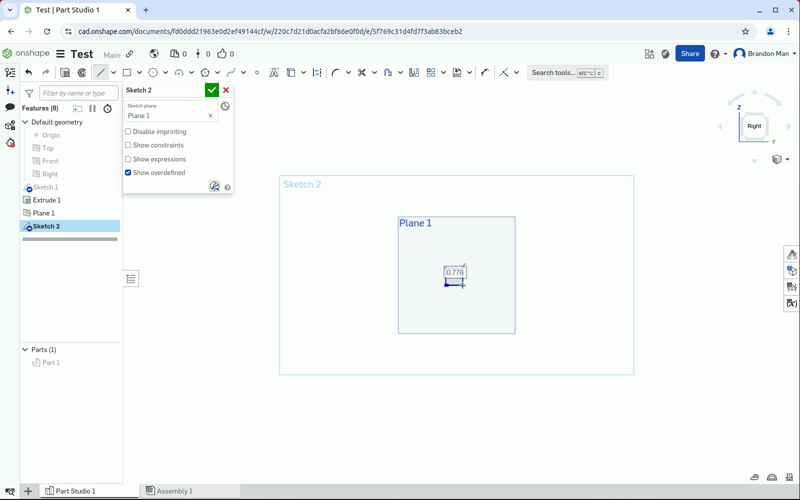
scroll(-6)
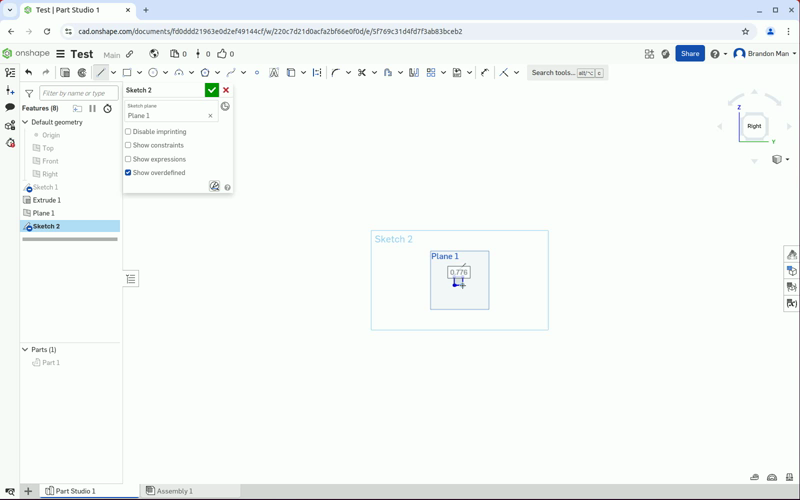
scroll(-6)
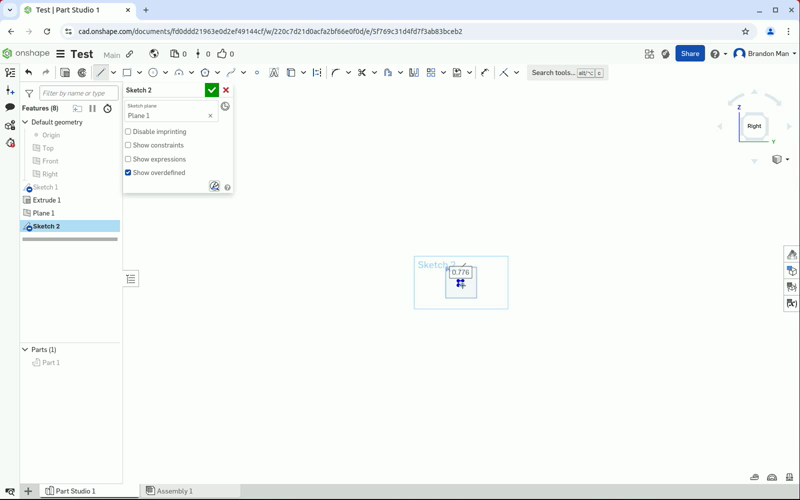
key_up(shift)
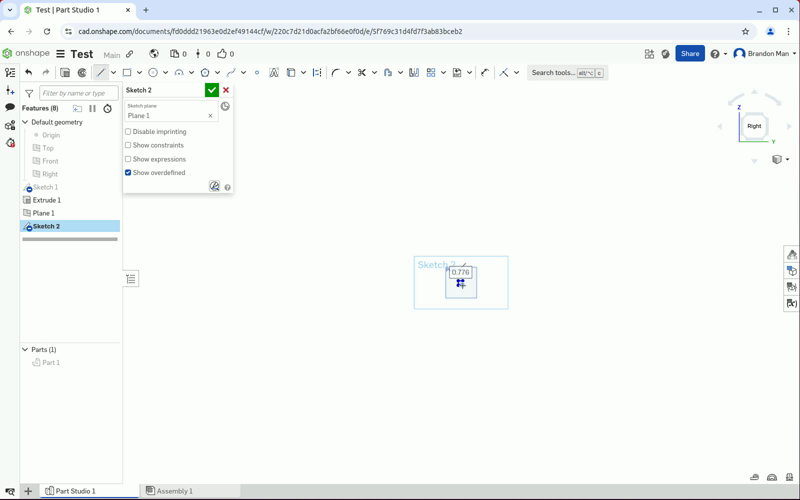
key_down(shift)
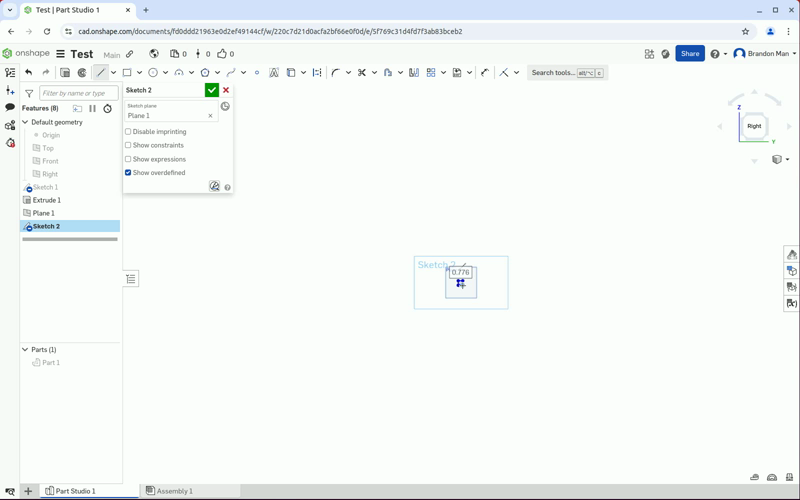
mouse_move(492, 285)
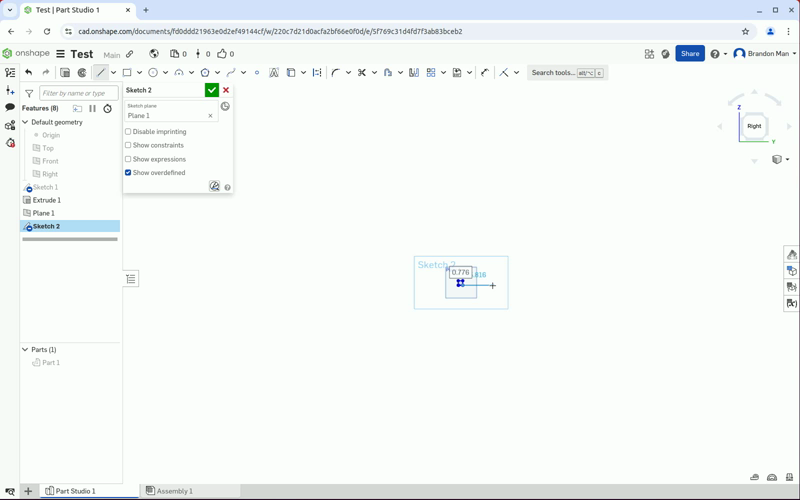
mouse_move(462, 280)
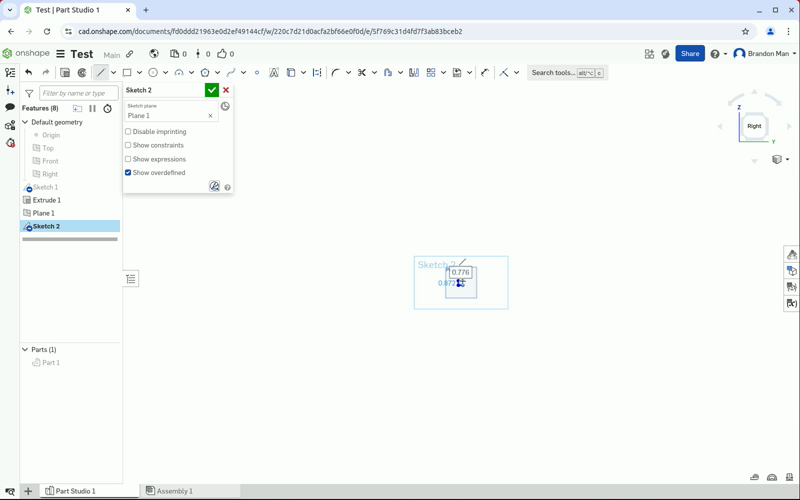
scroll(6)
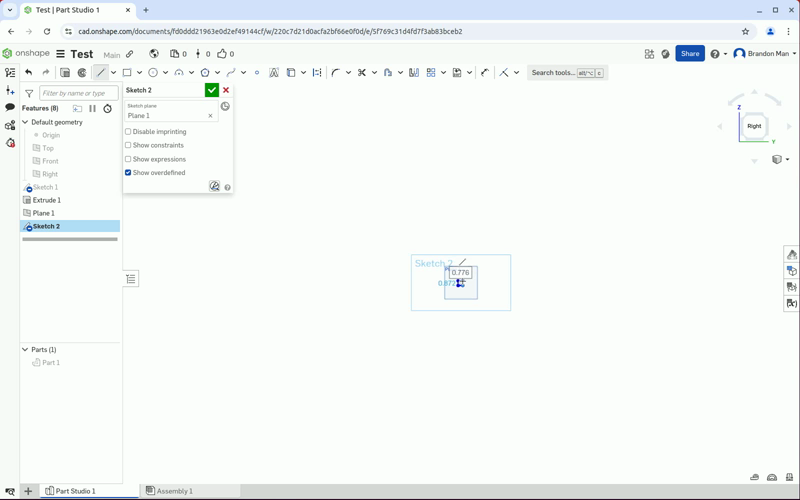
scroll(6)
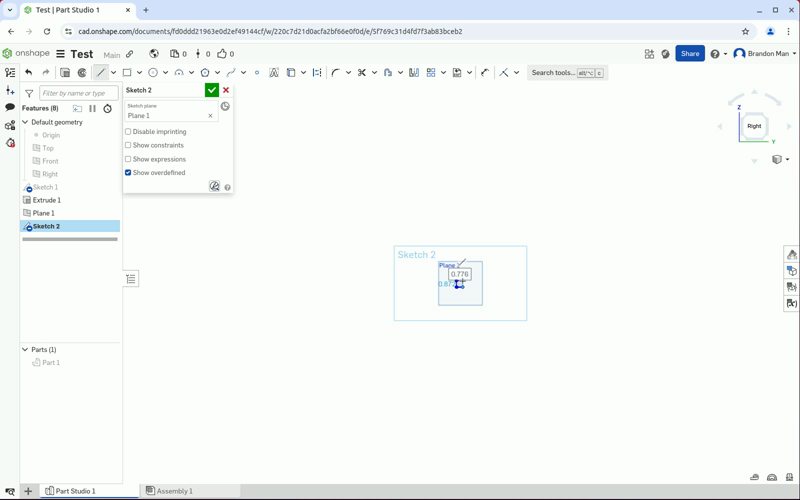
scroll(6)
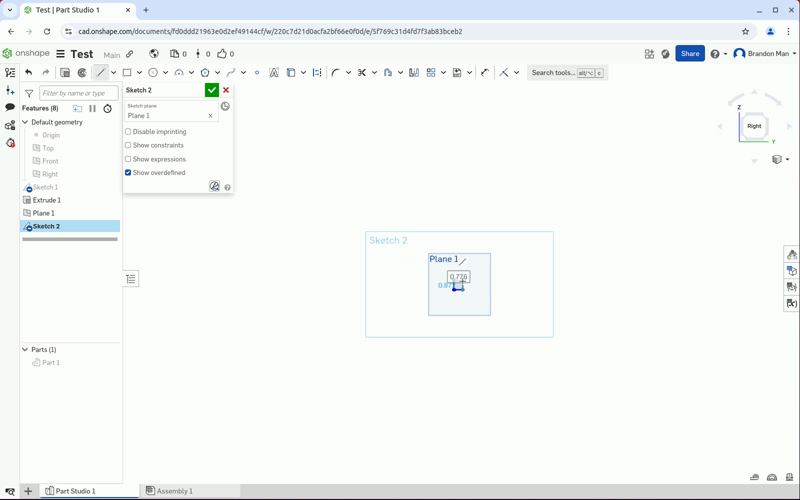
scroll(6)
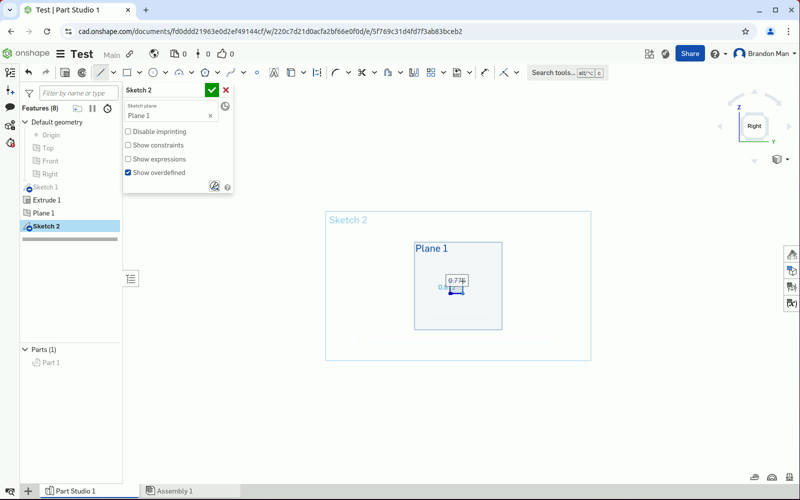
scroll(6)
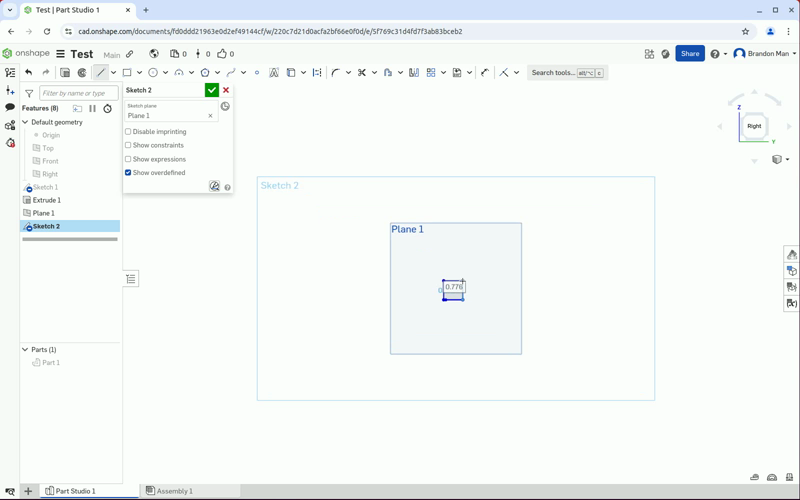
scroll(6)
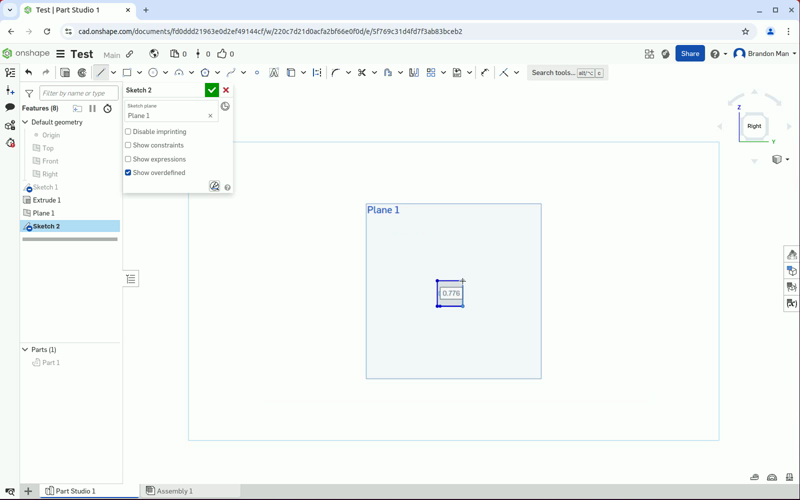
scroll(6)
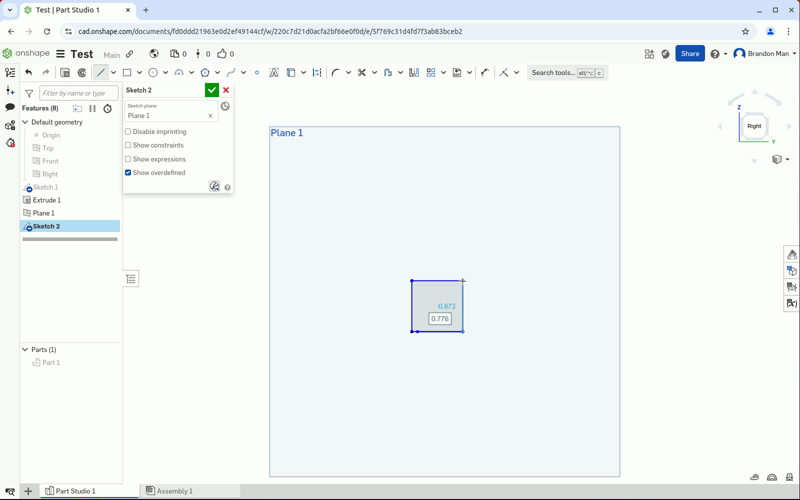
click(462, 280)
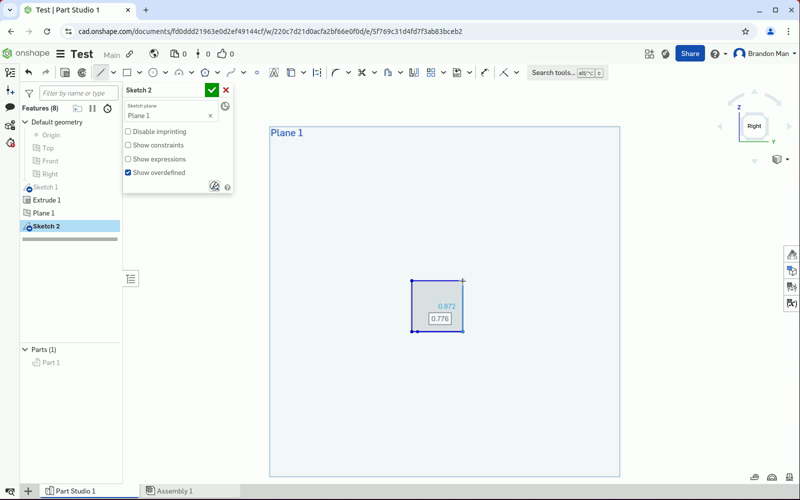
scroll(-6)
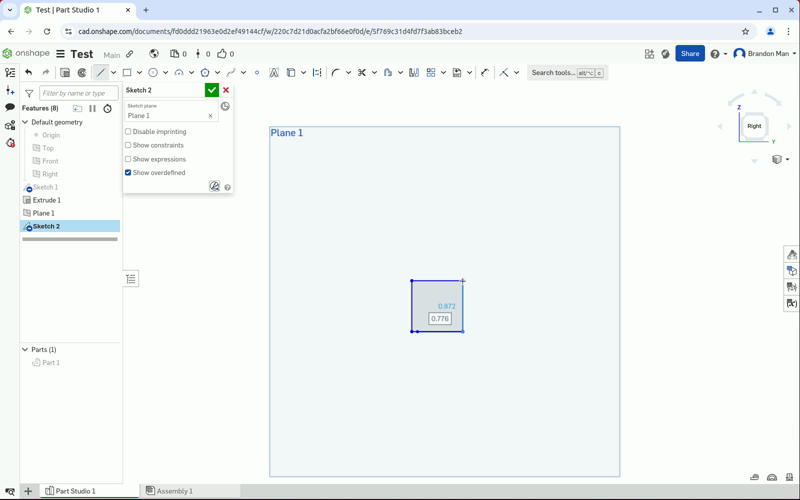
scroll(-6)
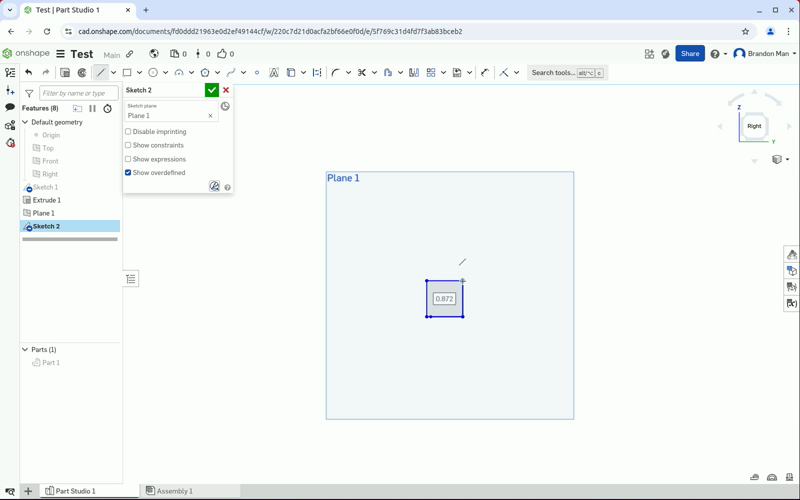
scroll(-6)
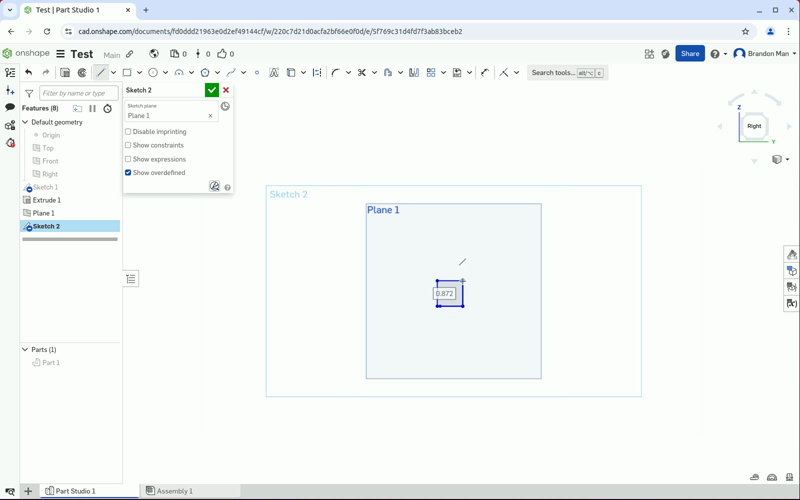
scroll(-6)
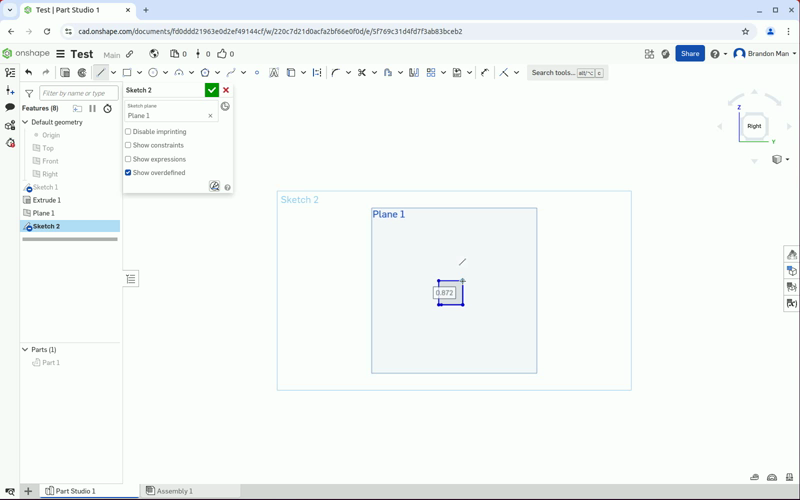
scroll(-6)
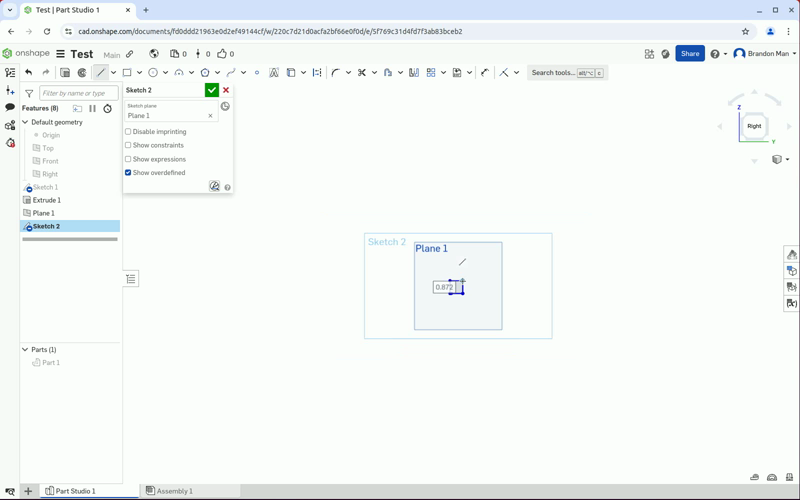
scroll(-6)
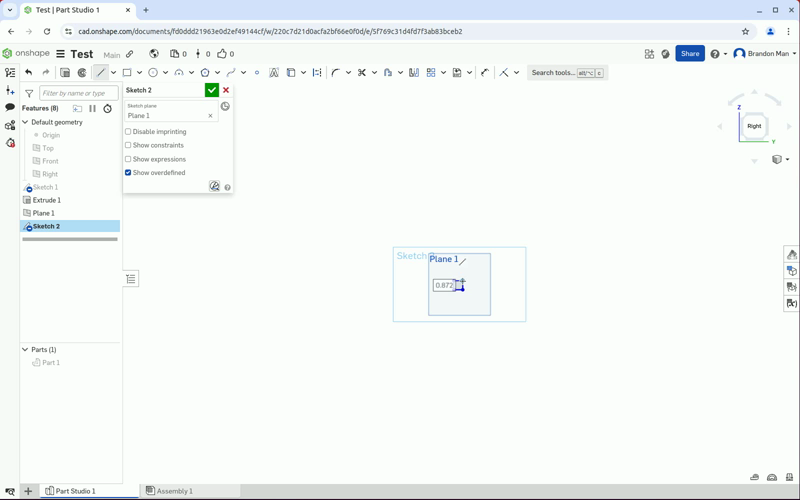
scroll(-6)
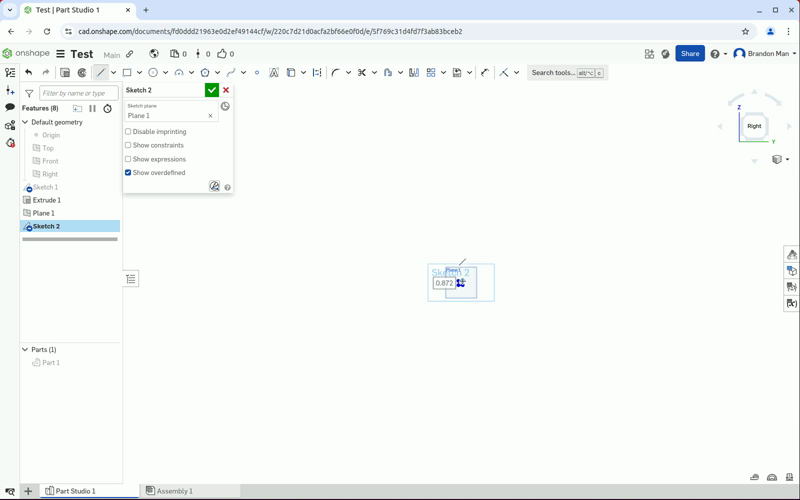
key_up(shift)
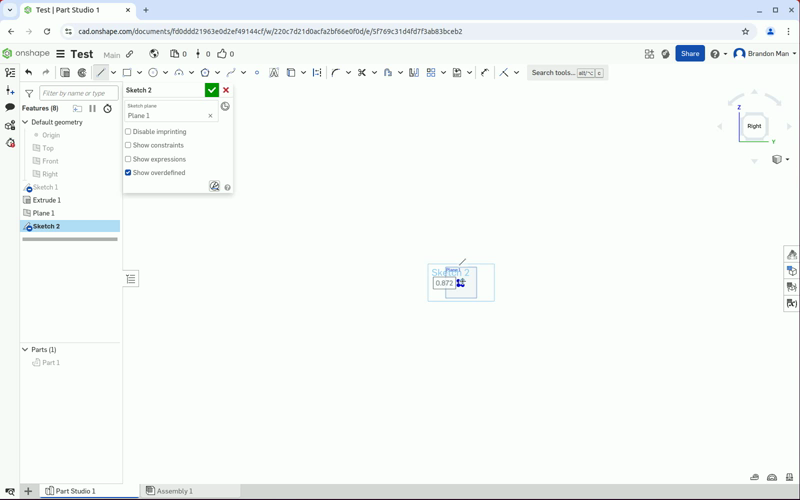
key_down(shift)
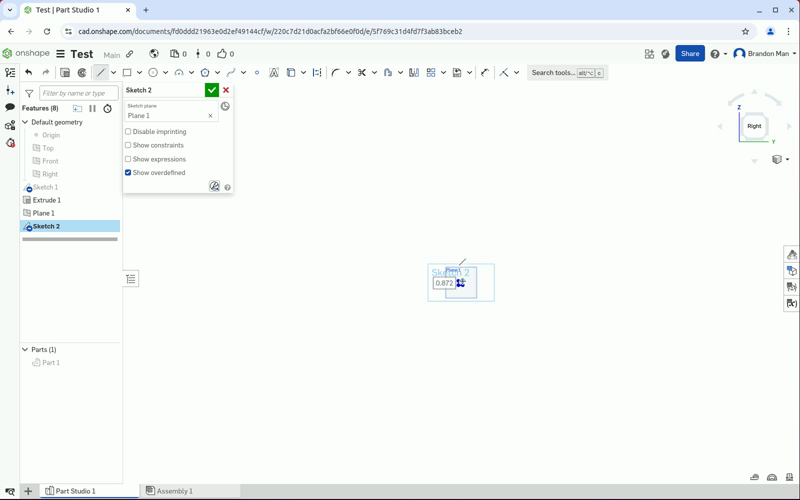
mouse_move(492, 280)
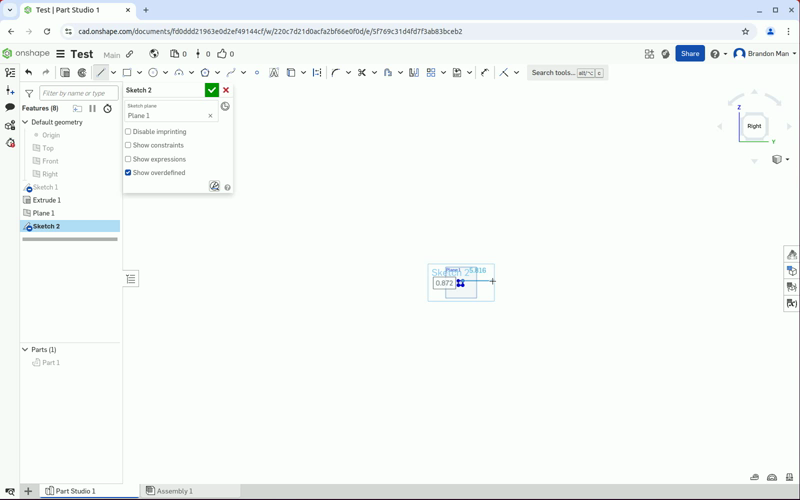
mouse_move(458, 280)
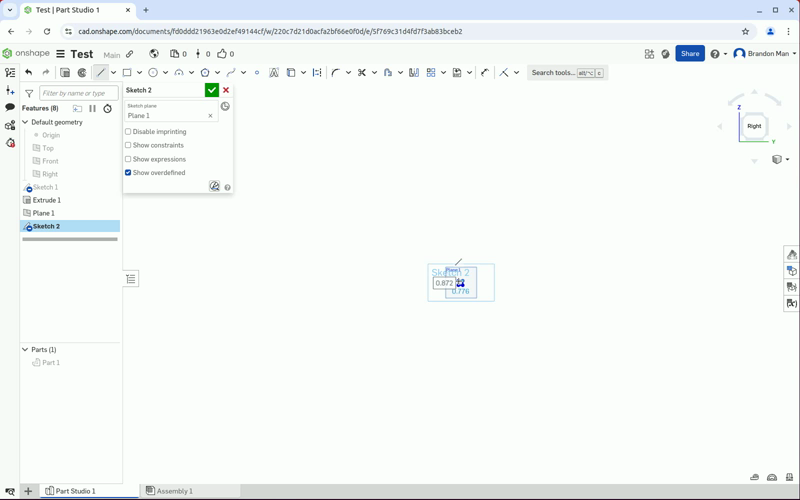
scroll(6)
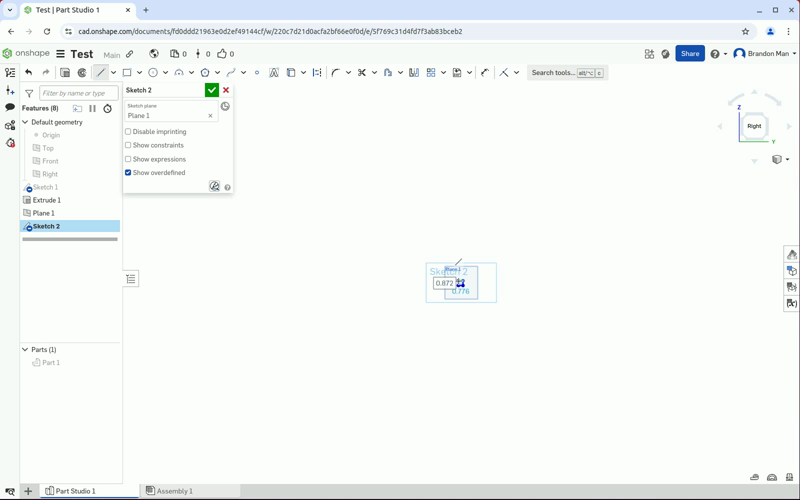
scroll(6)
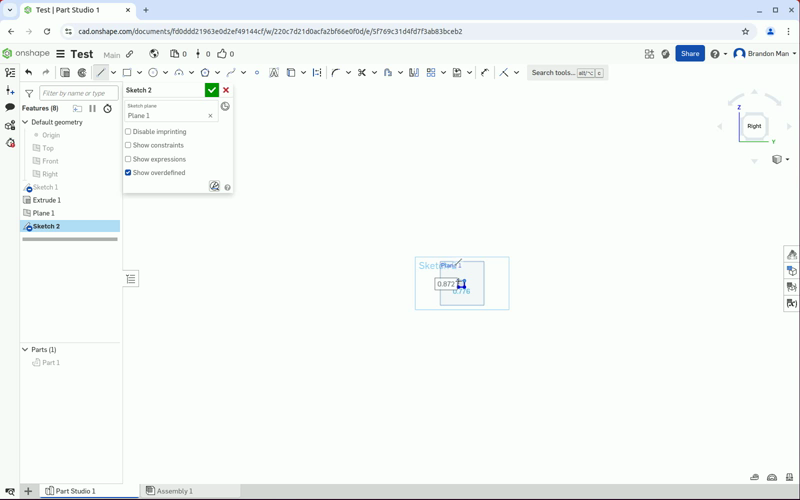
scroll(6)
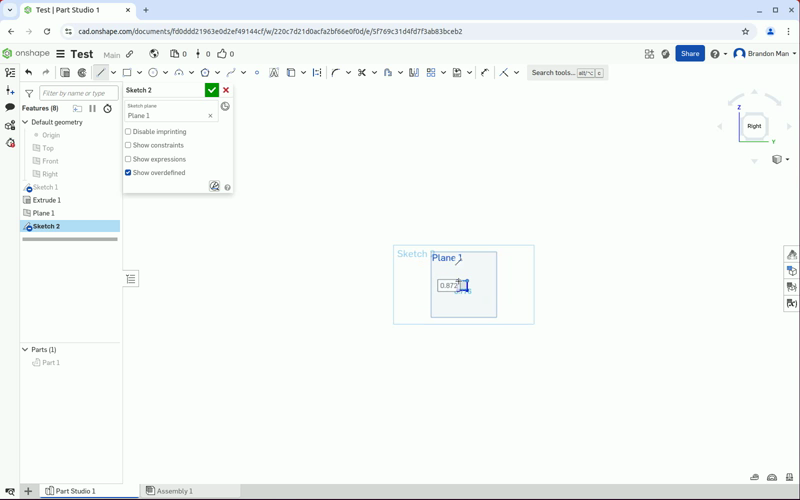
scroll(6)
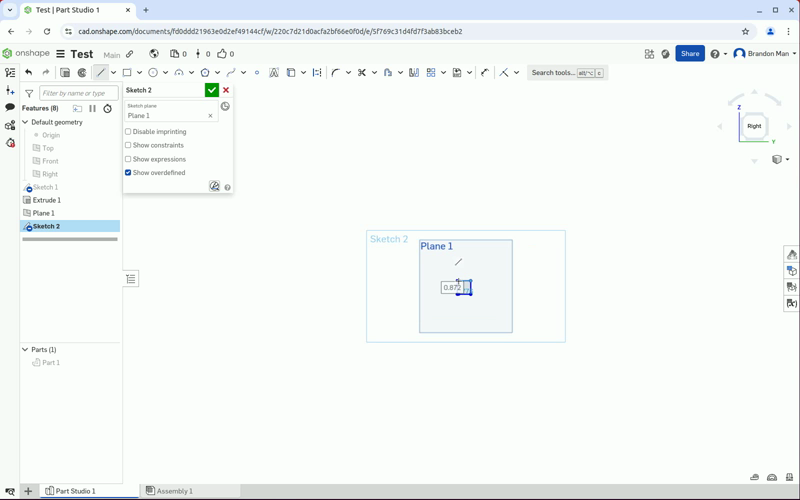
scroll(6)
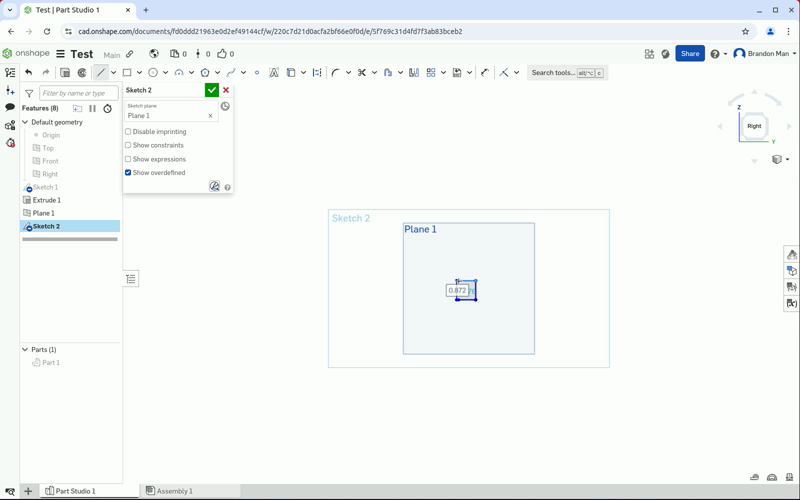
scroll(6)
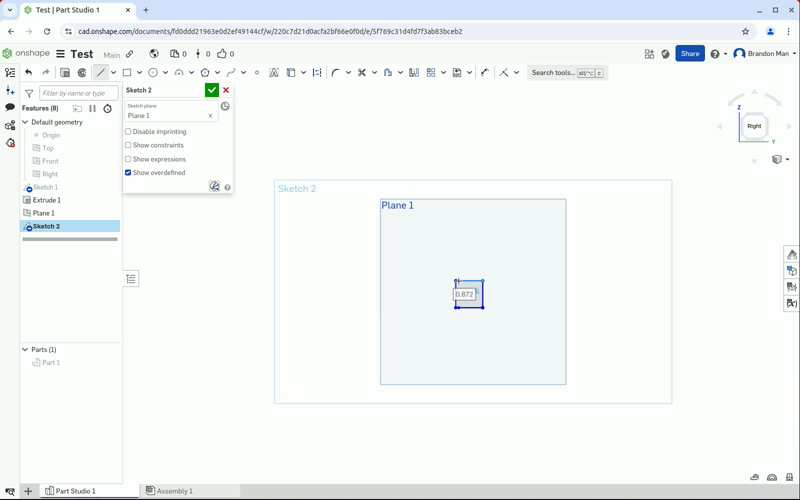
scroll(6)
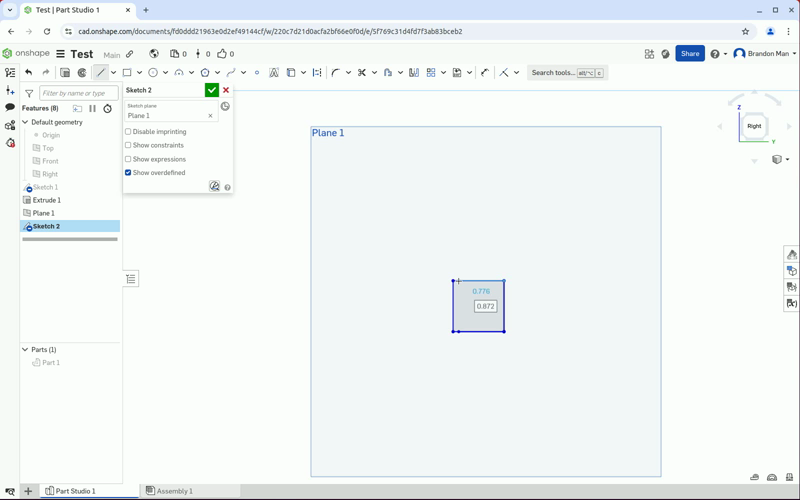
click(458, 280)
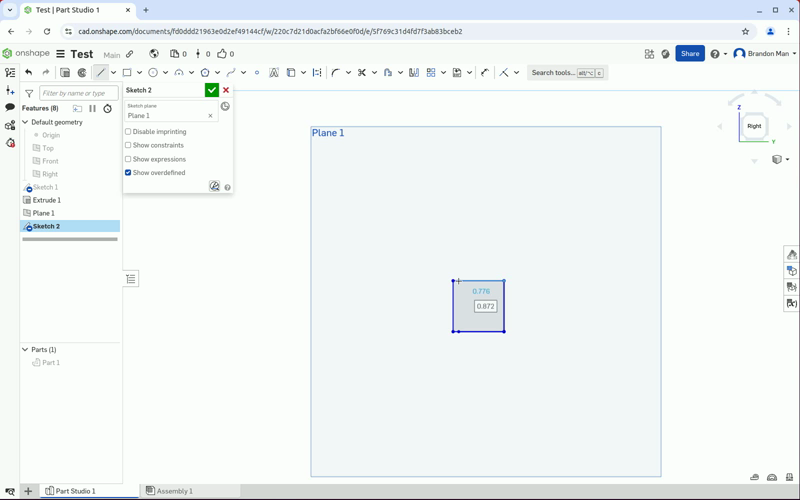
scroll(-6)
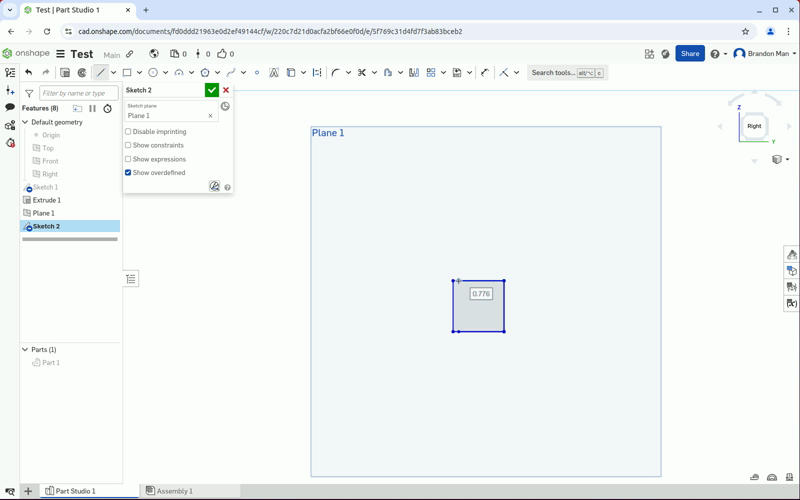
scroll(-6)
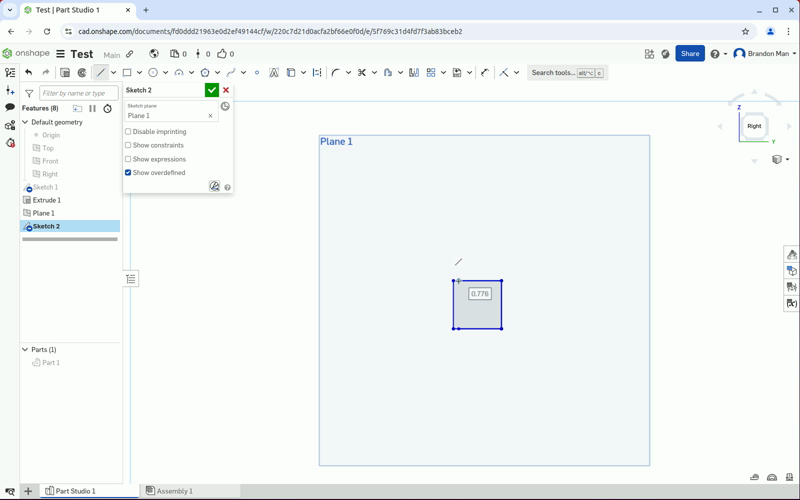
scroll(-6)
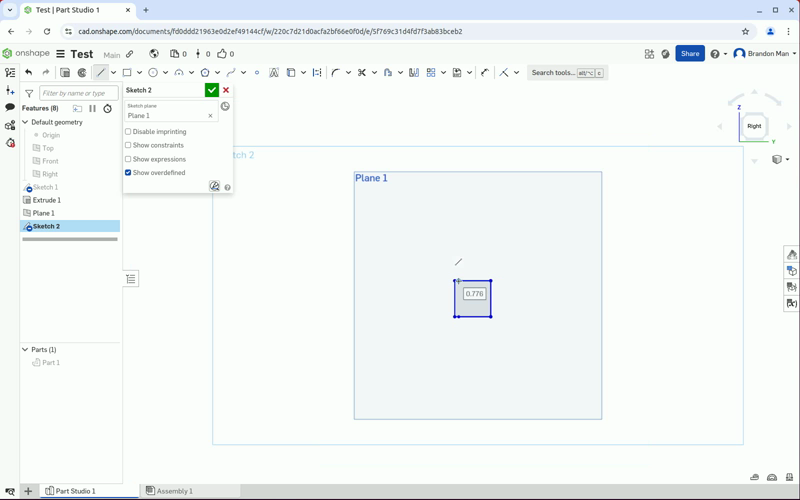
scroll(-6)
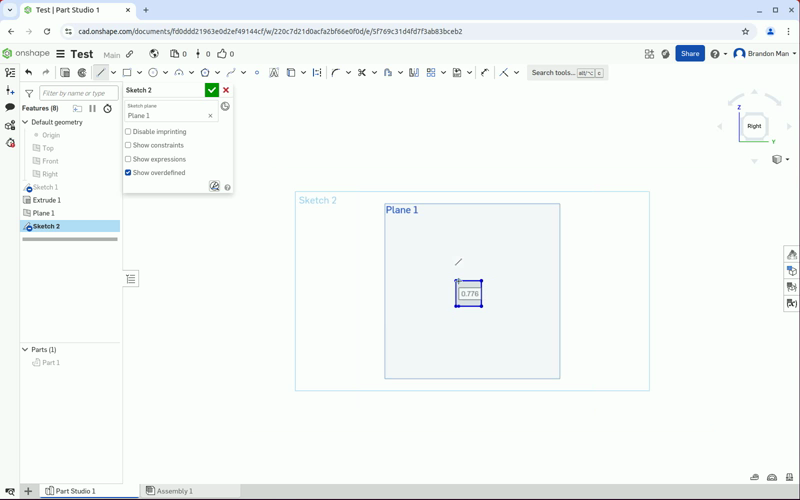
scroll(-6)
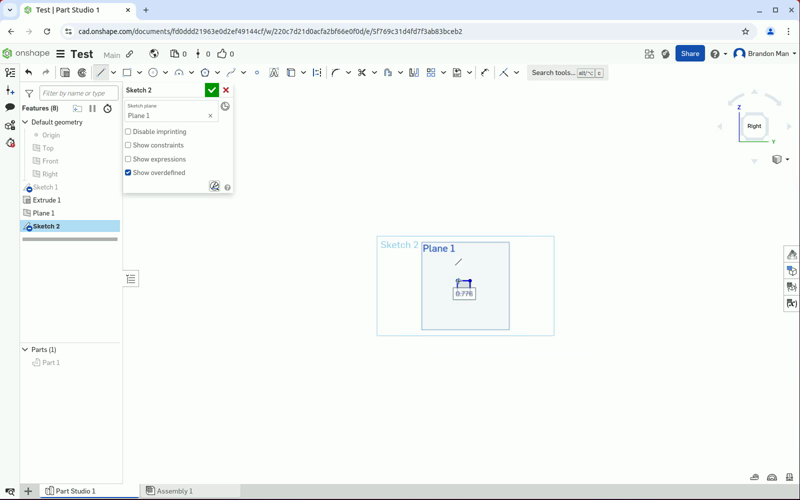
scroll(-6)
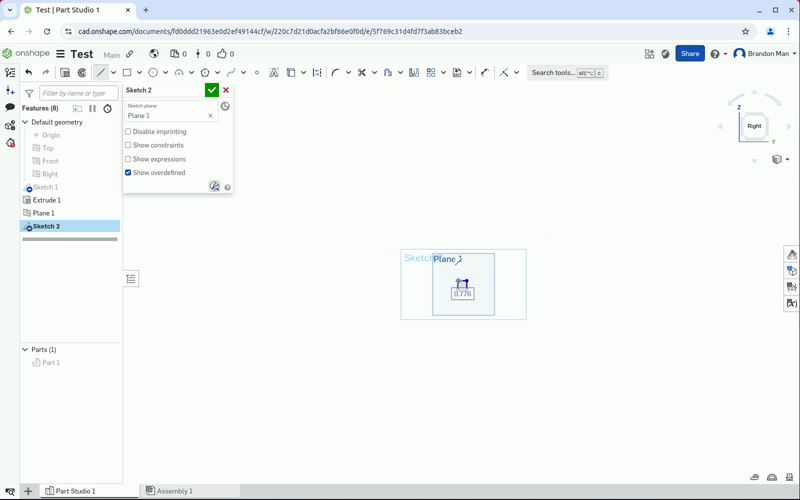
scroll(-6)
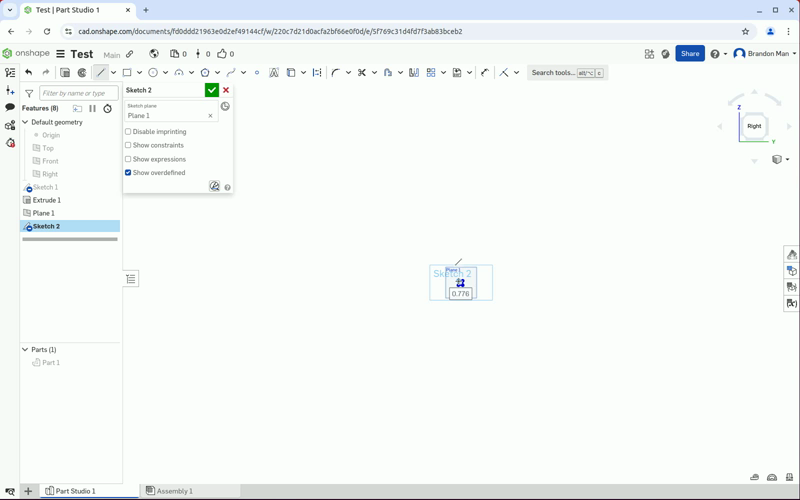
key_up(shift)
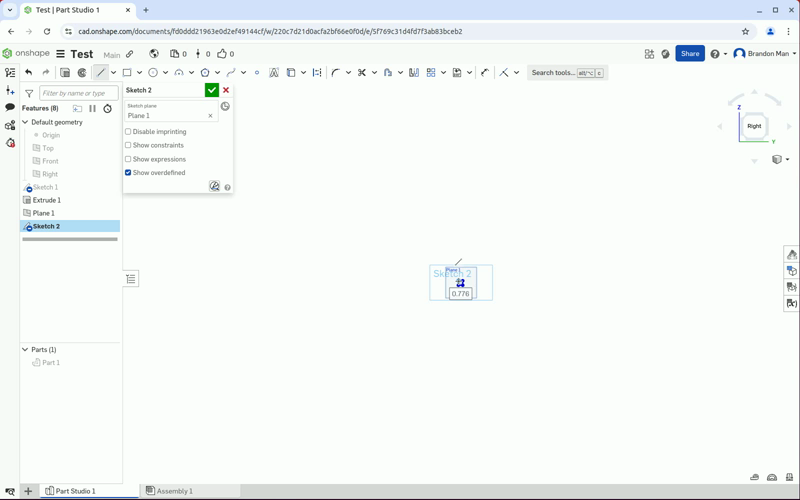
mouse_move(488, 280)
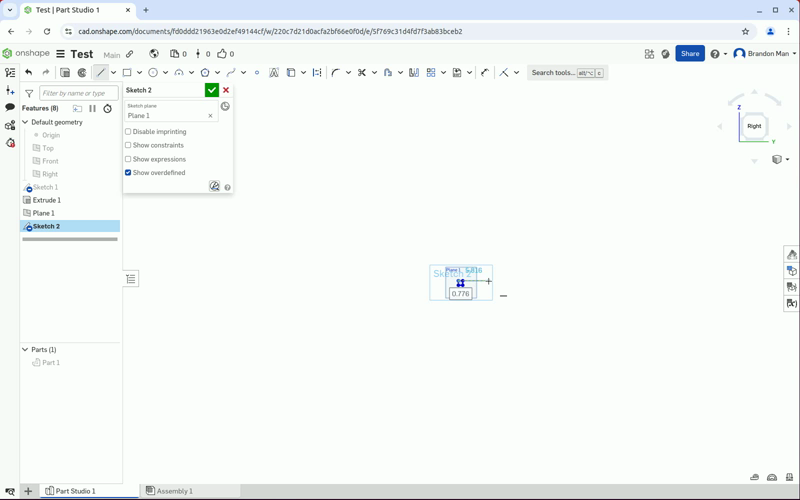
key_down(shift)
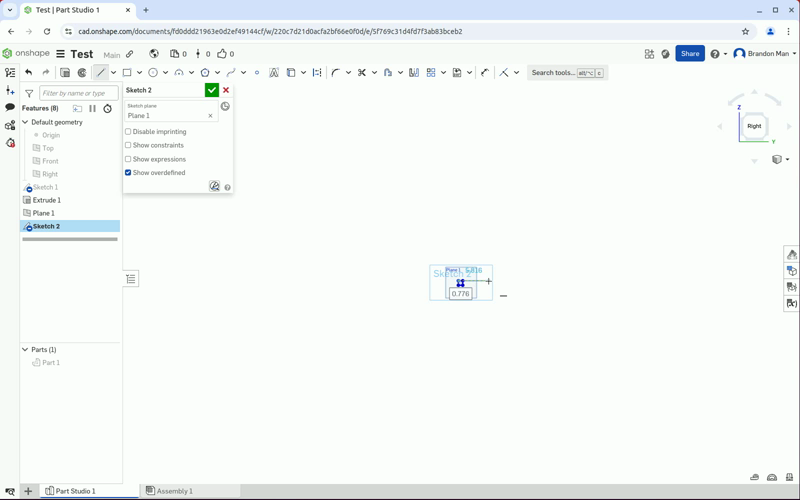
mouse_move(458, 285)
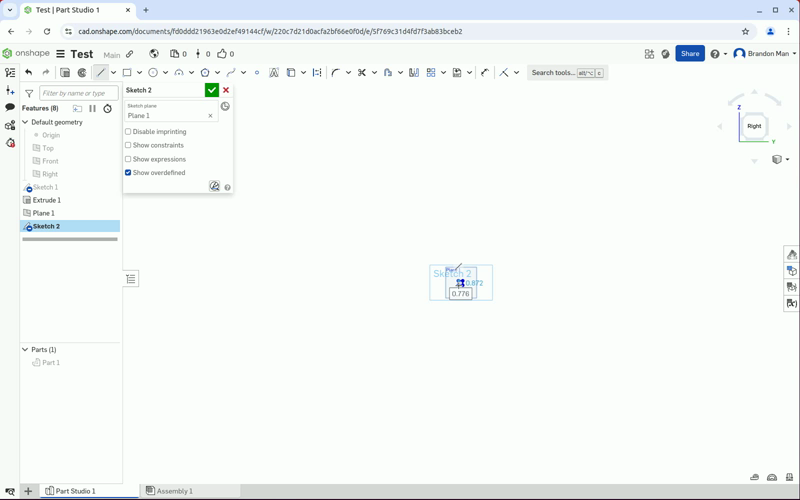
scroll(6)
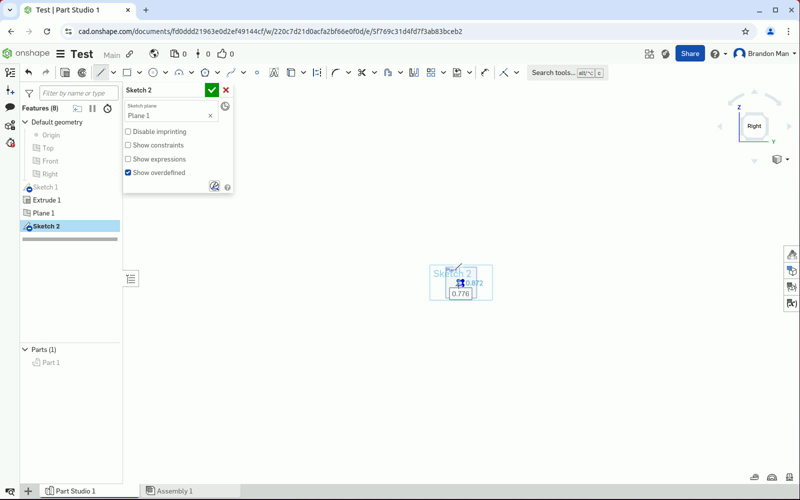
scroll(6)
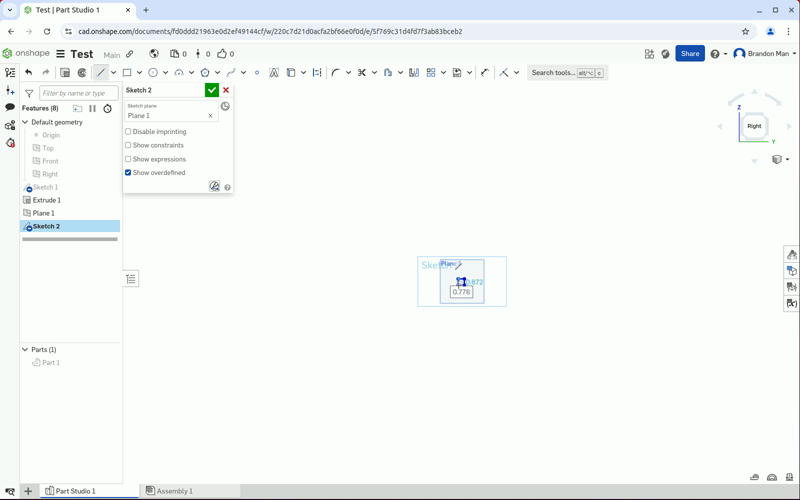
scroll(6)
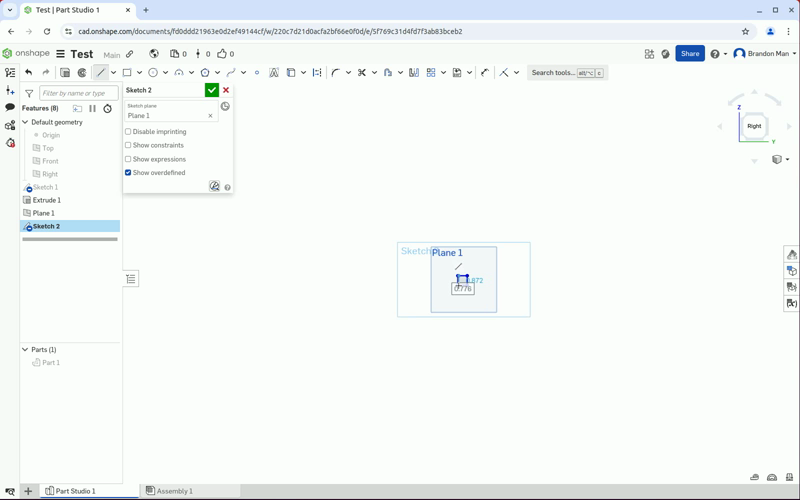
scroll(6)
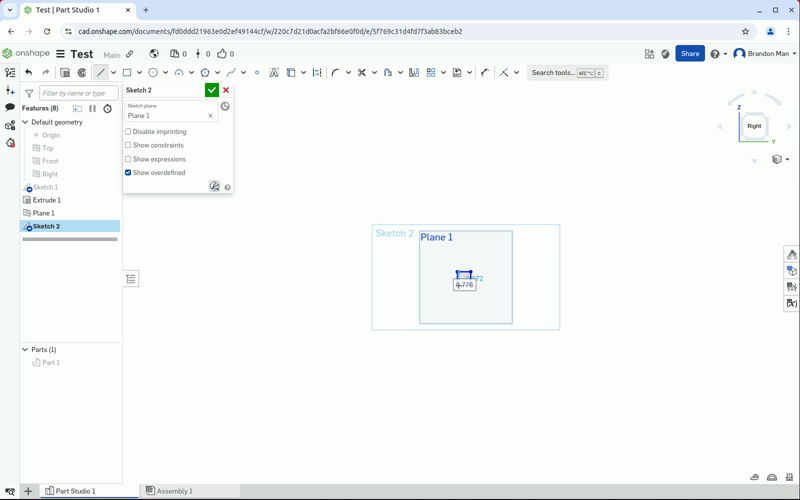
scroll(6)
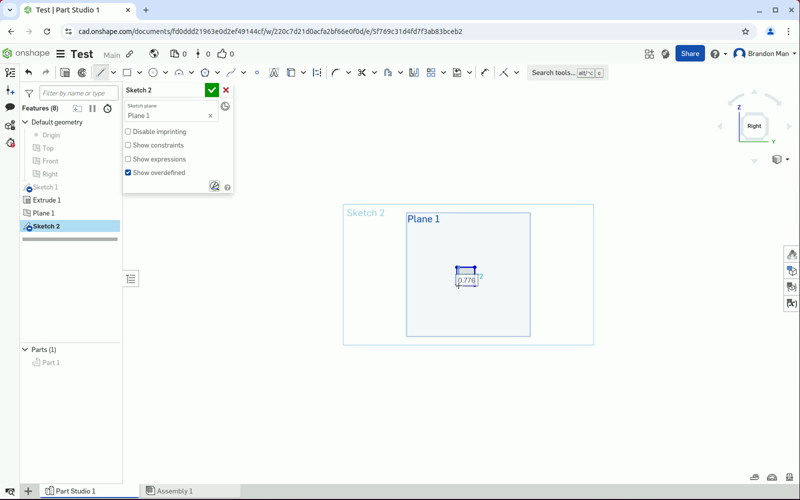
scroll(6)
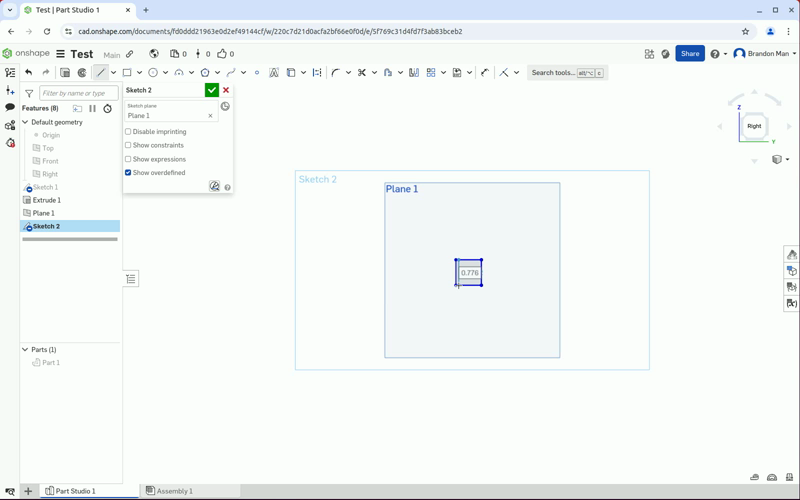
scroll(6)
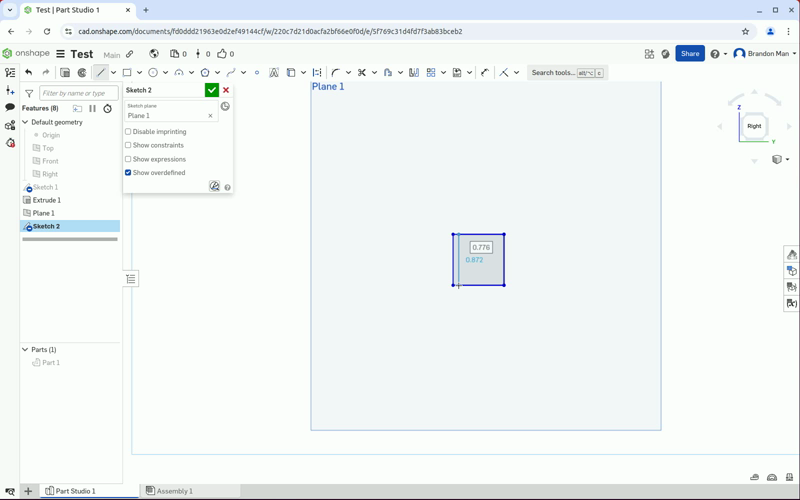
key_up(shift)
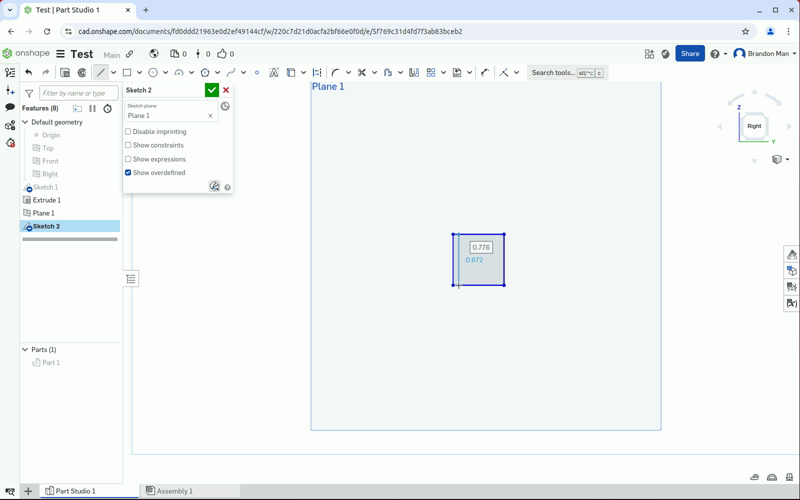
click(458, 285)
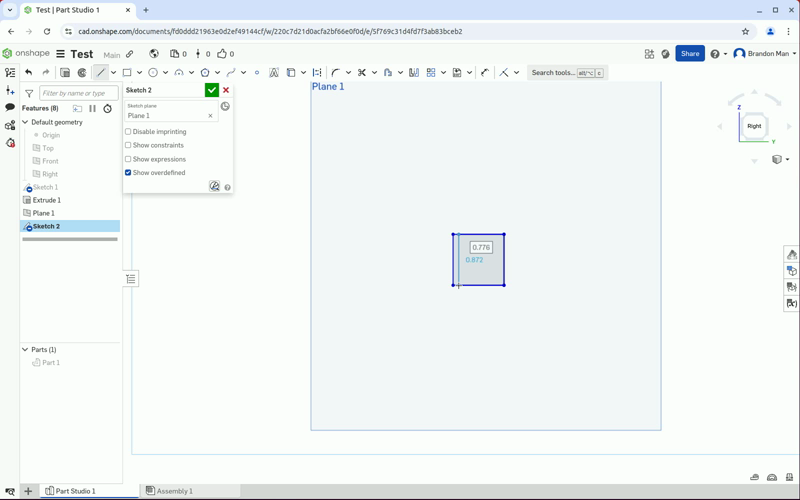
scroll(-6)
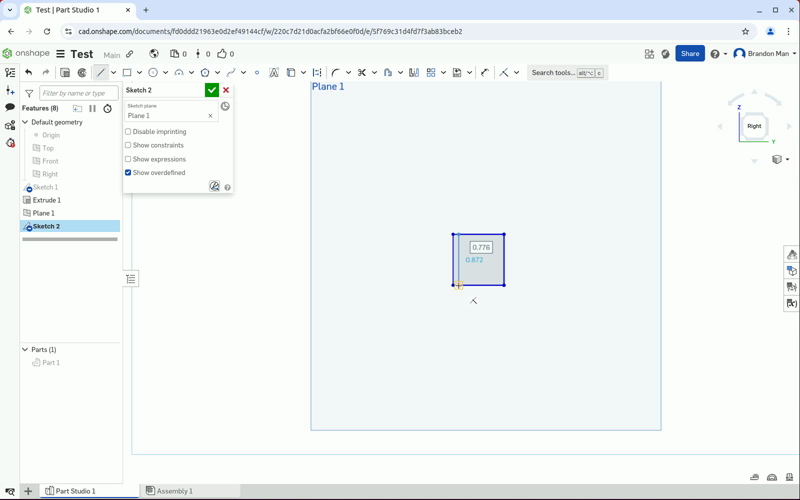
scroll(-6)
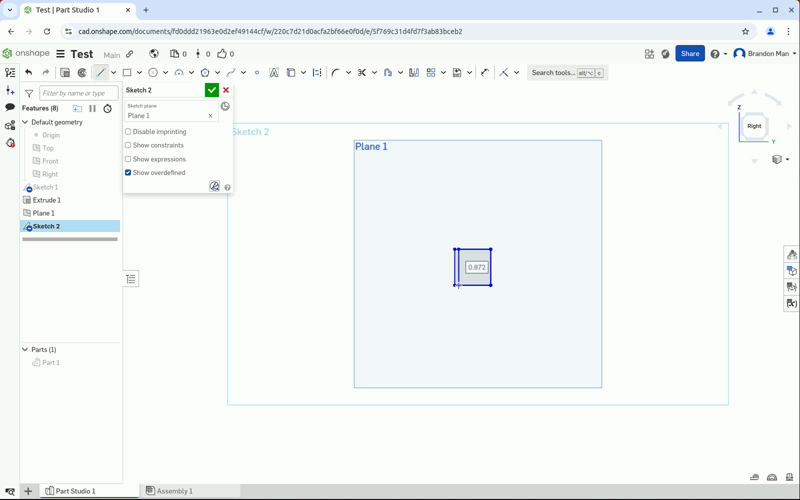
scroll(-6)
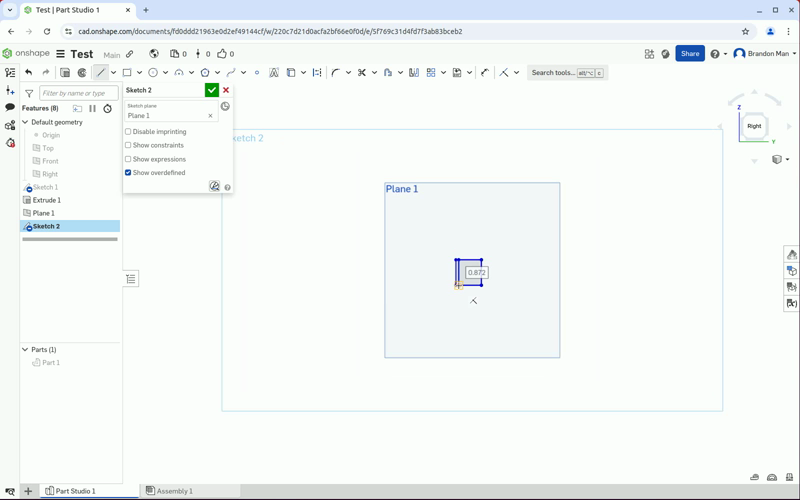
scroll(-6)
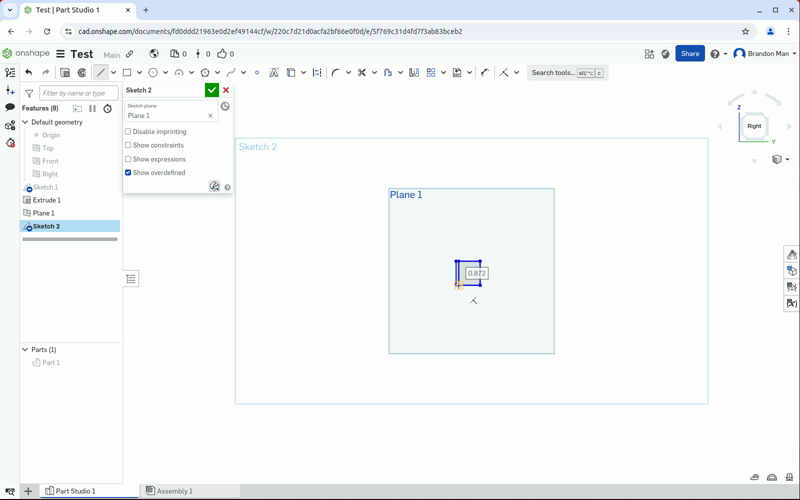
scroll(-6)
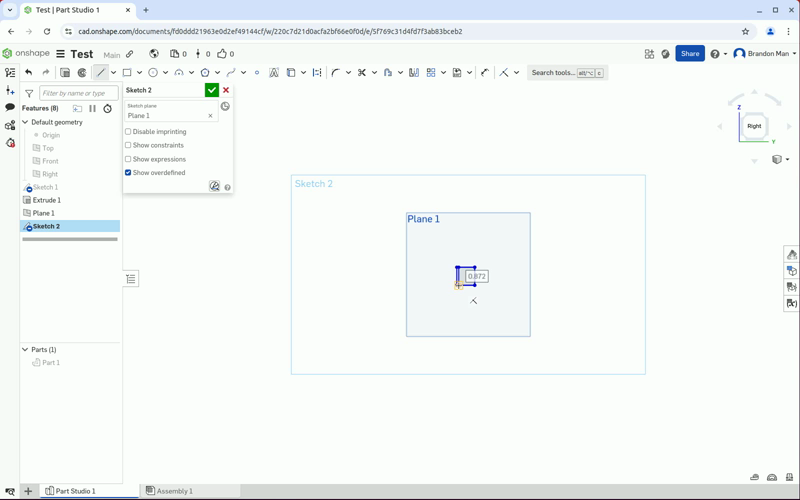
scroll(-6)
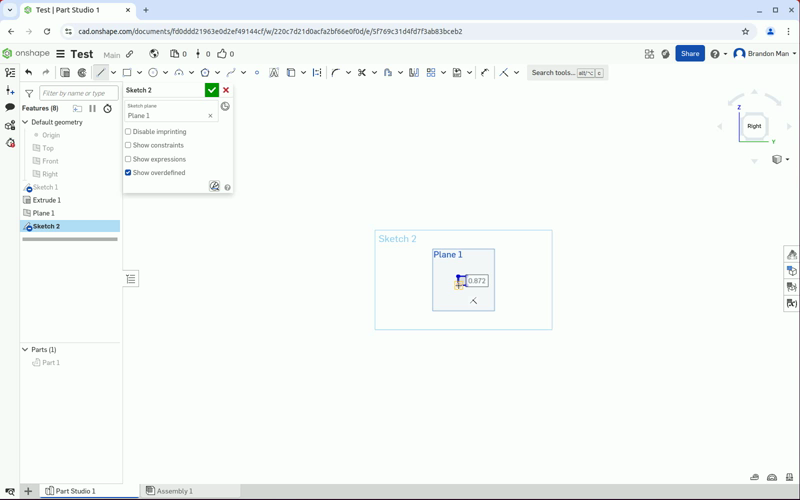
scroll(-6)
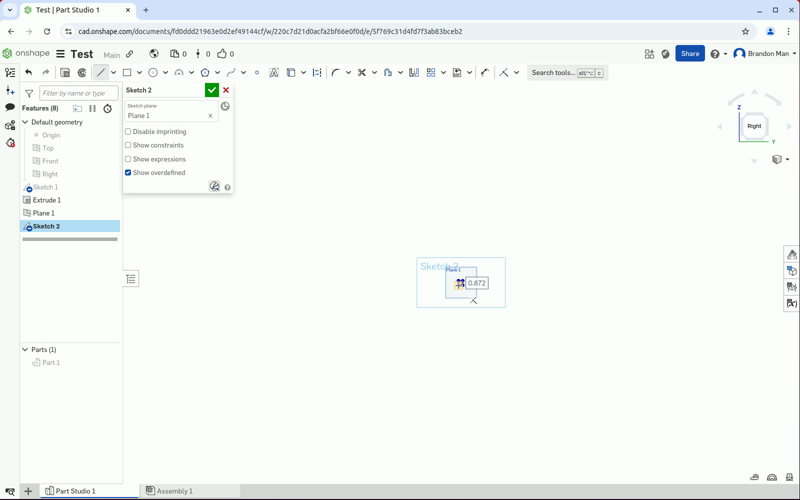
key(esc)
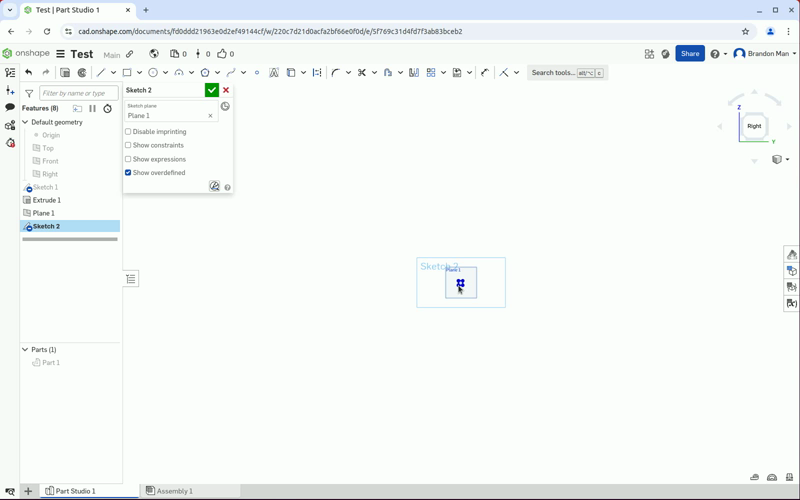
mouse_move(462, 285)
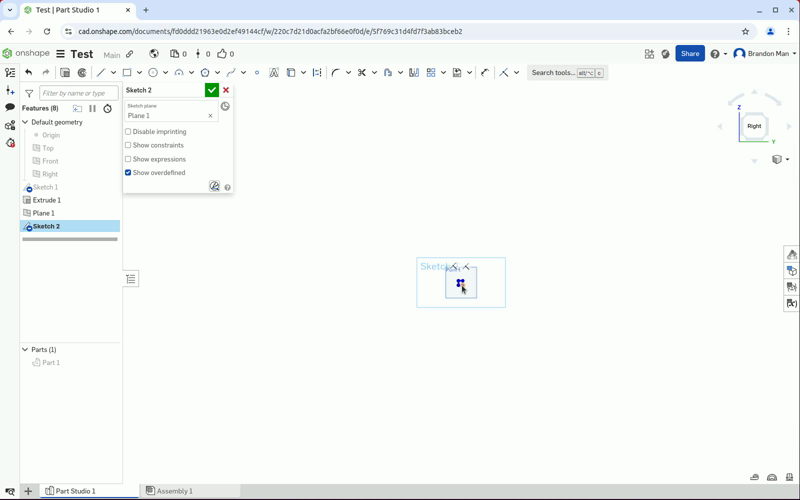
scroll(6)
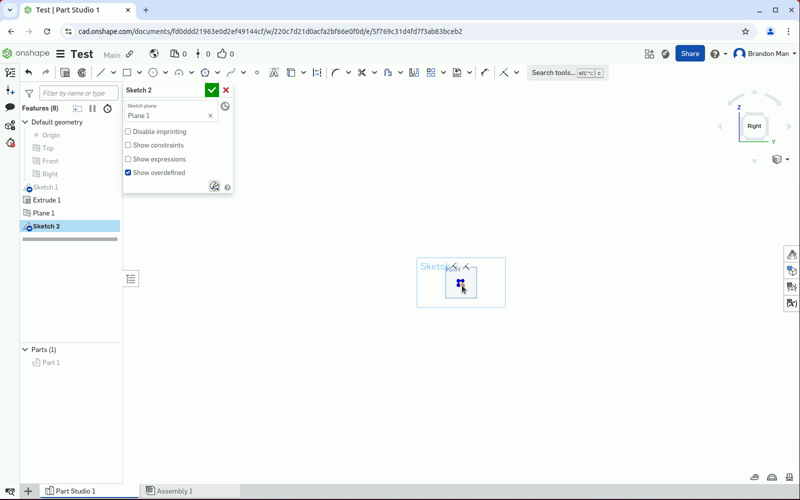
scroll(6)
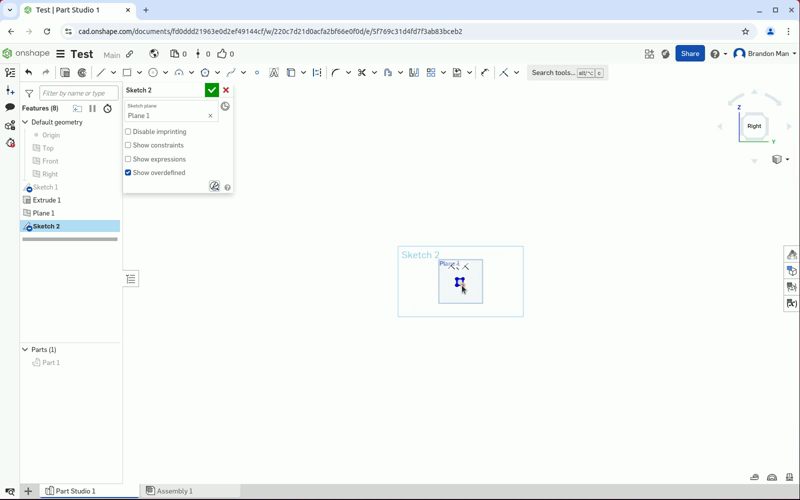
scroll(6)
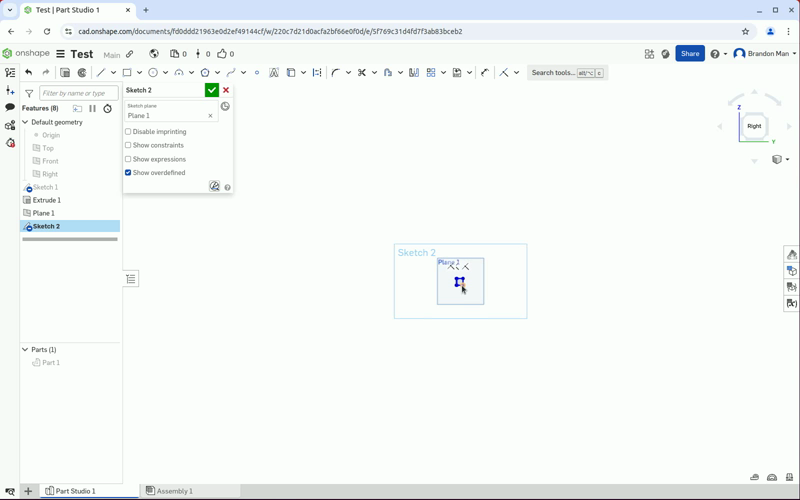
scroll(6)
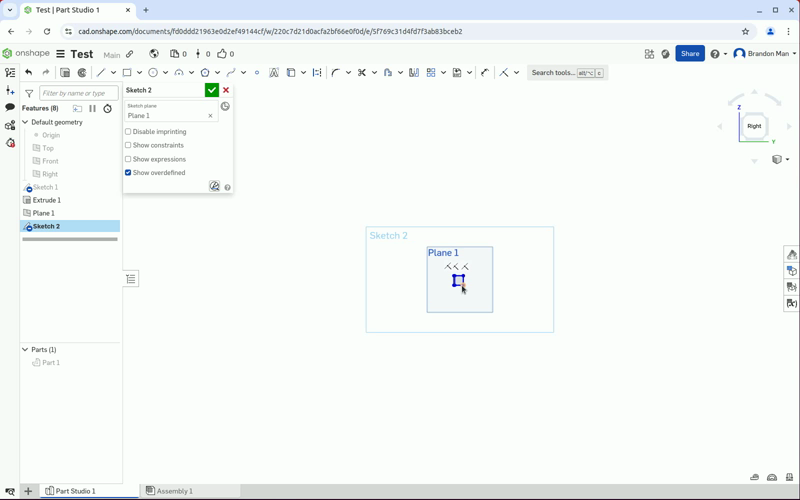
scroll(6)
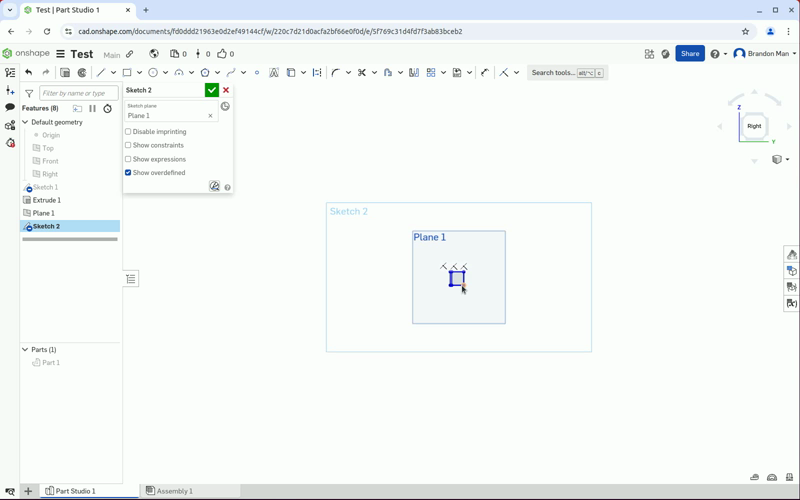
scroll(6)
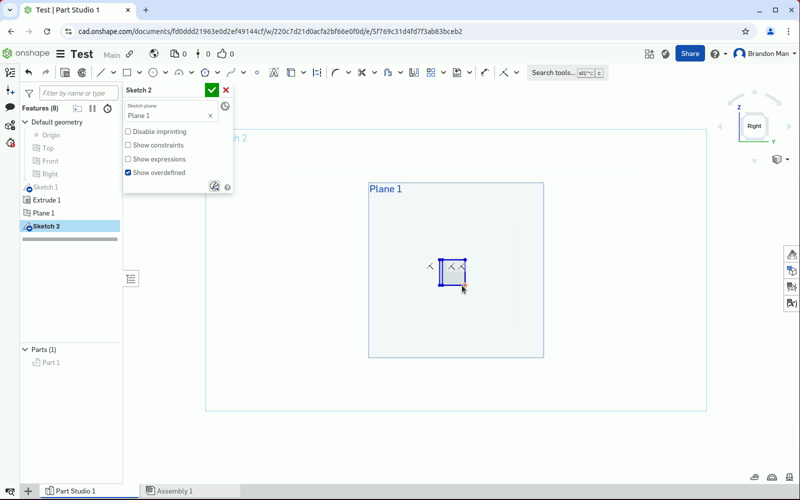
scroll(6)
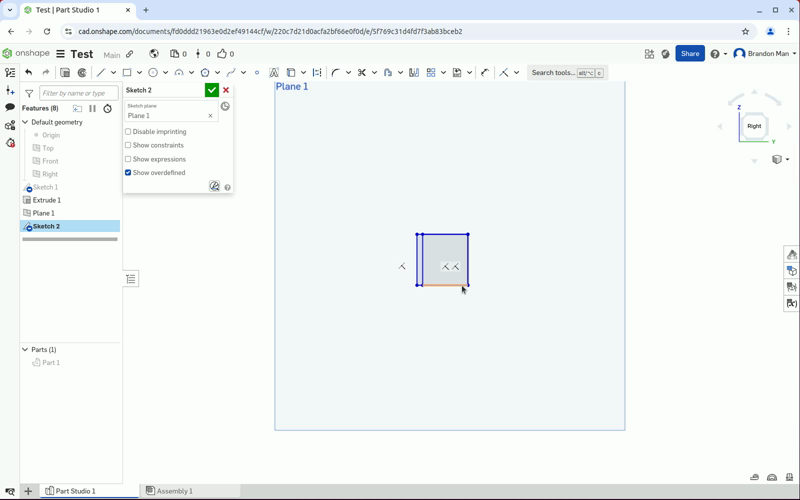
click(462, 285)
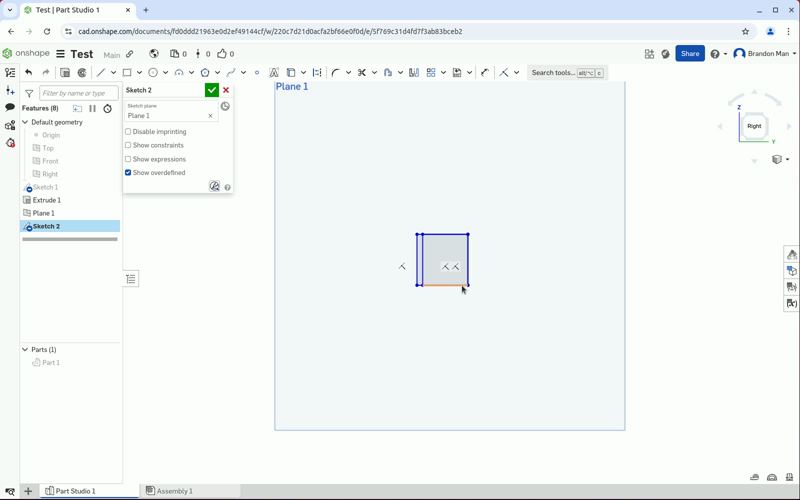
scroll(-6)
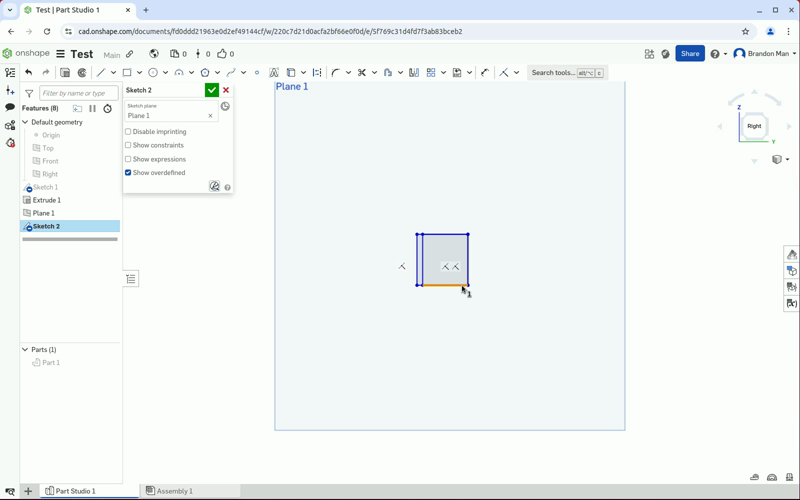
scroll(-6)
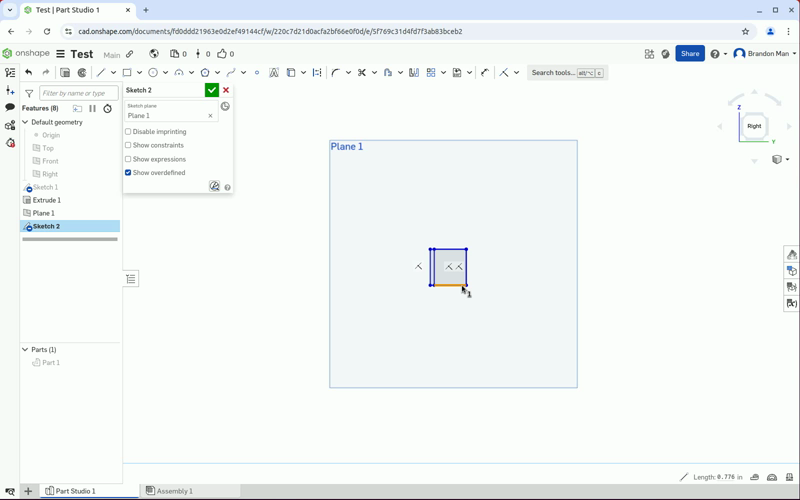
scroll(-6)
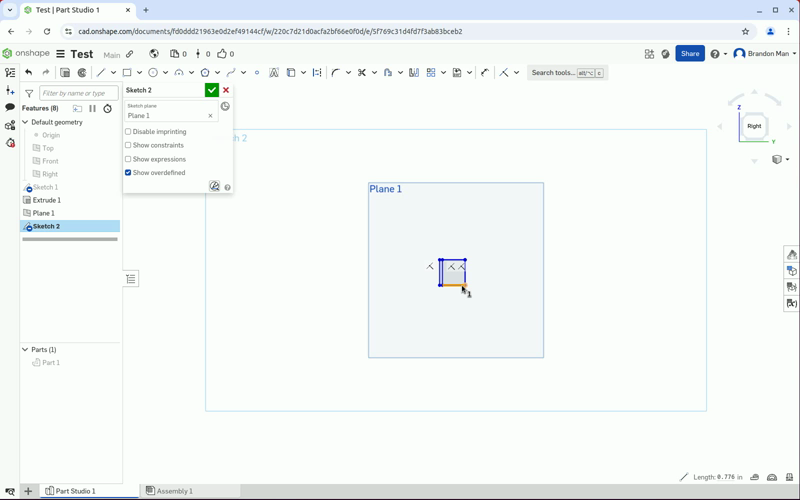
scroll(-6)
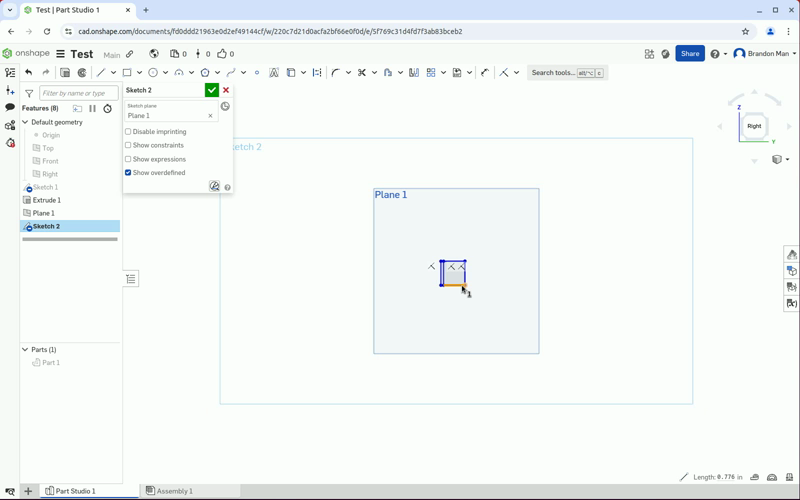
scroll(-6)
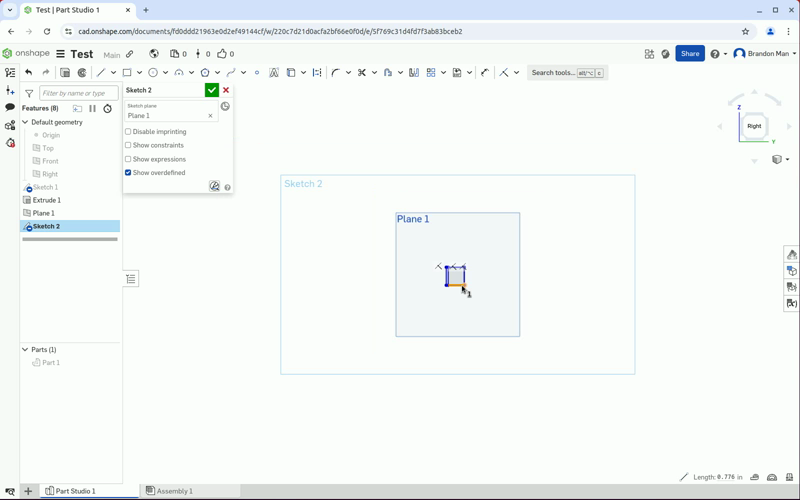
scroll(-6)
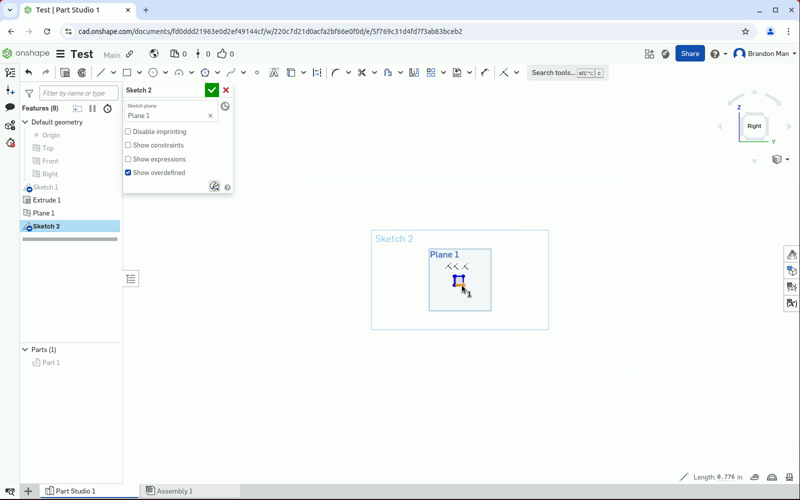
scroll(-6)
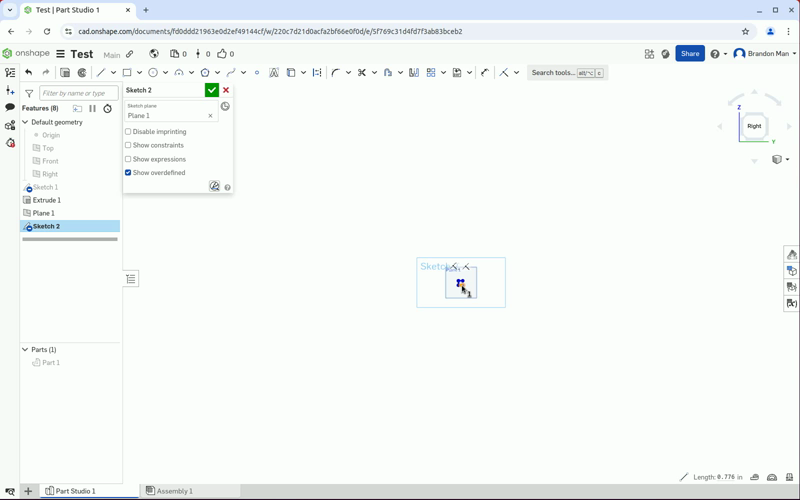
mouse_move(73, 352)
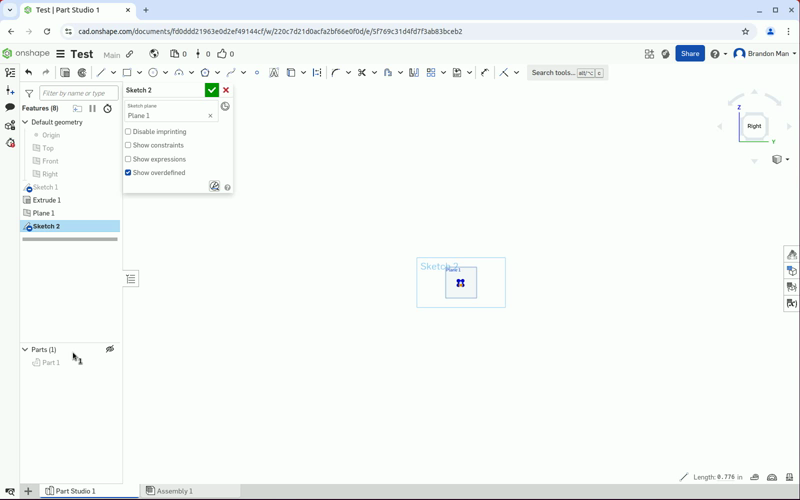
key(shift+y)
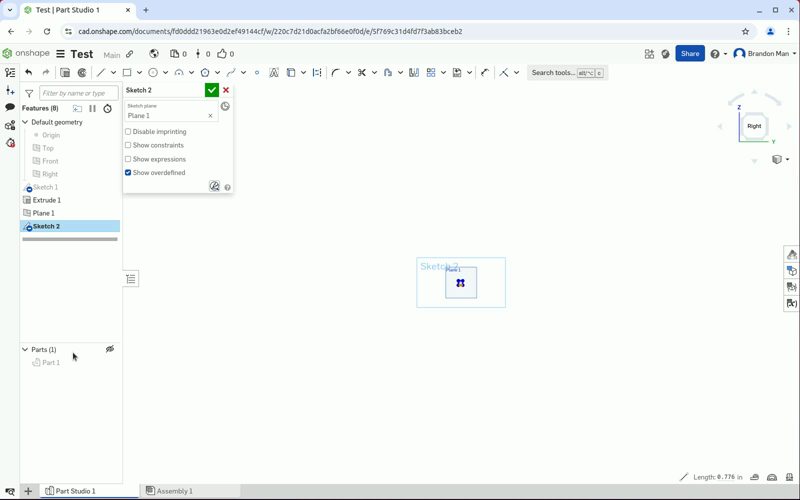
key(shift+e)
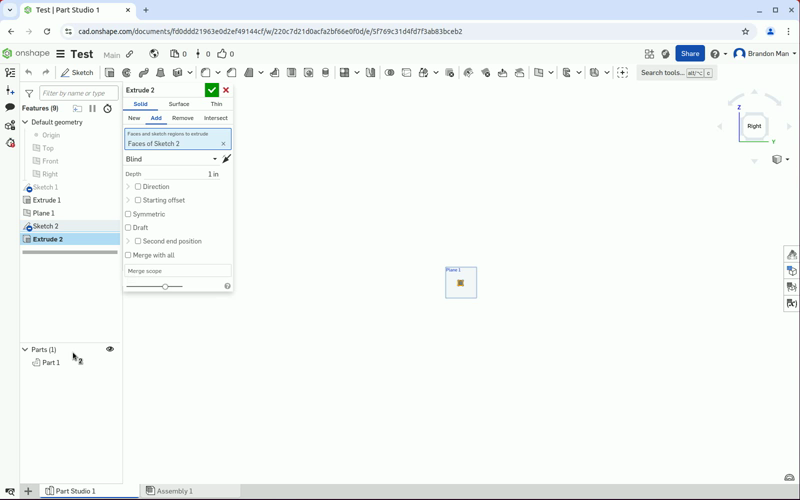
mouse_move(143, 106)
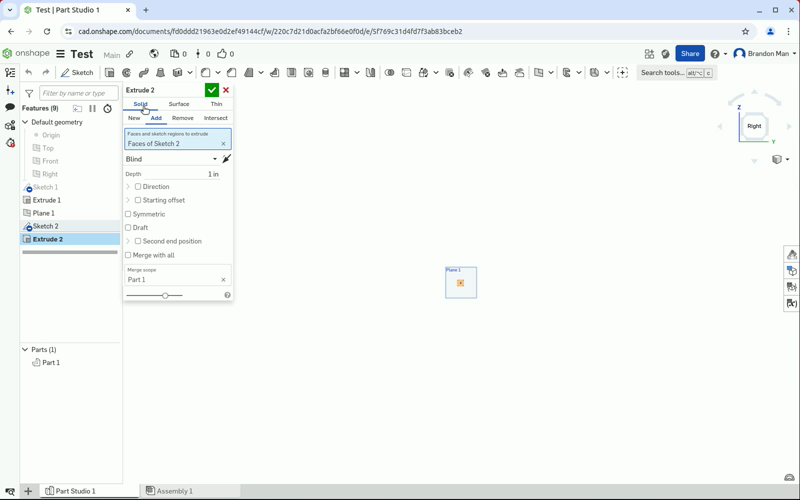
click(143, 106)
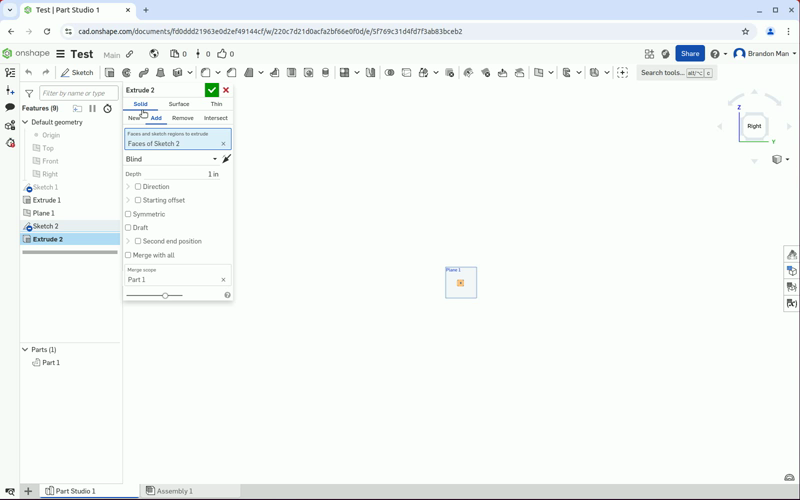
mouse_move(137, 120)
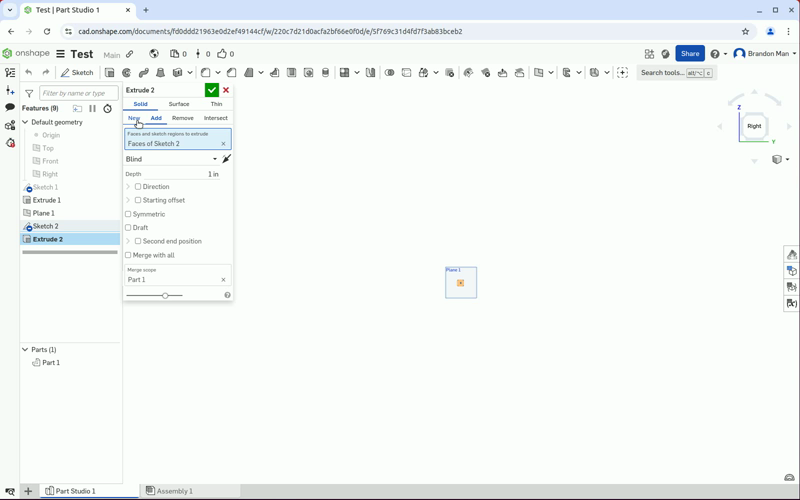
click(137, 120)
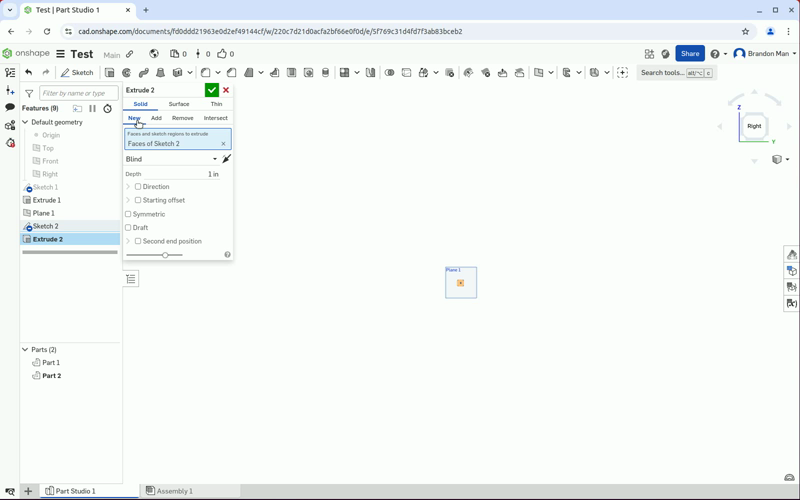
key(tab, 4)
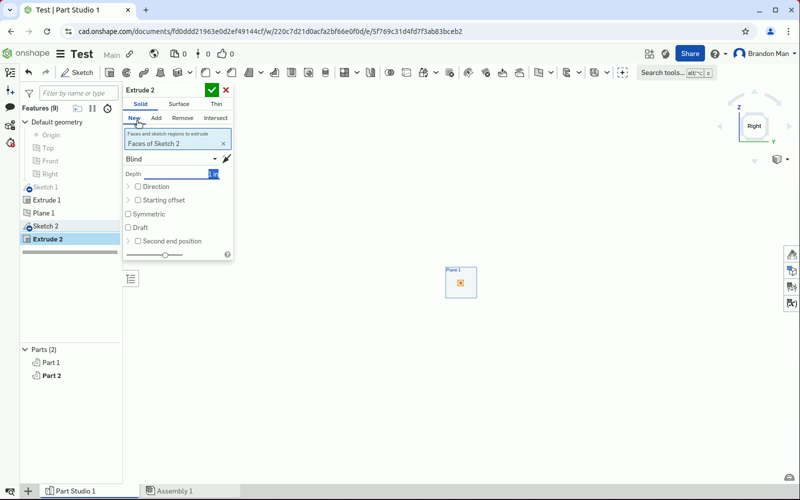
text(-0.241)
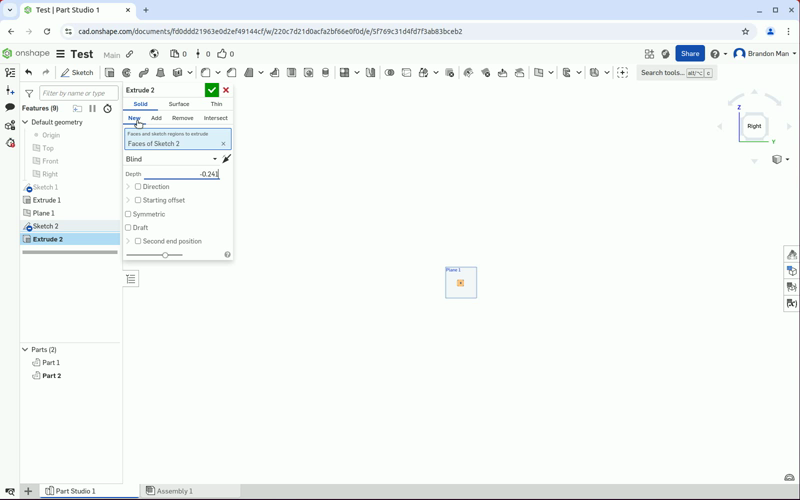
key(enter)
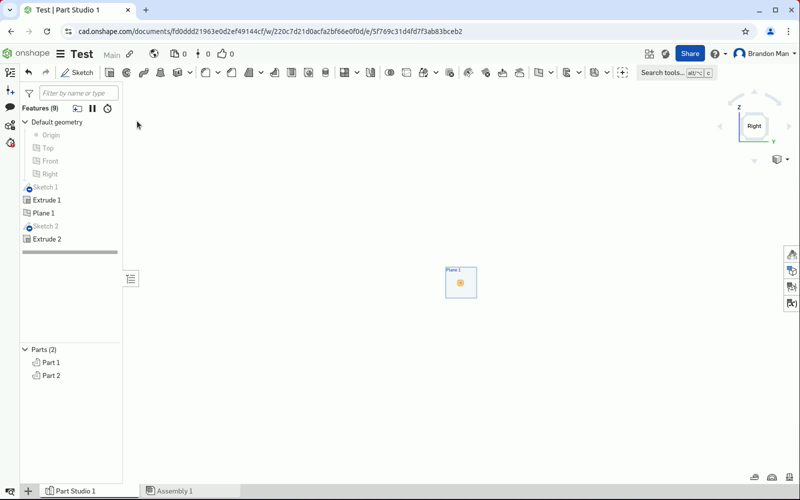
key(shift+h)
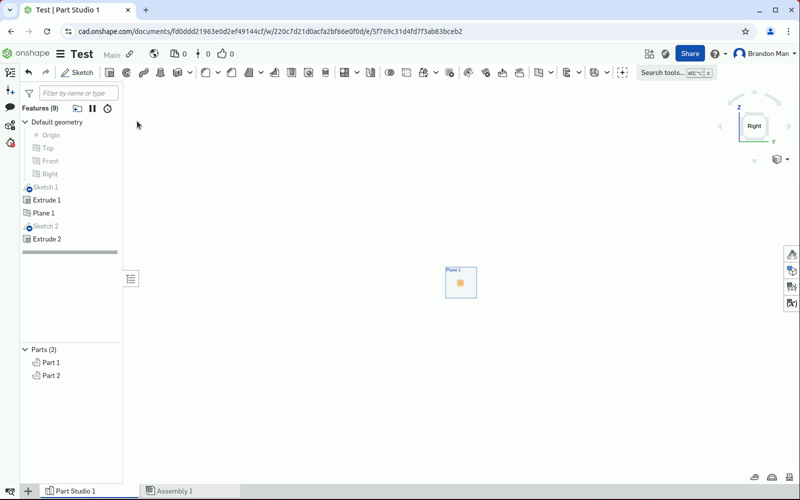
key(shift+h)
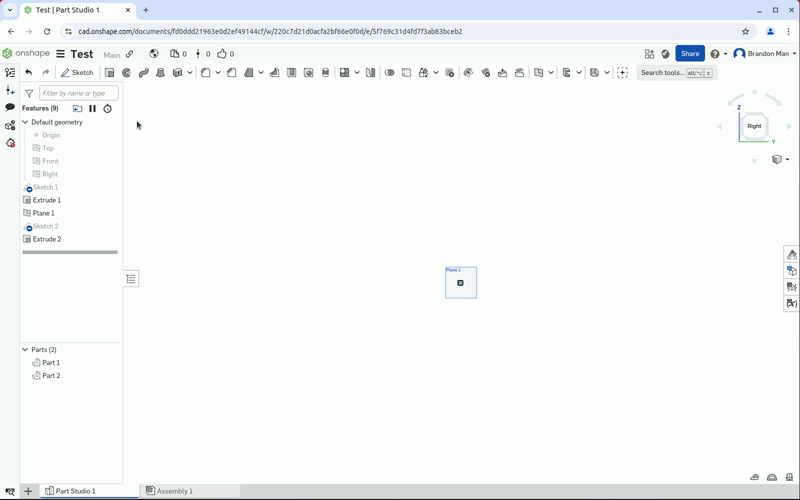
mouse_move(73, 189)
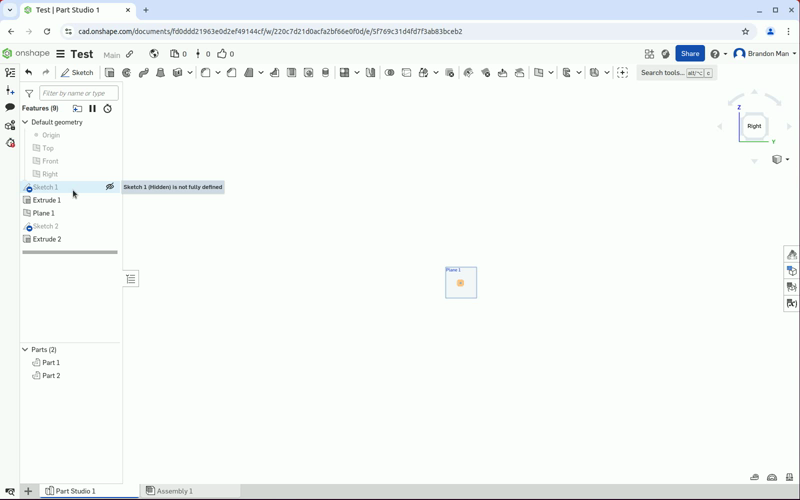
click(73, 189)
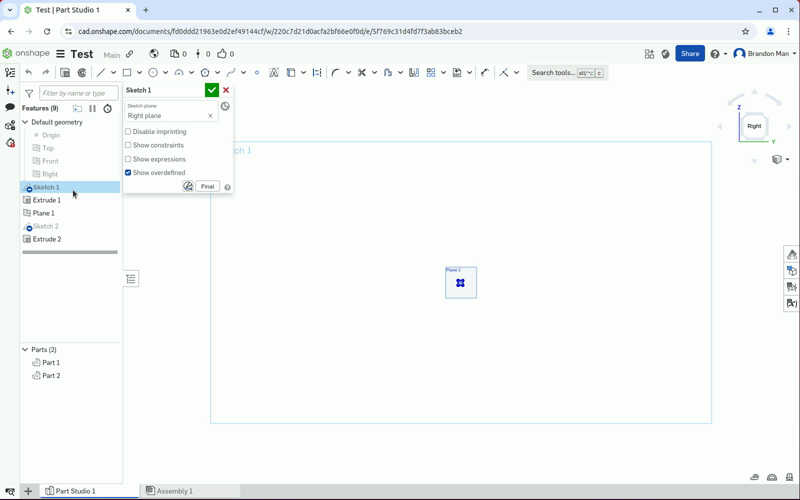
mouse_move(229, 92)
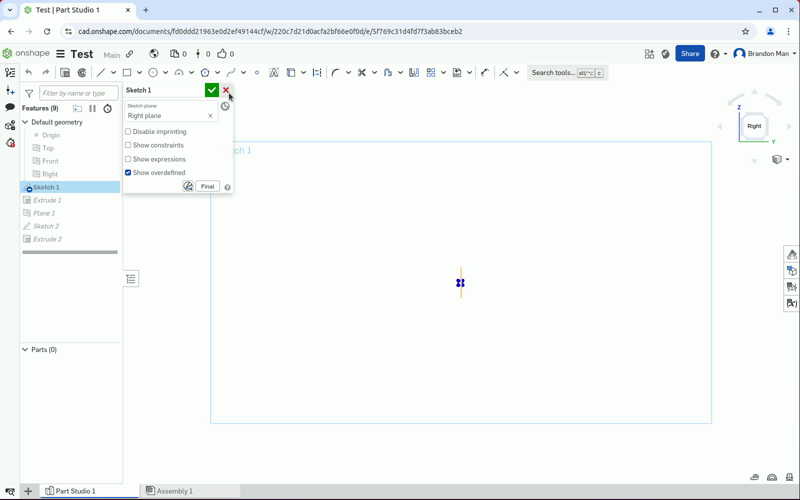
click(229, 92)
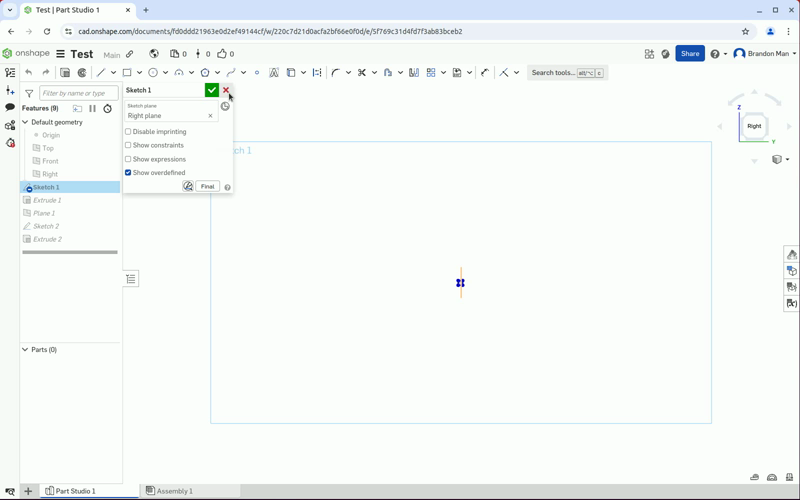
key(shift+s)
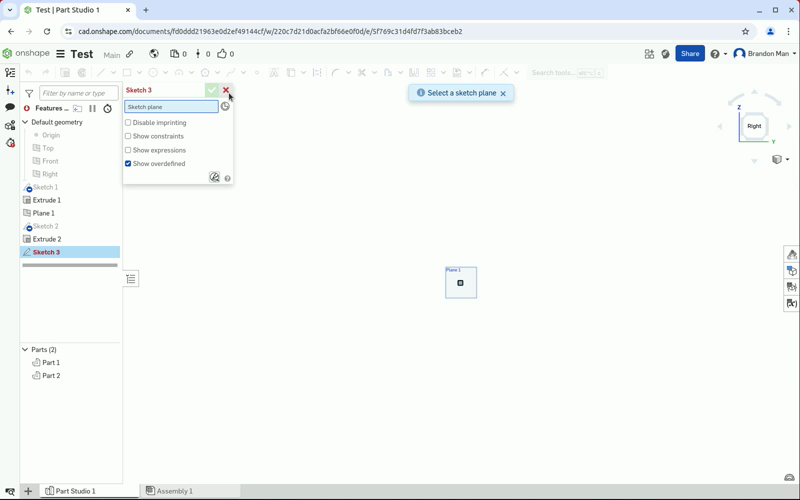
mouse_move(73, 215)
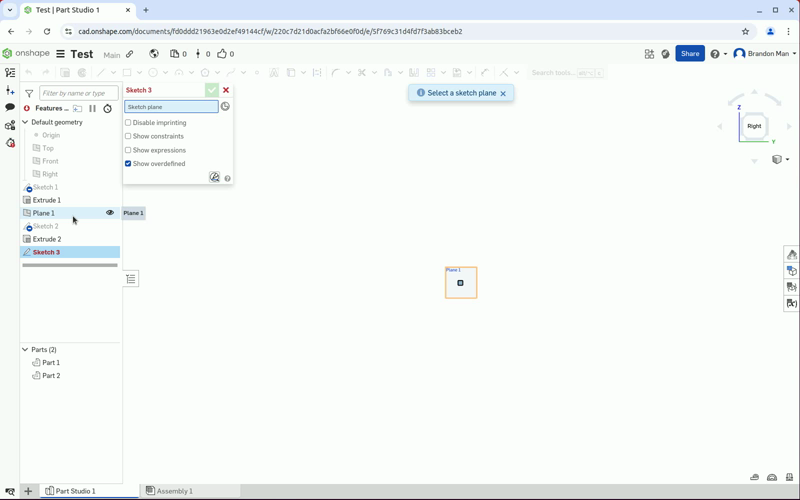
click(73, 215)
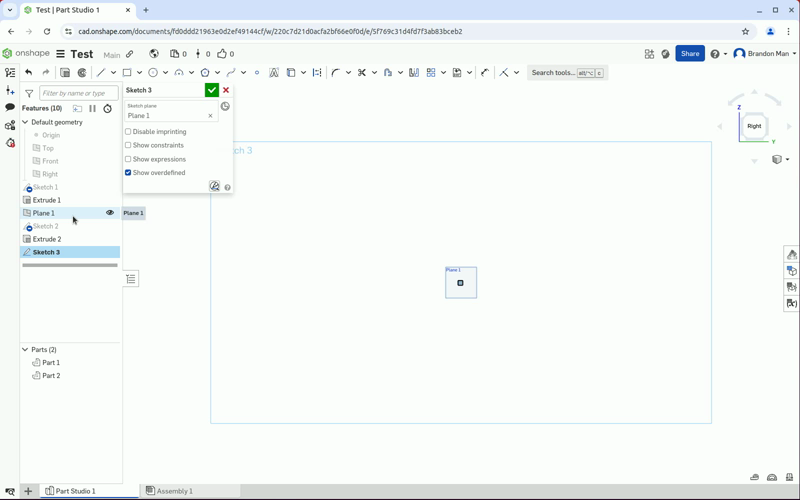
mouse_move(73, 352)
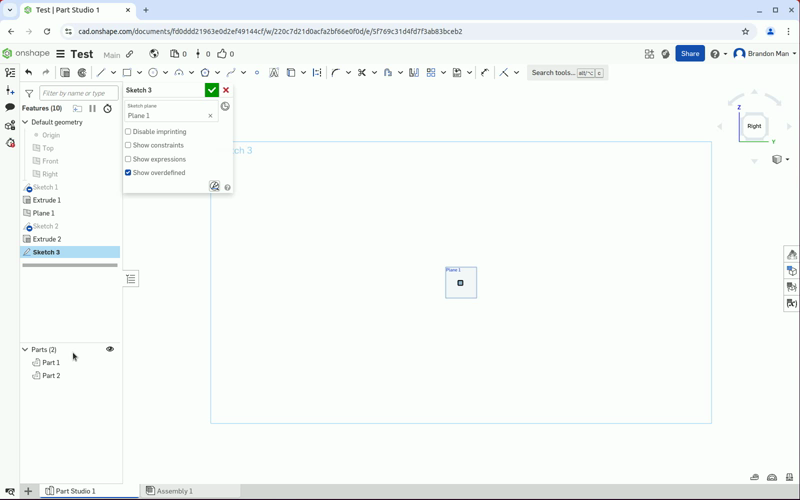
key(y)
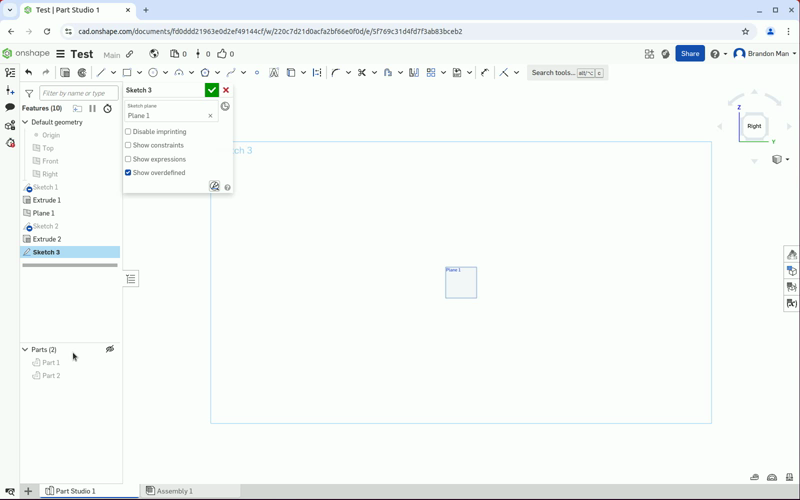
key(l)
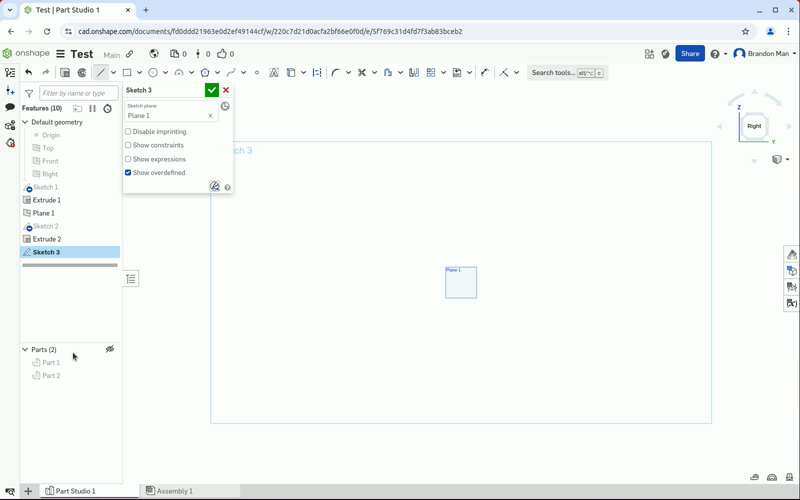
key_down(shift)
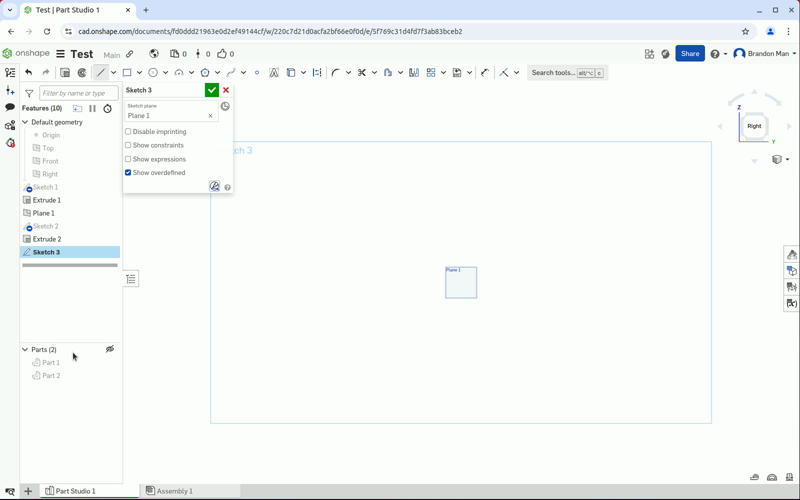
mouse_move(459, 284)
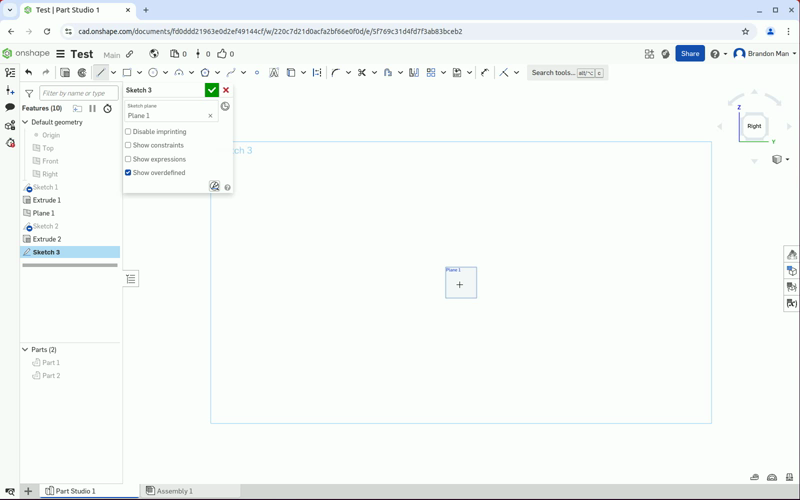
click(459, 284)
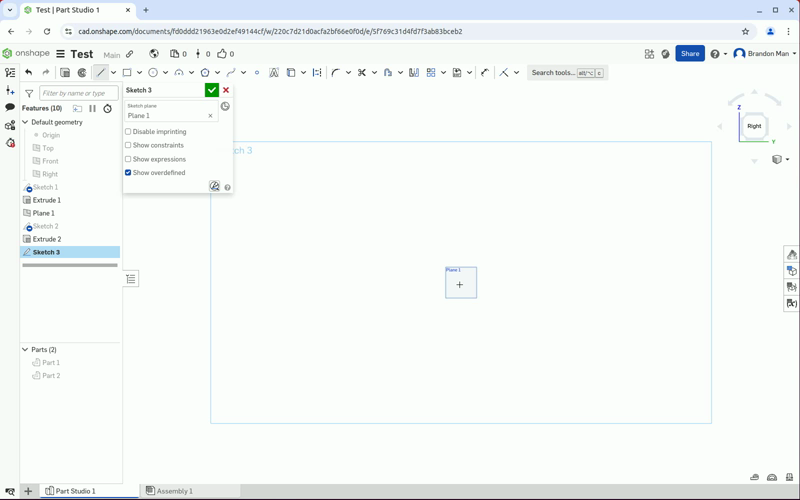
key_up(shift)
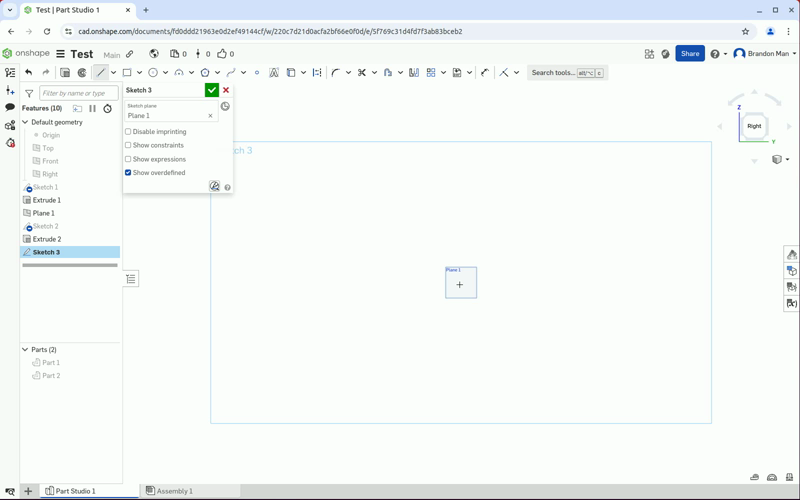
key_down(shift)
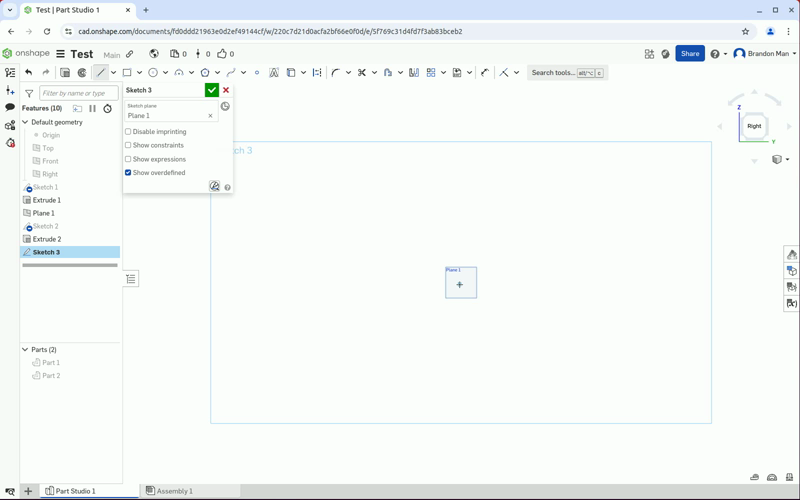
mouse_move(489, 284)
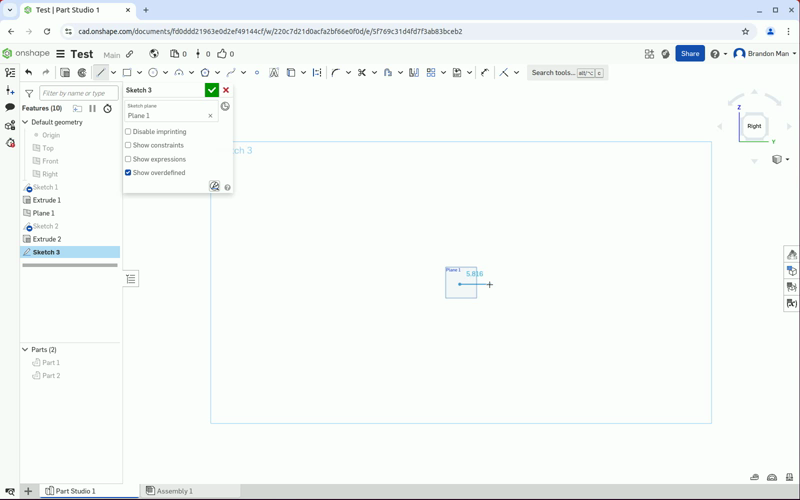
mouse_move(464, 284)
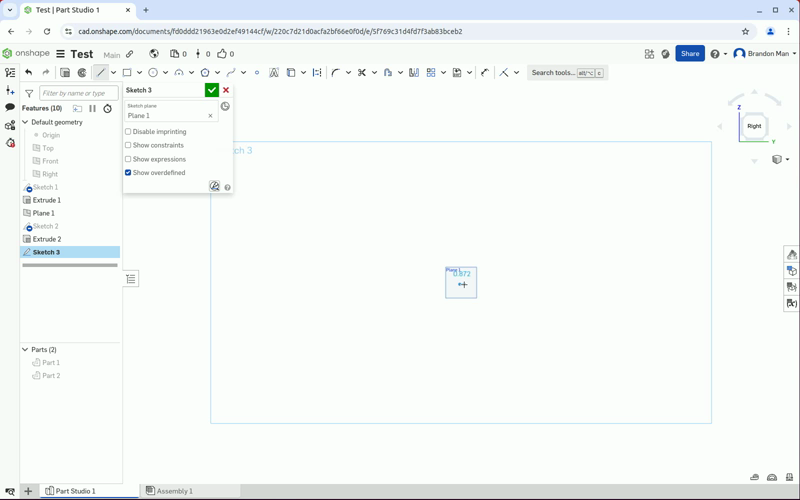
scroll(6)
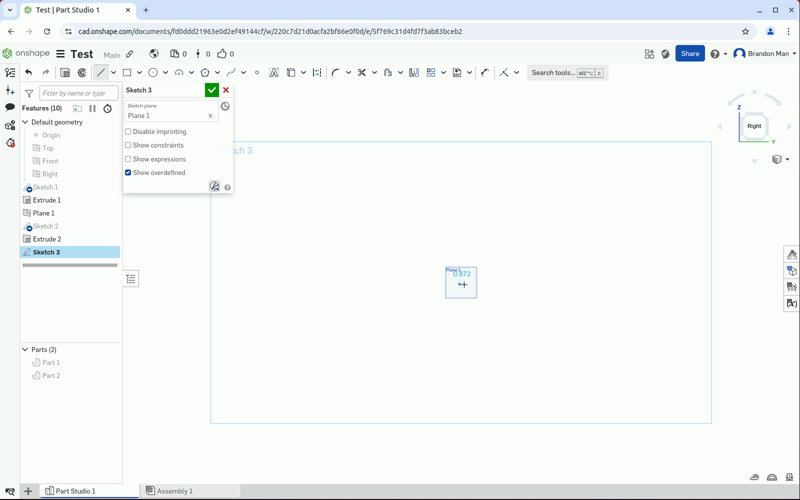
scroll(6)
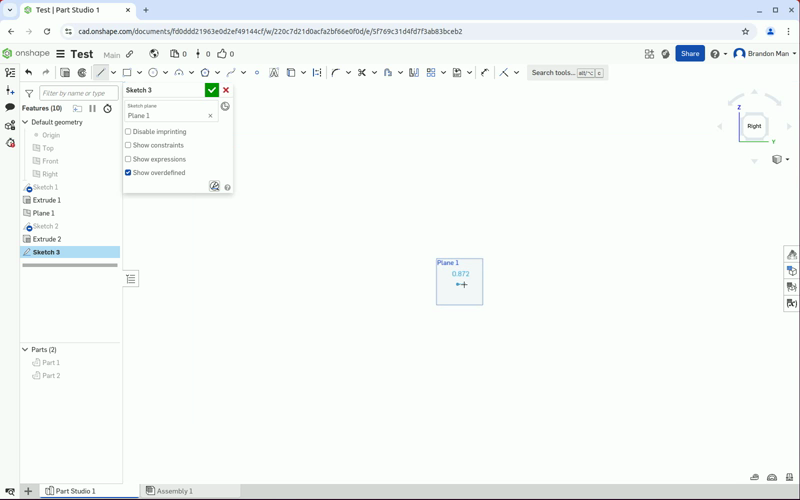
scroll(6)
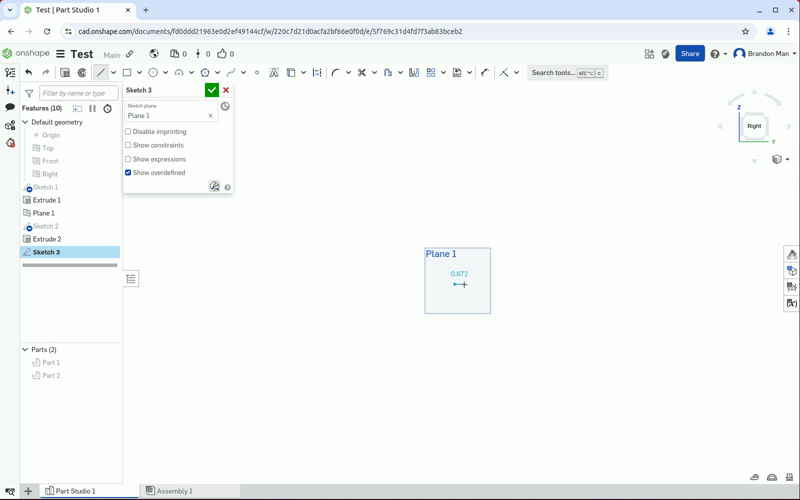
scroll(6)
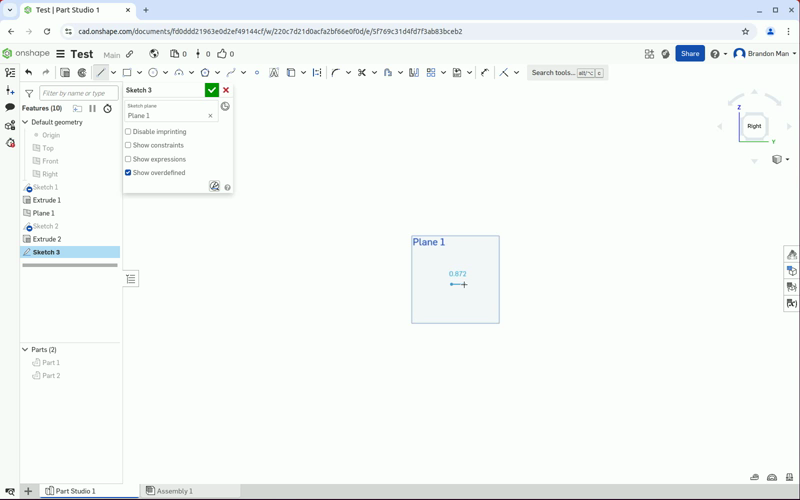
scroll(6)
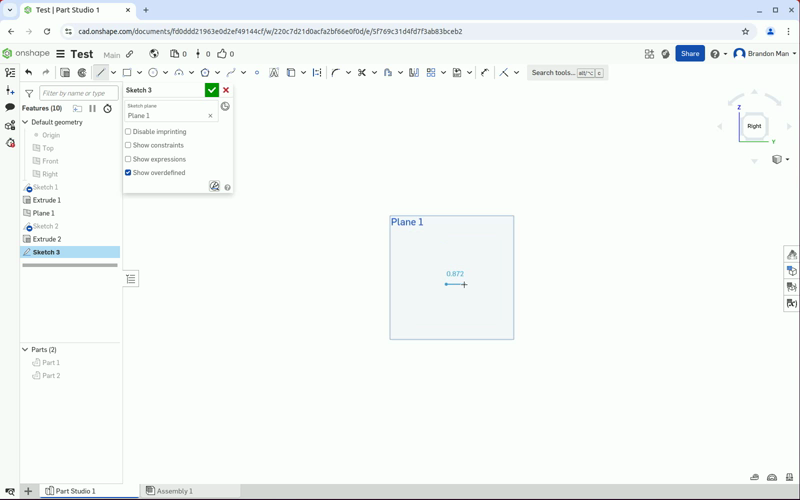
scroll(6)
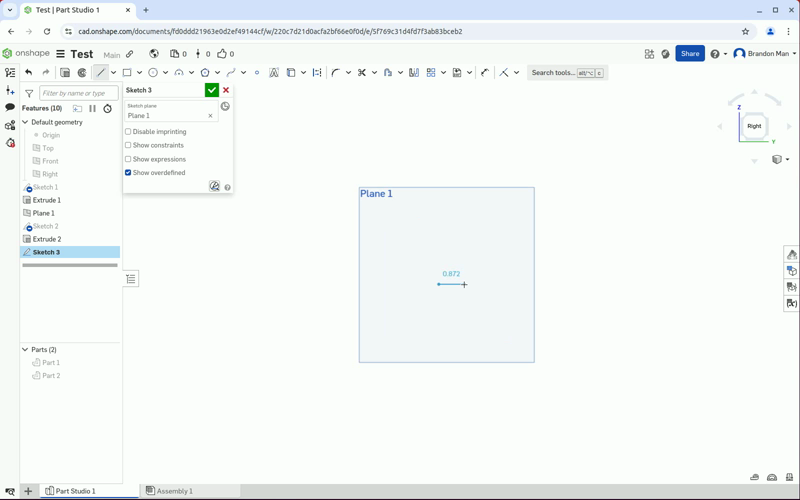
scroll(6)
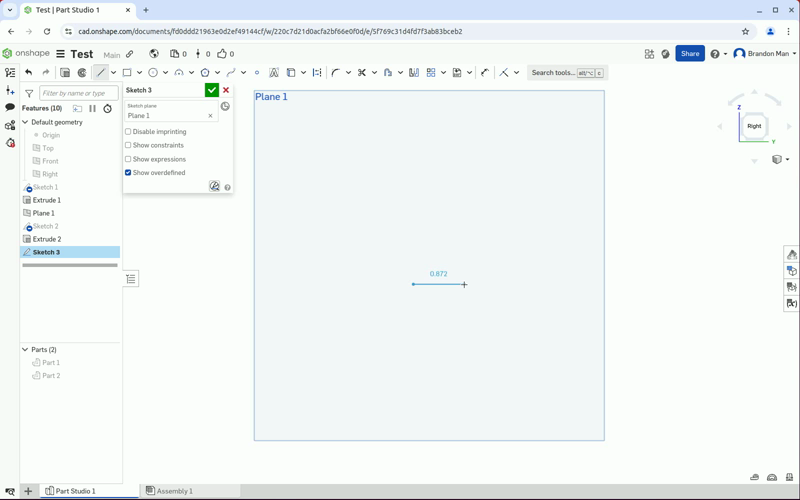
click(464, 284)
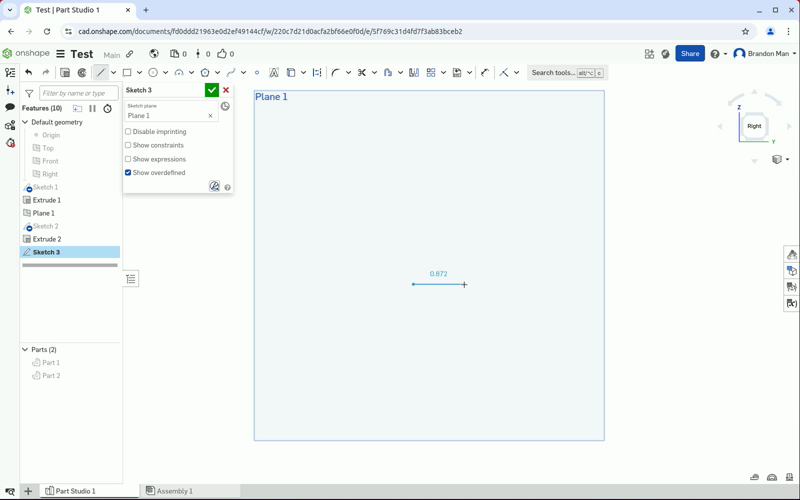
scroll(-6)
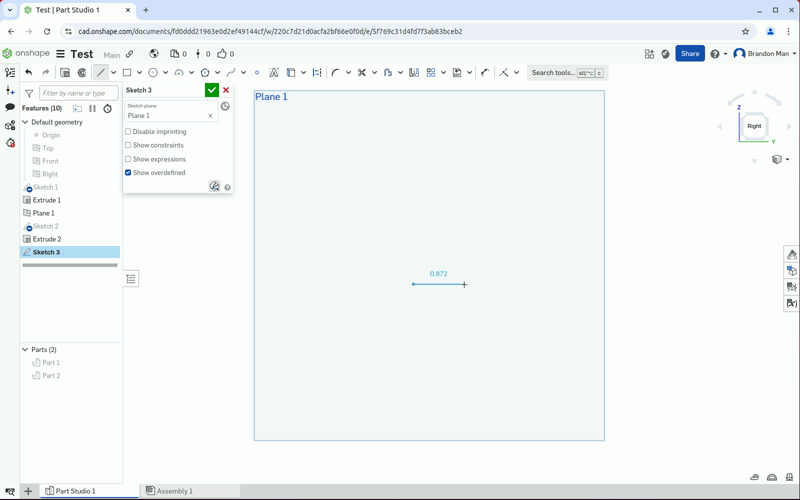
scroll(-6)
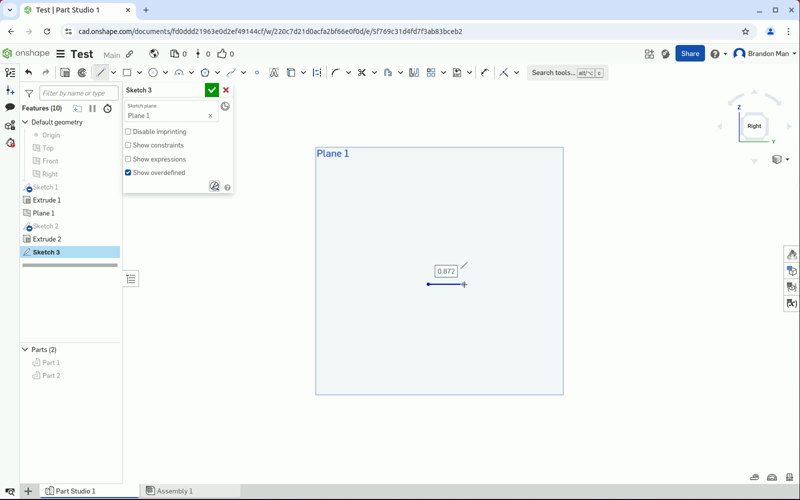
scroll(-6)
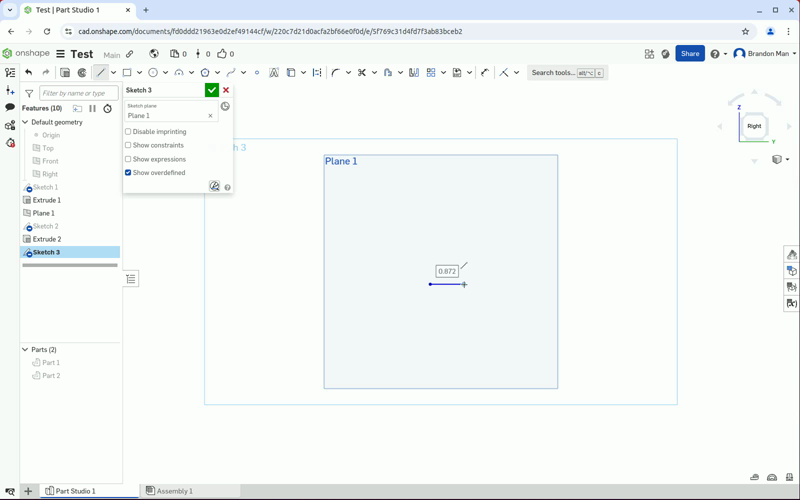
scroll(-6)
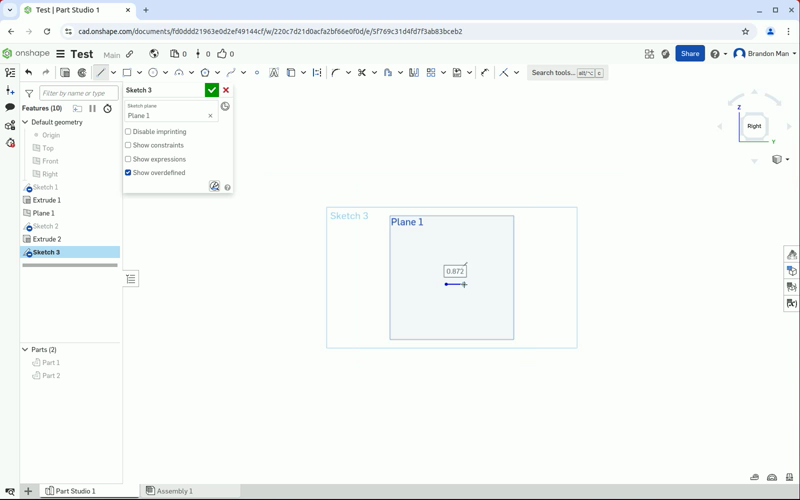
scroll(-6)
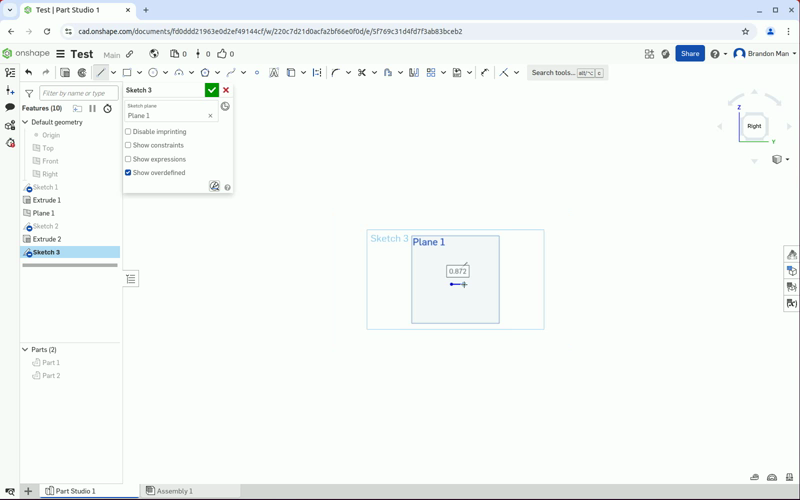
scroll(-6)
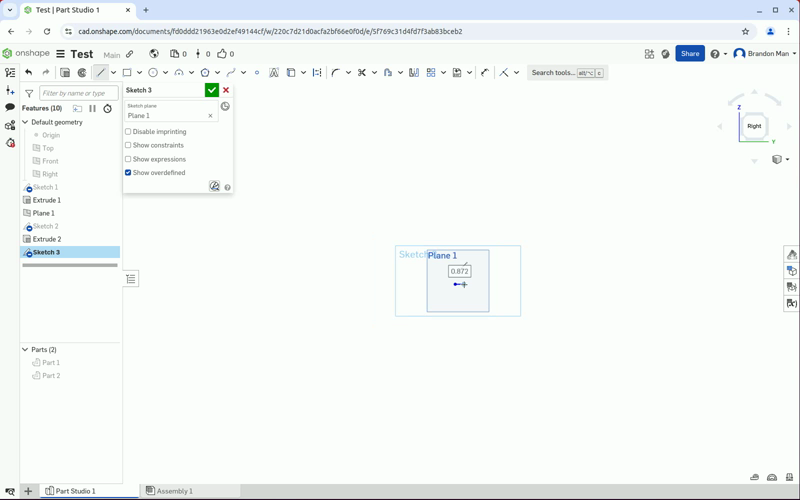
scroll(-6)
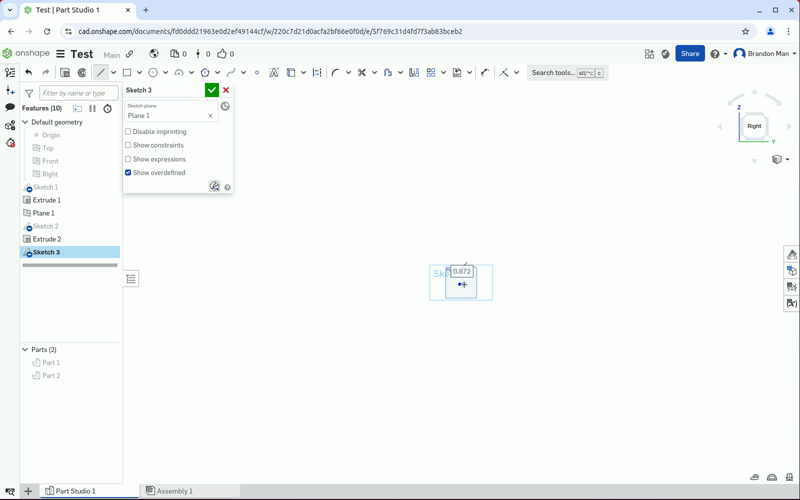
key_up(shift)
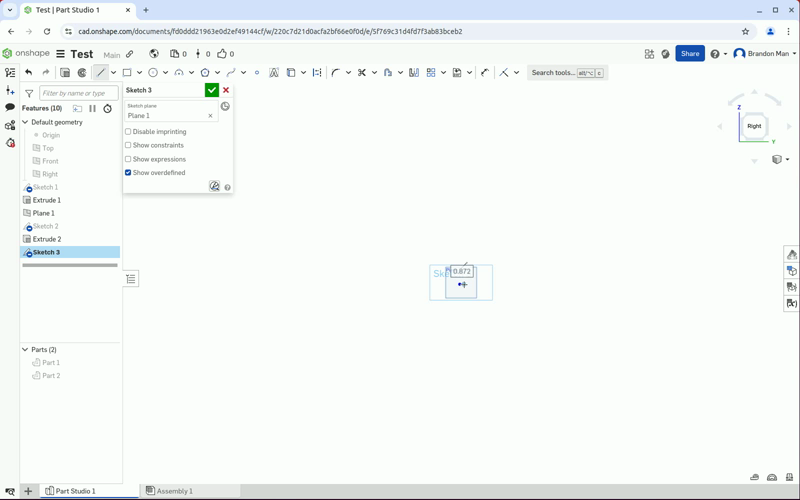
key_down(shift)
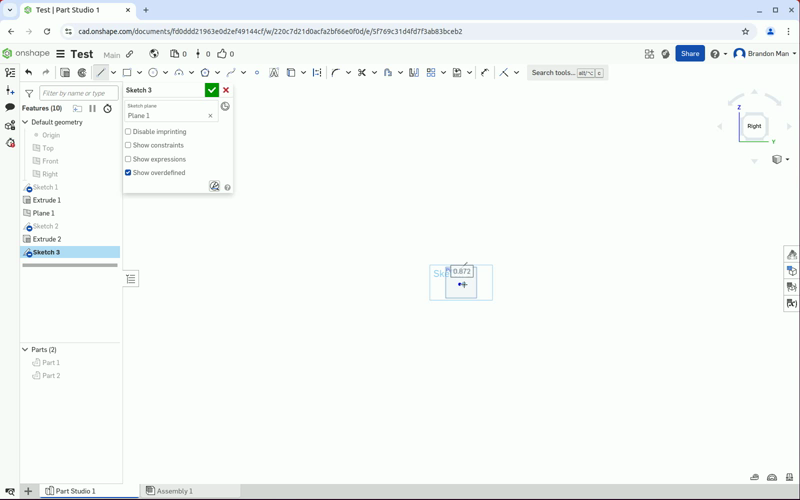
mouse_move(494, 284)
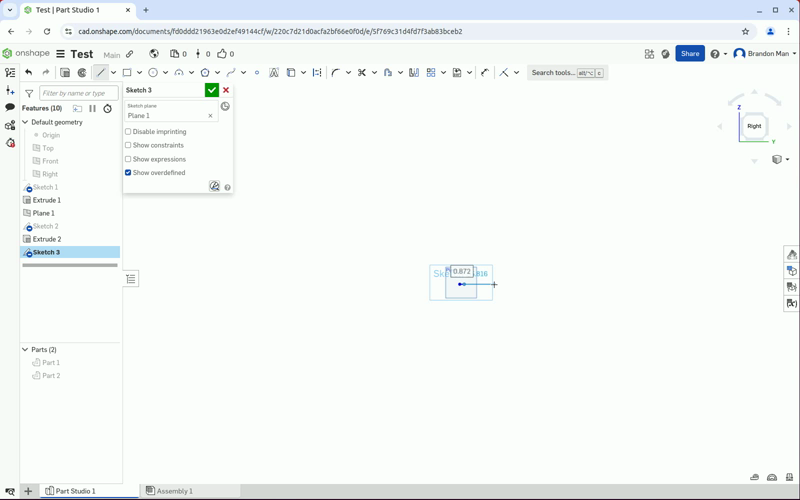
mouse_move(464, 279)
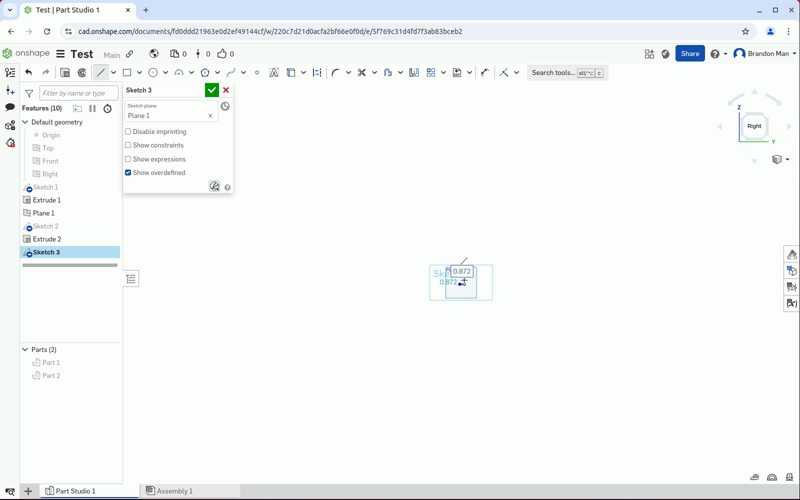
scroll(6)
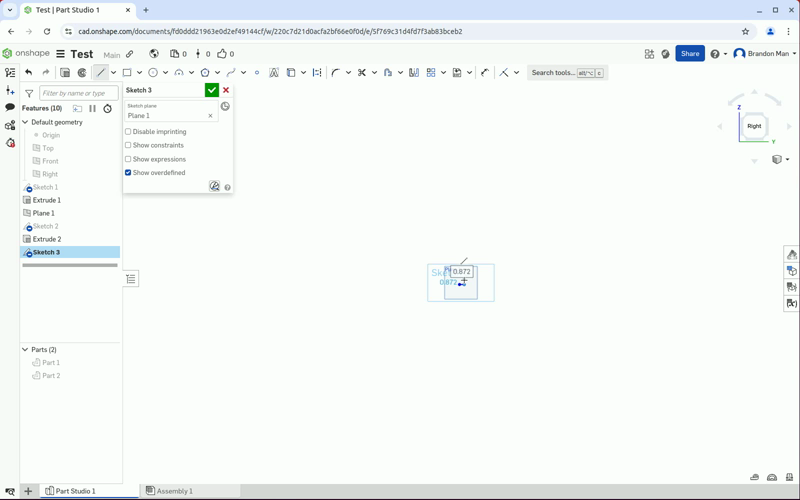
scroll(6)
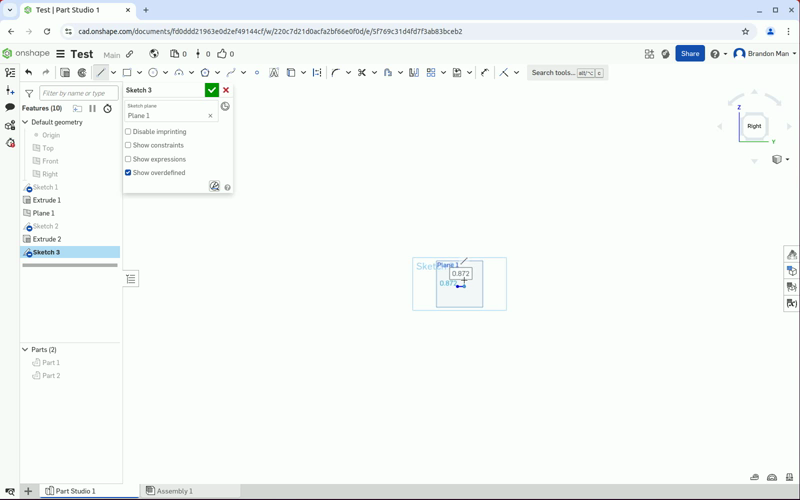
scroll(6)
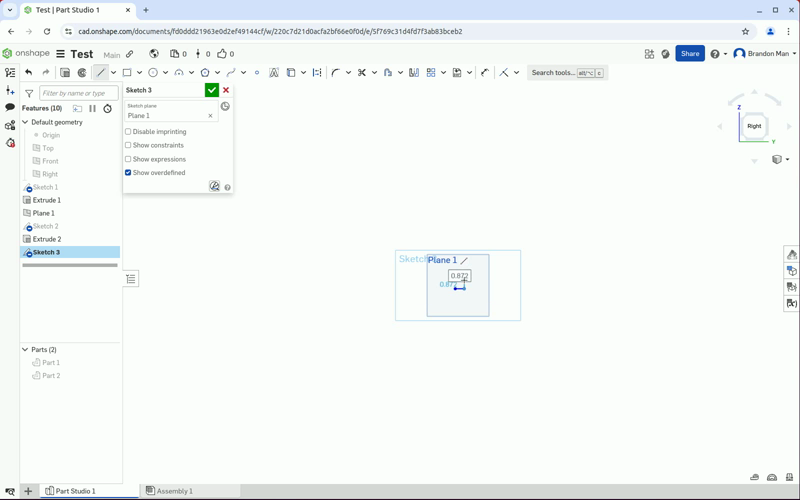
scroll(6)
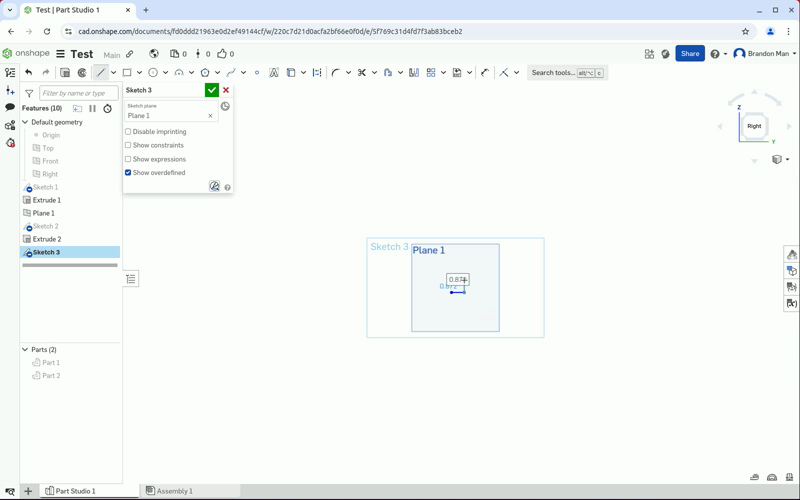
scroll(6)
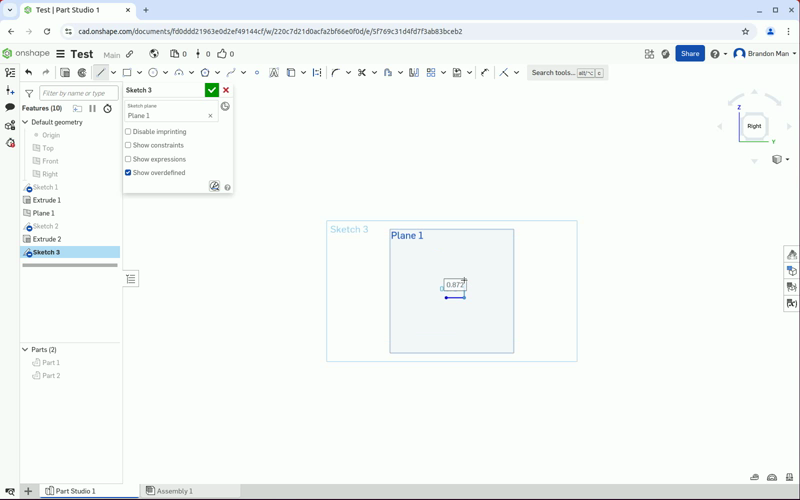
scroll(6)
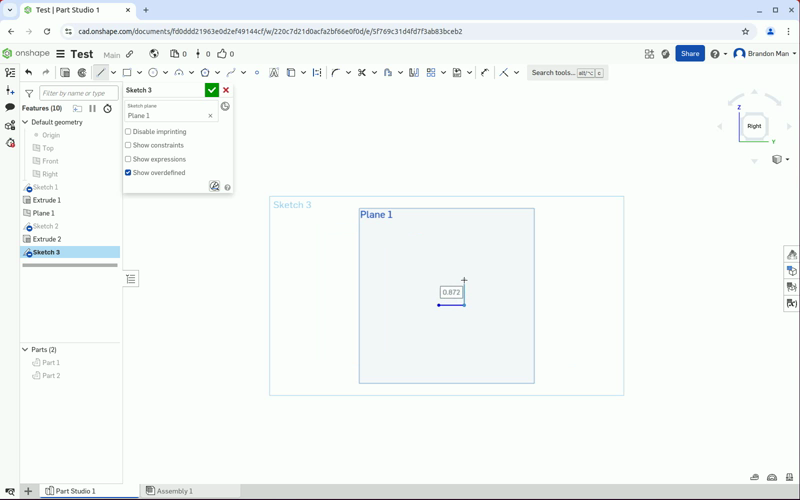
scroll(6)
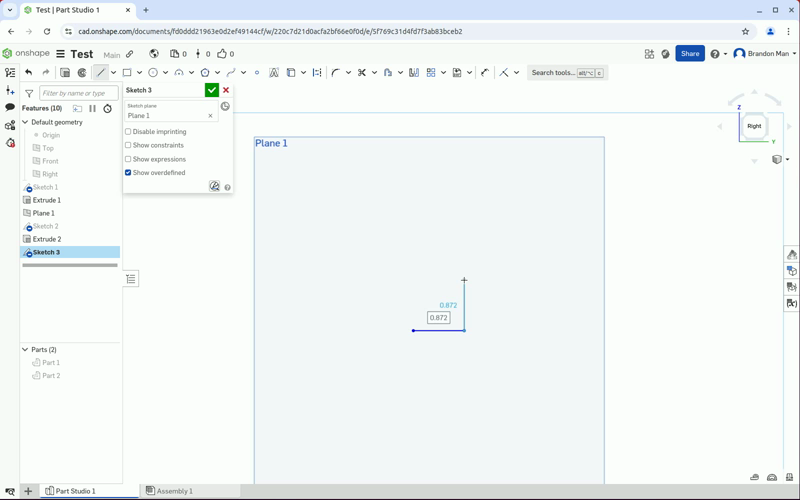
click(464, 279)
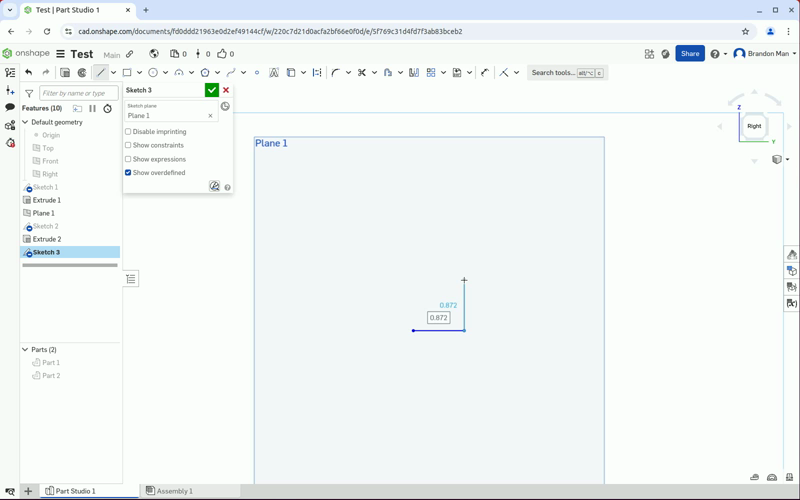
scroll(-6)
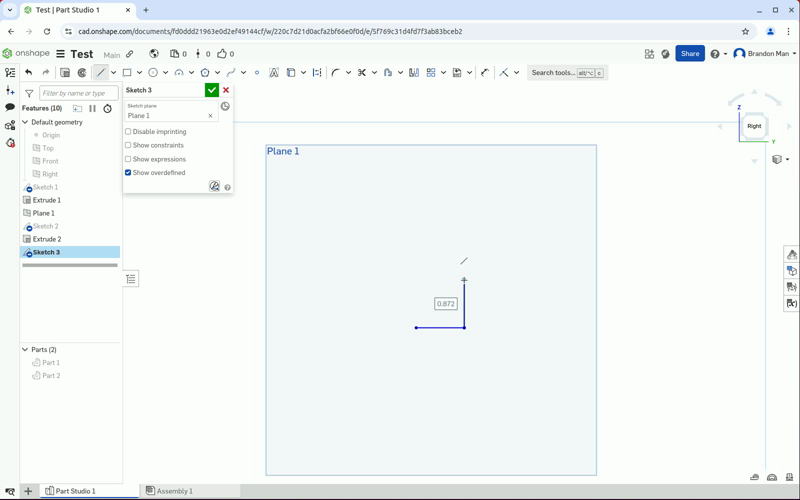
scroll(-6)
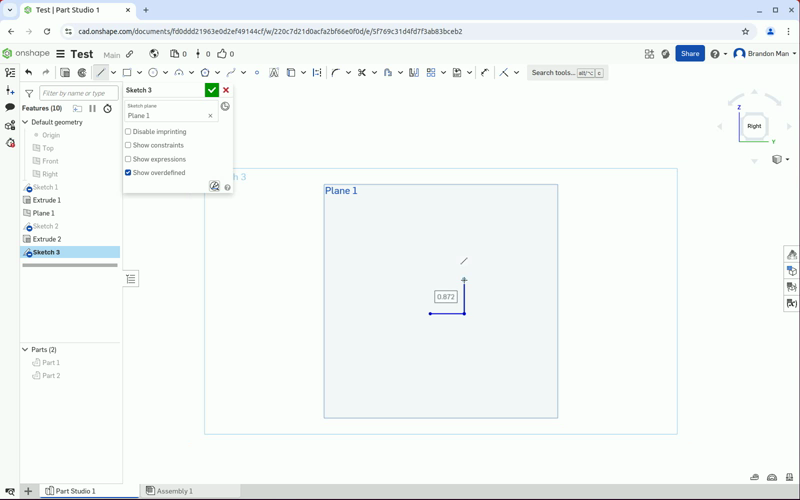
scroll(-6)
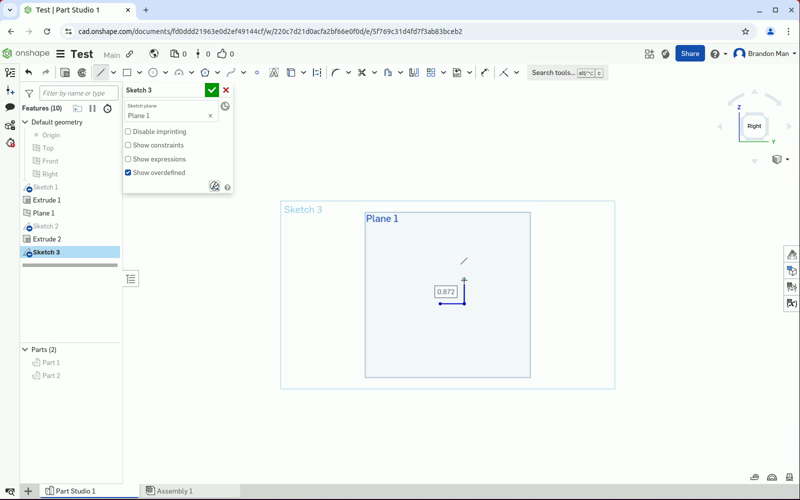
scroll(-6)
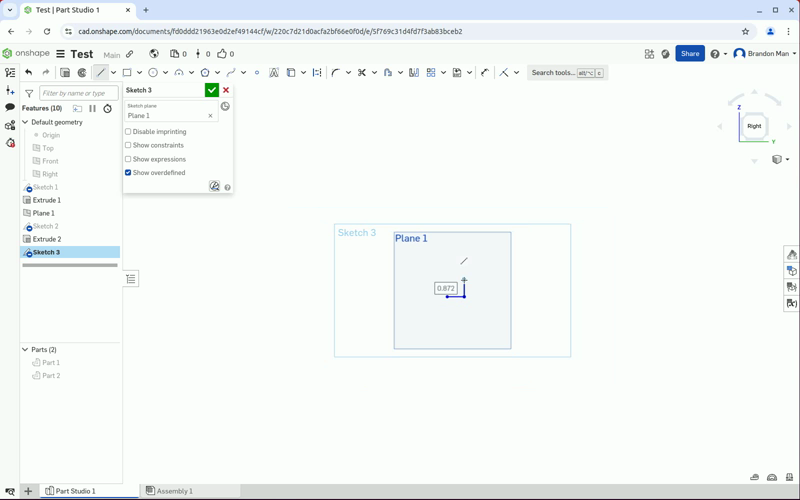
scroll(-6)
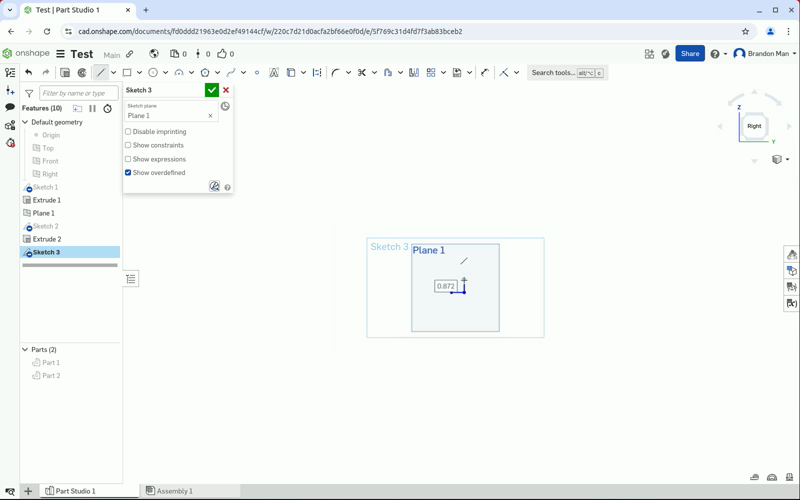
scroll(-6)
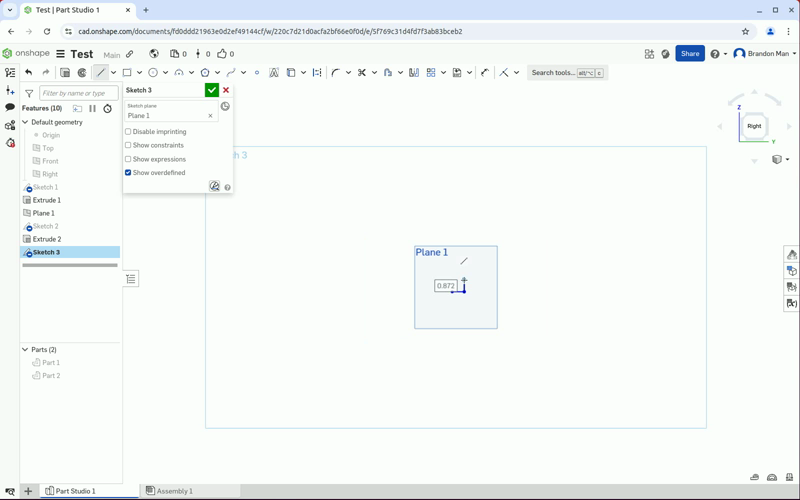
scroll(-6)
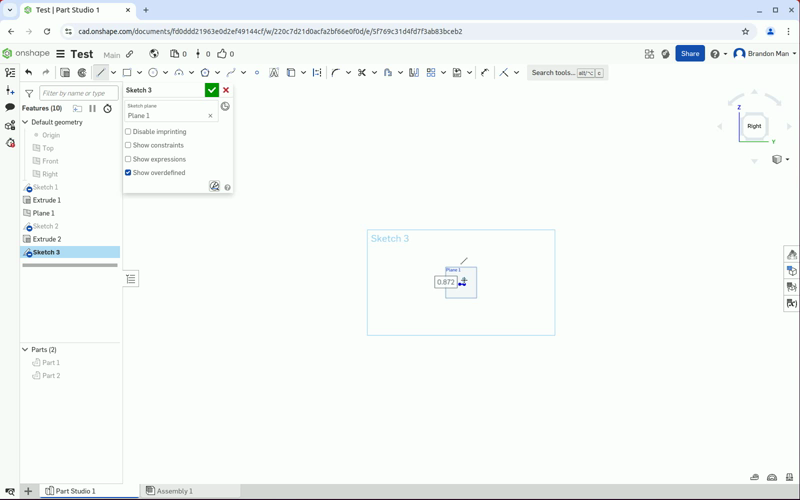
key_up(shift)
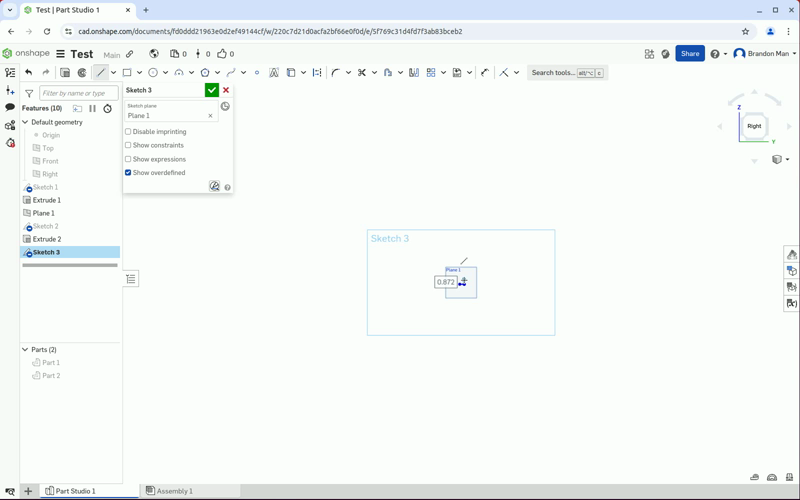
key_down(shift)
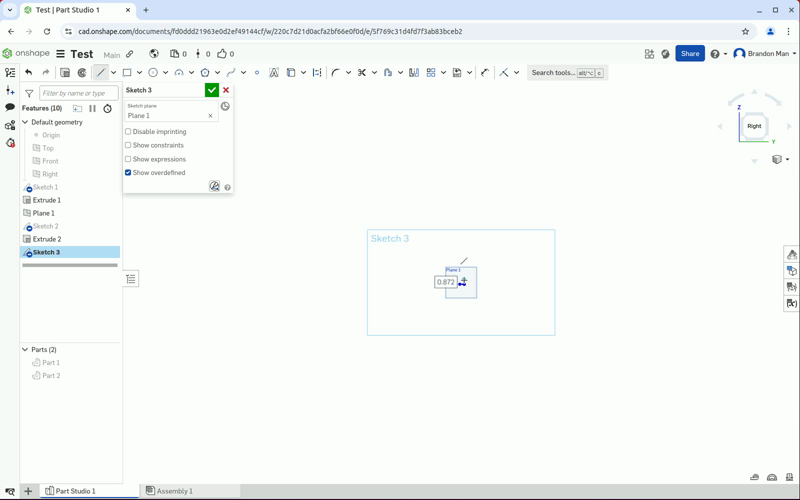
mouse_move(494, 279)
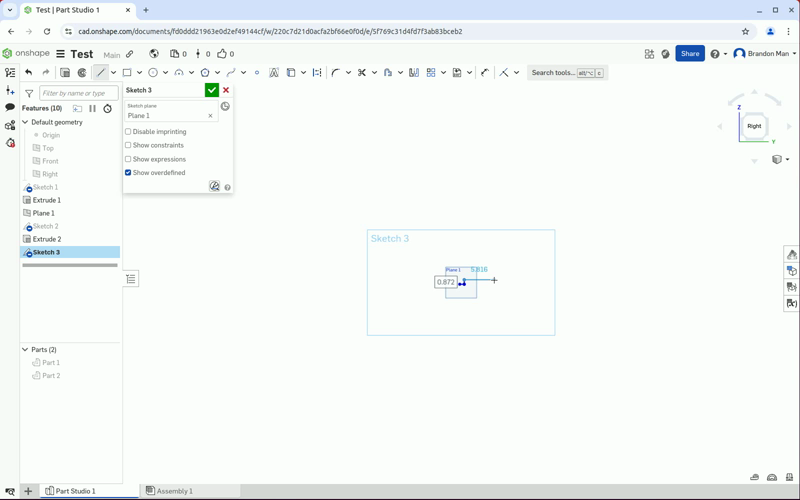
mouse_move(459, 279)
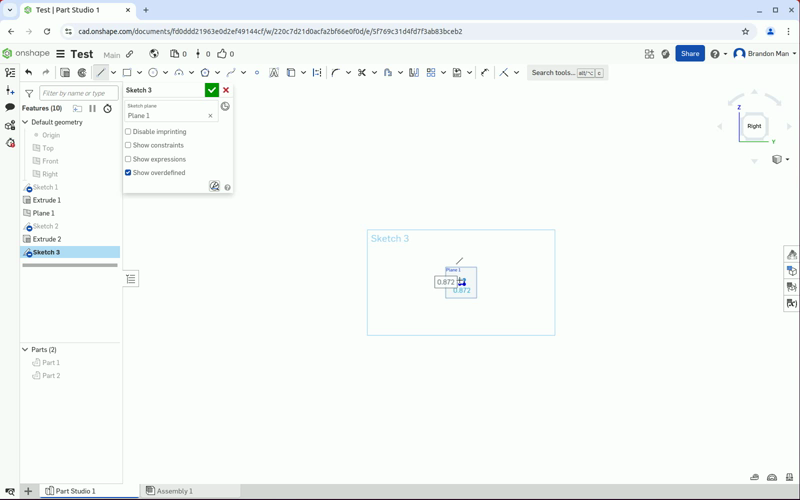
scroll(6)
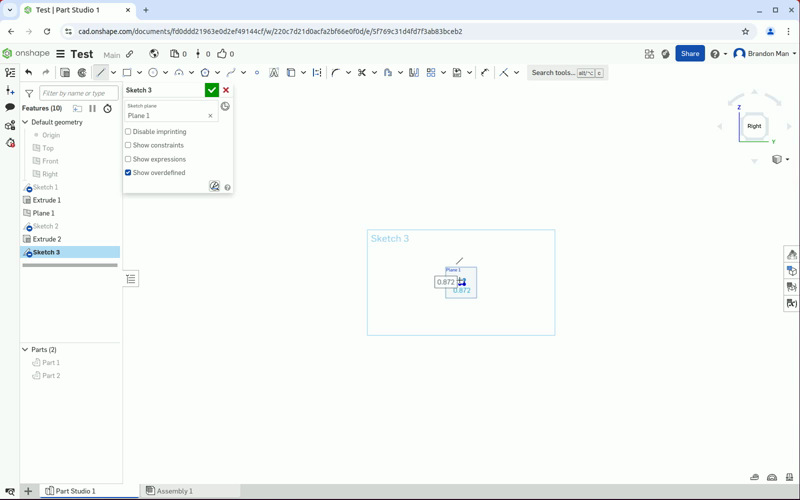
scroll(6)
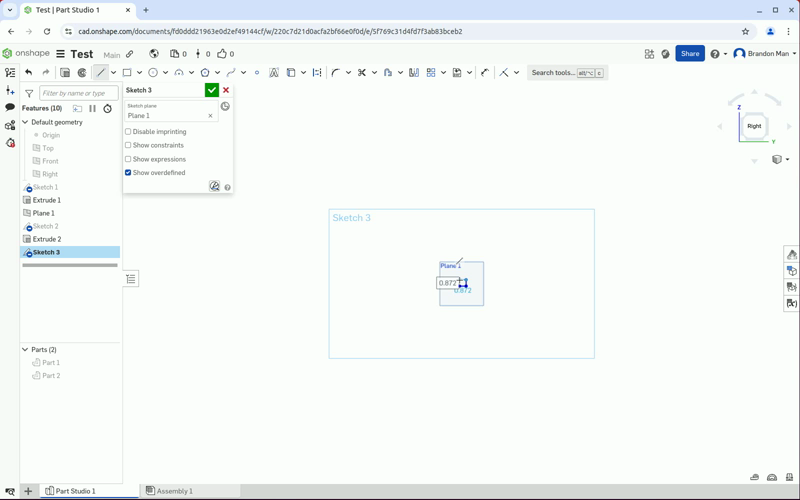
scroll(6)
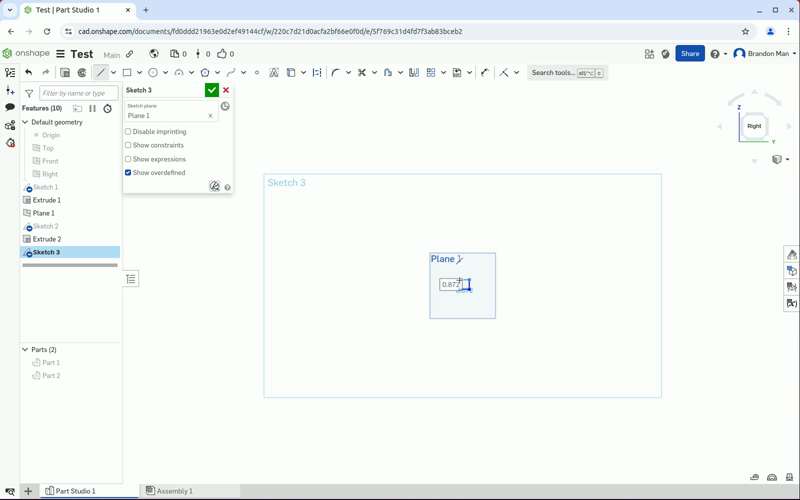
scroll(6)
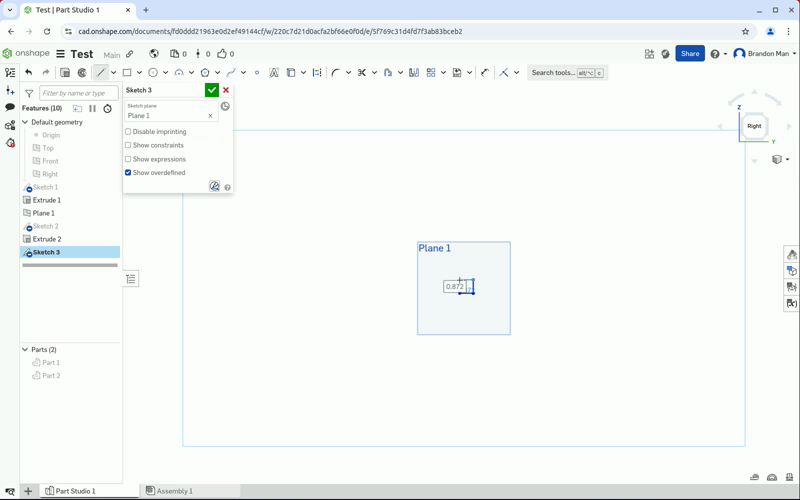
scroll(6)
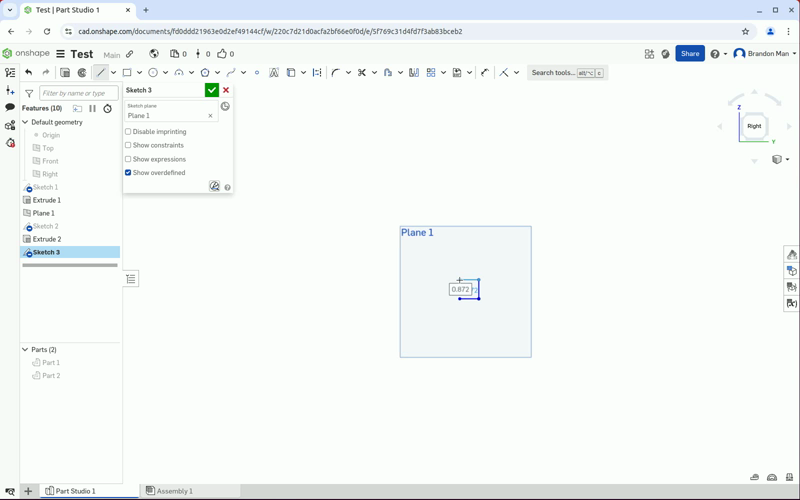
scroll(6)
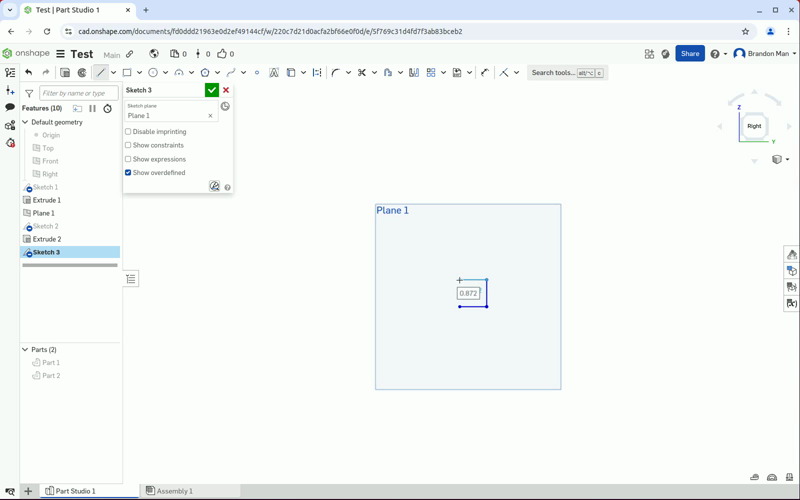
scroll(6)
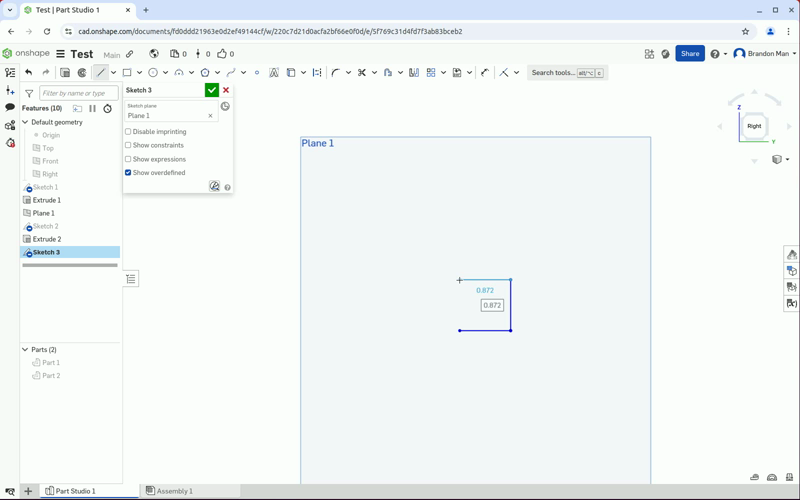
click(459, 279)
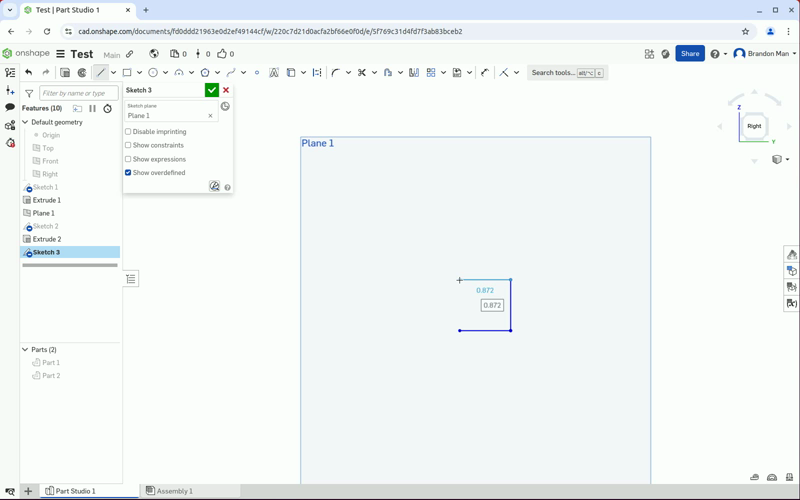
scroll(-6)
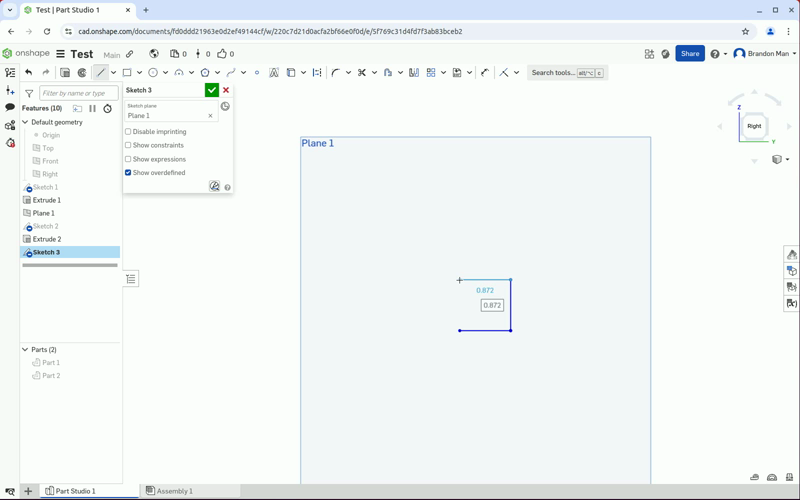
scroll(-6)
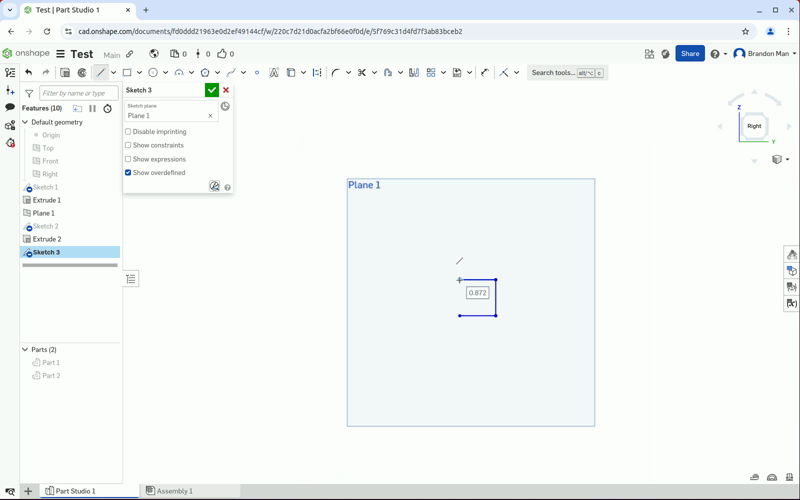
scroll(-6)
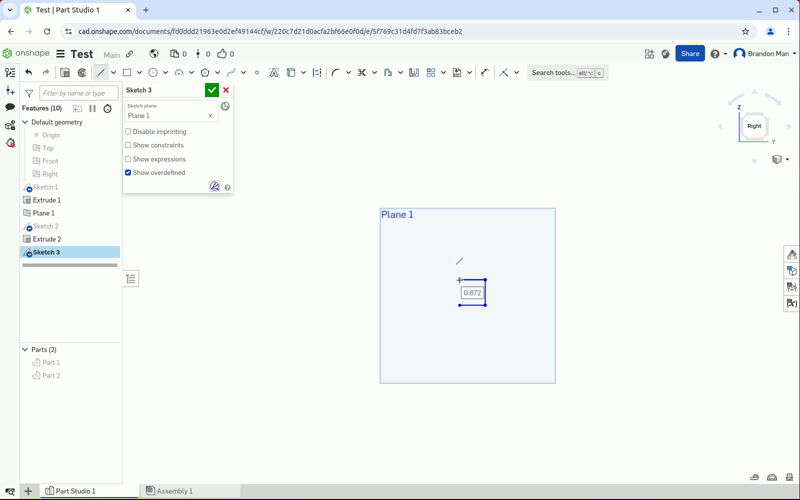
scroll(-6)
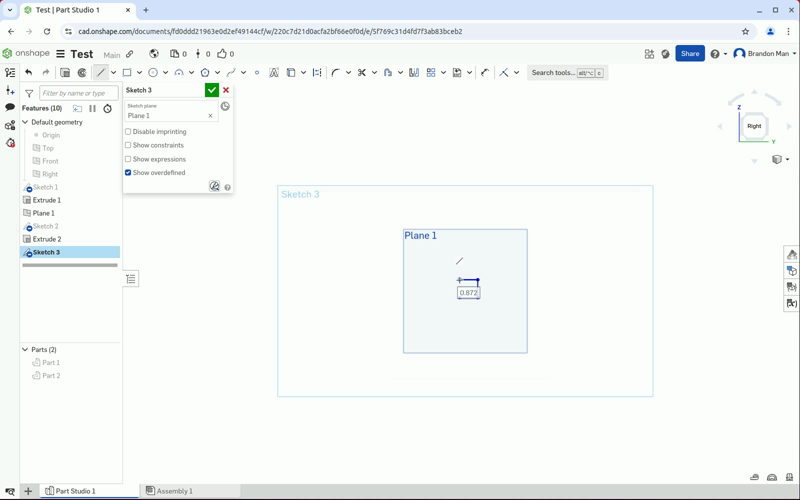
scroll(-6)
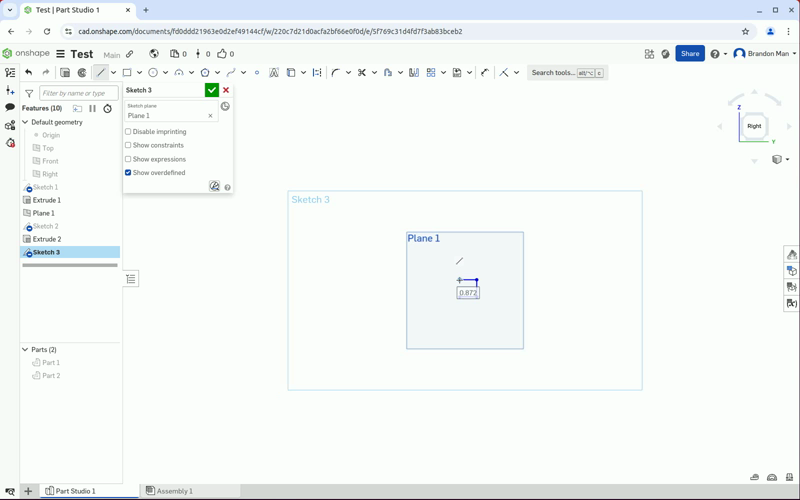
scroll(-6)
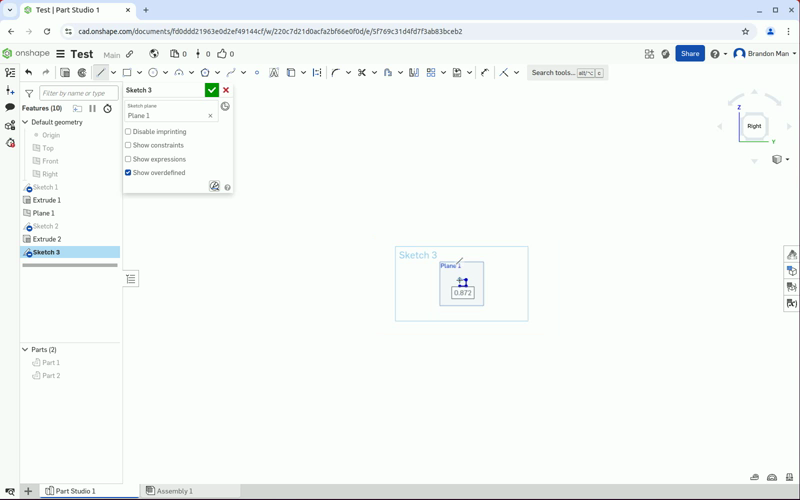
scroll(-6)
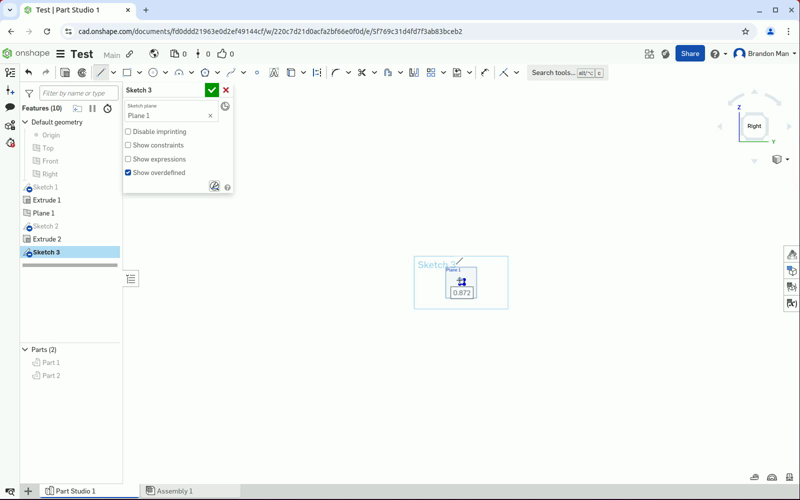
key_up(shift)
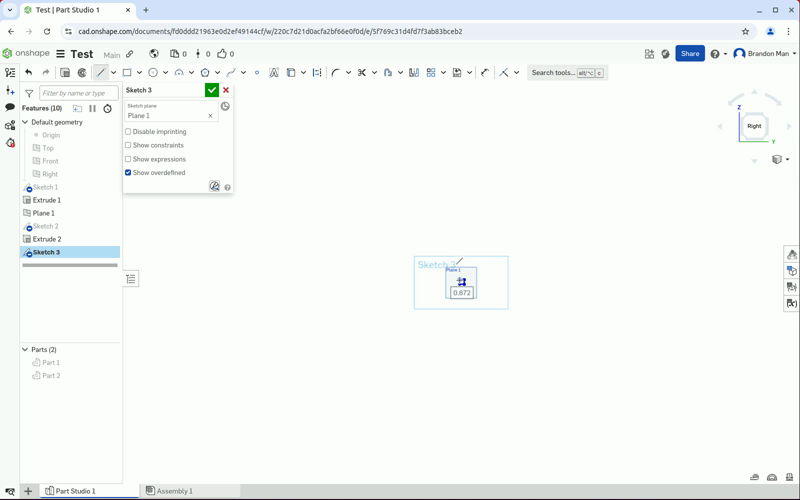
mouse_move(489, 279)
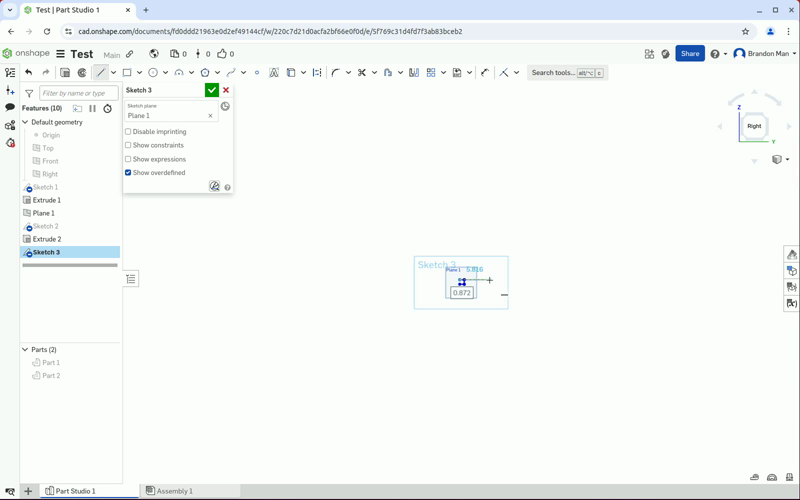
key_down(shift)
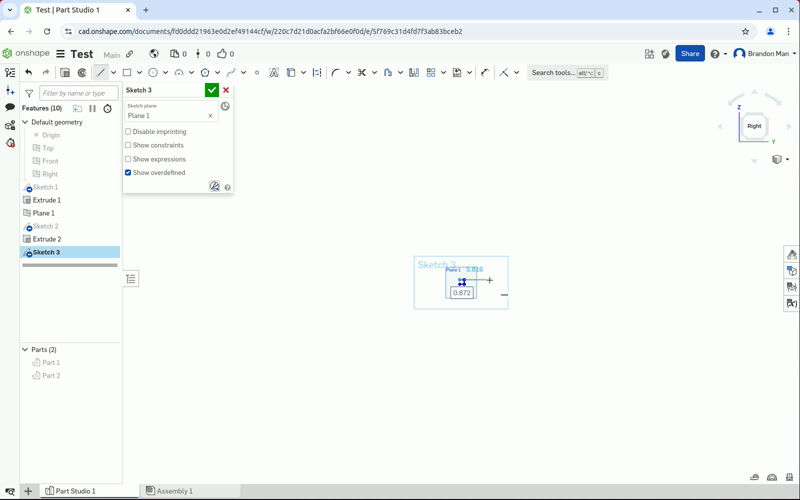
mouse_move(459, 284)
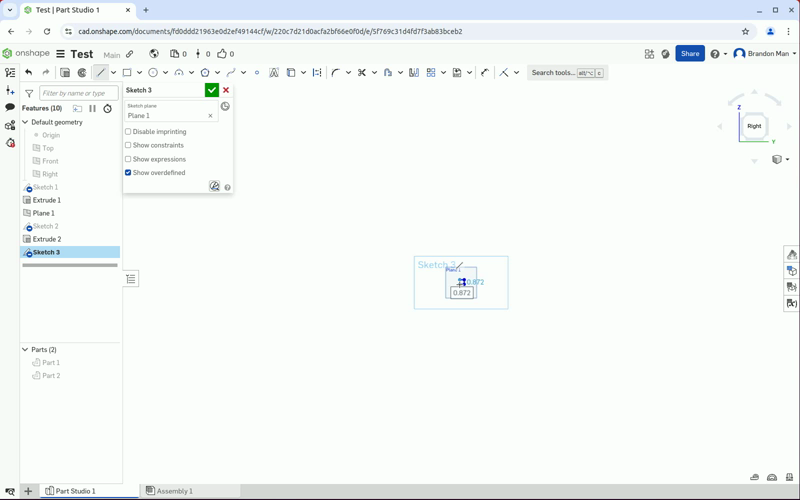
scroll(6)
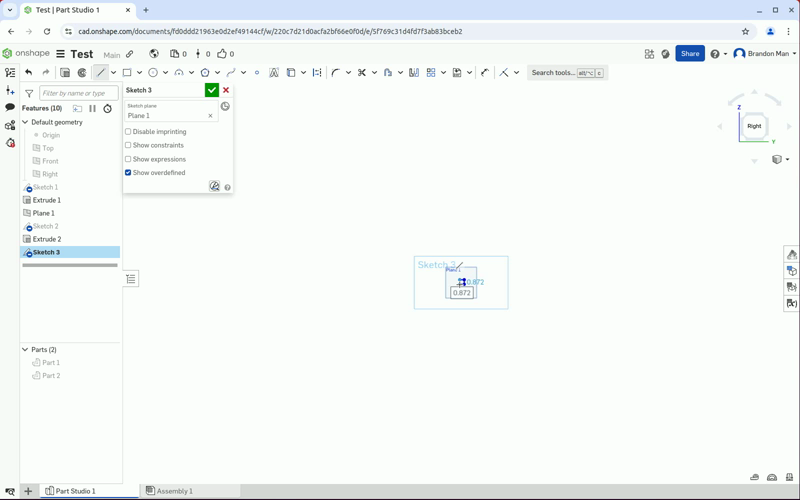
scroll(6)
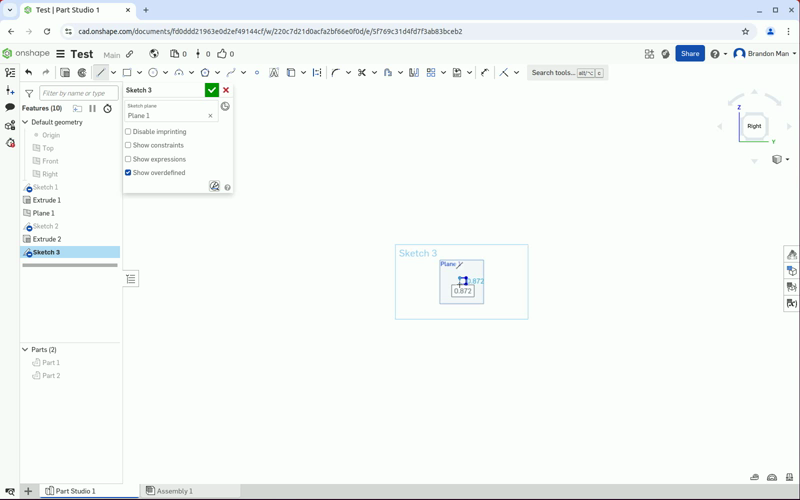
scroll(6)
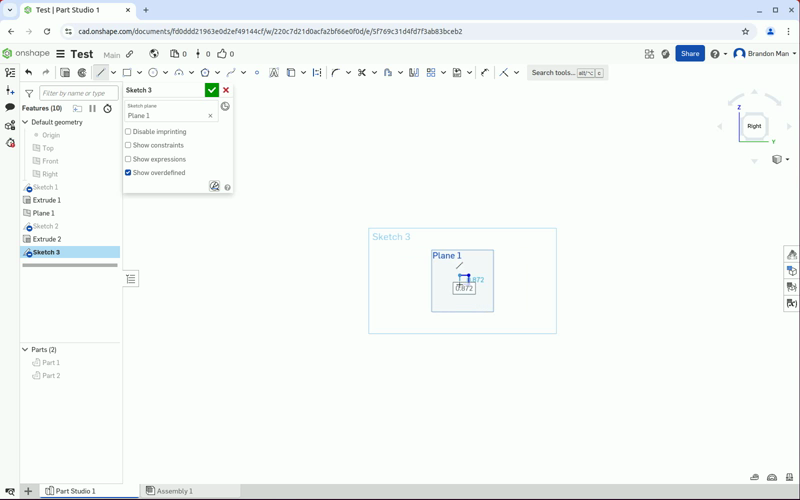
scroll(6)
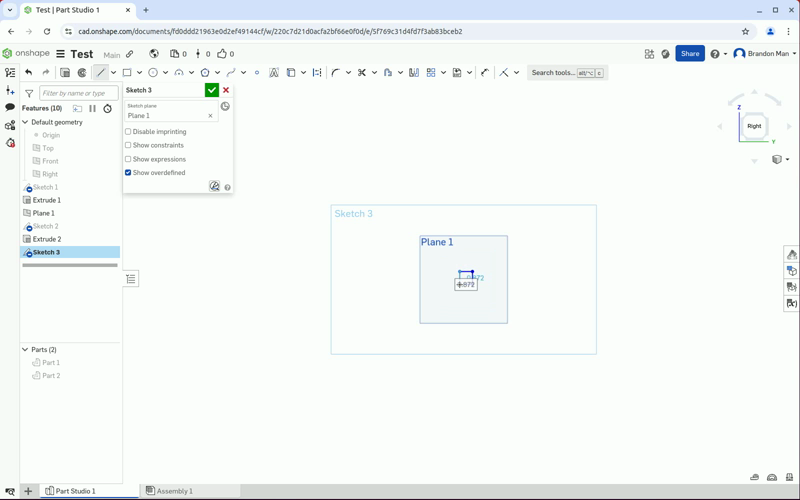
scroll(6)
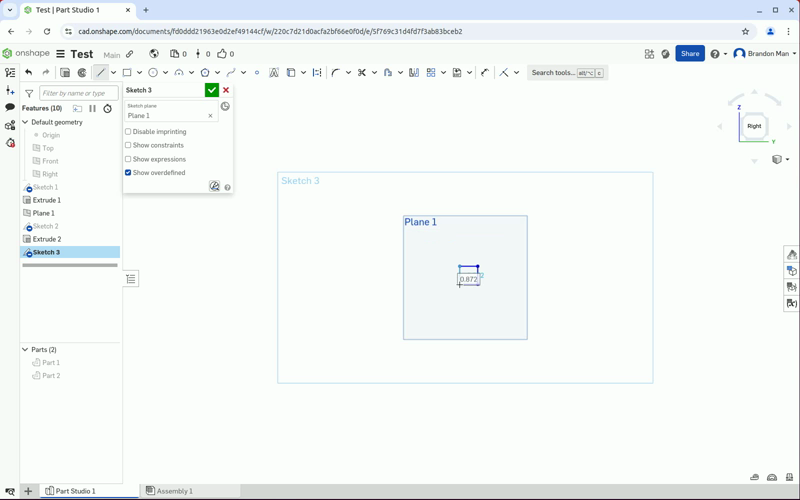
scroll(6)
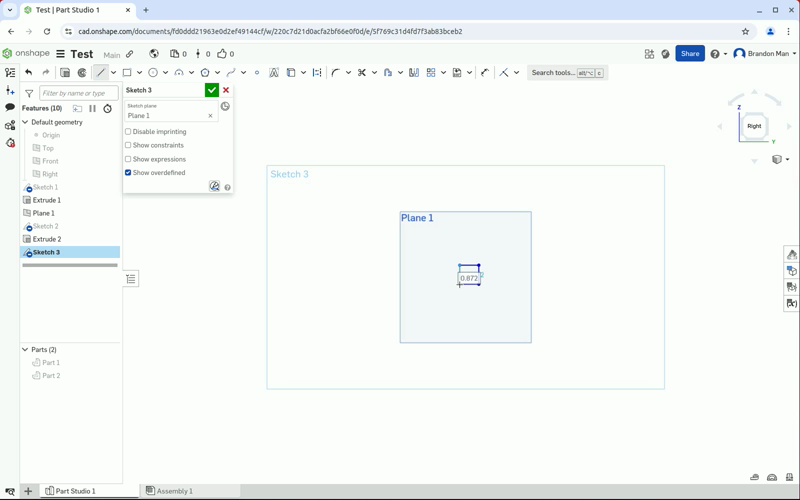
scroll(6)
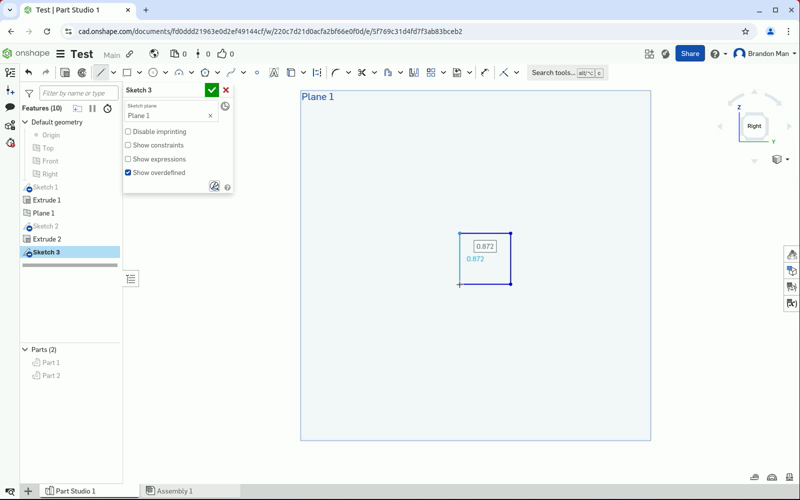
key_up(shift)
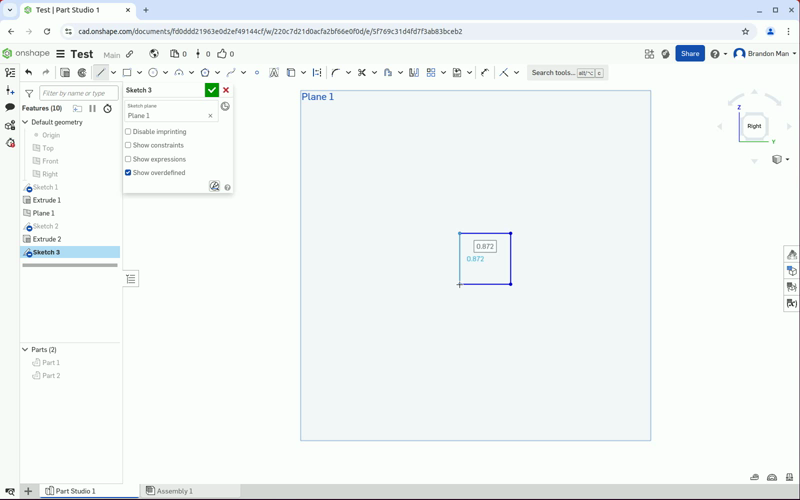
click(459, 284)
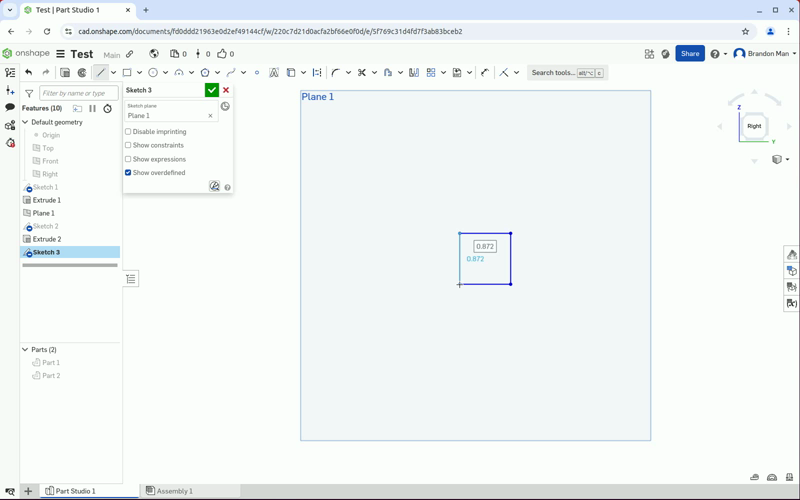
scroll(-6)
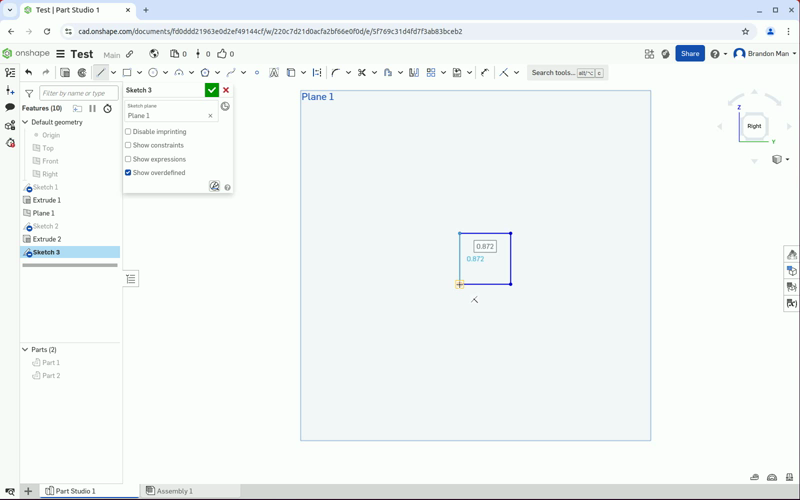
scroll(-6)
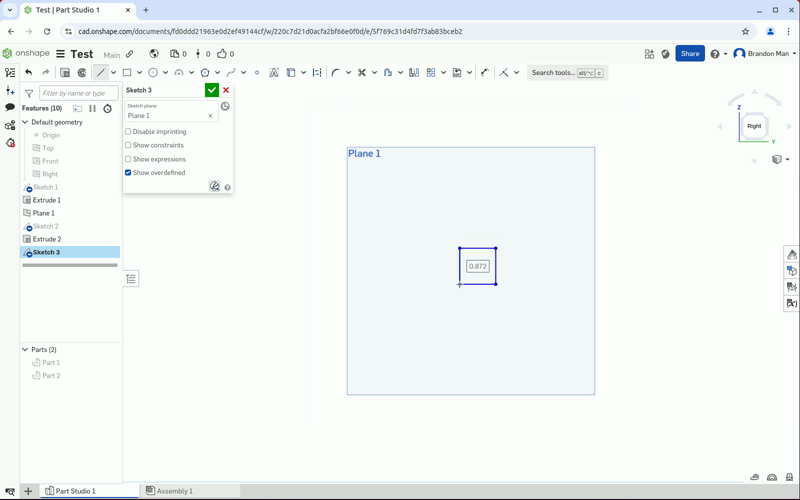
scroll(-6)
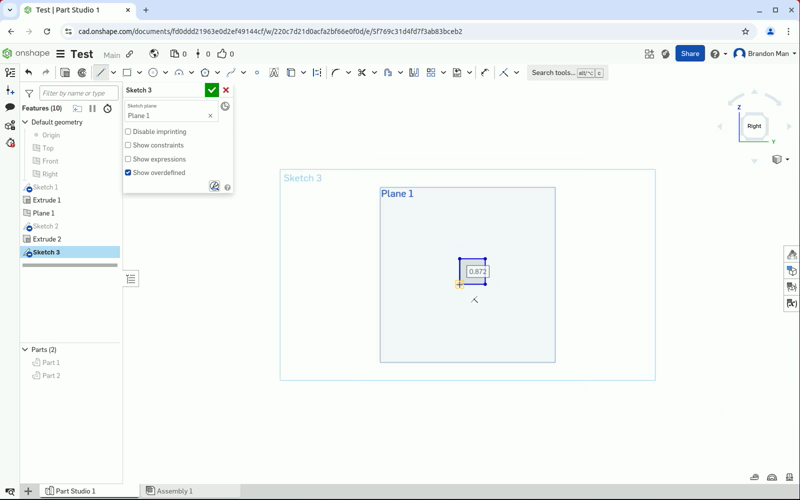
scroll(-6)
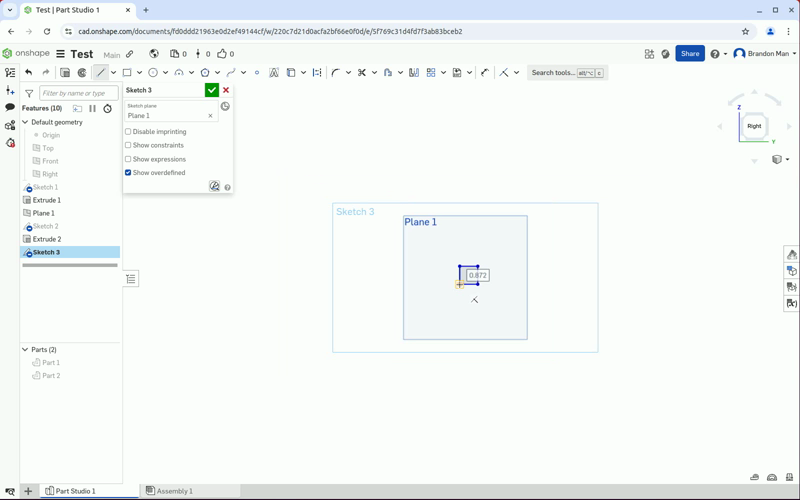
scroll(-6)
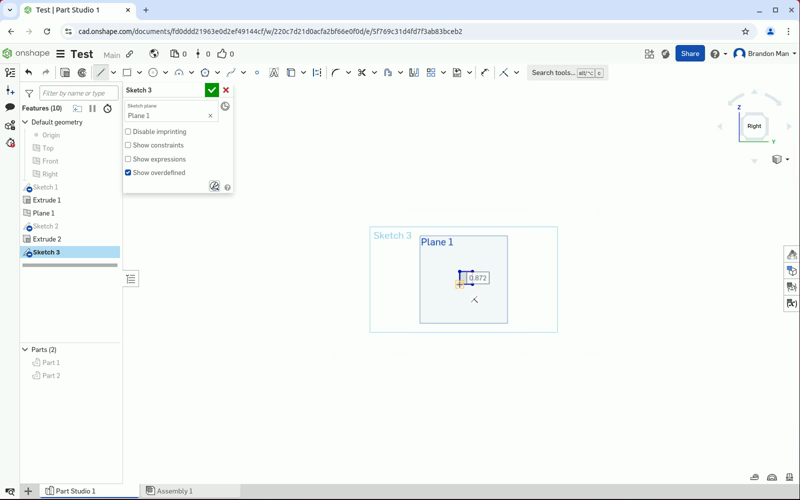
scroll(-6)
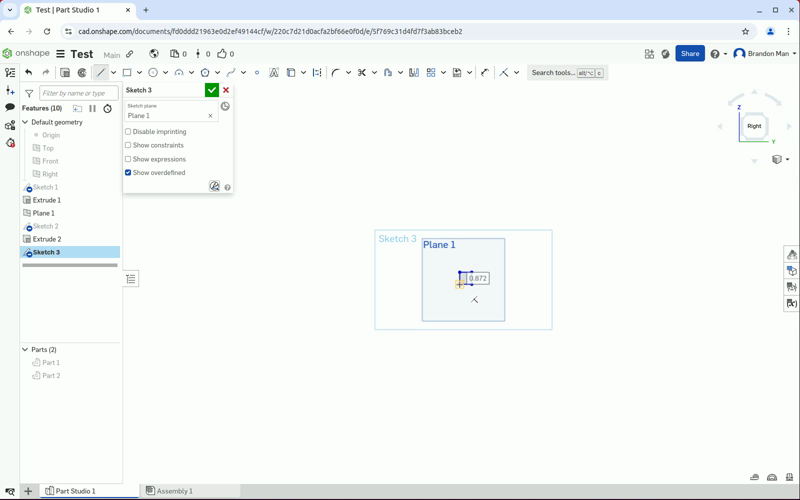
scroll(-6)
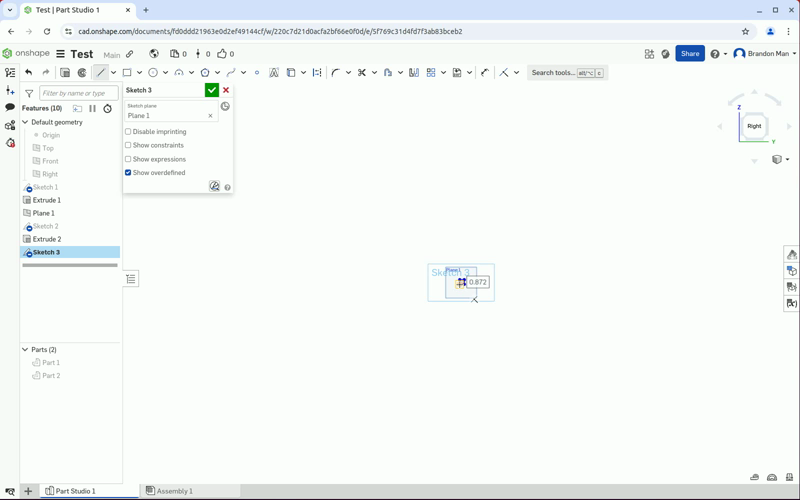
key(esc)
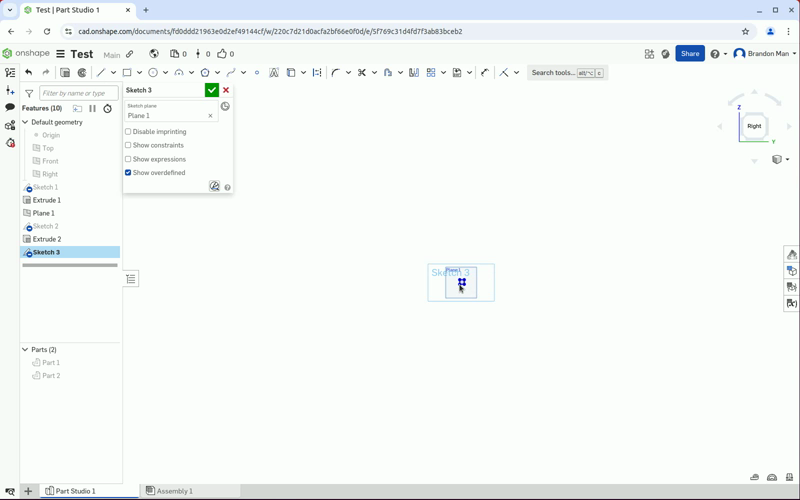
mouse_move(463, 282)
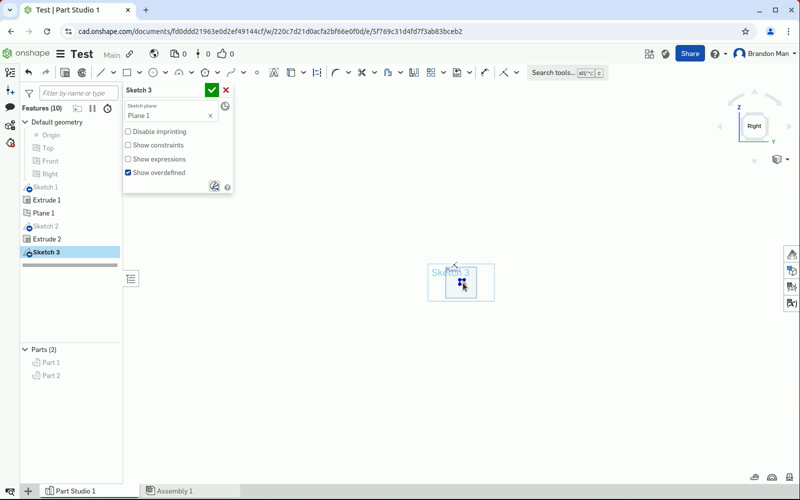
scroll(6)
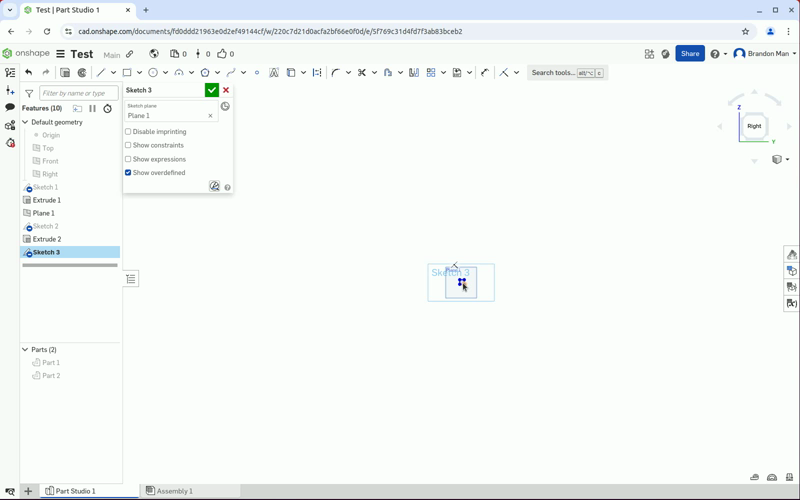
scroll(6)
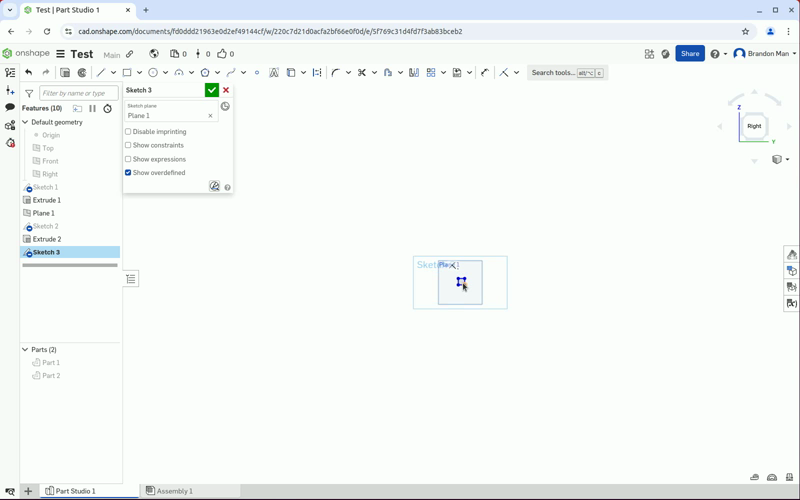
scroll(6)
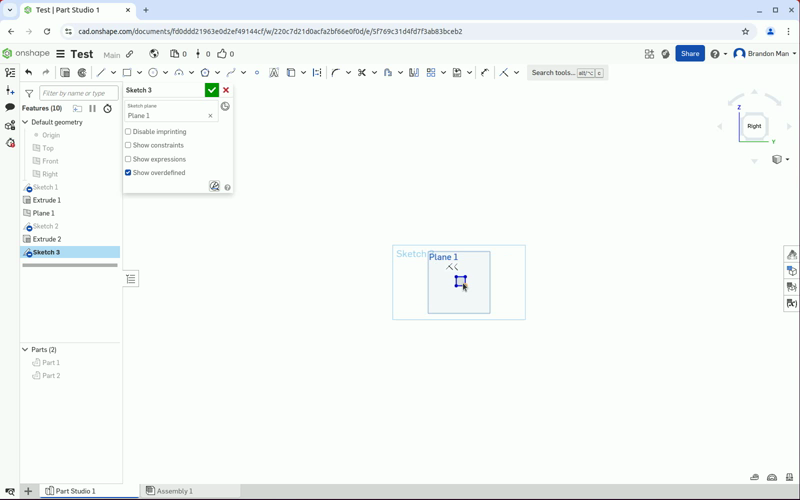
scroll(6)
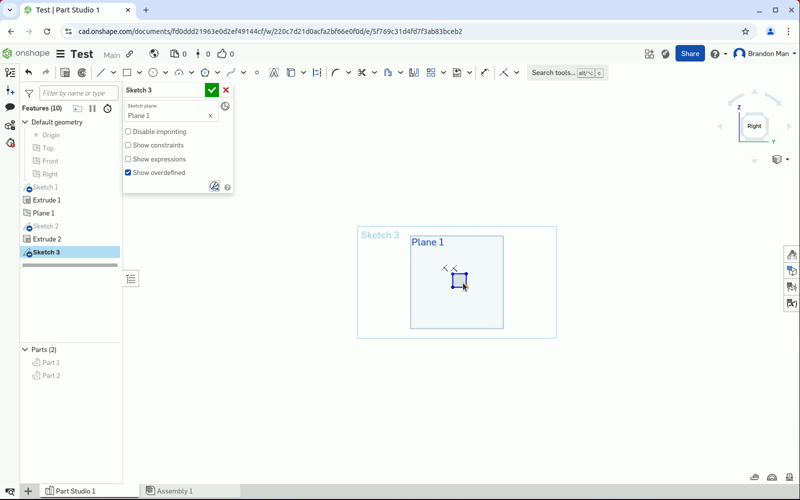
scroll(6)
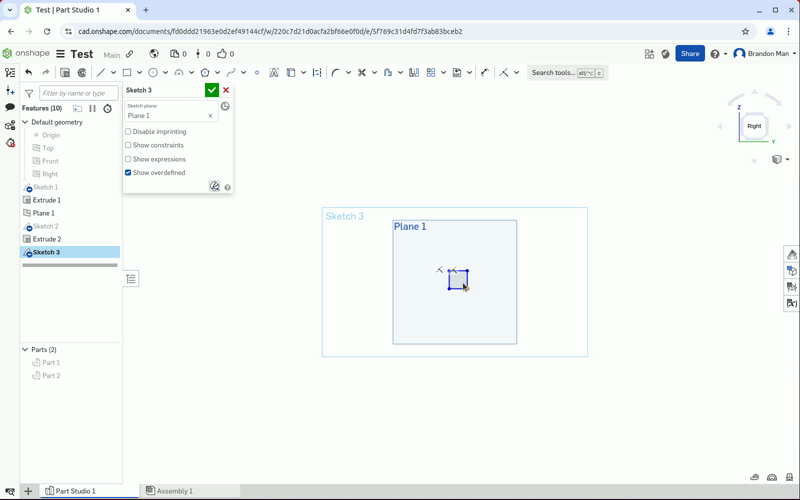
scroll(6)
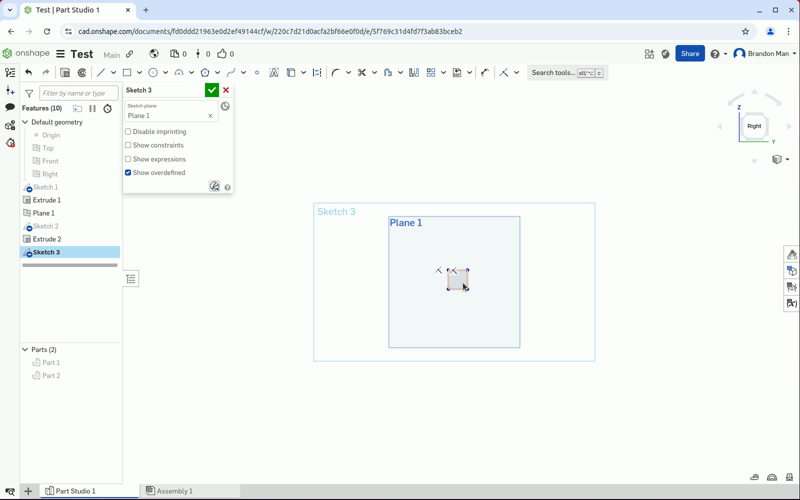
scroll(6)
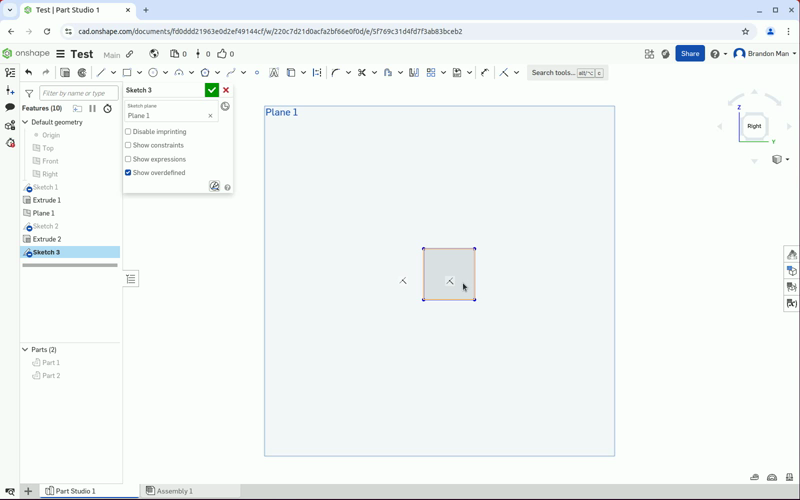
click(463, 282)
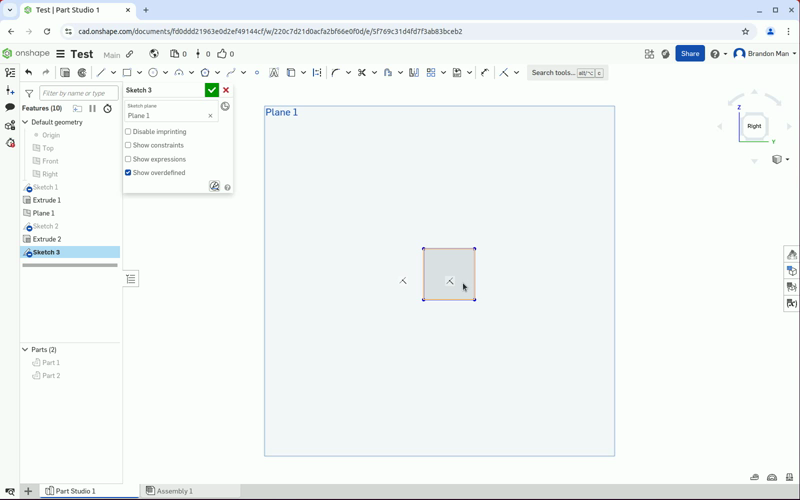
scroll(-6)
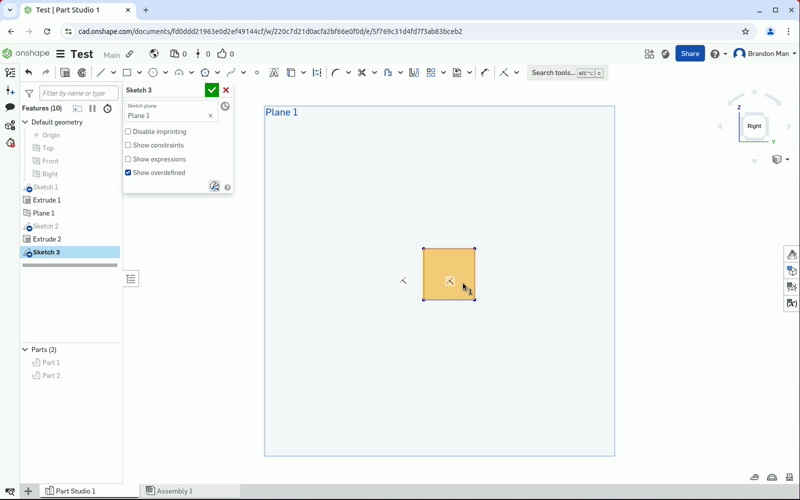
scroll(-6)
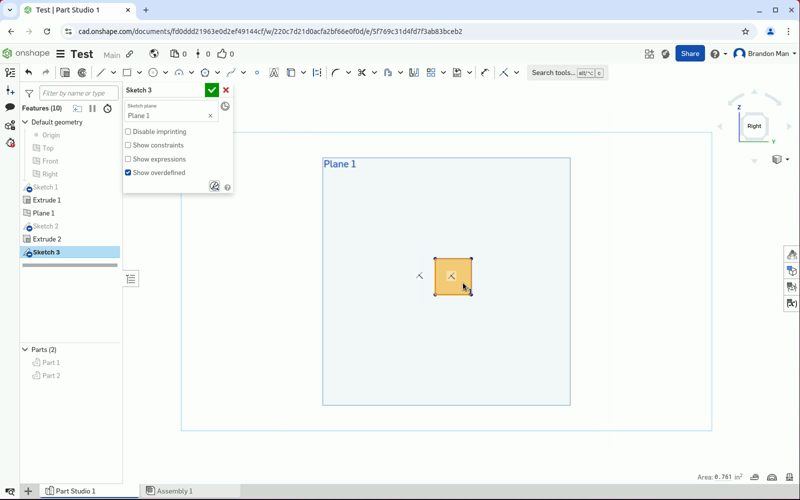
scroll(-6)
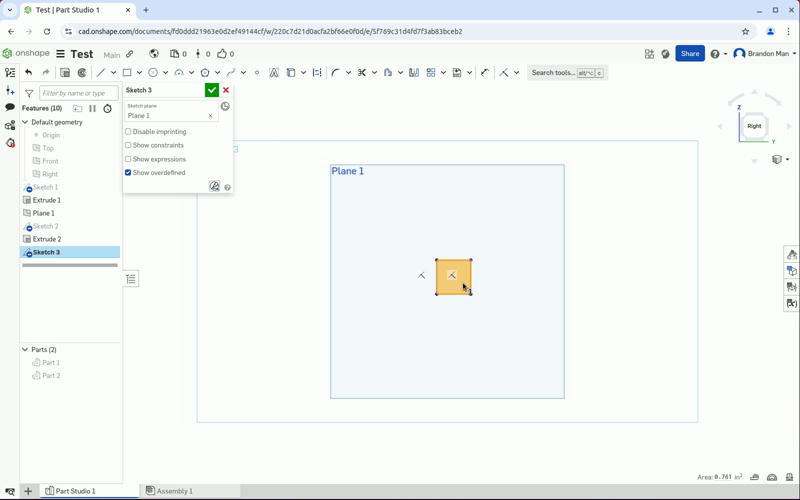
scroll(-6)
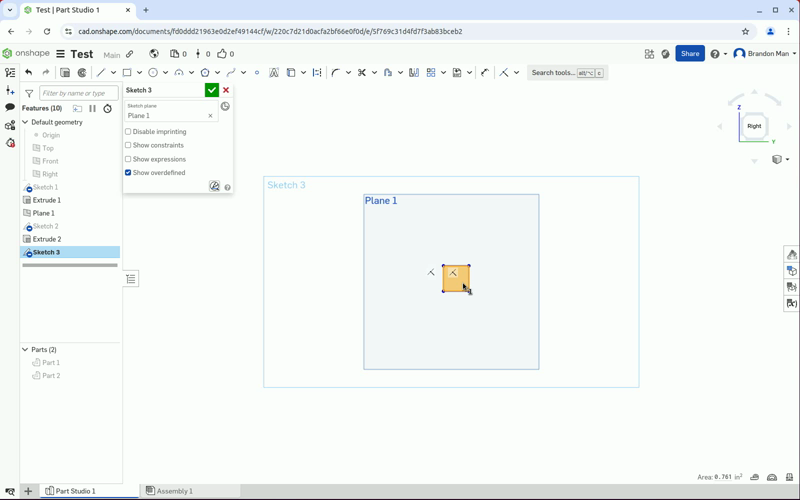
scroll(-6)
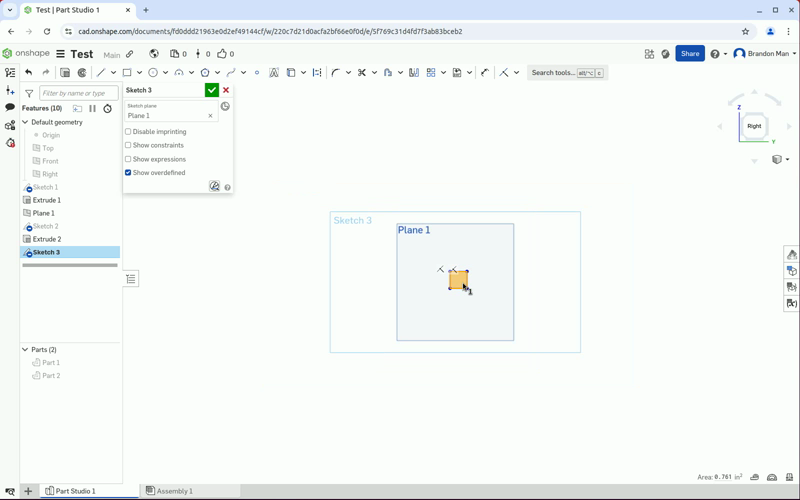
scroll(-6)
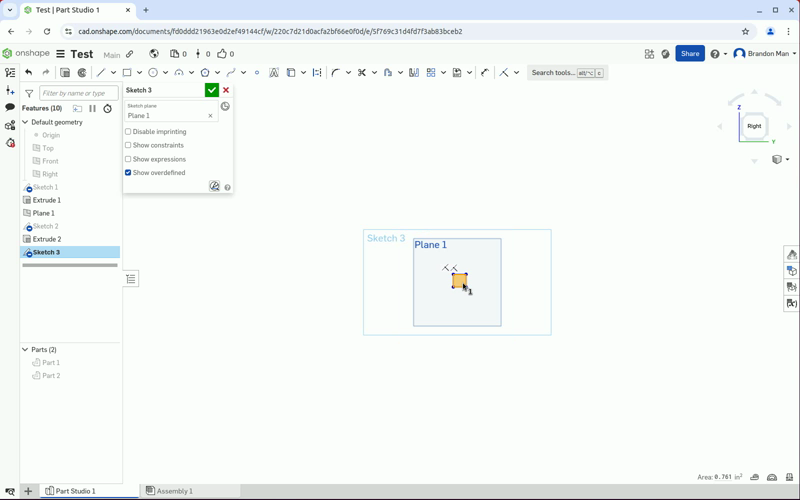
scroll(-6)
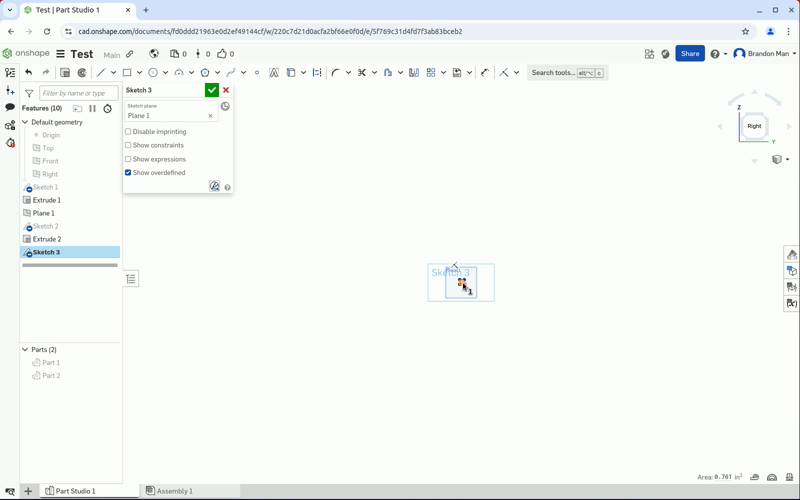
mouse_move(73, 352)
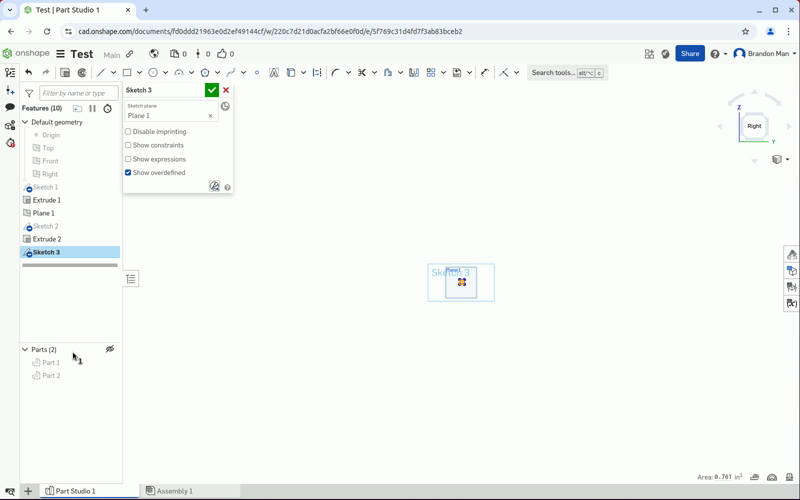
key(shift+y)
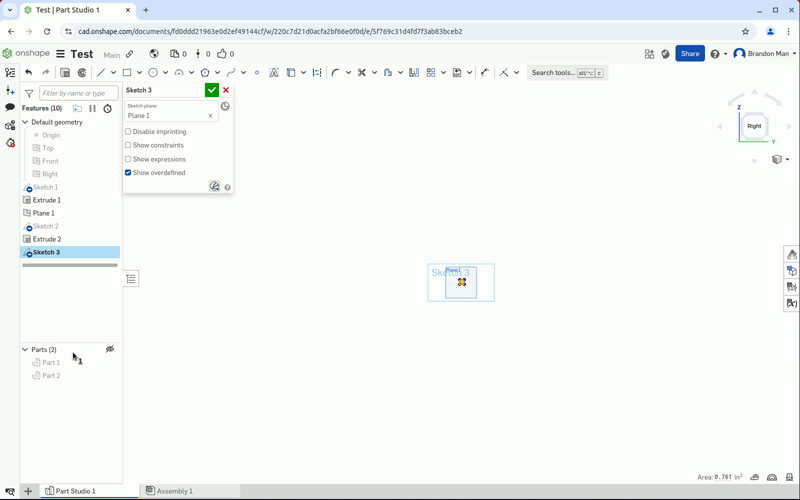
key(shift+e)
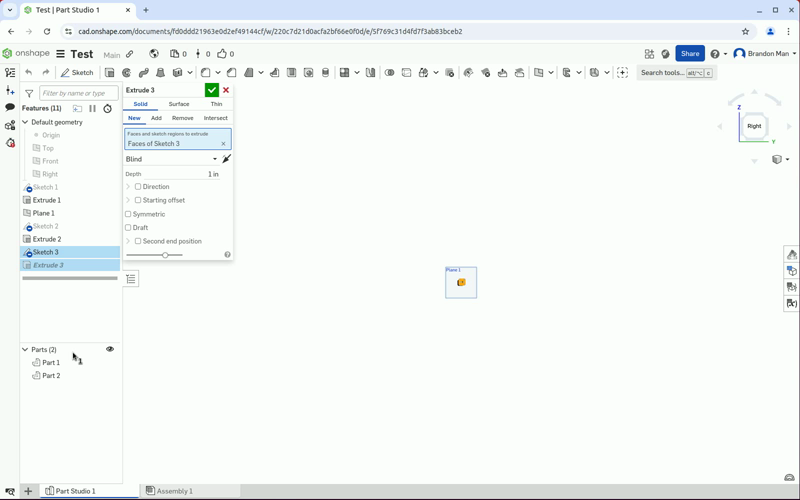
mouse_move(143, 106)
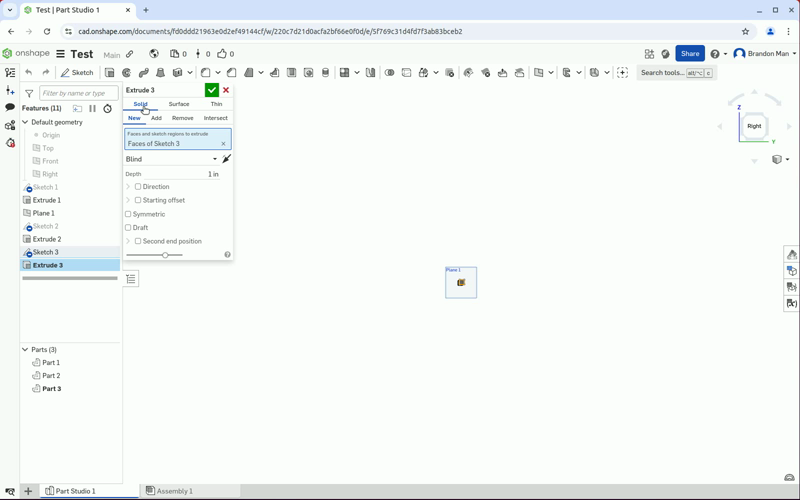
click(143, 106)
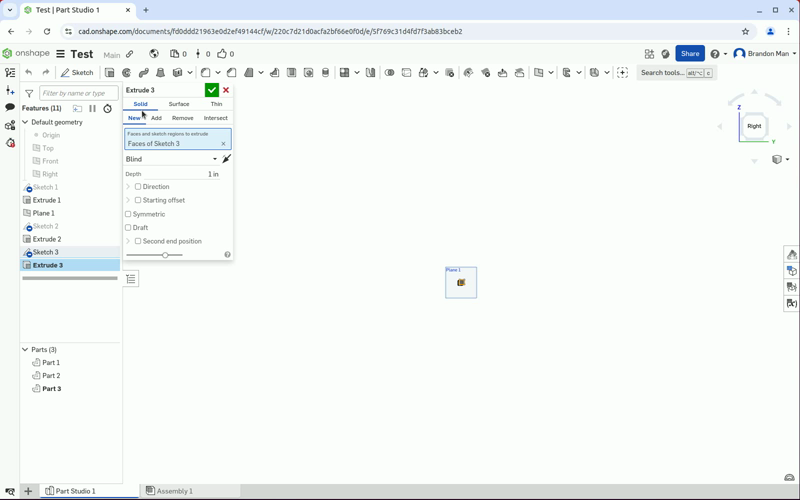
mouse_move(137, 120)
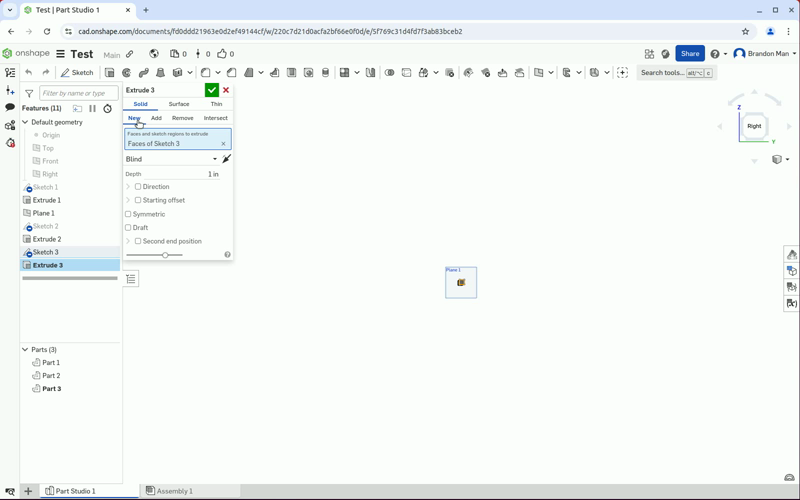
click(137, 120)
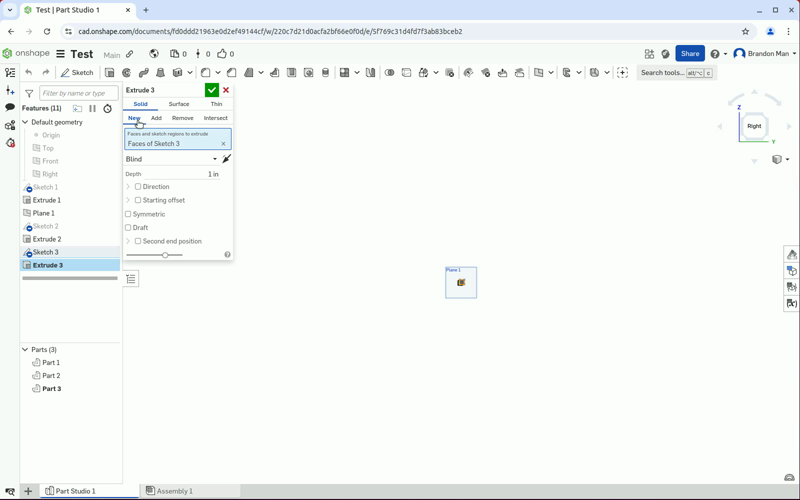
key(tab, 4)
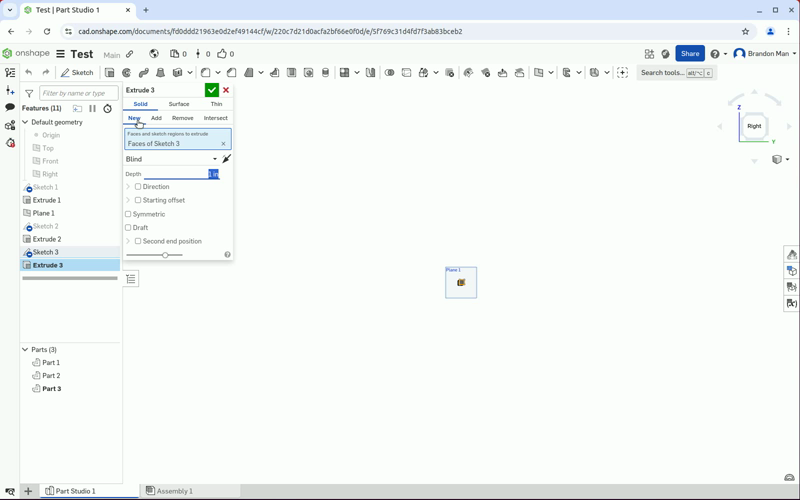
text(-0.241)
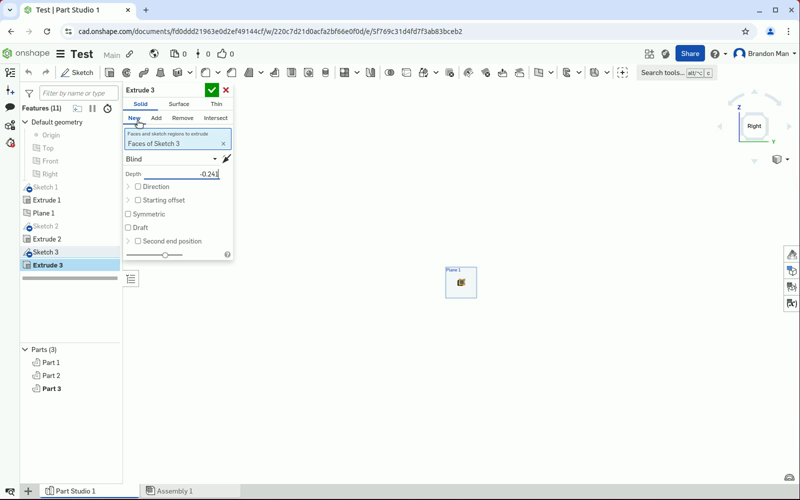
key(enter)
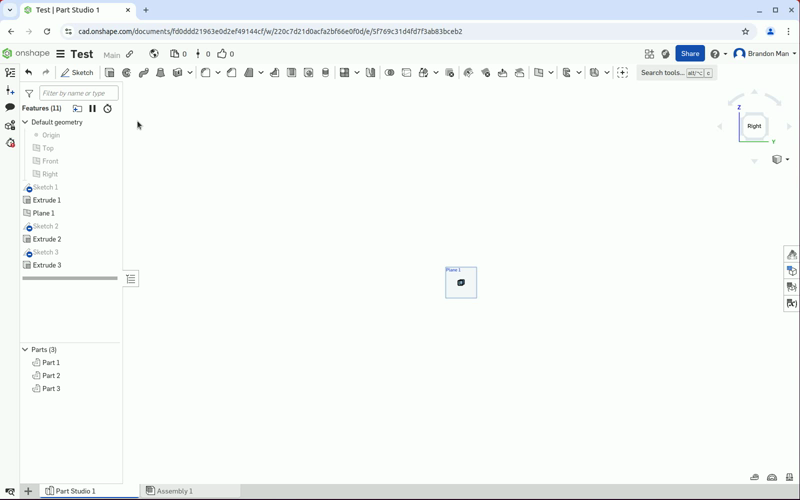
key(shift+h)
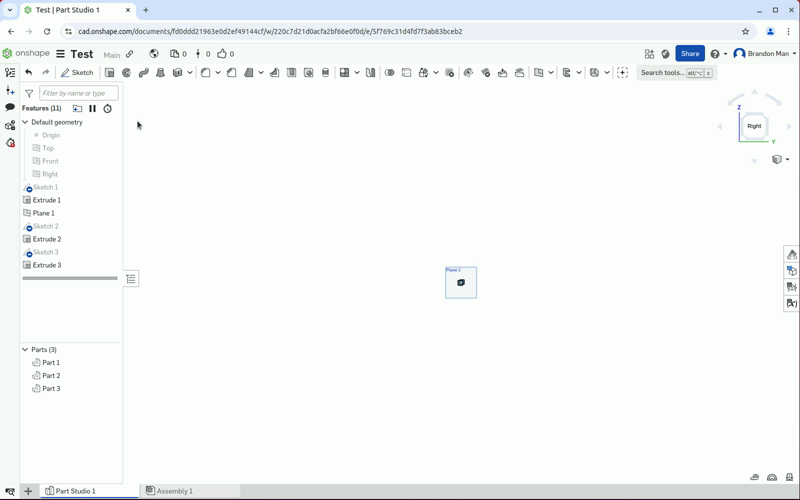
key(shift+h)
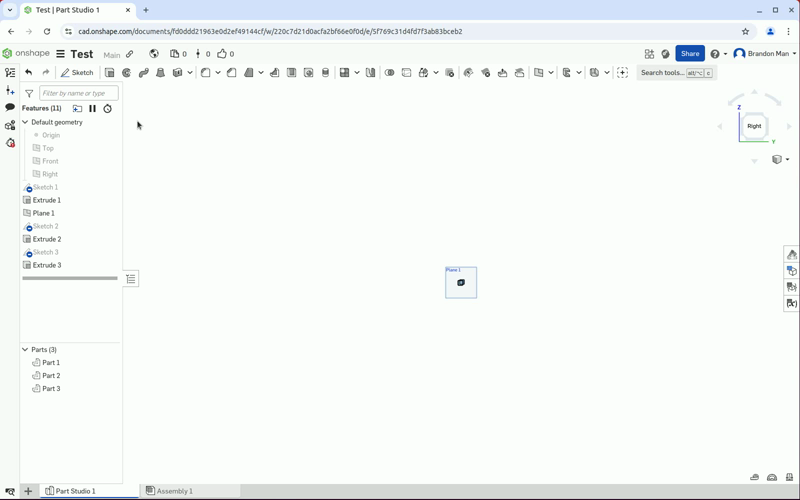
mouse_move(73, 189)
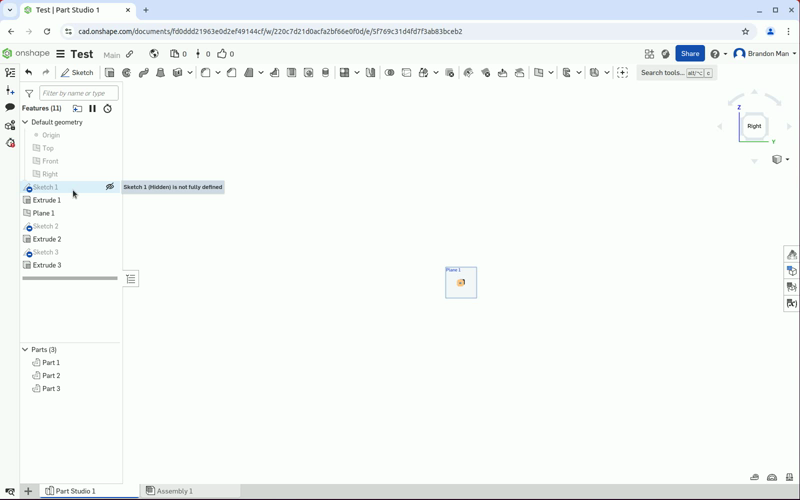
click(73, 189)
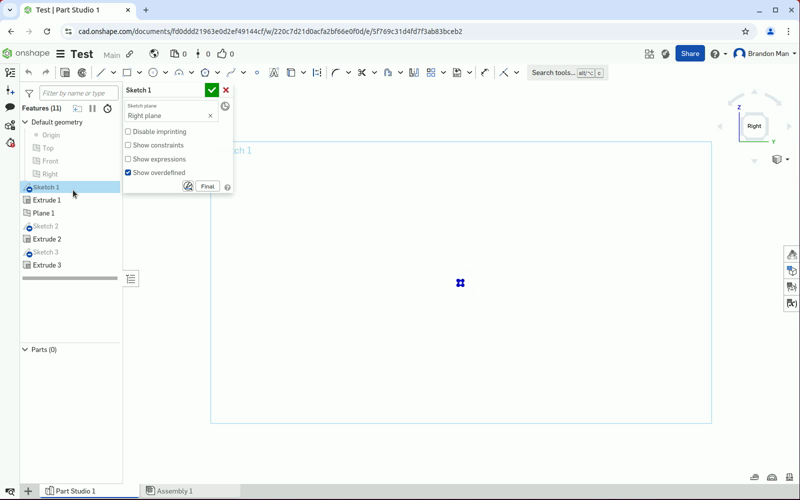
mouse_move(229, 92)
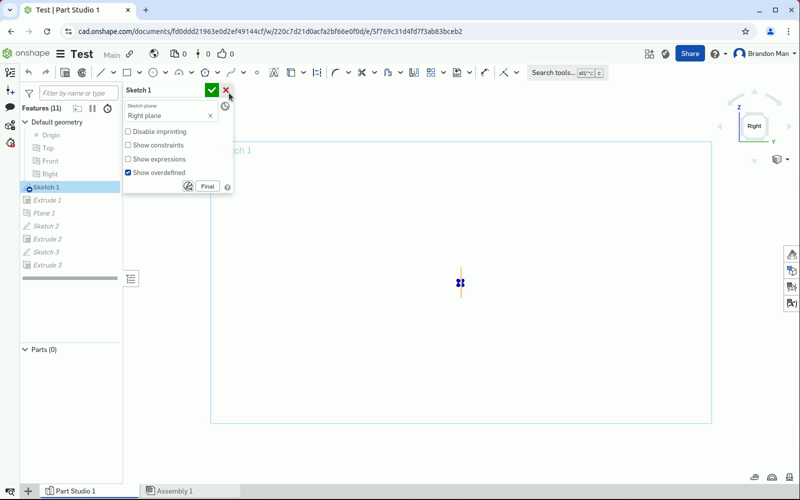
click(229, 92)
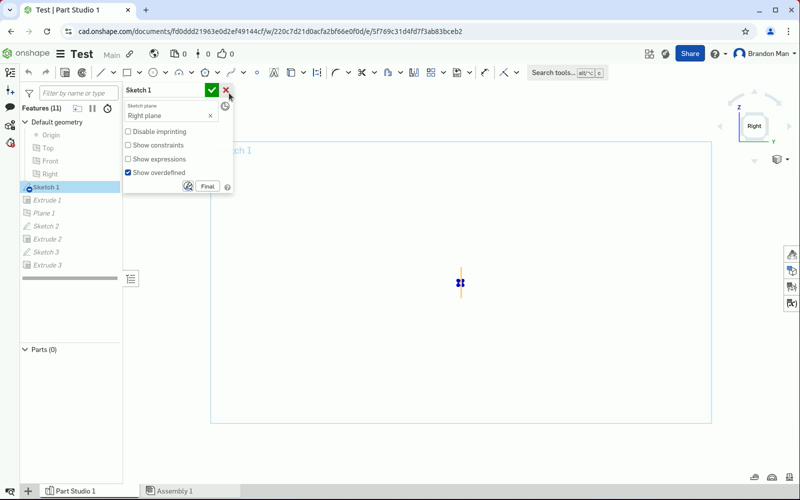
key(shift+s)
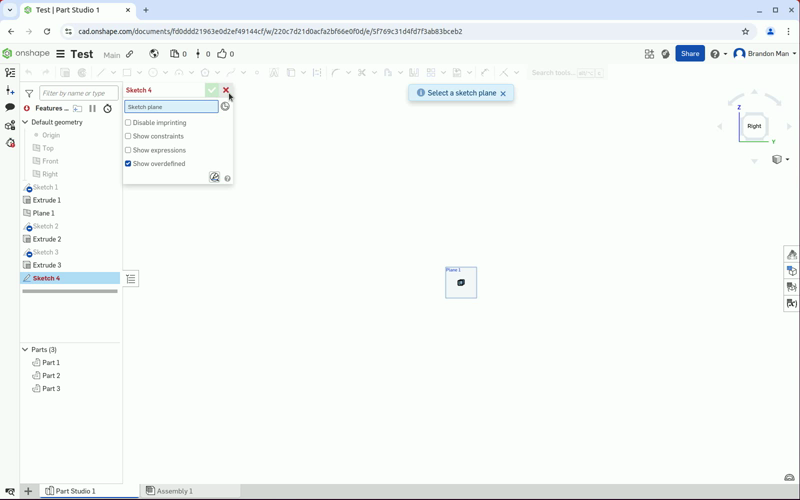
mouse_move(73, 176)
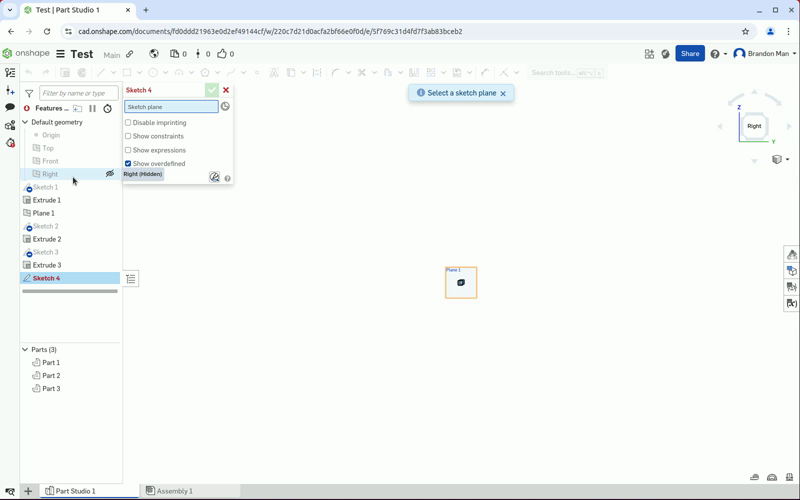
click(73, 176)
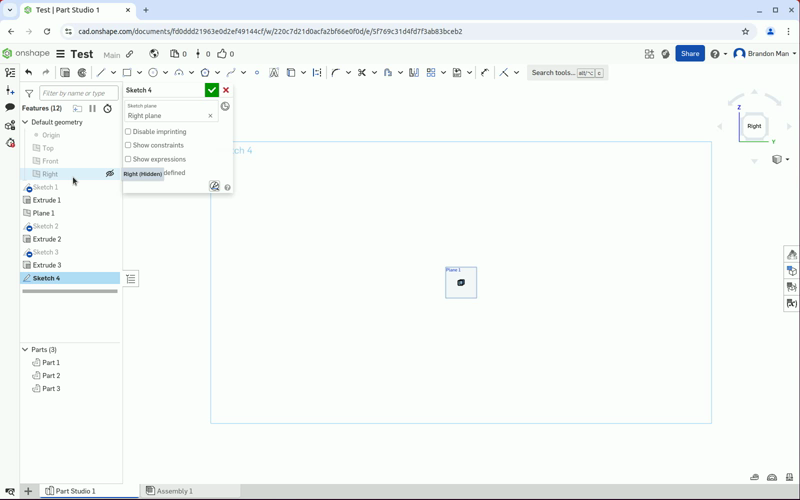
mouse_move(73, 352)
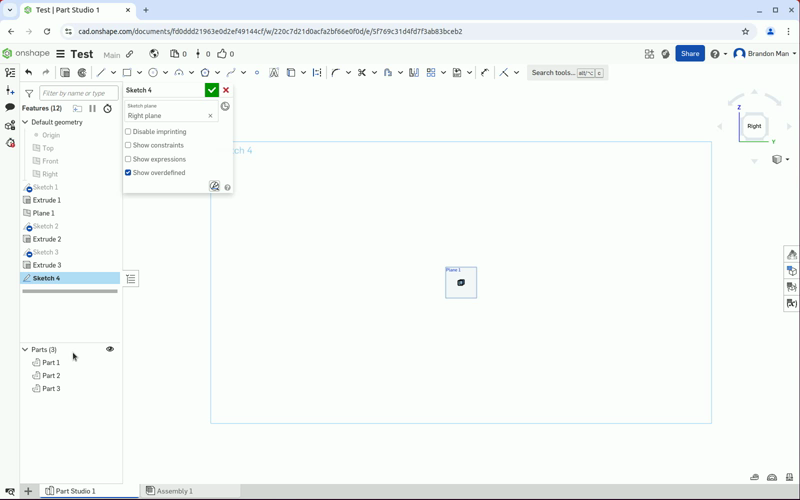
key(y)
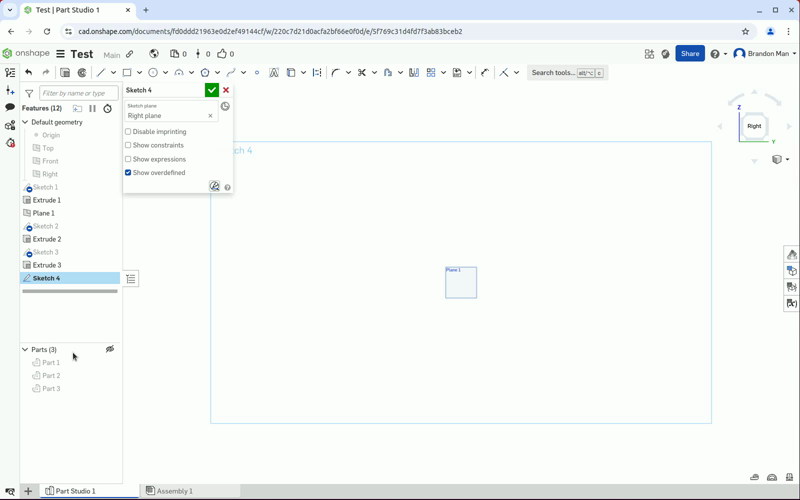
key(l)
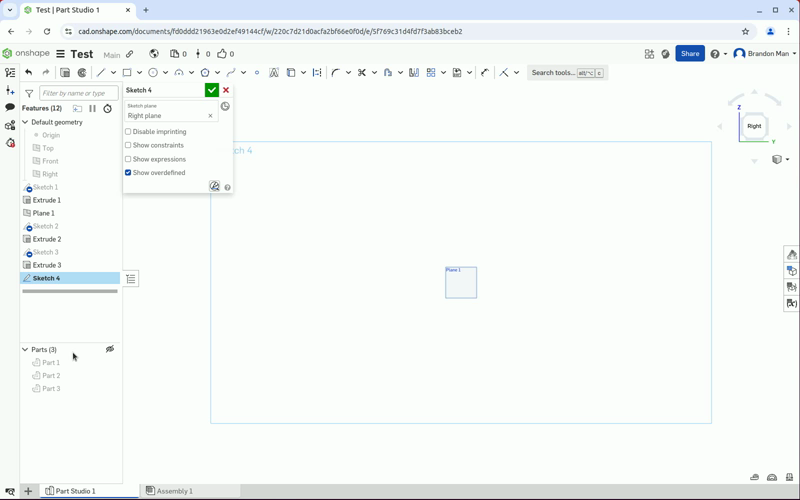
key_down(shift)
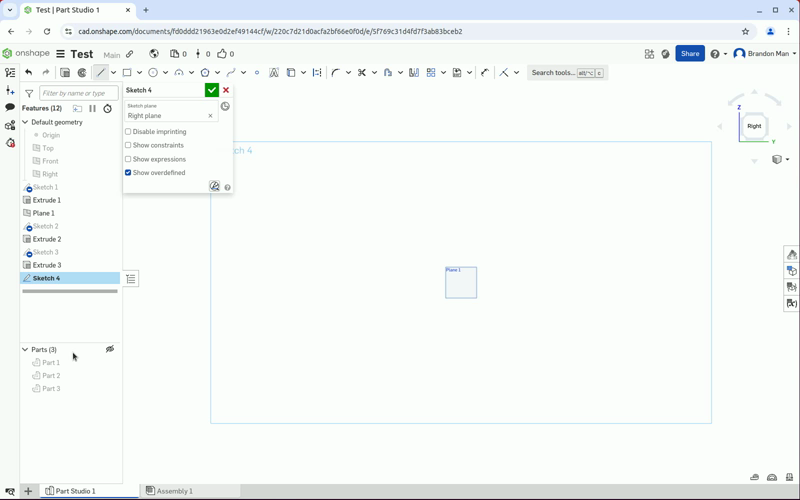
mouse_move(458, 285)
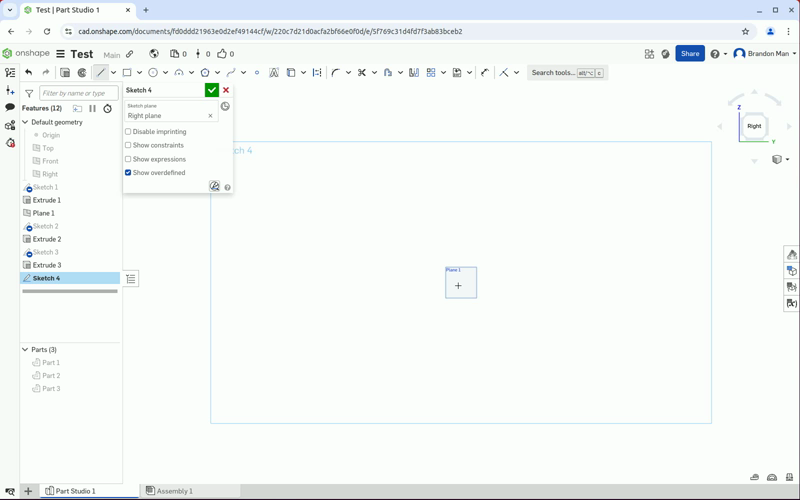
click(458, 285)
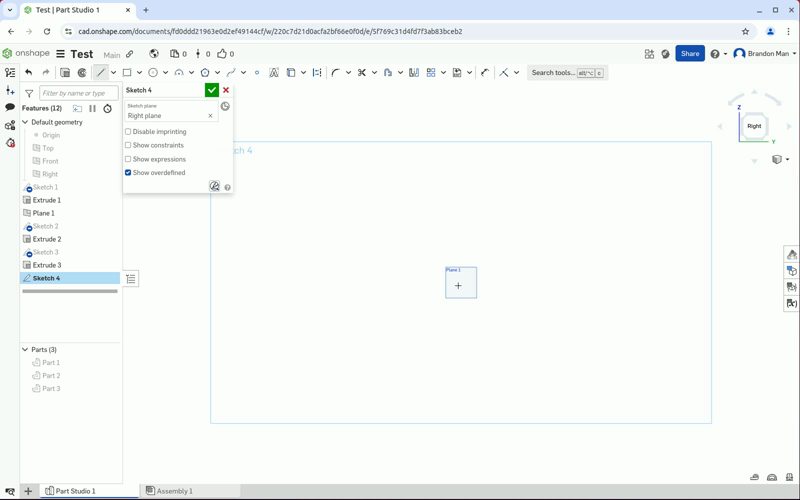
key_up(shift)
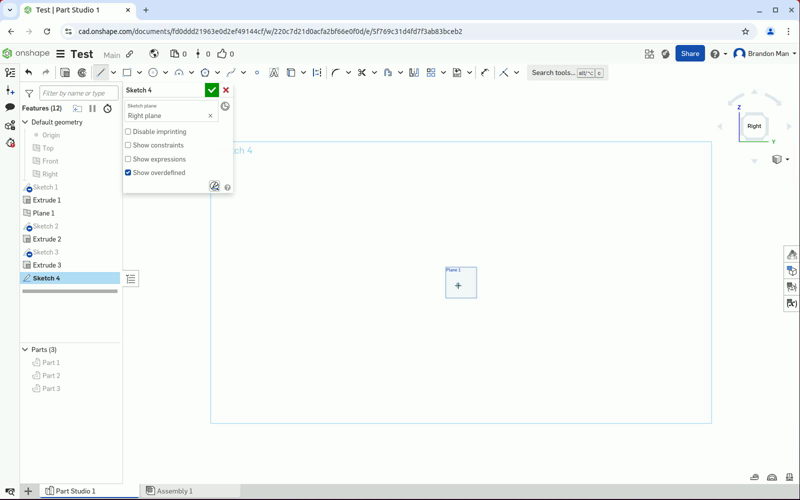
key_down(shift)
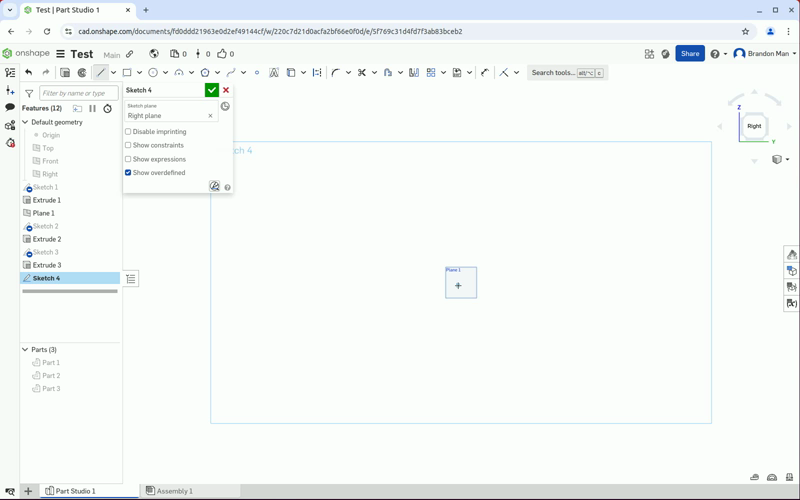
mouse_move(488, 285)
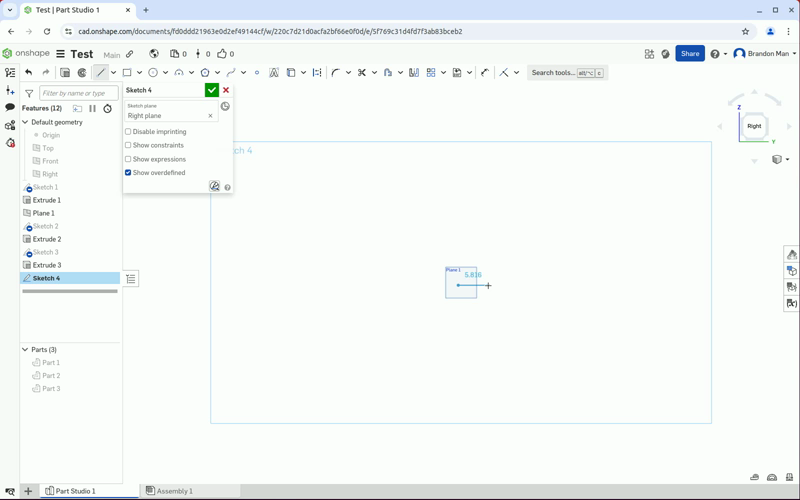
mouse_move(462, 285)
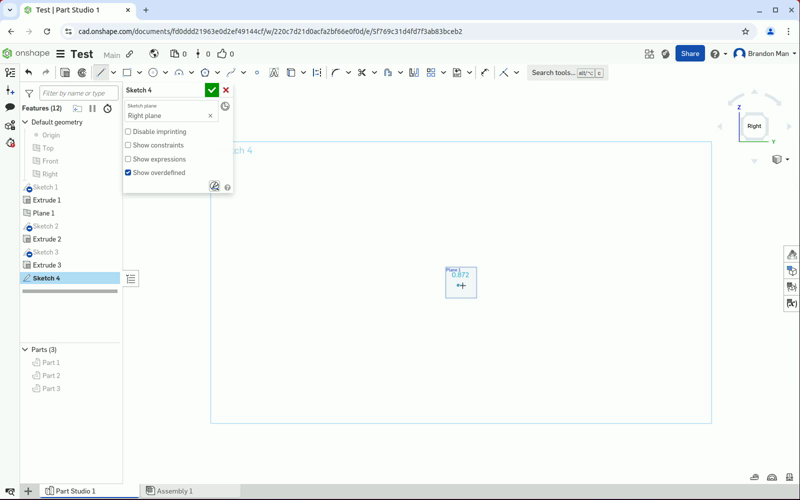
scroll(6)
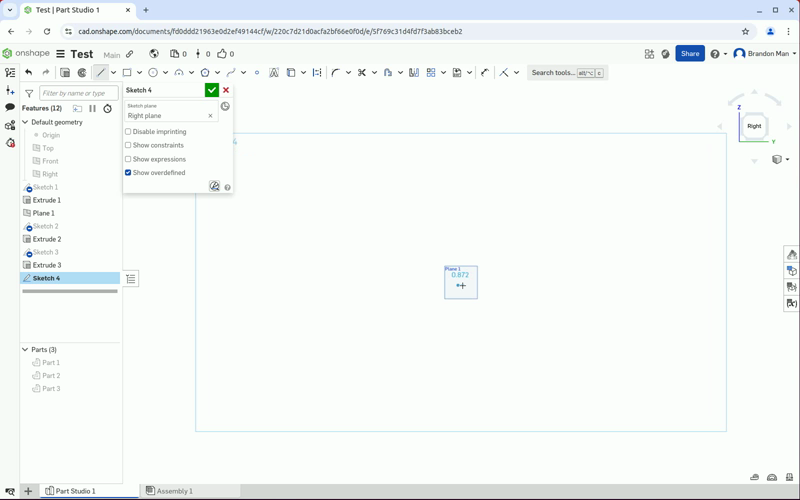
scroll(6)
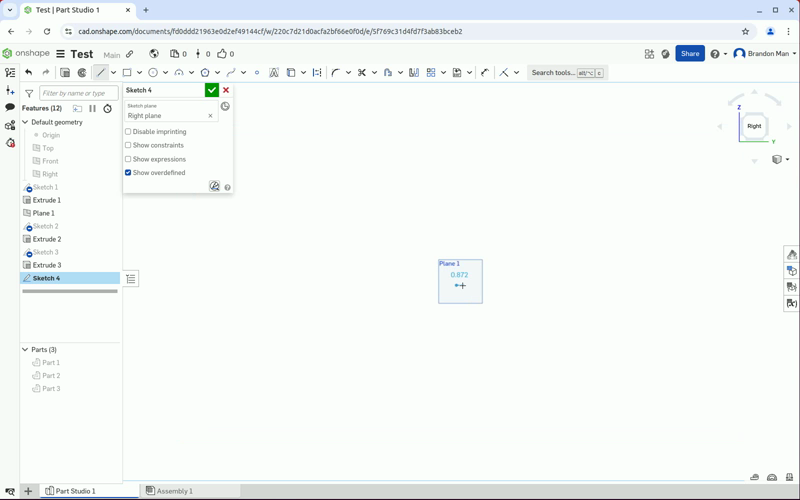
scroll(6)
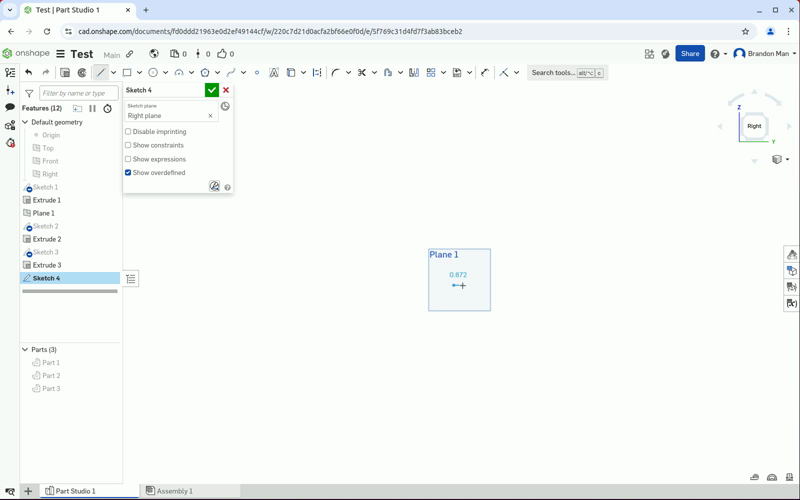
scroll(6)
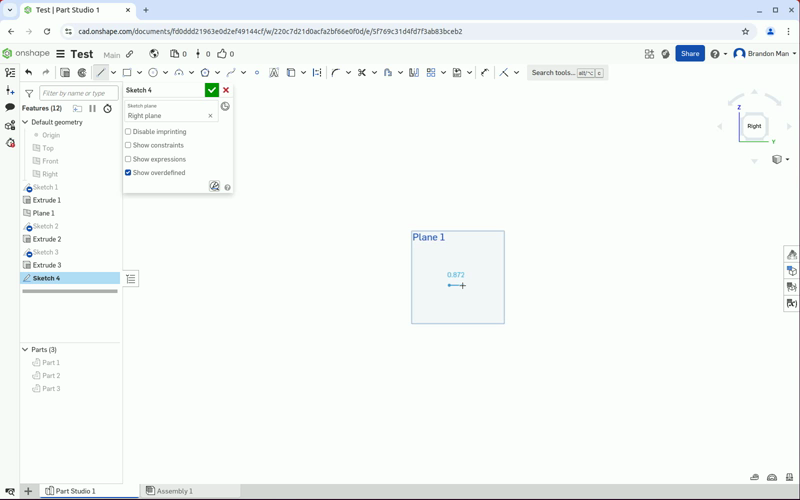
scroll(6)
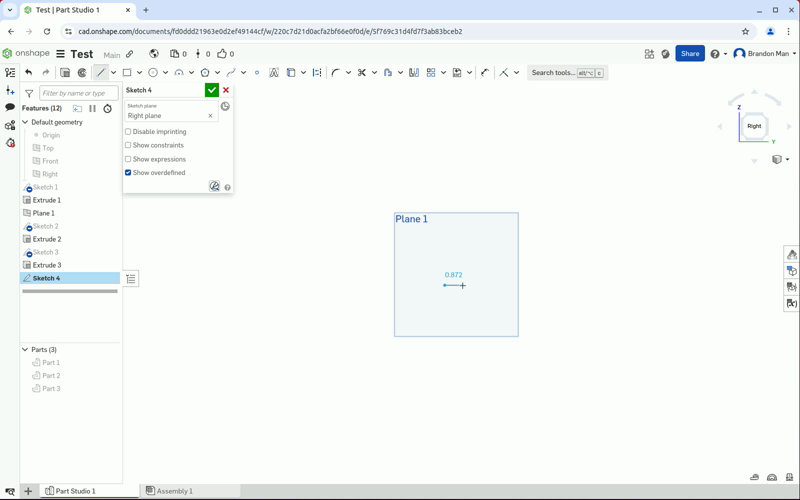
scroll(6)
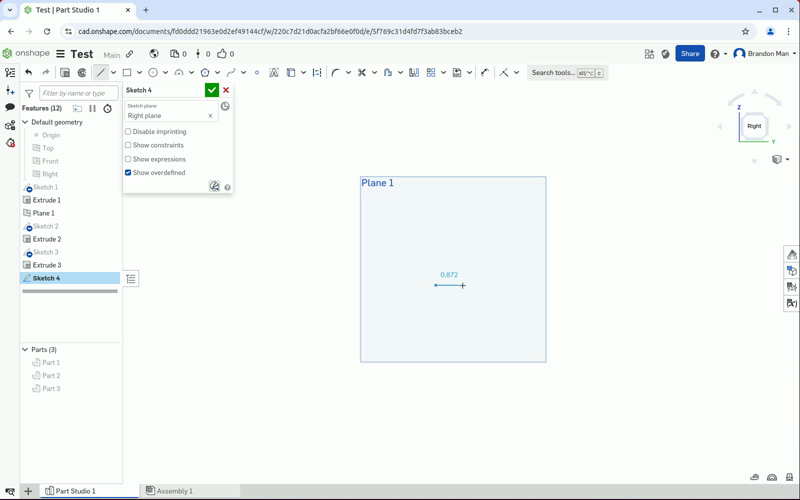
scroll(6)
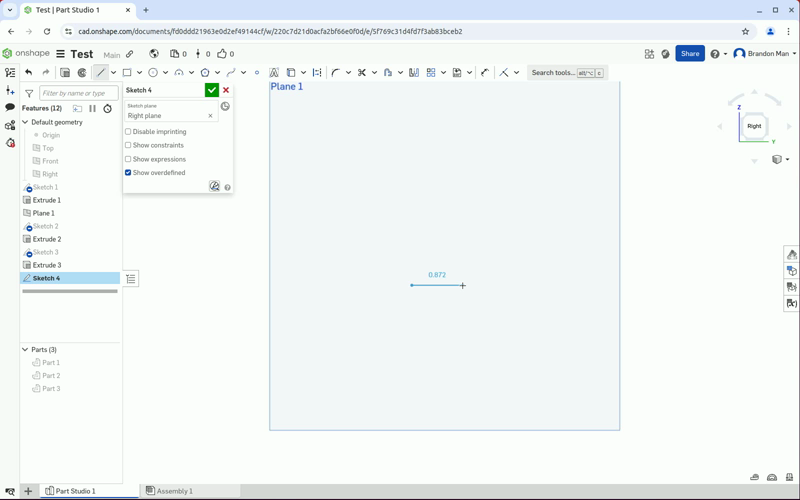
click(462, 285)
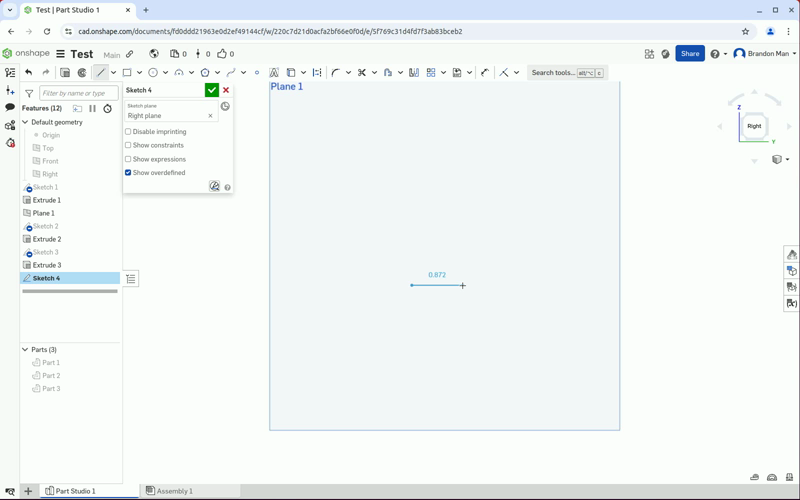
scroll(-6)
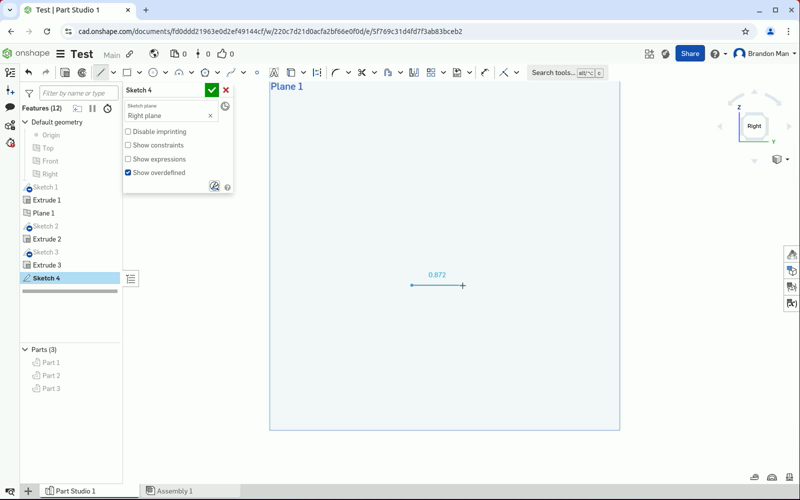
scroll(-6)
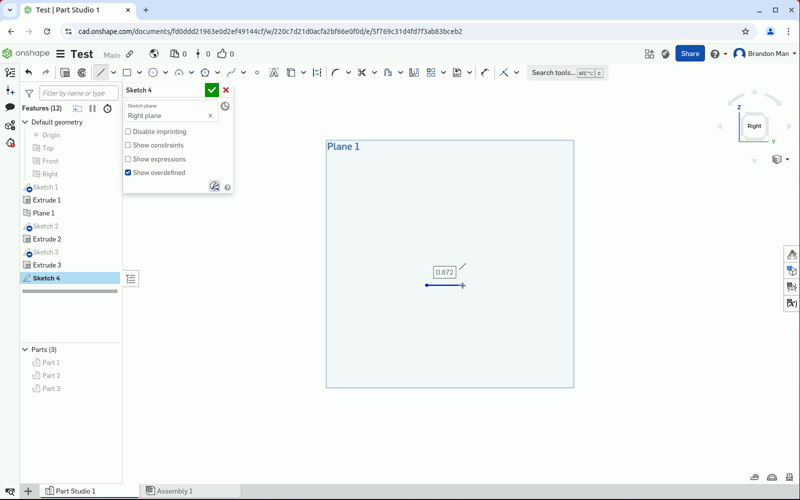
scroll(-6)
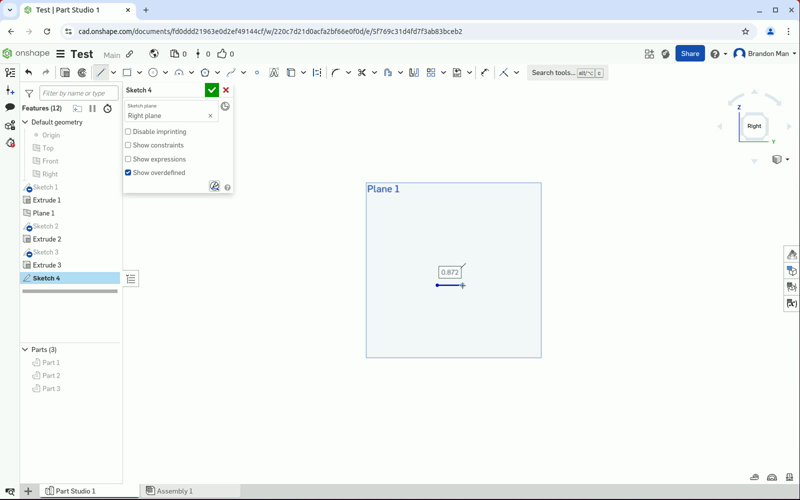
scroll(-6)
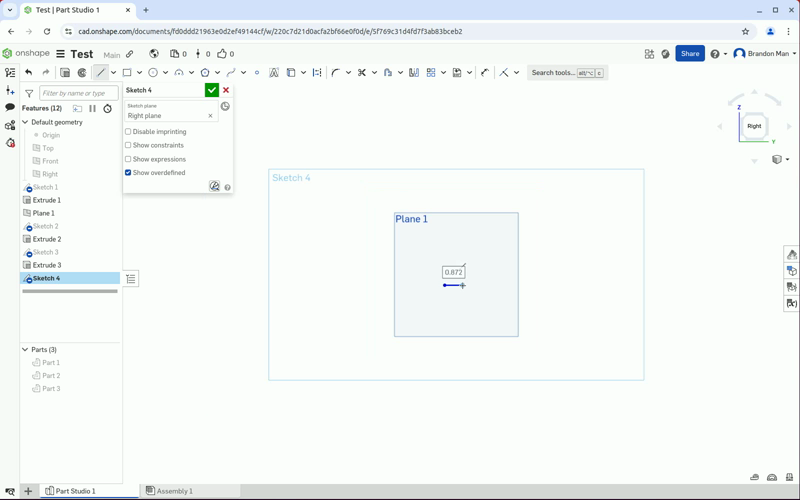
scroll(-6)
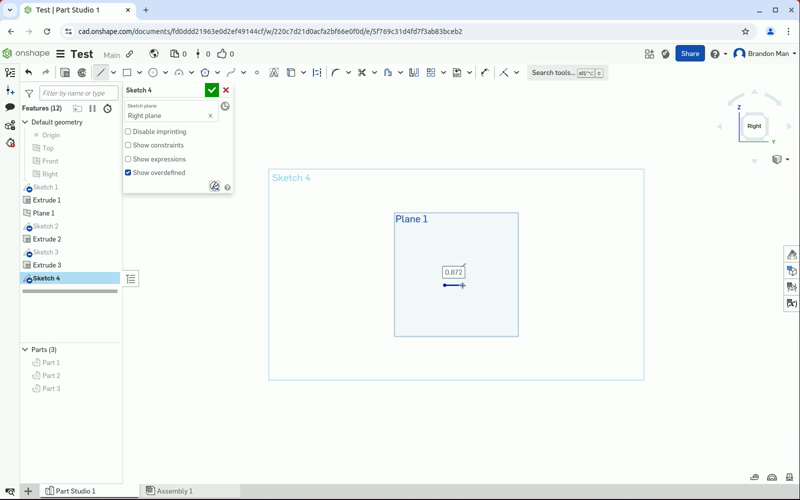
scroll(-6)
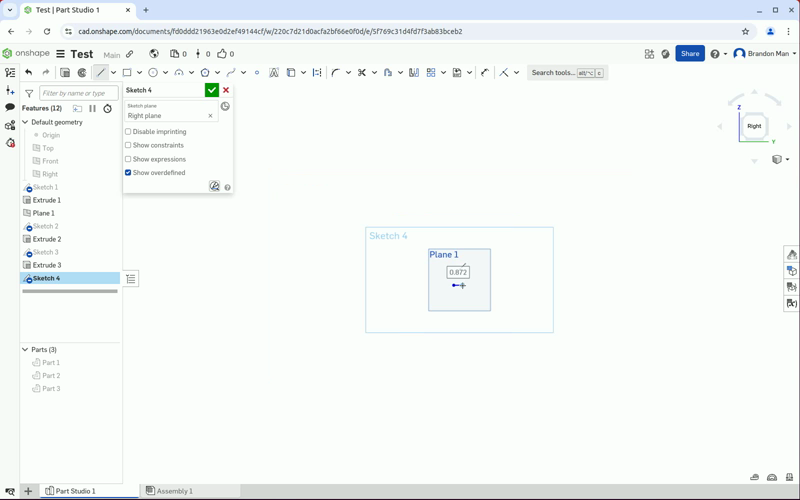
scroll(-6)
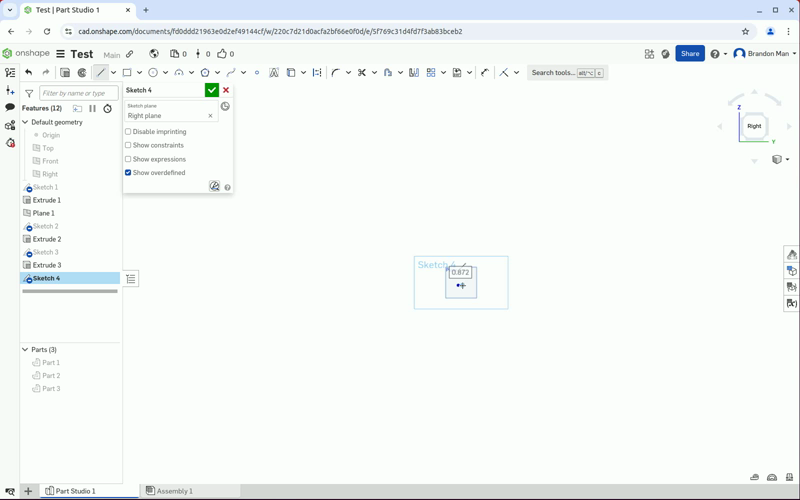
key_up(shift)
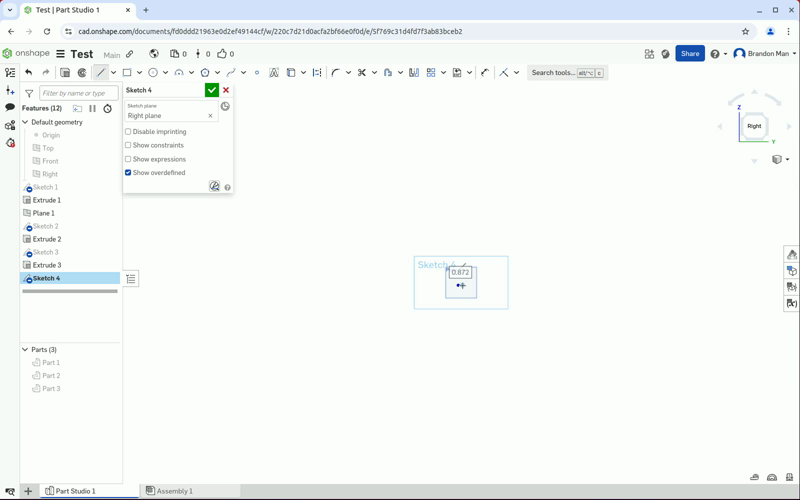
key_down(shift)
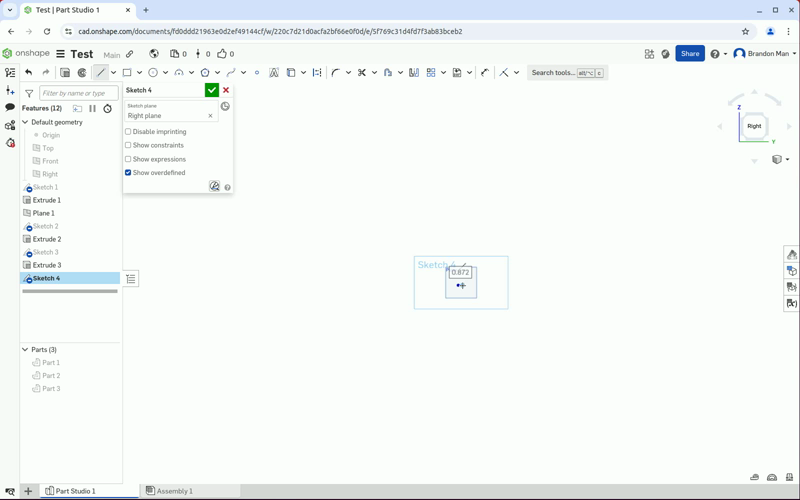
mouse_move(492, 285)
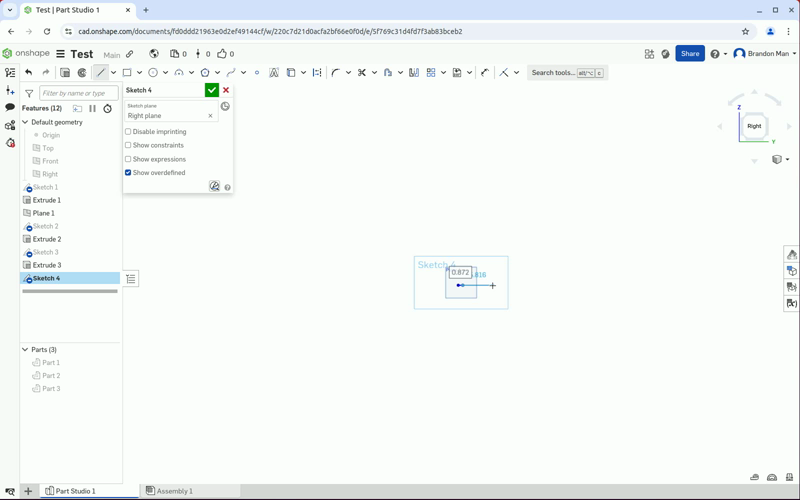
mouse_move(462, 280)
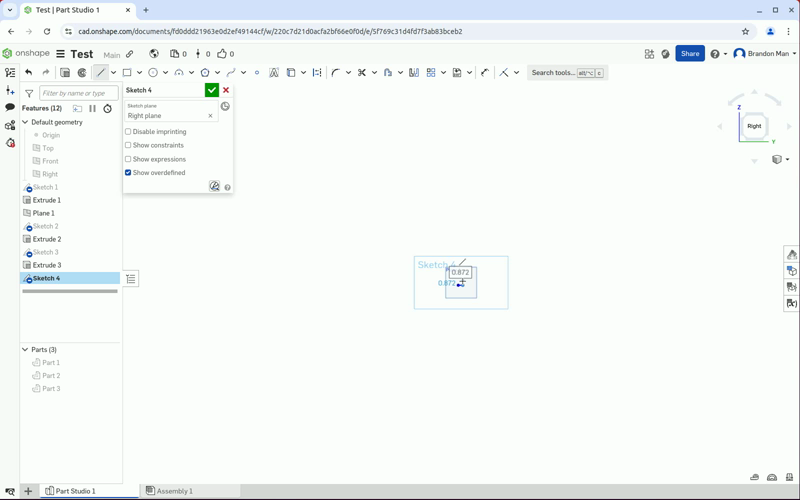
scroll(6)
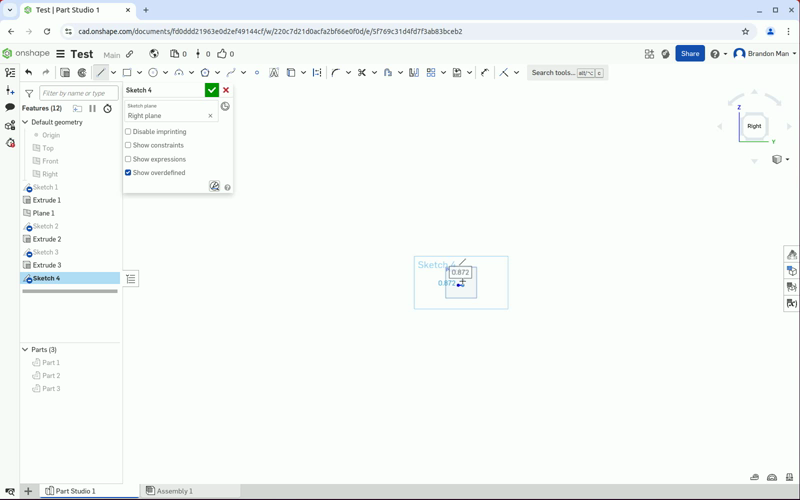
scroll(6)
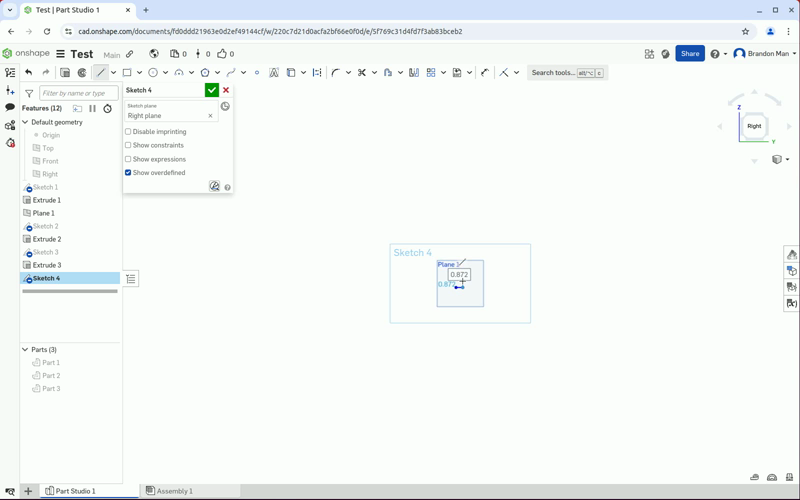
scroll(6)
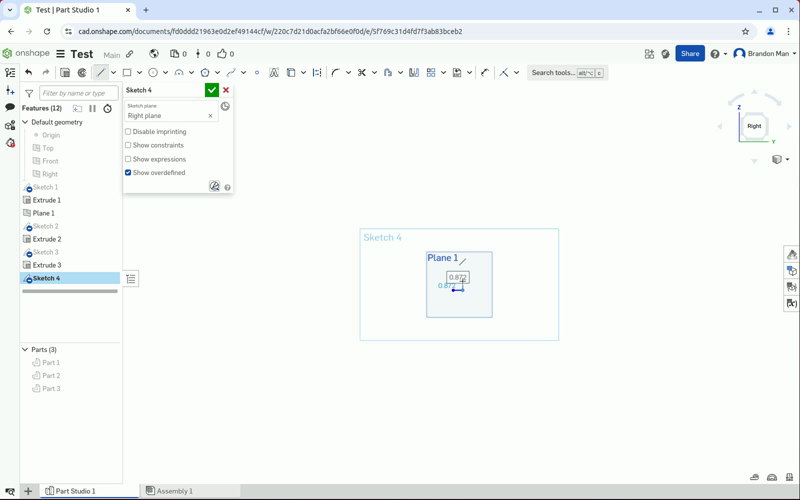
scroll(6)
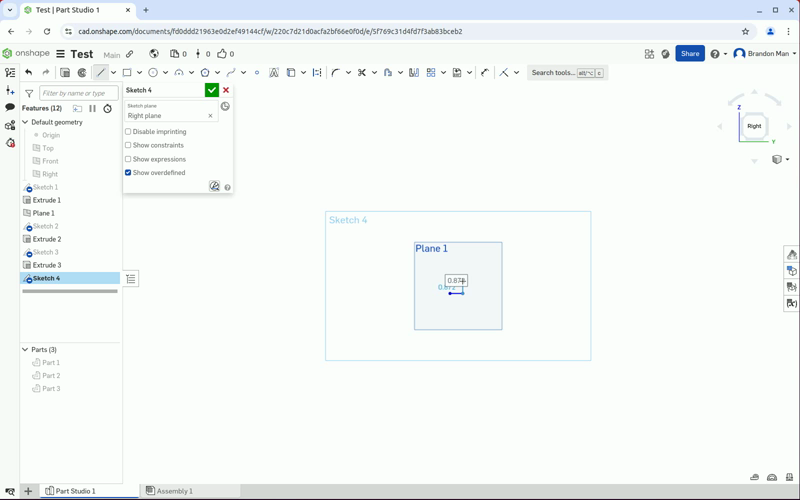
scroll(6)
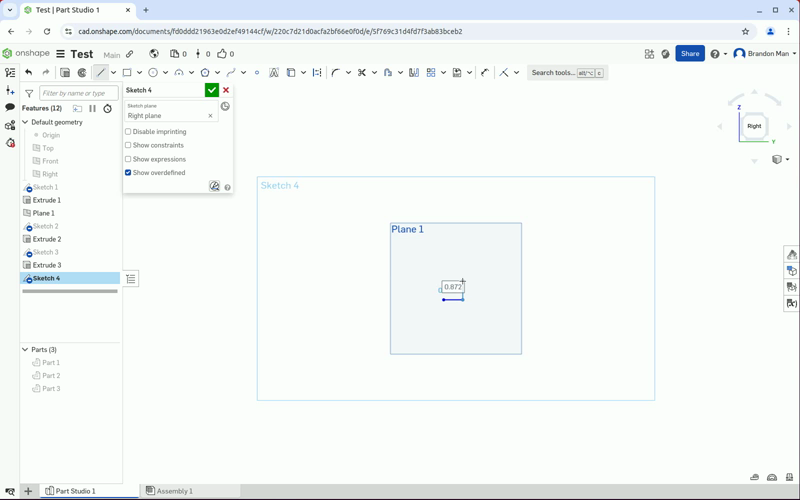
scroll(6)
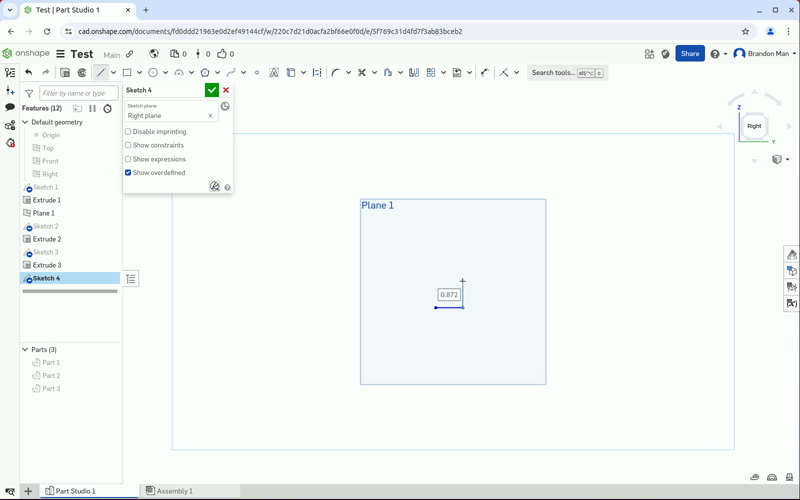
scroll(6)
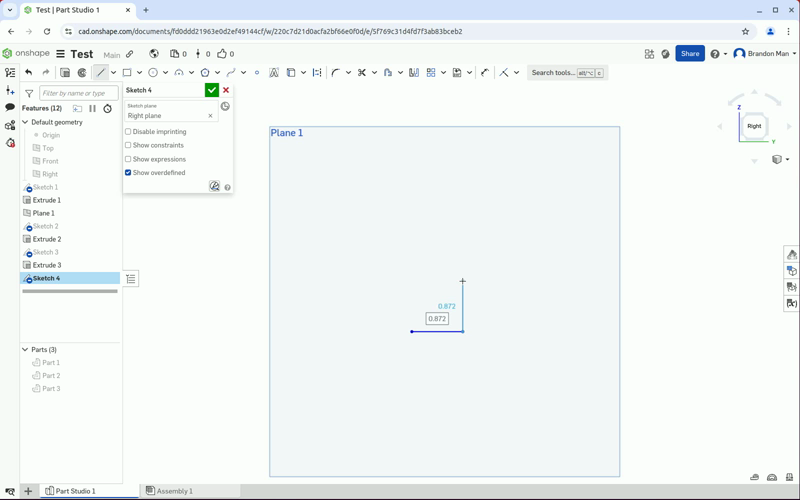
click(462, 280)
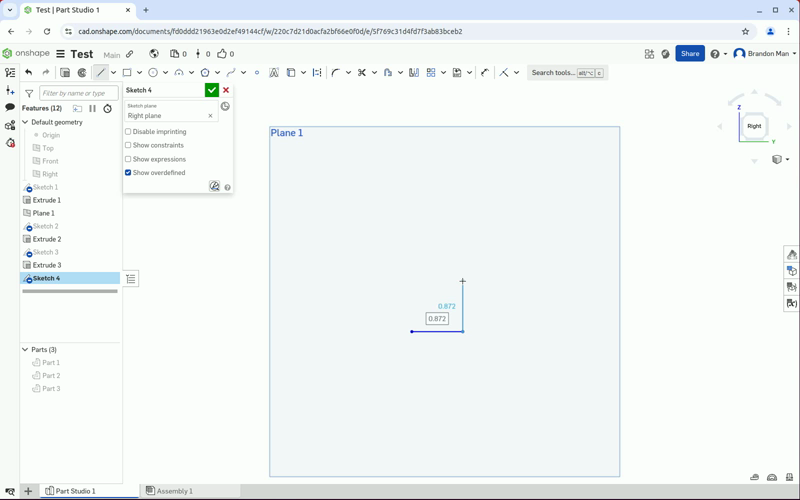
scroll(-6)
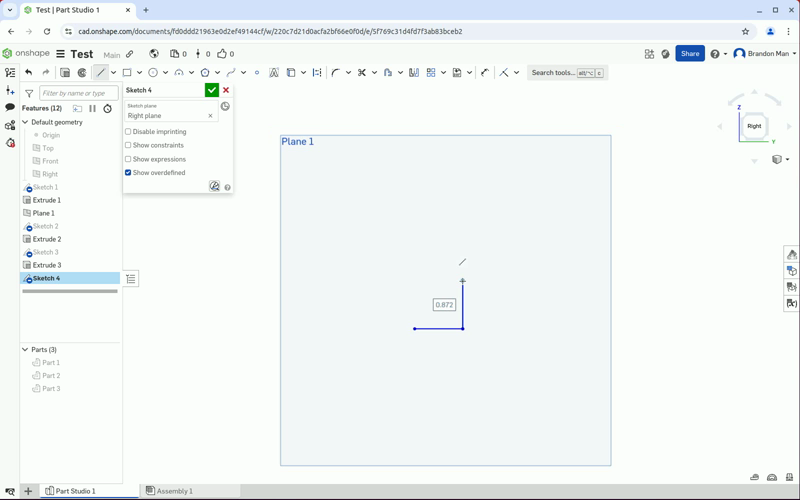
scroll(-6)
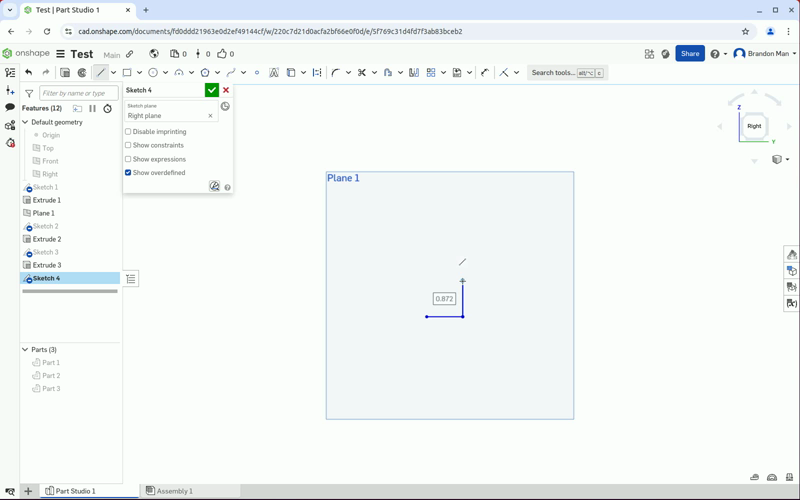
scroll(-6)
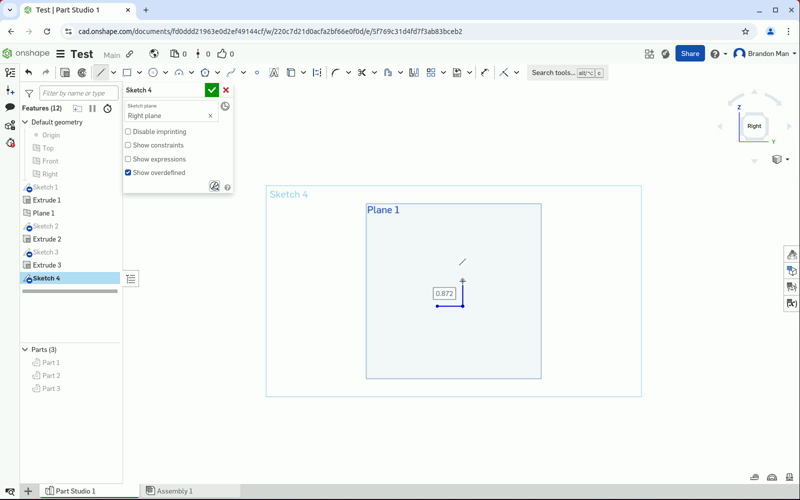
scroll(-6)
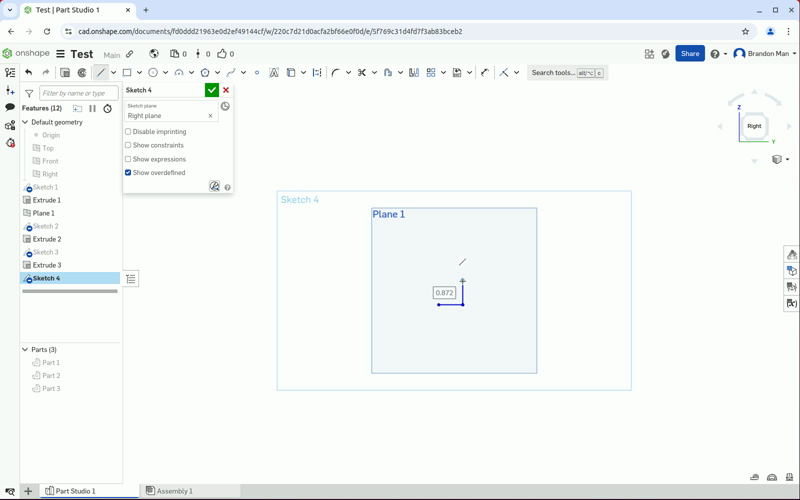
scroll(-6)
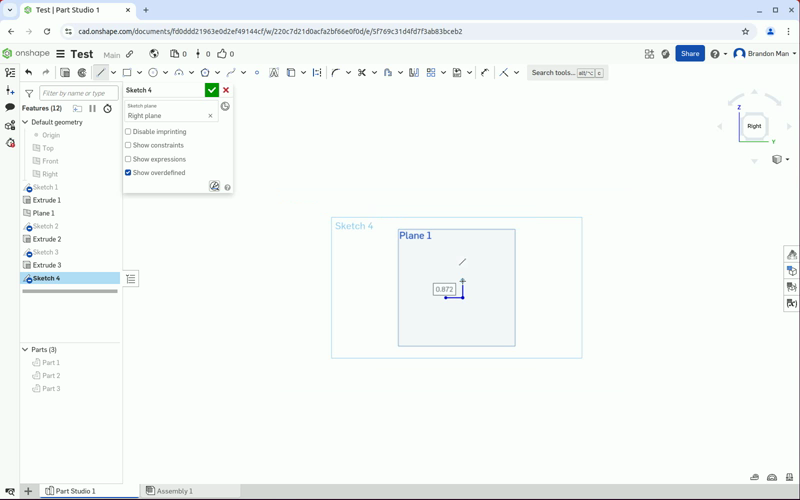
scroll(-6)
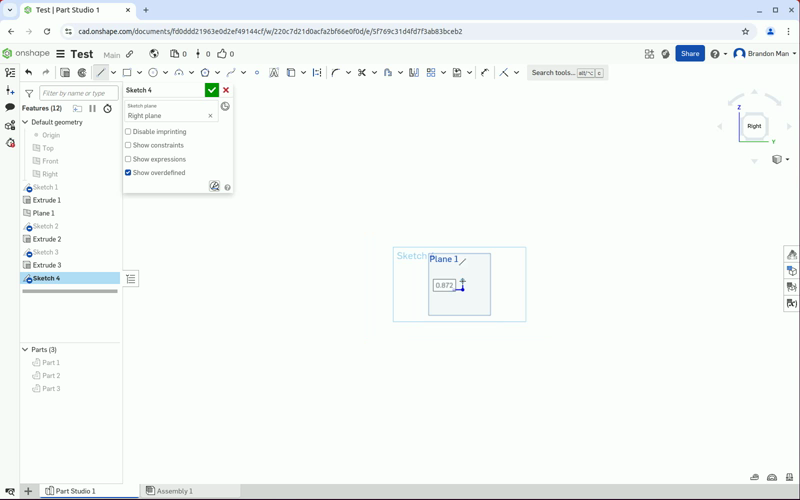
scroll(-6)
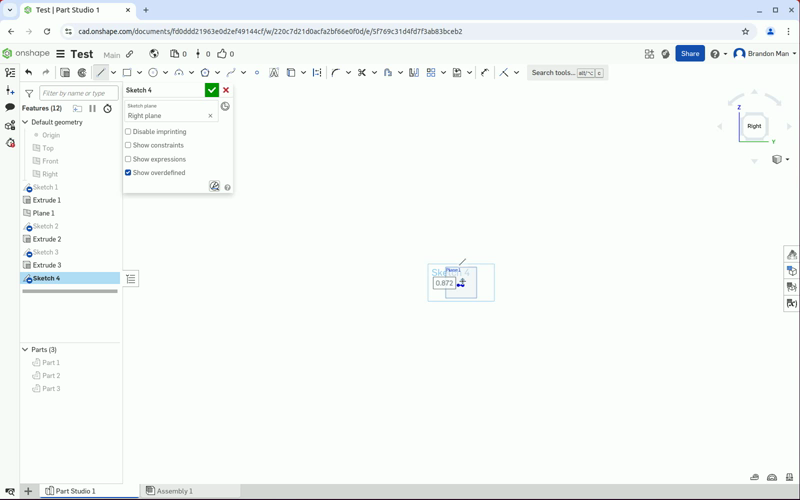
key_up(shift)
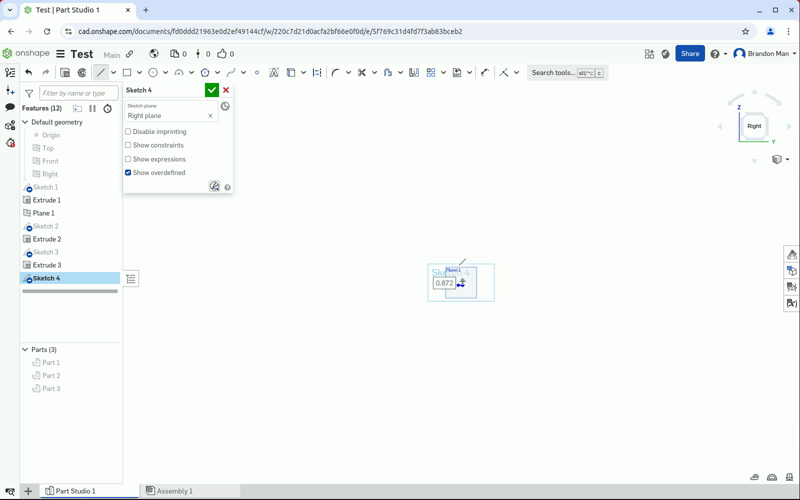
key_down(shift)
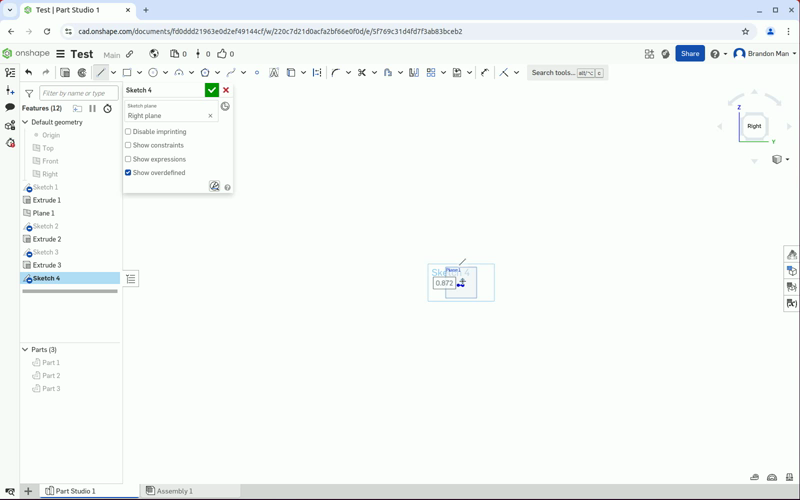
mouse_move(492, 280)
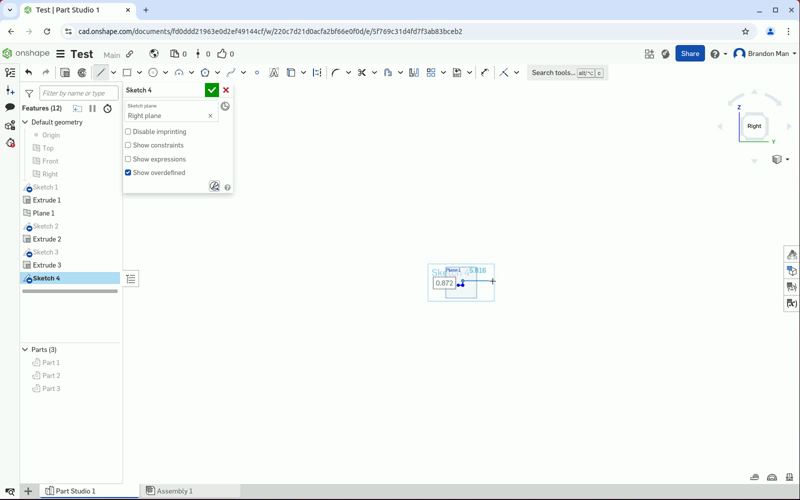
mouse_move(458, 280)
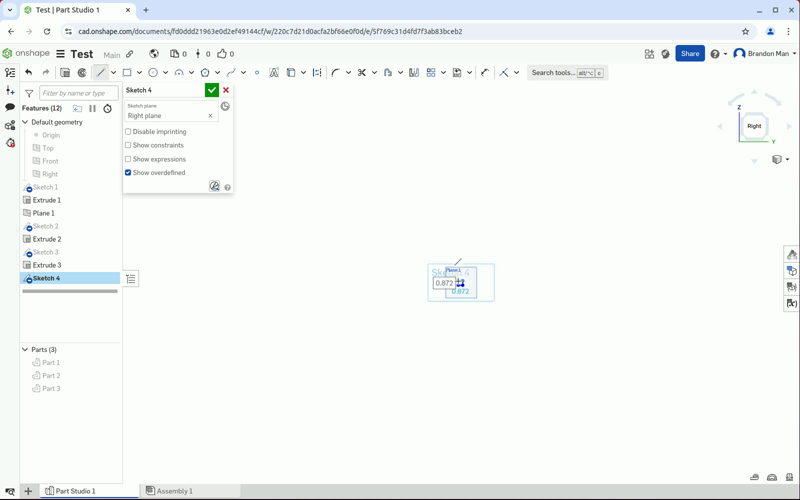
scroll(6)
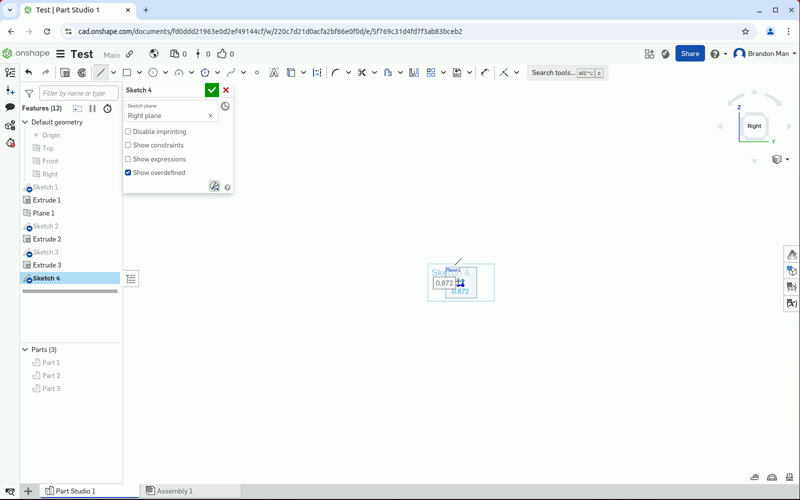
scroll(6)
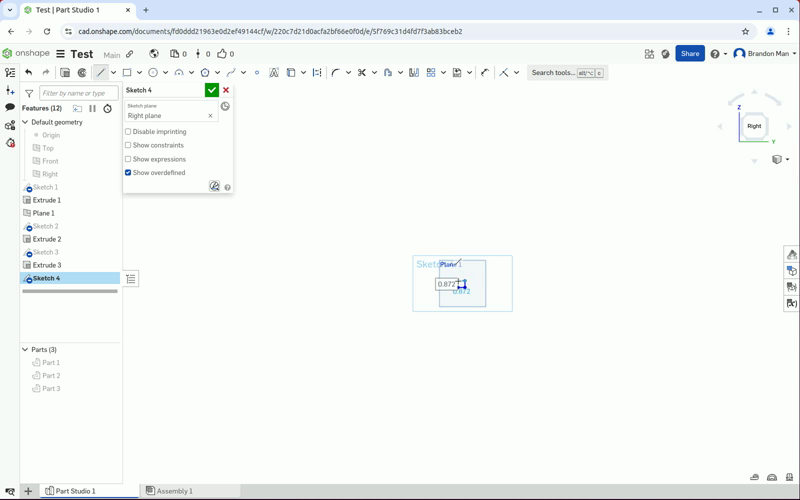
scroll(6)
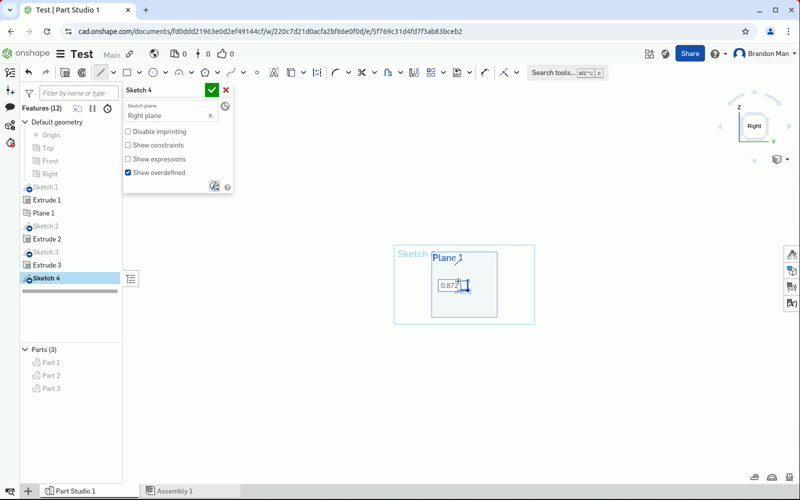
scroll(6)
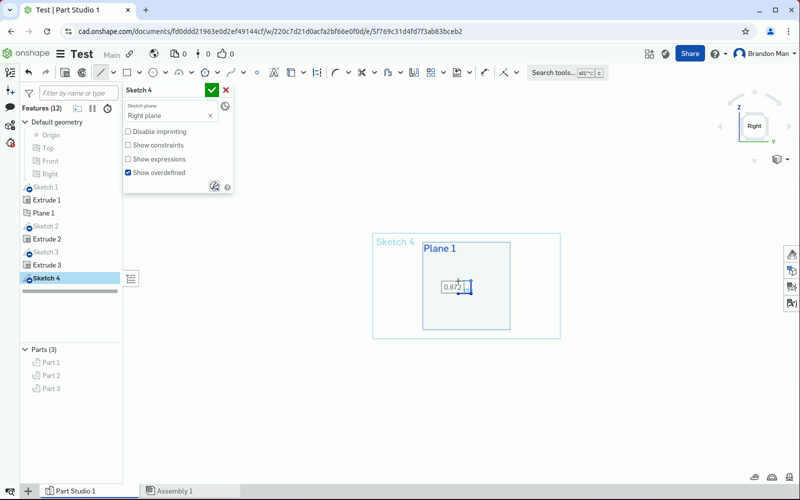
scroll(6)
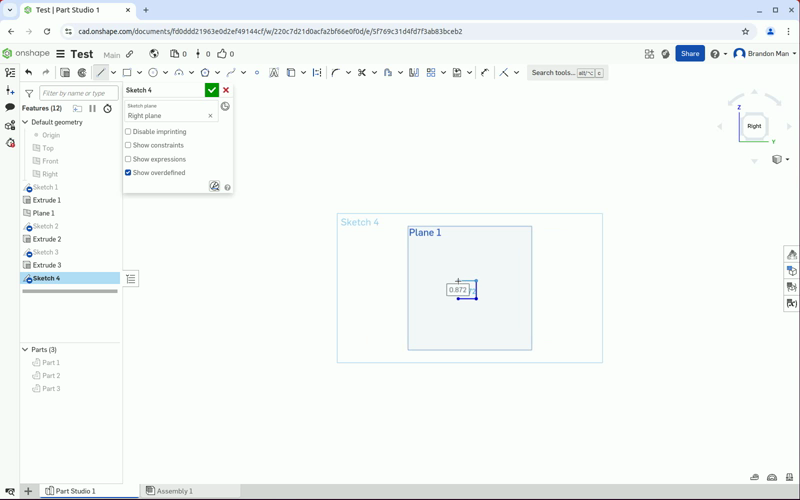
scroll(6)
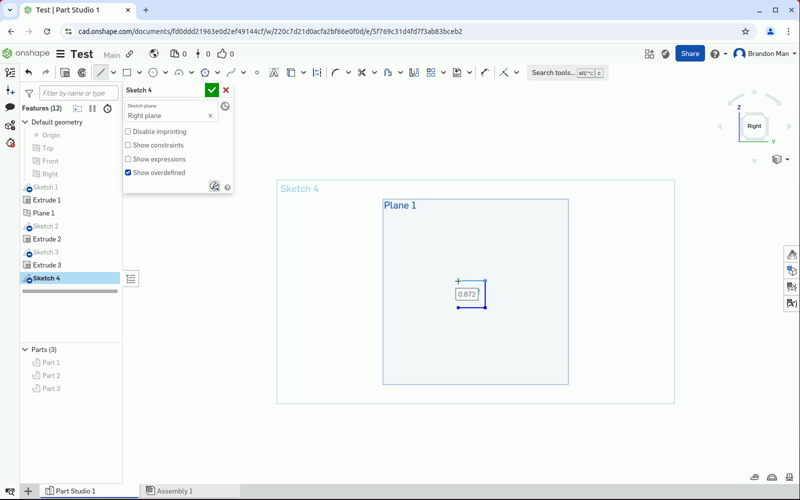
scroll(6)
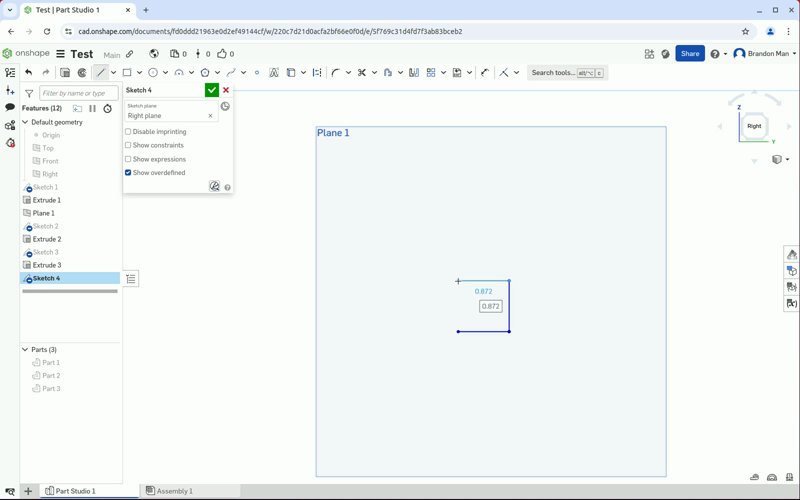
click(458, 280)
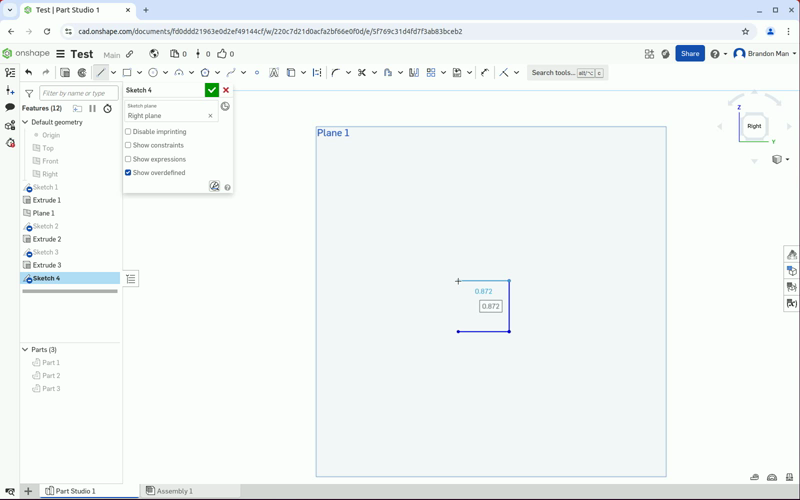
scroll(-6)
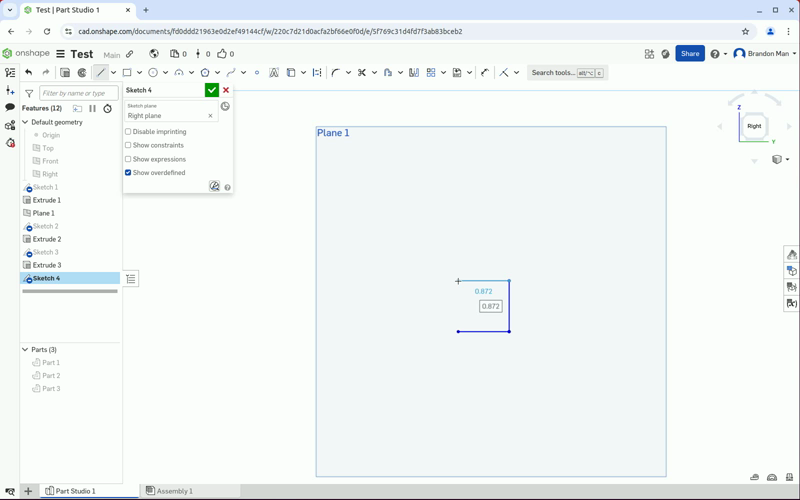
scroll(-6)
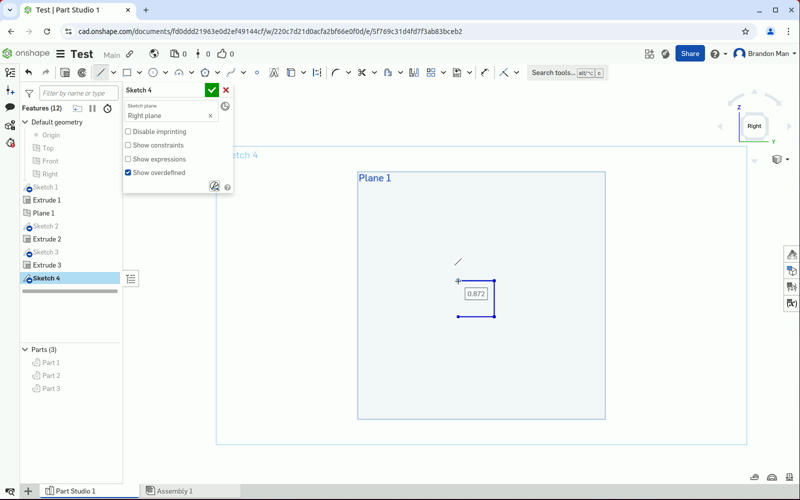
scroll(-6)
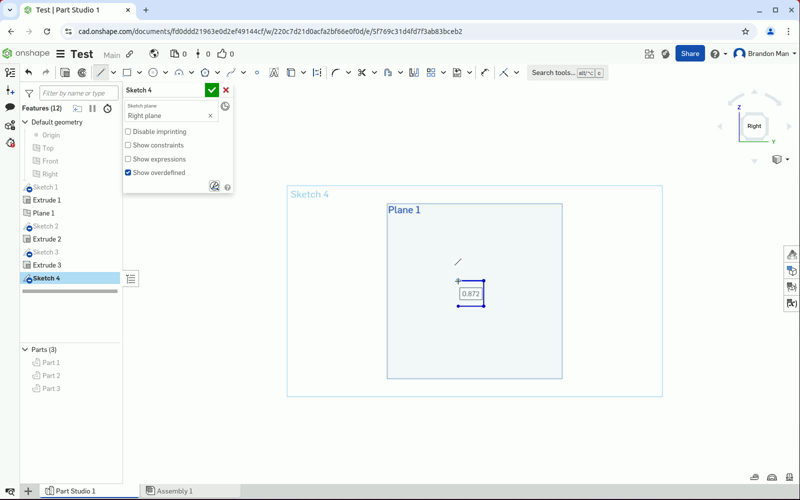
scroll(-6)
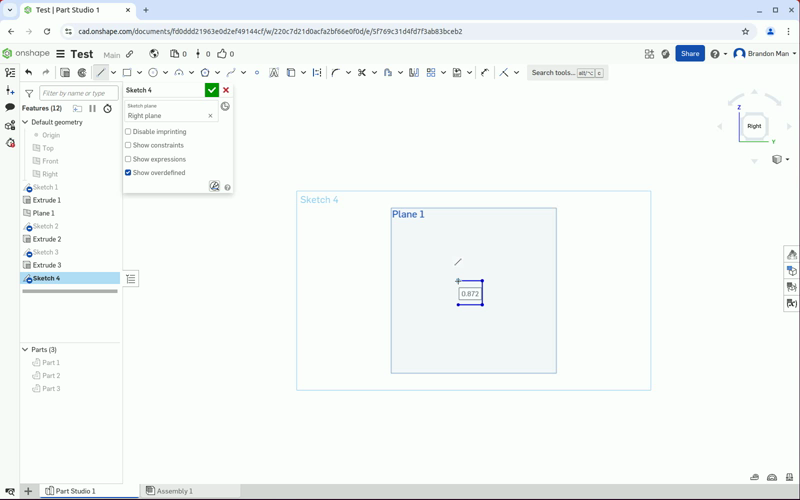
scroll(-6)
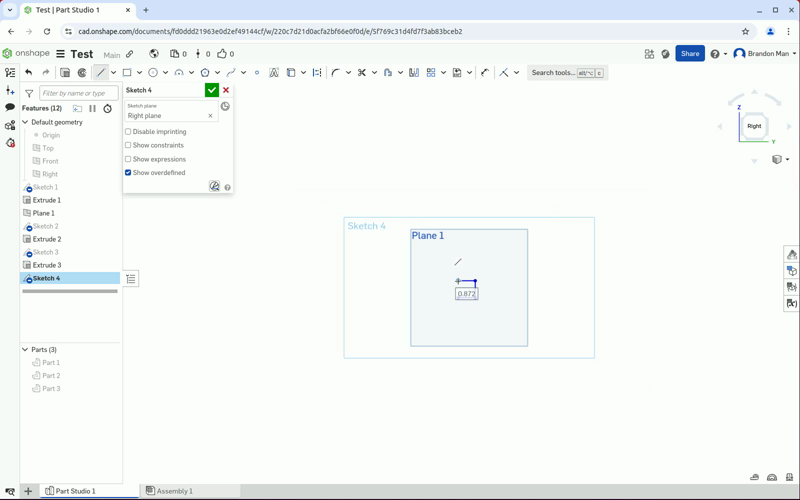
scroll(-6)
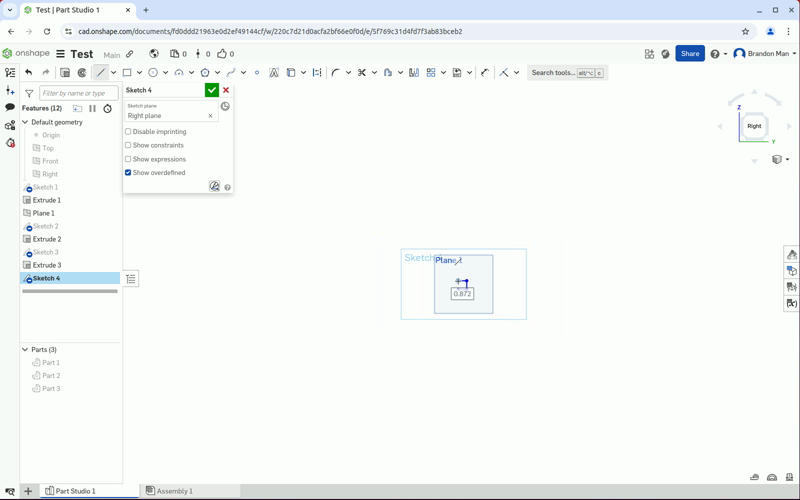
scroll(-6)
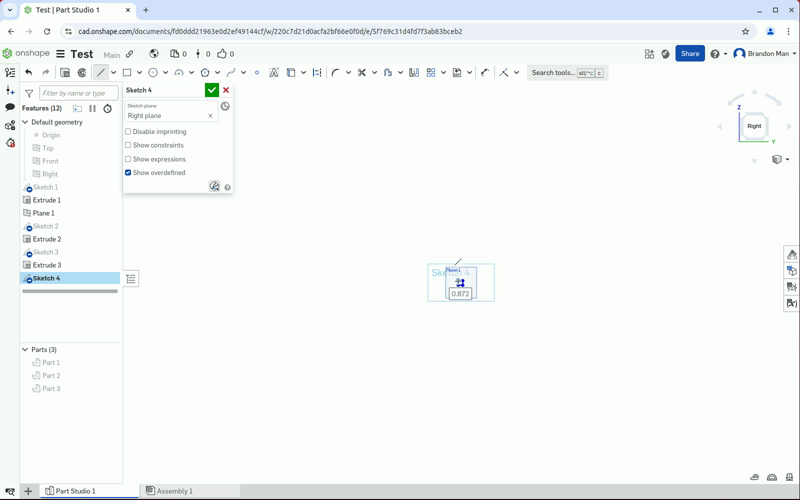
key_up(shift)
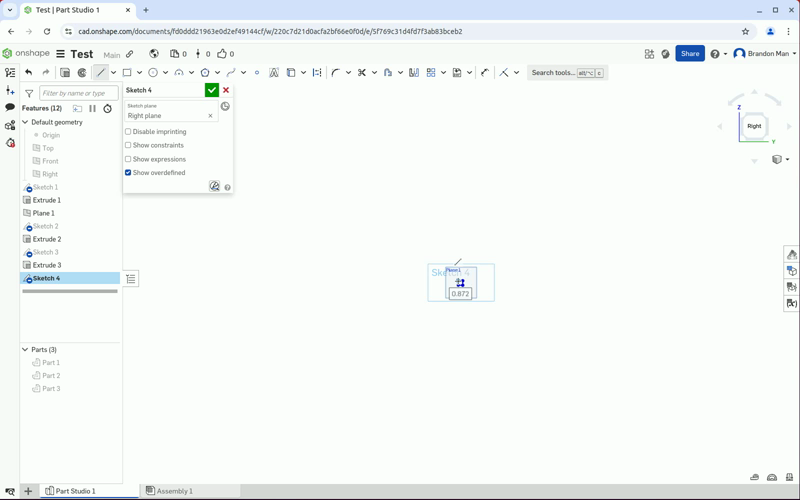
mouse_move(488, 280)
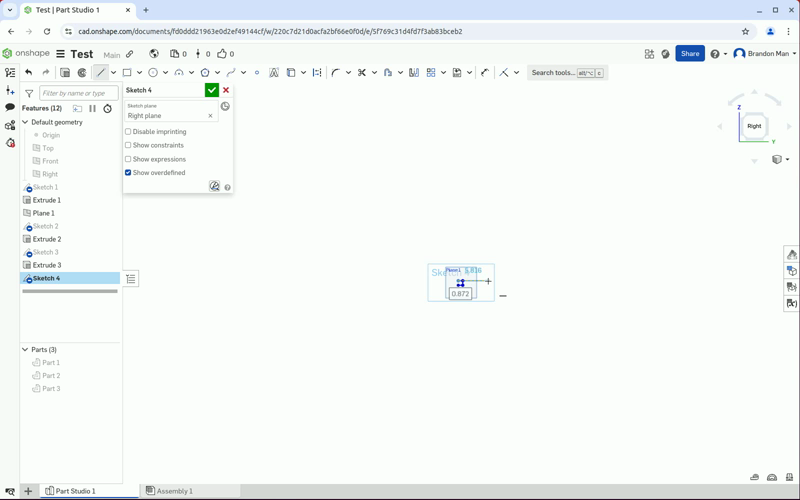
key_down(shift)
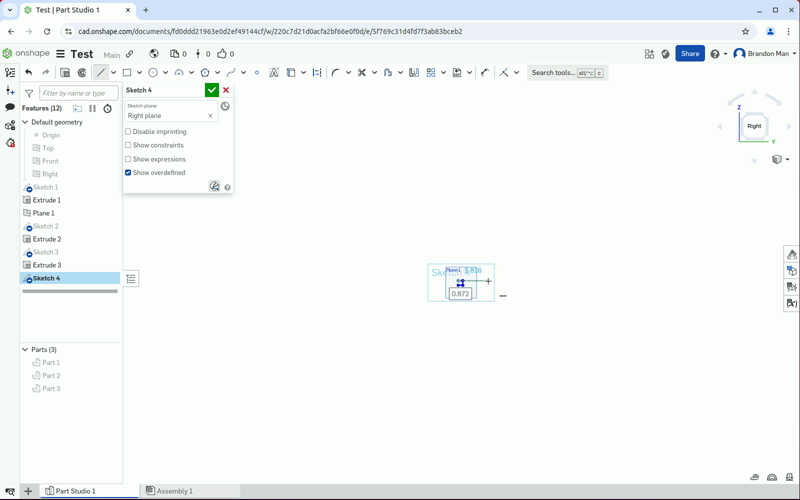
mouse_move(458, 285)
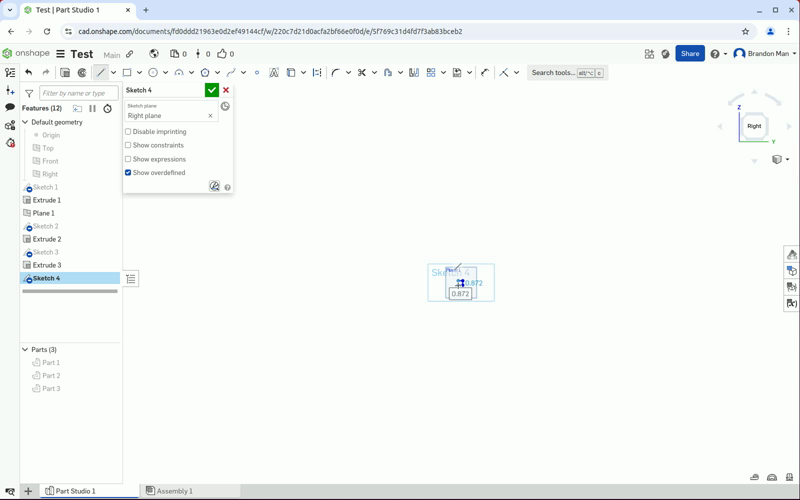
scroll(6)
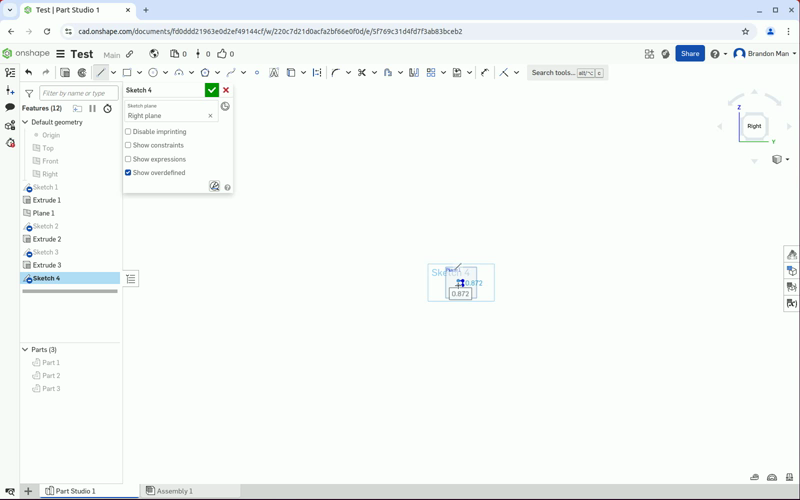
scroll(6)
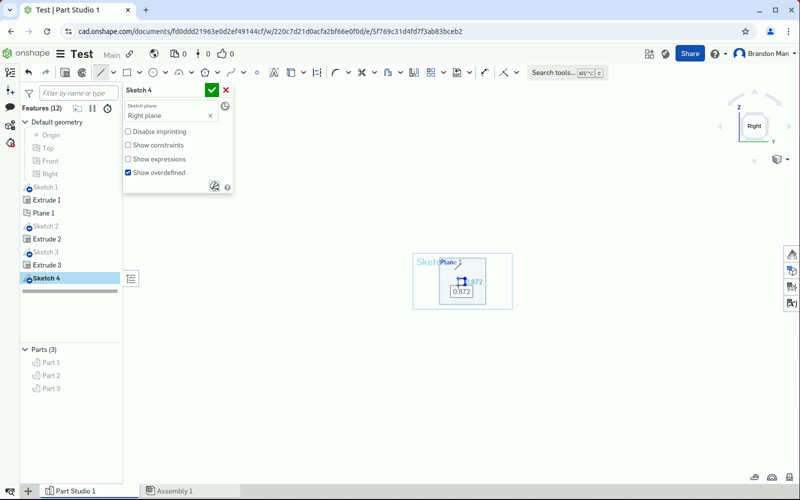
scroll(6)
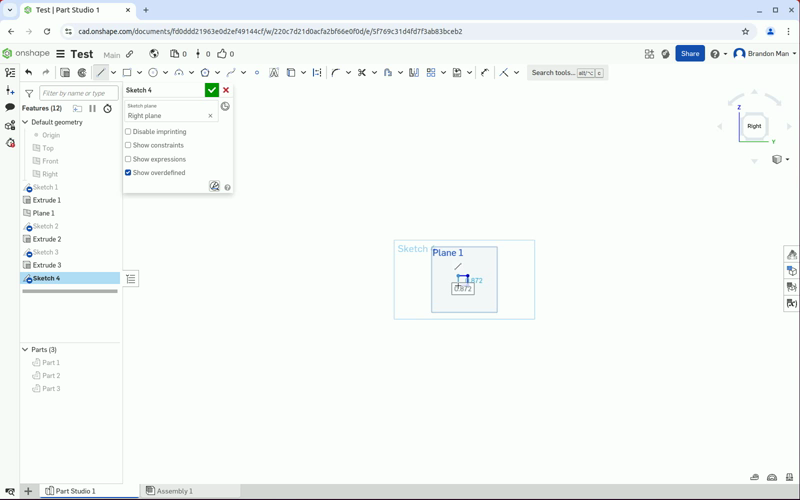
scroll(6)
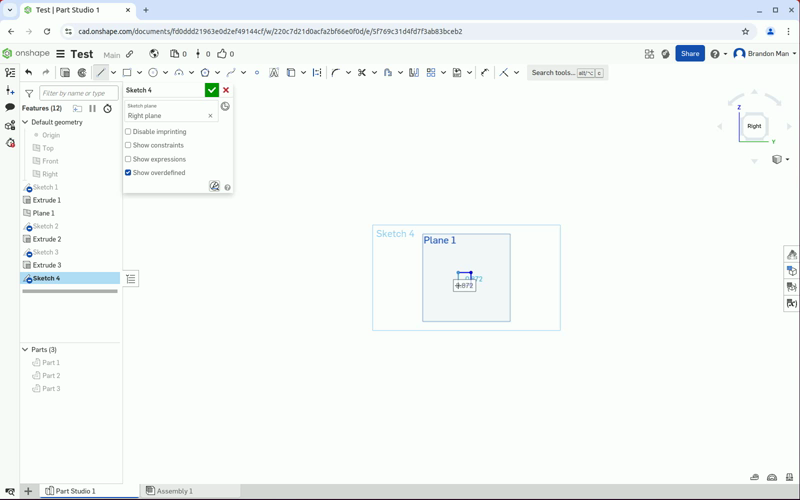
scroll(6)
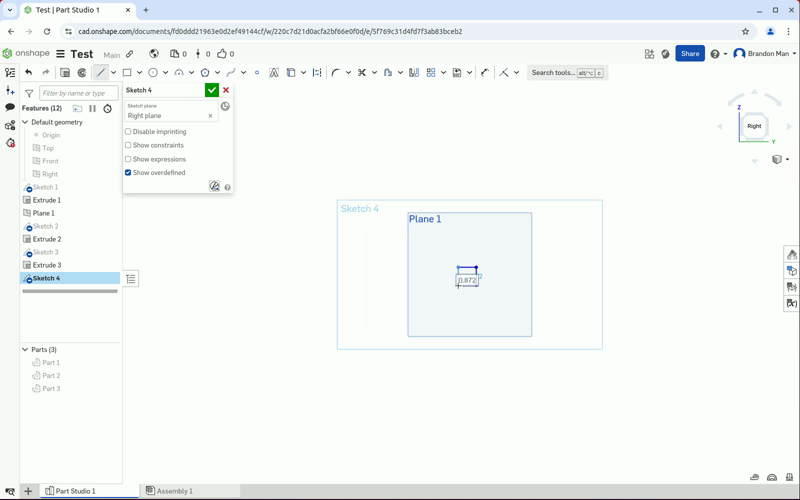
scroll(6)
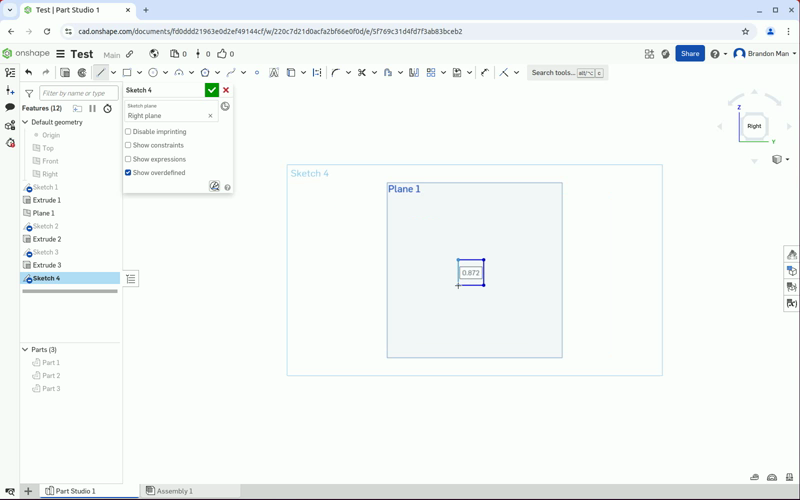
scroll(6)
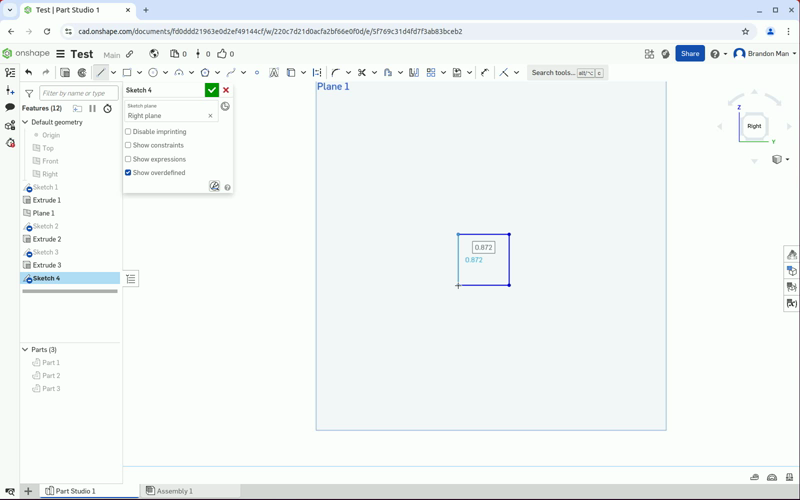
key_up(shift)
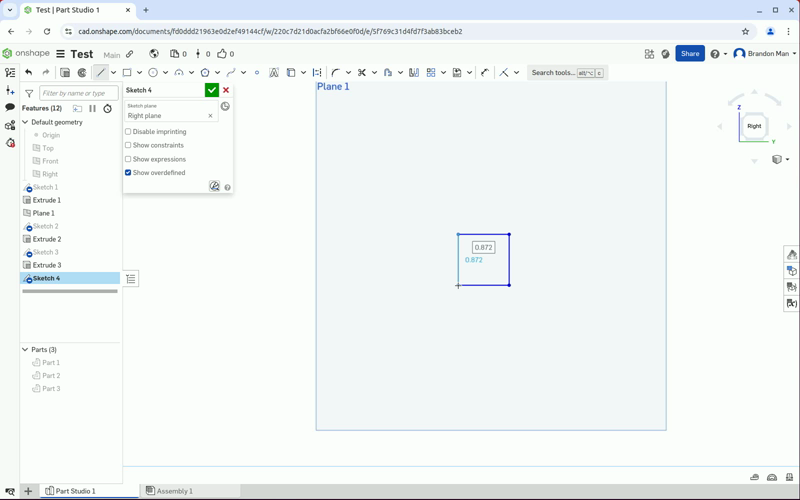
click(458, 285)
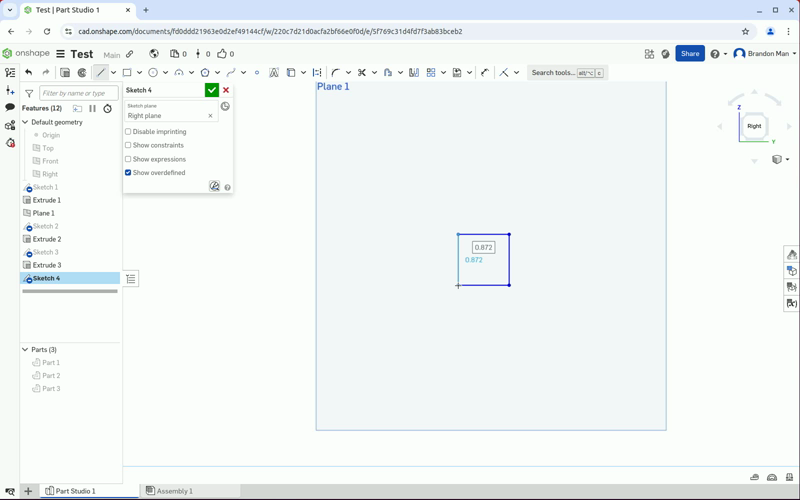
scroll(-6)
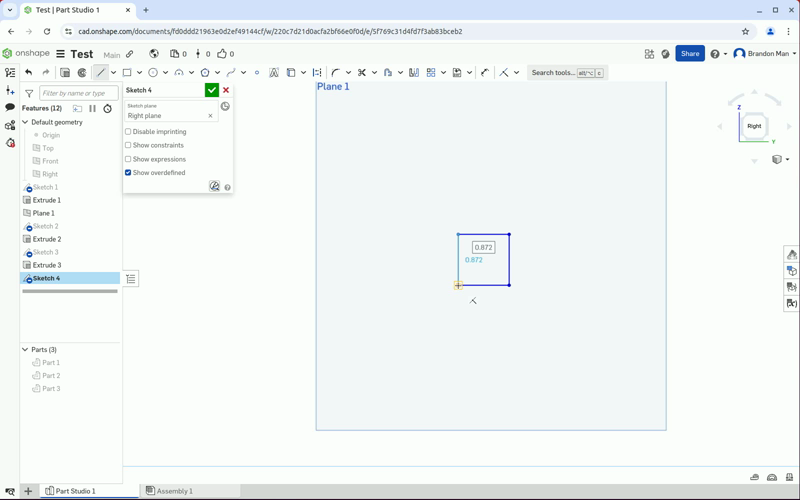
scroll(-6)
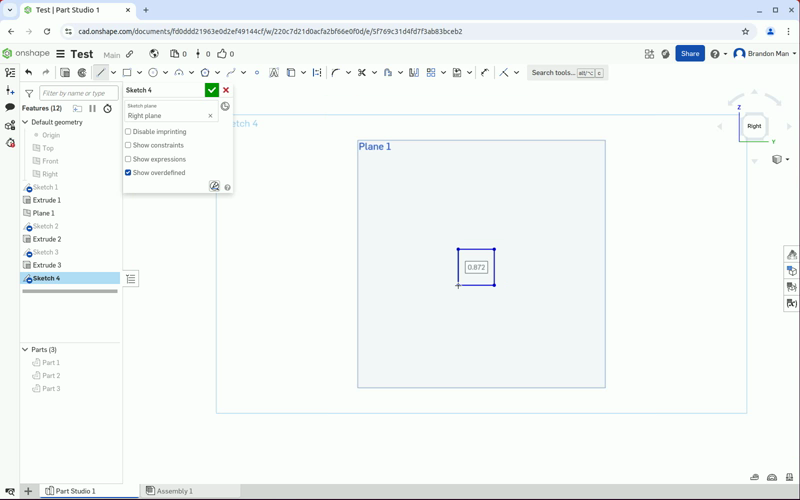
scroll(-6)
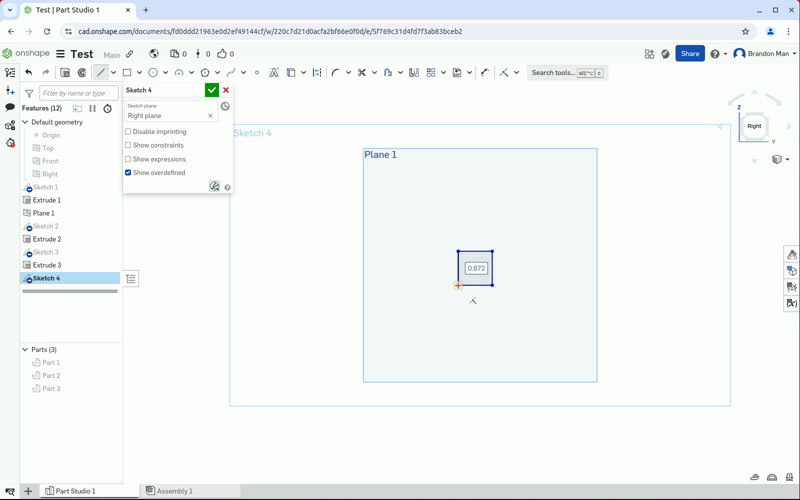
scroll(-6)
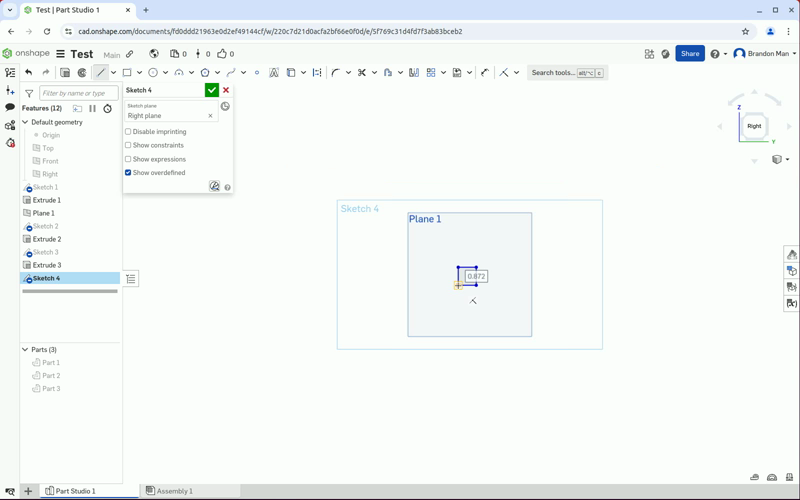
scroll(-6)
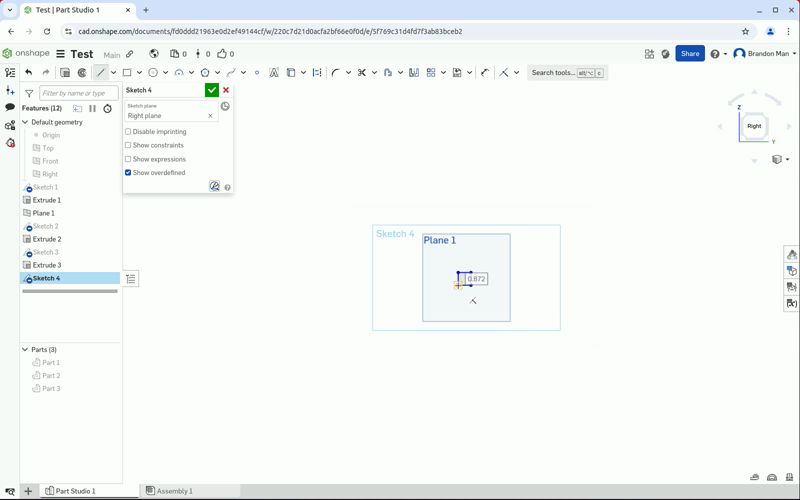
scroll(-6)
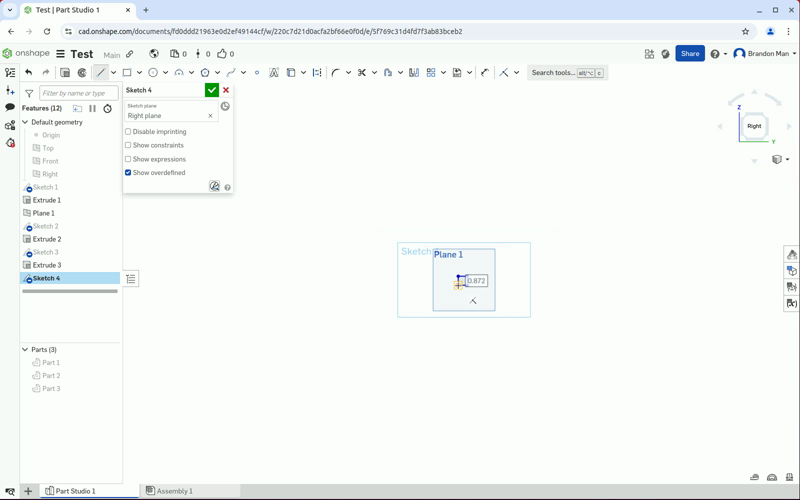
scroll(-6)
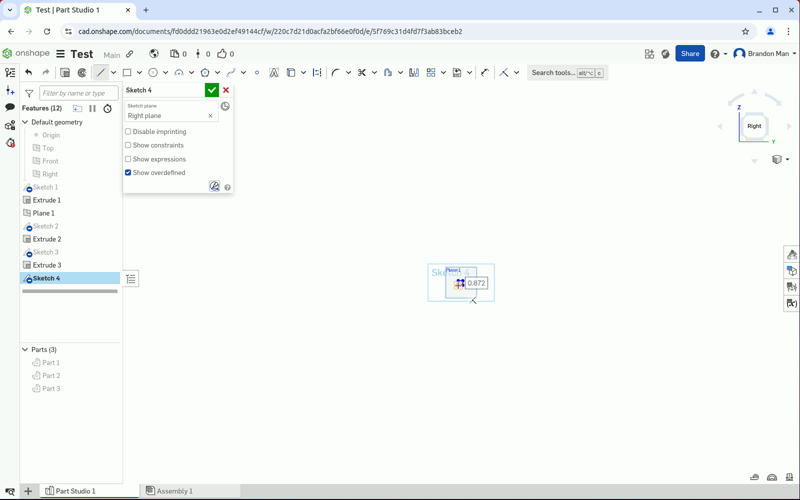
key(esc)
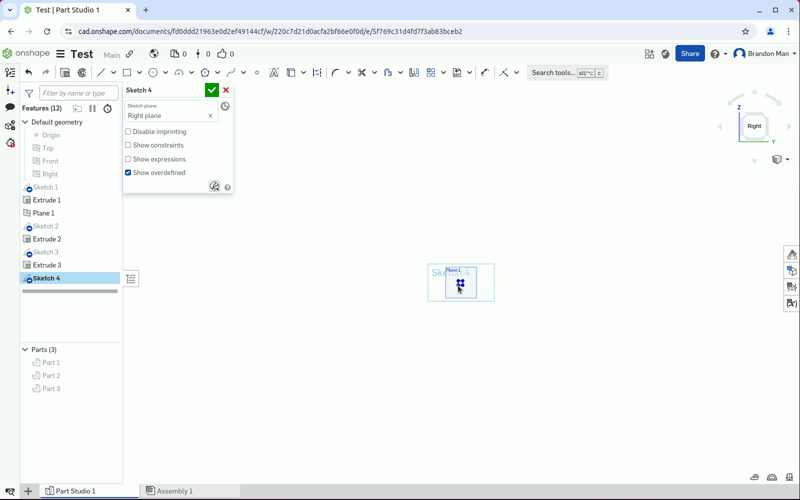
key(l)
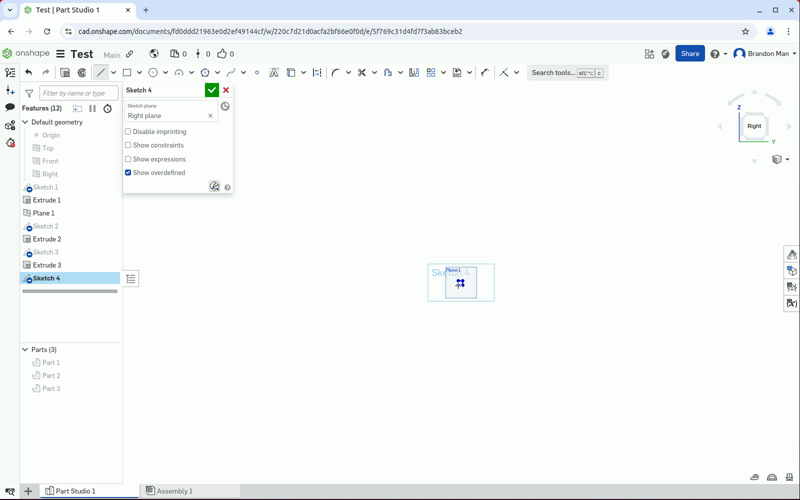
key_down(shift)
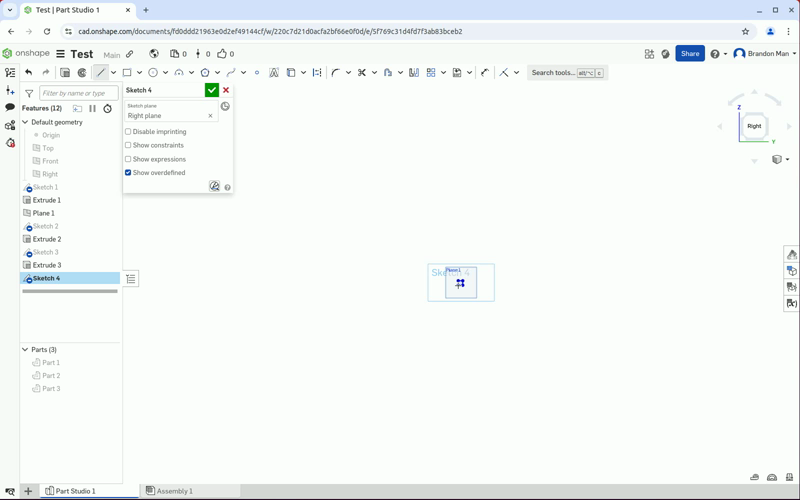
mouse_move(458, 285)
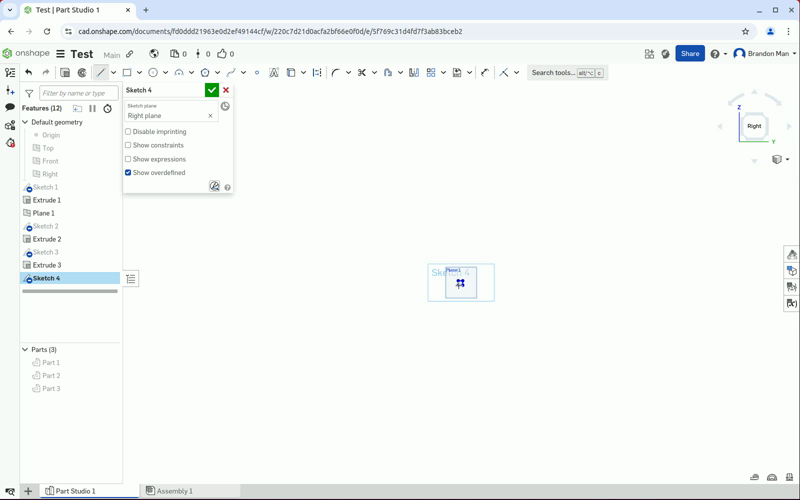
scroll(6)
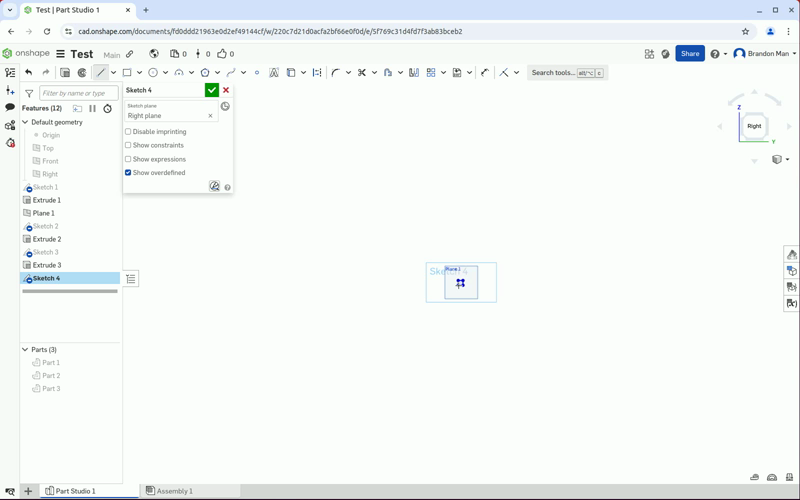
scroll(6)
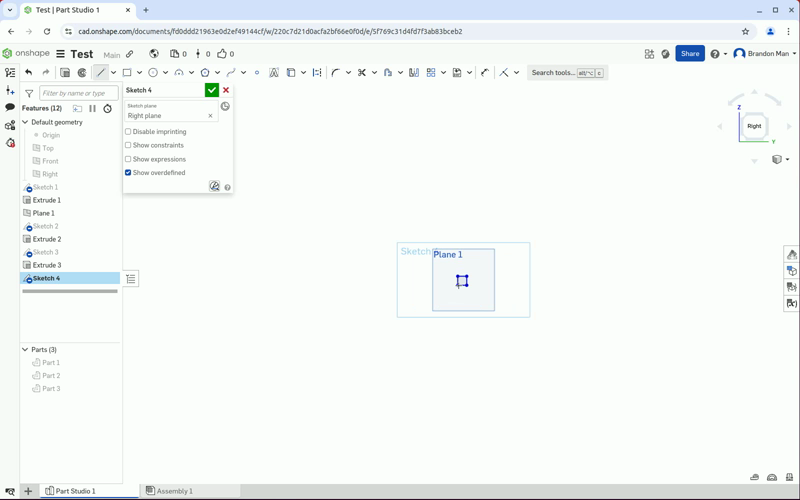
scroll(6)
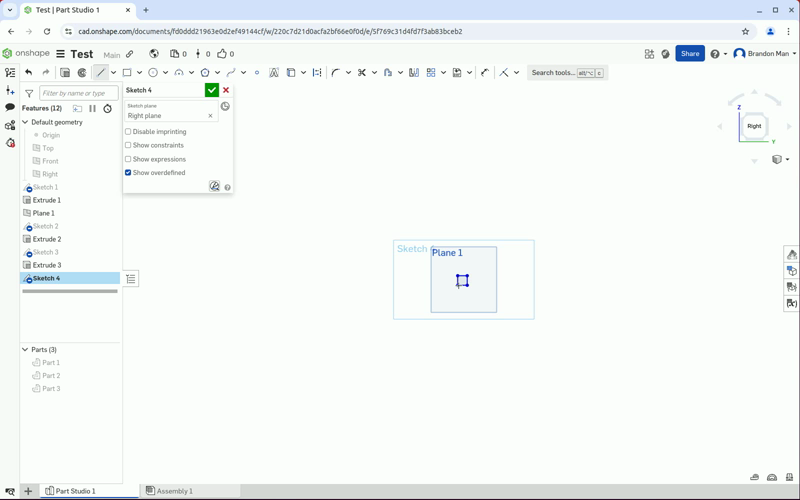
scroll(6)
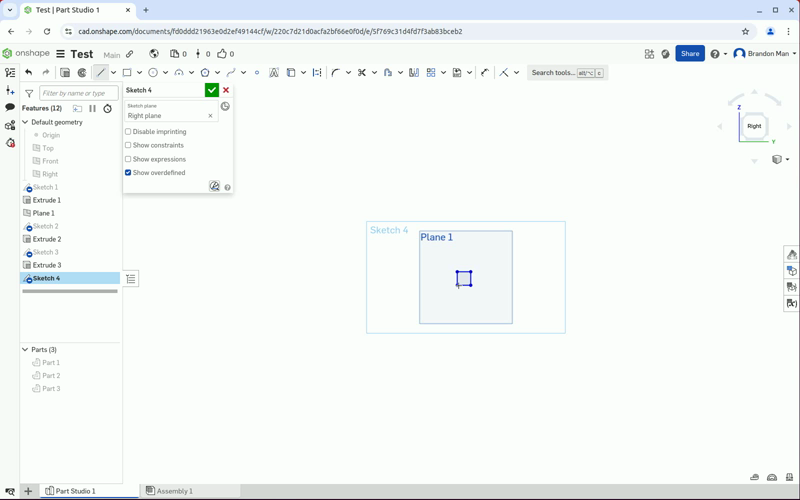
scroll(6)
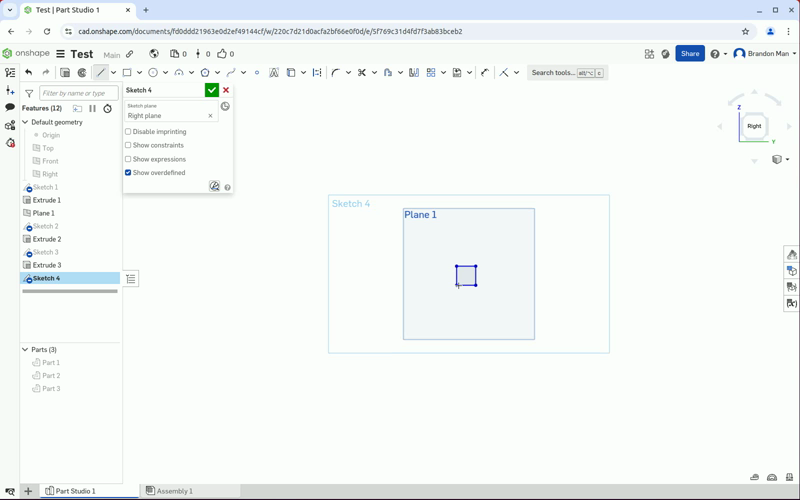
scroll(6)
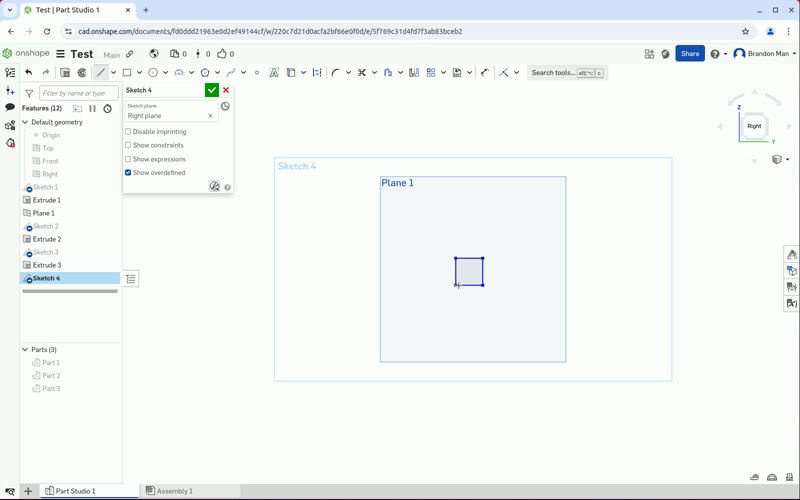
scroll(6)
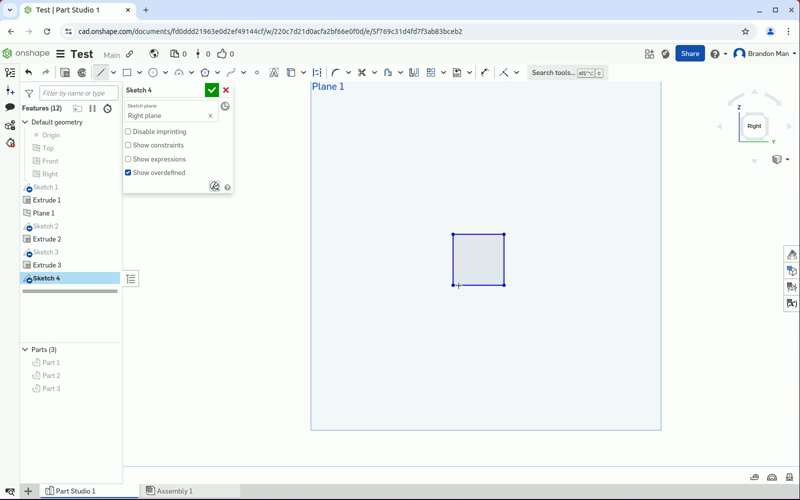
click(458, 285)
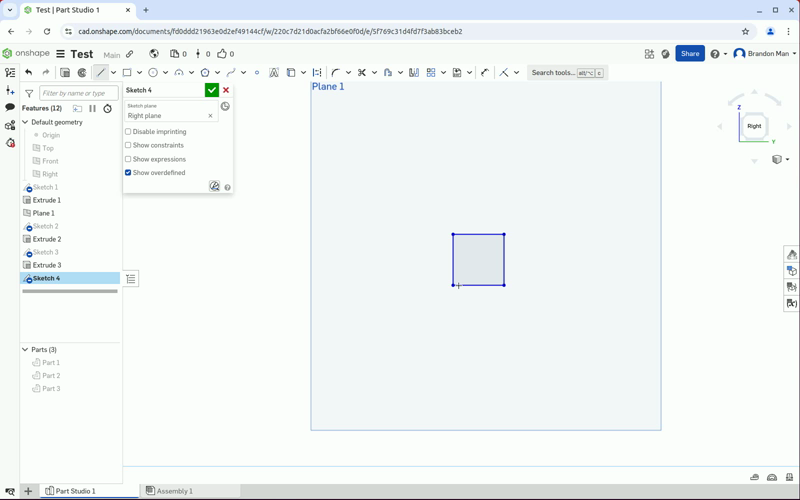
scroll(-6)
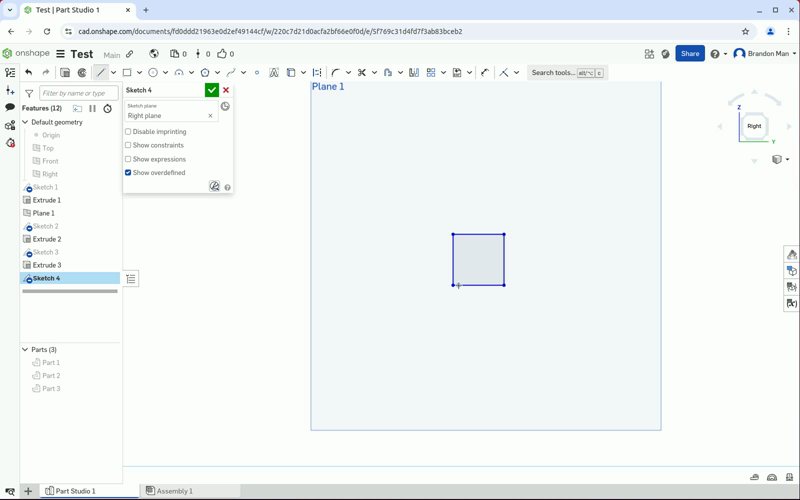
scroll(-6)
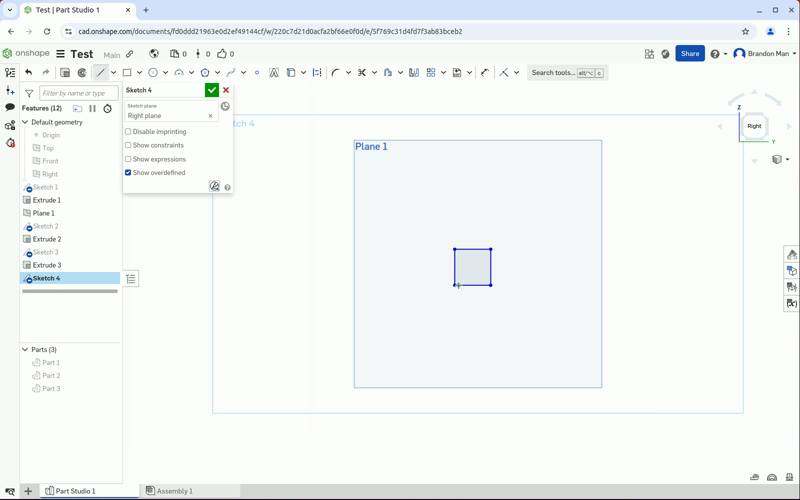
scroll(-6)
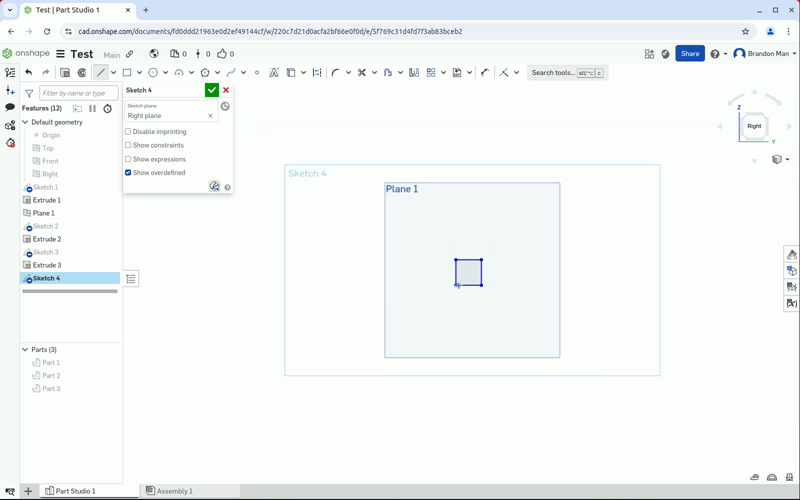
scroll(-6)
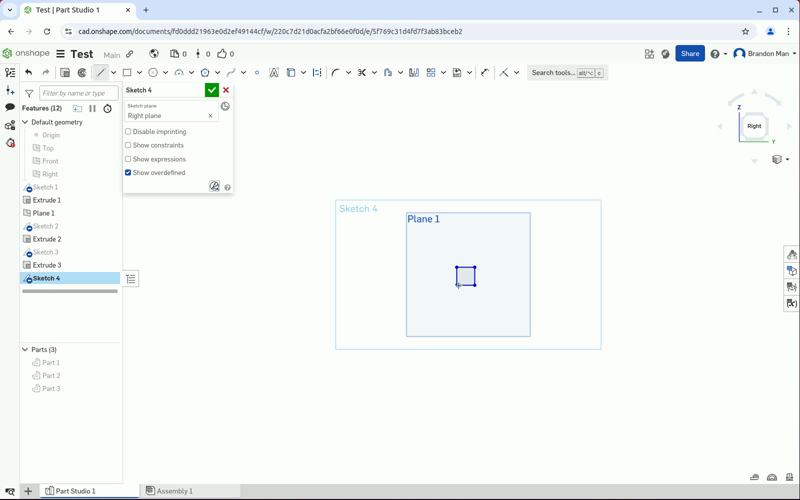
scroll(-6)
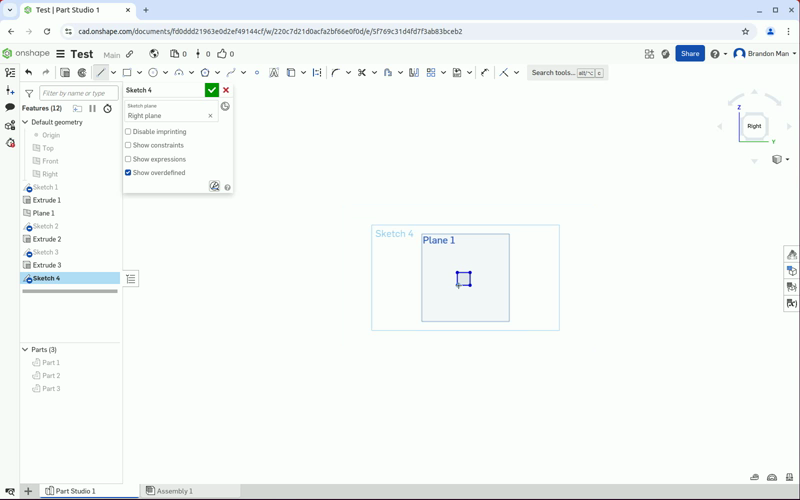
scroll(-6)
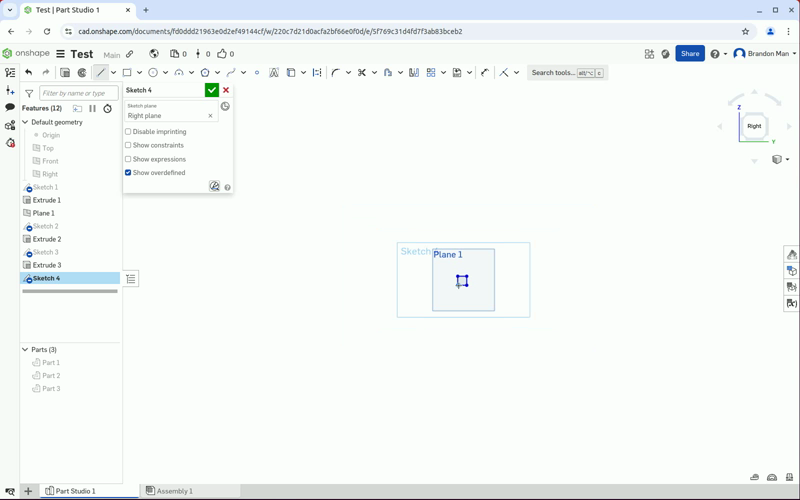
scroll(-6)
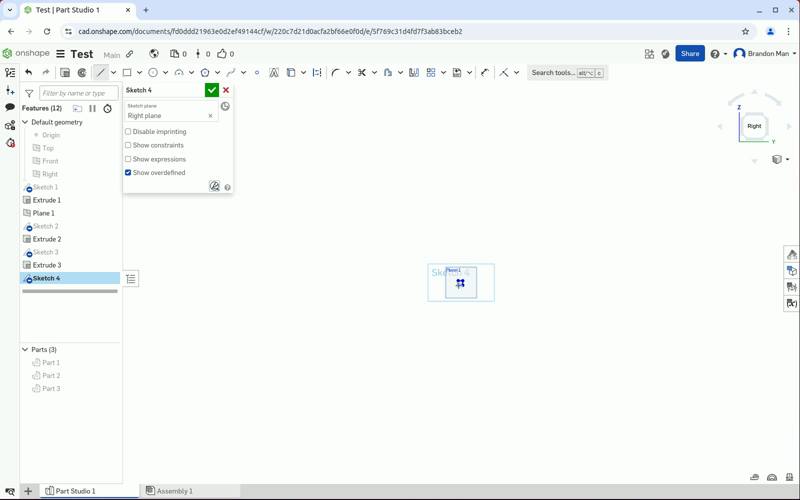
key_up(shift)
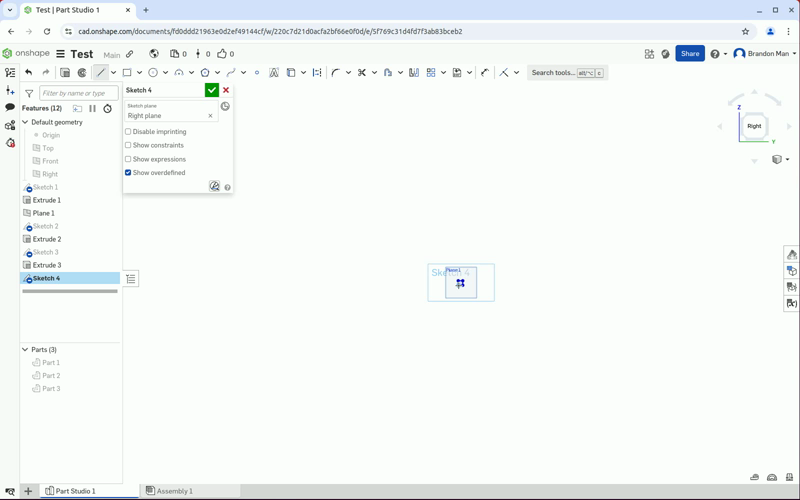
key_down(shift)
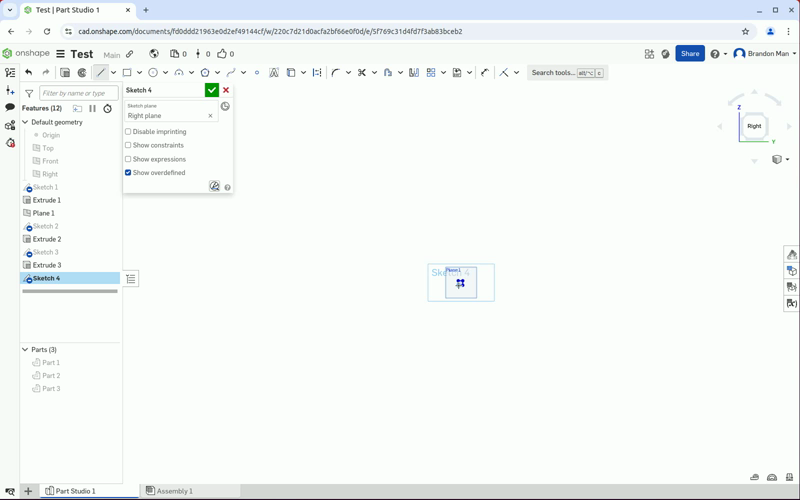
mouse_move(488, 285)
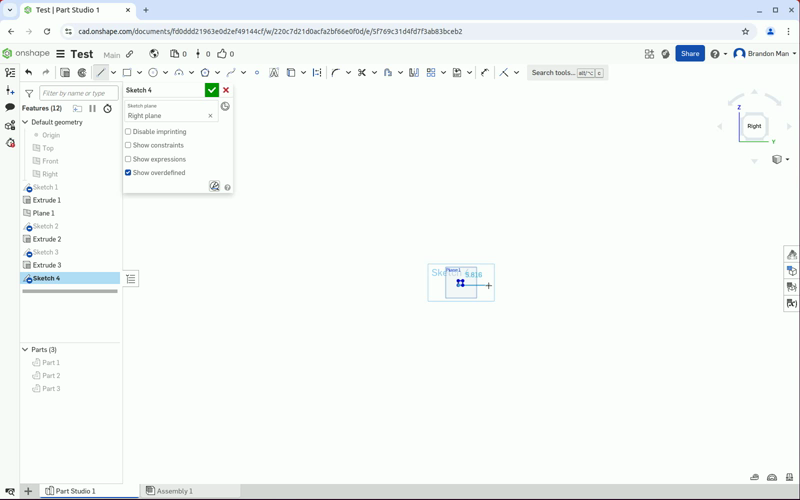
mouse_move(462, 285)
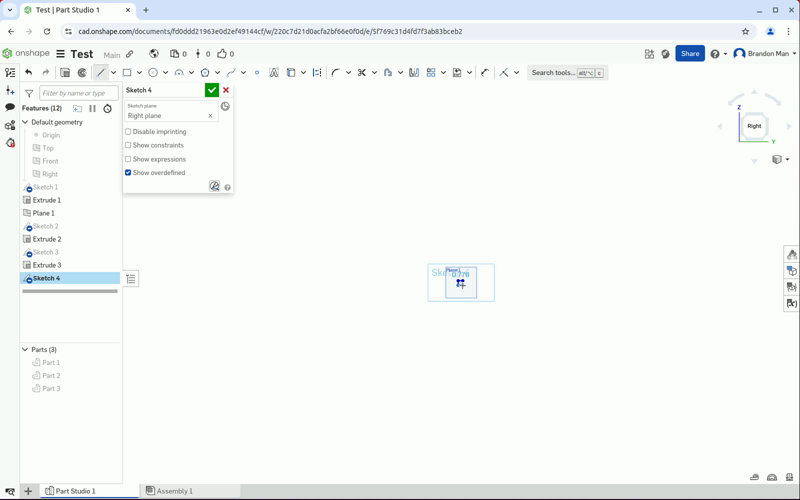
scroll(6)
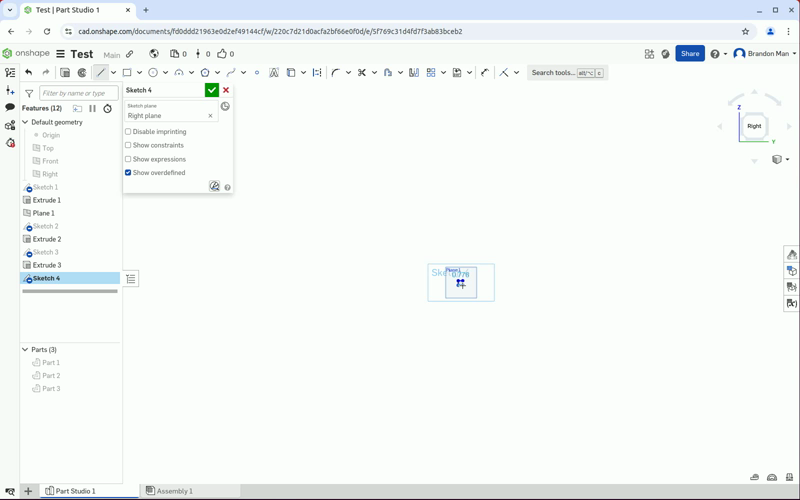
scroll(6)
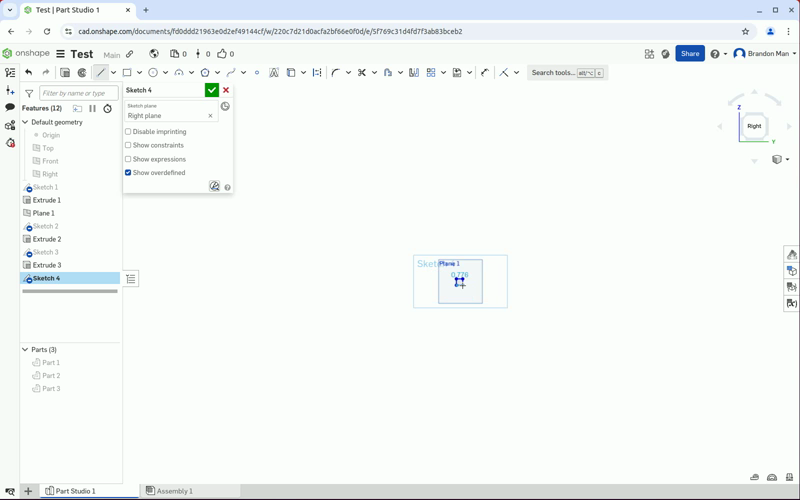
scroll(6)
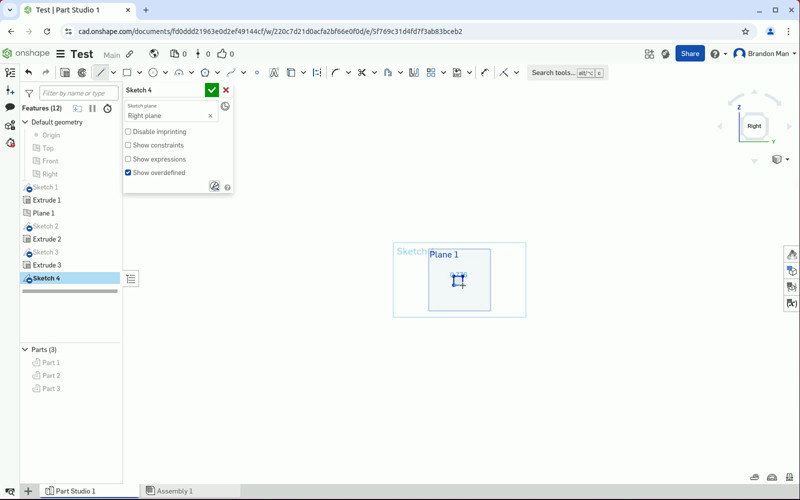
scroll(6)
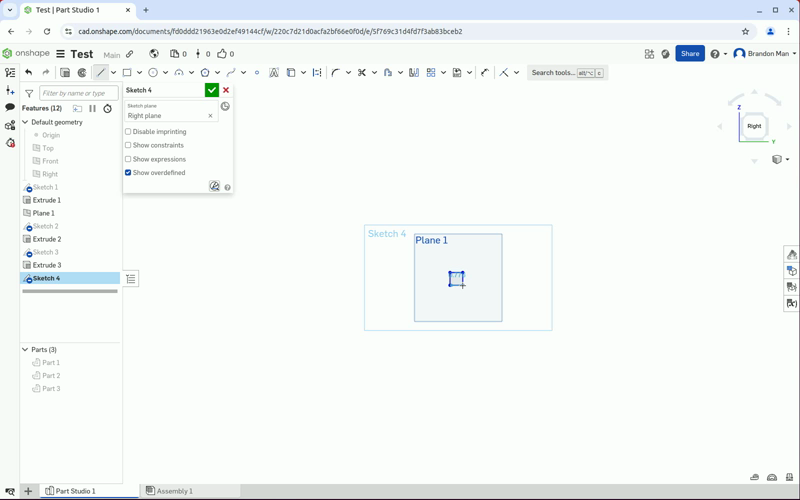
scroll(6)
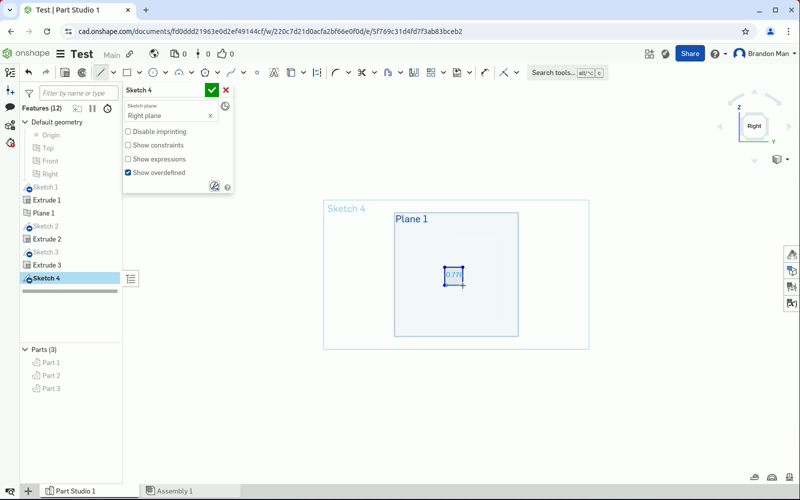
scroll(6)
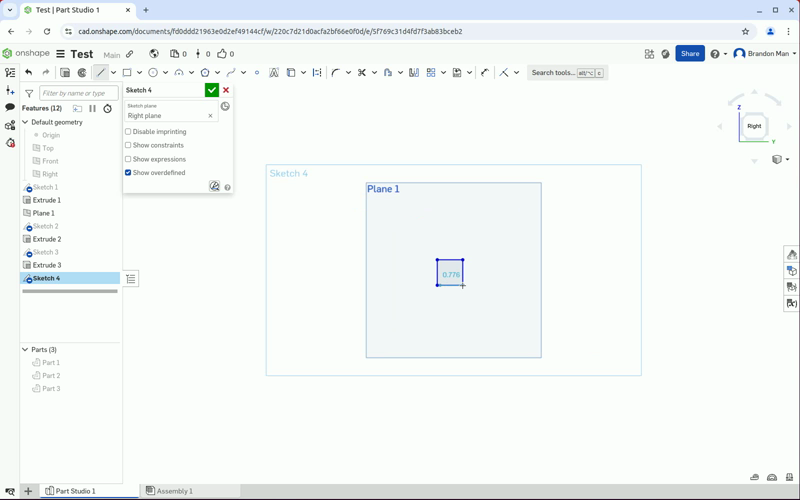
scroll(6)
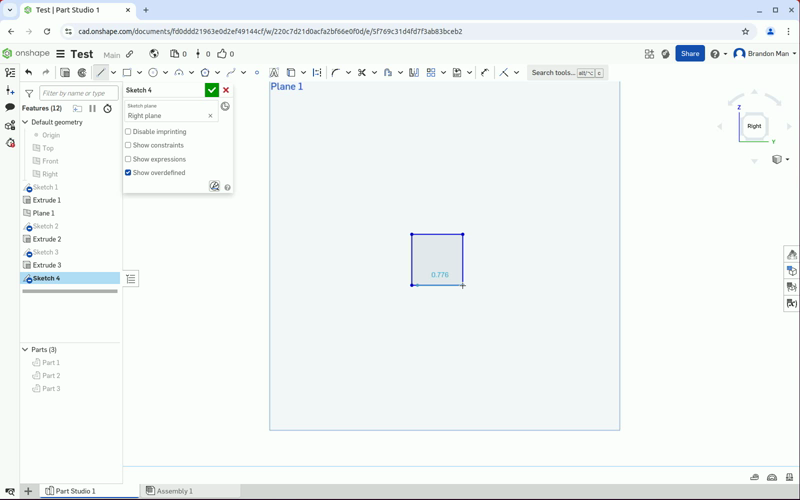
click(462, 285)
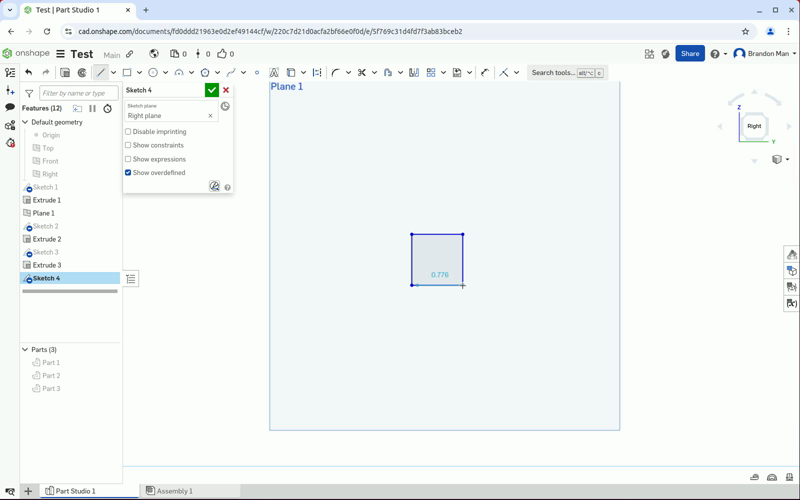
scroll(-6)
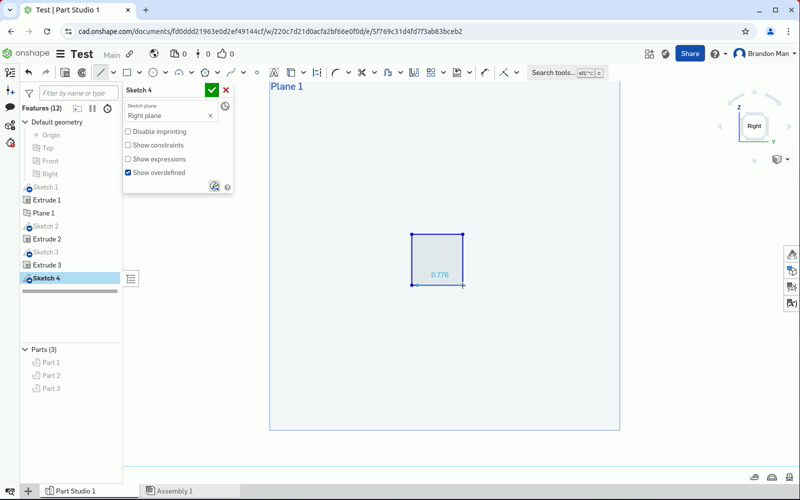
scroll(-6)
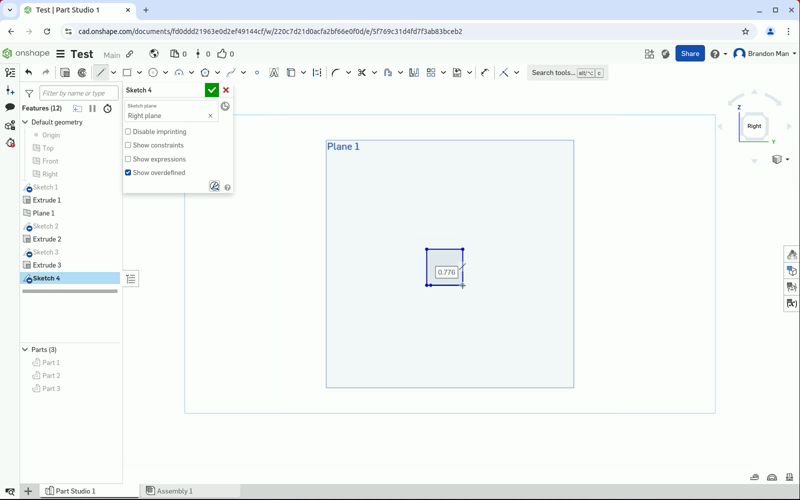
scroll(-6)
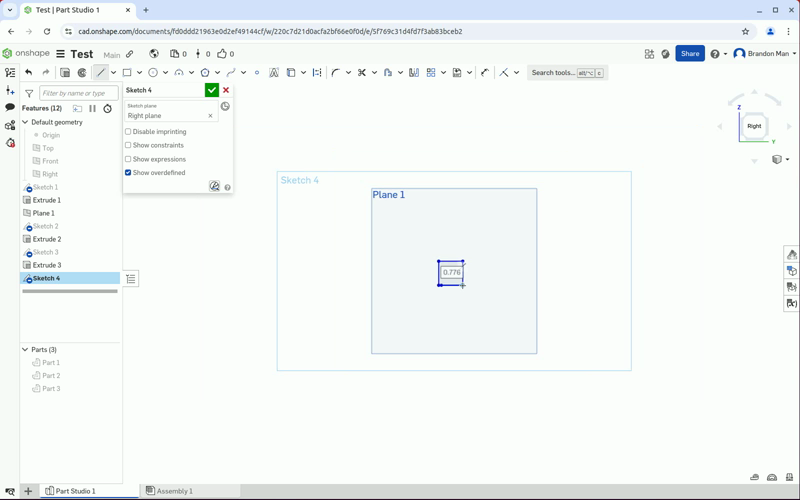
scroll(-6)
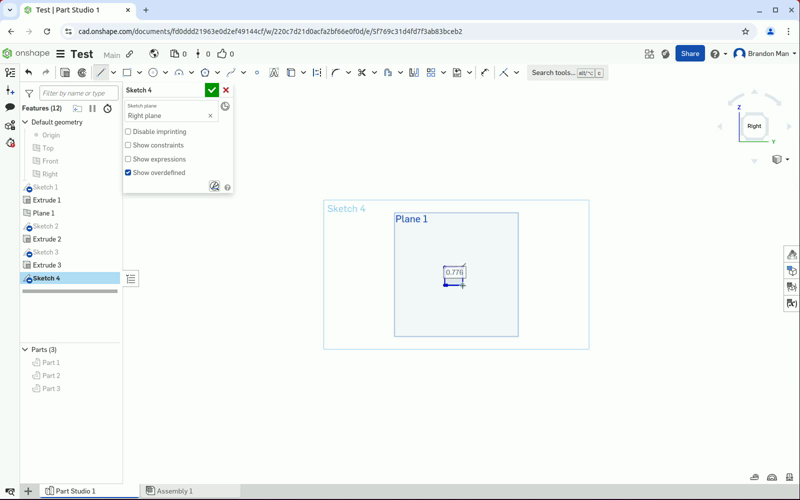
scroll(-6)
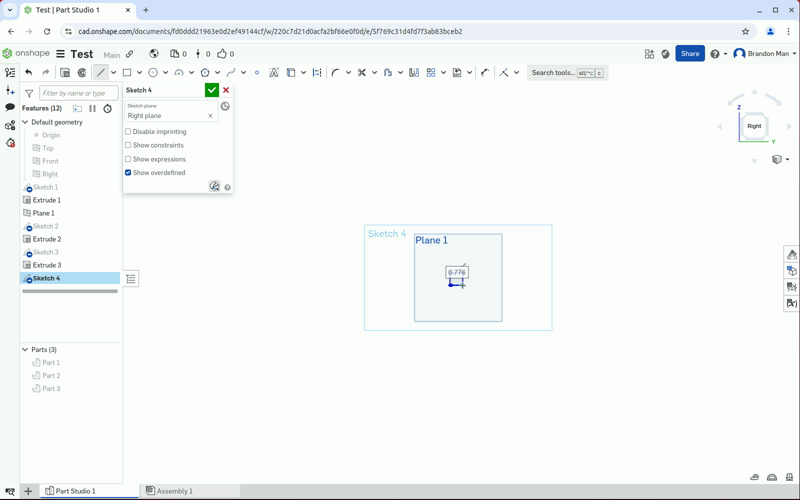
scroll(-6)
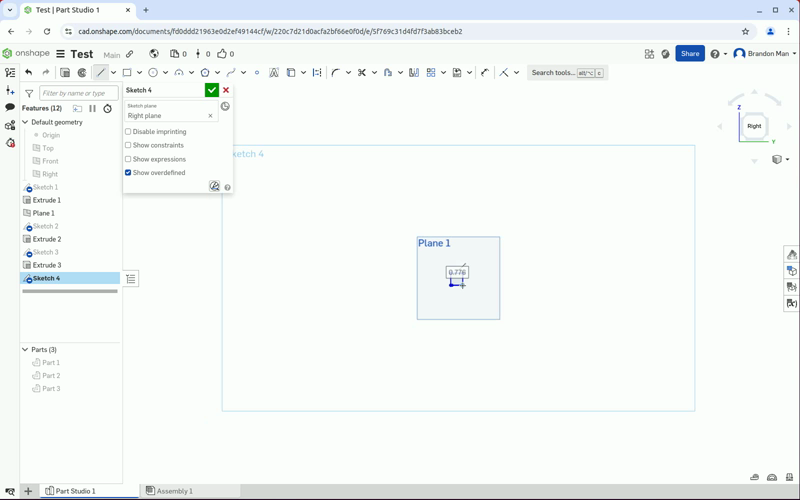
scroll(-6)
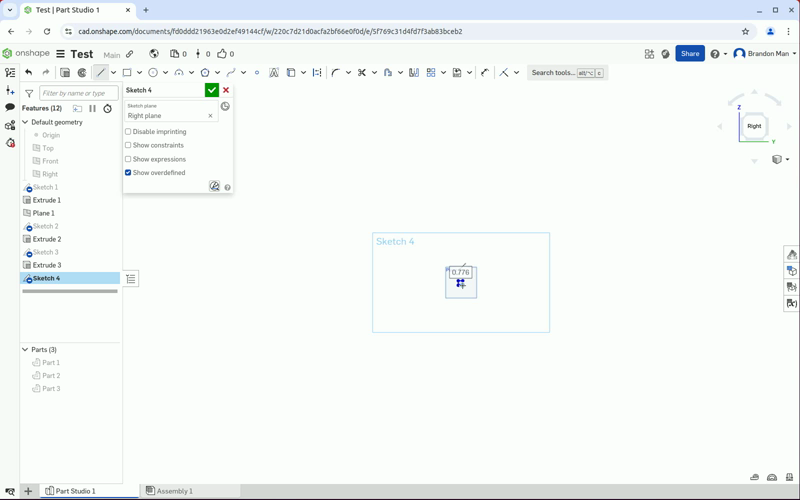
key_up(shift)
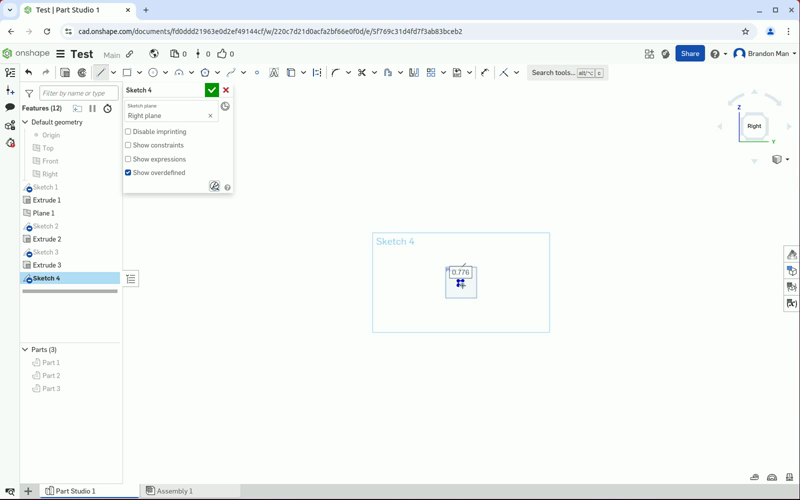
key_down(shift)
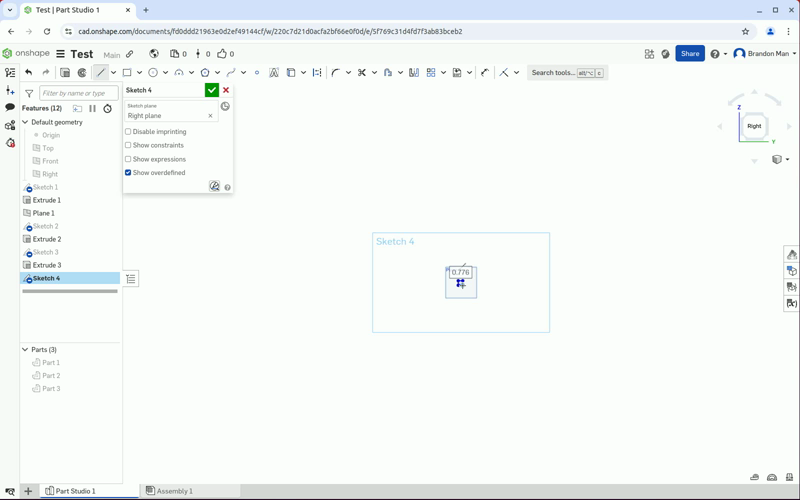
mouse_move(492, 285)
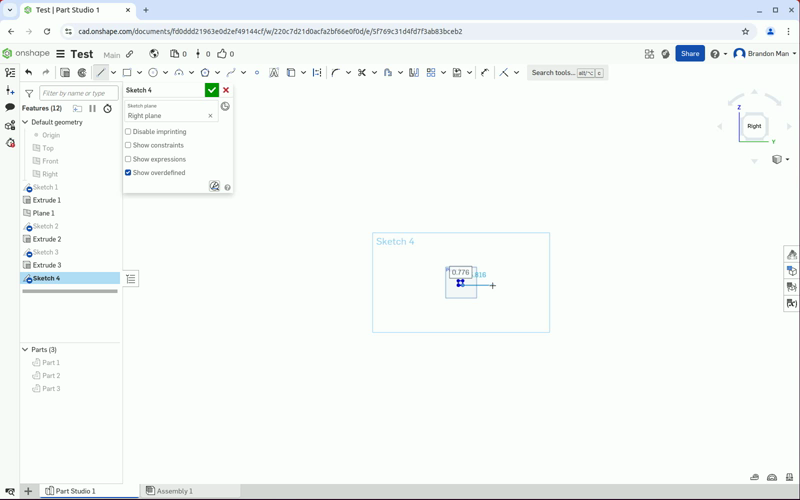
mouse_move(462, 280)
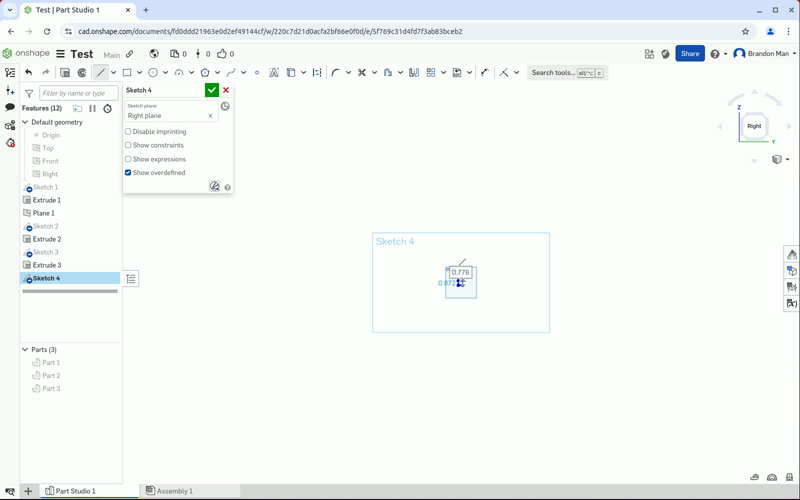
scroll(6)
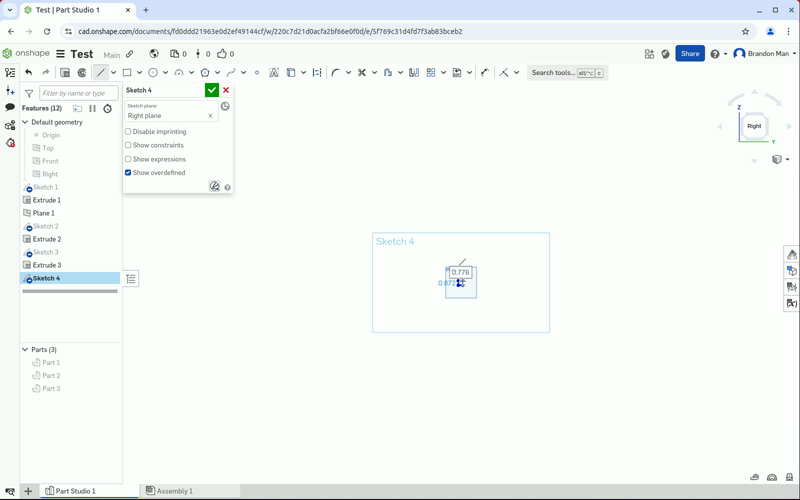
scroll(6)
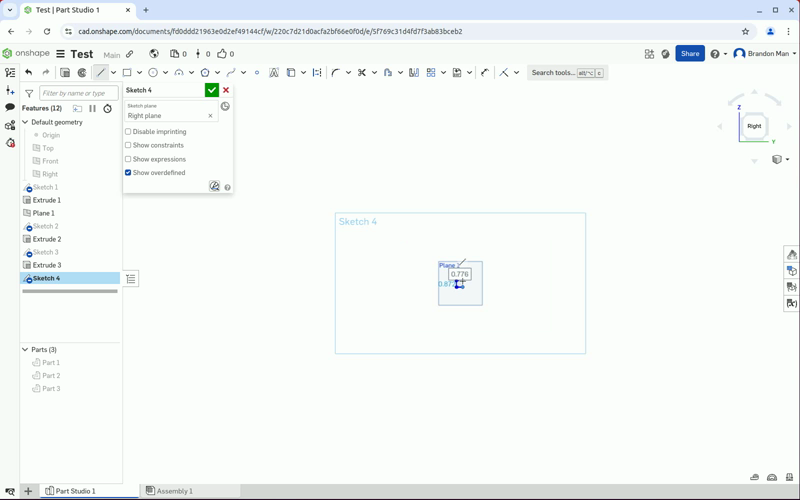
scroll(6)
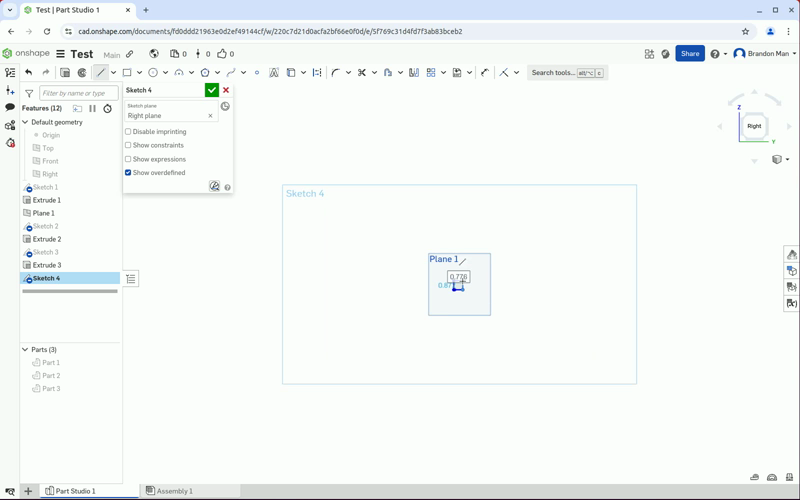
scroll(6)
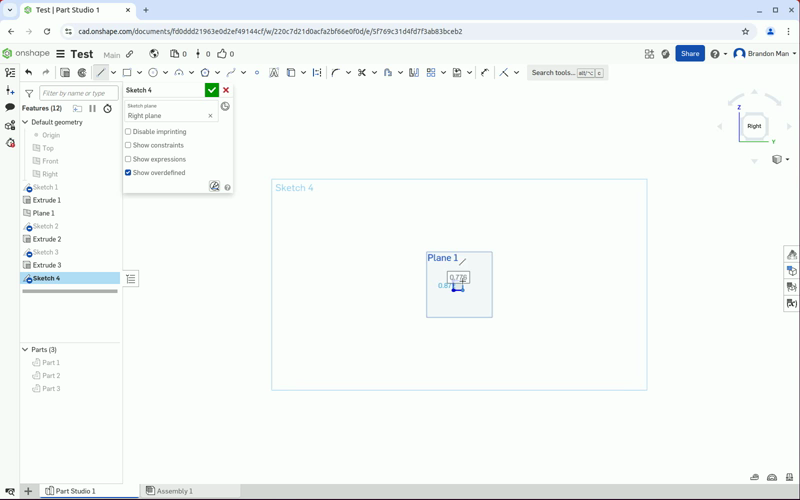
scroll(6)
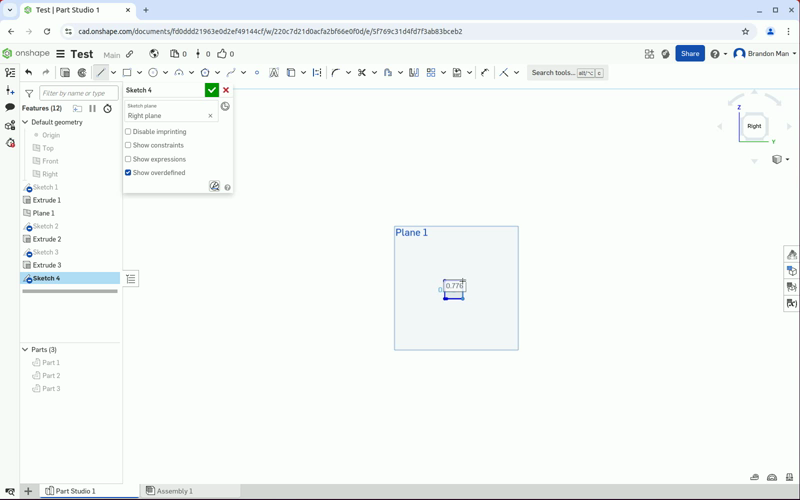
scroll(6)
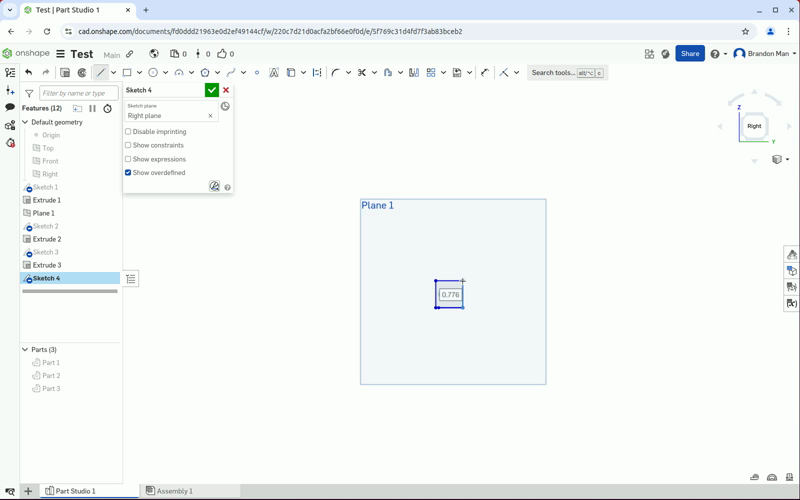
scroll(6)
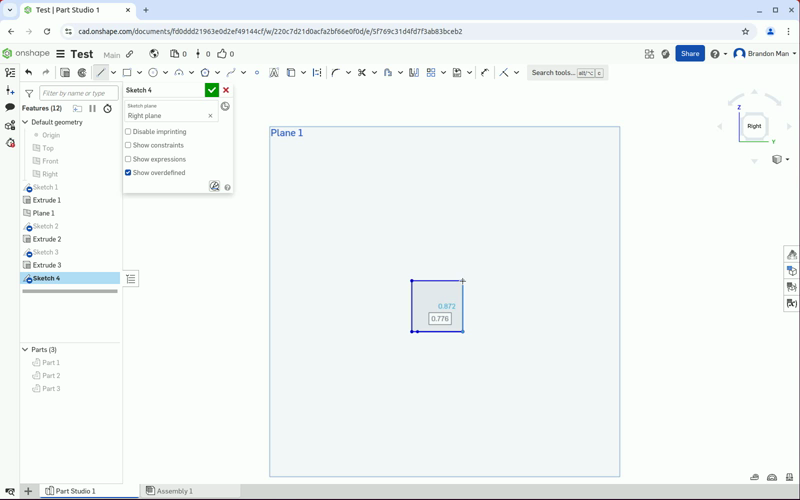
click(462, 280)
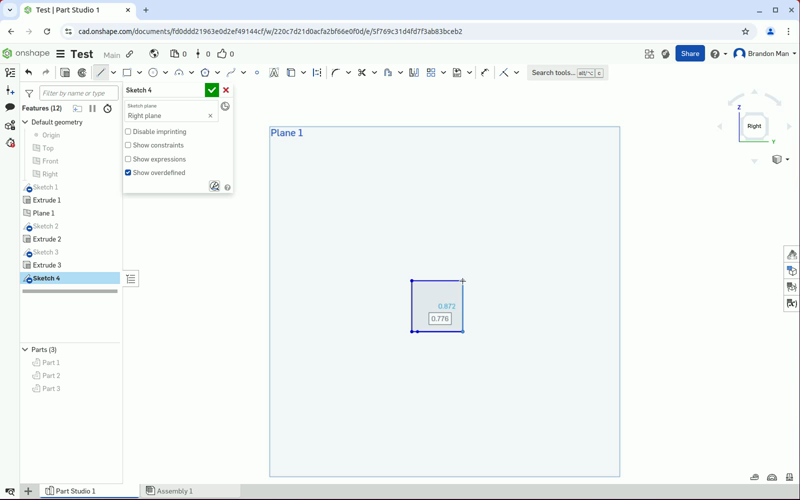
scroll(-6)
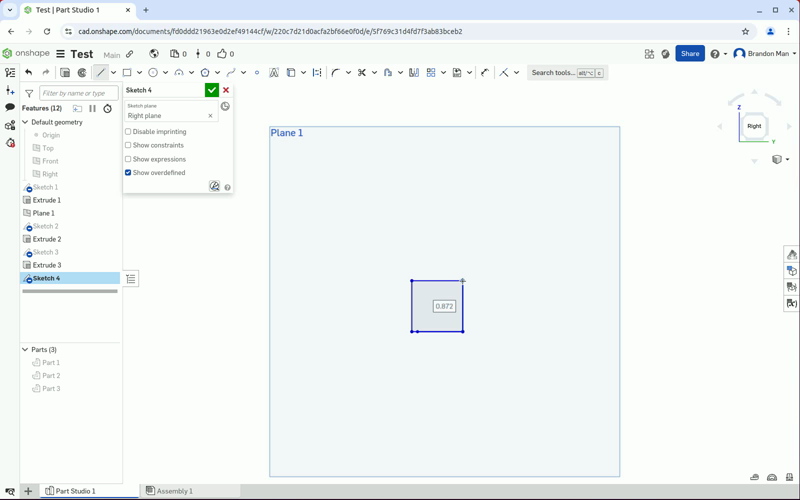
scroll(-6)
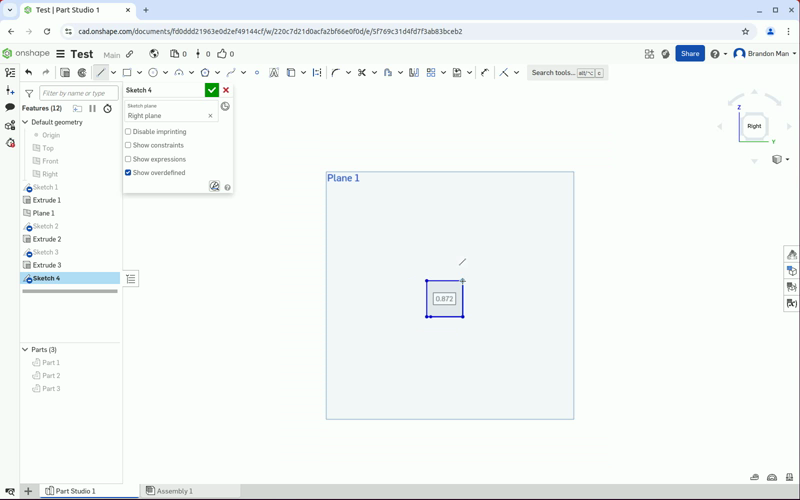
scroll(-6)
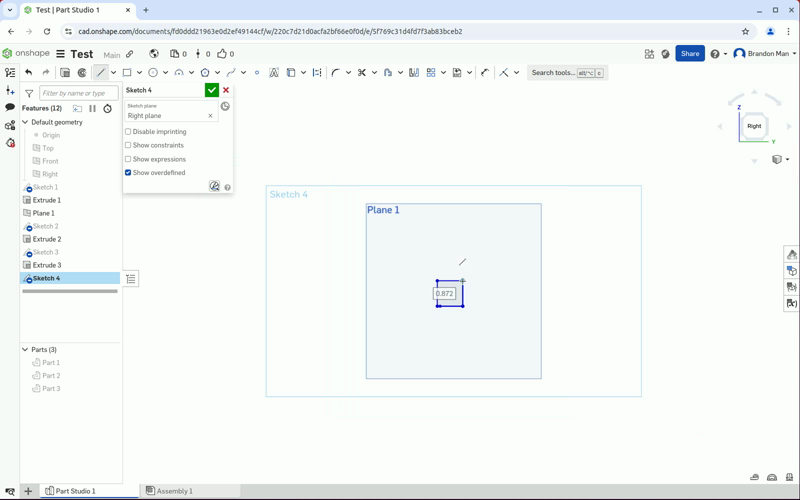
scroll(-6)
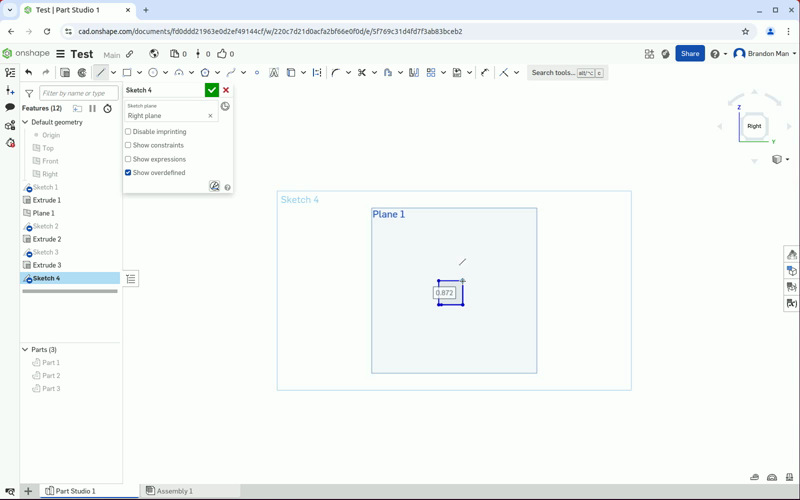
scroll(-6)
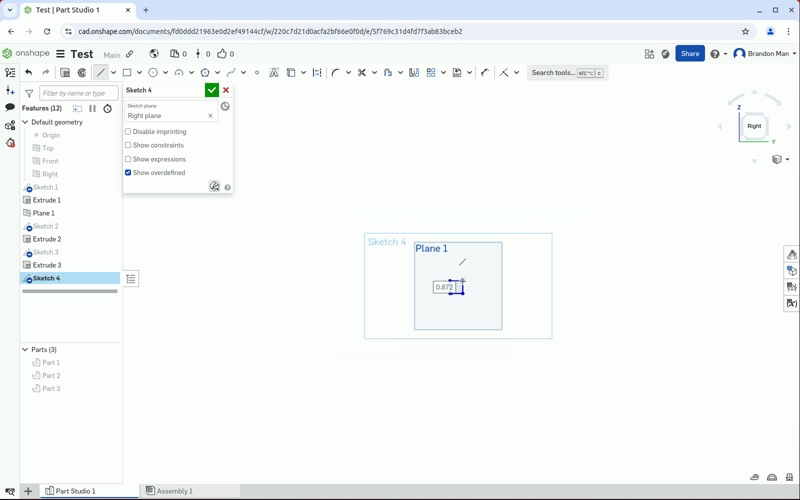
scroll(-6)
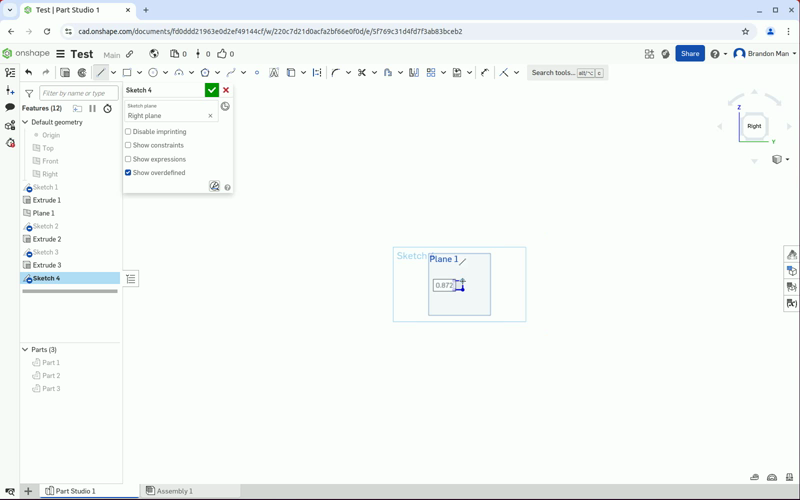
scroll(-6)
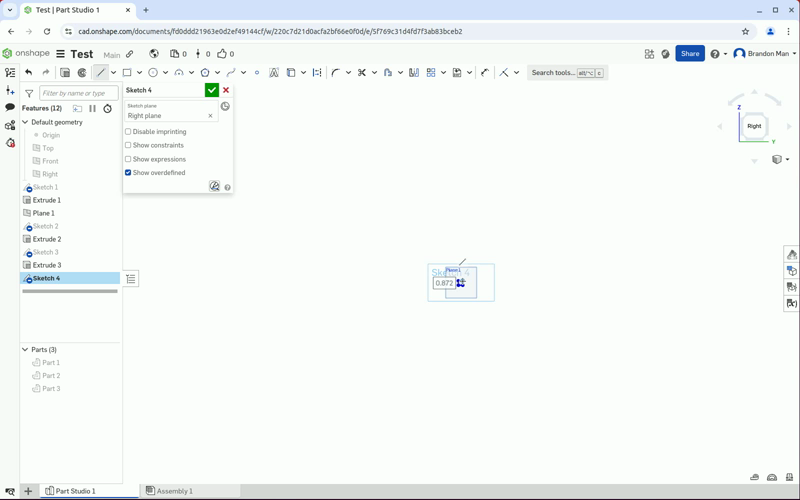
key_up(shift)
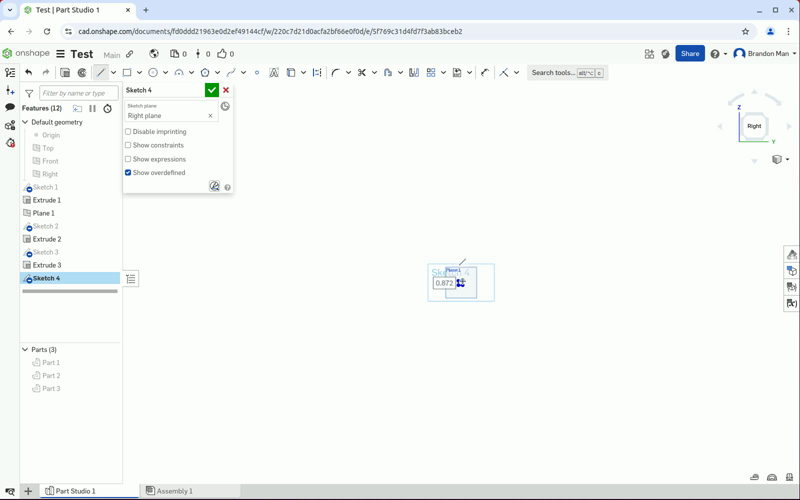
key_down(shift)
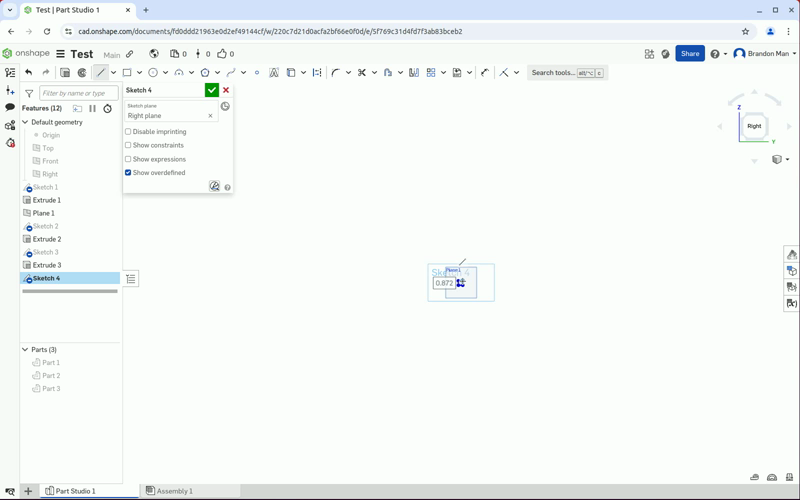
mouse_move(492, 280)
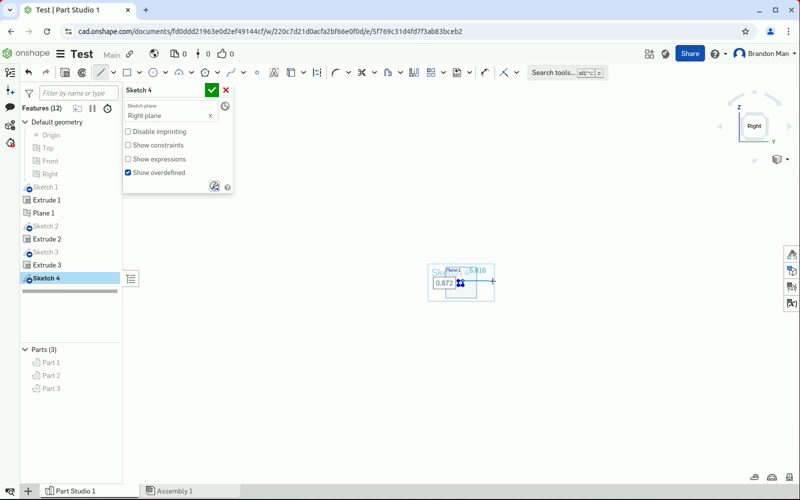
mouse_move(458, 280)
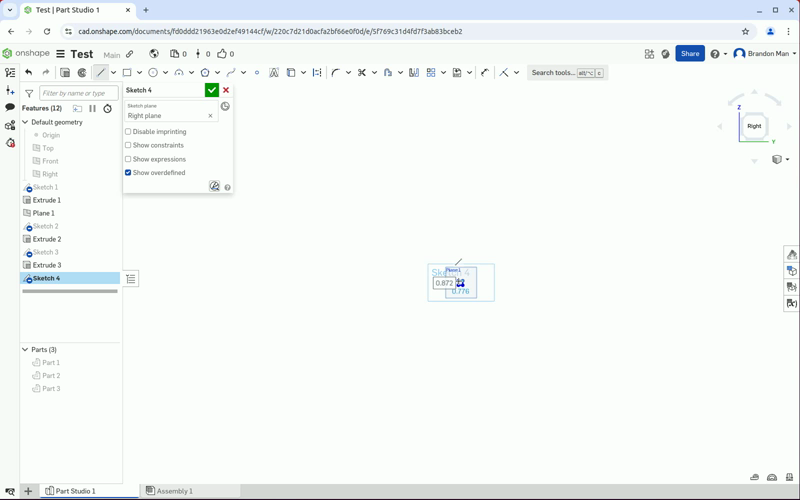
scroll(6)
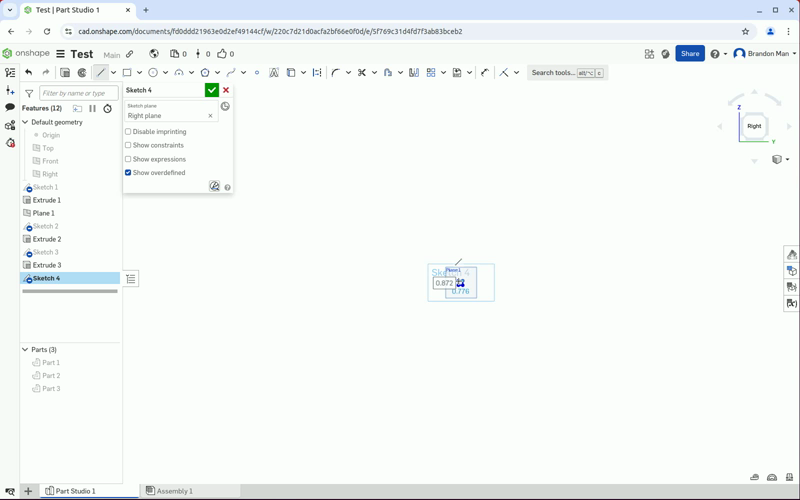
scroll(6)
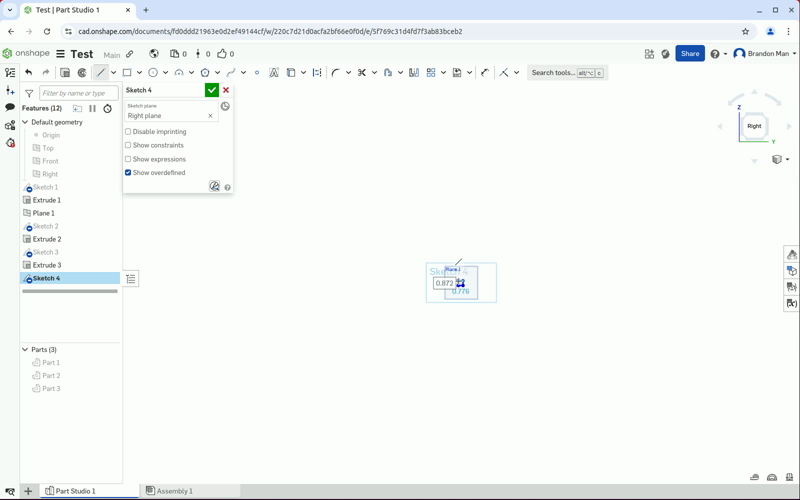
scroll(6)
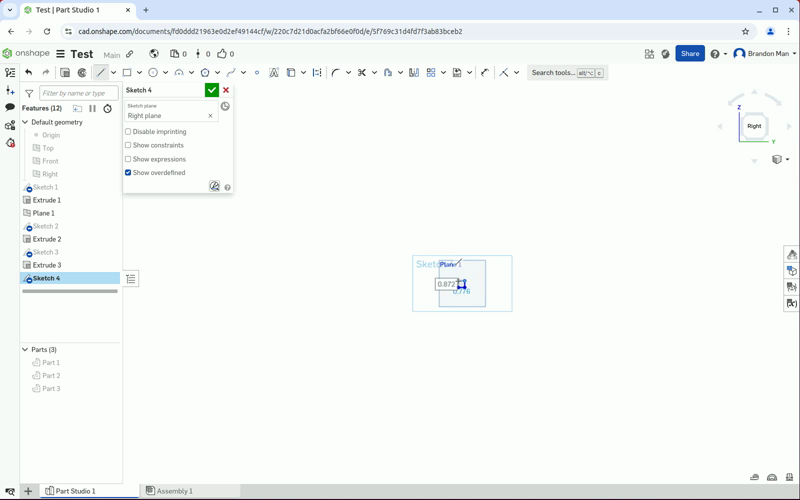
scroll(6)
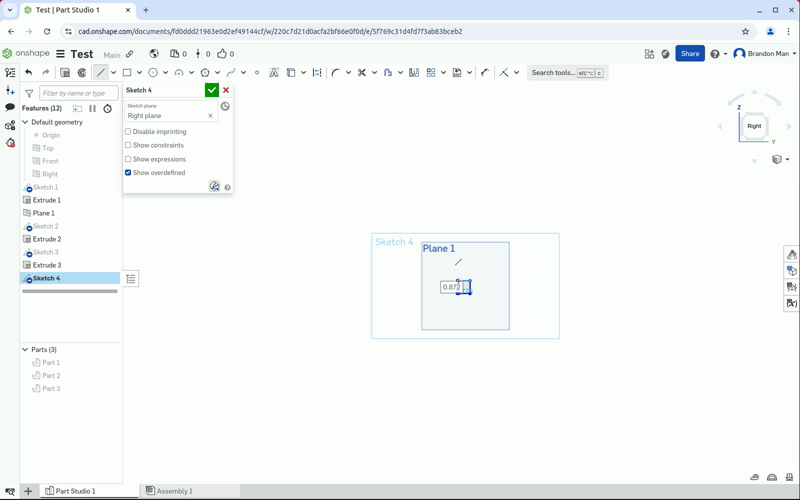
scroll(6)
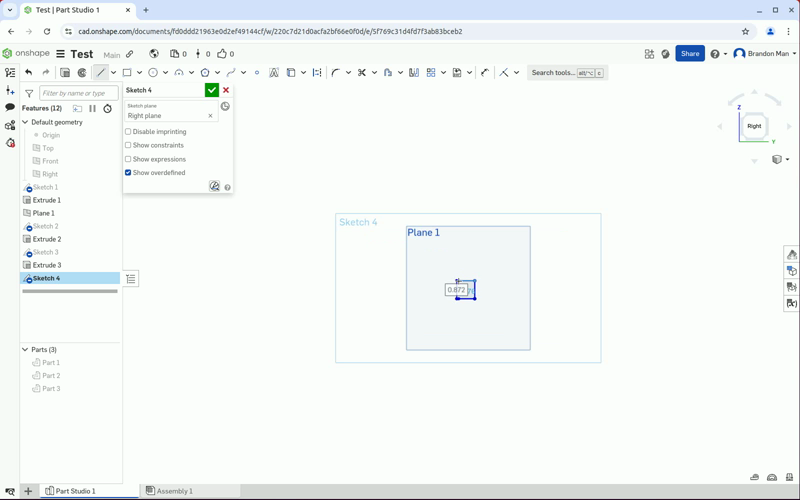
scroll(6)
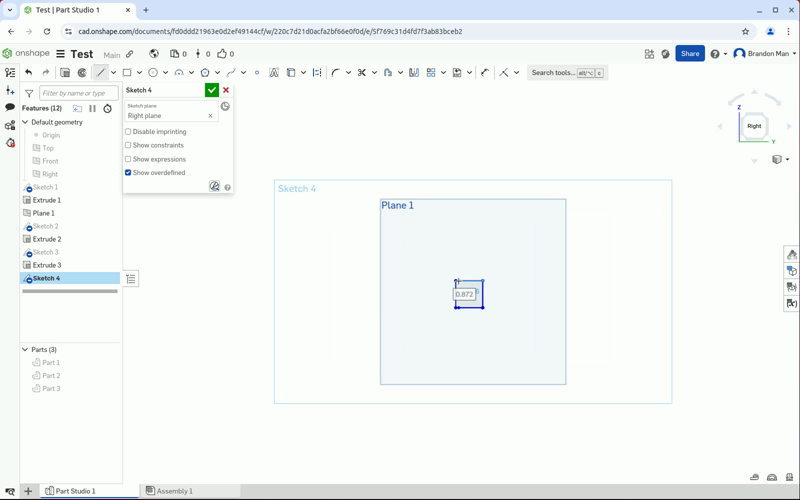
scroll(6)
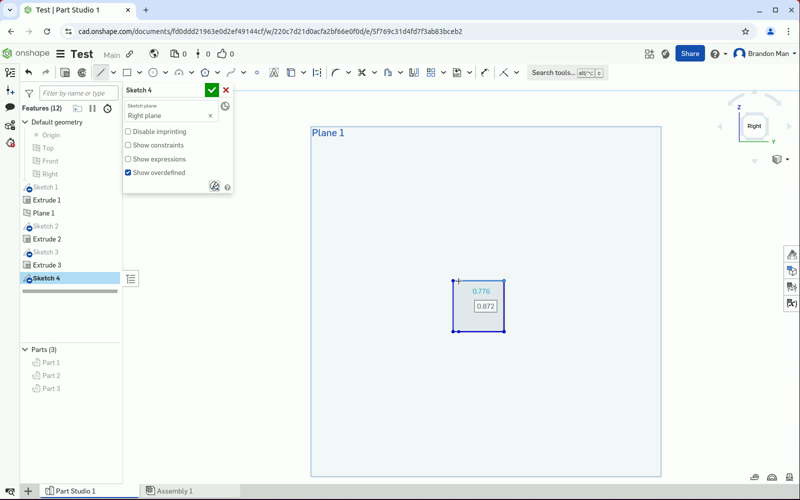
click(458, 280)
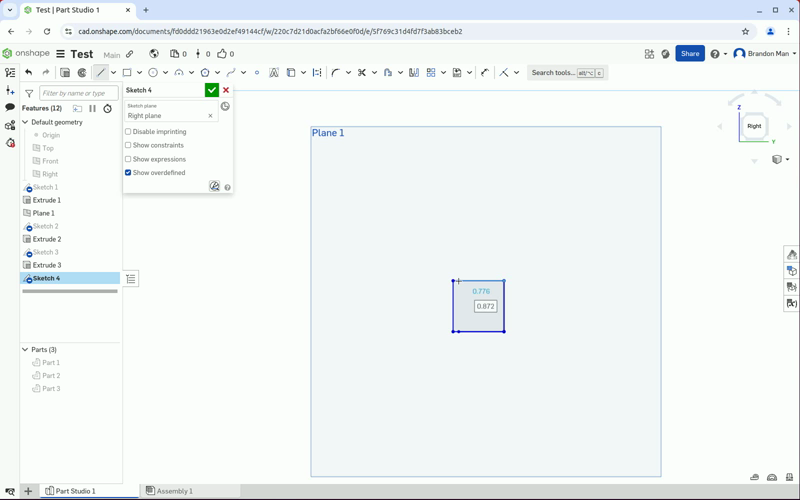
scroll(-6)
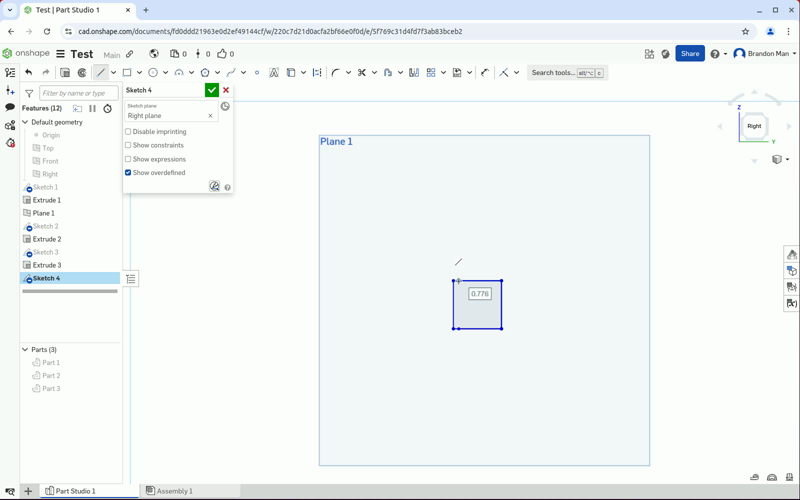
scroll(-6)
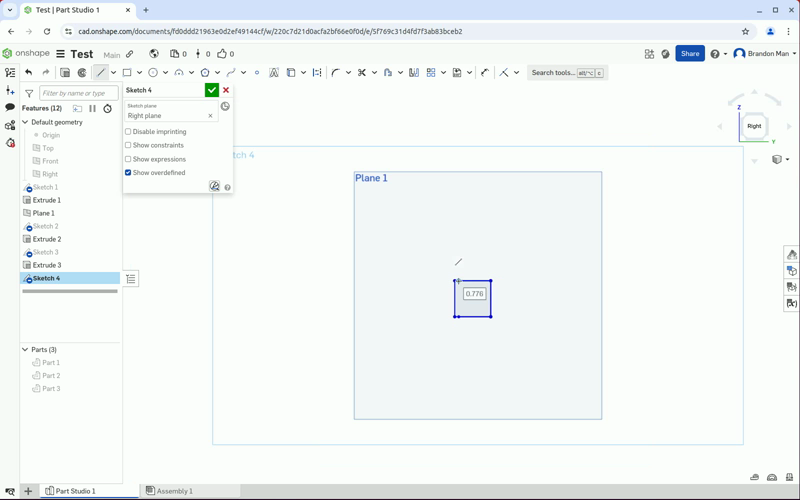
scroll(-6)
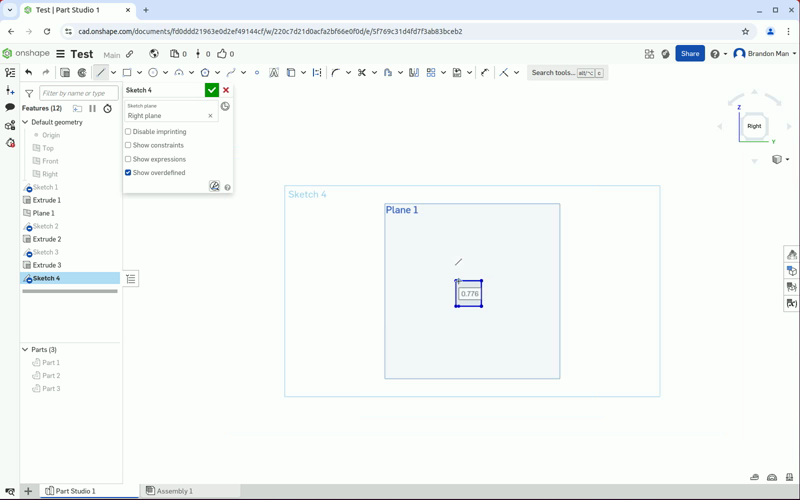
scroll(-6)
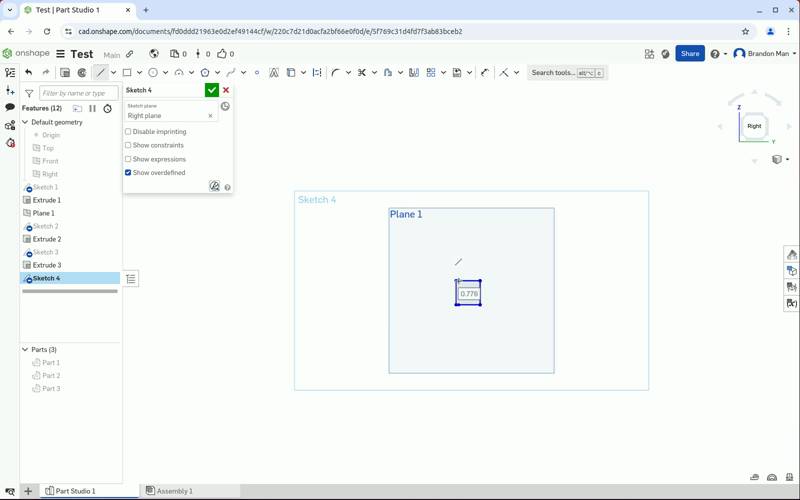
scroll(-6)
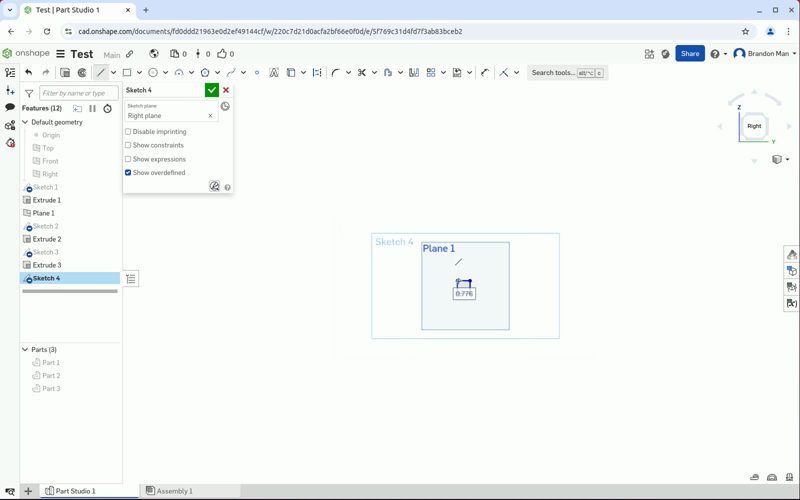
scroll(-6)
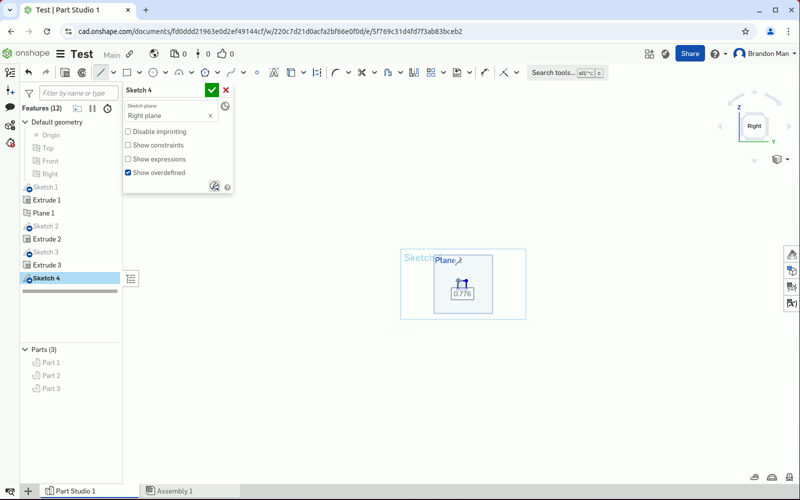
scroll(-6)
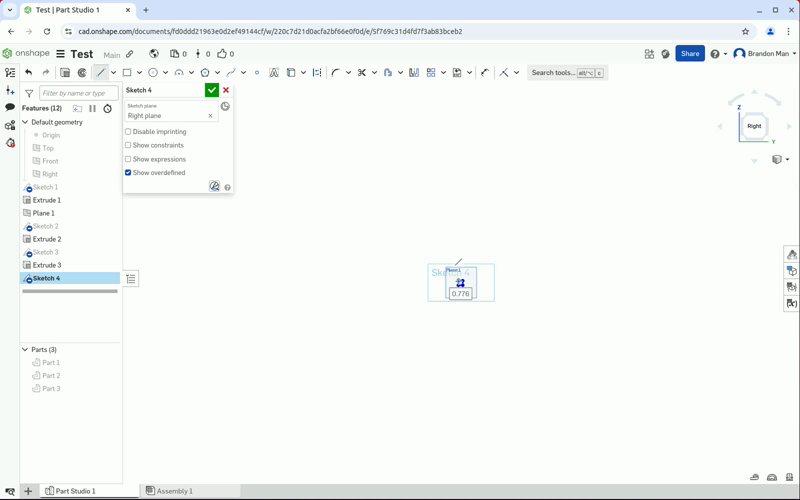
key_up(shift)
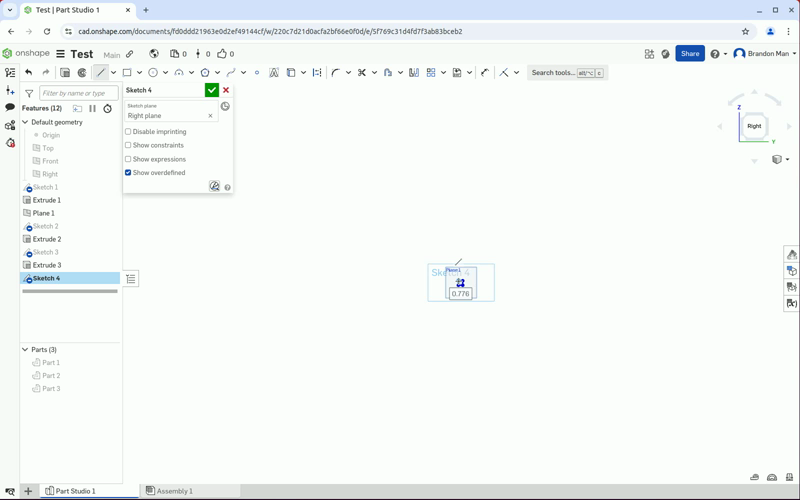
mouse_move(488, 280)
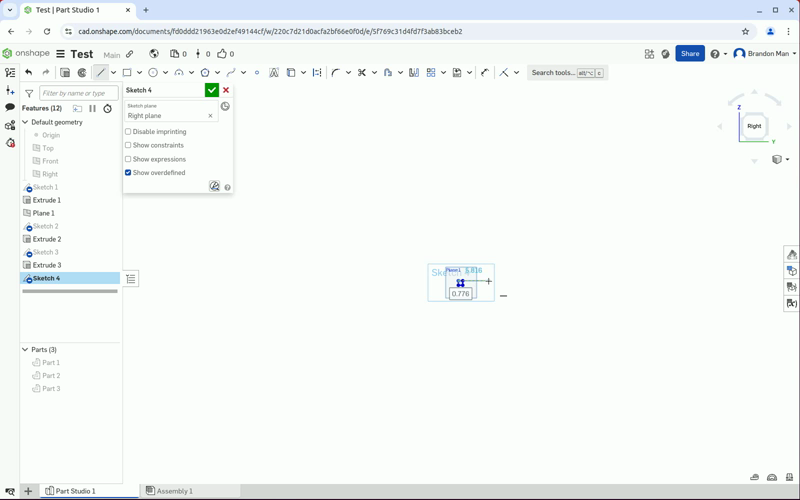
key_down(shift)
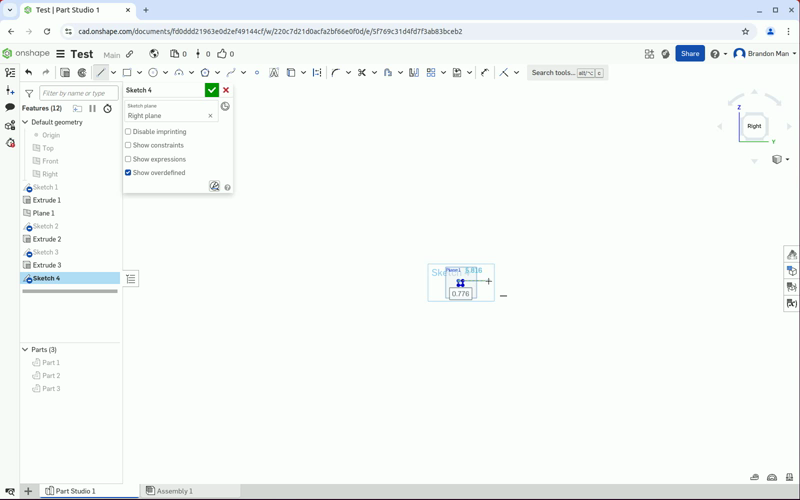
mouse_move(458, 285)
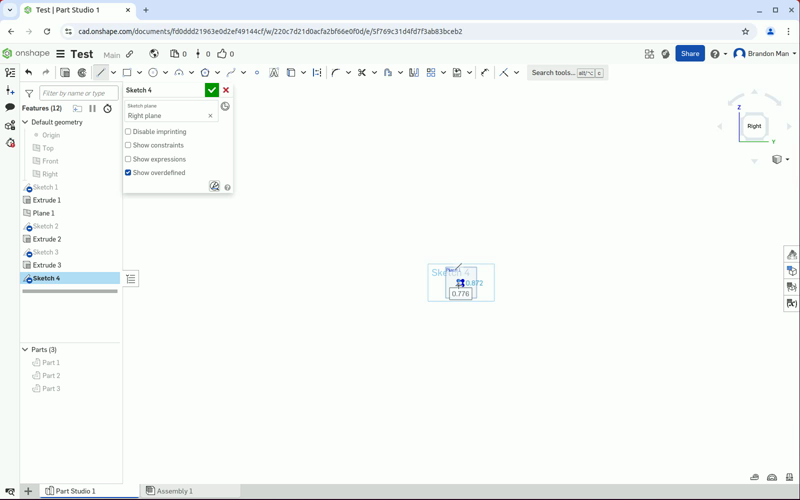
scroll(6)
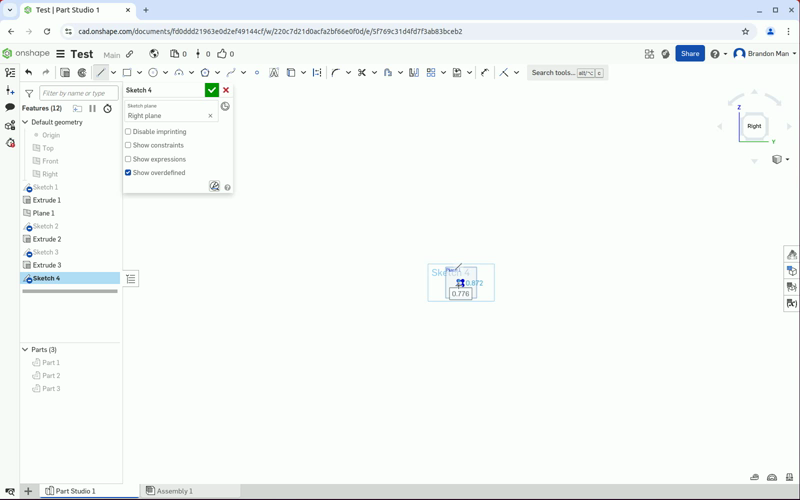
scroll(6)
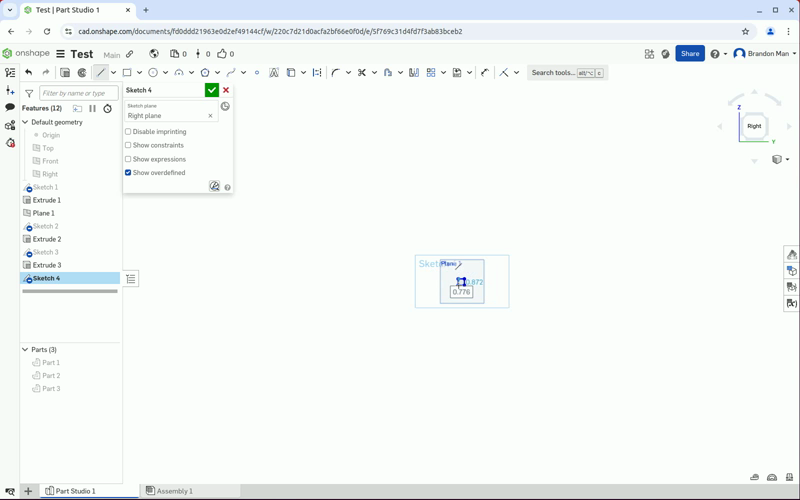
scroll(6)
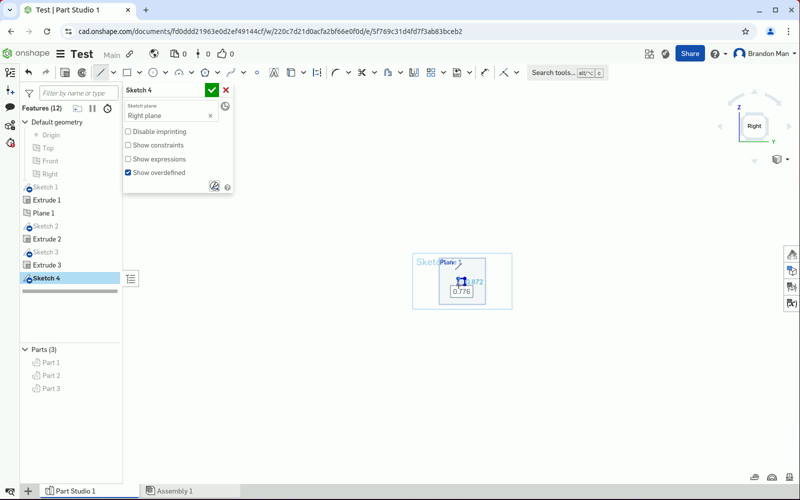
scroll(6)
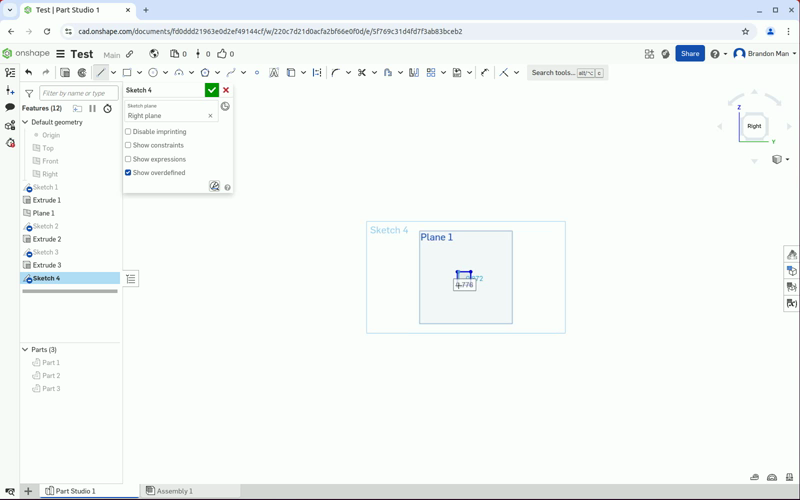
scroll(6)
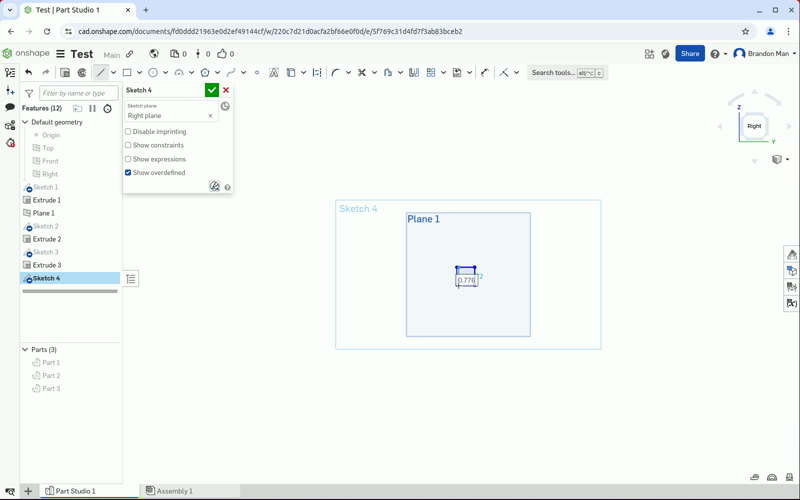
scroll(6)
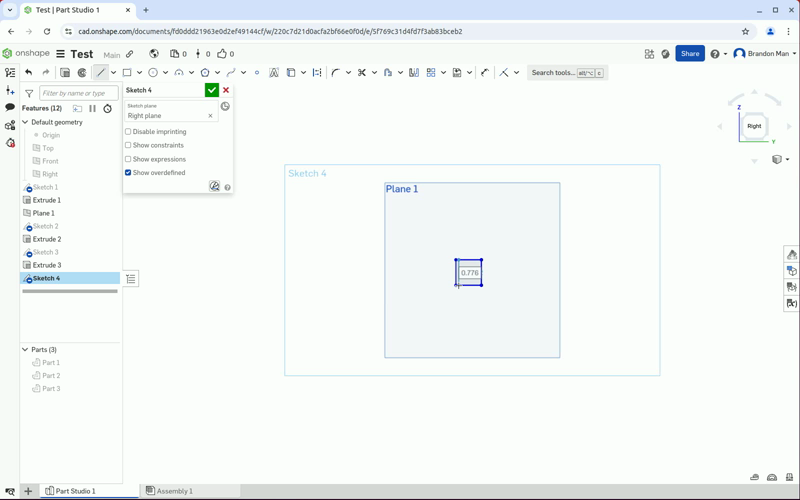
scroll(6)
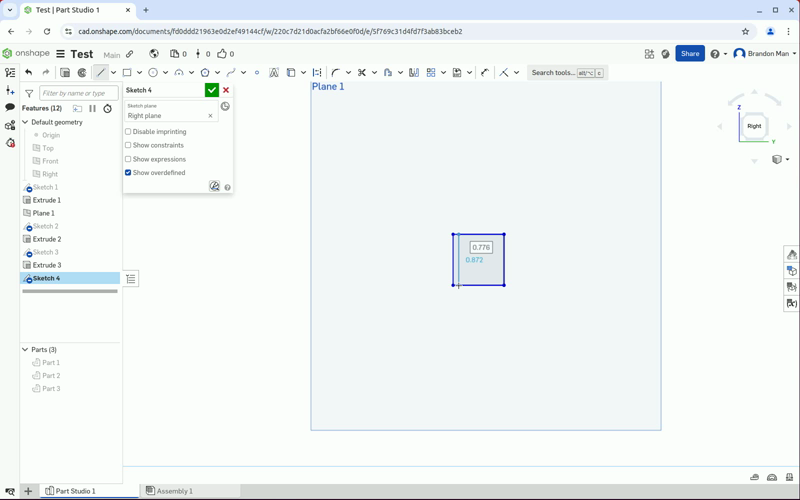
key_up(shift)
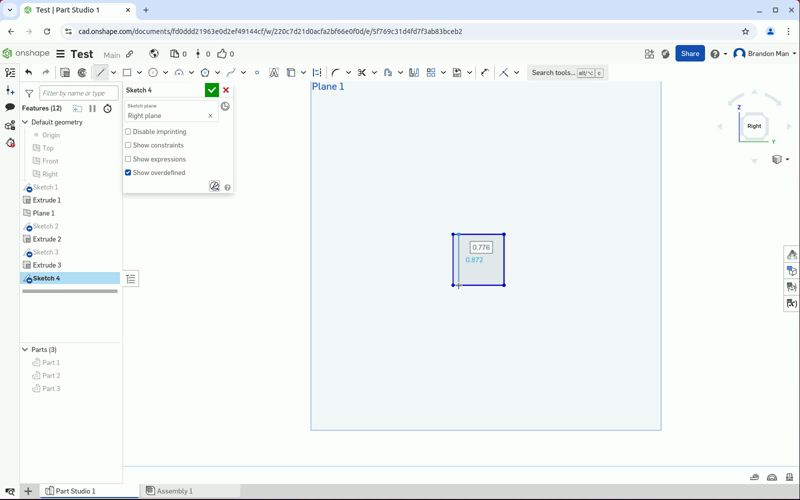
click(458, 285)
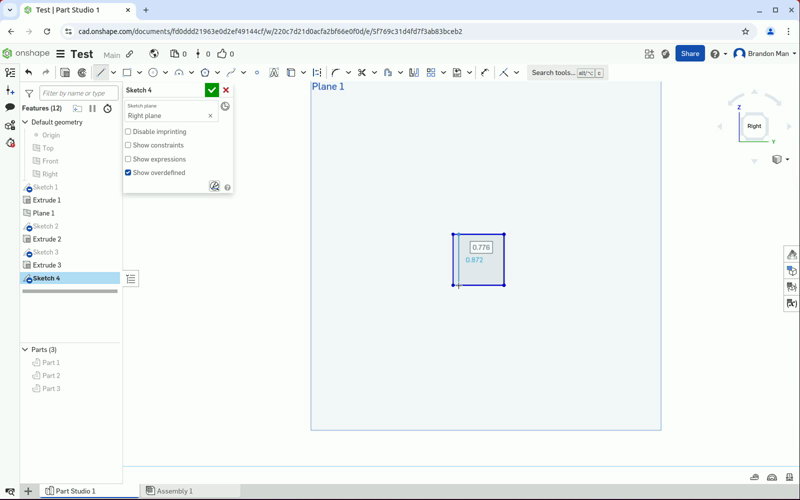
scroll(-6)
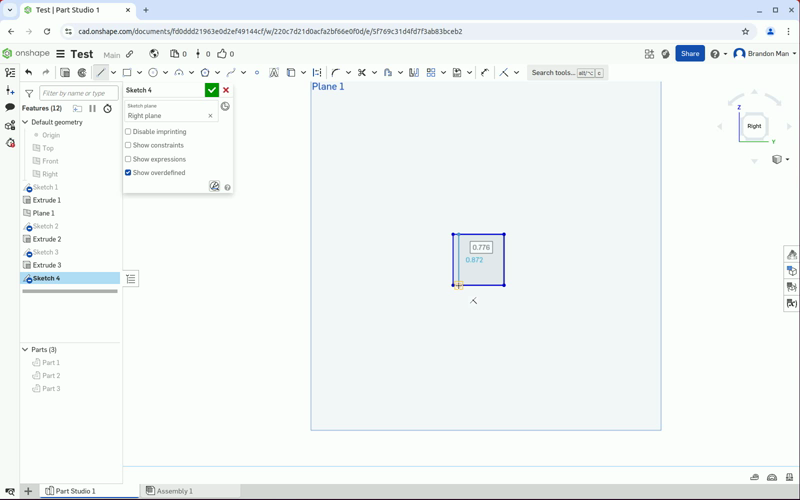
scroll(-6)
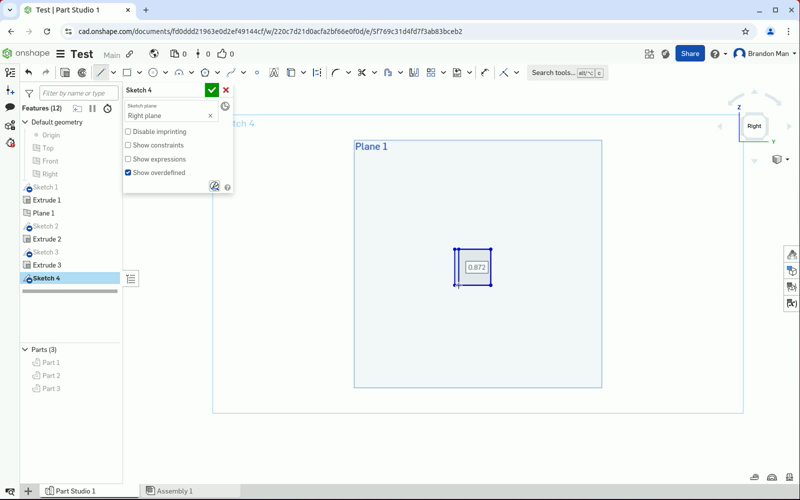
scroll(-6)
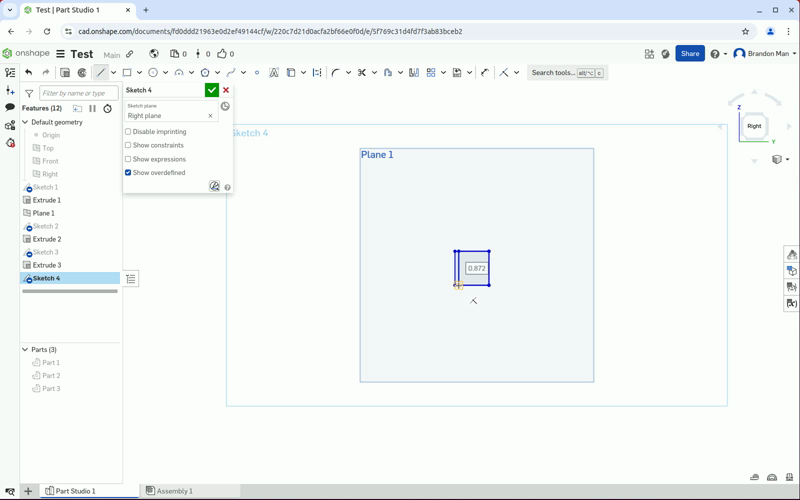
scroll(-6)
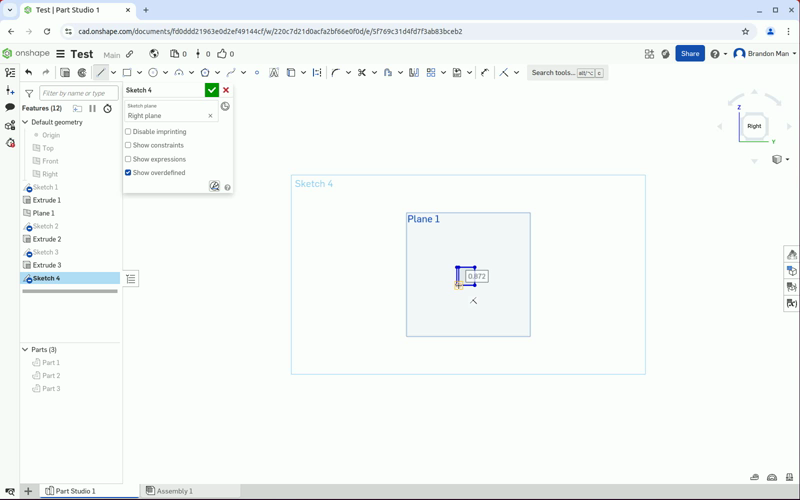
scroll(-6)
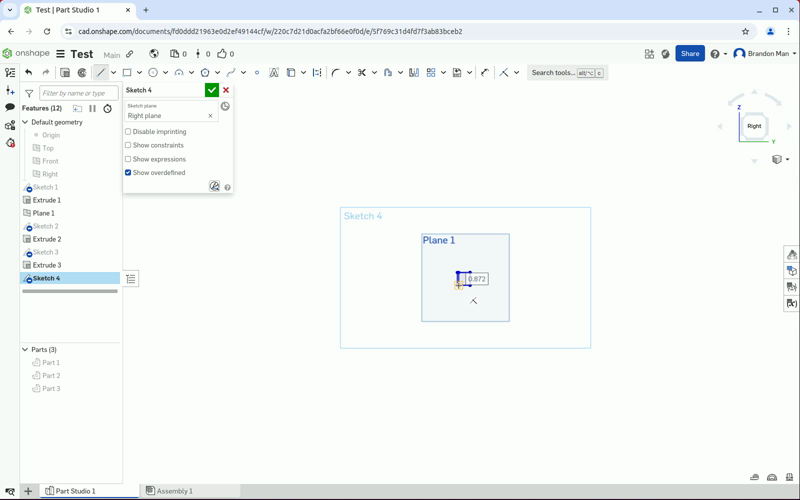
scroll(-6)
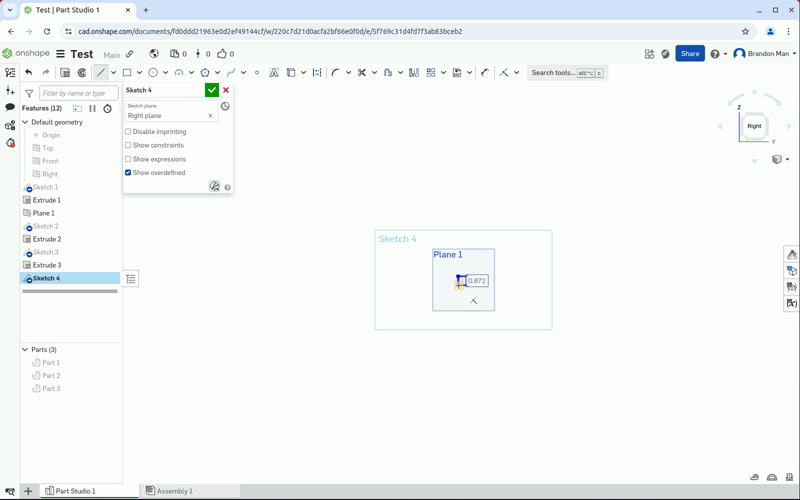
scroll(-6)
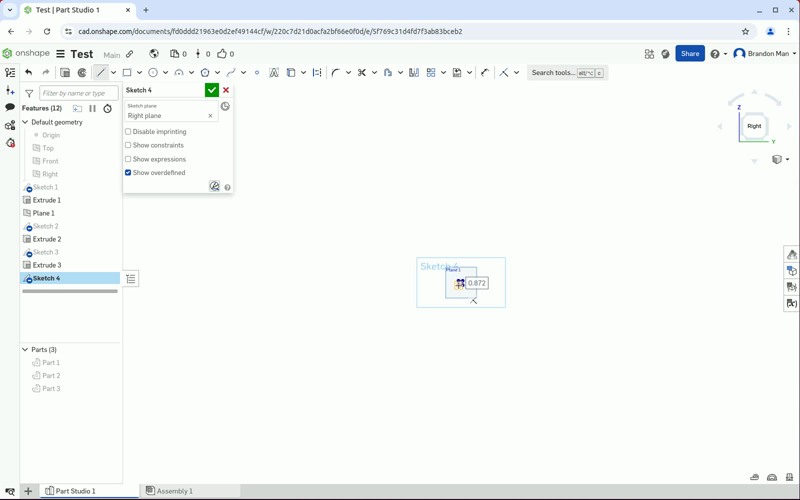
key(esc)
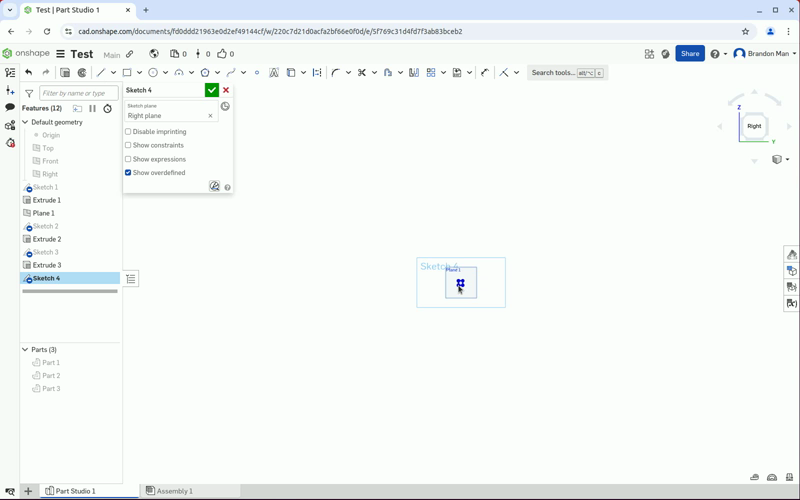
mouse_move(458, 281)
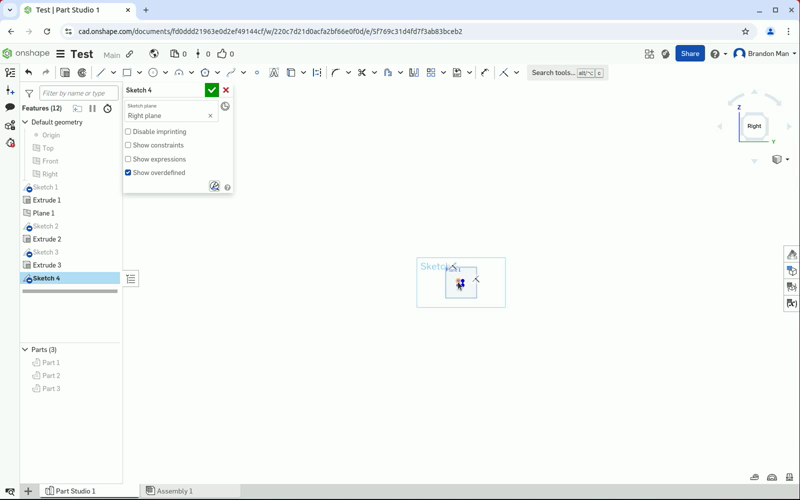
scroll(6)
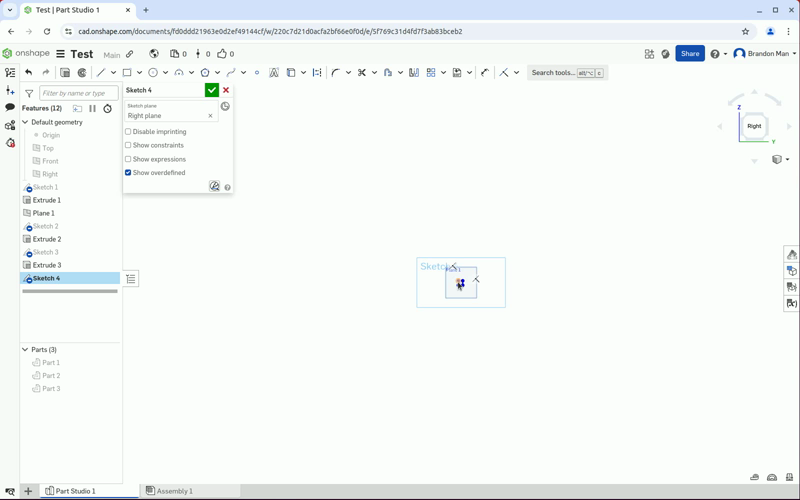
scroll(6)
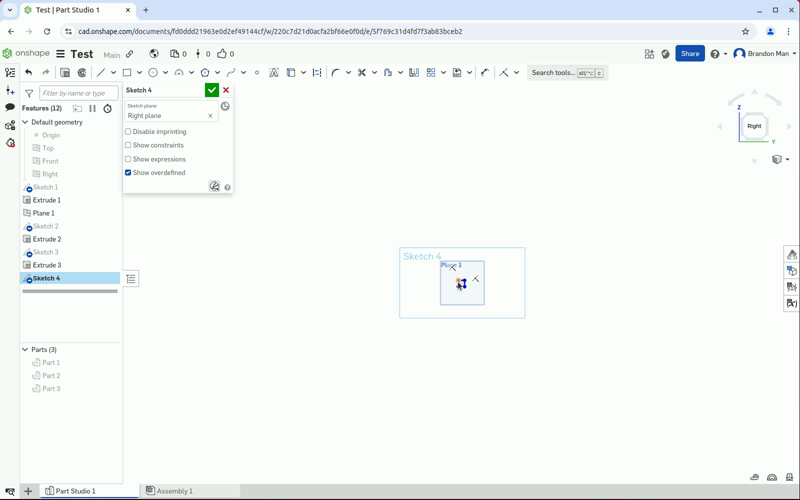
scroll(6)
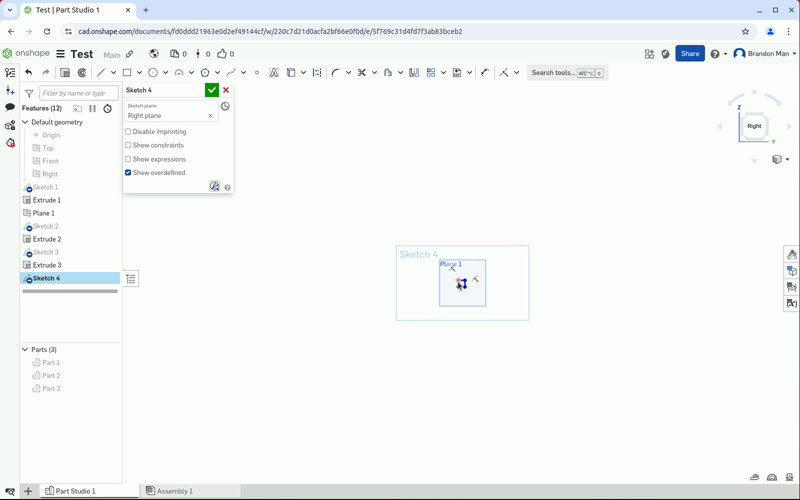
scroll(6)
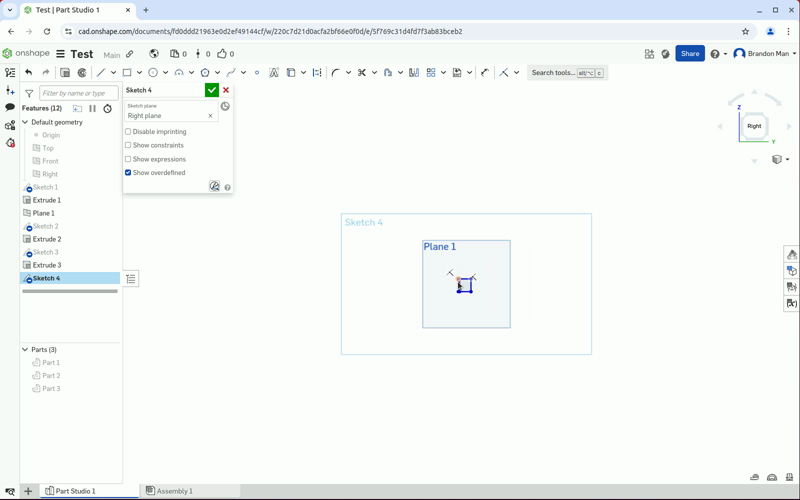
scroll(6)
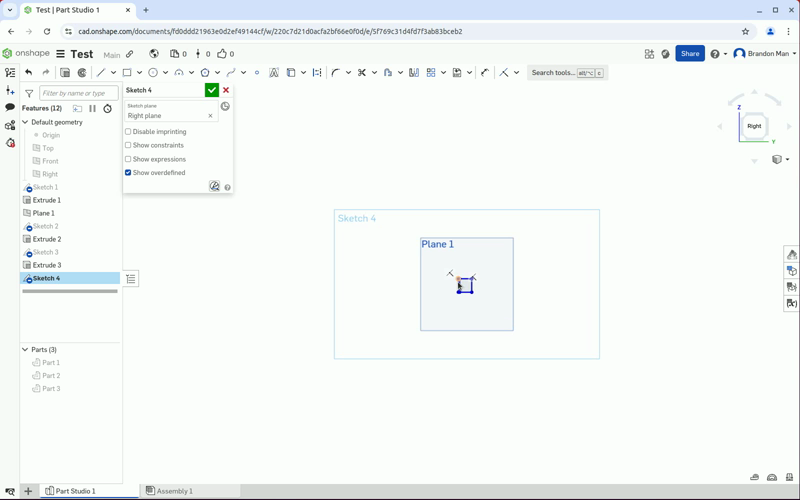
scroll(6)
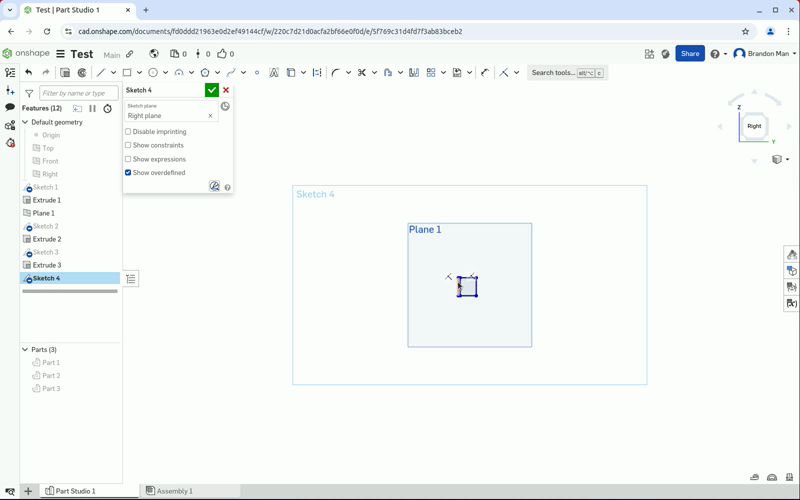
scroll(6)
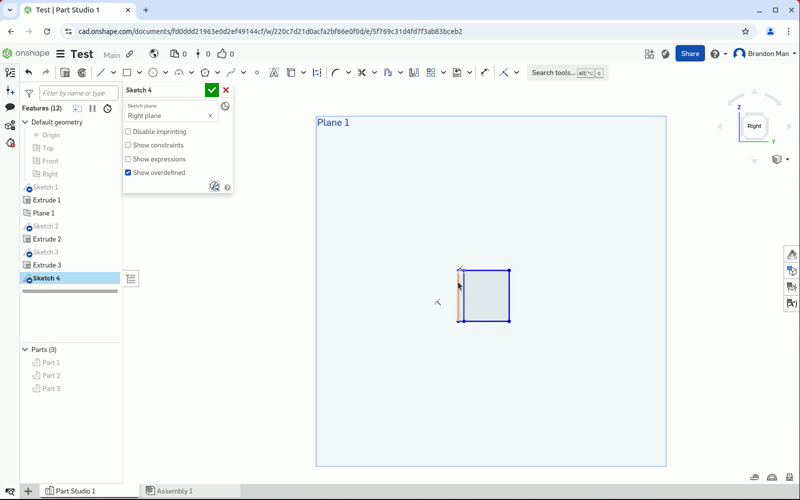
click(458, 281)
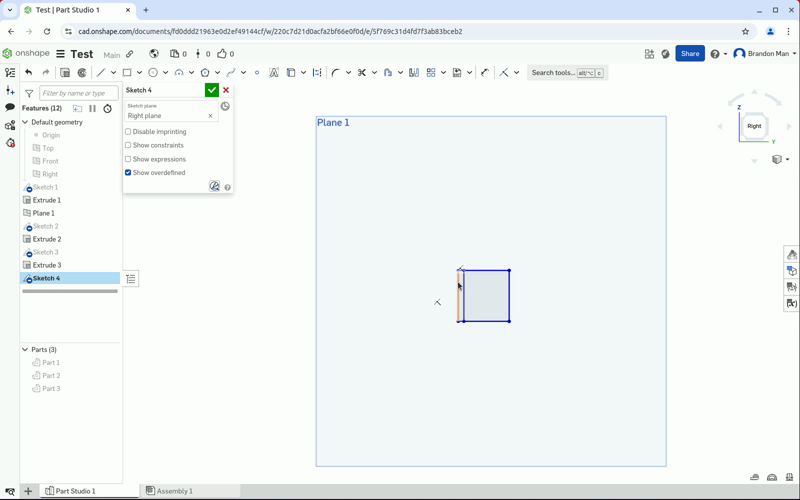
scroll(-6)
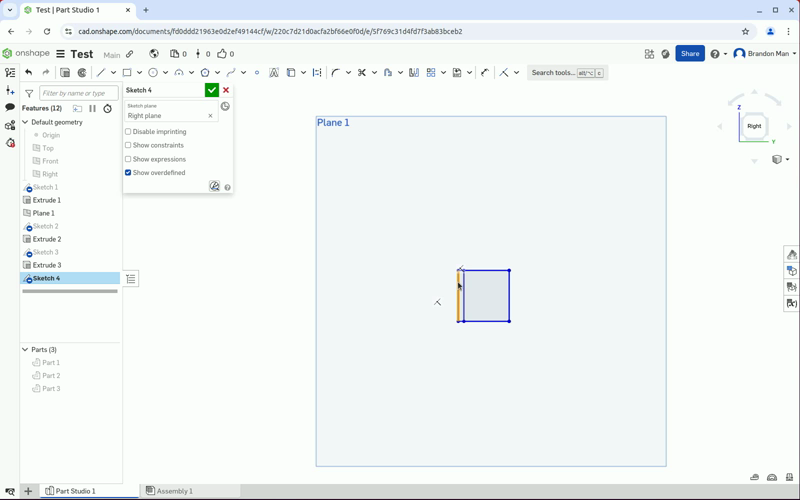
scroll(-6)
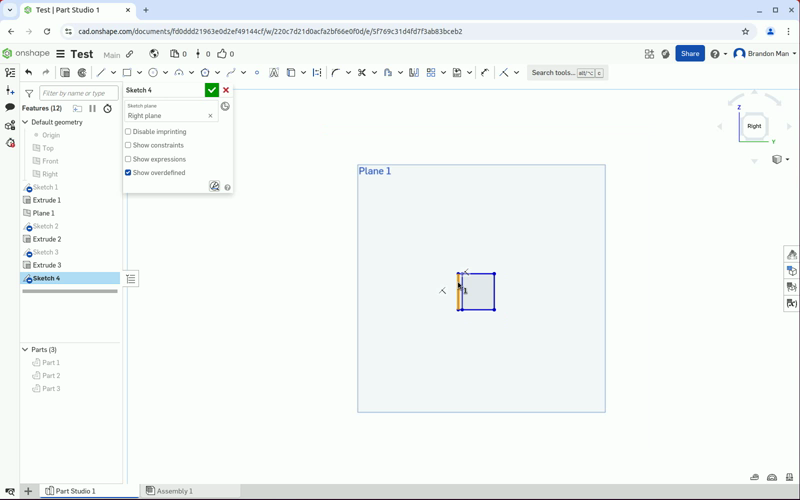
scroll(-6)
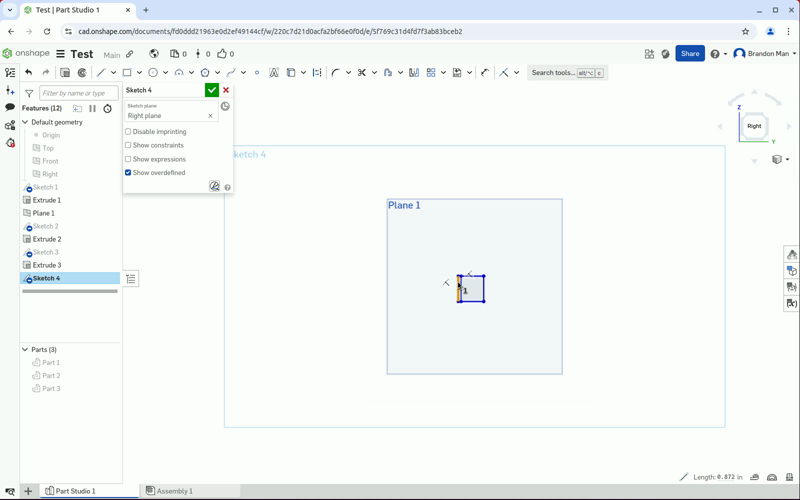
scroll(-6)
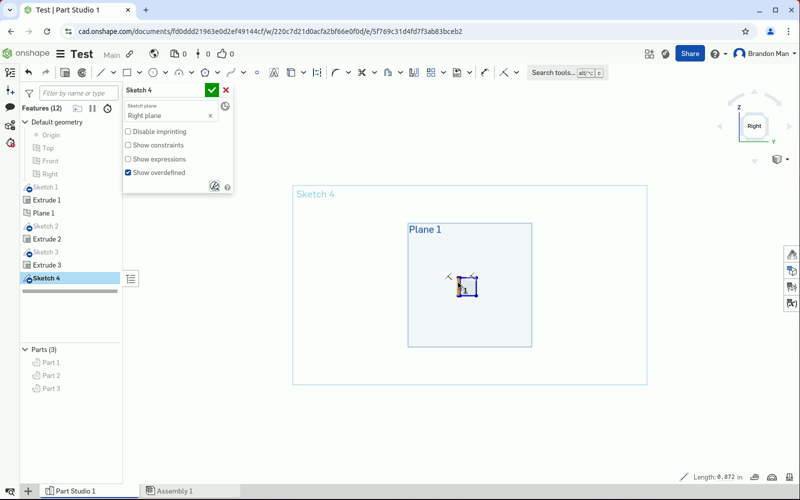
scroll(-6)
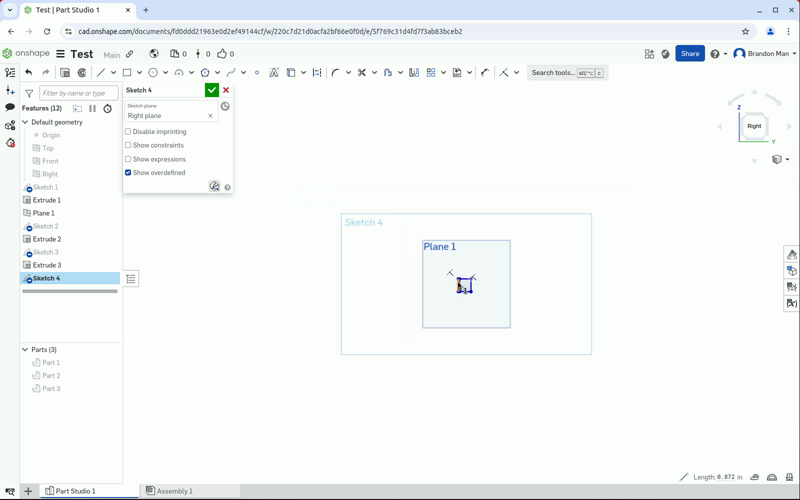
scroll(-6)
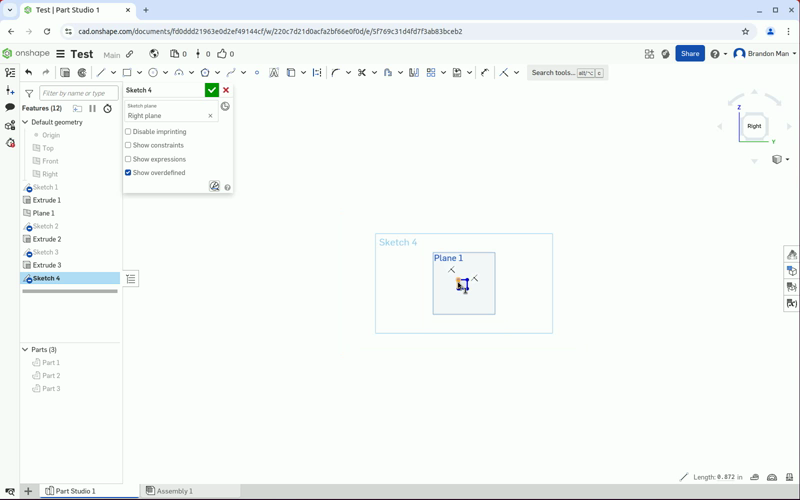
scroll(-6)
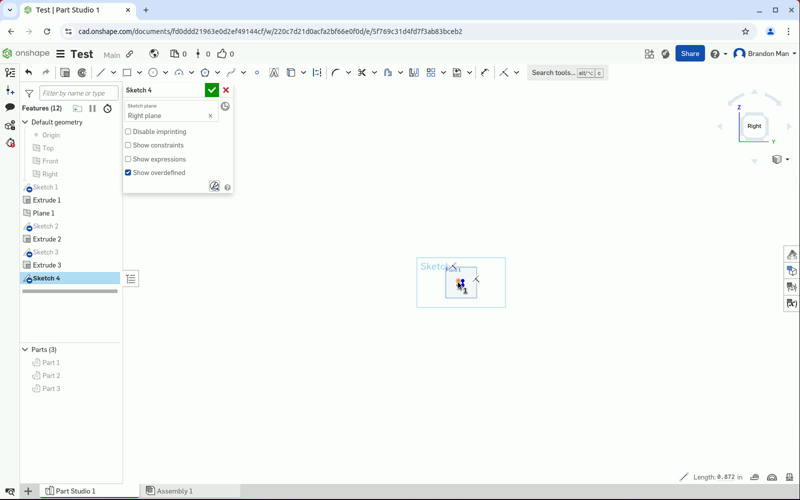
mouse_move(73, 352)
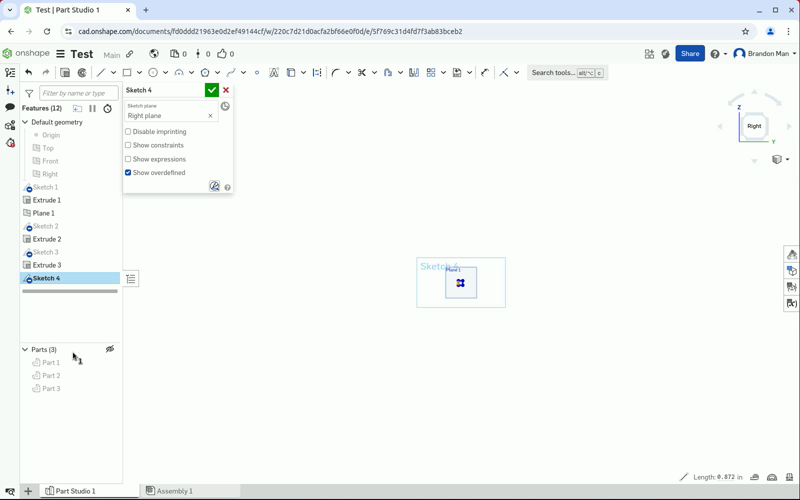
key(shift+y)
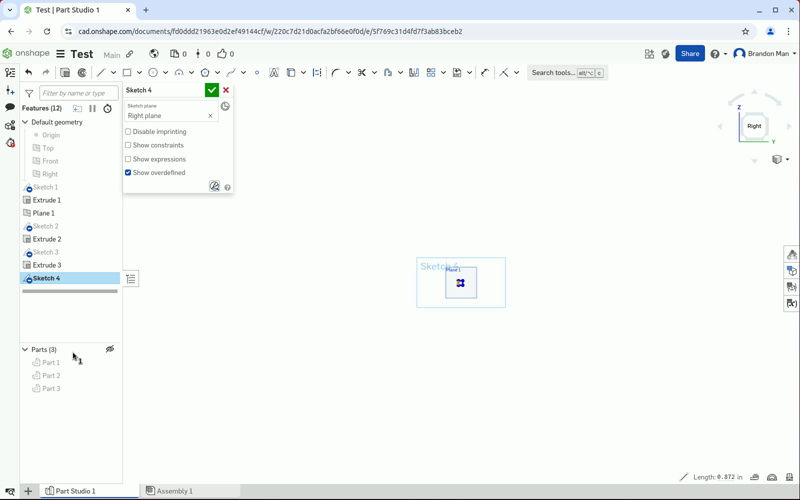
key(shift+e)
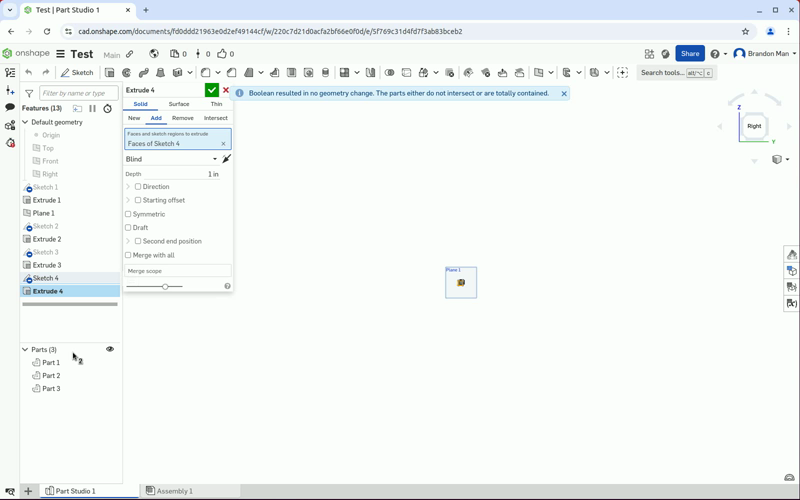
mouse_move(143, 106)
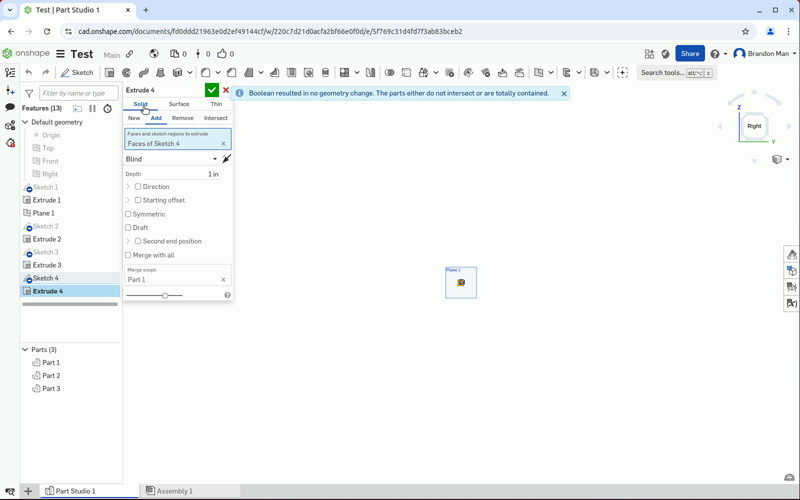
click(143, 106)
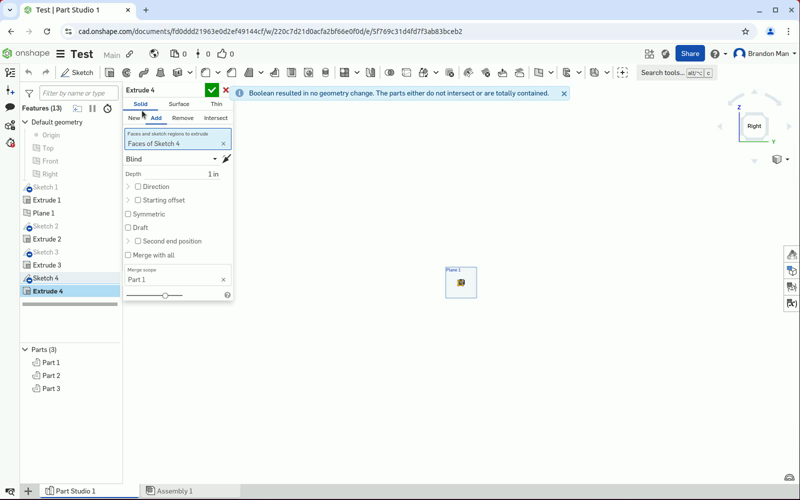
mouse_move(137, 120)
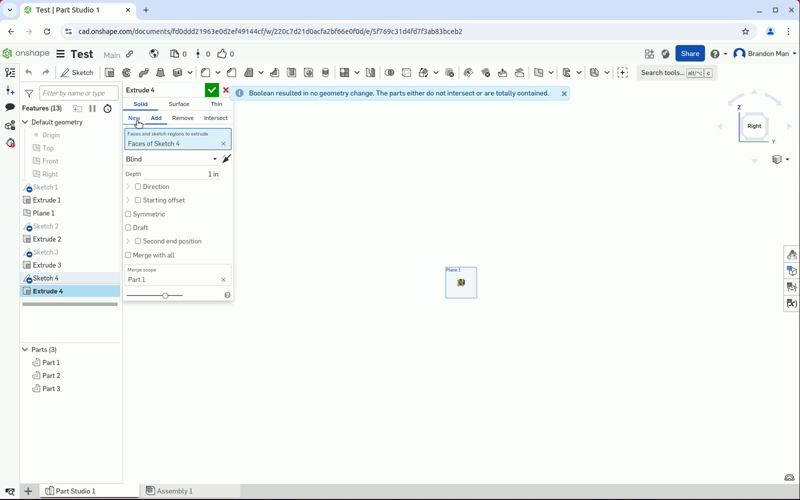
click(137, 120)
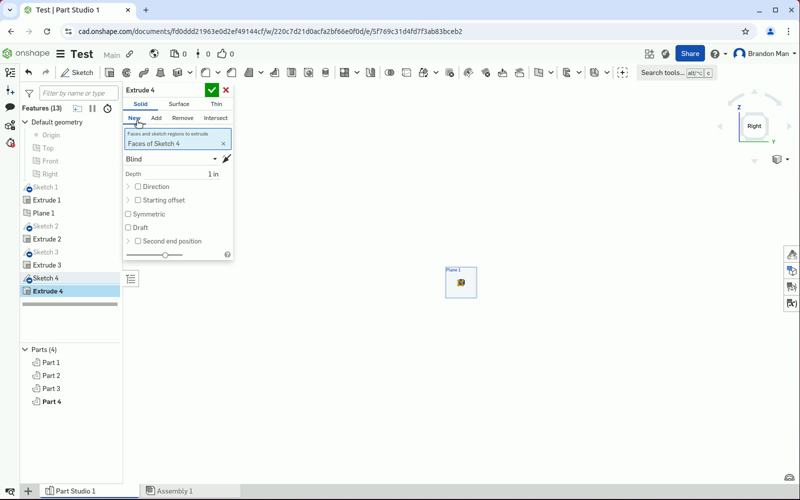
key(tab, 4)
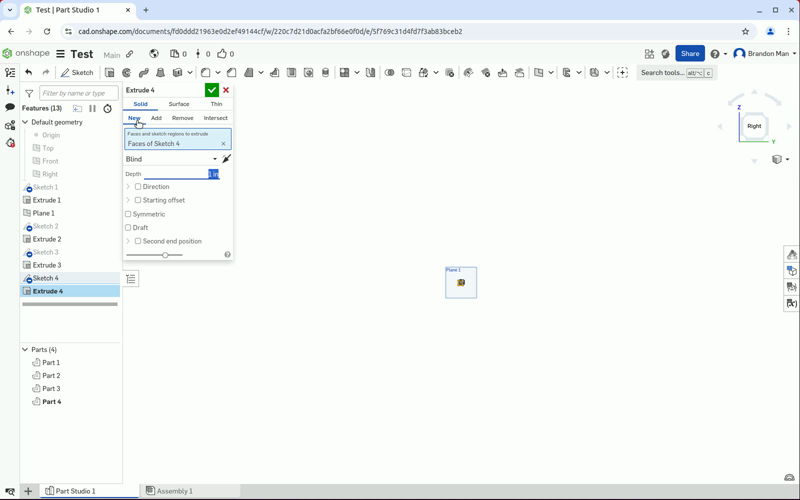
text(-0.241)
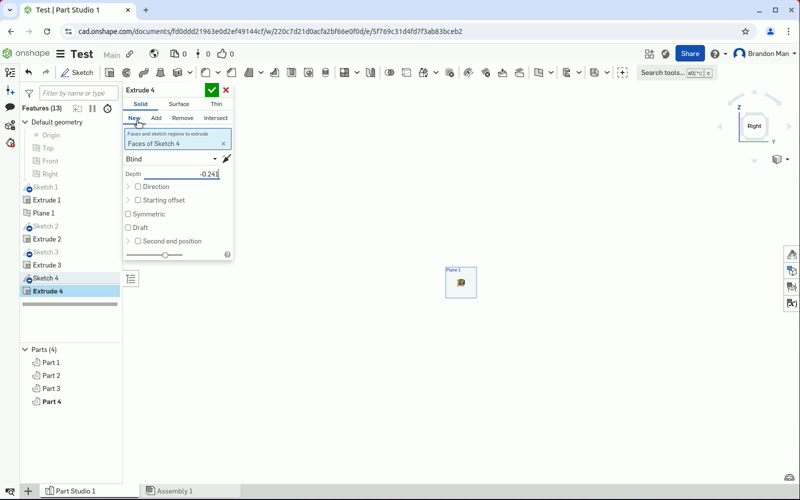
key(enter)
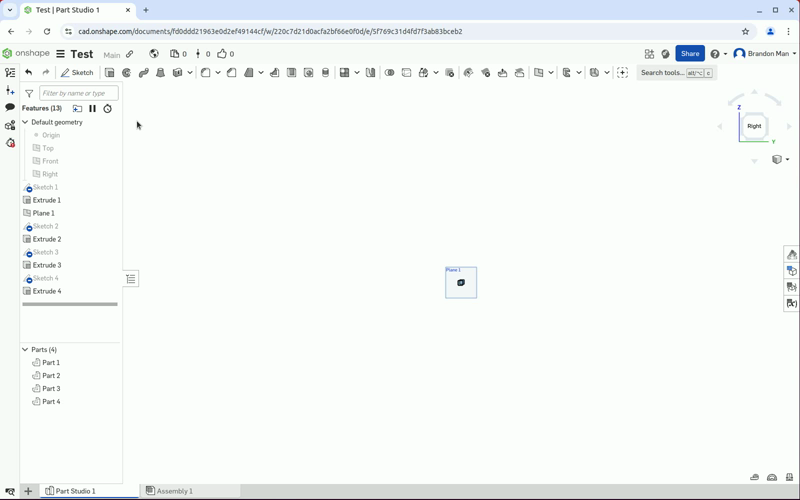
key(shift+h)
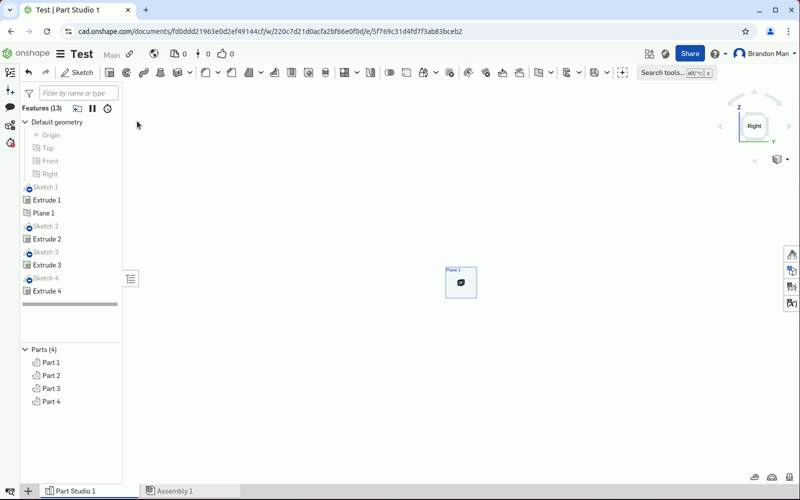
key(shift+h)
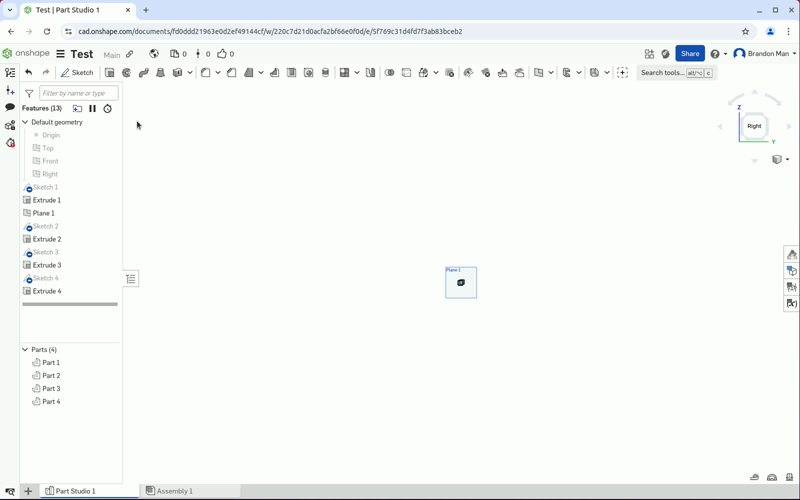
mouse_move(73, 189)
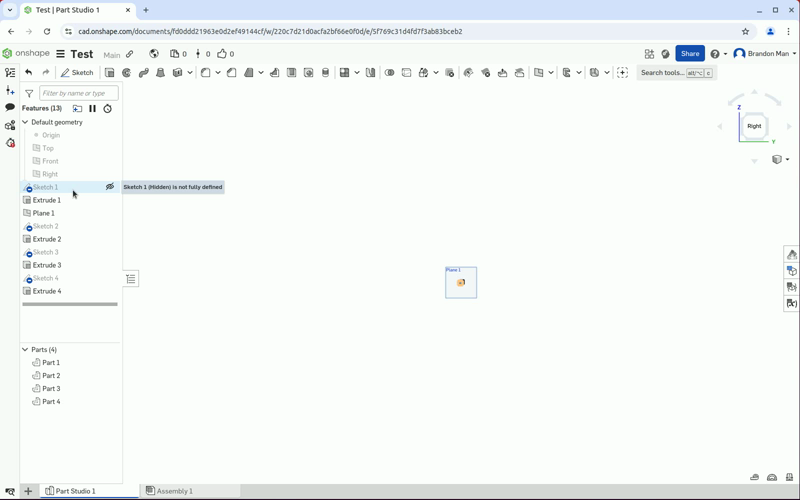
click(73, 189)
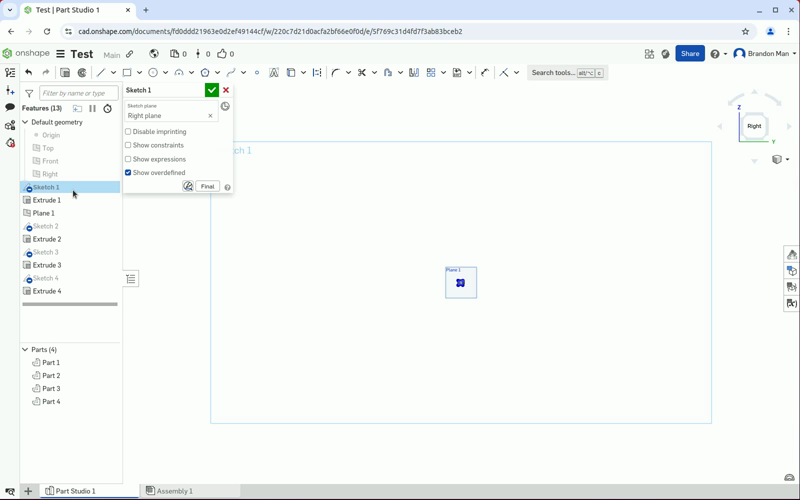
mouse_move(229, 92)
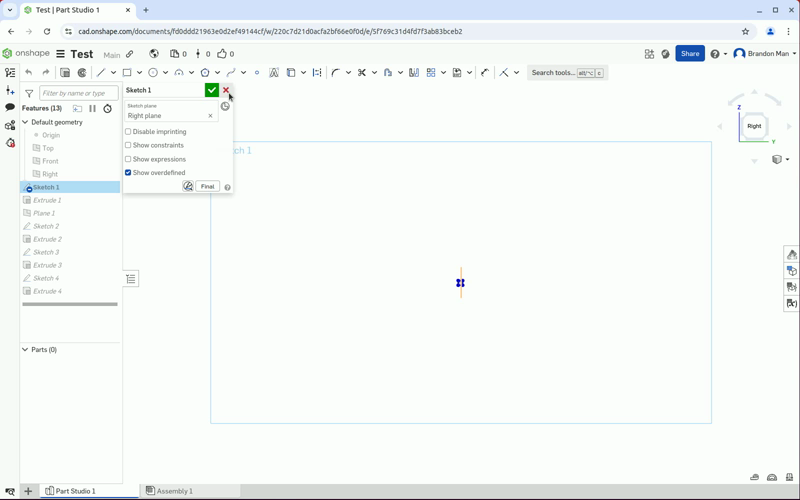
click(229, 92)
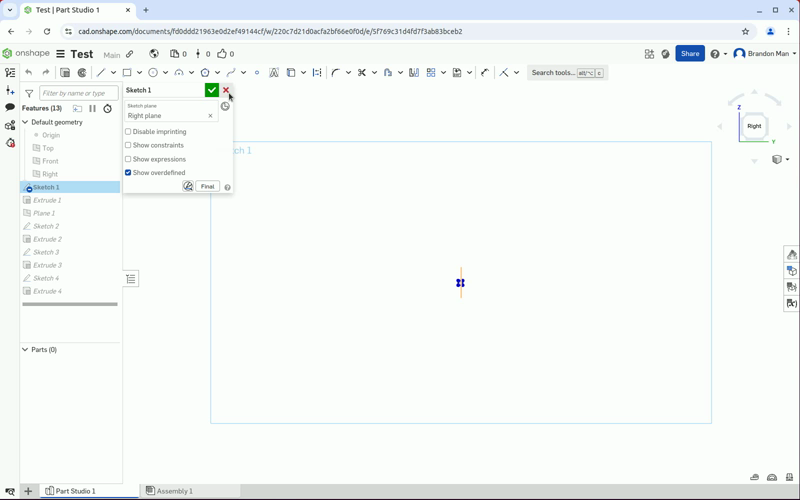
key(shift+s)
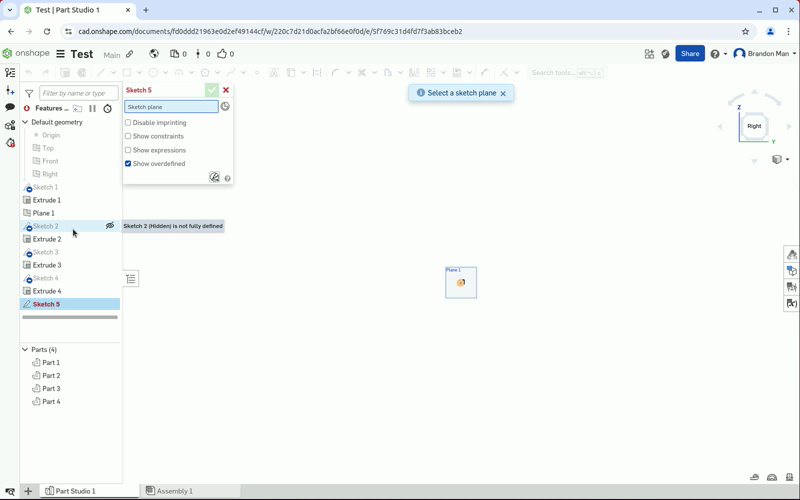
scroll(3)
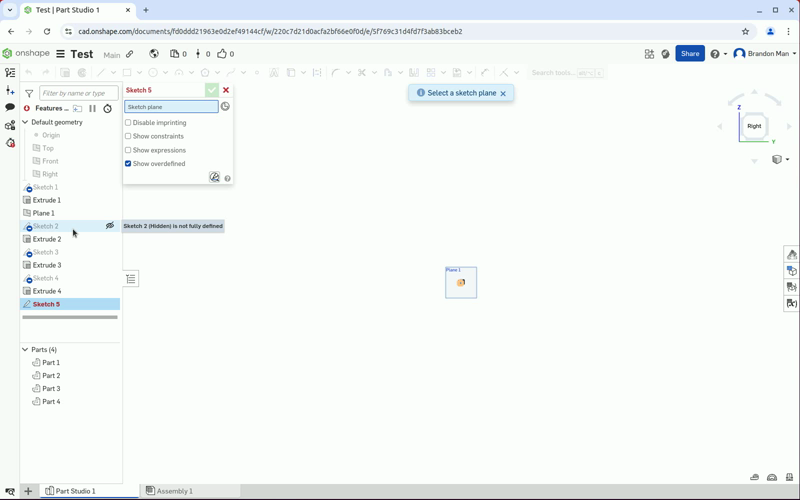
mouse_move(73, 176)
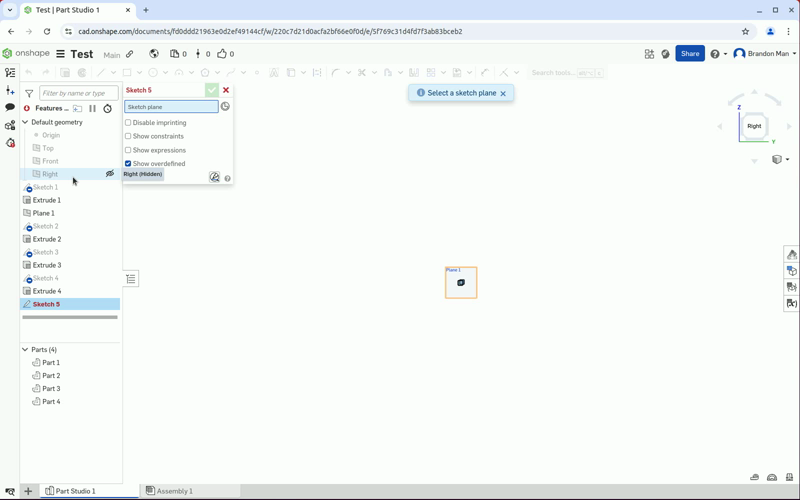
click(73, 176)
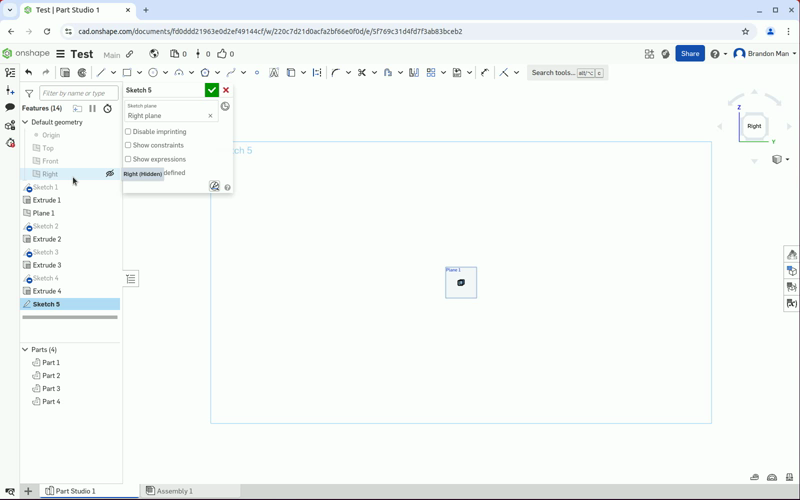
mouse_move(73, 352)
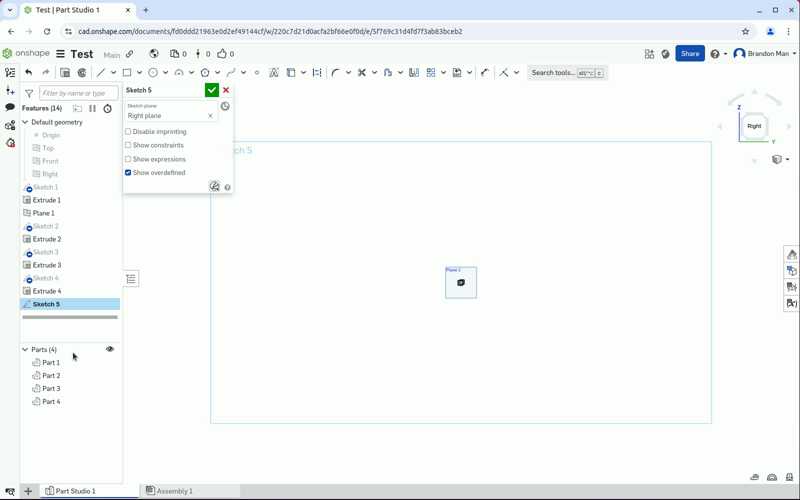
key(y)
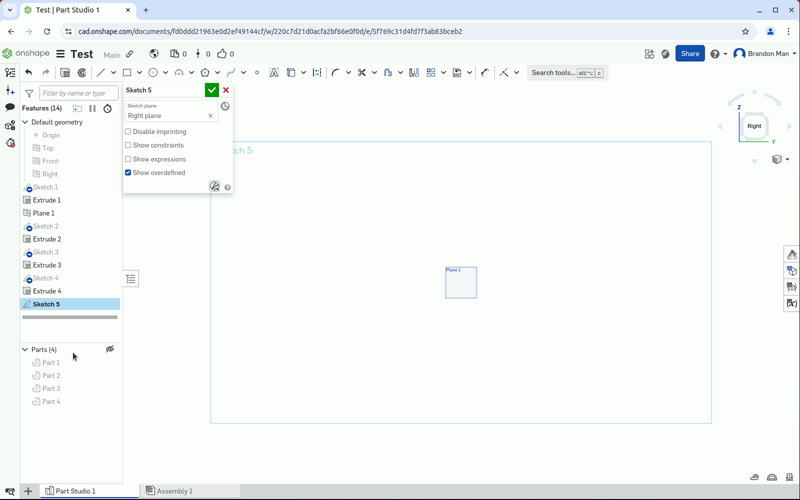
key(l)
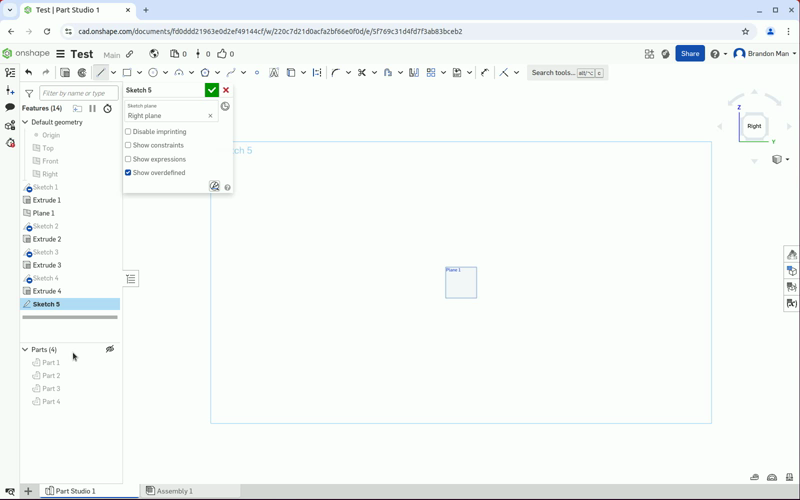
key_down(shift)
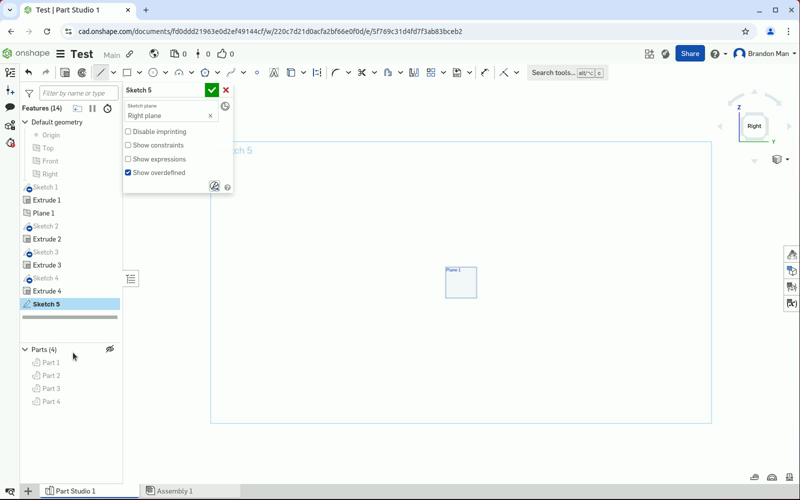
mouse_move(459, 284)
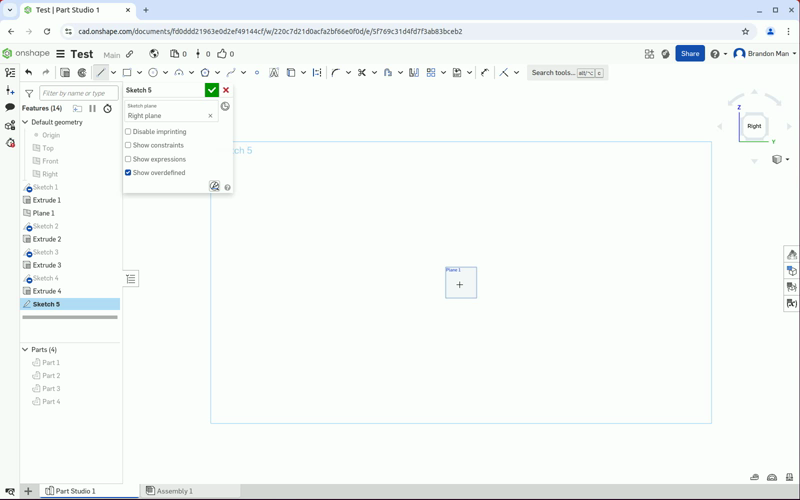
click(459, 284)
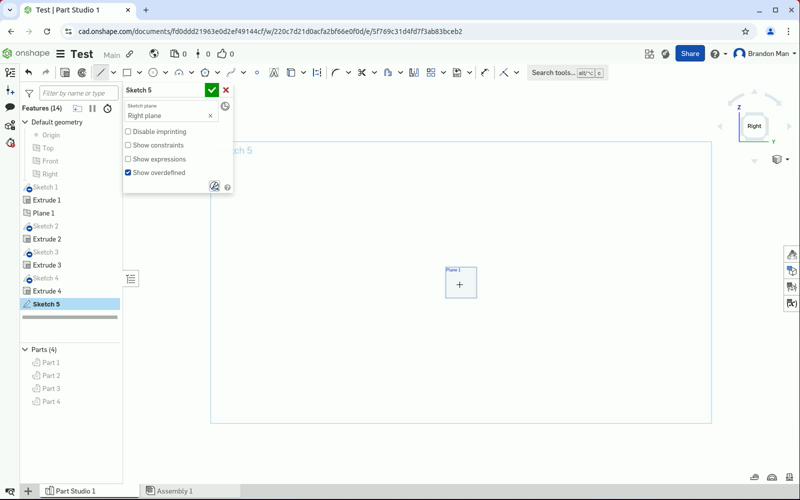
key_up(shift)
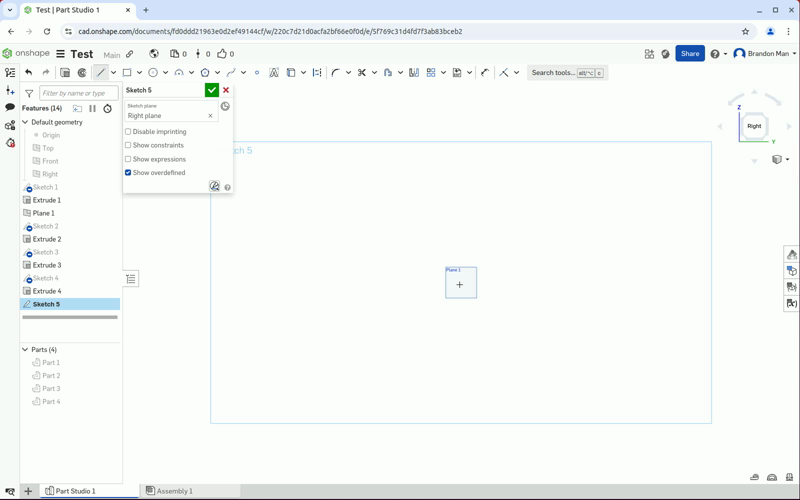
key_down(shift)
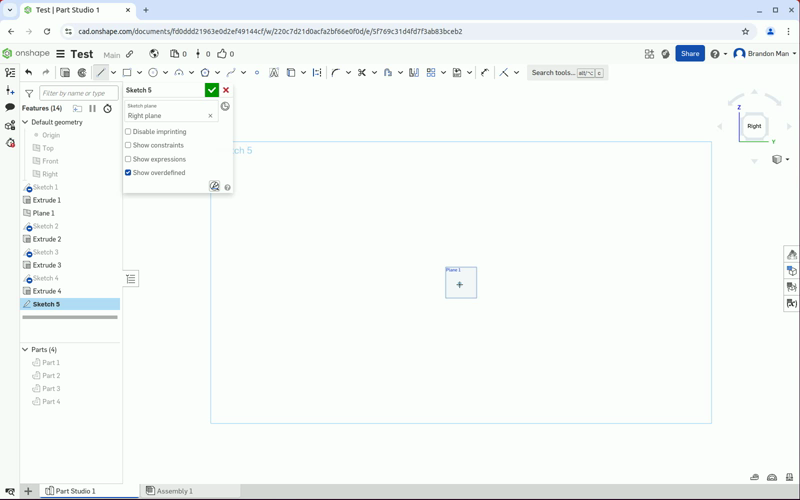
mouse_move(489, 284)
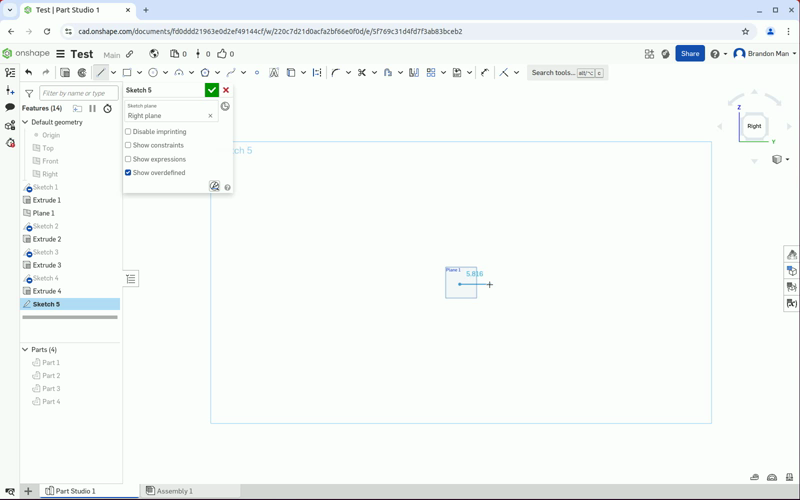
mouse_move(464, 284)
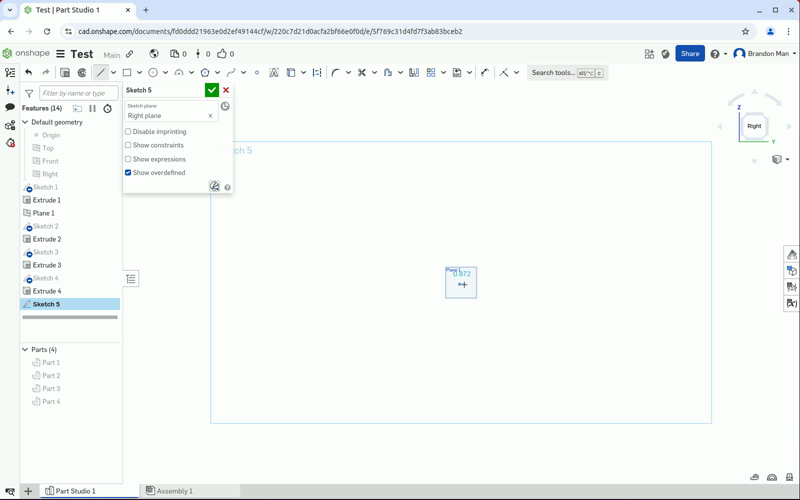
scroll(6)
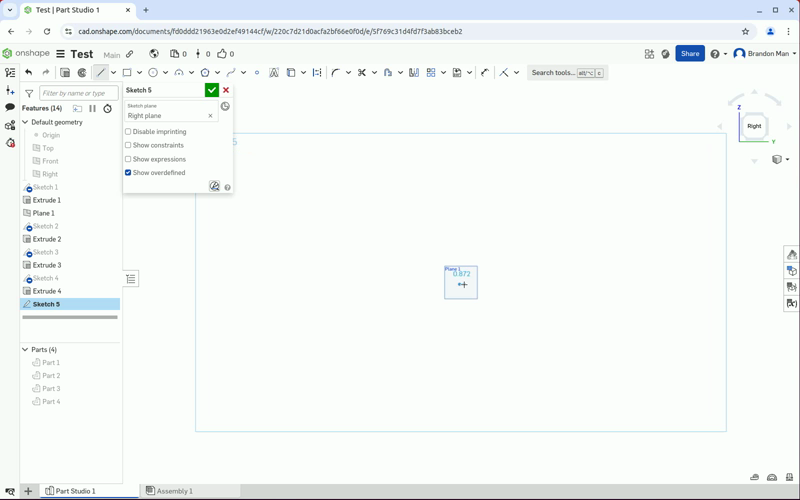
scroll(6)
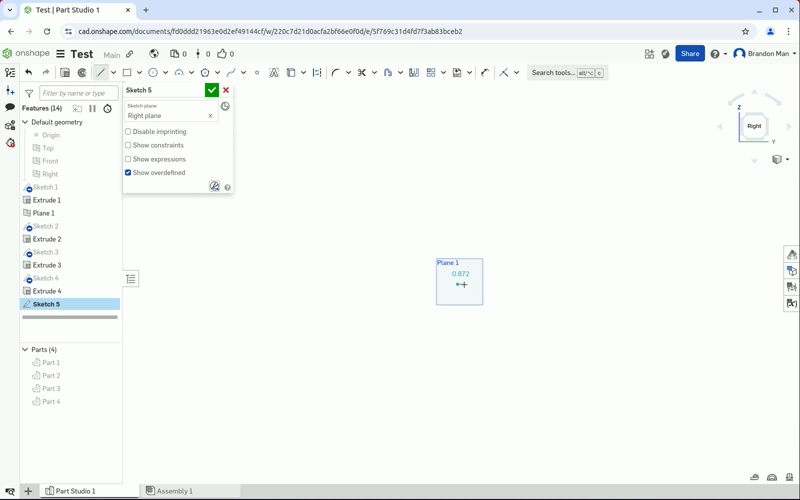
scroll(6)
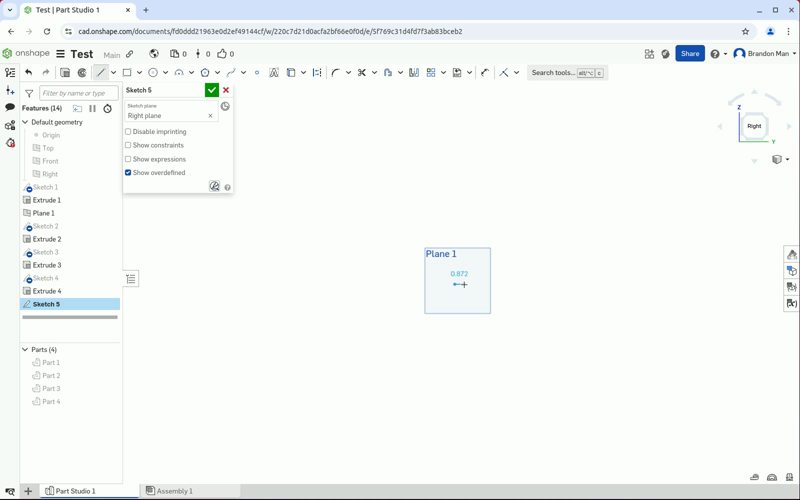
scroll(6)
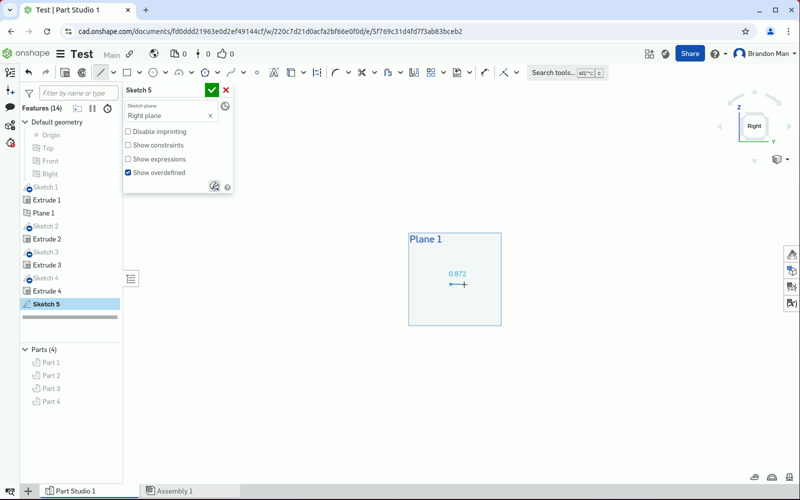
scroll(6)
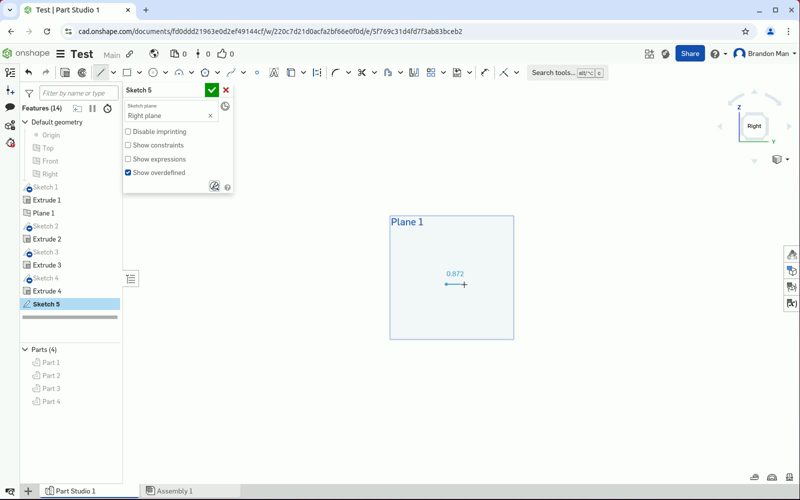
scroll(6)
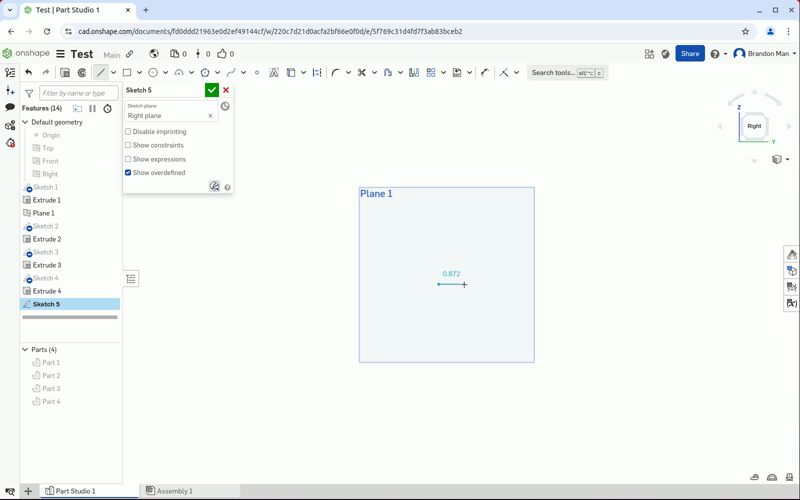
scroll(6)
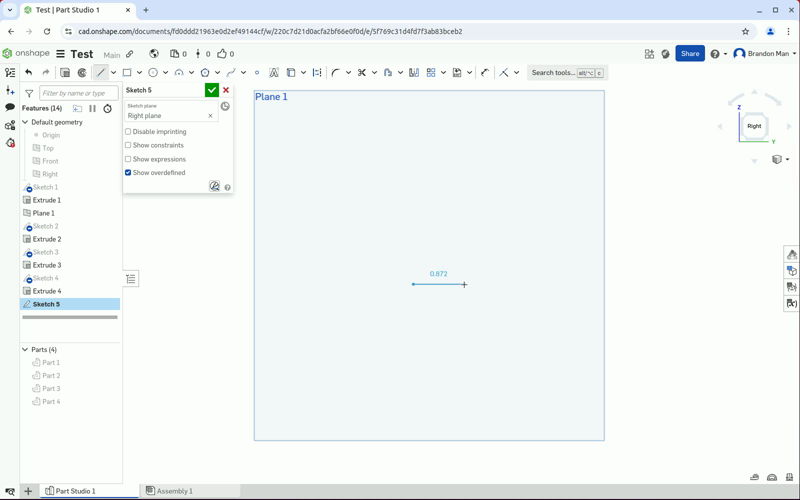
click(464, 284)
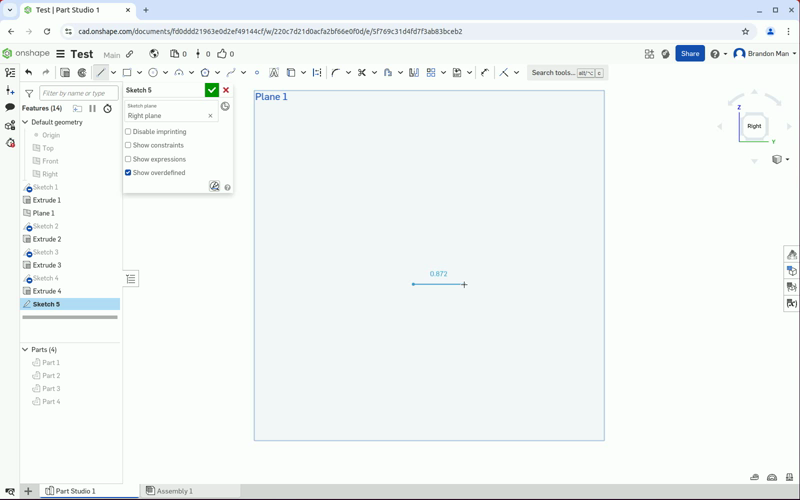
scroll(-6)
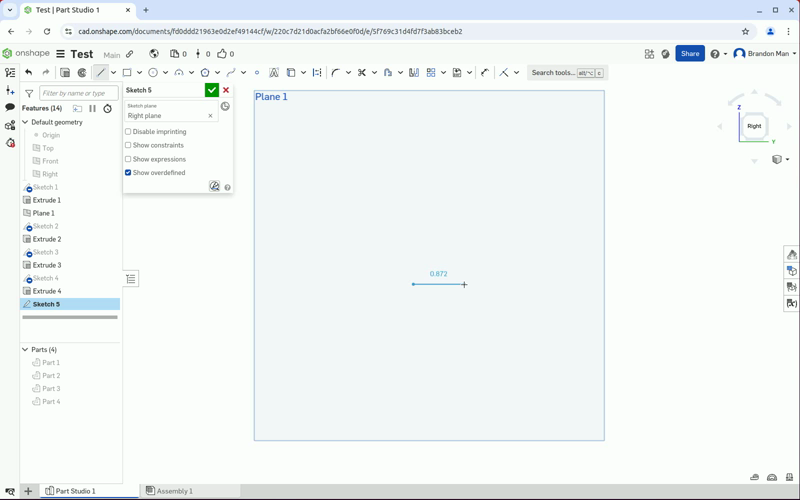
scroll(-6)
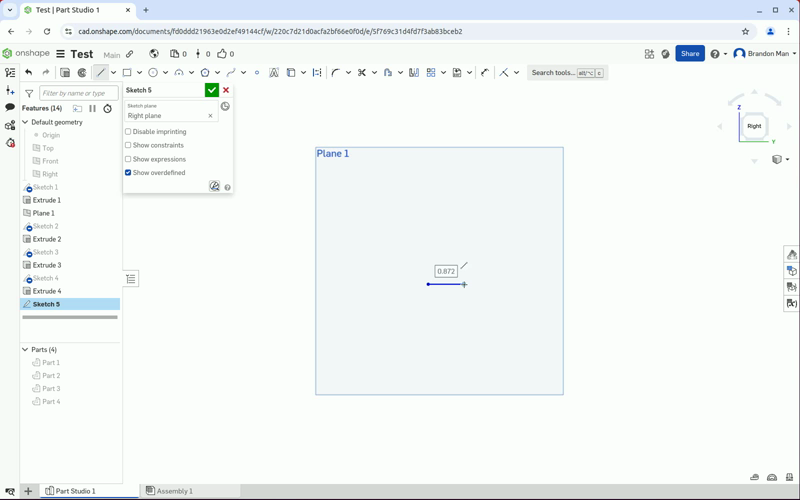
scroll(-6)
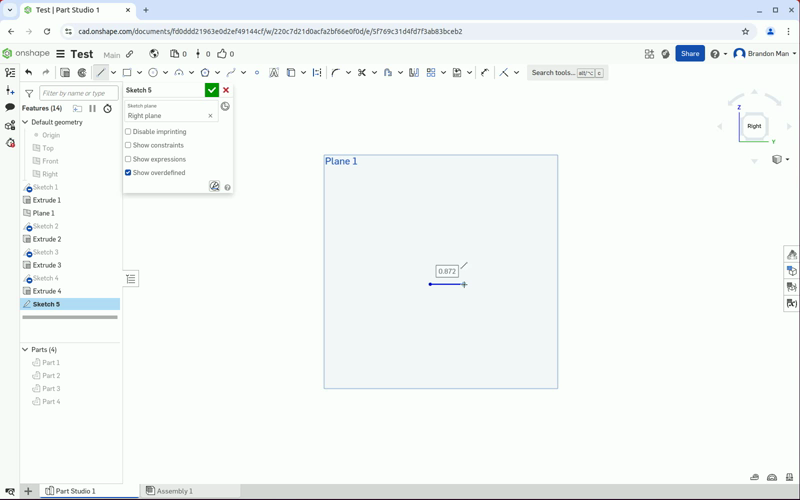
scroll(-6)
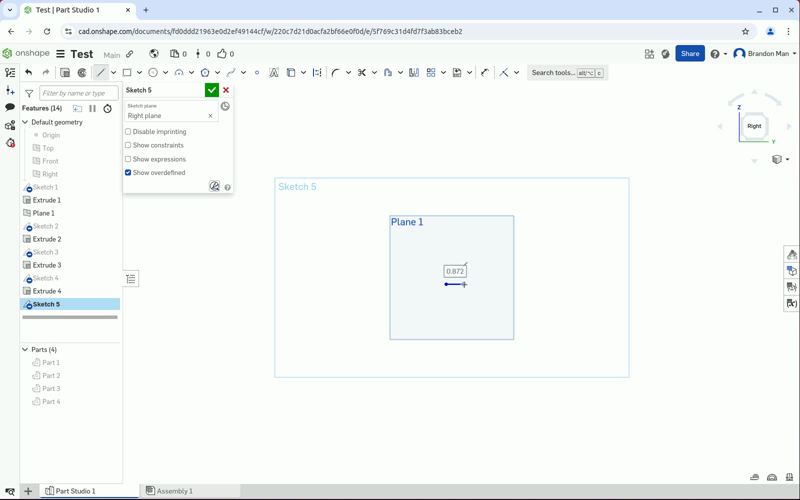
scroll(-6)
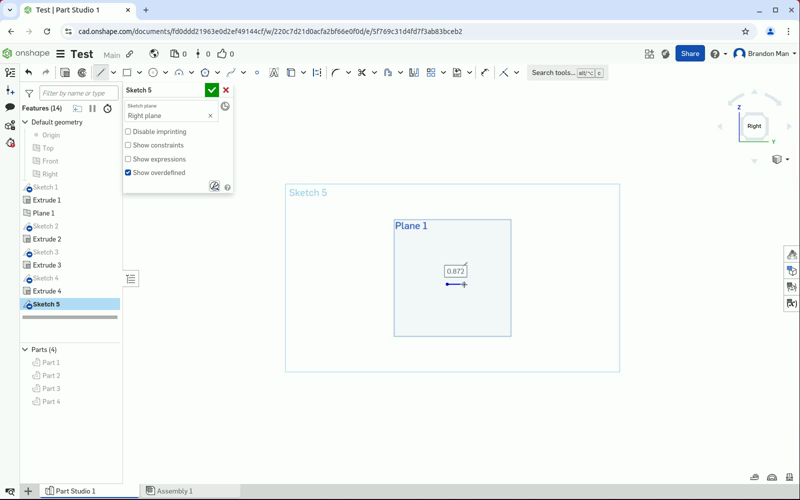
scroll(-6)
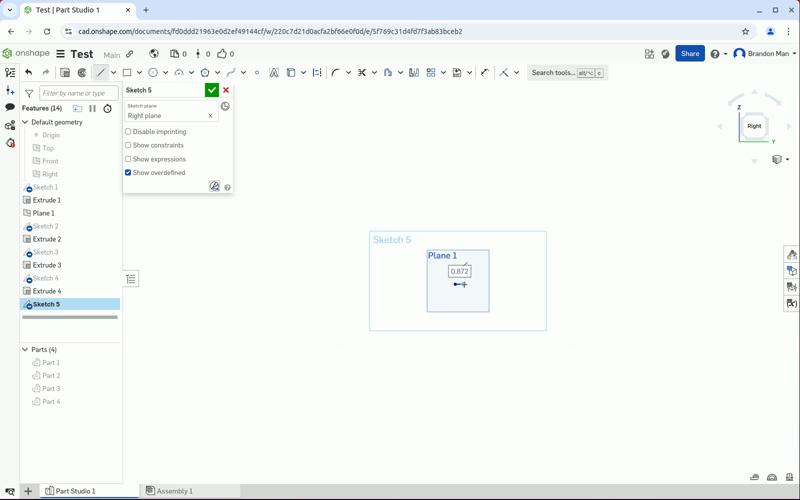
scroll(-6)
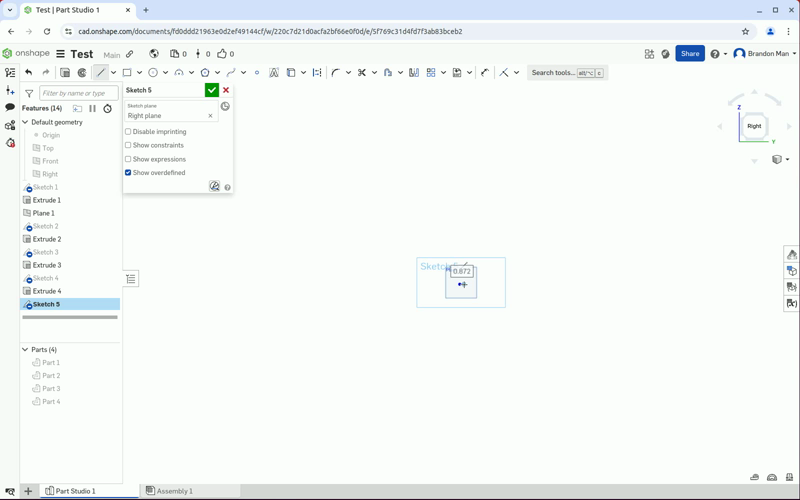
key_up(shift)
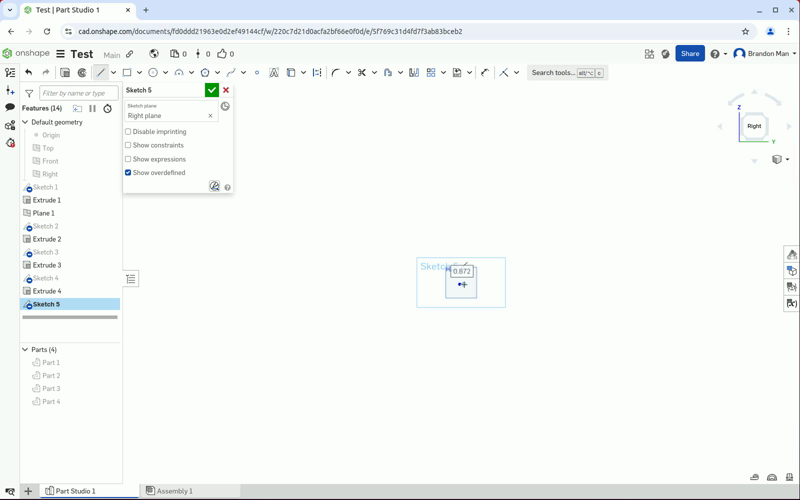
key_down(shift)
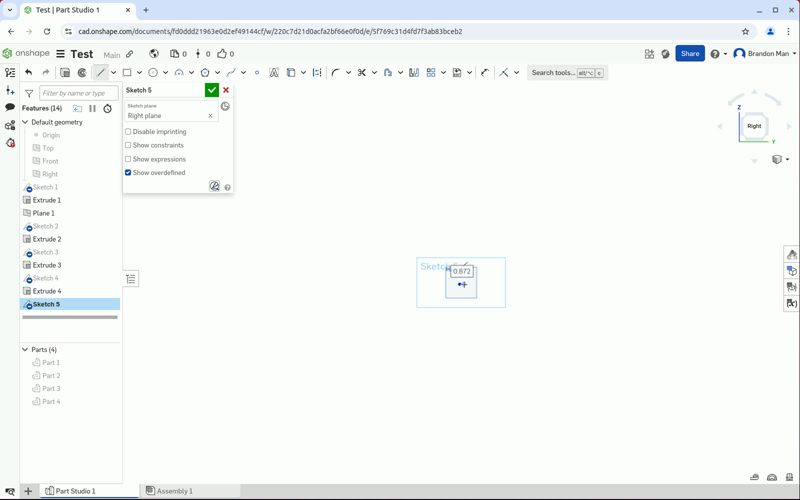
mouse_move(494, 284)
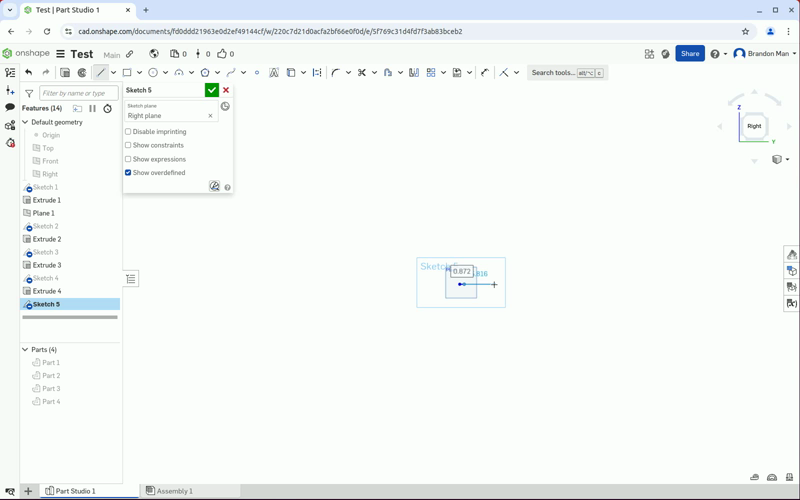
mouse_move(464, 279)
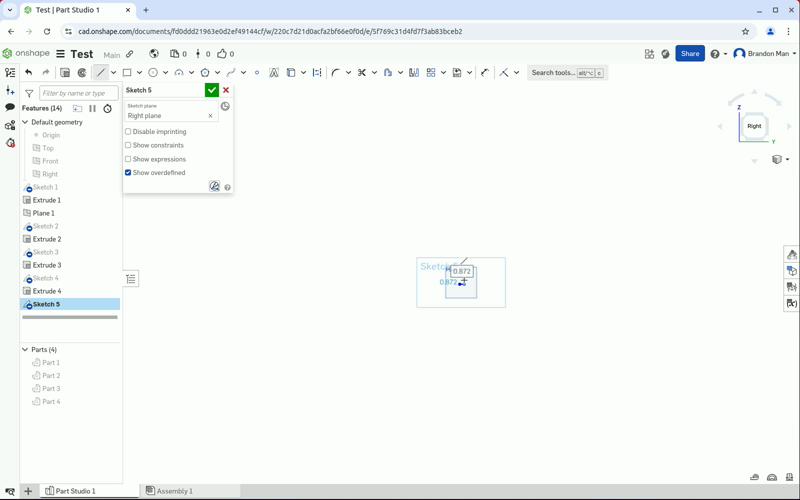
scroll(6)
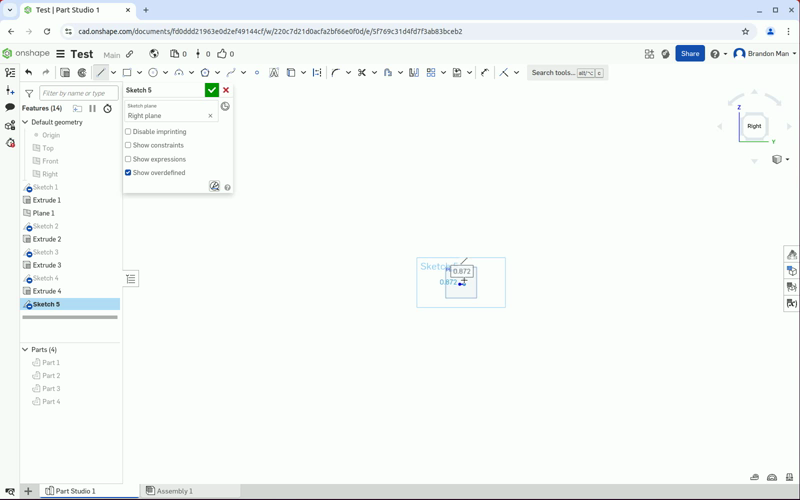
scroll(6)
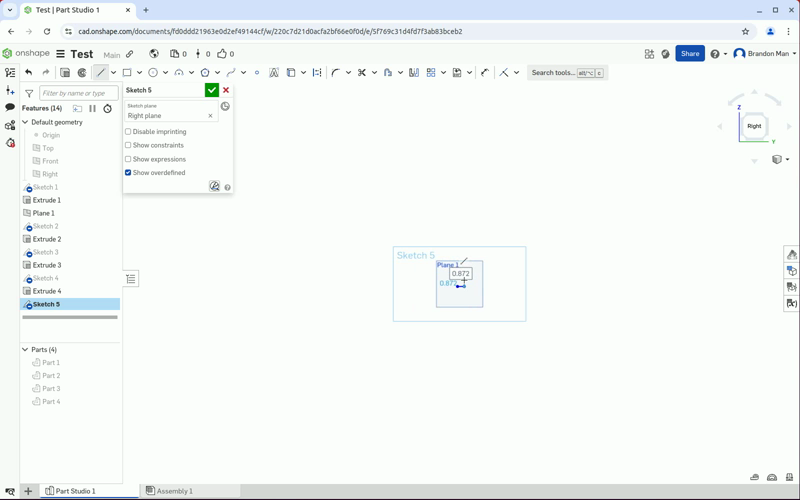
scroll(6)
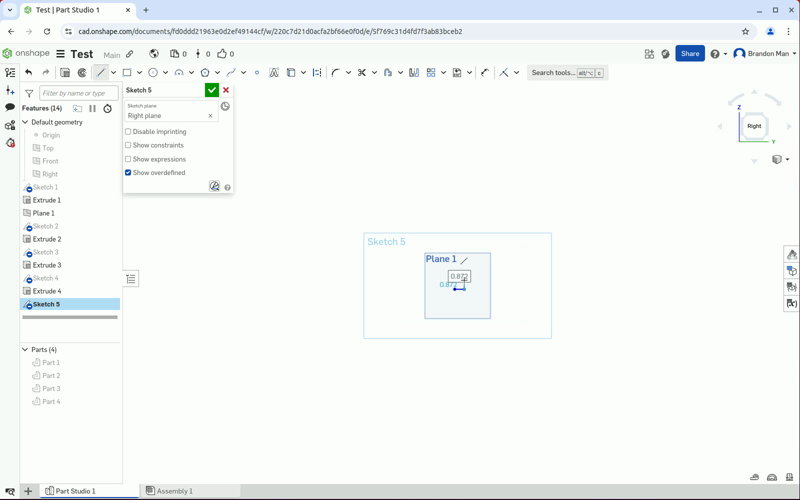
scroll(6)
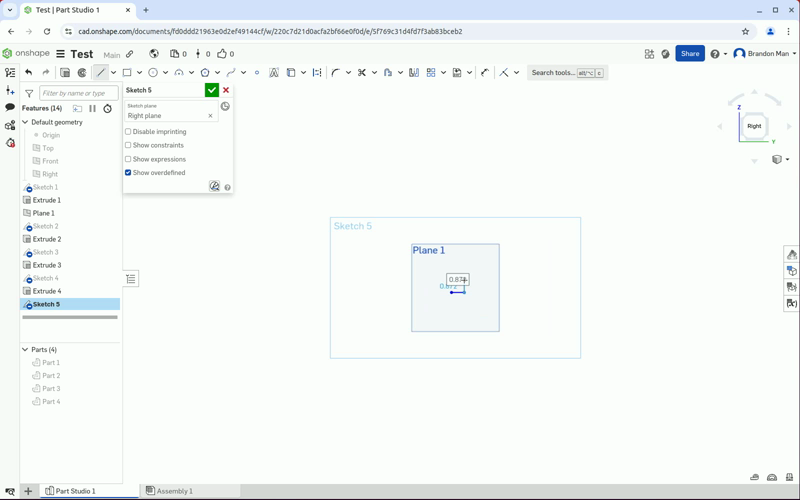
scroll(6)
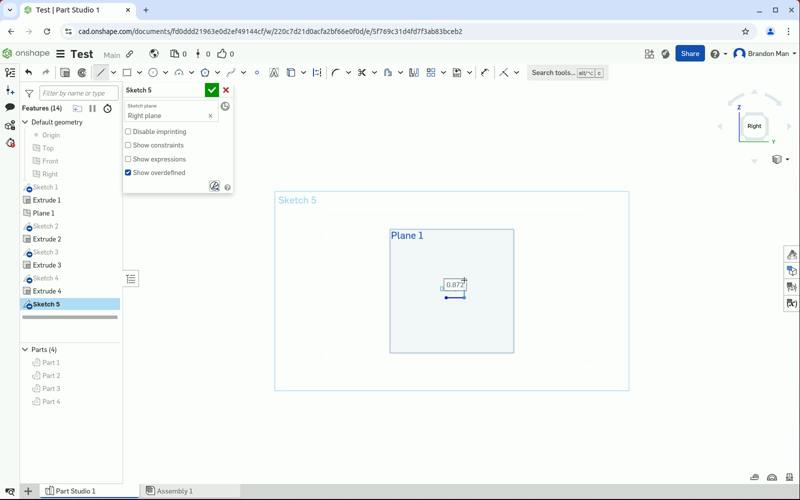
scroll(6)
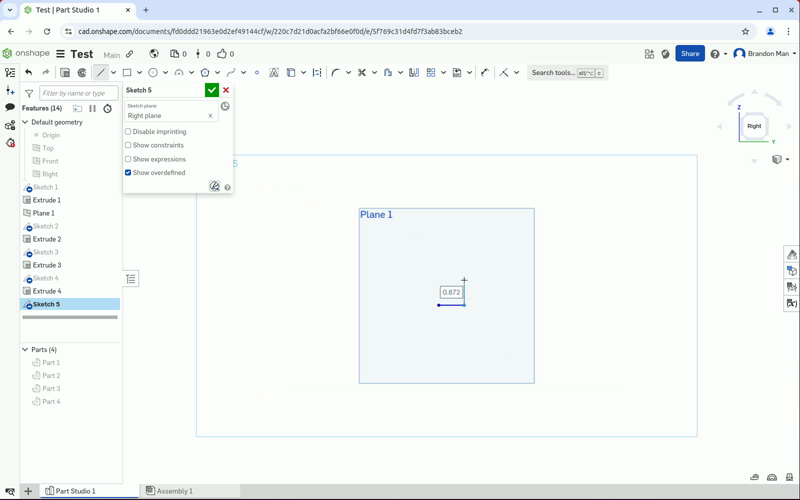
scroll(6)
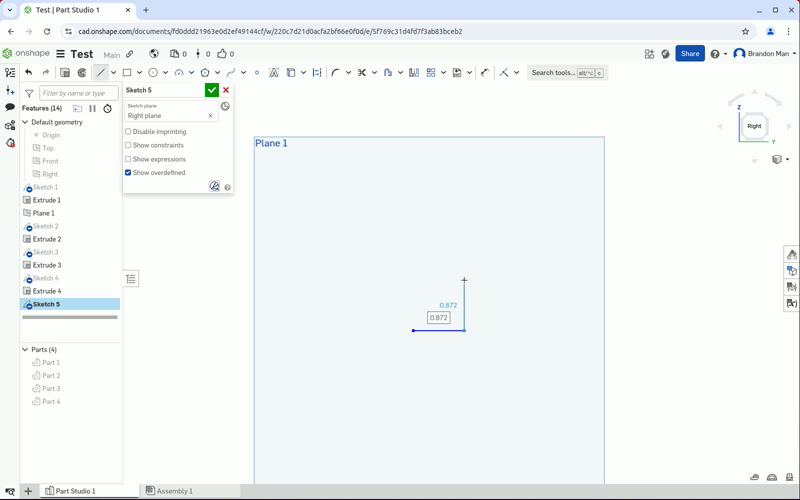
click(464, 279)
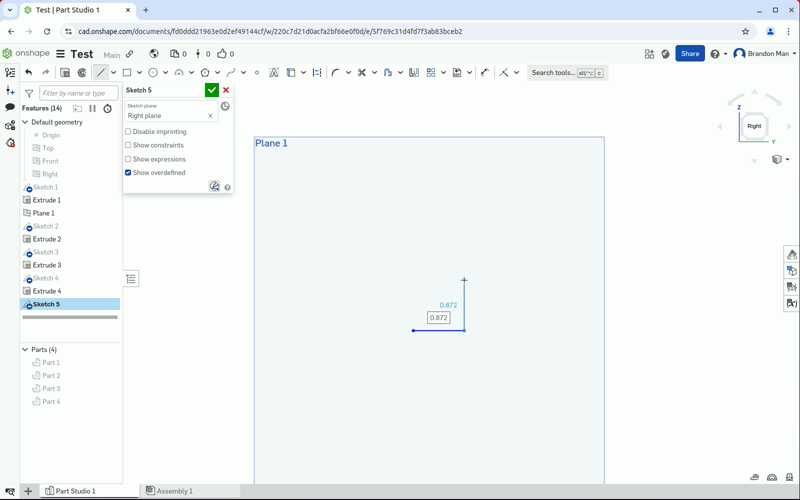
scroll(-6)
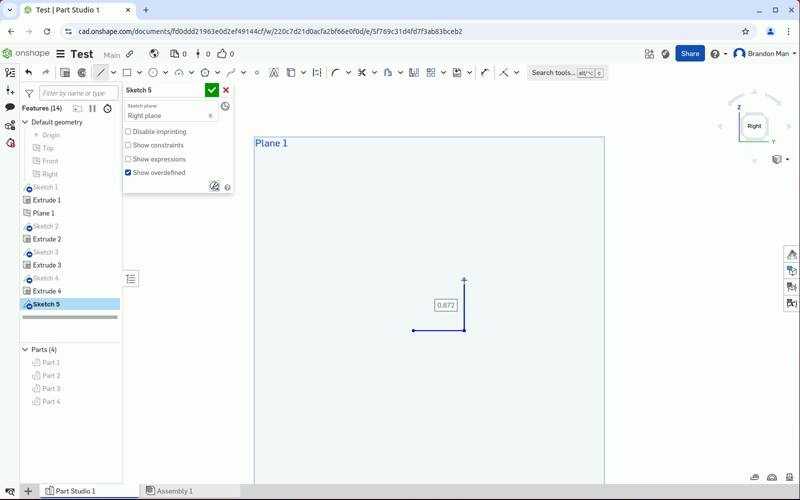
scroll(-6)
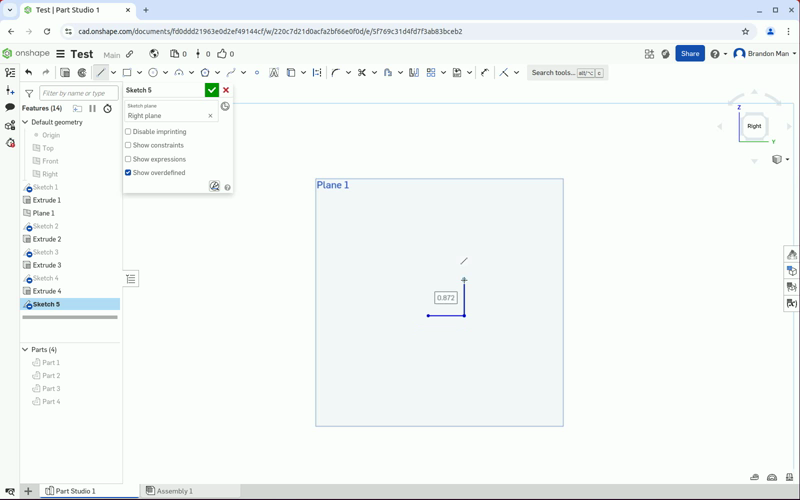
scroll(-6)
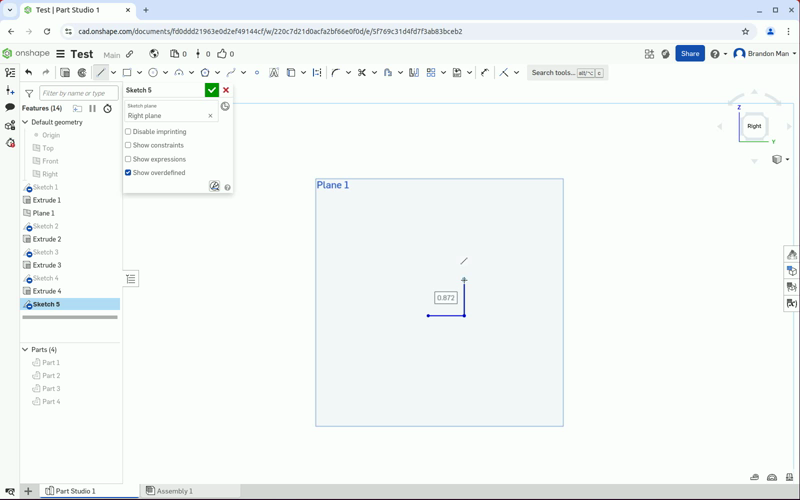
scroll(-6)
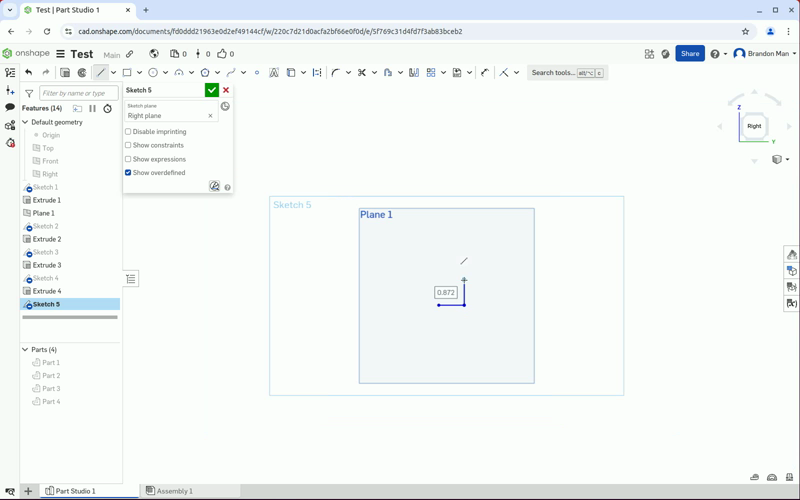
scroll(-6)
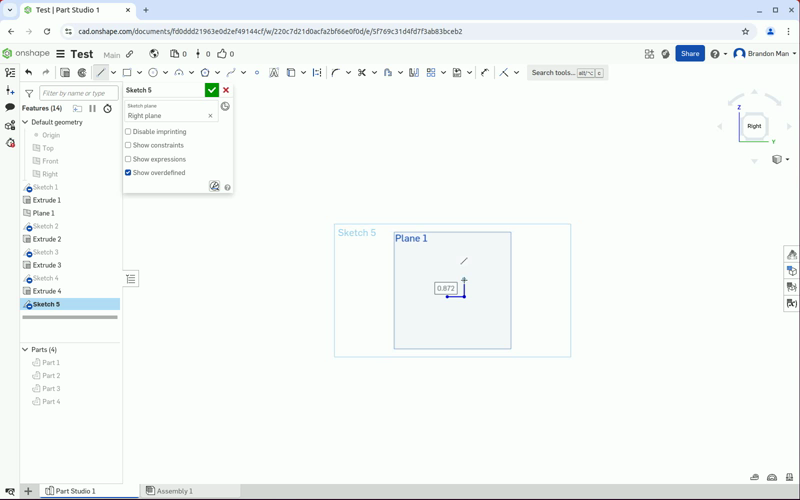
scroll(-6)
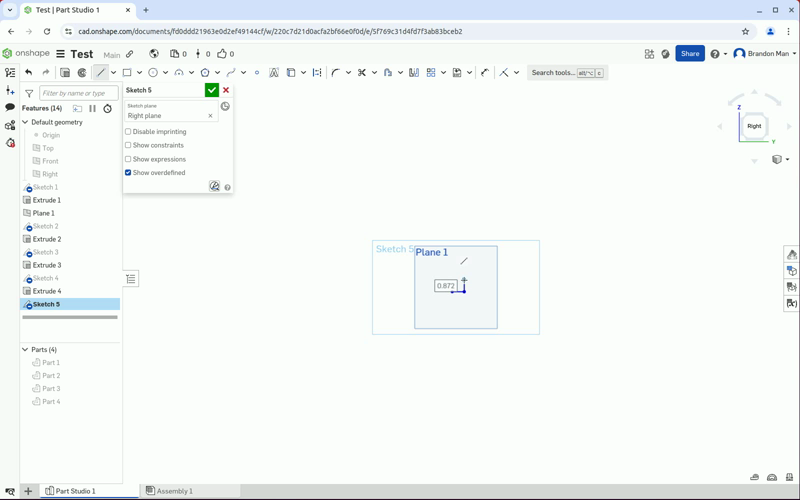
scroll(-6)
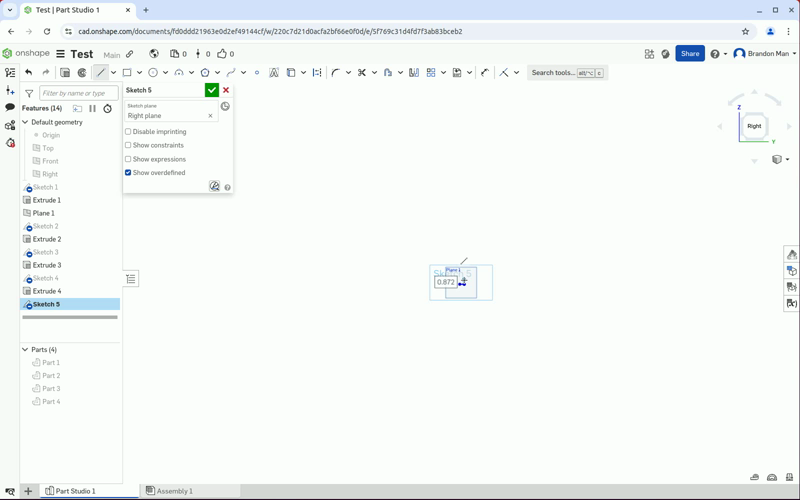
key_up(shift)
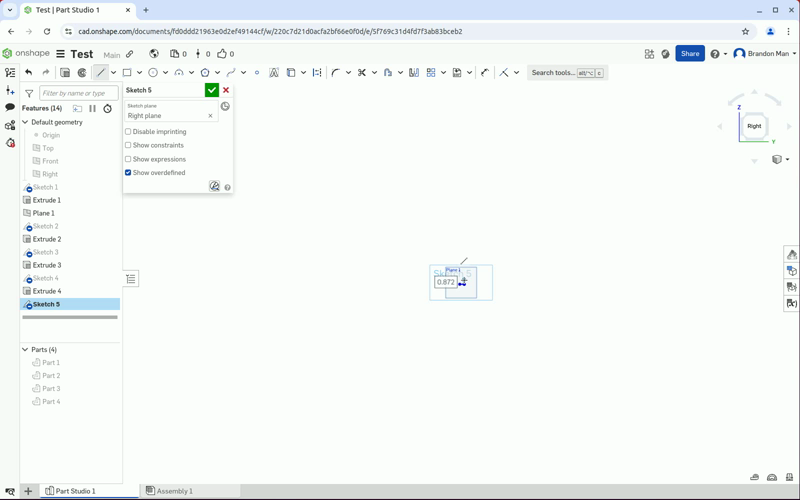
key_down(shift)
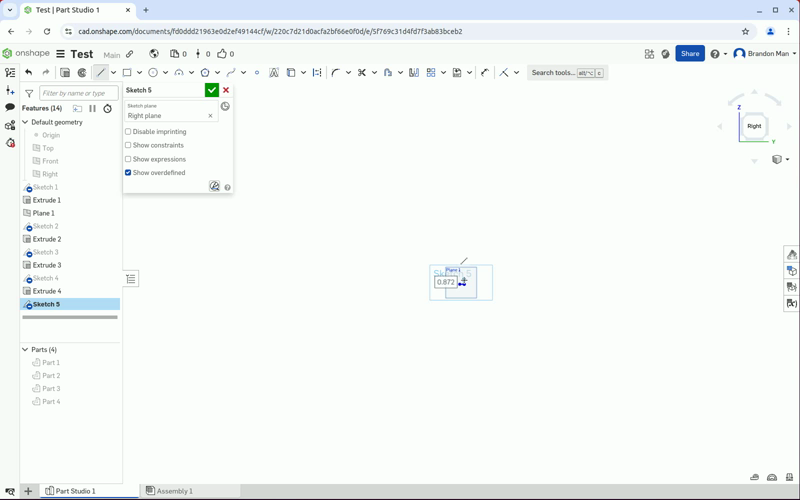
mouse_move(494, 279)
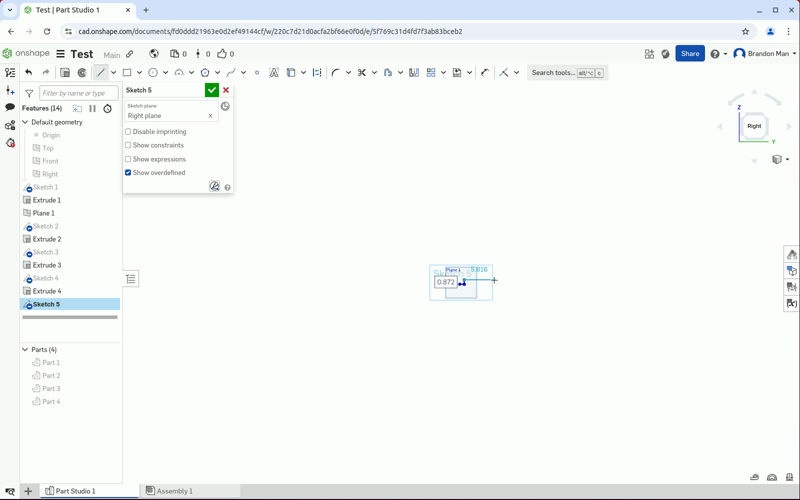
mouse_move(459, 279)
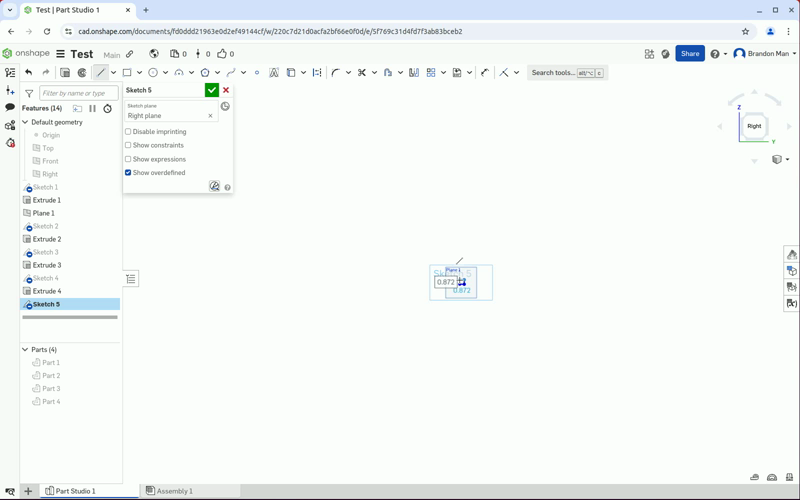
scroll(6)
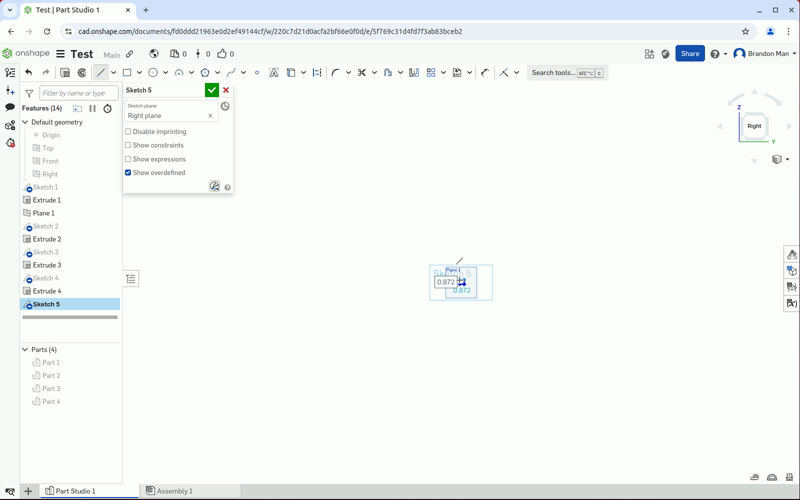
scroll(6)
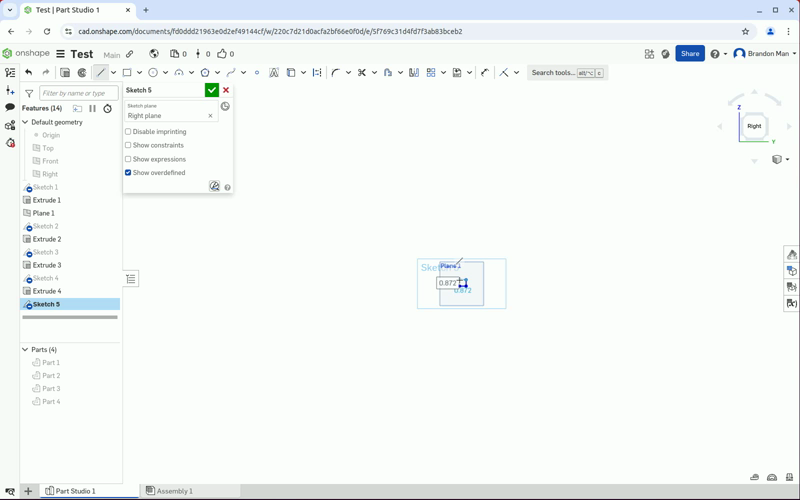
scroll(6)
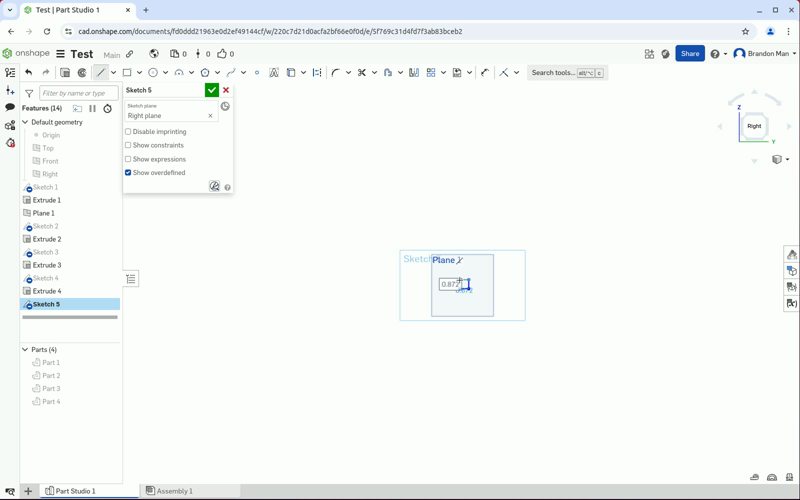
scroll(6)
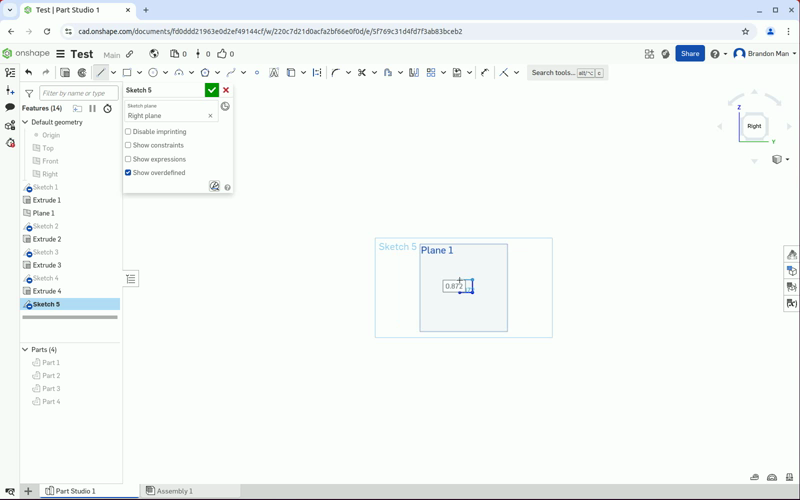
scroll(6)
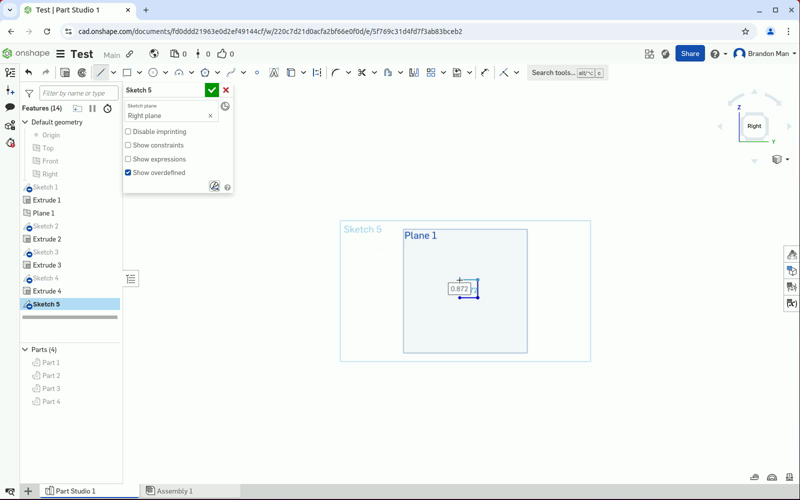
scroll(6)
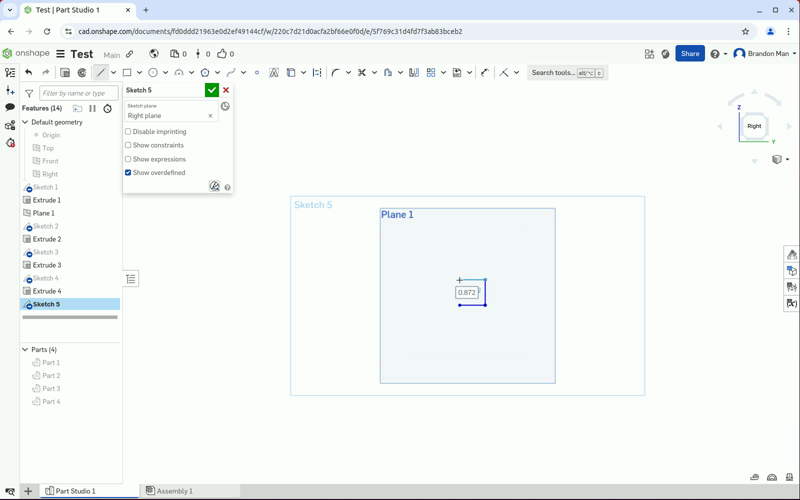
scroll(6)
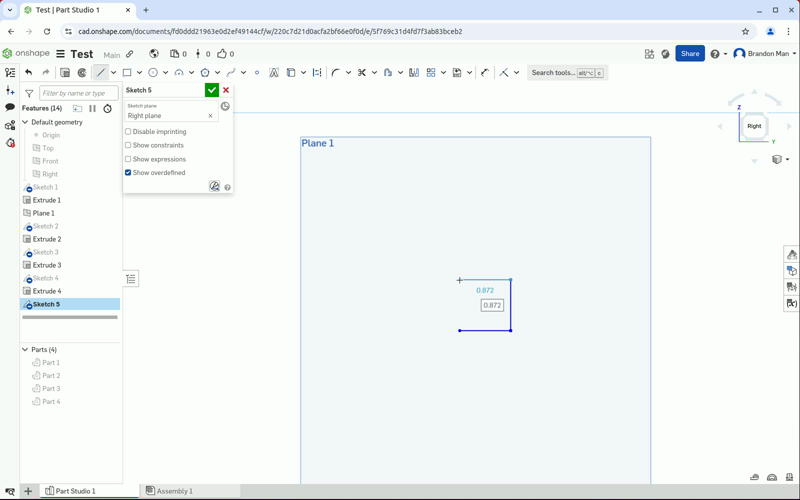
click(459, 279)
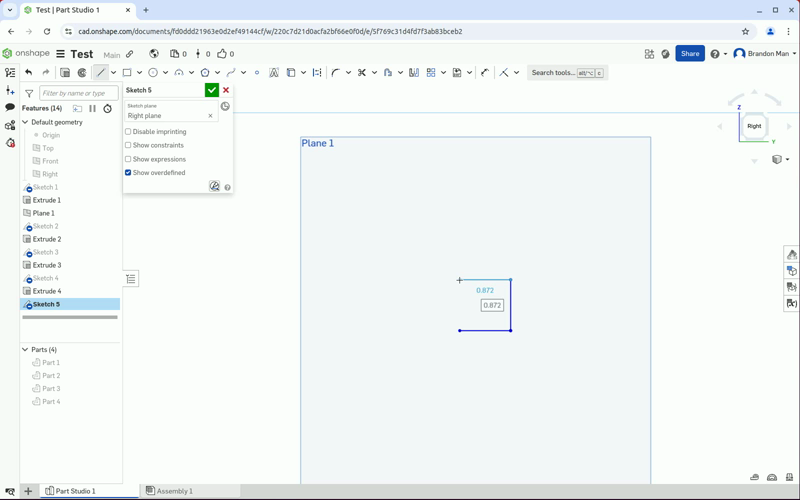
scroll(-6)
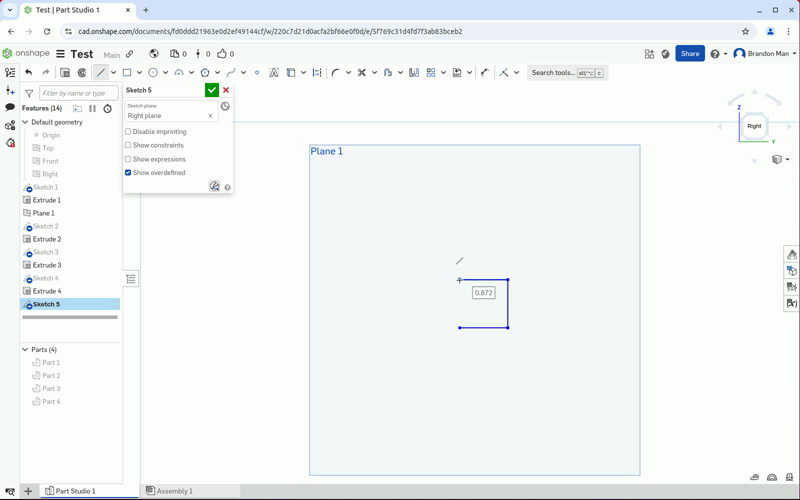
scroll(-6)
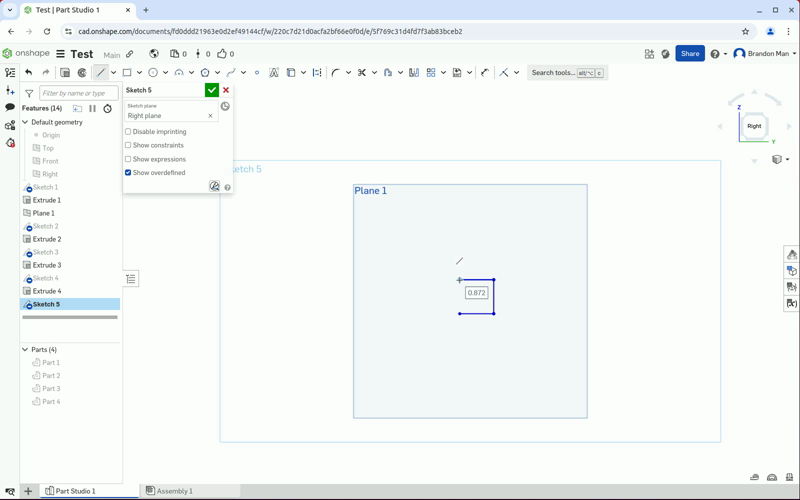
scroll(-6)
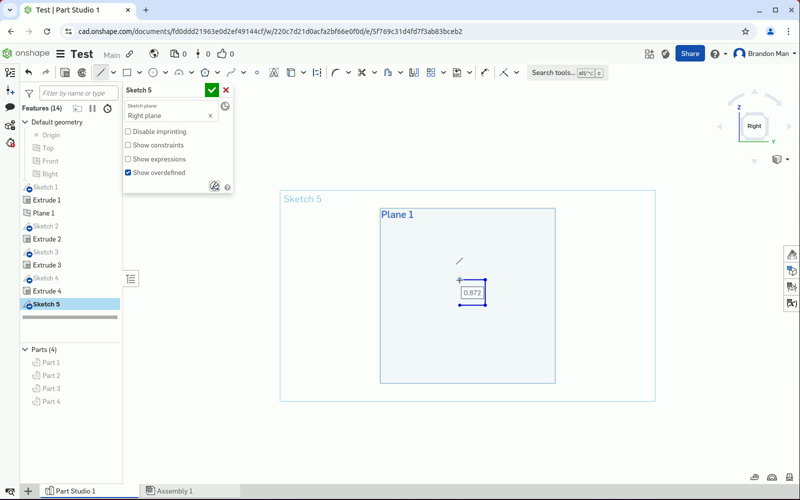
scroll(-6)
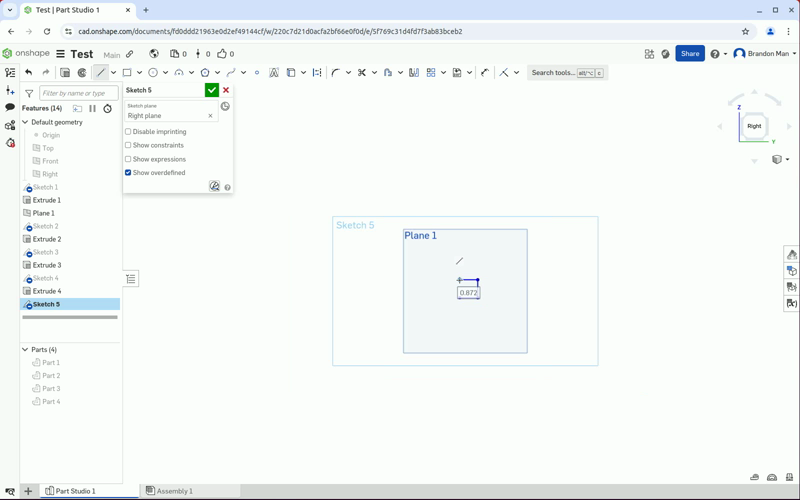
scroll(-6)
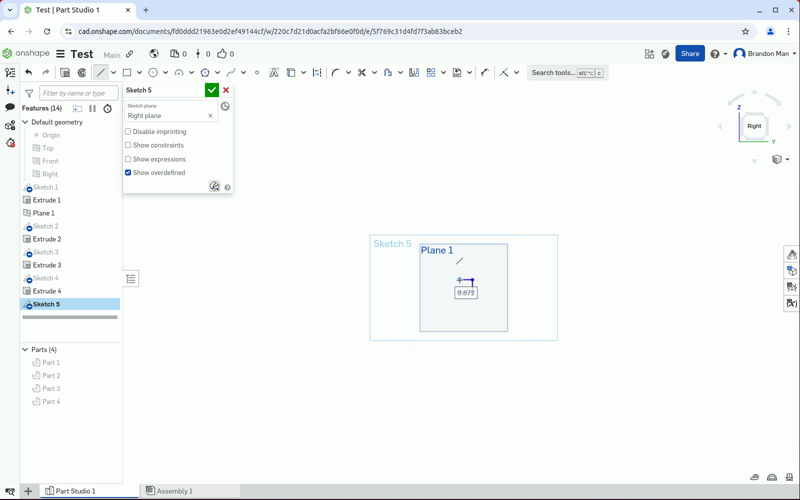
scroll(-6)
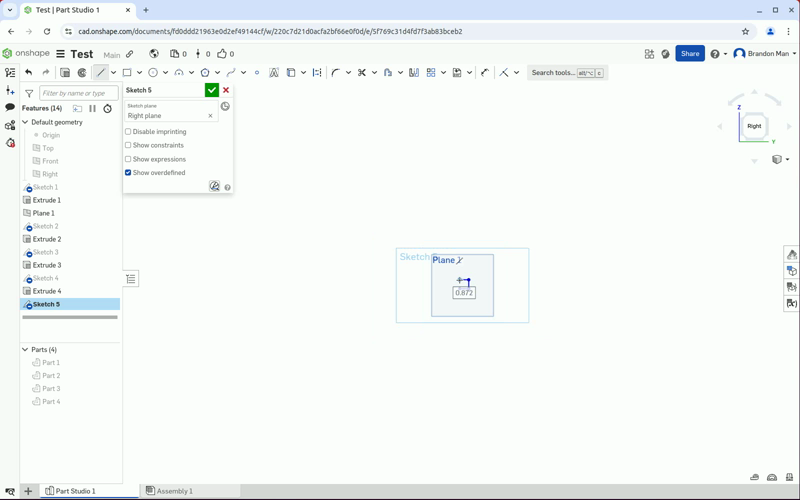
scroll(-6)
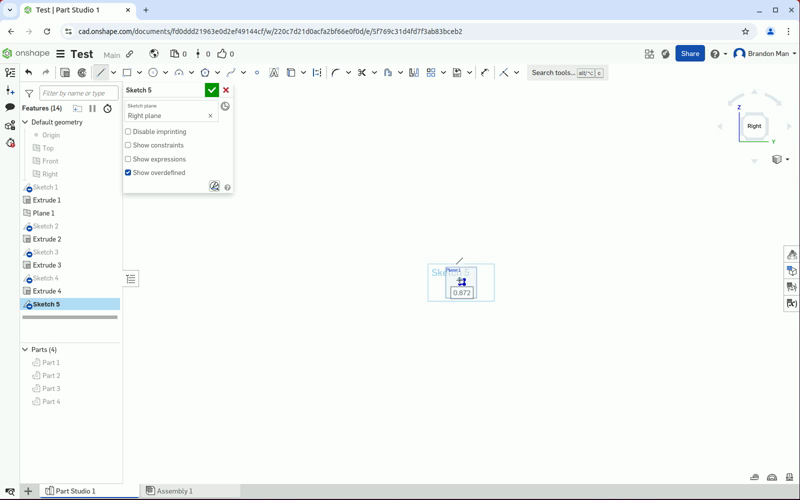
key_up(shift)
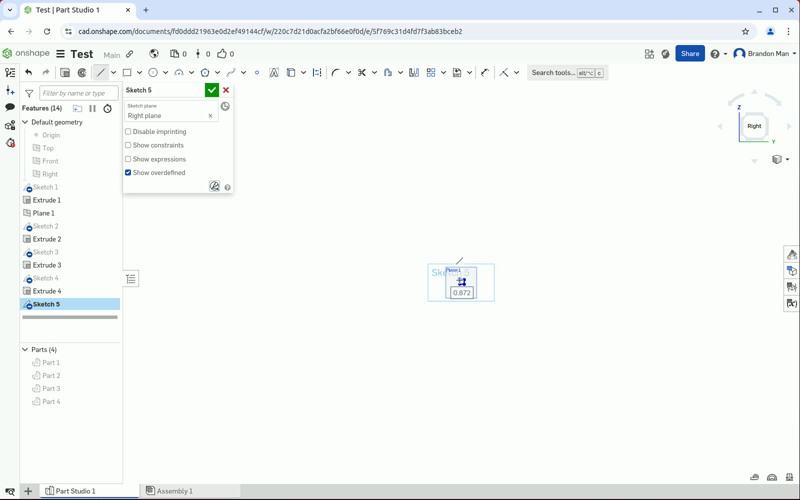
mouse_move(489, 279)
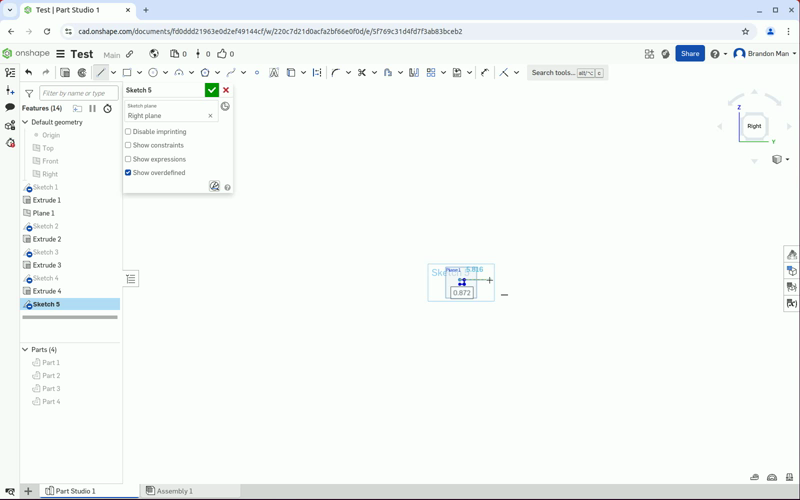
key_down(shift)
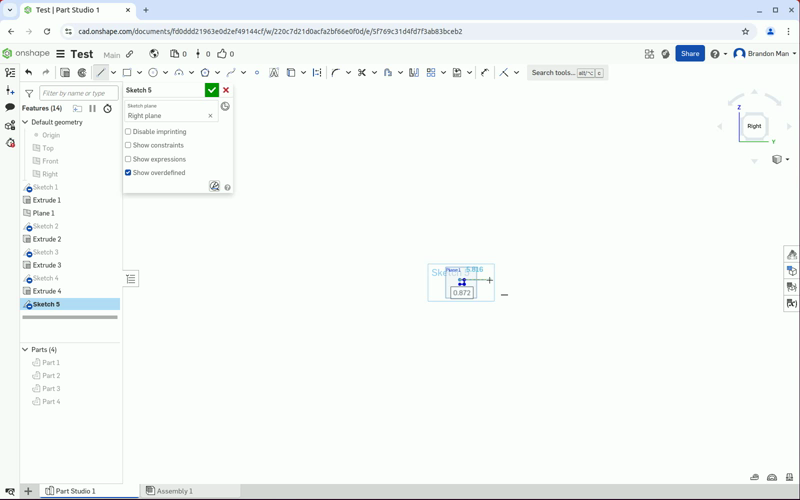
mouse_move(459, 284)
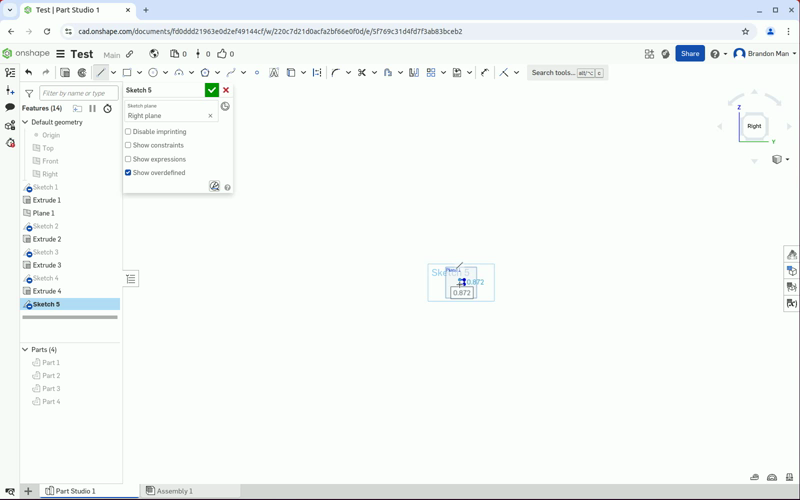
scroll(6)
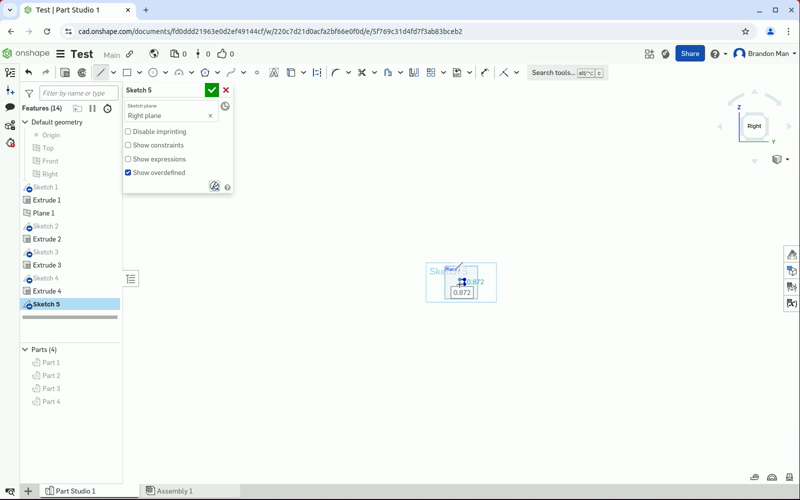
scroll(6)
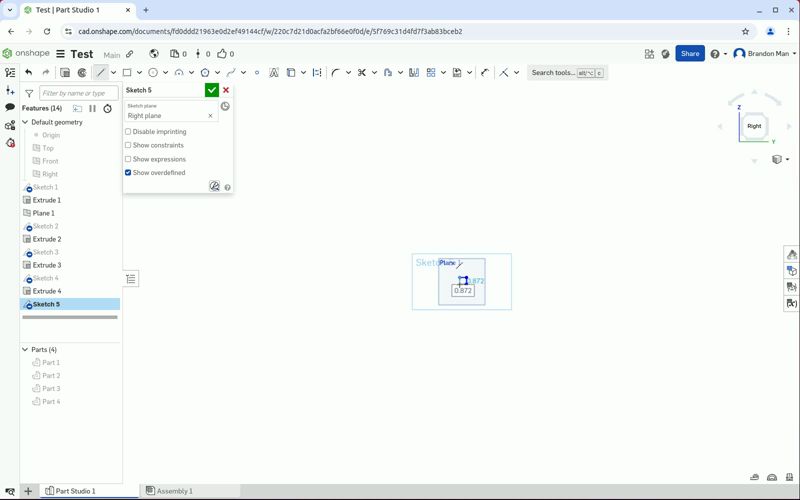
scroll(6)
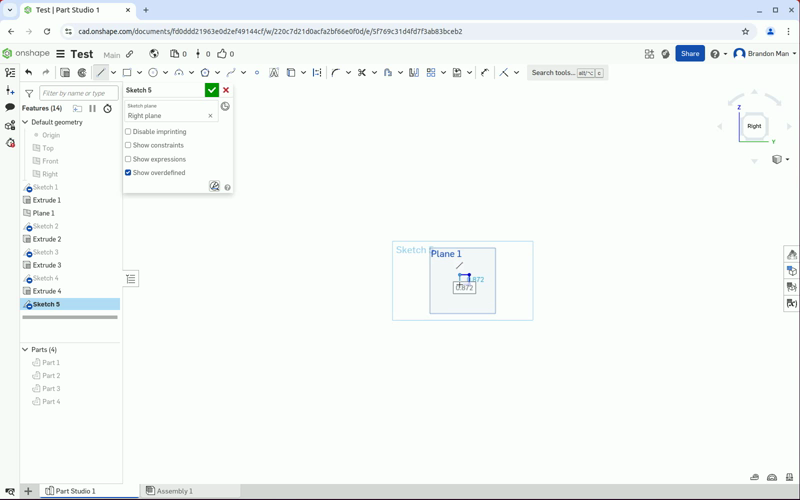
scroll(6)
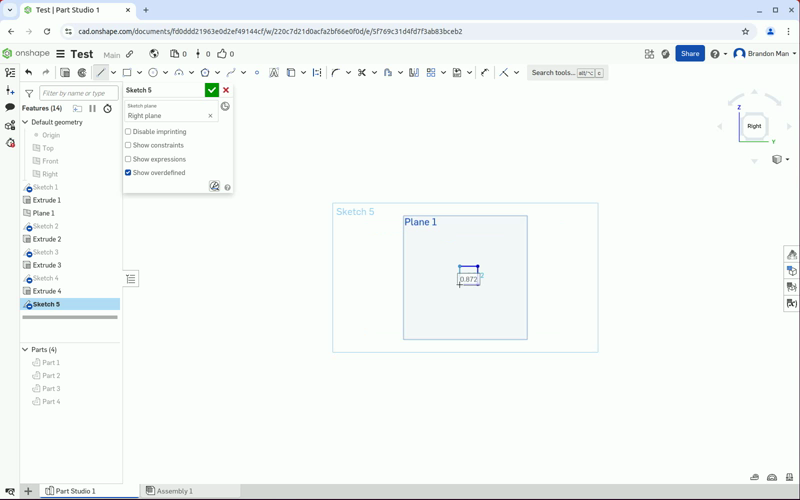
scroll(6)
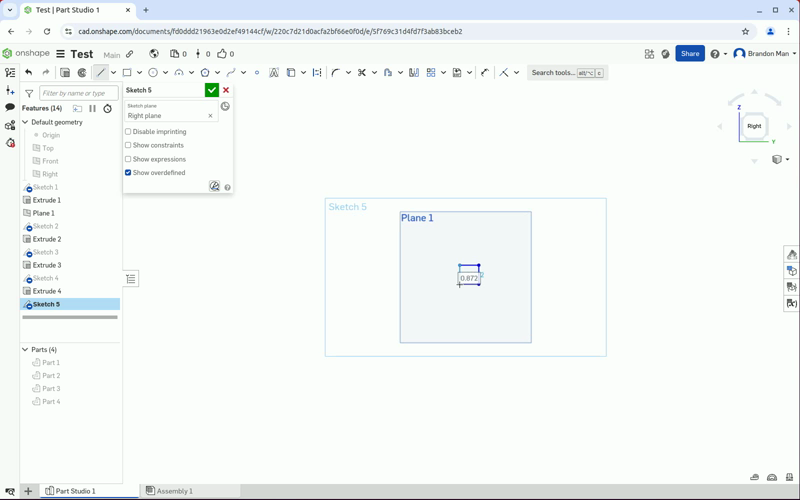
scroll(6)
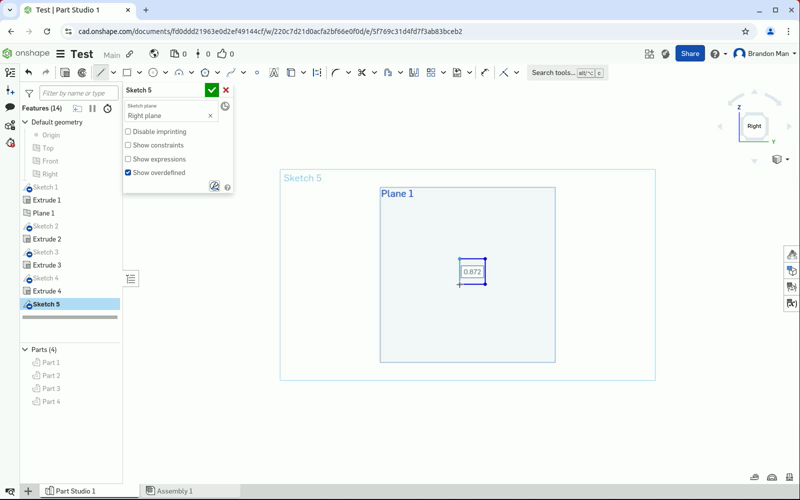
scroll(6)
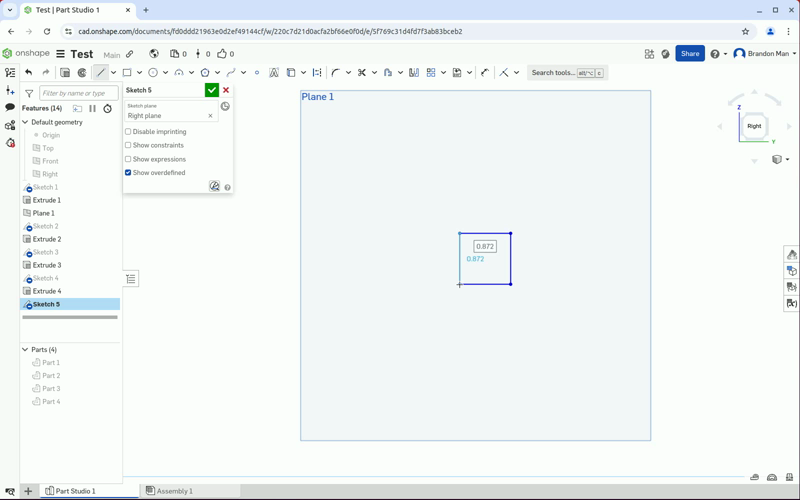
key_up(shift)
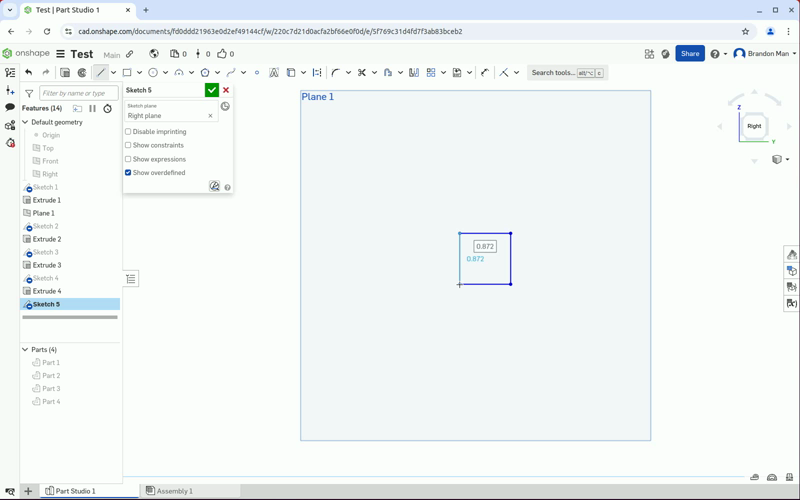
click(459, 284)
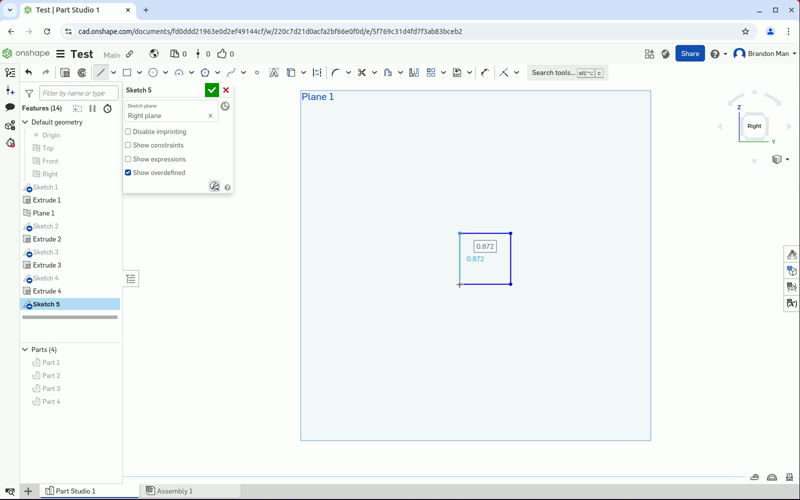
scroll(-6)
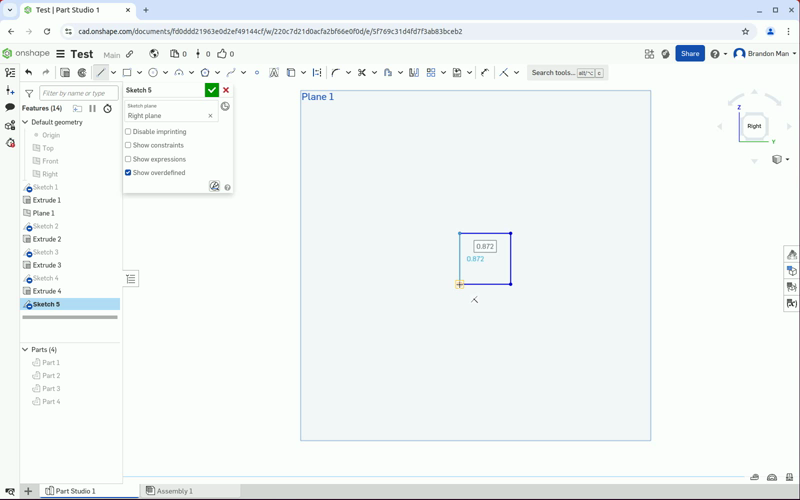
scroll(-6)
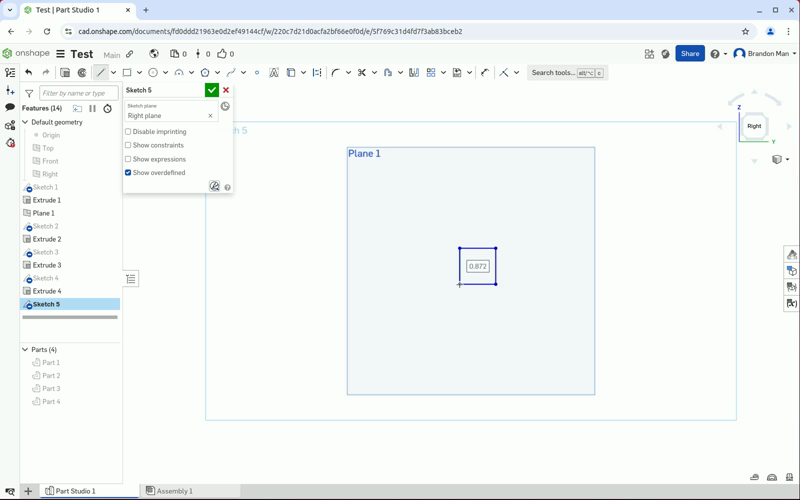
scroll(-6)
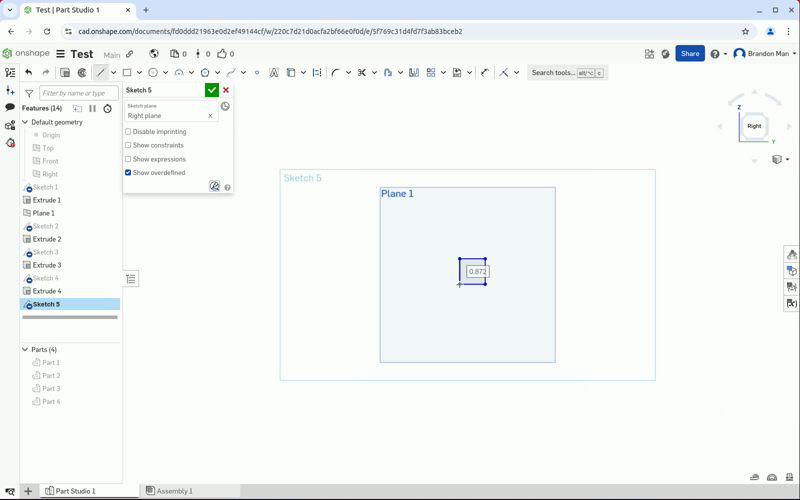
scroll(-6)
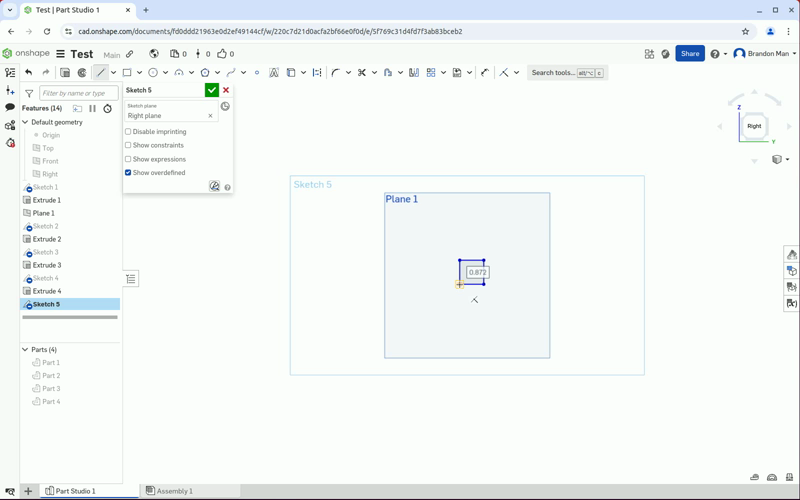
scroll(-6)
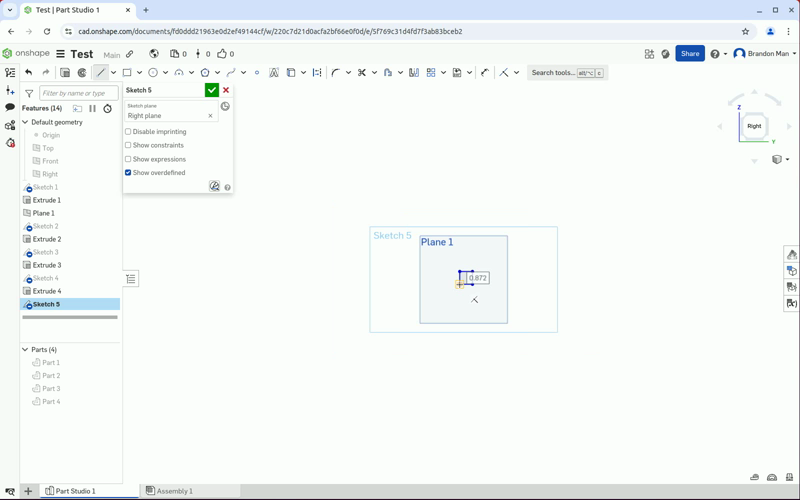
scroll(-6)
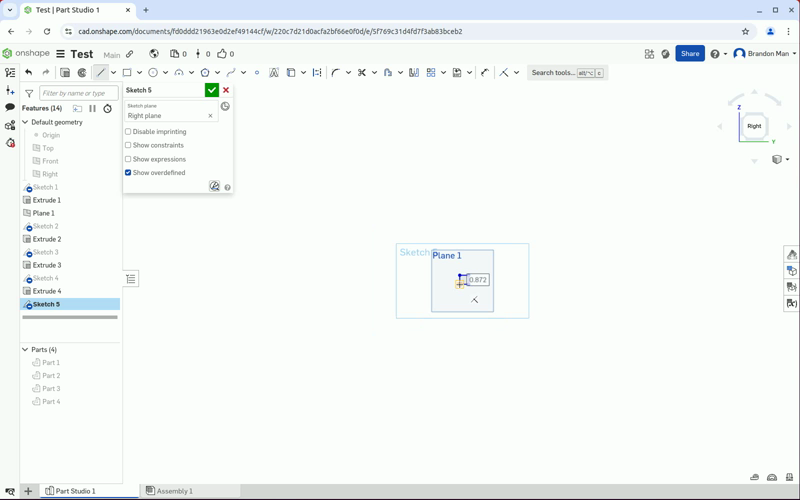
scroll(-6)
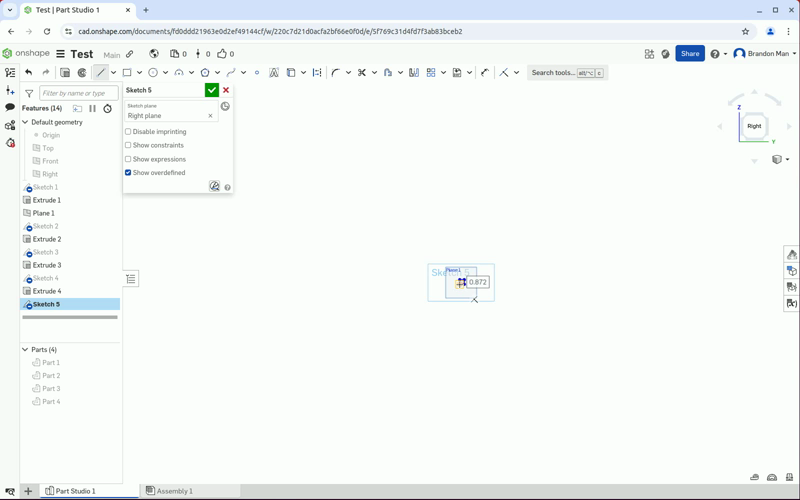
key(esc)
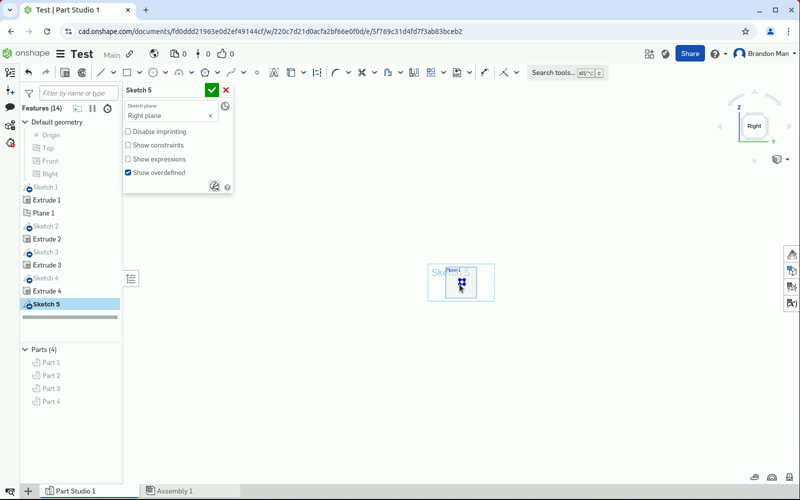
mouse_move(460, 281)
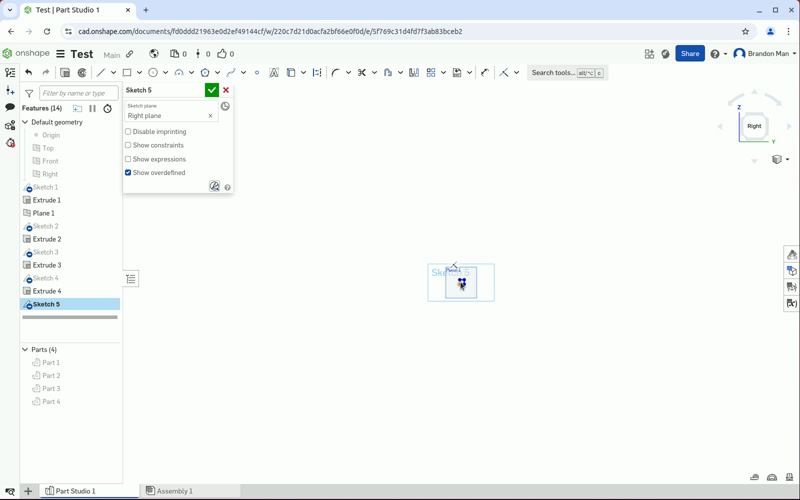
scroll(6)
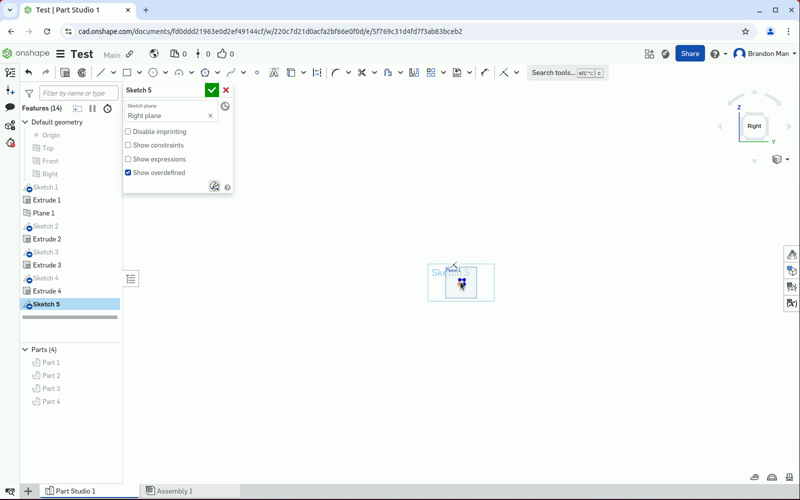
scroll(6)
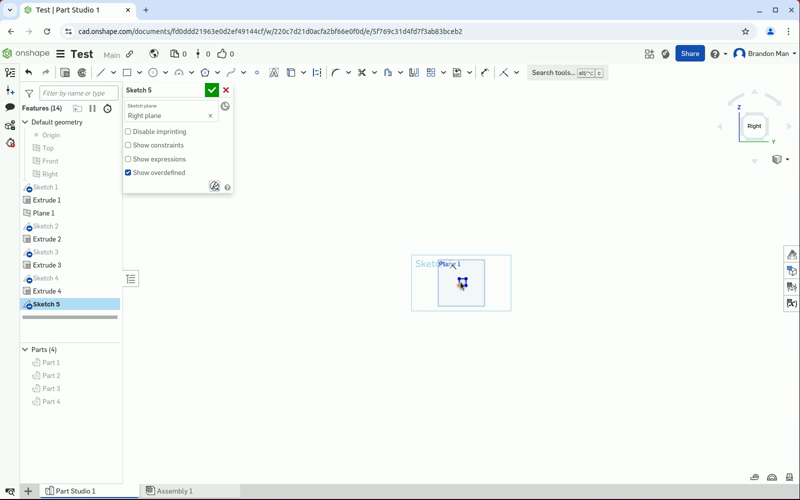
scroll(6)
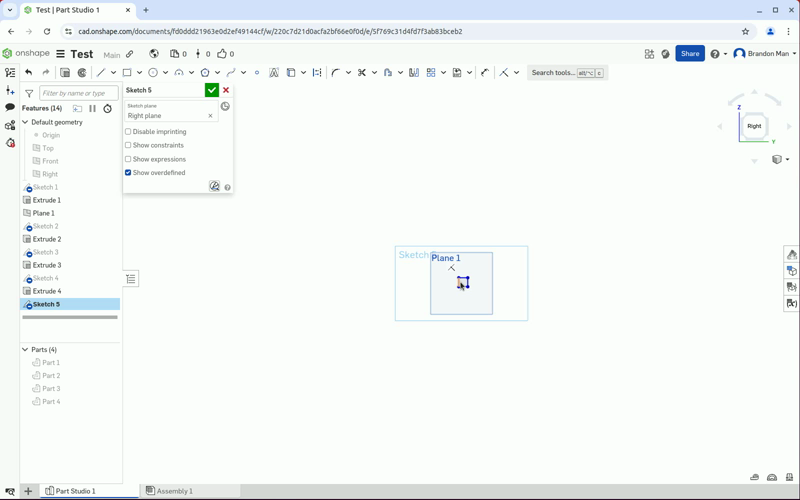
scroll(6)
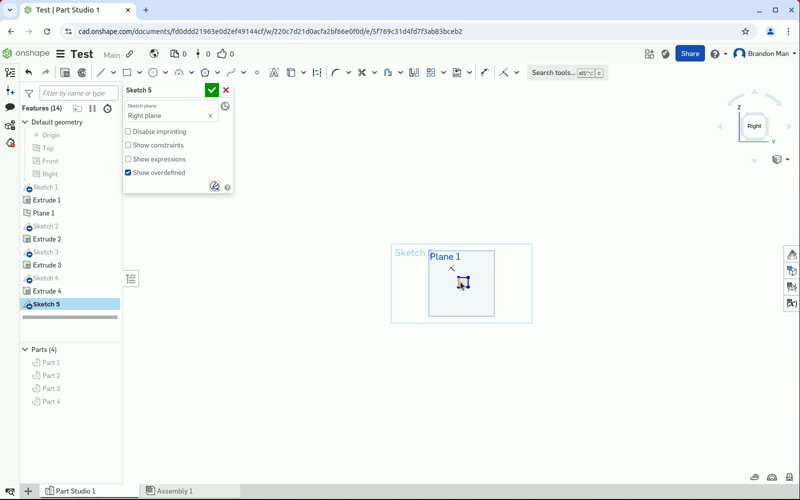
scroll(6)
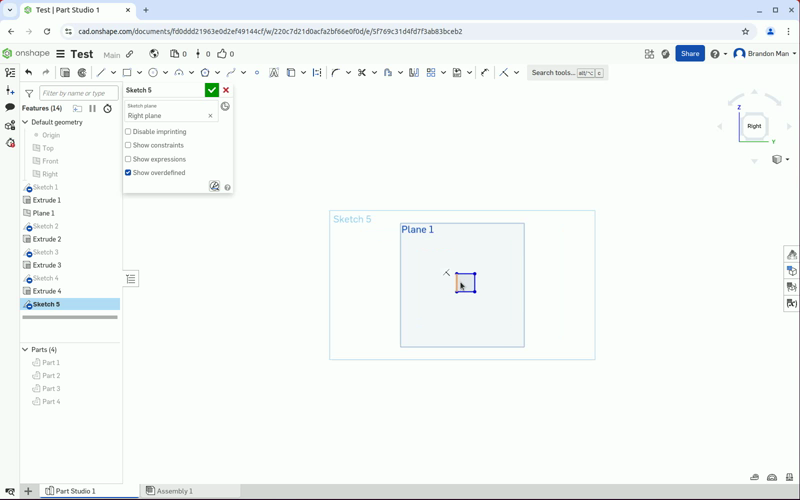
scroll(6)
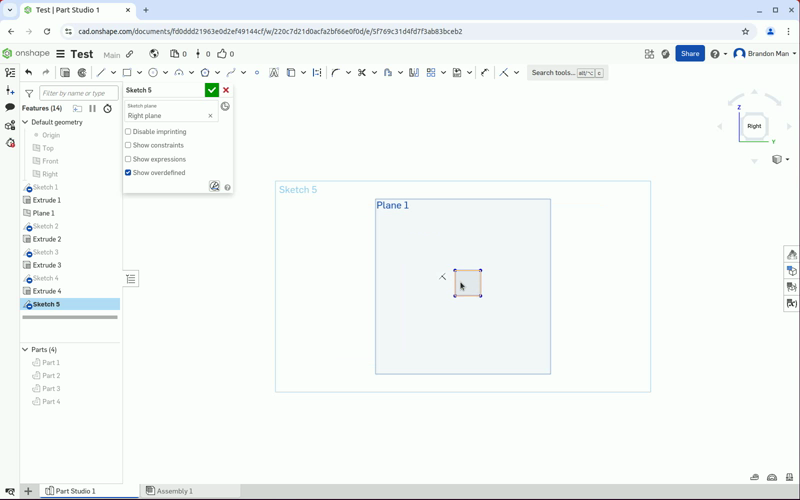
scroll(6)
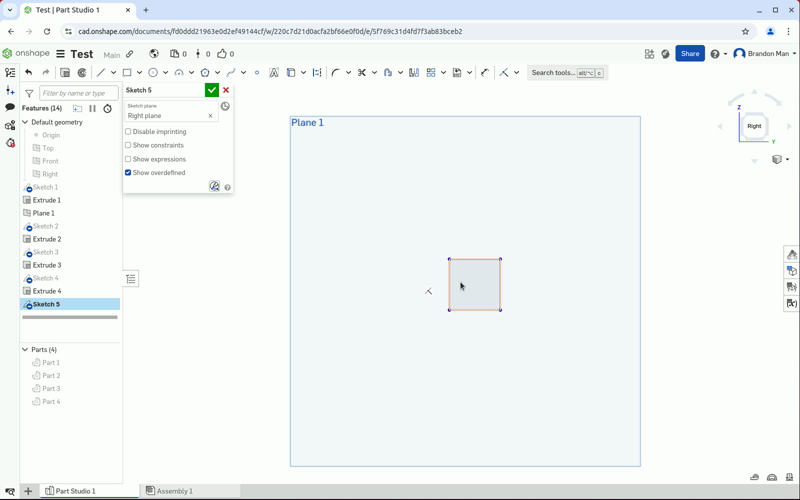
click(460, 281)
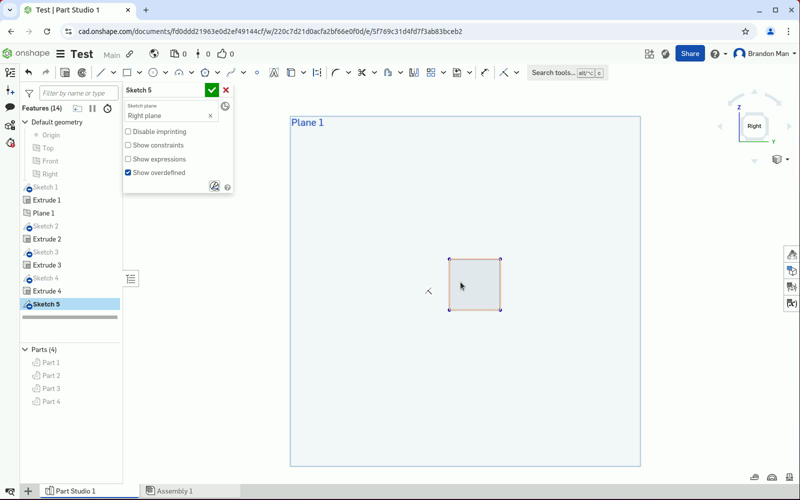
scroll(-6)
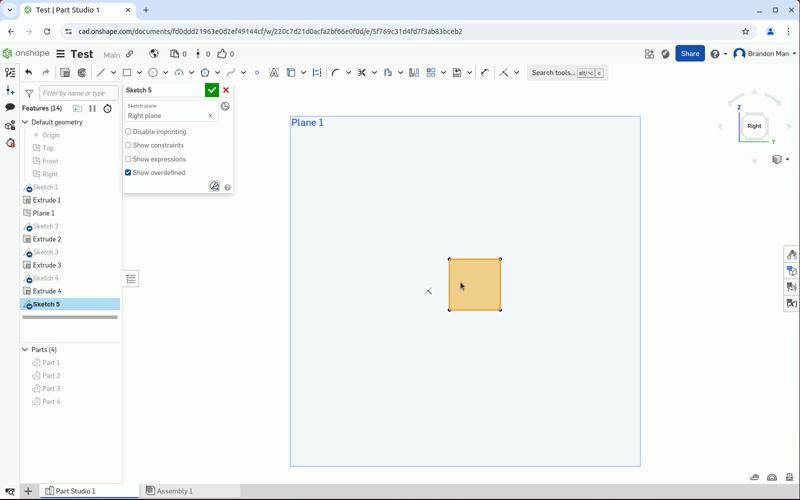
scroll(-6)
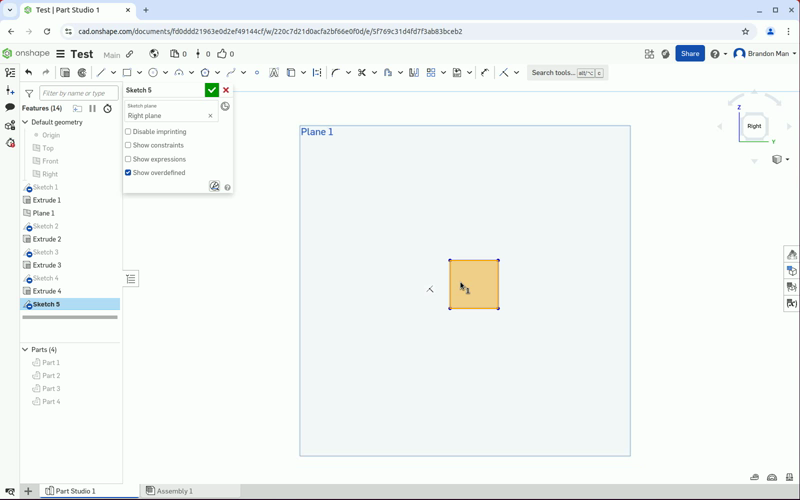
scroll(-6)
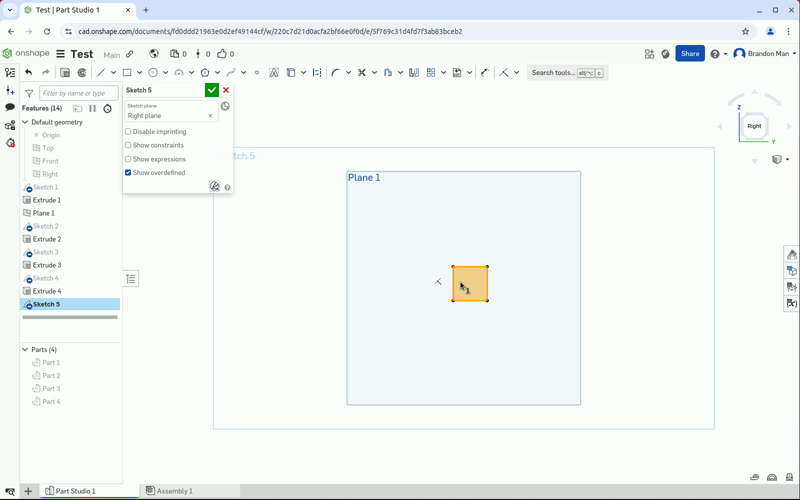
scroll(-6)
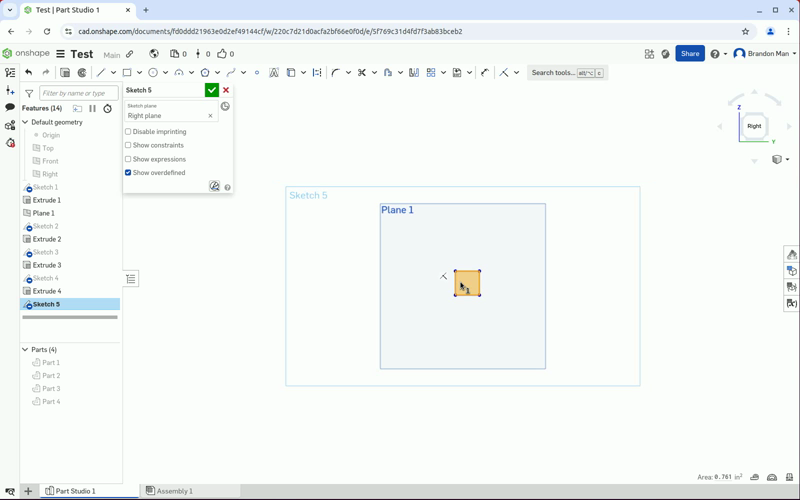
scroll(-6)
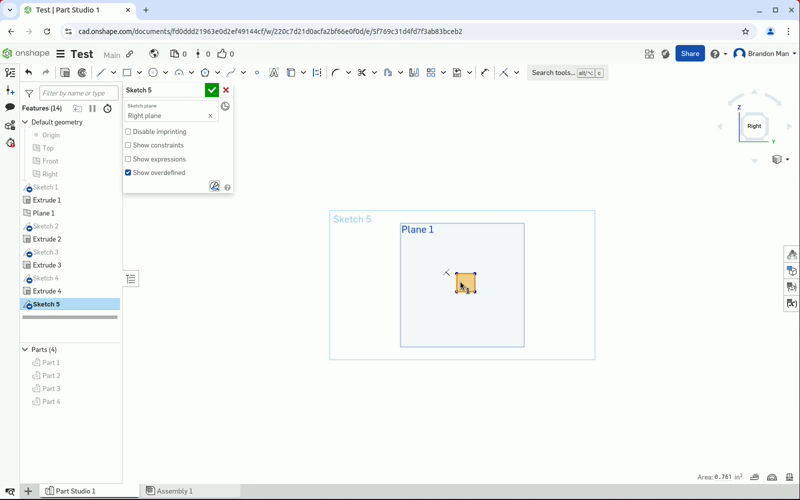
scroll(-6)
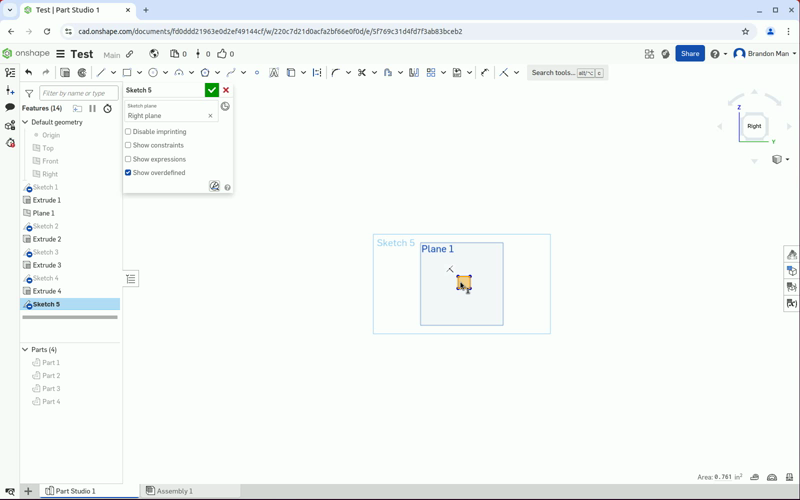
scroll(-6)
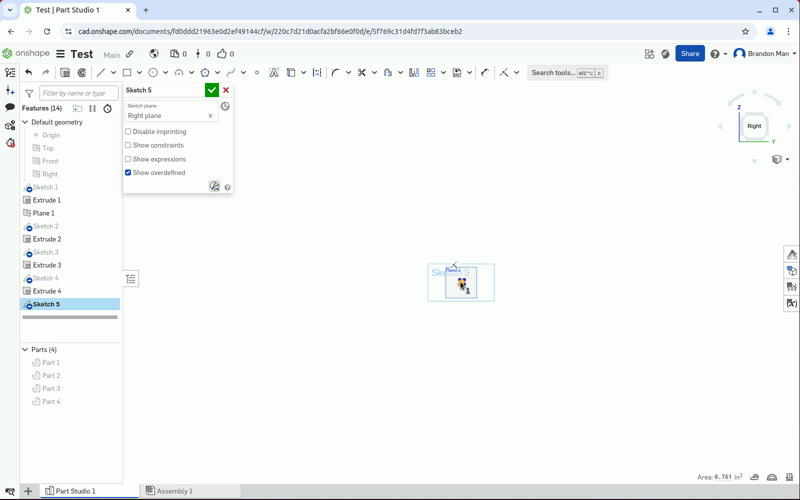
mouse_move(73, 352)
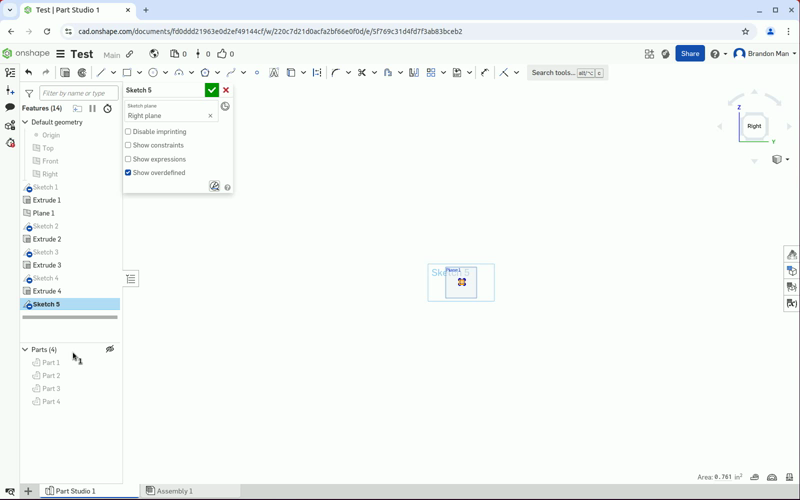
key(shift+y)
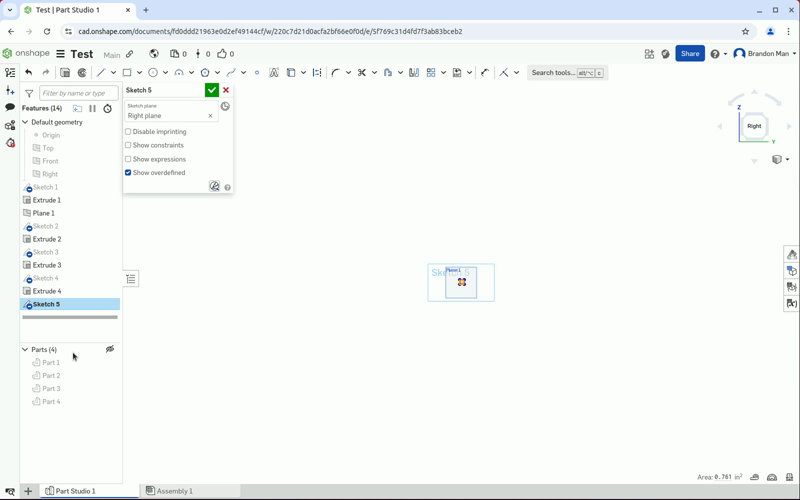
key(shift+e)
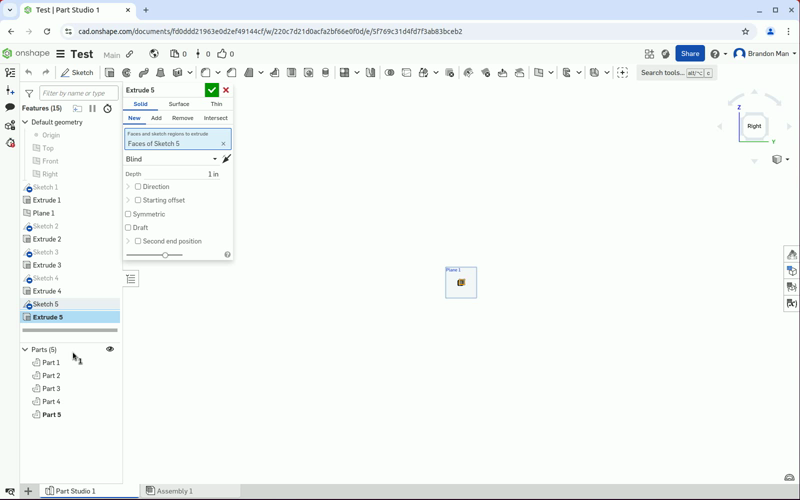
mouse_move(143, 106)
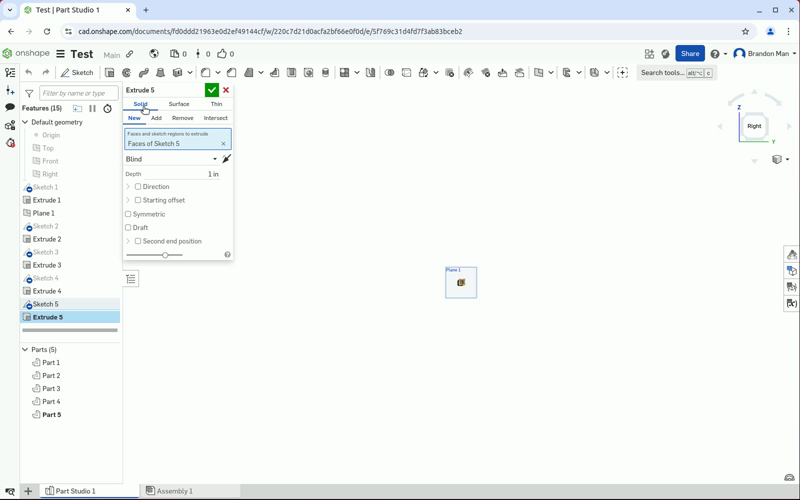
click(143, 106)
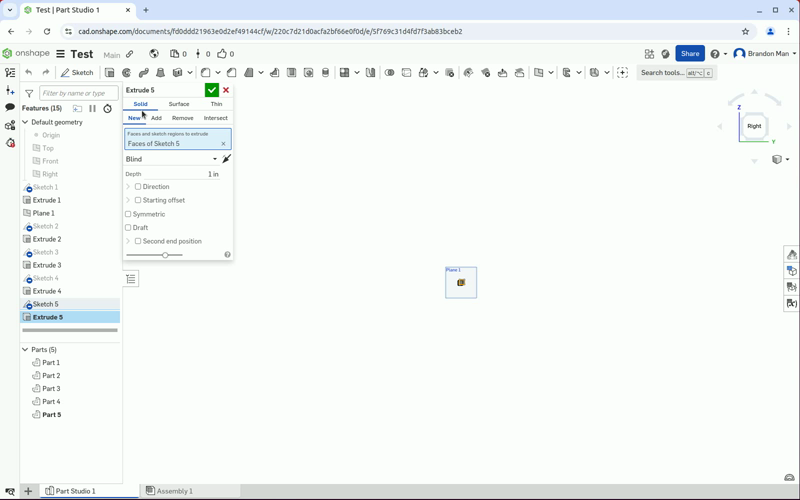
mouse_move(137, 120)
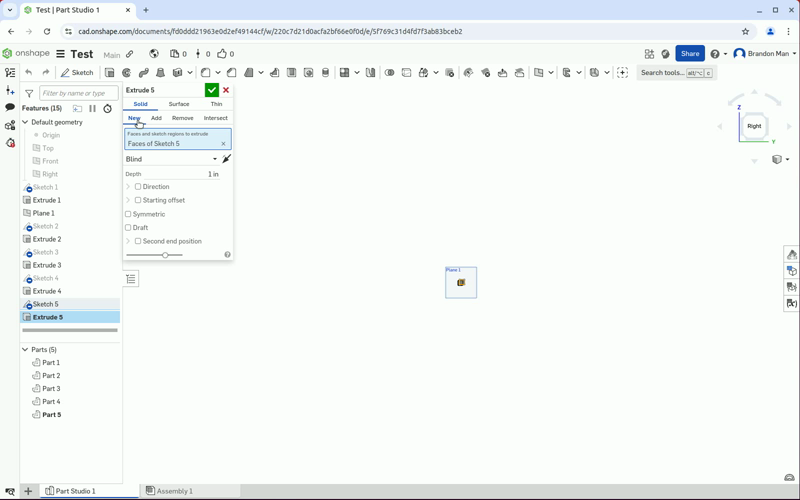
click(137, 120)
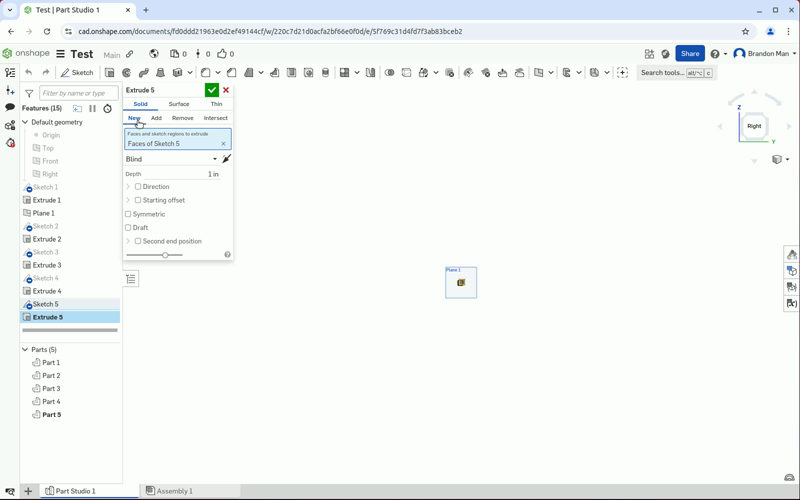
key(tab, 4)
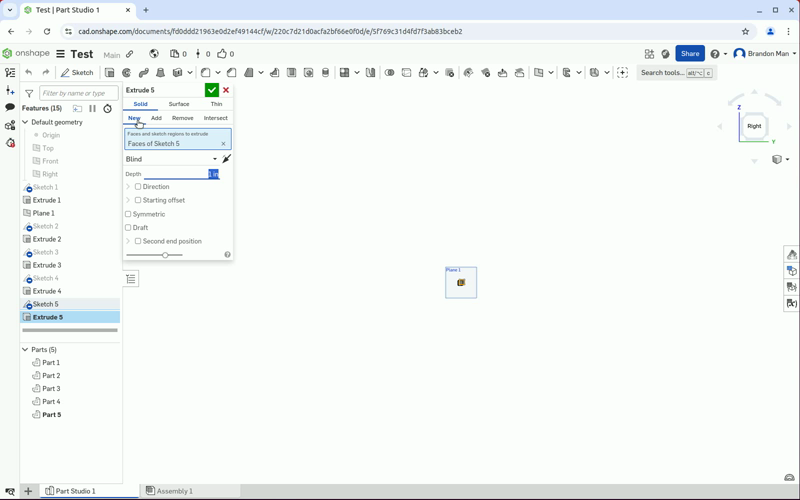
text(-0.241)
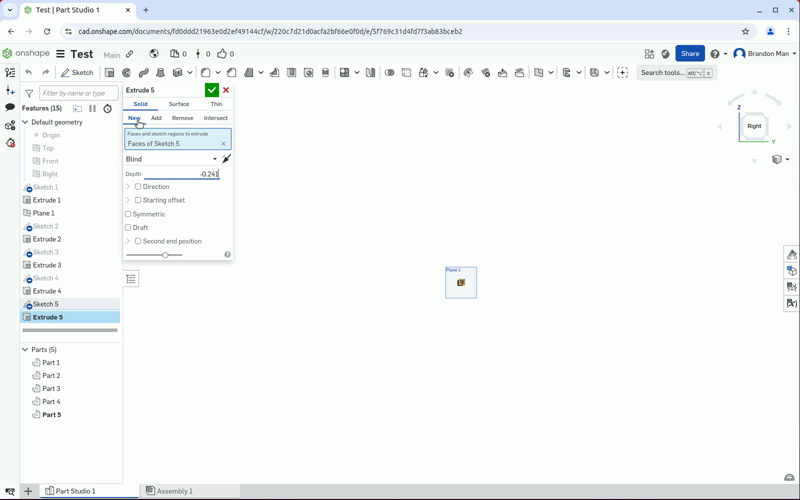
key(enter)
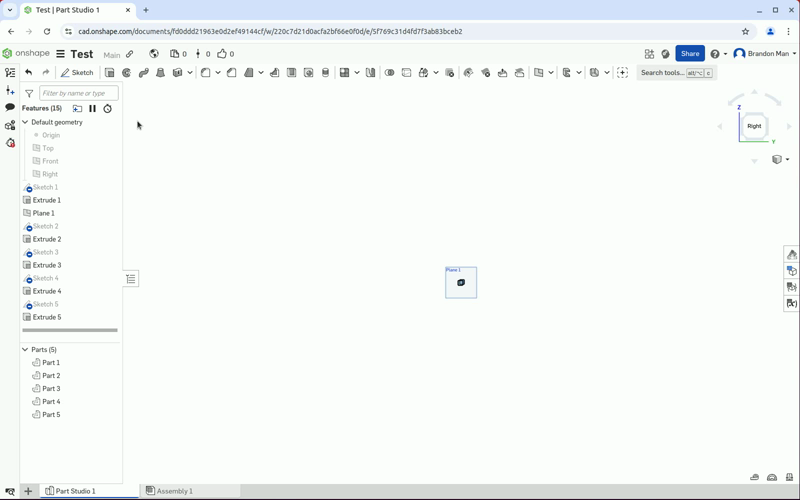
key(shift+h)
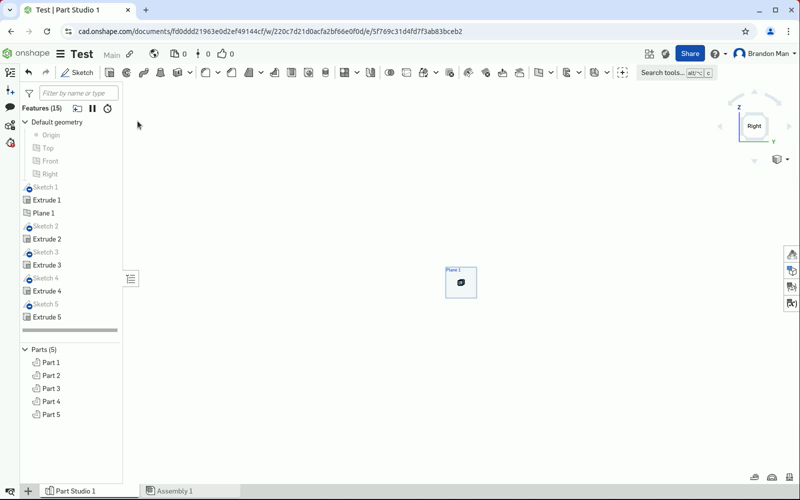
key(shift+h)
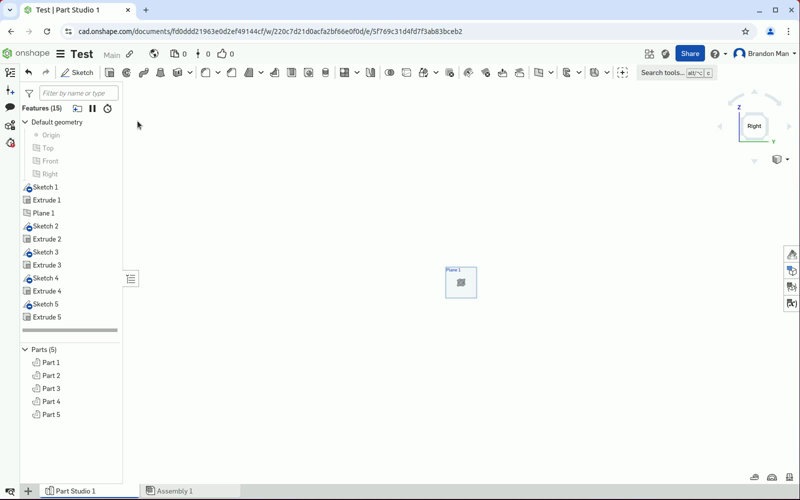
key(shift+7)
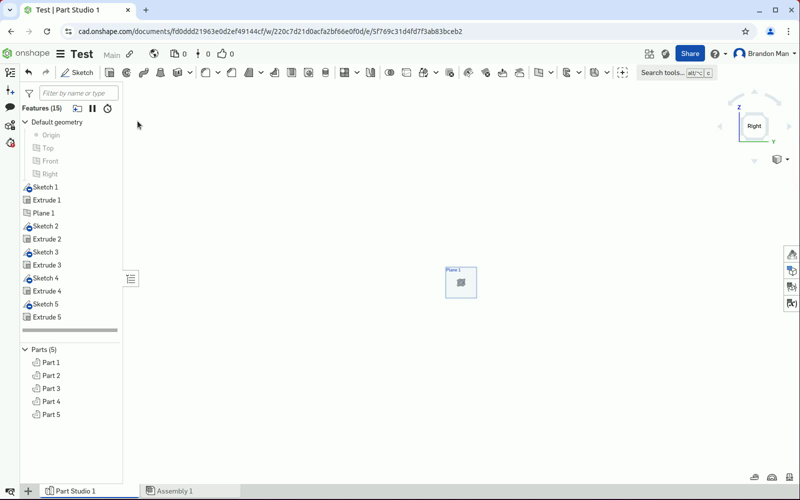
key(right, 2)
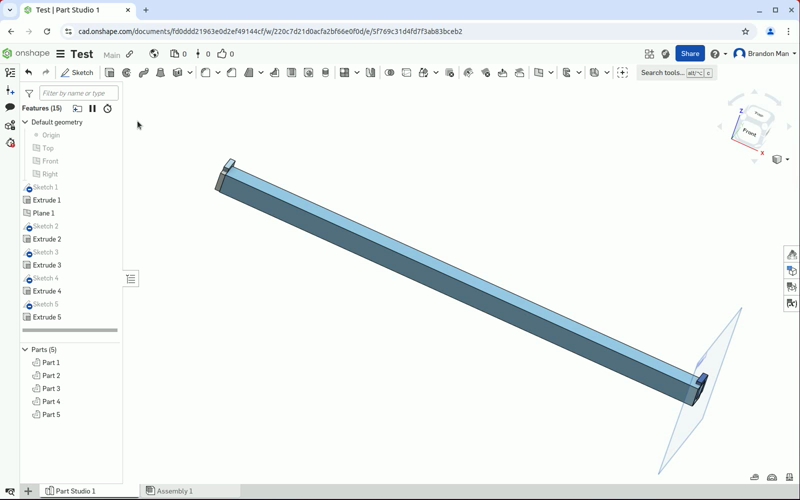
key(down, 2)
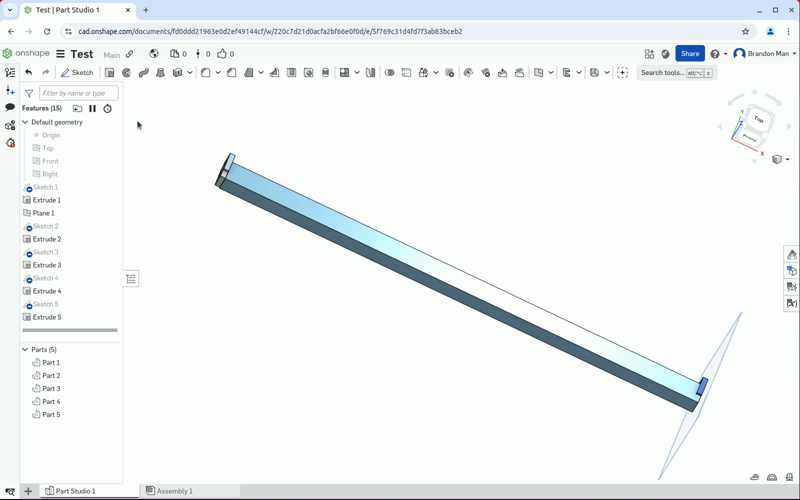
key(up, 2)
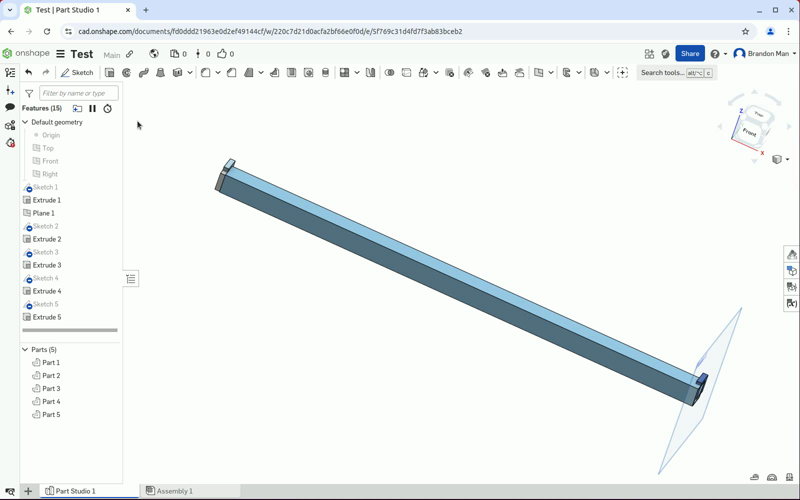
key(left, 2)
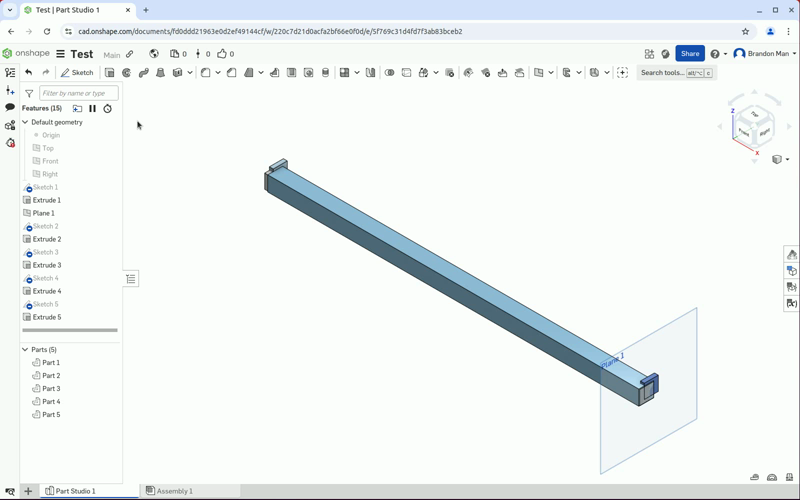
mouse_move(73, 189)
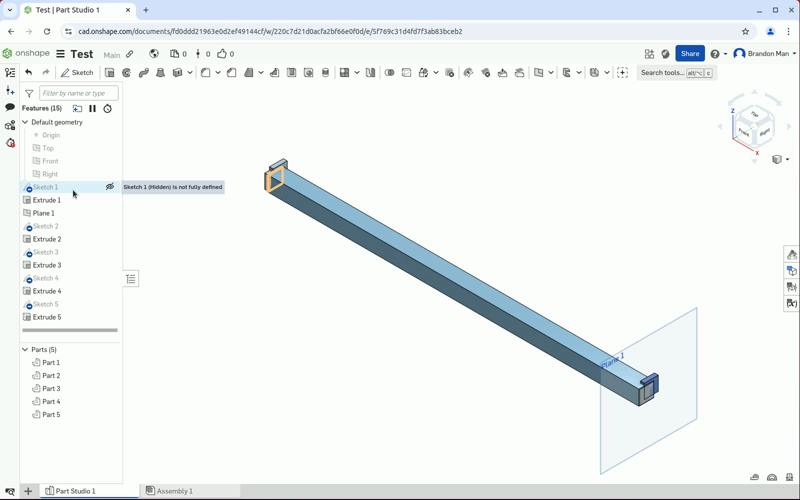
click(73, 189)